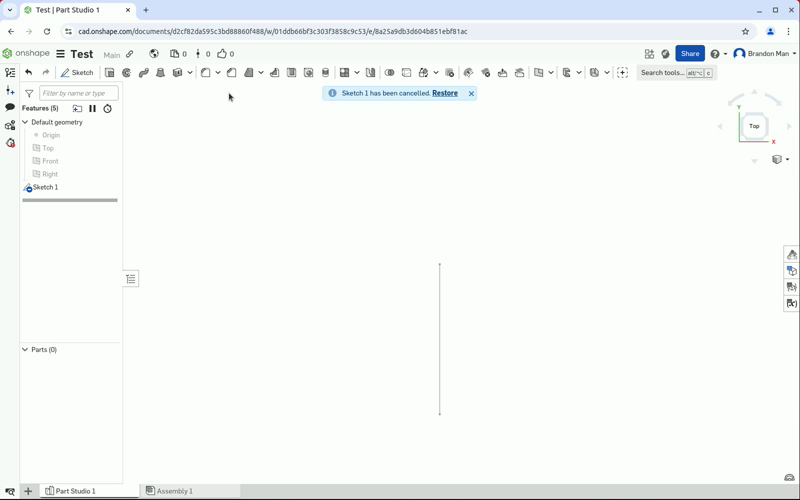
key(shift+h)
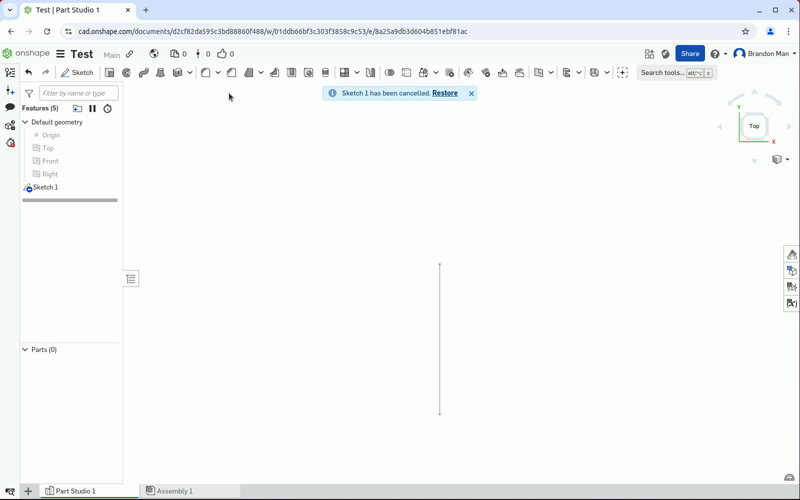
key(shift+s)
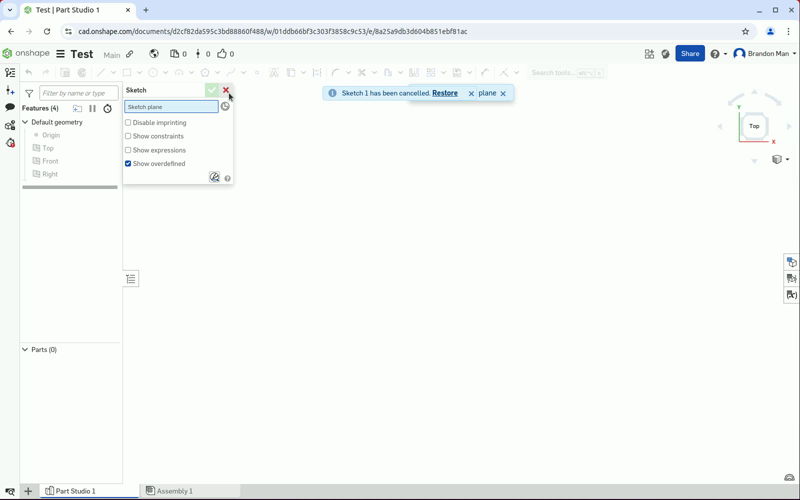
mouse_move(73, 150)
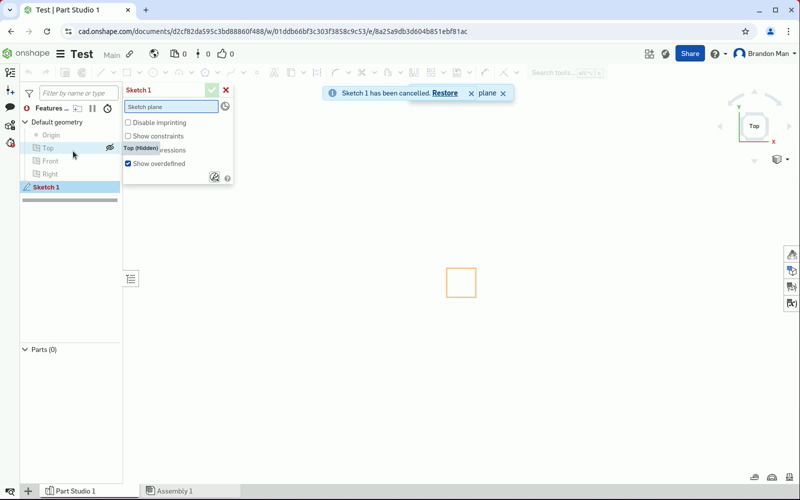
click(73, 150)
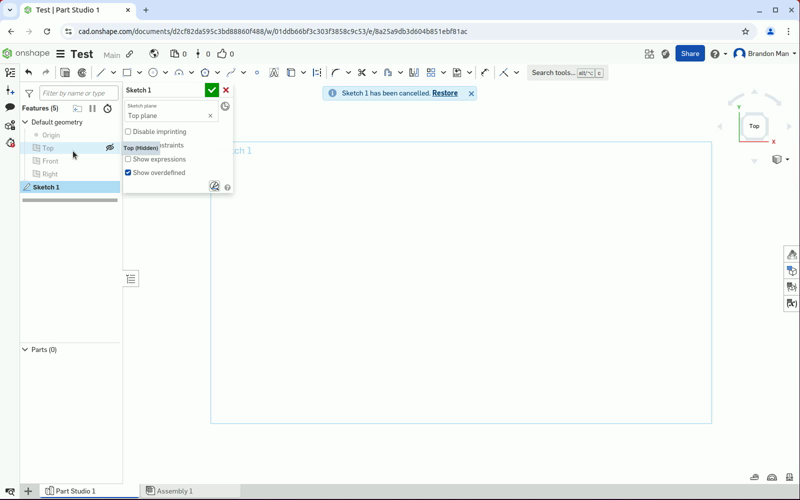
mouse_move(73, 352)
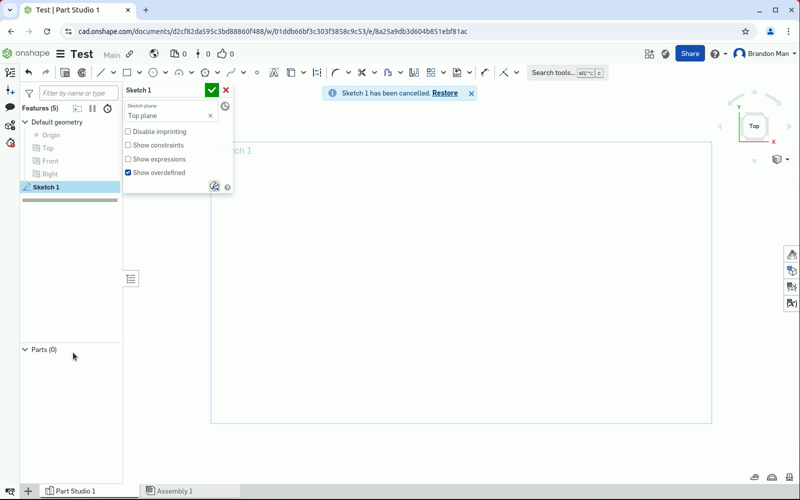
key(y)
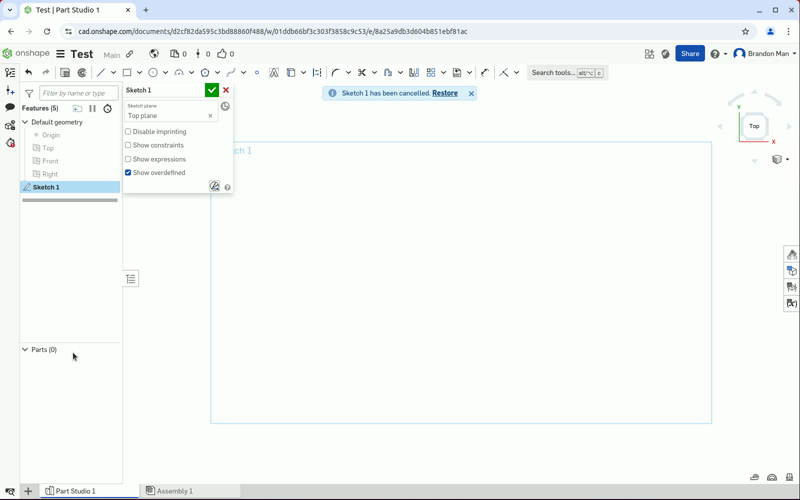
key(a)
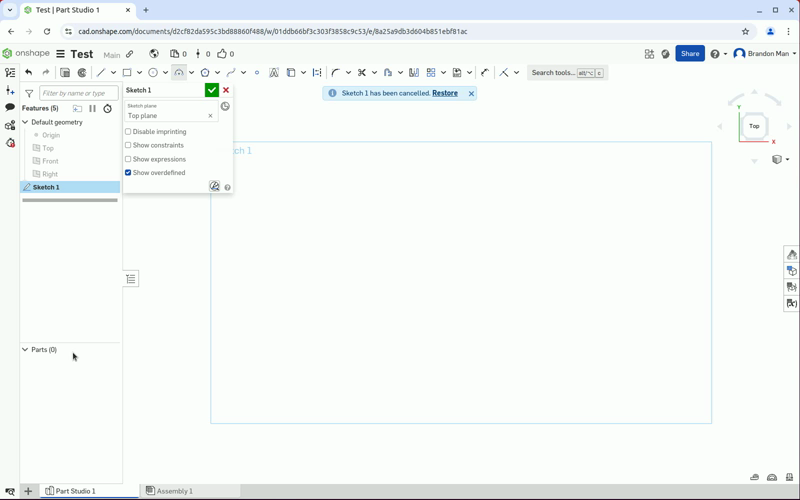
key_down(shift)
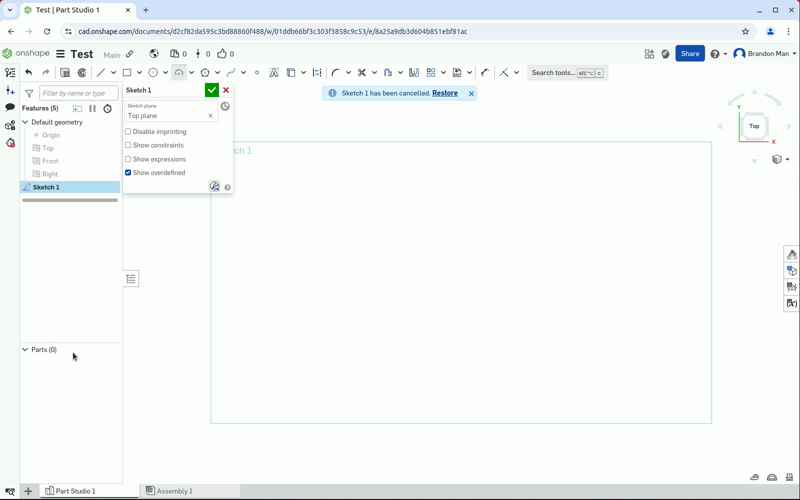
mouse_move(370, 226)
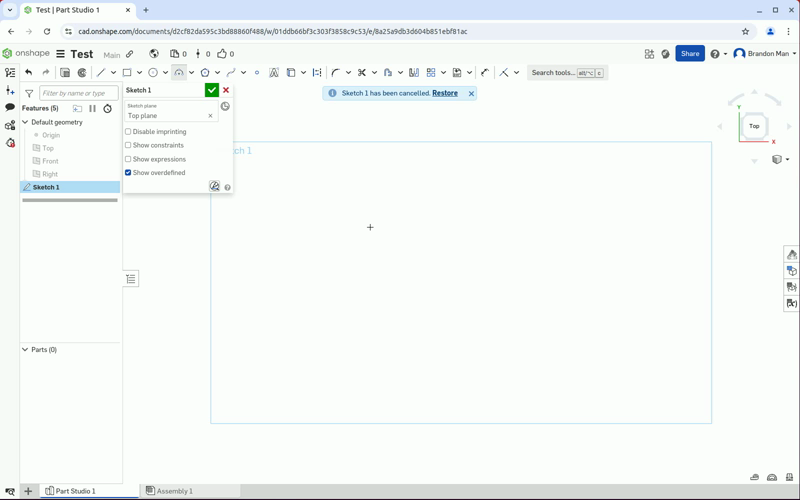
click(370, 226)
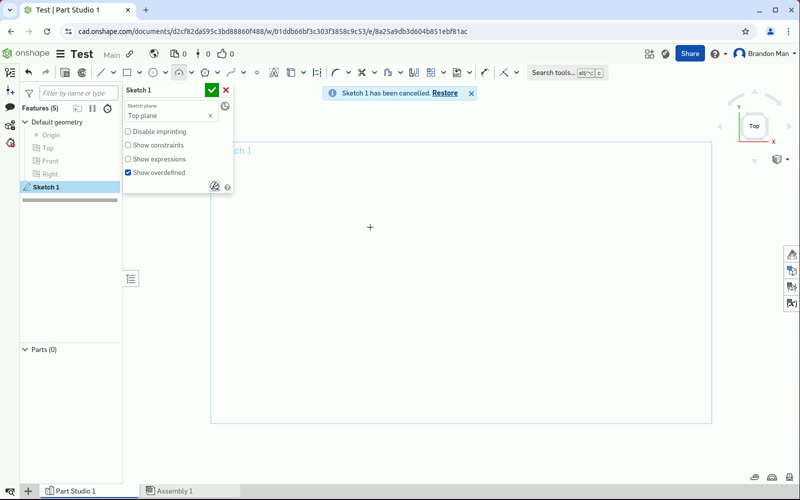
key_up(shift)
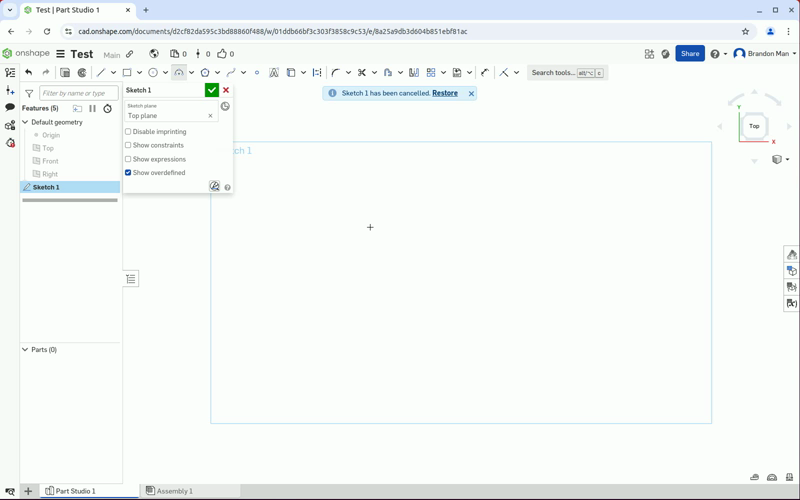
key_down(shift)
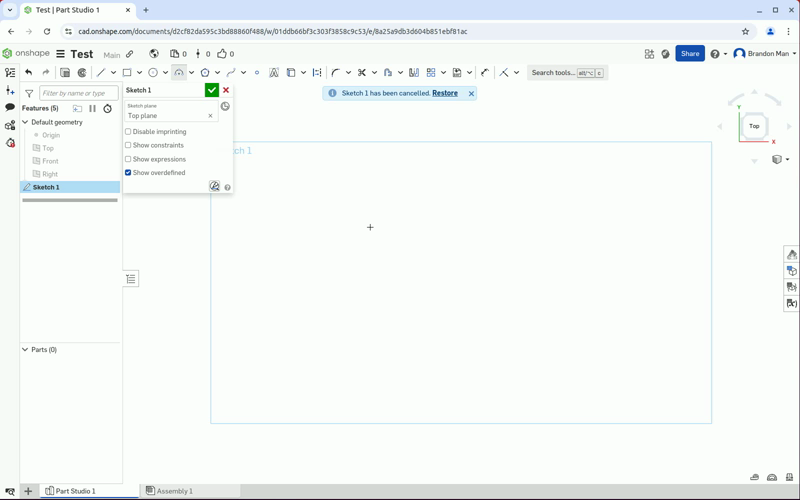
mouse_move(374, 230)
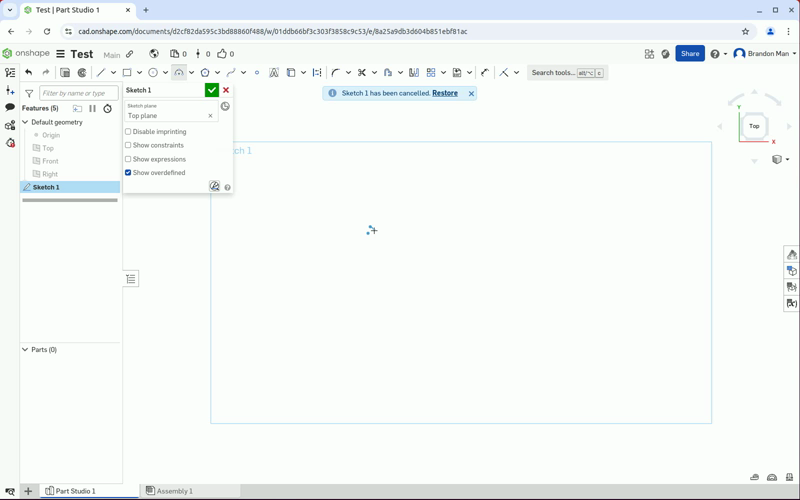
scroll(6)
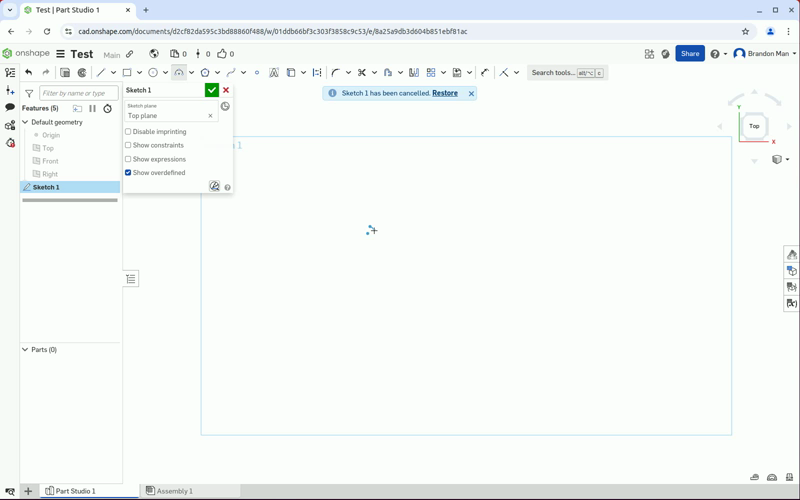
scroll(6)
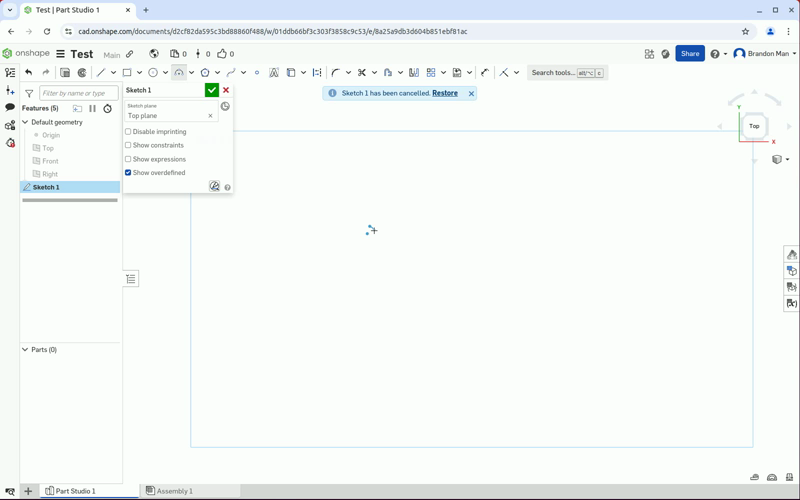
scroll(6)
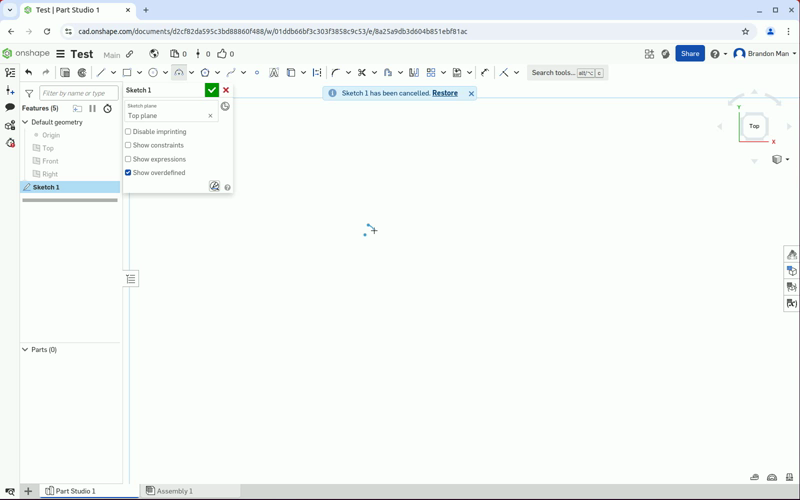
scroll(6)
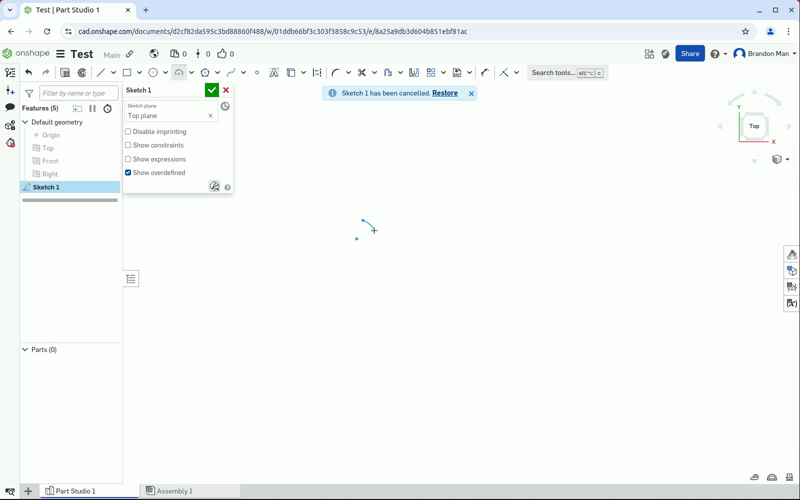
scroll(6)
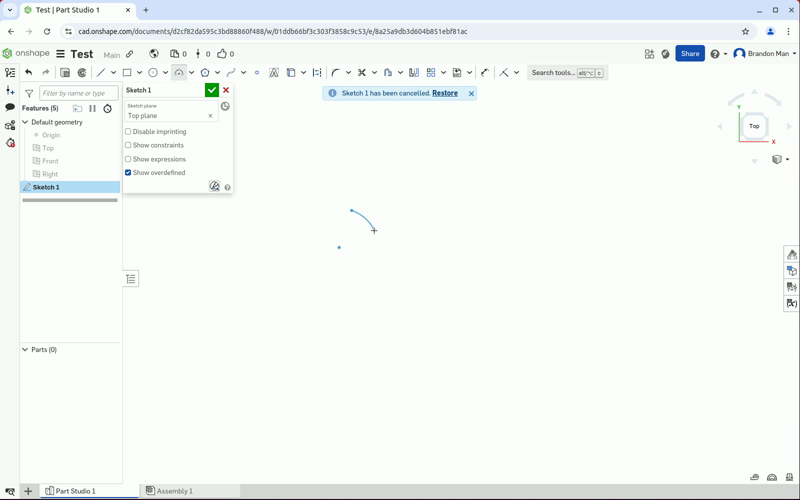
scroll(6)
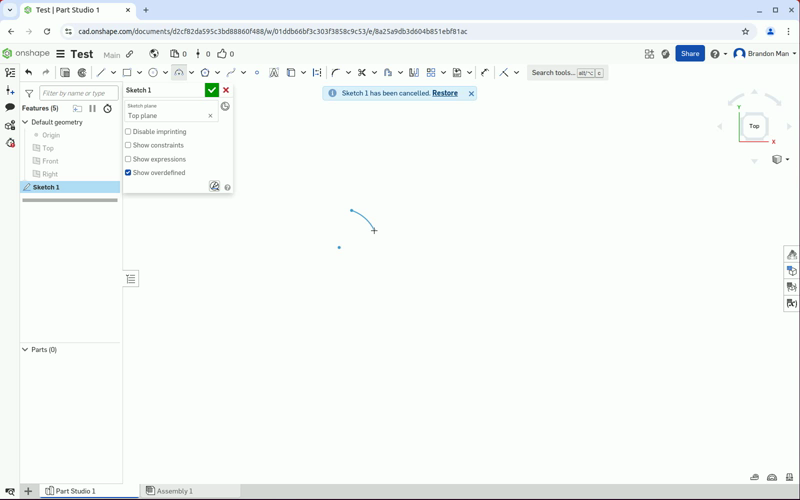
scroll(6)
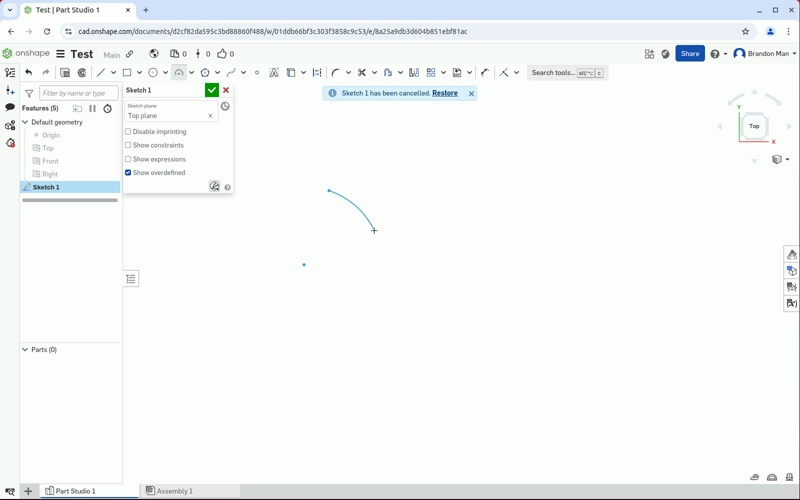
click(374, 230)
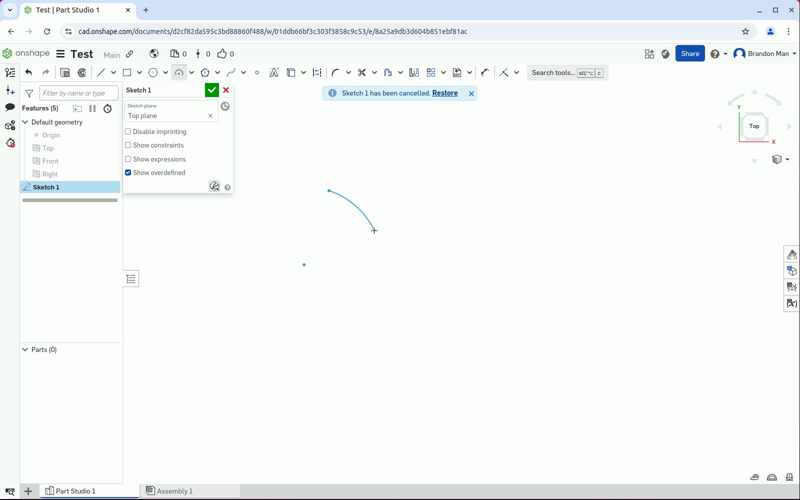
scroll(-6)
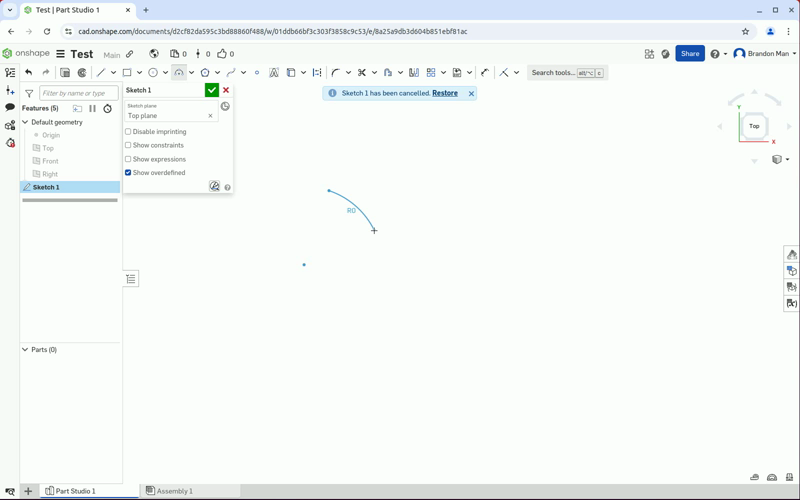
scroll(-6)
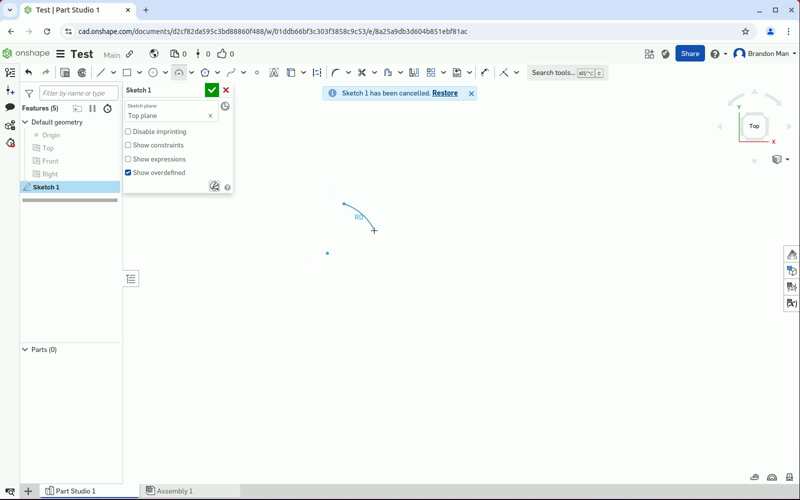
scroll(-6)
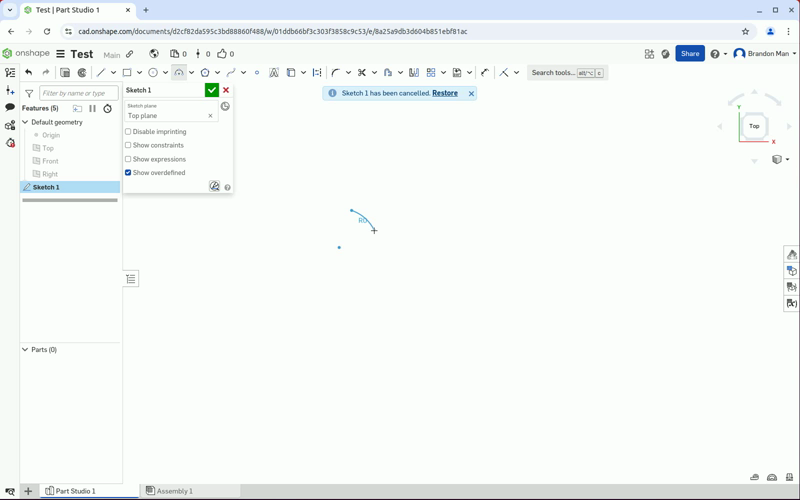
scroll(-6)
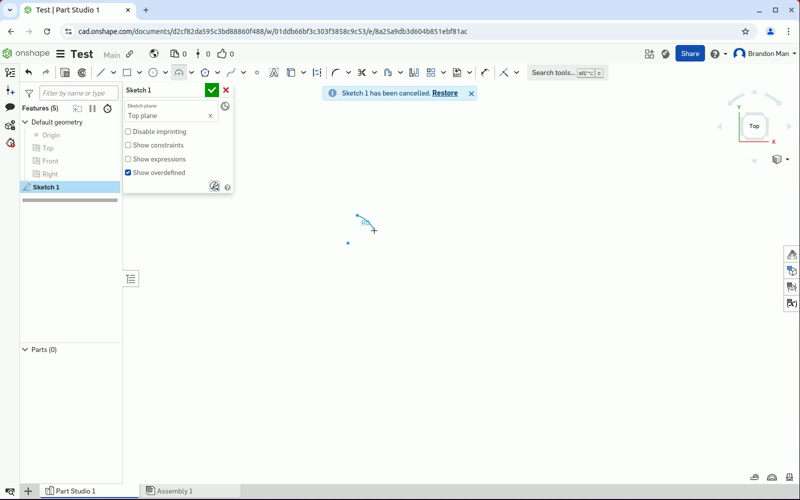
scroll(-6)
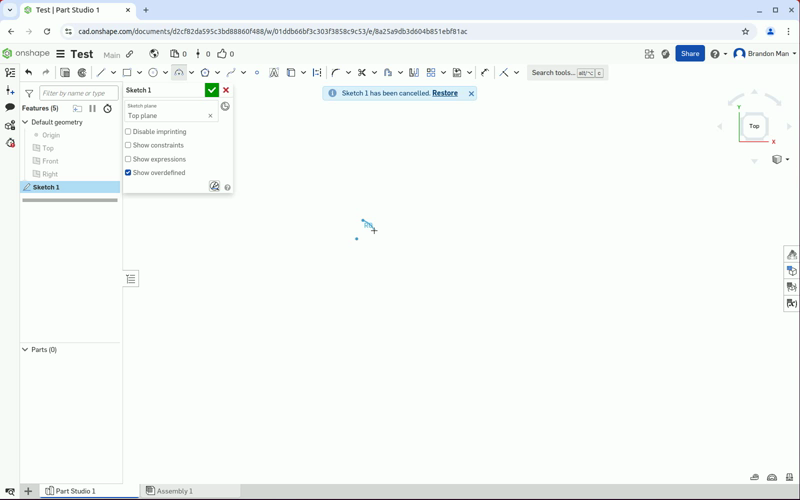
scroll(-6)
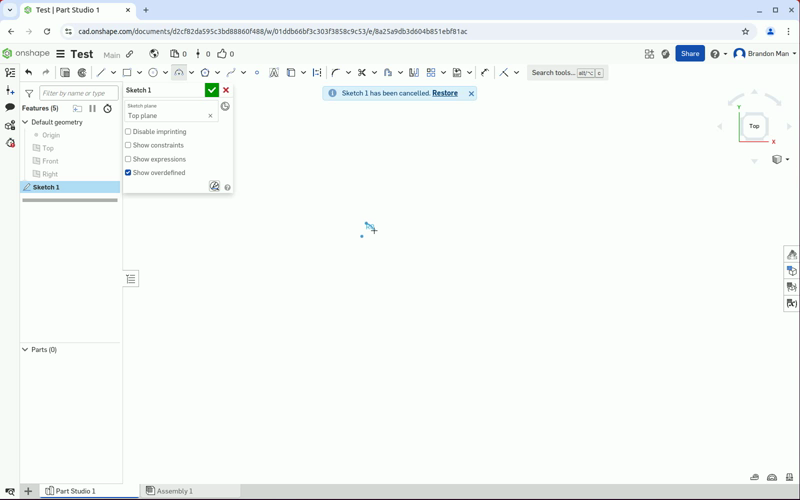
scroll(-6)
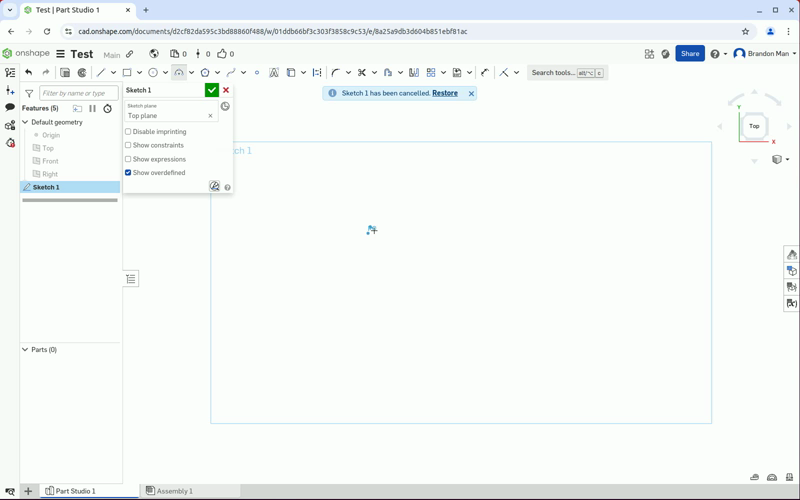
mouse_move(371, 229)
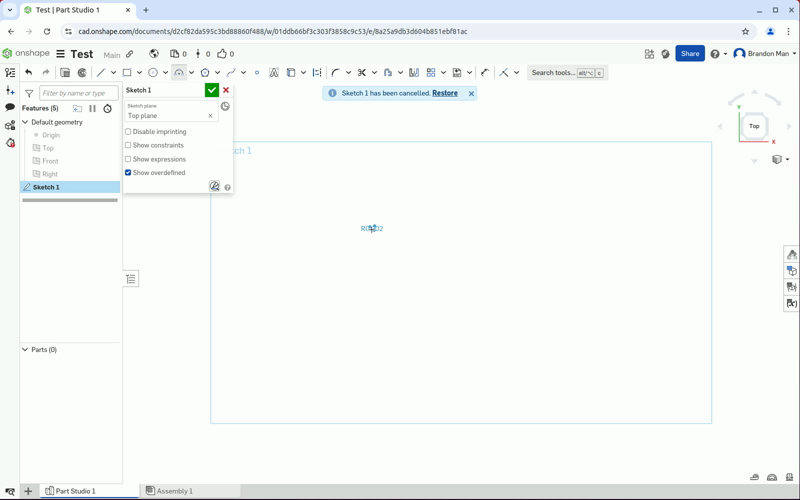
scroll(6)
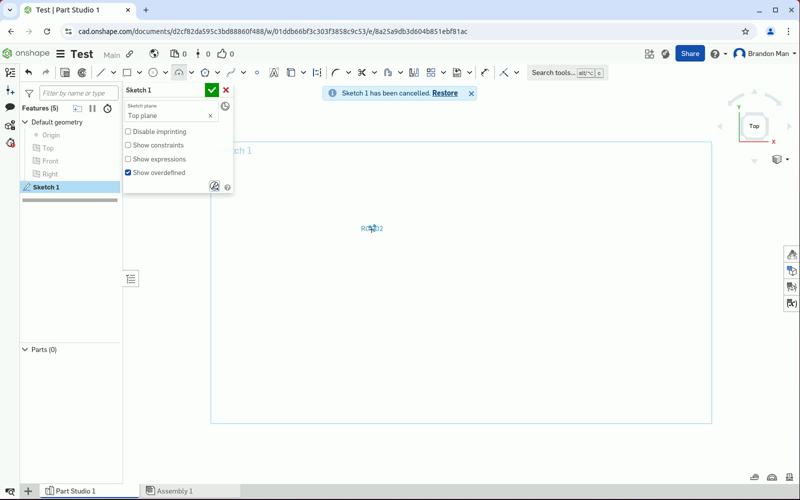
scroll(6)
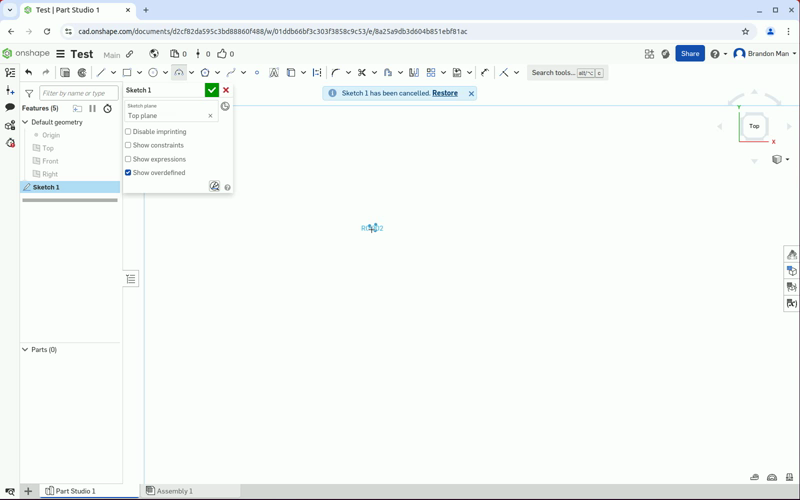
scroll(6)
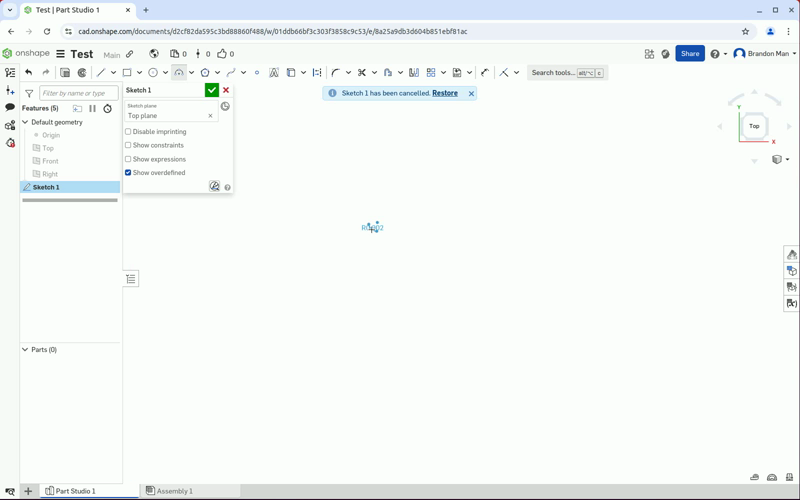
scroll(6)
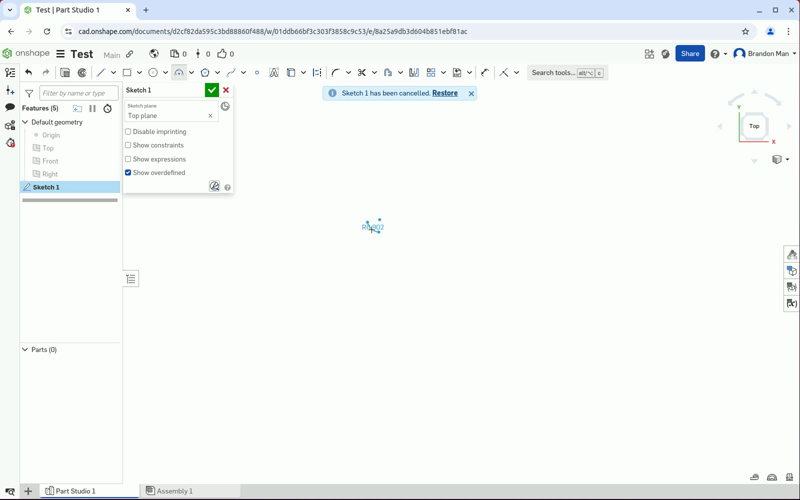
scroll(6)
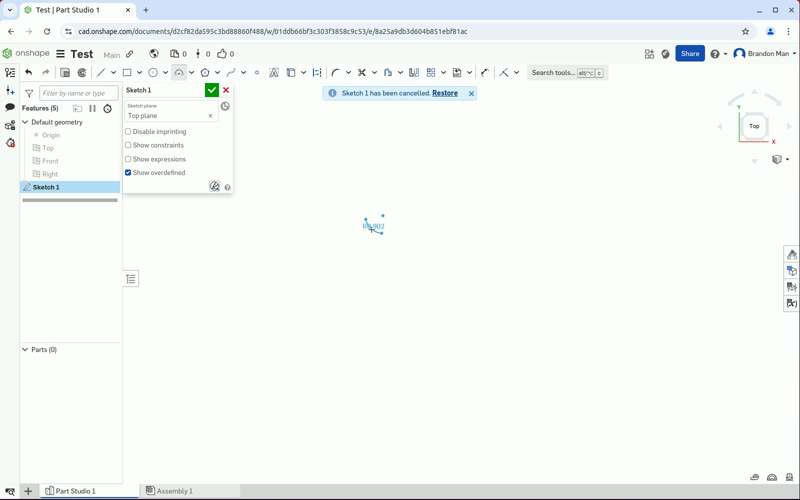
scroll(6)
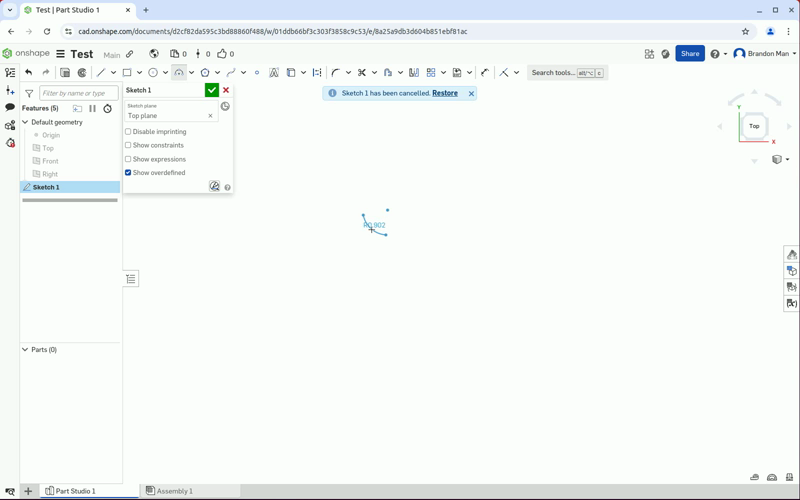
scroll(6)
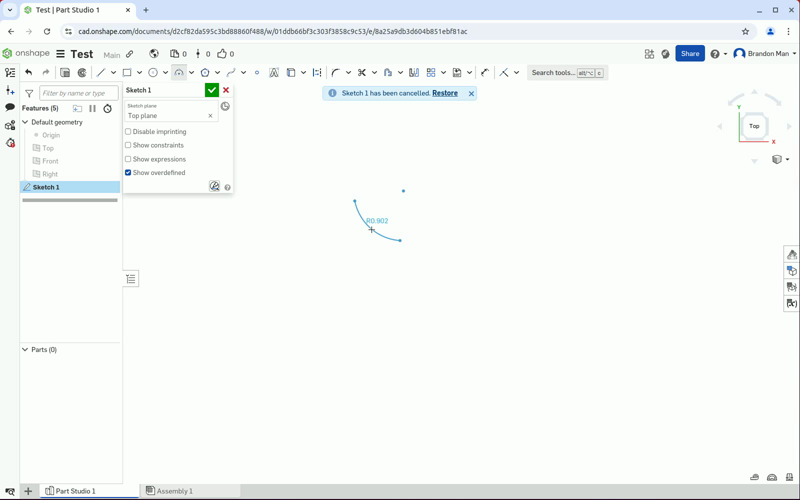
click(371, 229)
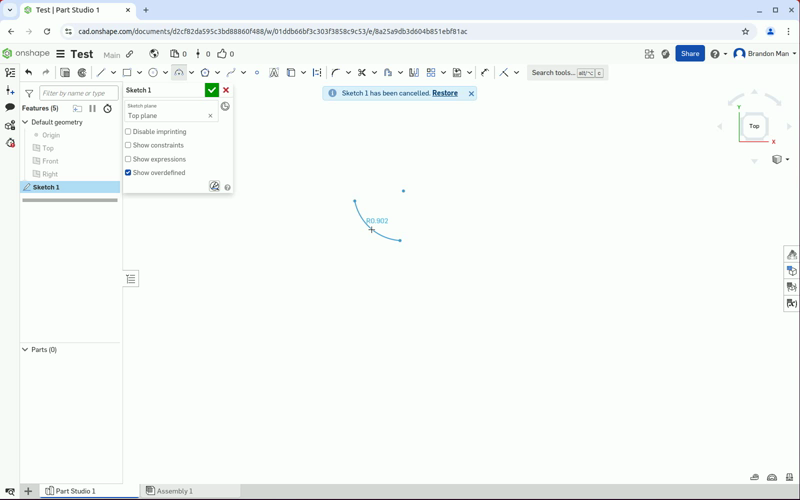
scroll(-6)
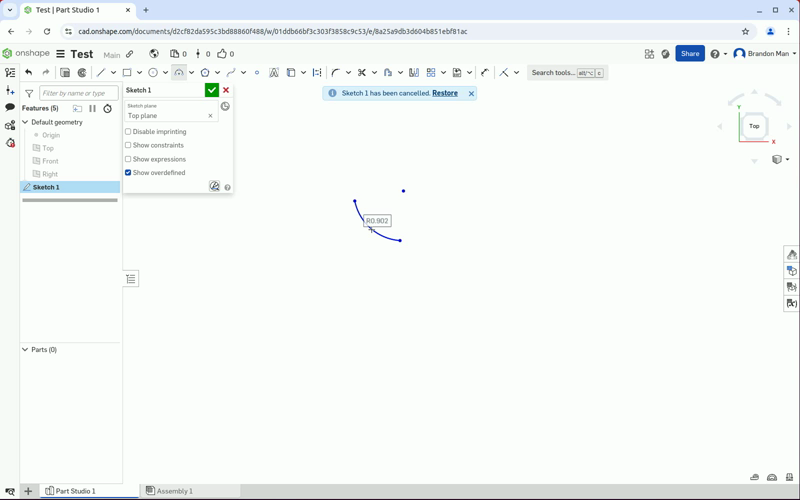
scroll(-6)
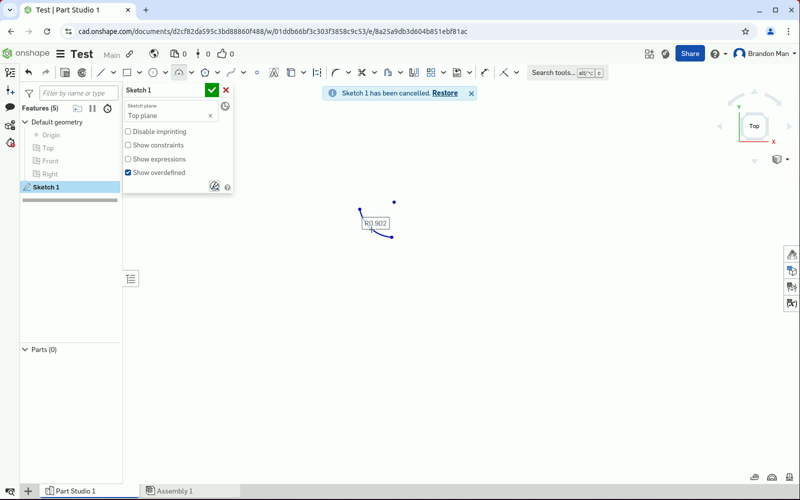
scroll(-6)
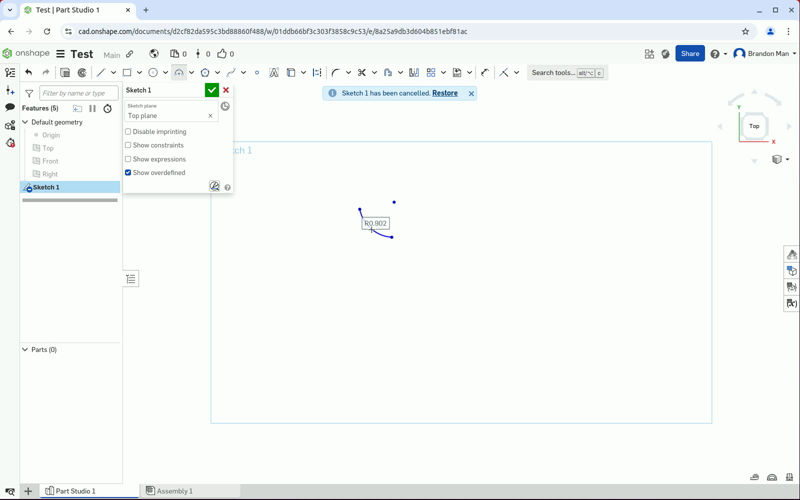
scroll(-6)
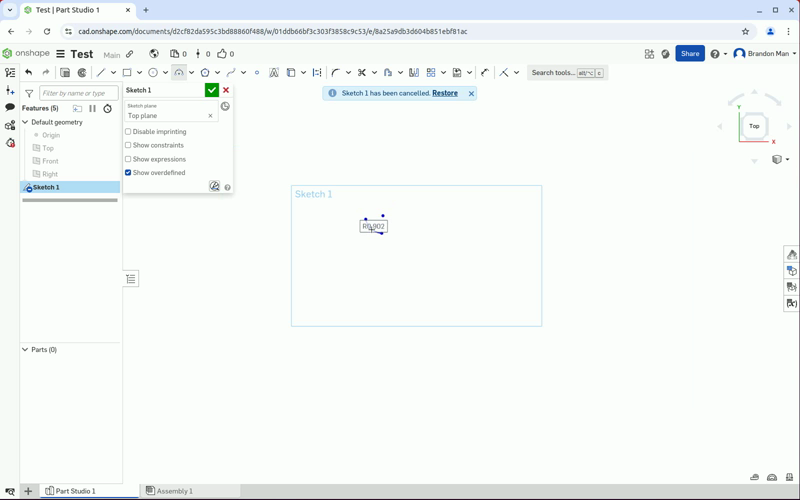
scroll(-6)
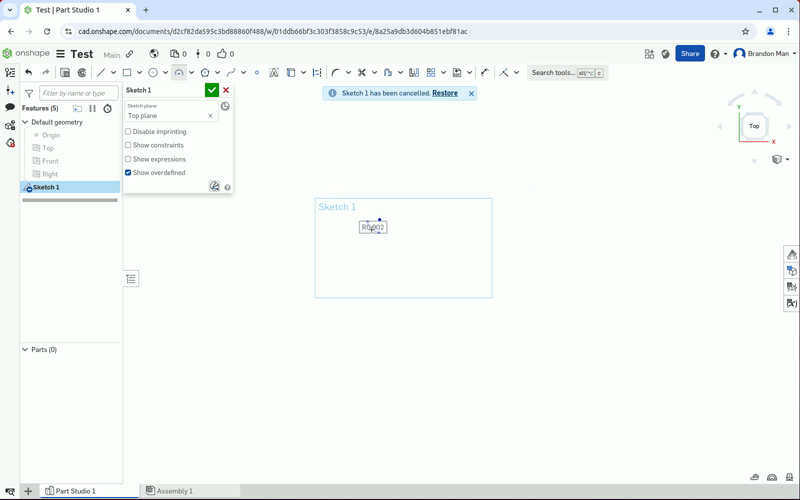
scroll(-6)
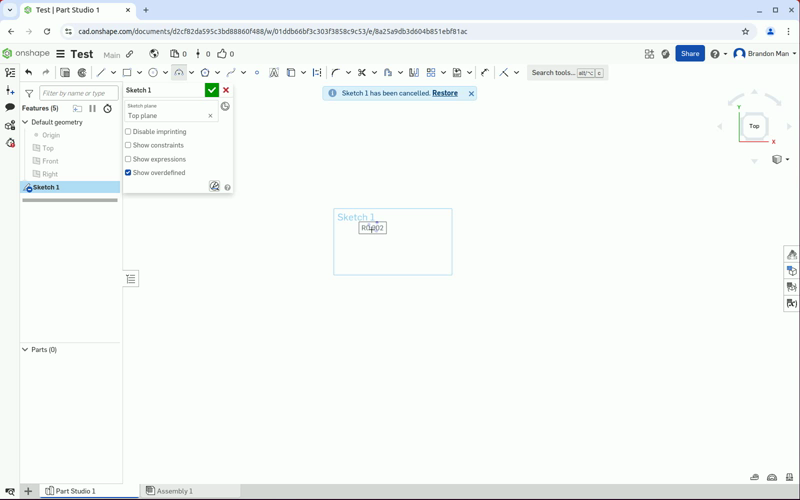
scroll(-6)
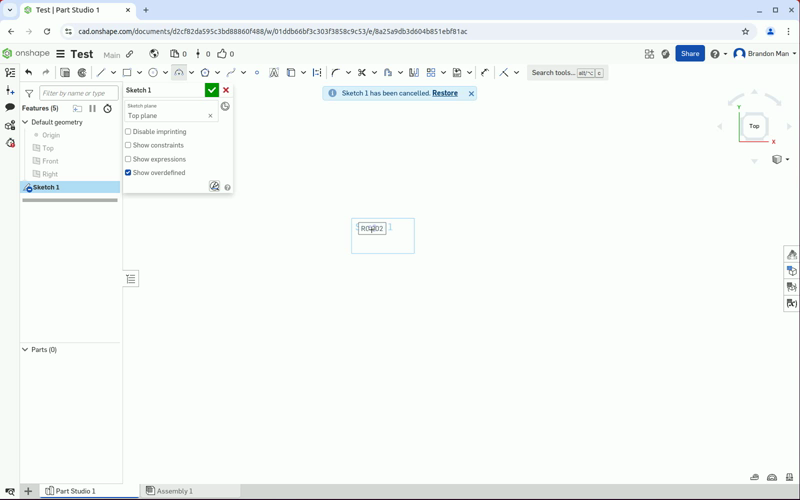
key_up(shift)
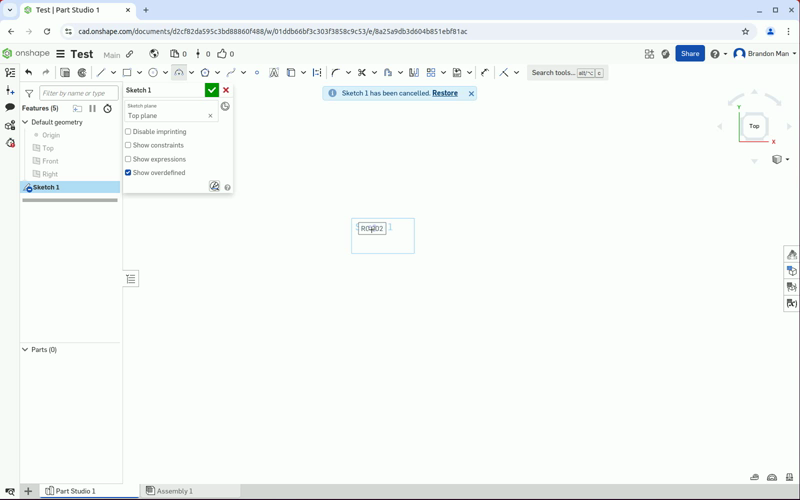
key(esc)
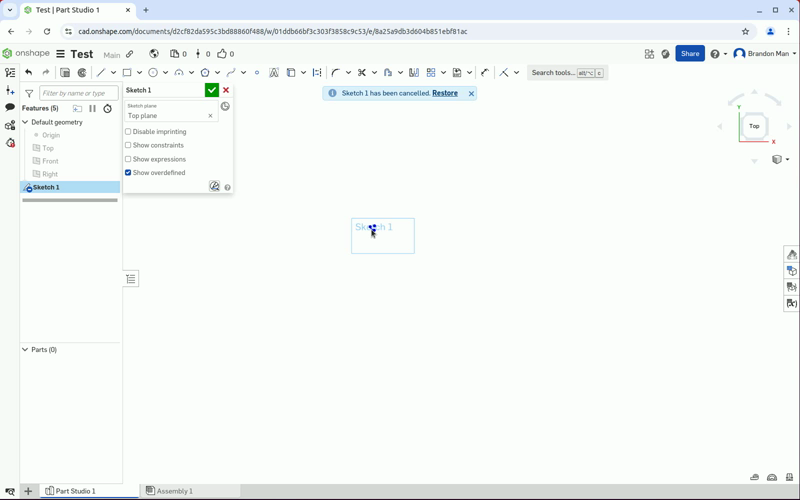
key(l)
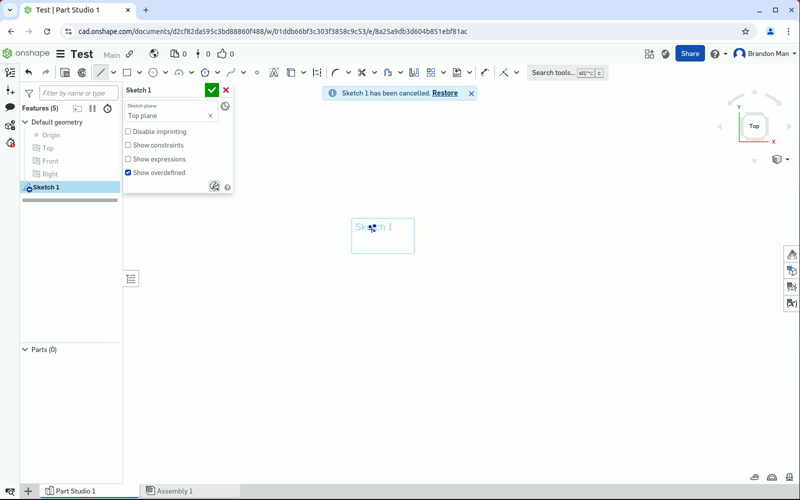
mouse_move(374, 230)
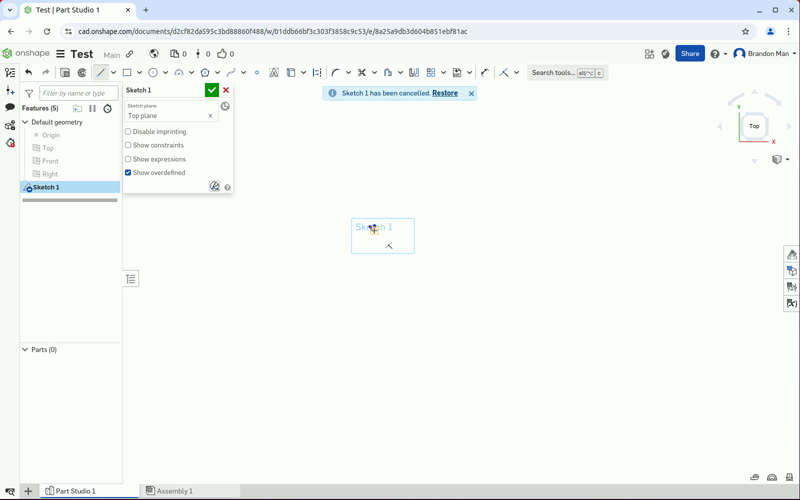
scroll(6)
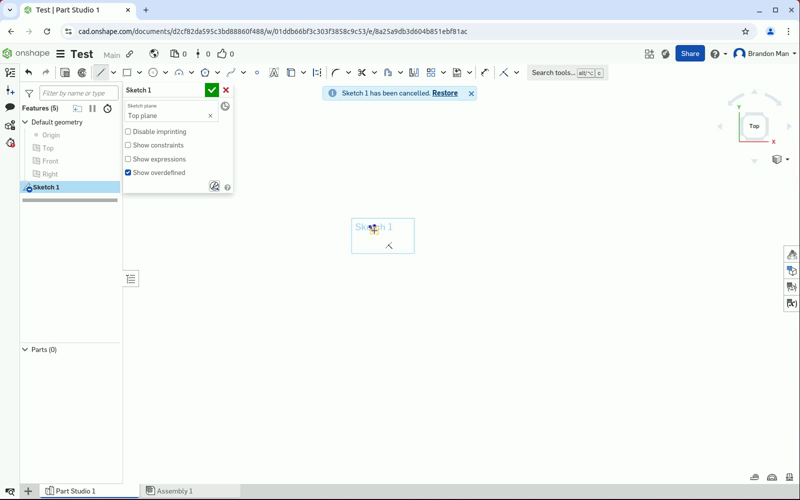
scroll(6)
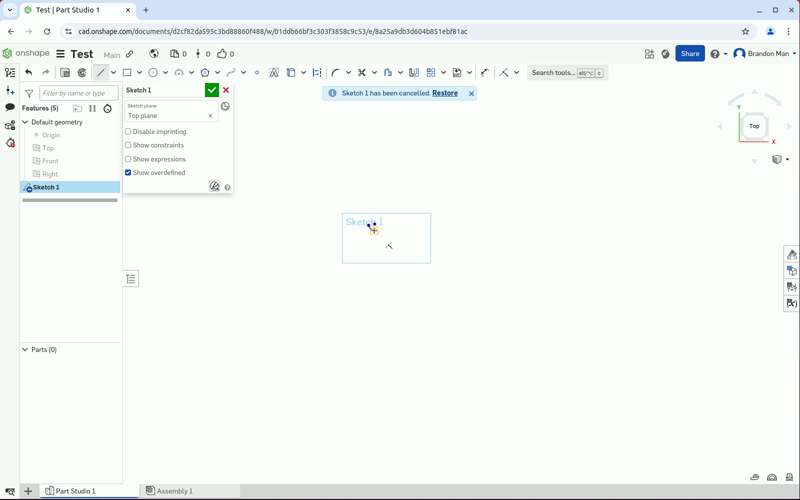
scroll(6)
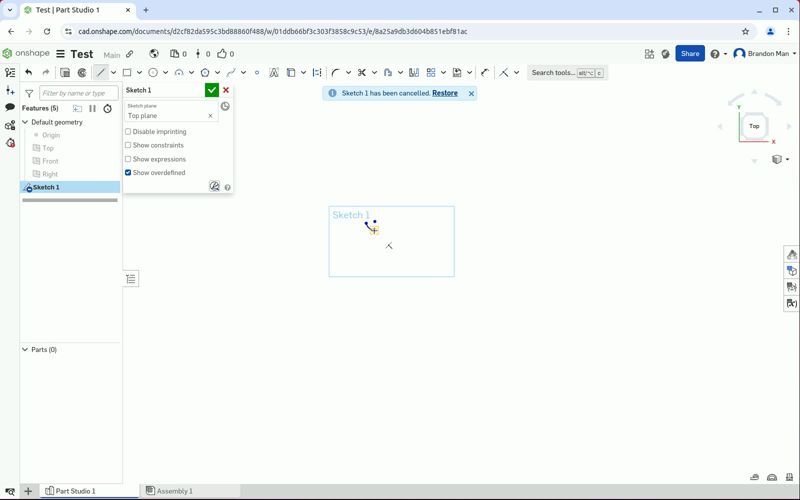
scroll(6)
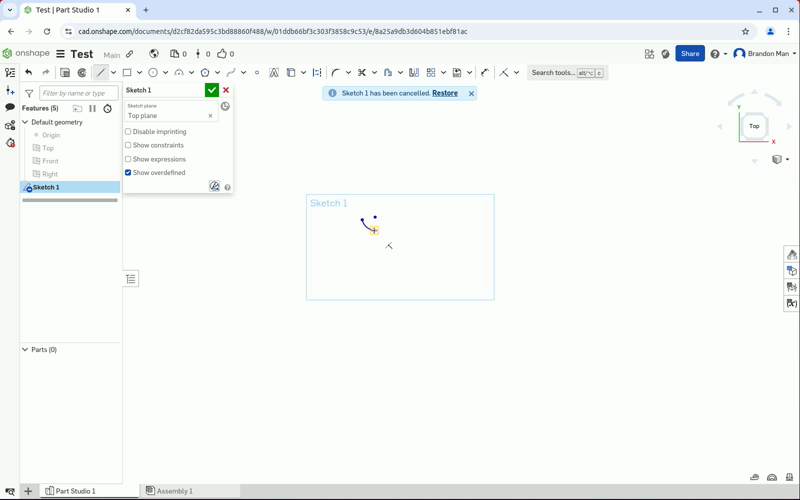
scroll(6)
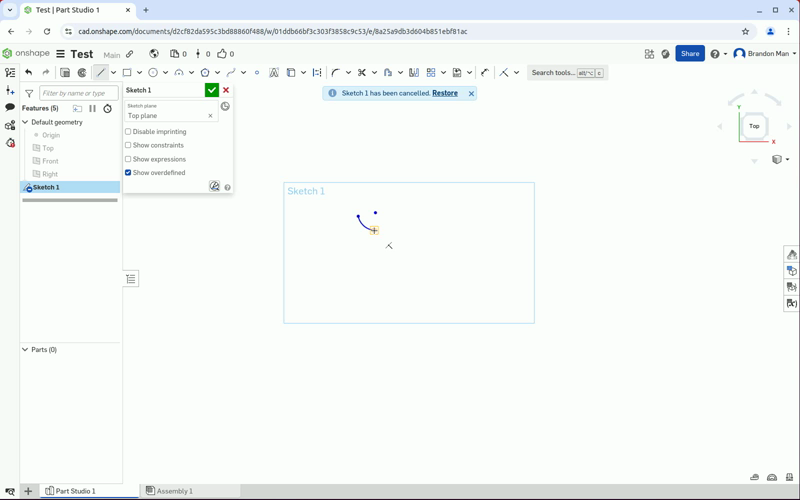
scroll(6)
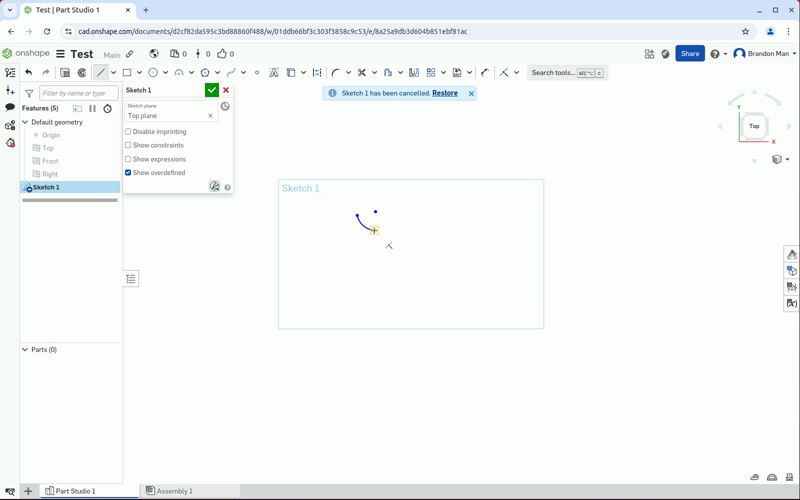
scroll(6)
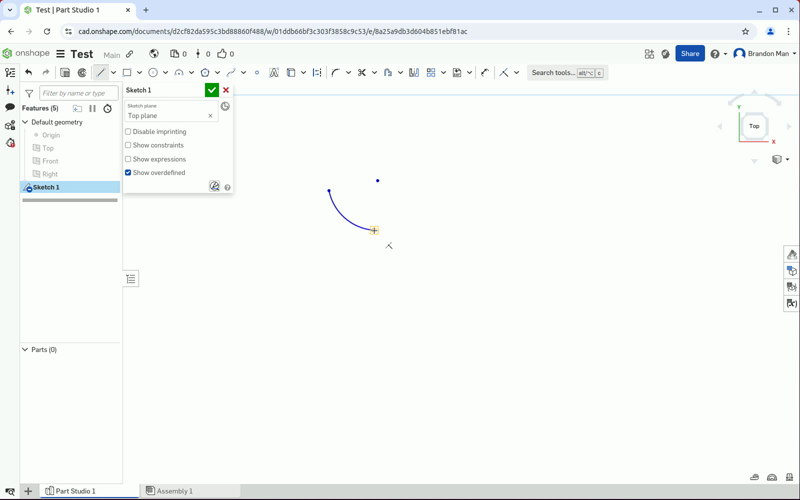
click(374, 230)
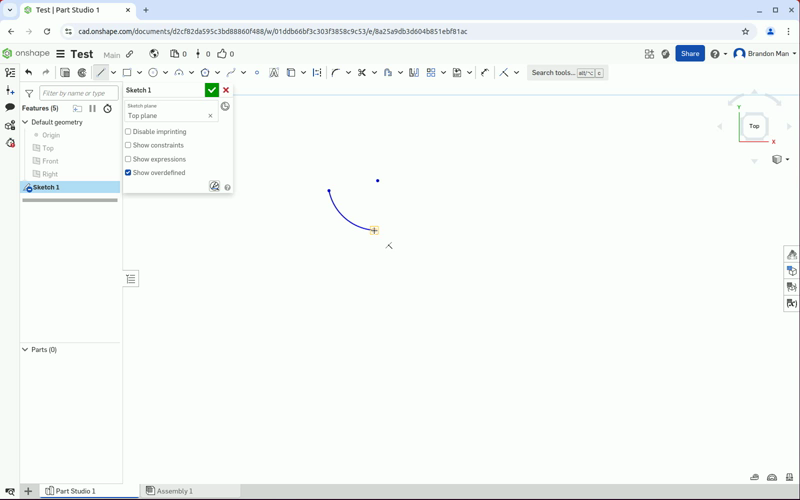
scroll(-6)
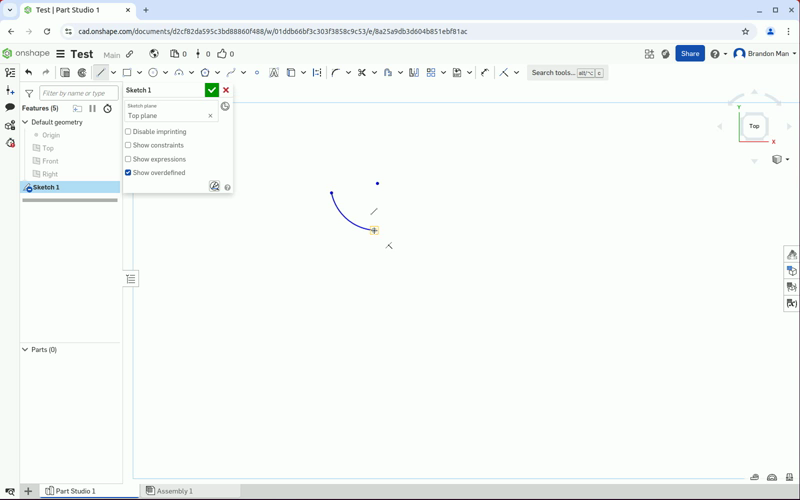
scroll(-6)
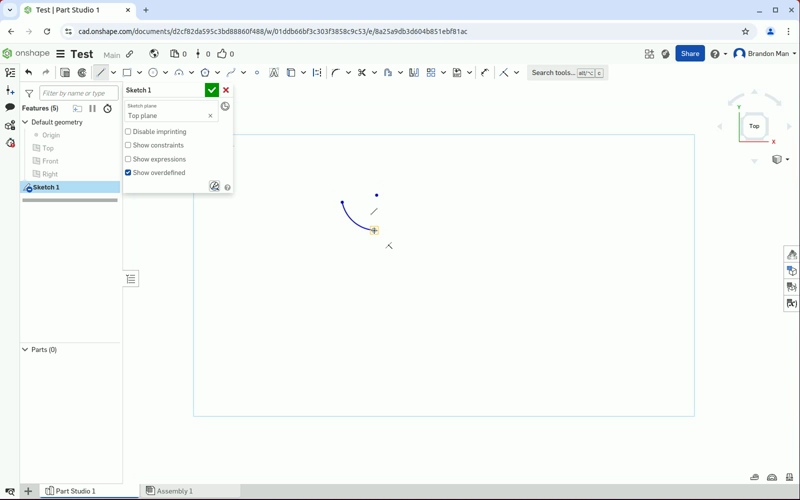
scroll(-6)
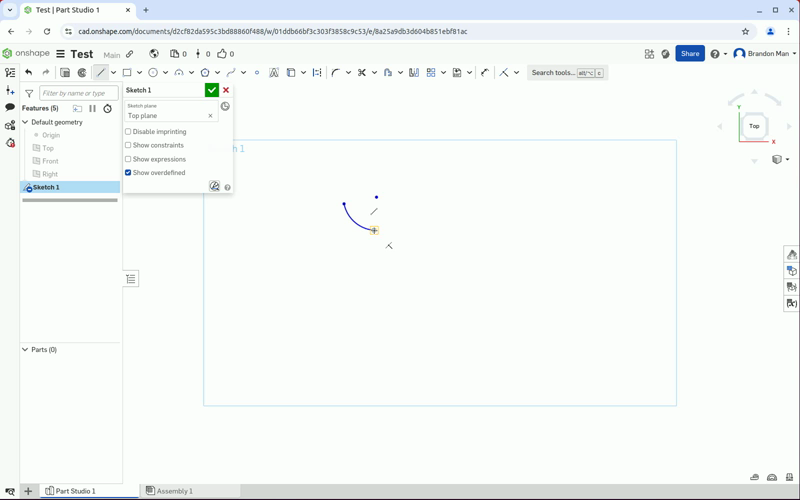
scroll(-6)
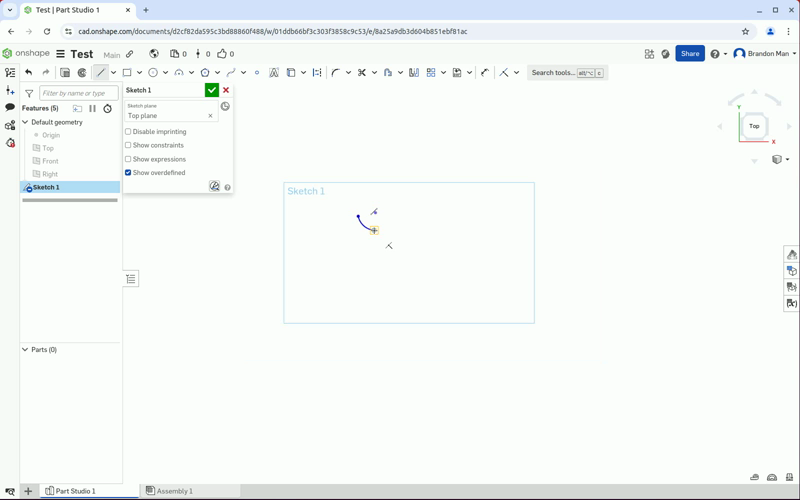
scroll(-6)
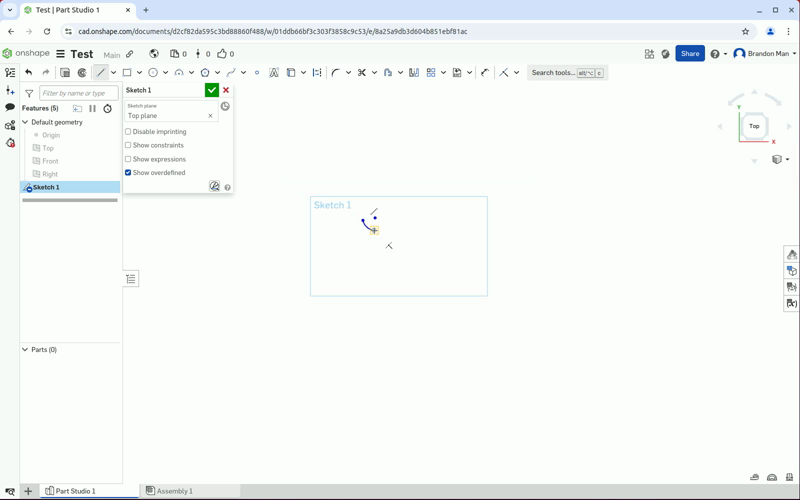
scroll(-6)
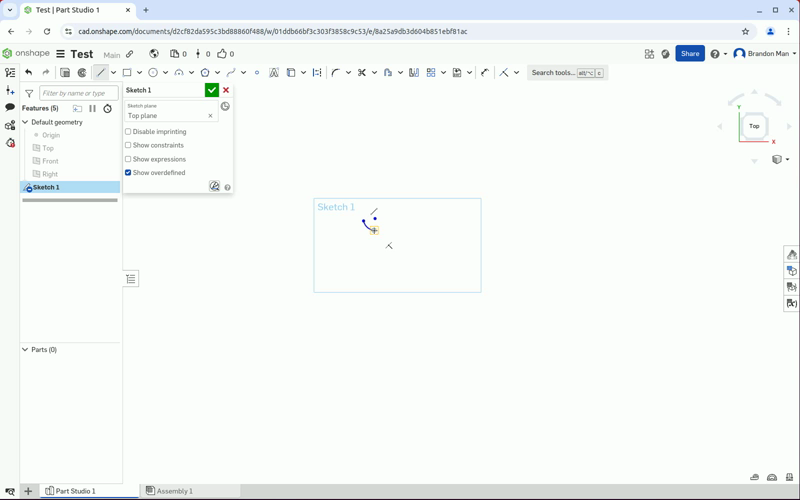
scroll(-6)
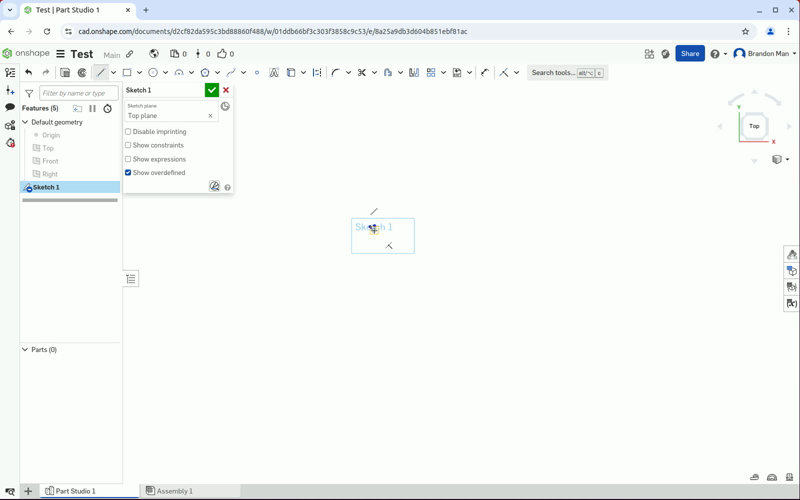
key_down(shift)
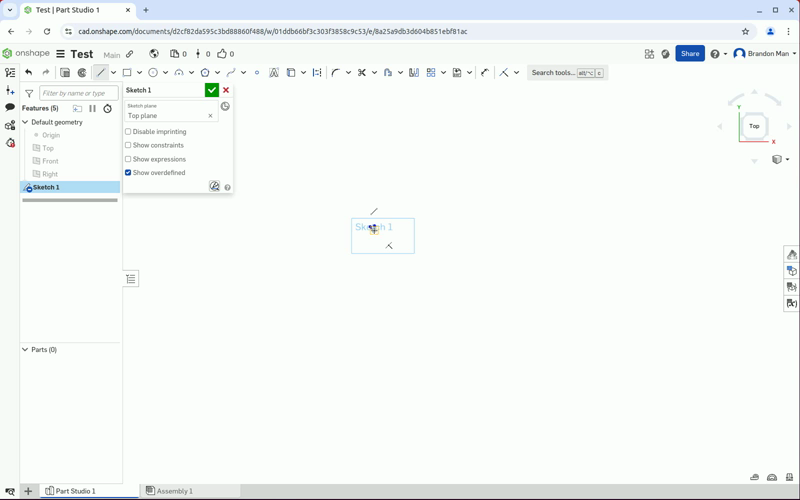
mouse_move(461, 230)
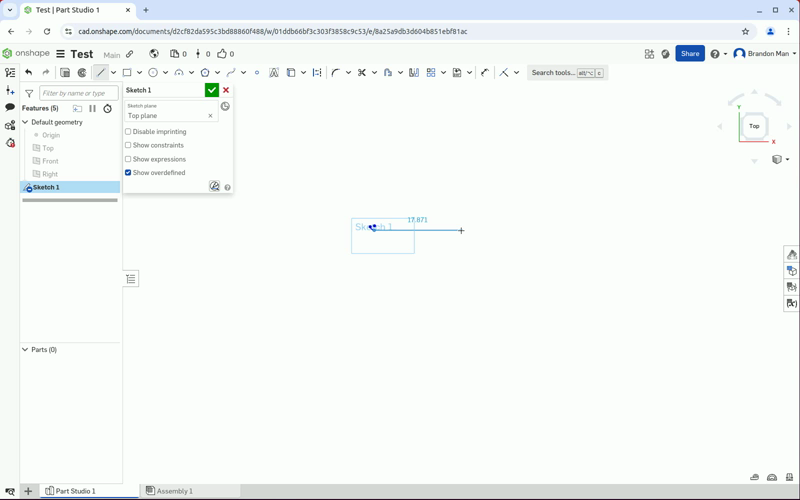
click(461, 230)
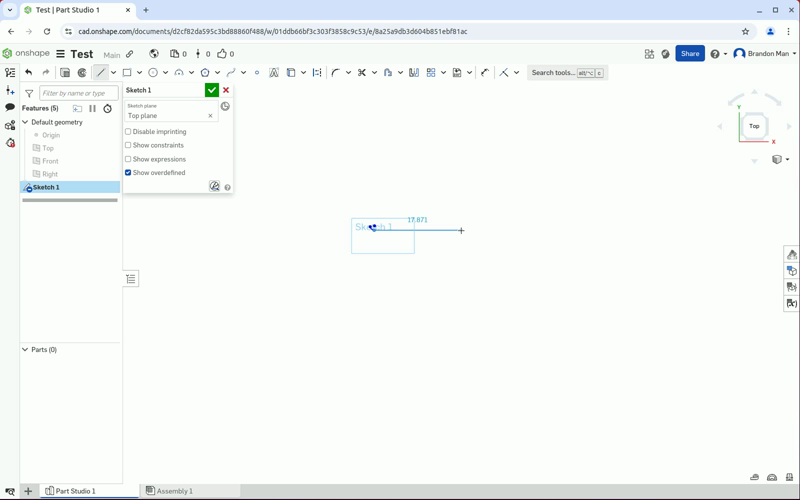
key_up(shift)
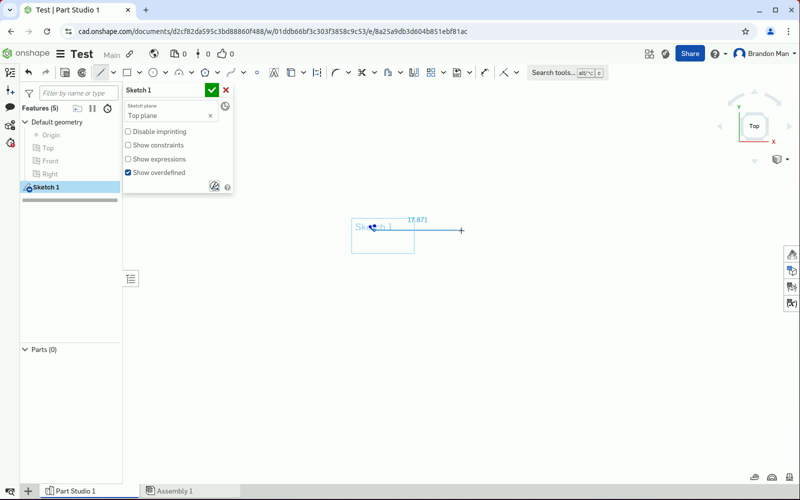
key_down(shift)
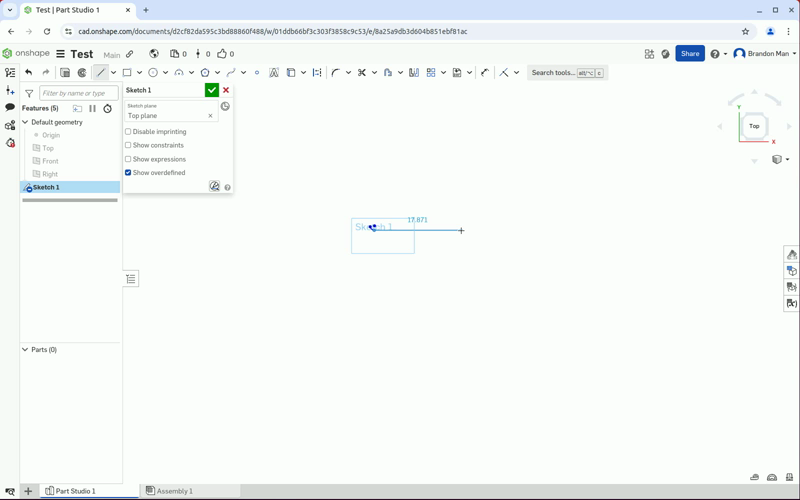
mouse_move(546, 230)
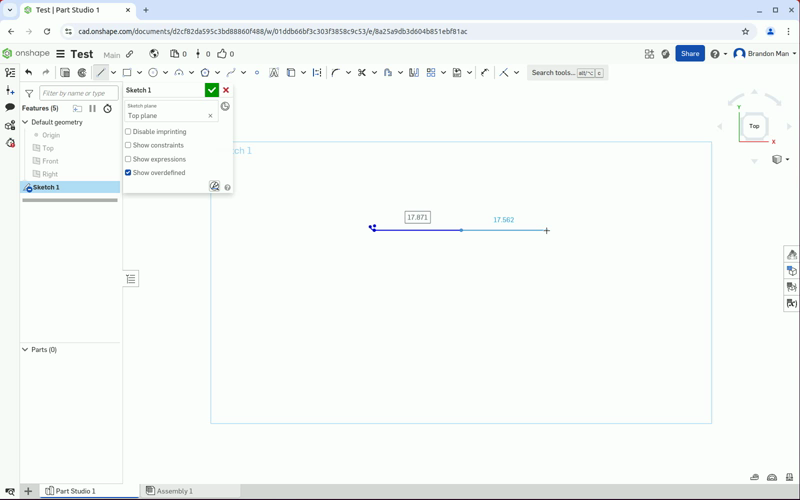
click(546, 230)
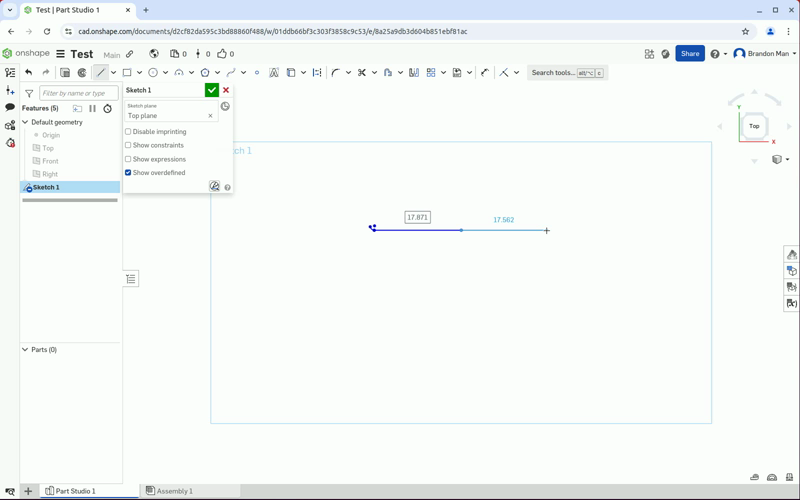
key_up(shift)
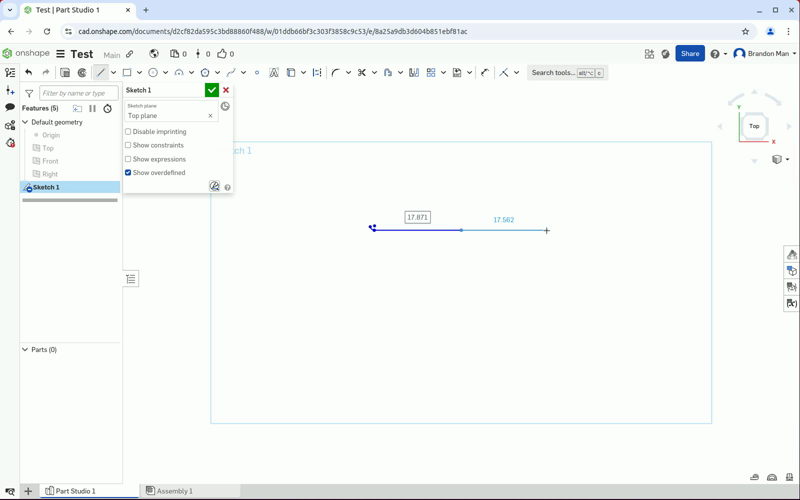
key(esc)
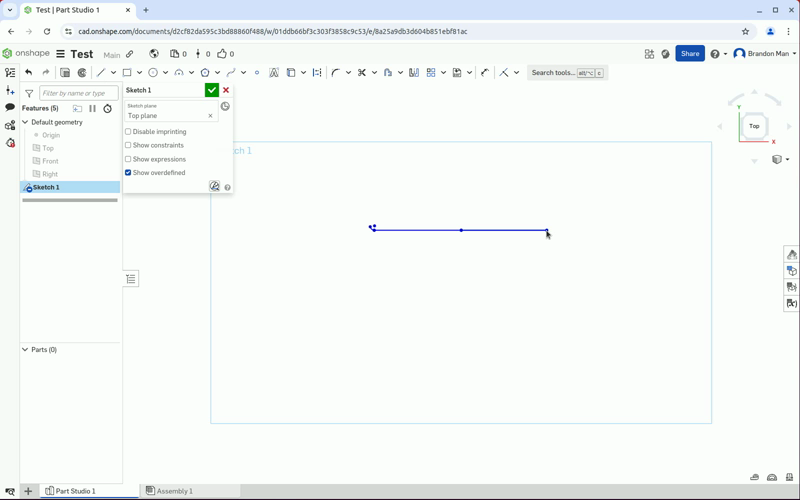
key(a)
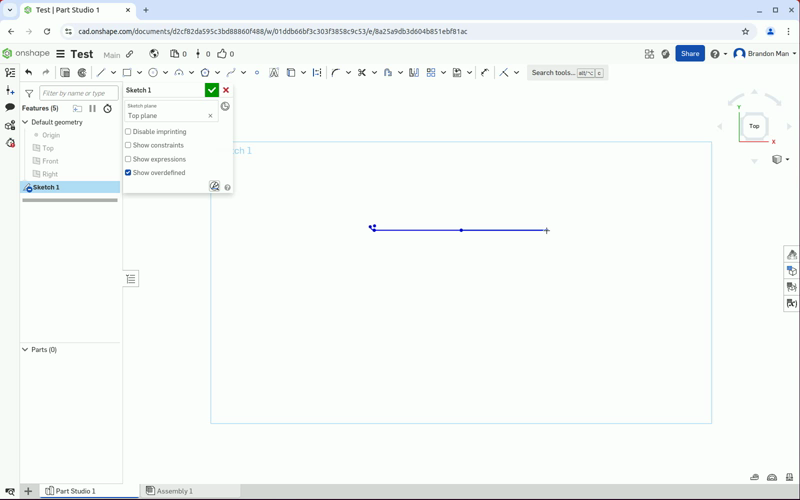
mouse_move(546, 230)
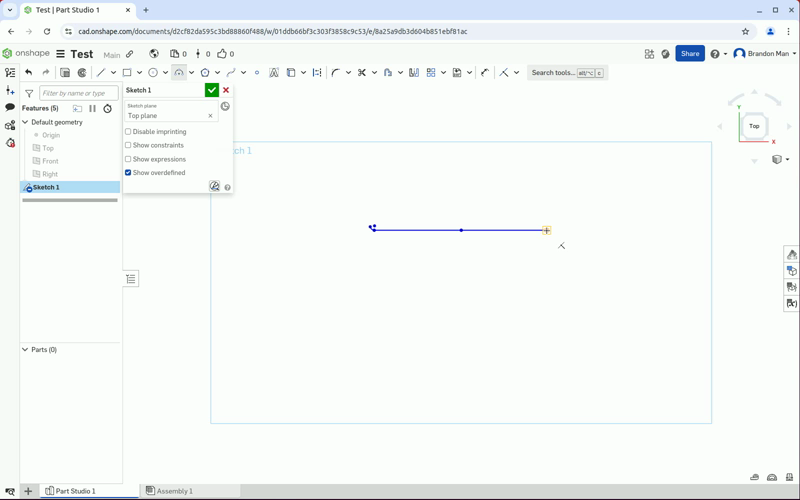
click(546, 230)
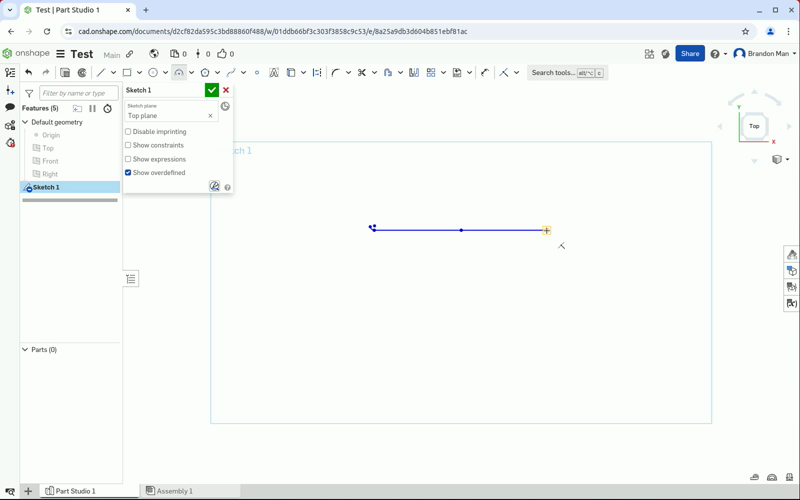
key_down(shift)
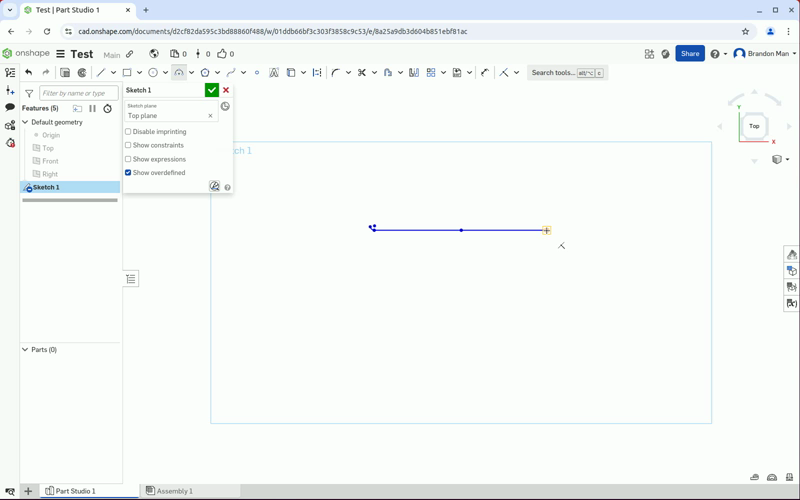
mouse_move(550, 226)
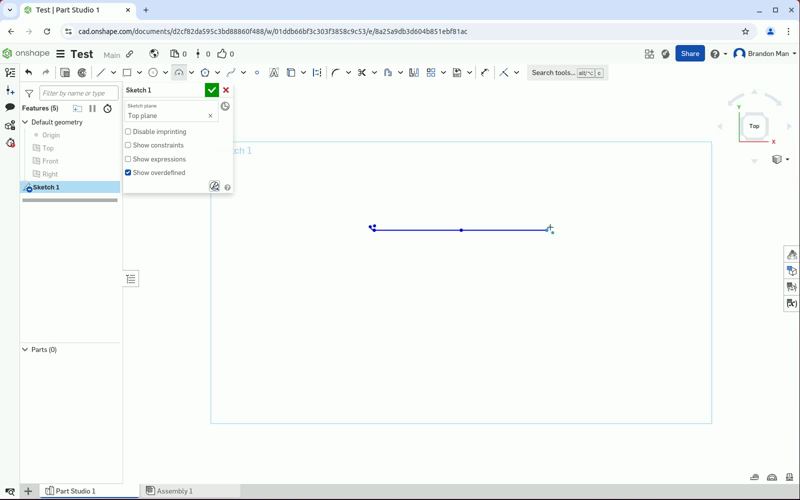
scroll(6)
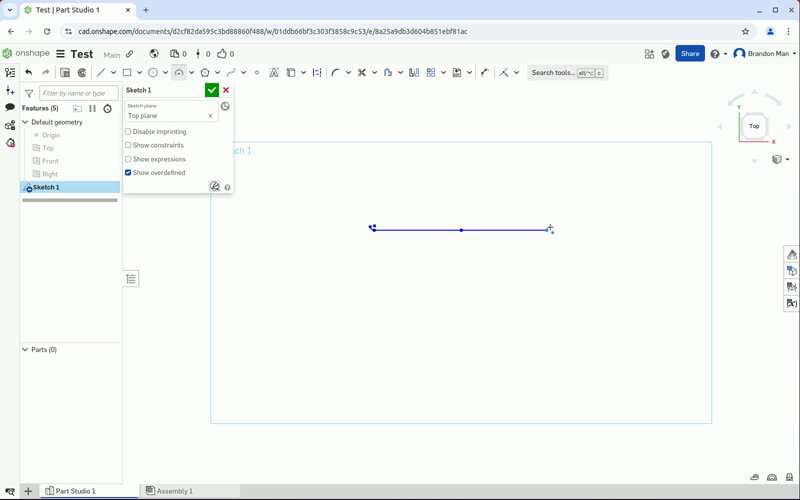
scroll(6)
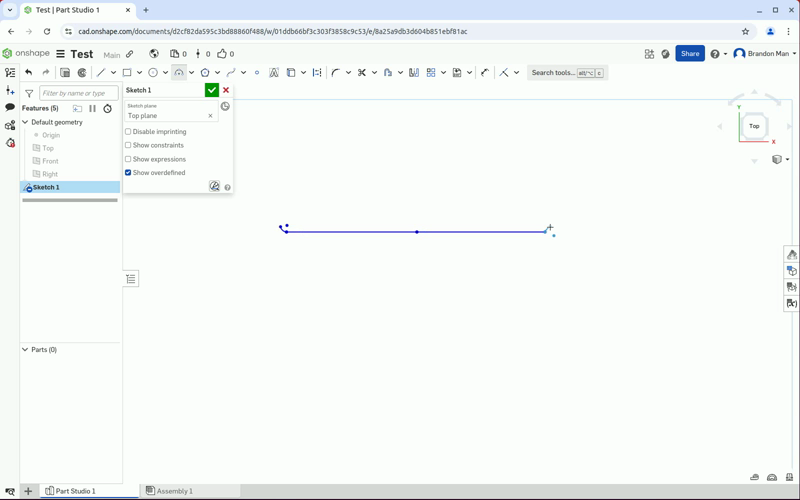
scroll(6)
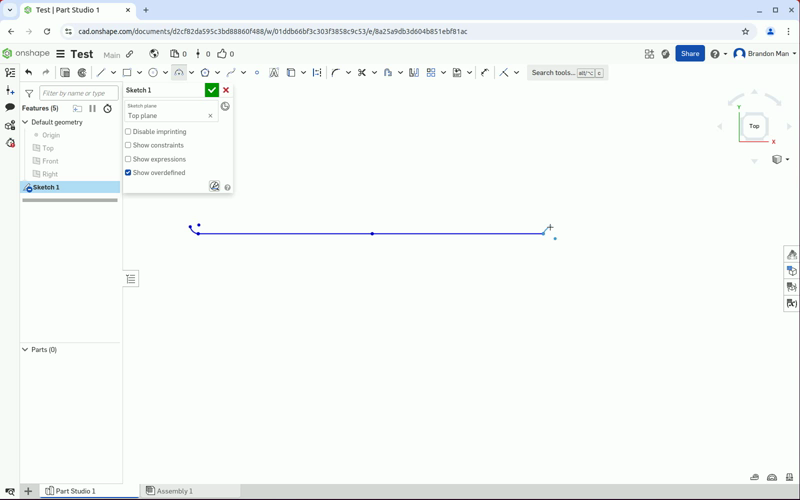
scroll(6)
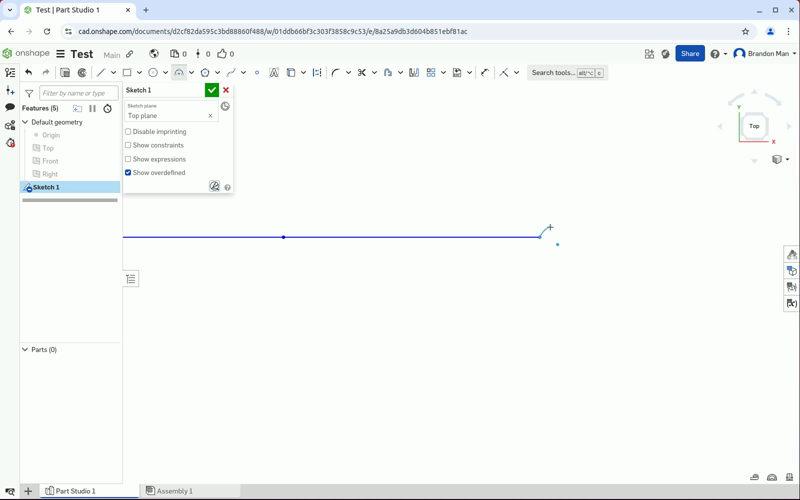
scroll(6)
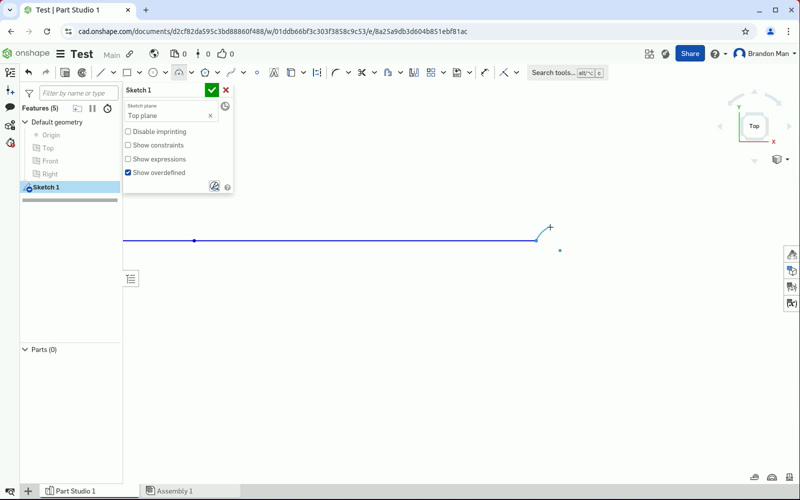
scroll(6)
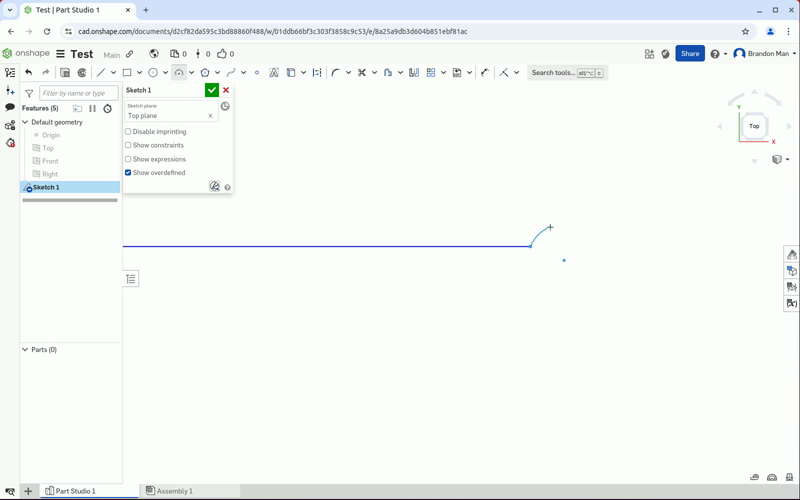
scroll(6)
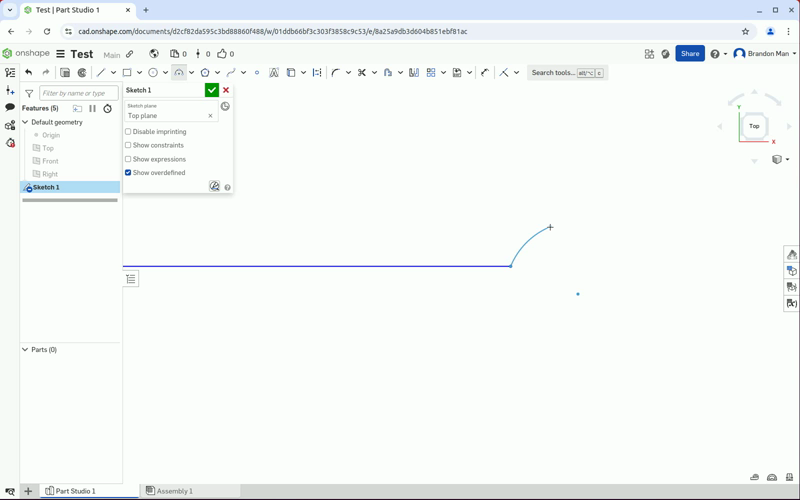
click(550, 226)
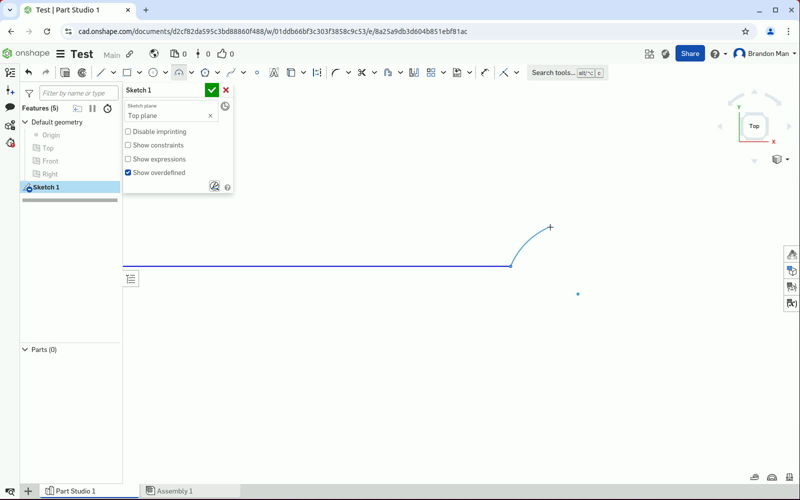
scroll(-6)
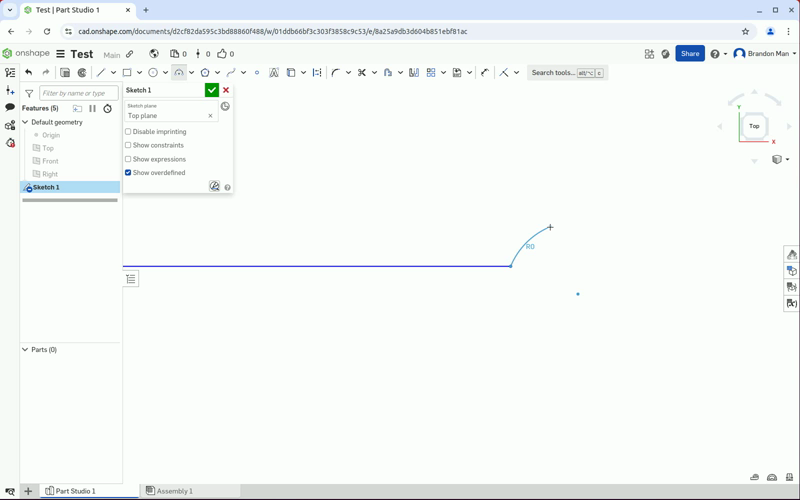
scroll(-6)
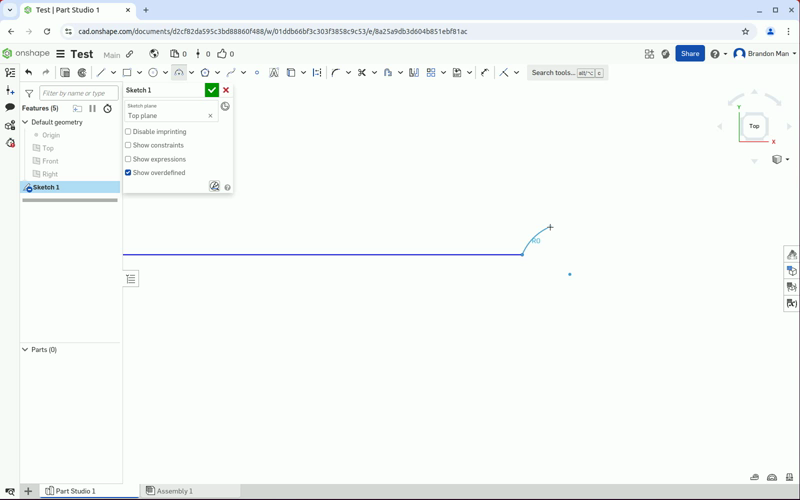
scroll(-6)
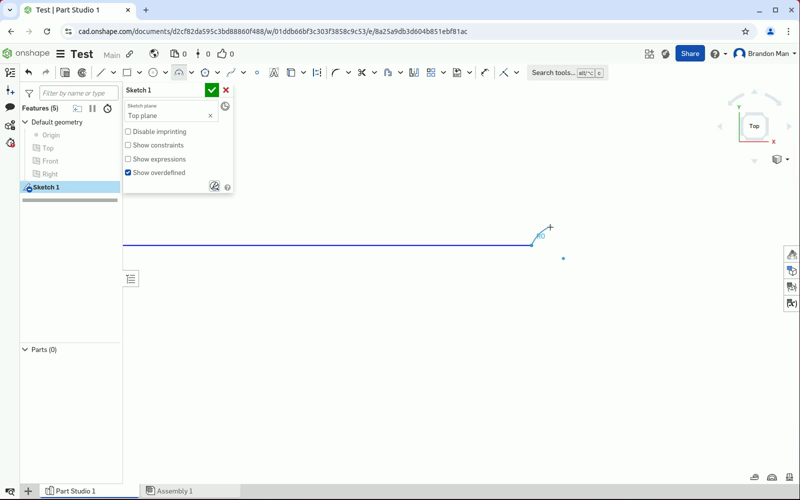
scroll(-6)
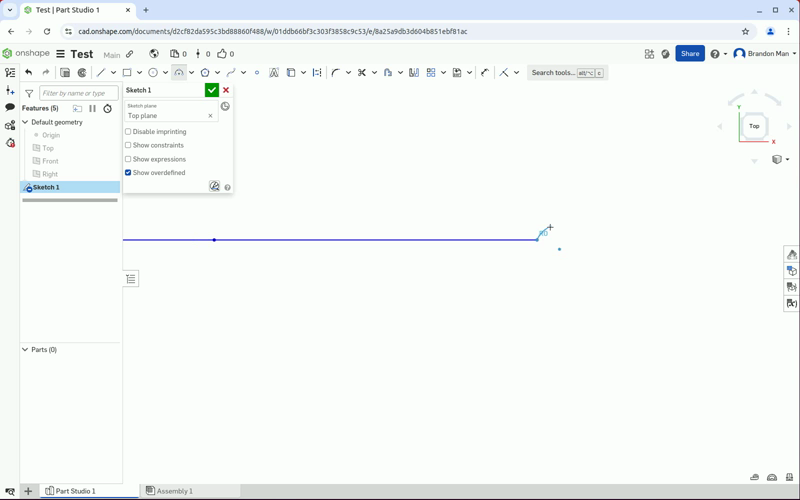
scroll(-6)
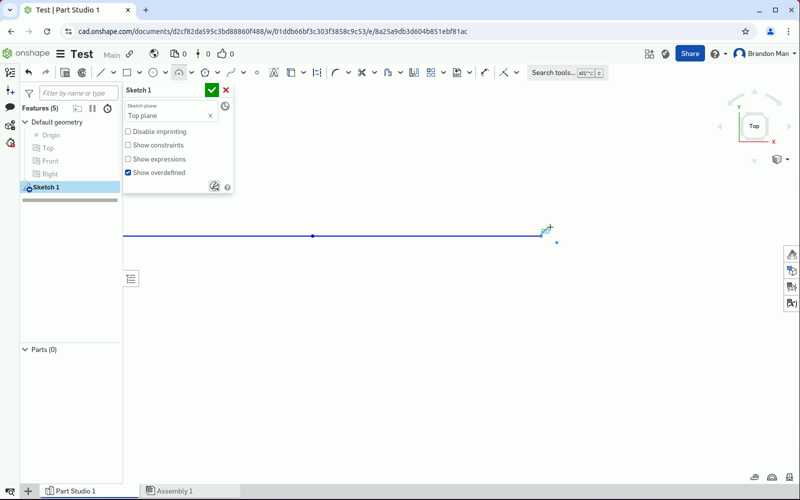
scroll(-6)
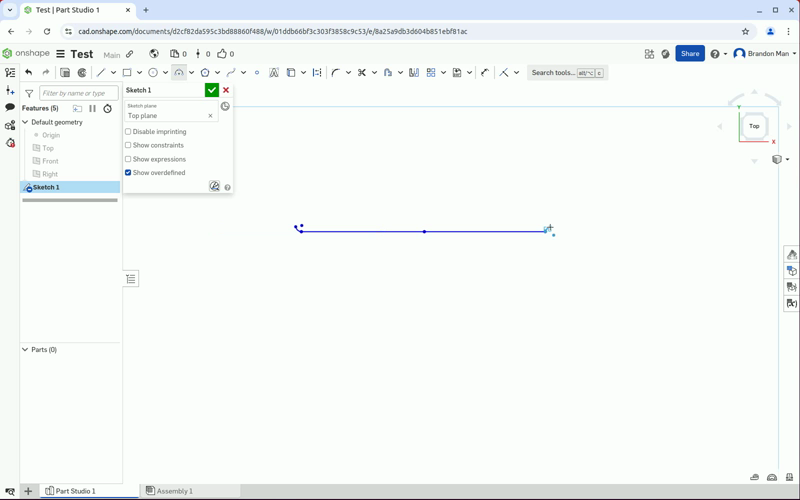
scroll(-6)
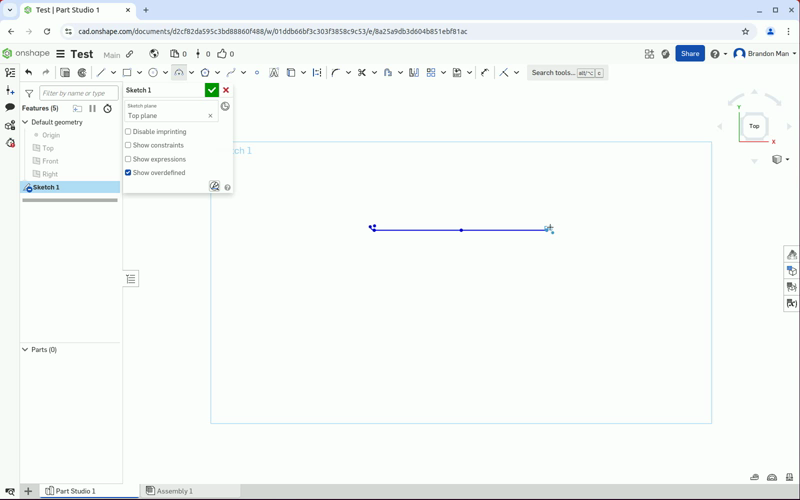
mouse_move(549, 229)
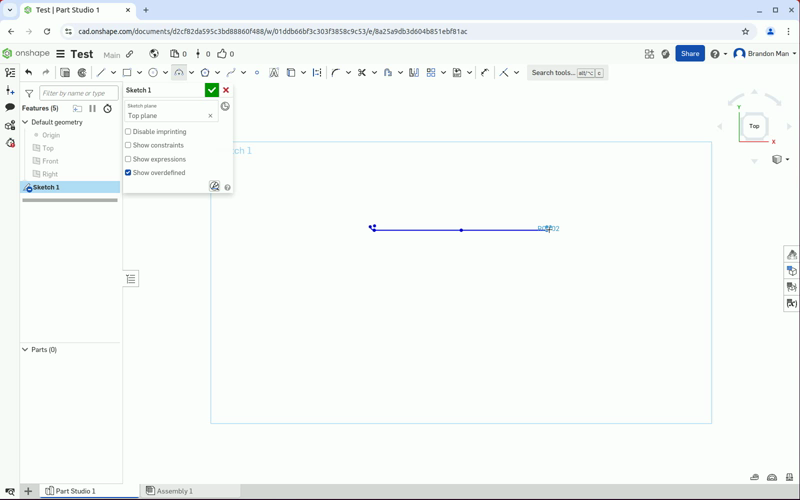
scroll(6)
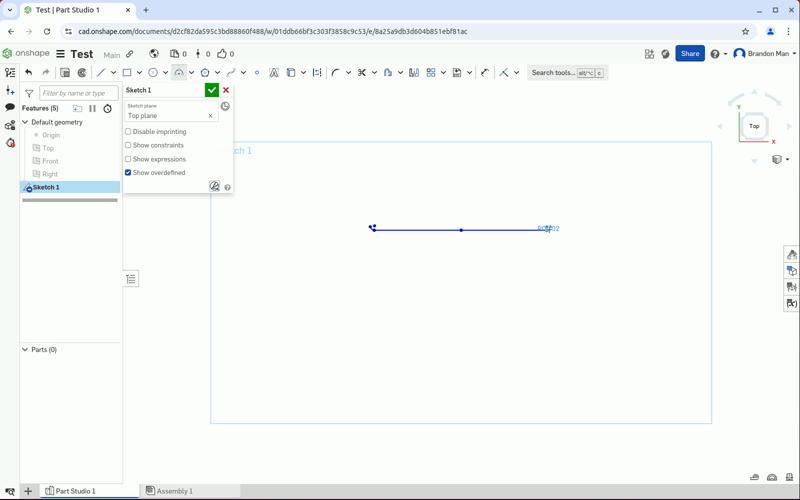
scroll(6)
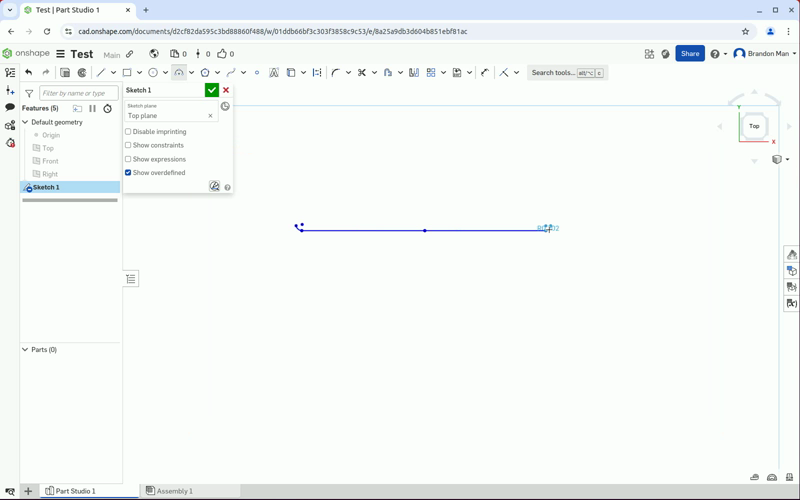
scroll(6)
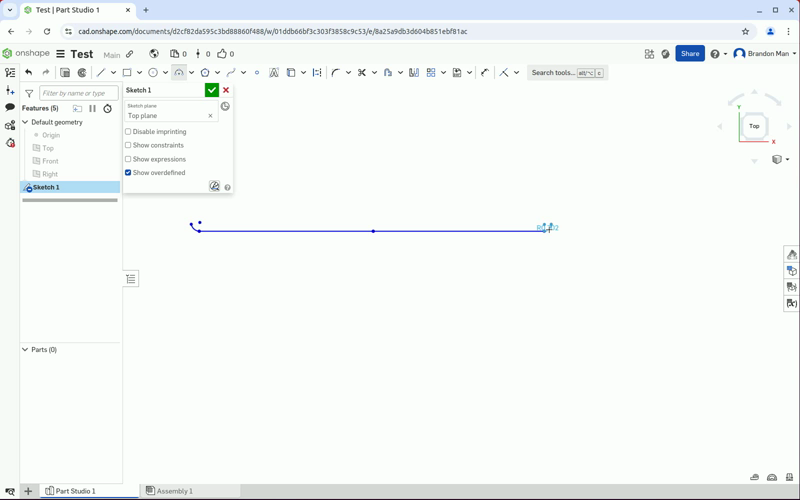
scroll(6)
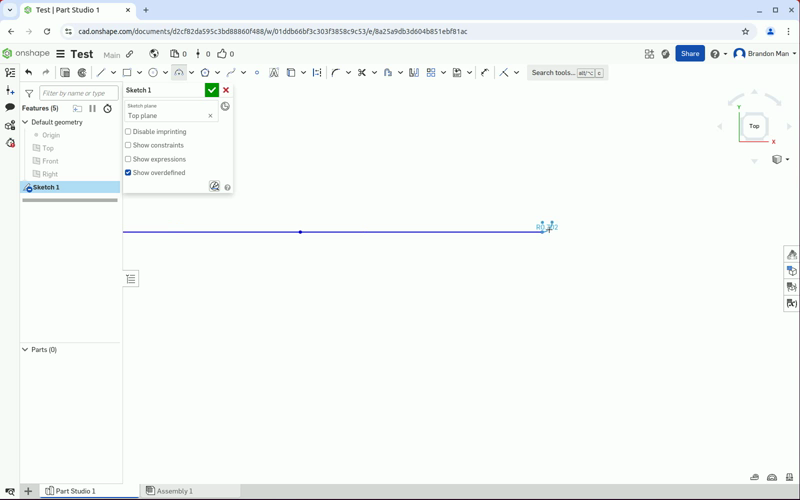
scroll(6)
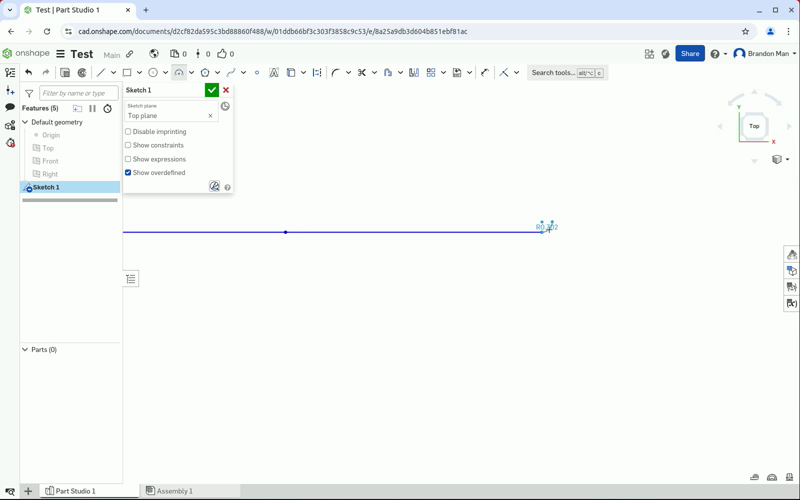
scroll(6)
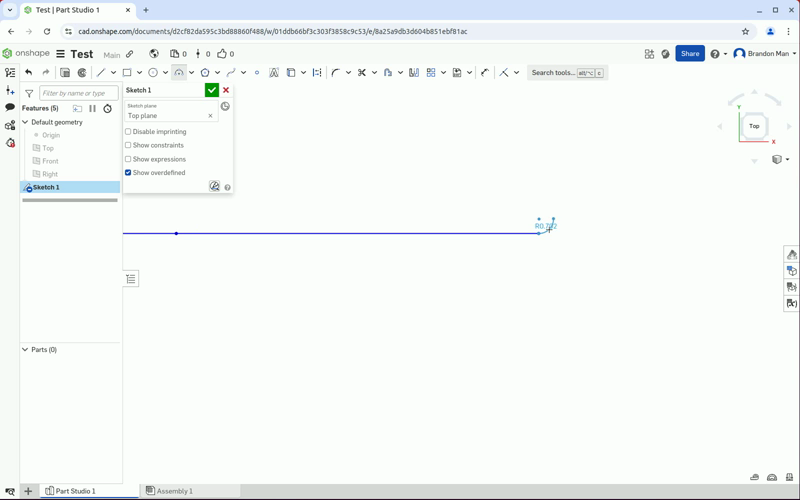
scroll(6)
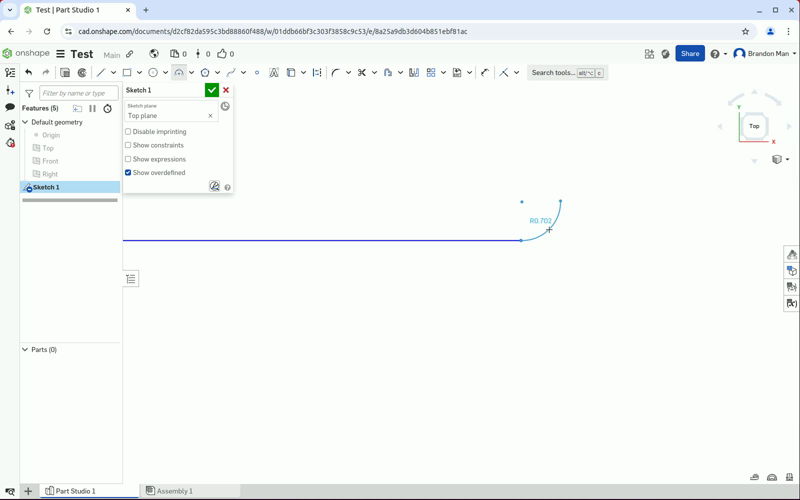
click(549, 229)
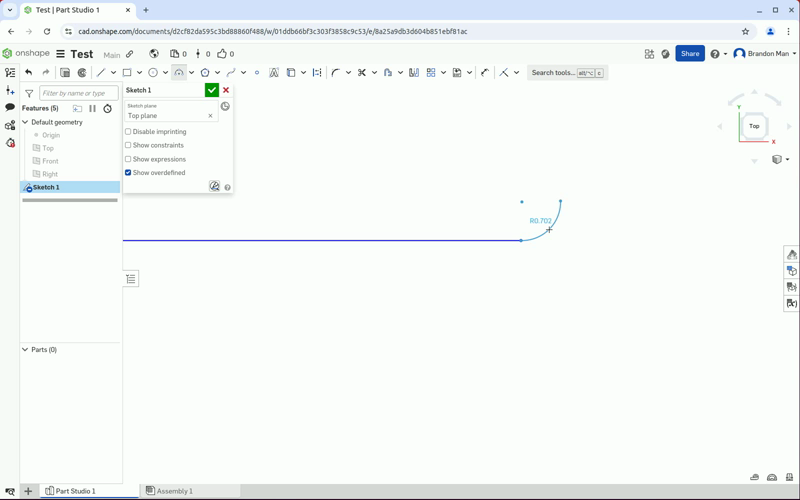
scroll(-6)
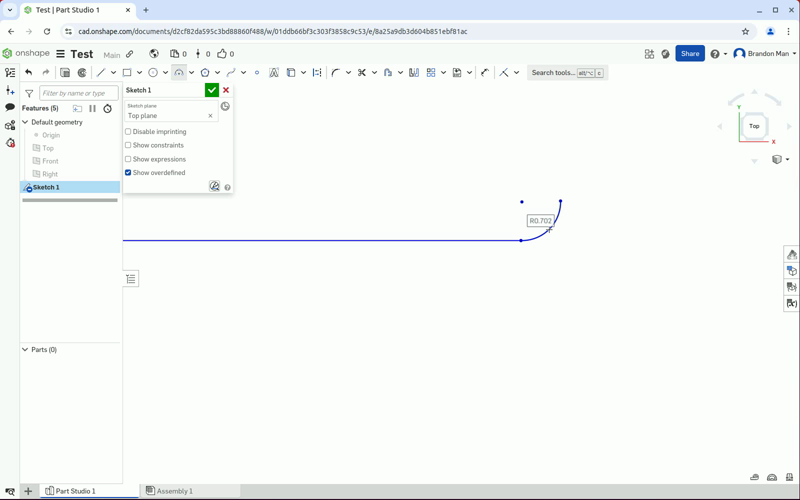
scroll(-6)
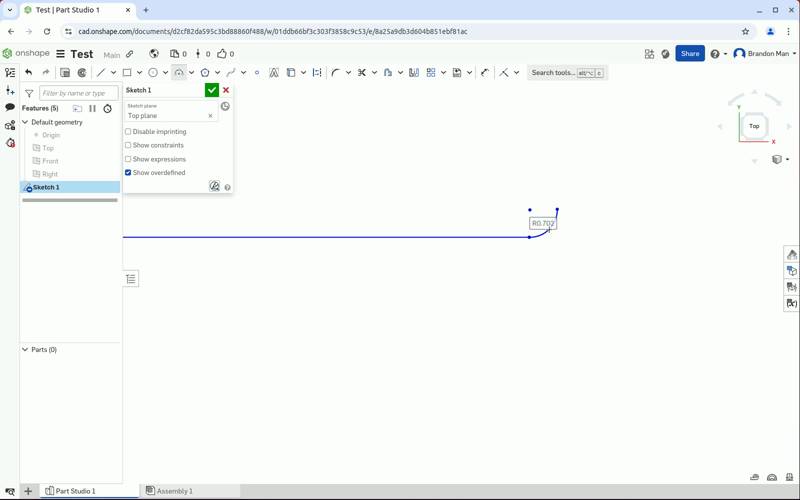
scroll(-6)
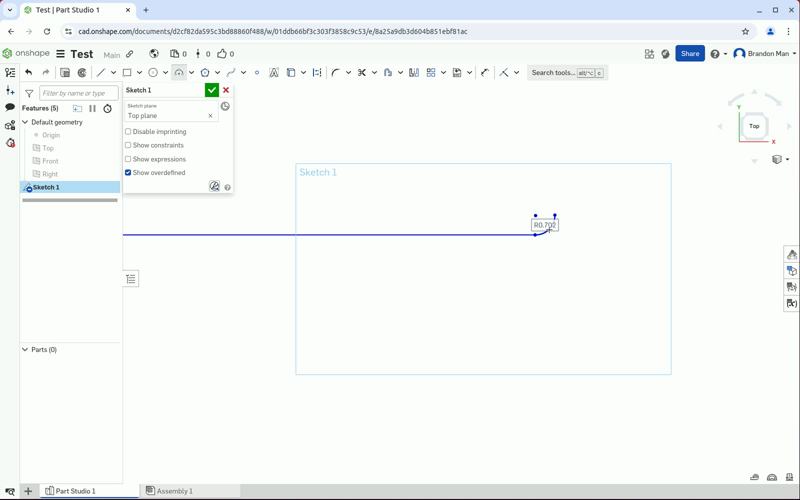
scroll(-6)
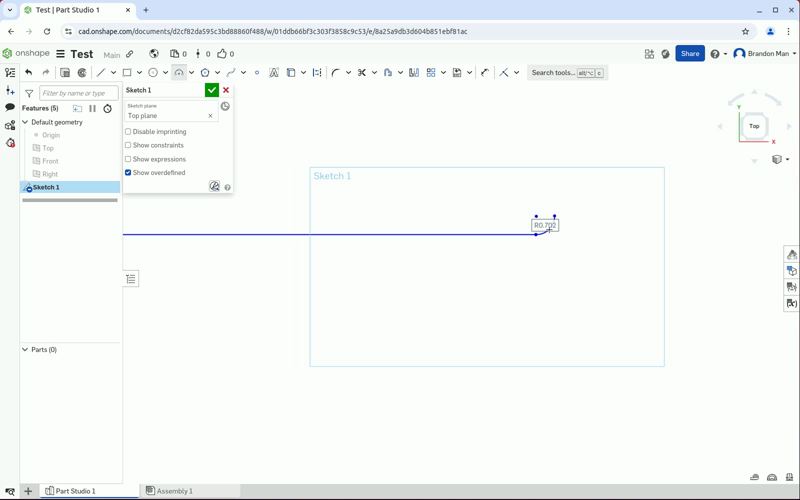
scroll(-6)
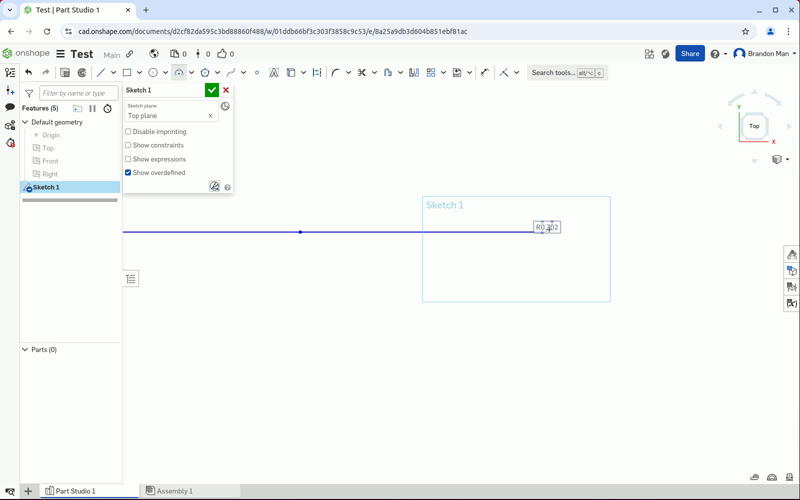
scroll(-6)
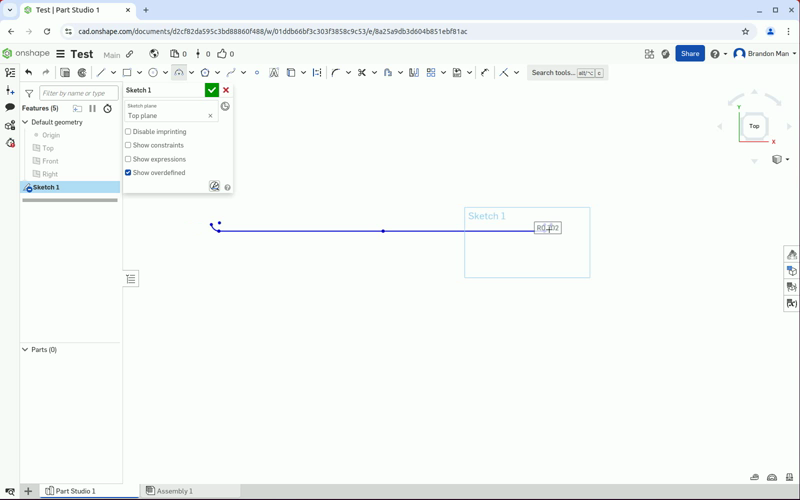
scroll(-6)
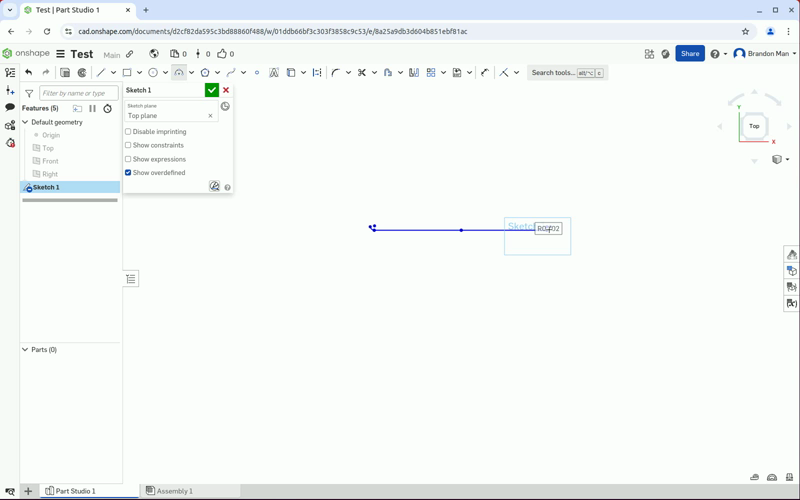
key_up(shift)
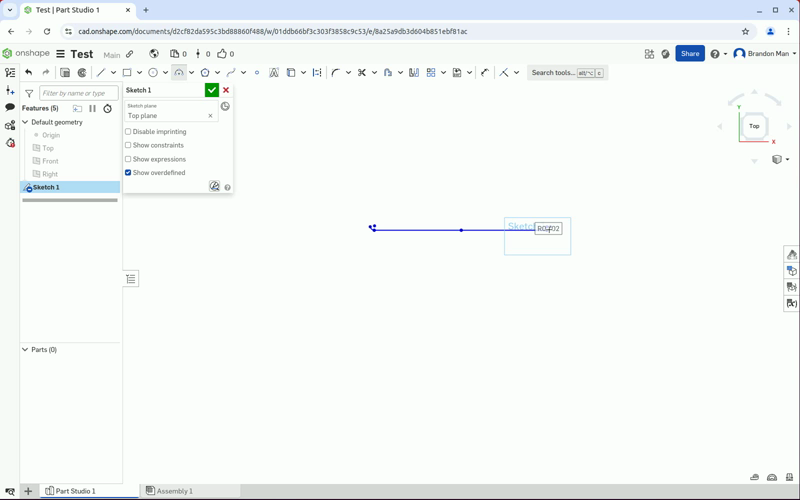
key(esc)
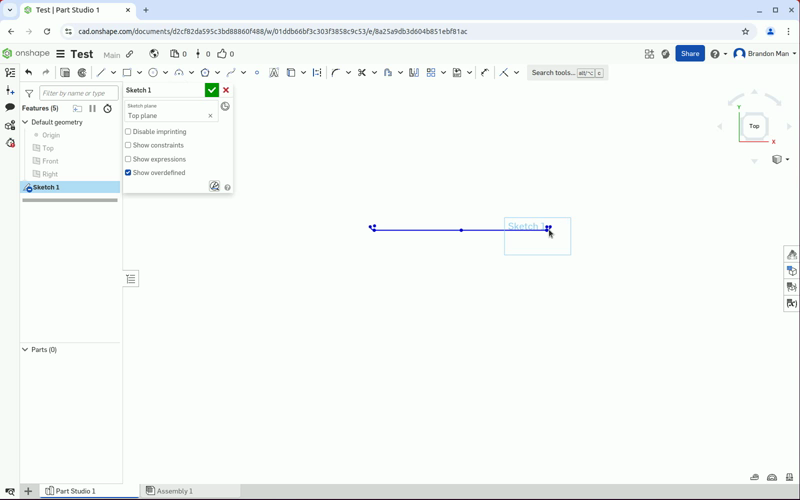
key(l)
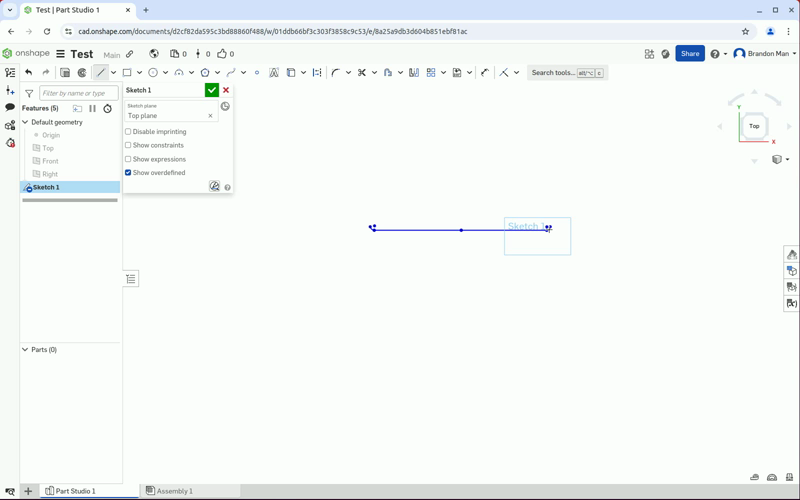
mouse_move(550, 226)
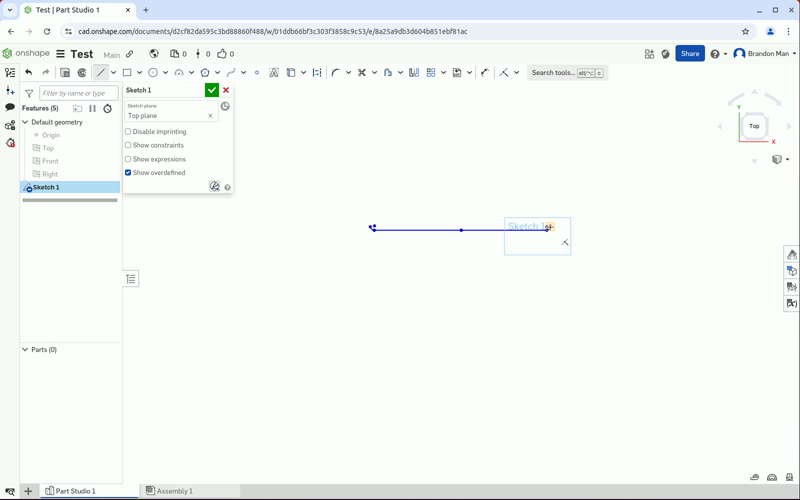
scroll(6)
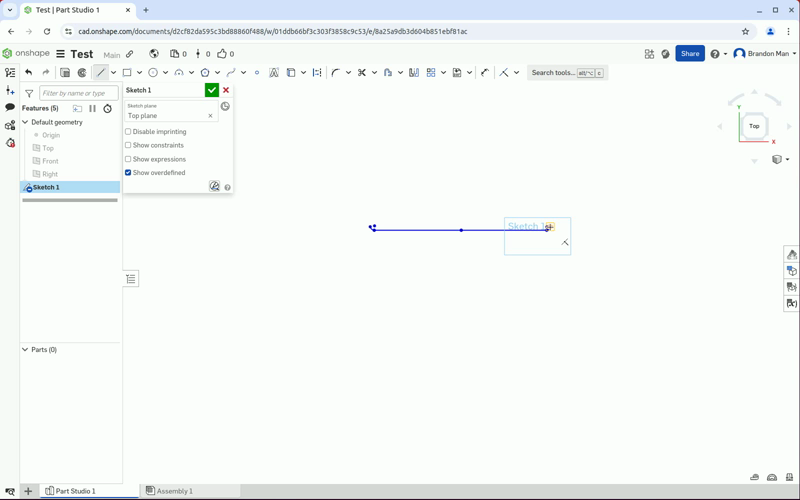
scroll(6)
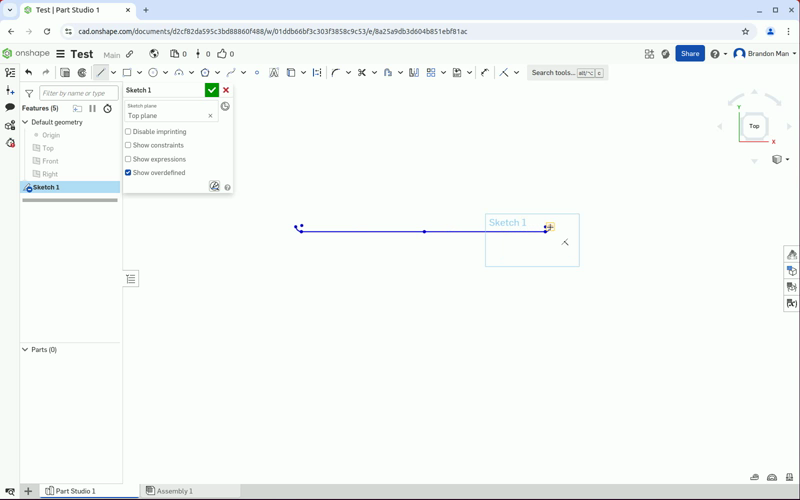
scroll(6)
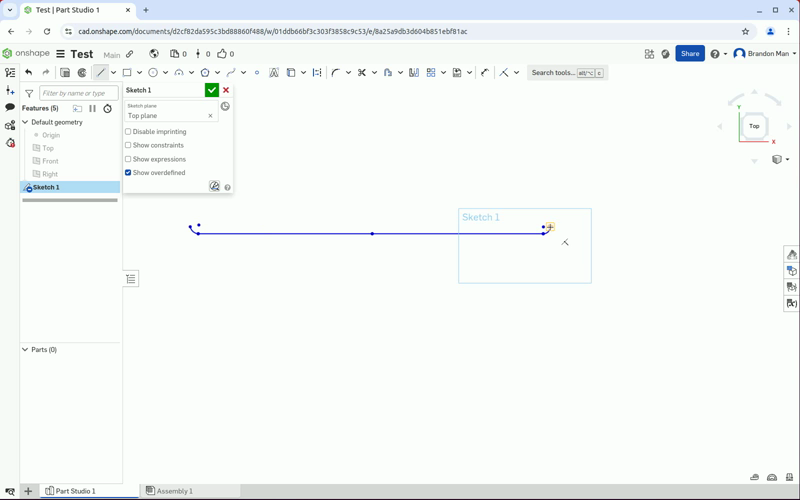
scroll(6)
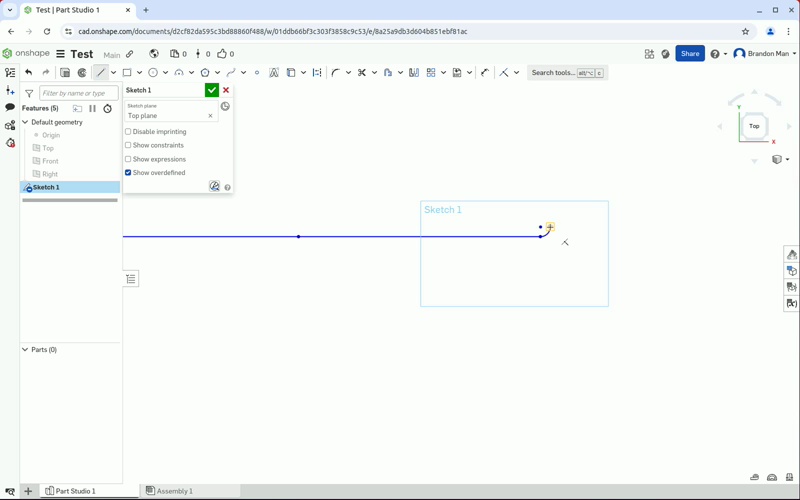
scroll(6)
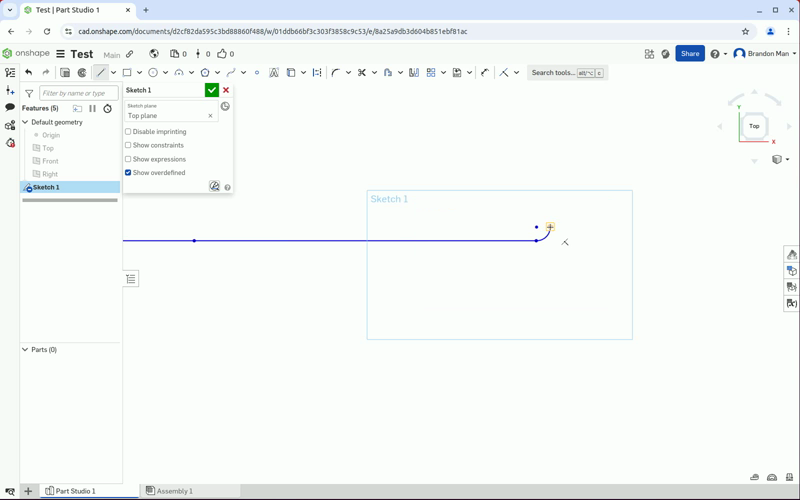
scroll(6)
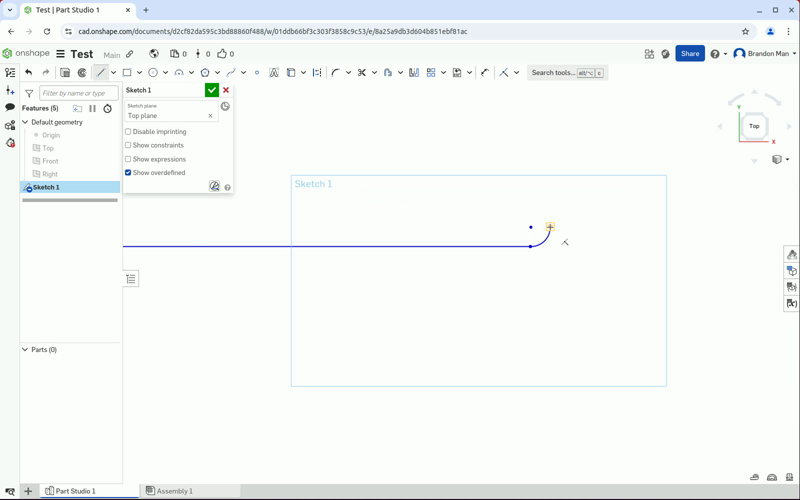
scroll(6)
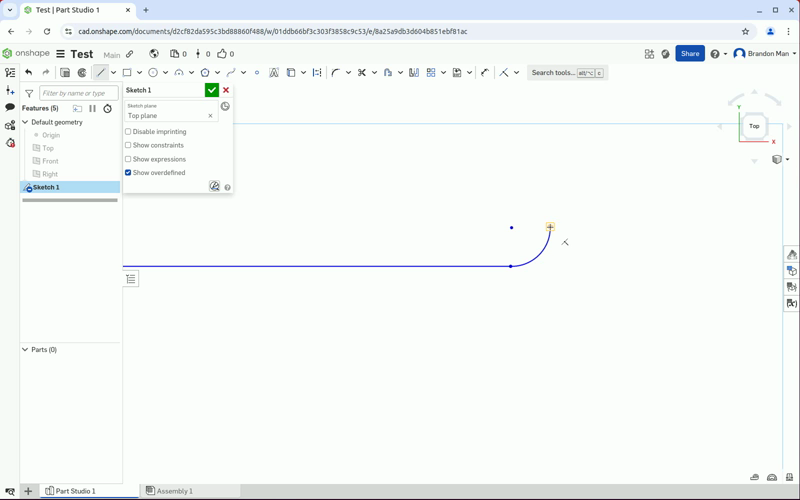
click(550, 226)
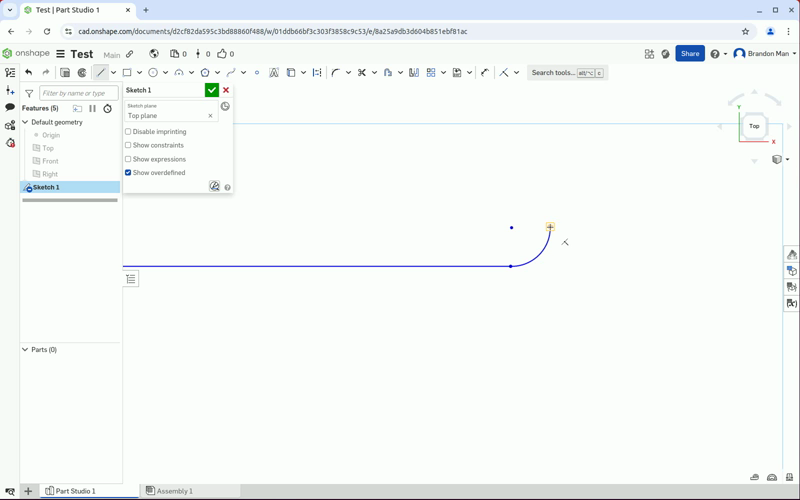
scroll(-6)
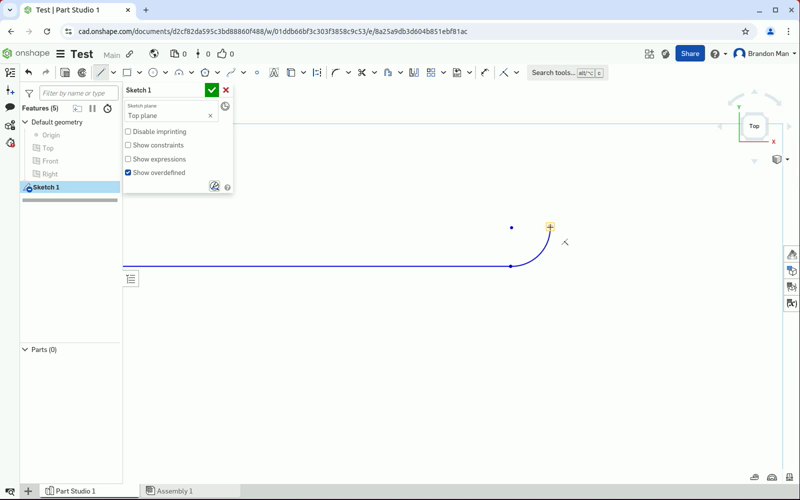
scroll(-6)
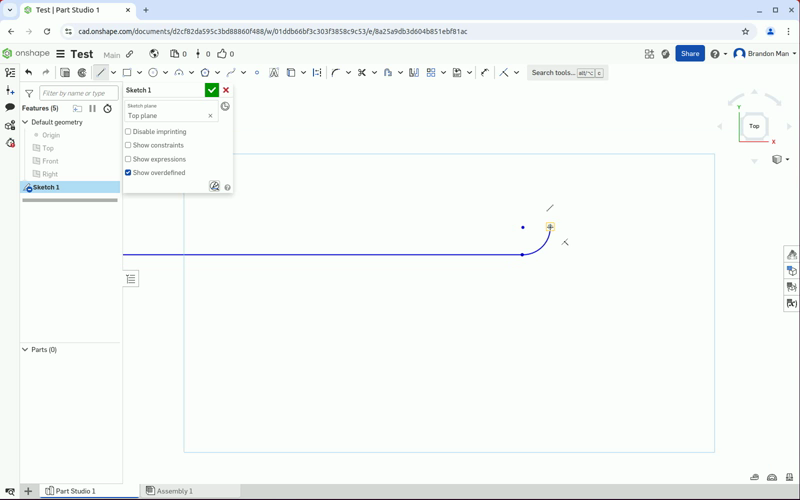
scroll(-6)
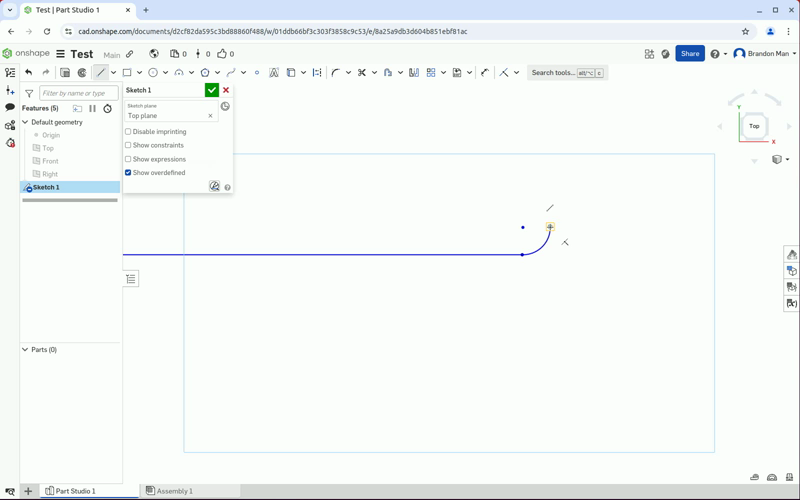
scroll(-6)
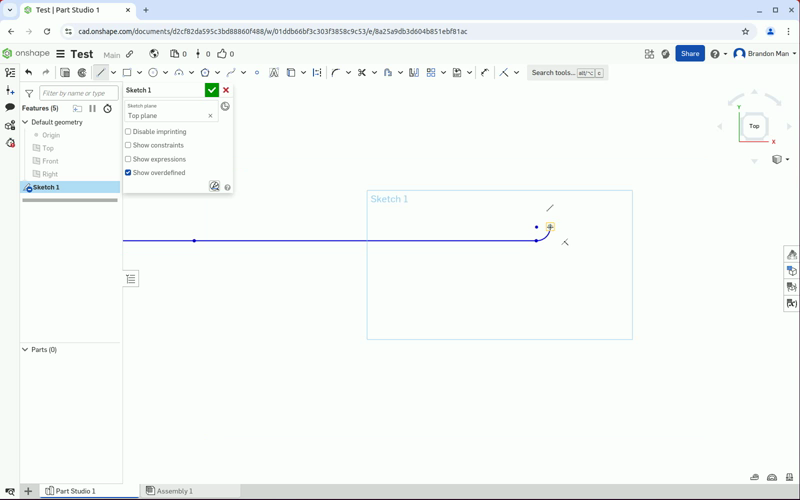
scroll(-6)
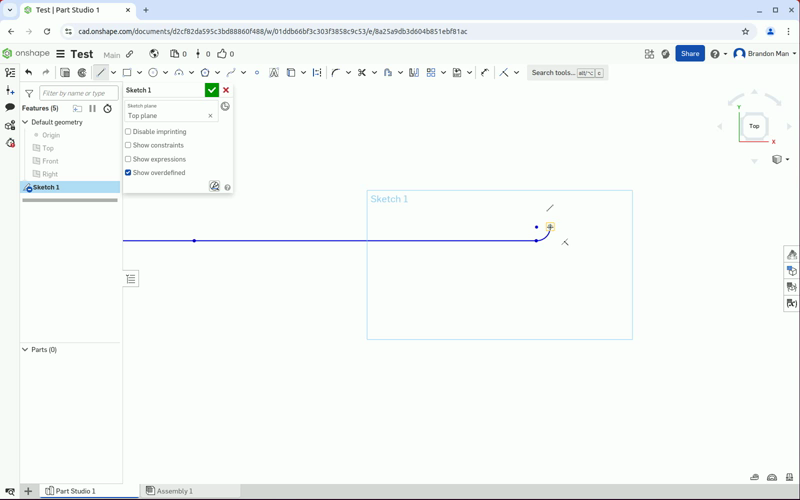
scroll(-6)
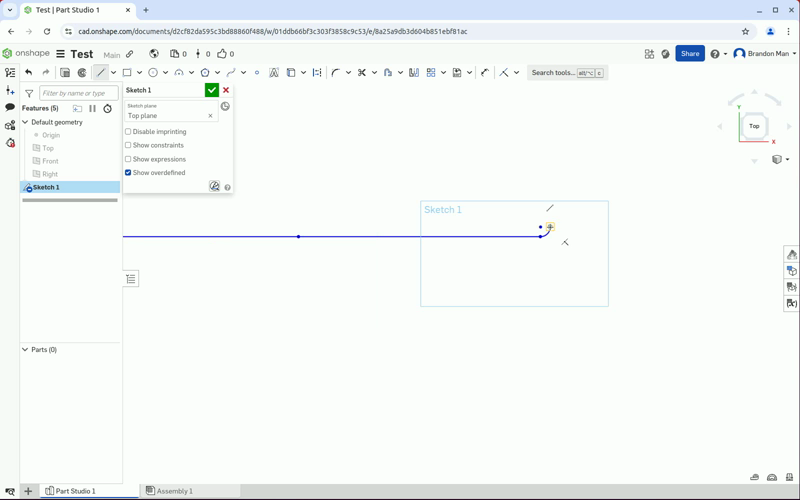
scroll(-6)
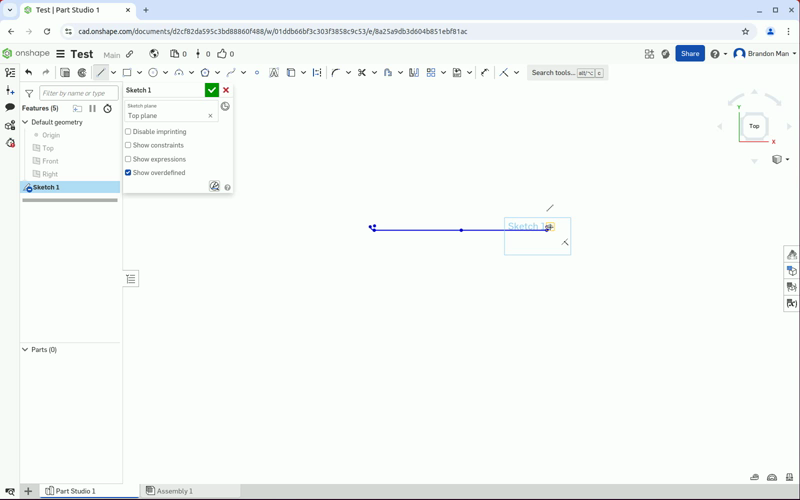
key_down(shift)
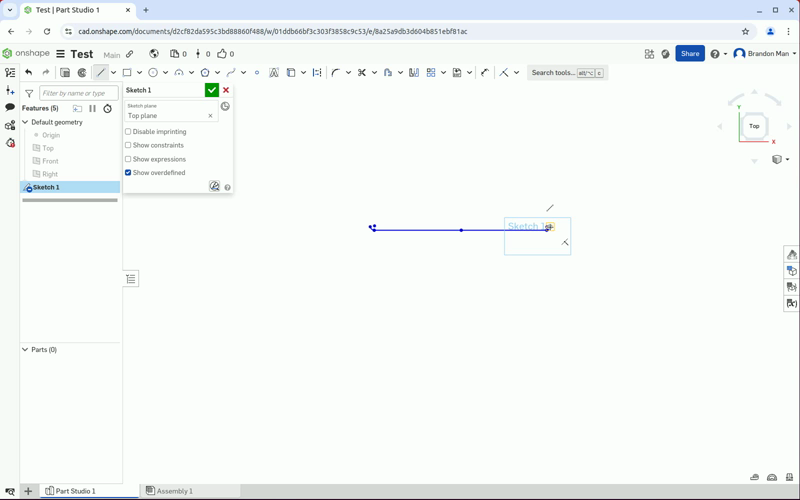
mouse_move(580, 226)
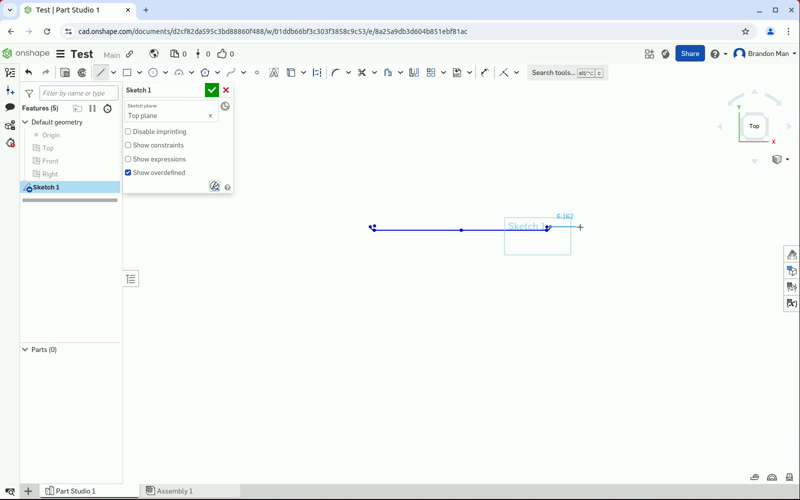
mouse_move(550, 219)
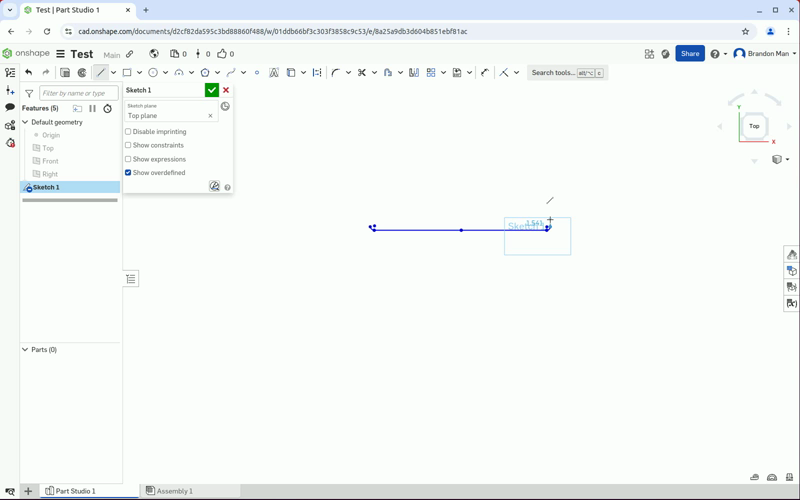
click(550, 219)
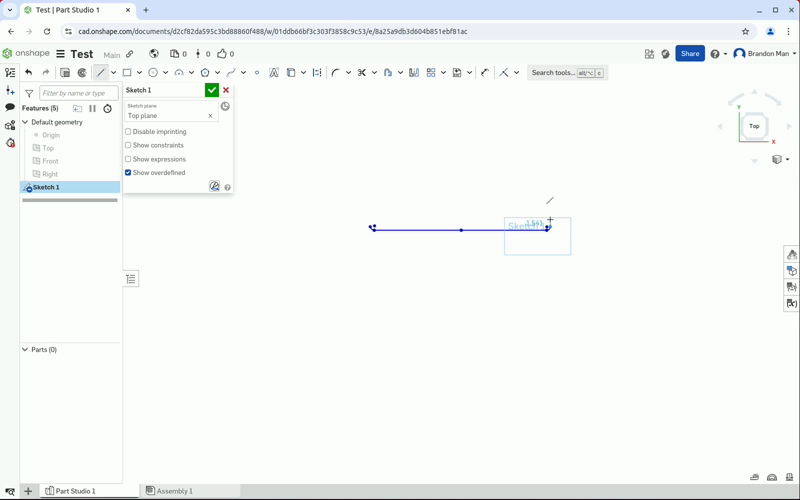
key_up(shift)
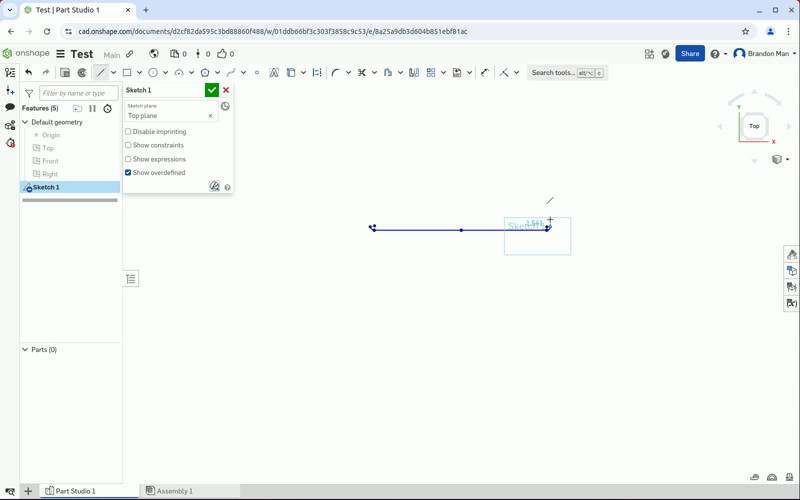
key(esc)
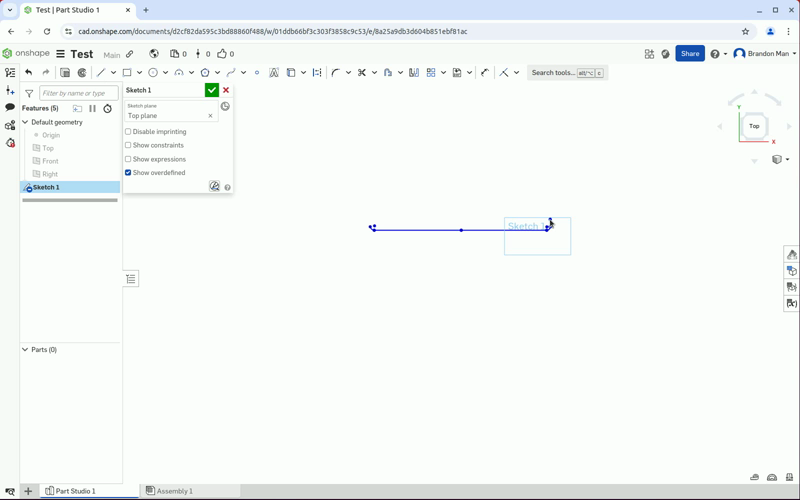
key(a)
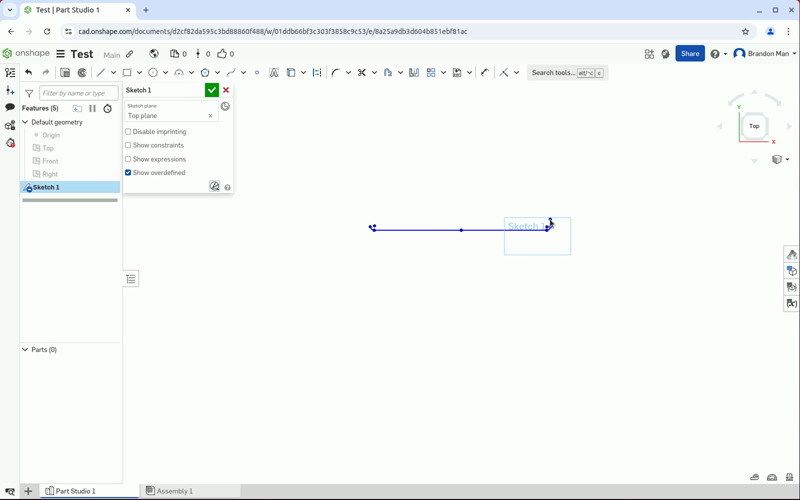
mouse_move(550, 219)
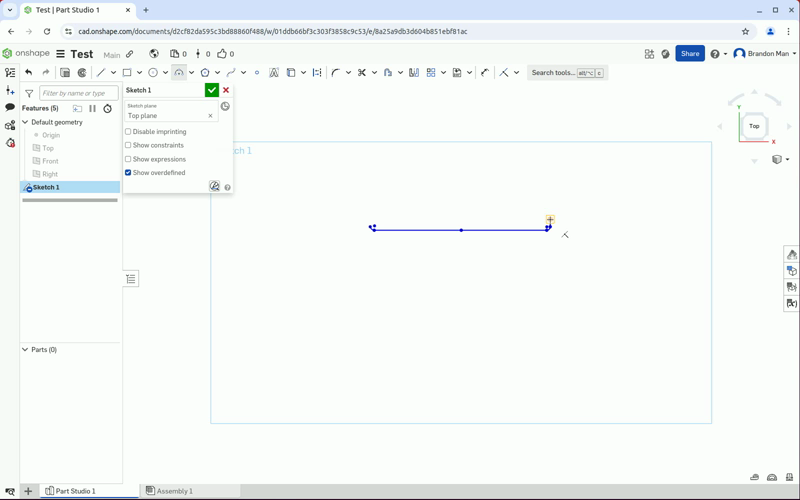
click(550, 219)
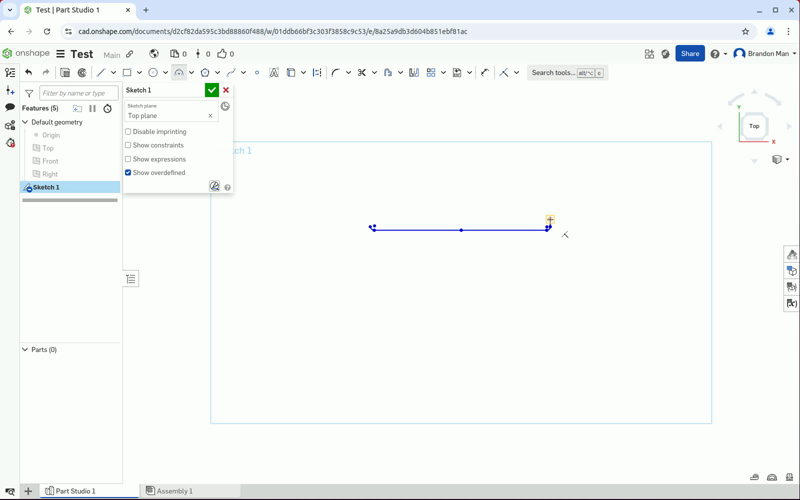
key_down(shift)
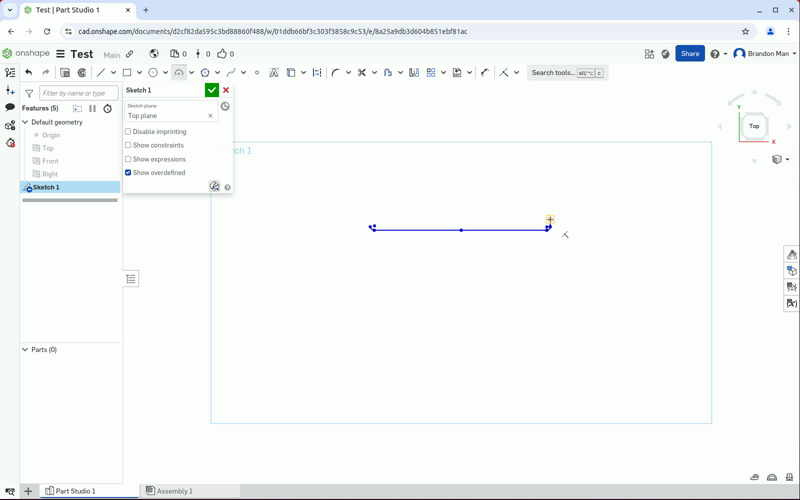
mouse_move(546, 215)
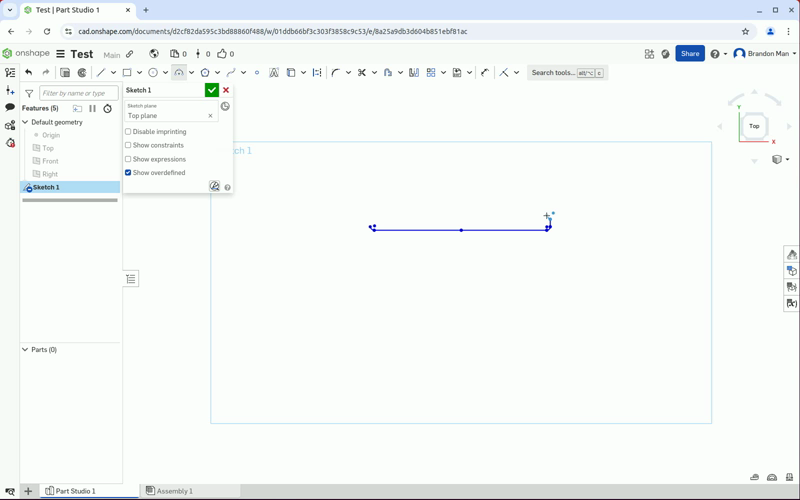
scroll(6)
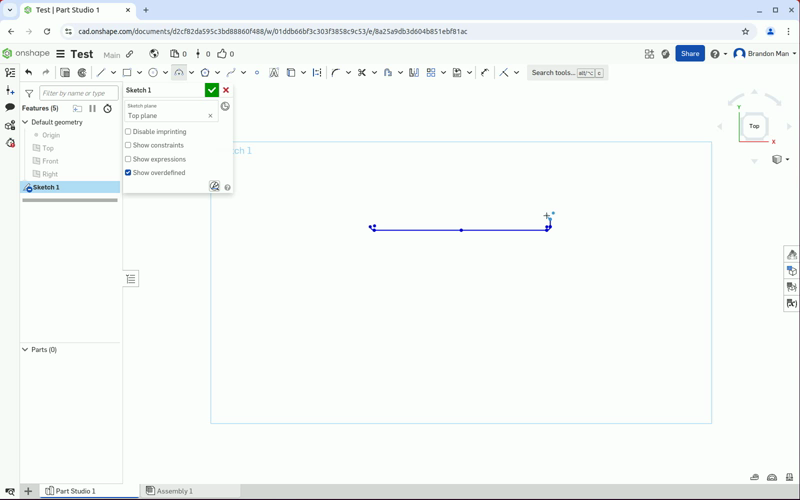
scroll(6)
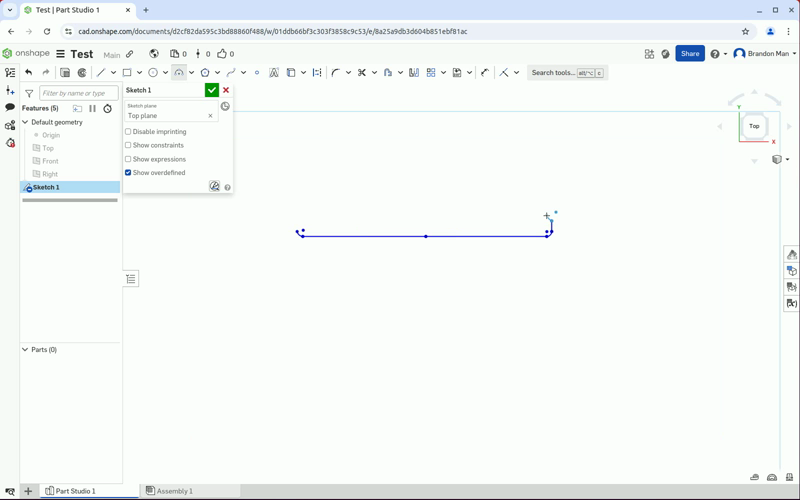
scroll(6)
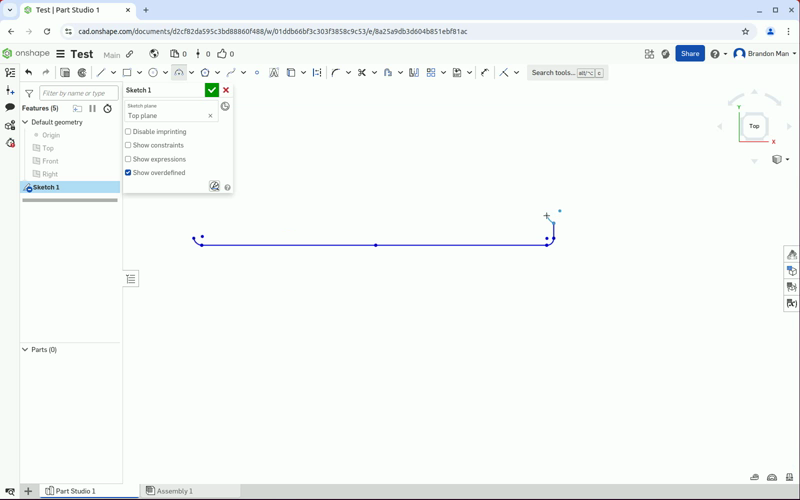
scroll(6)
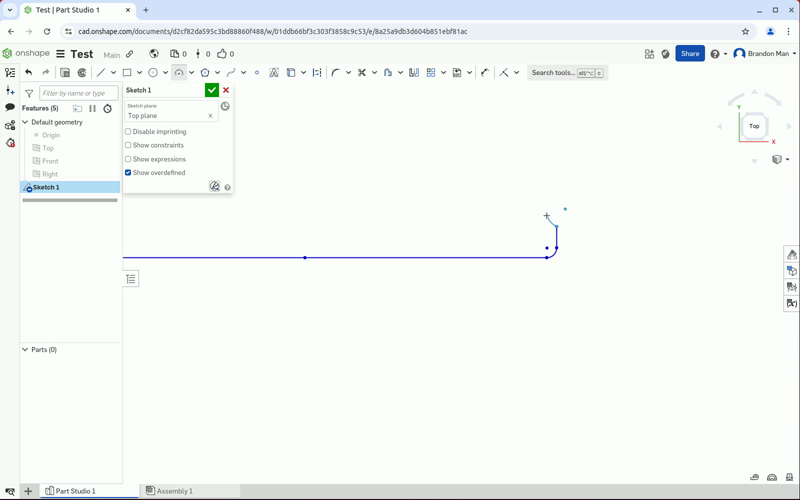
scroll(6)
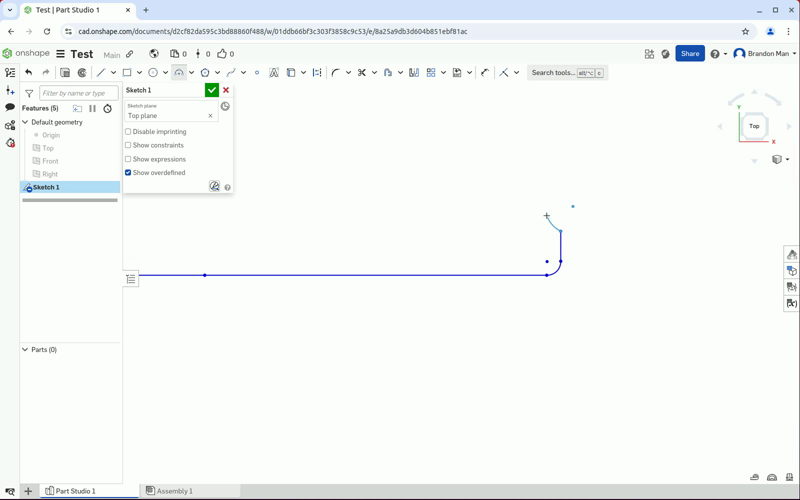
scroll(6)
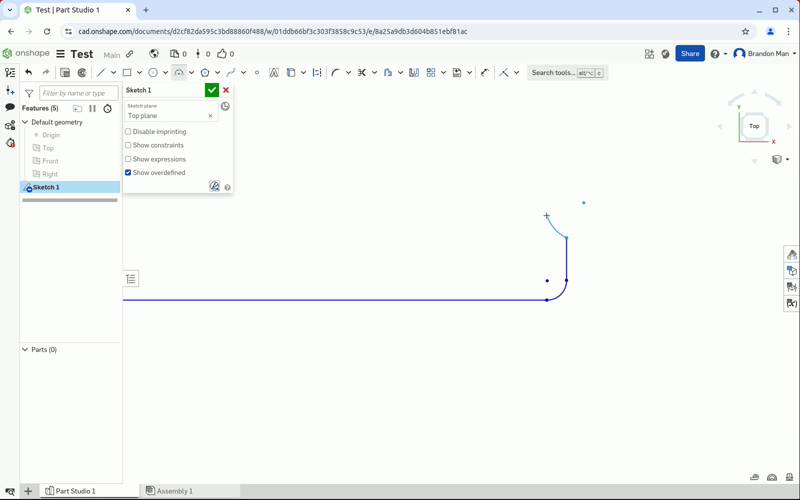
scroll(6)
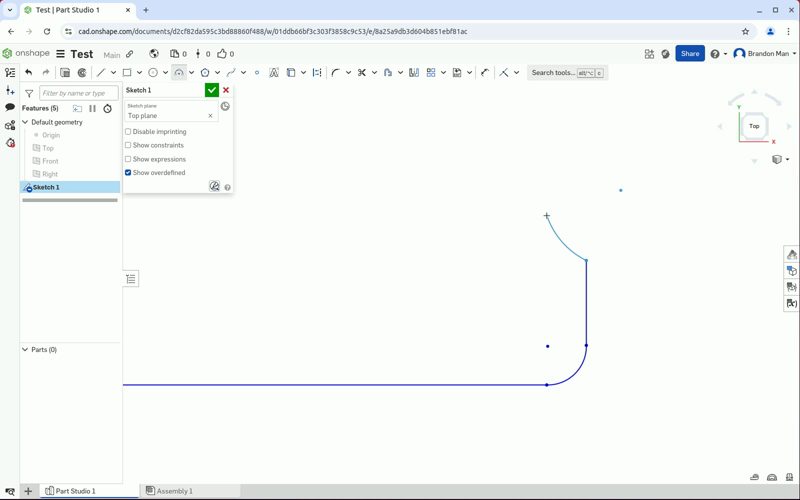
click(546, 215)
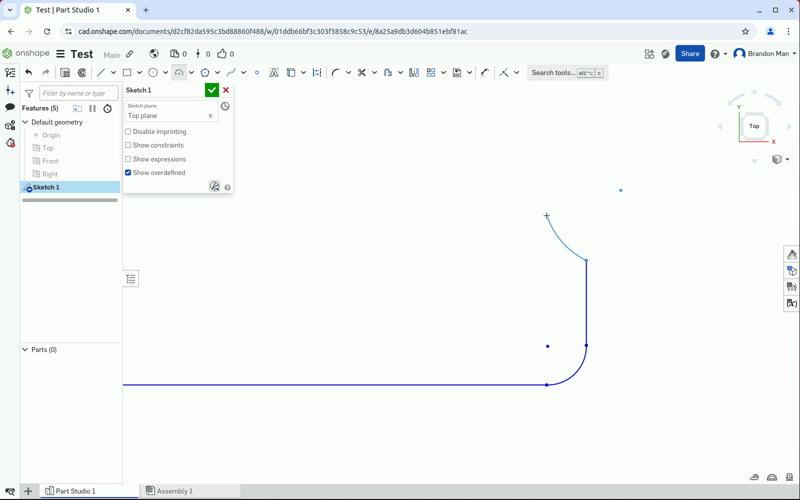
scroll(-6)
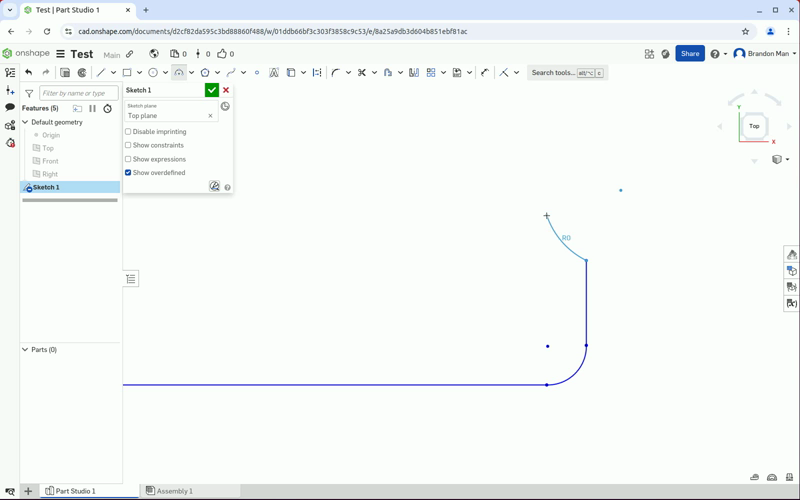
scroll(-6)
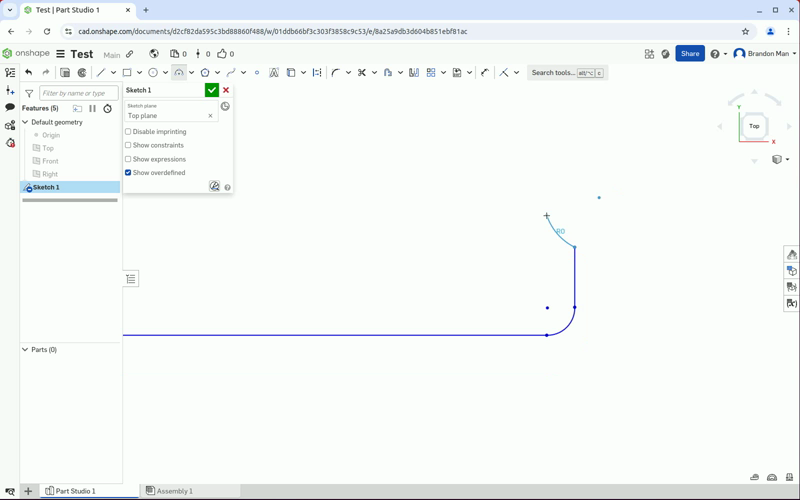
scroll(-6)
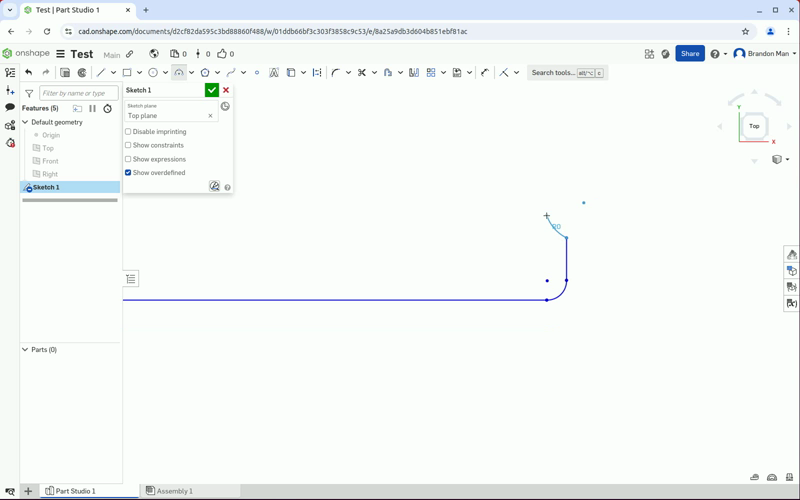
scroll(-6)
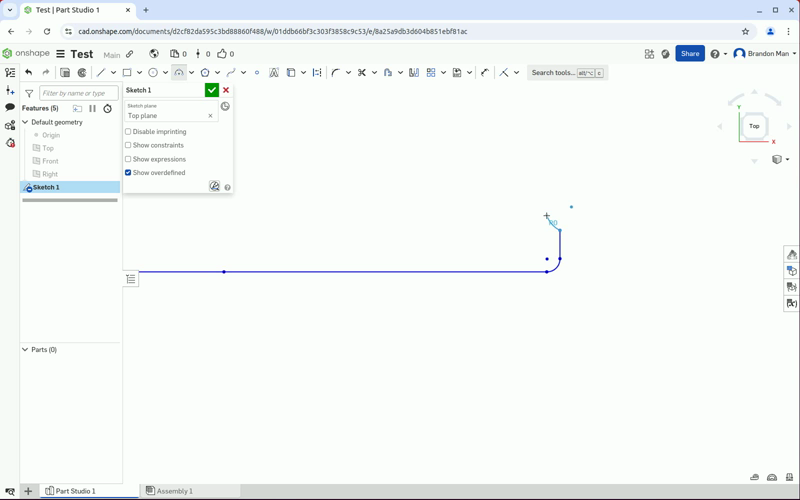
scroll(-6)
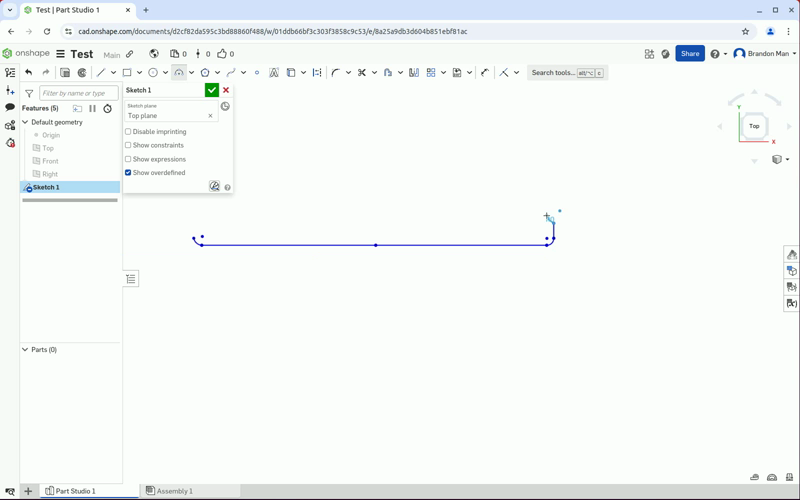
scroll(-6)
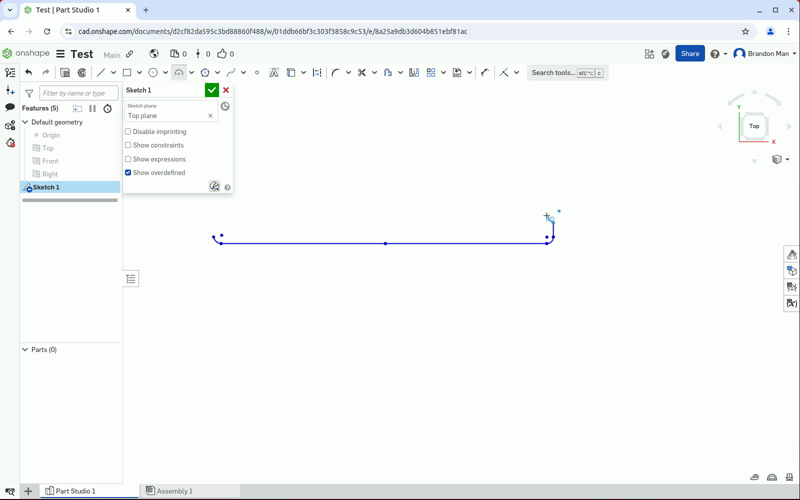
scroll(-6)
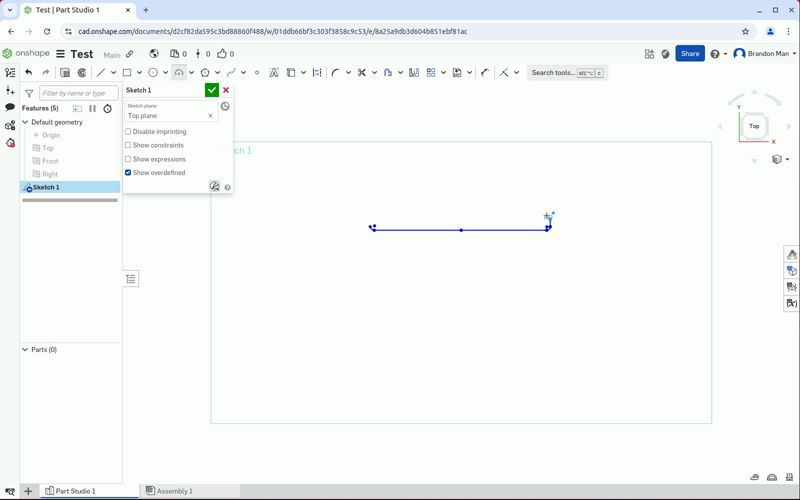
mouse_move(549, 216)
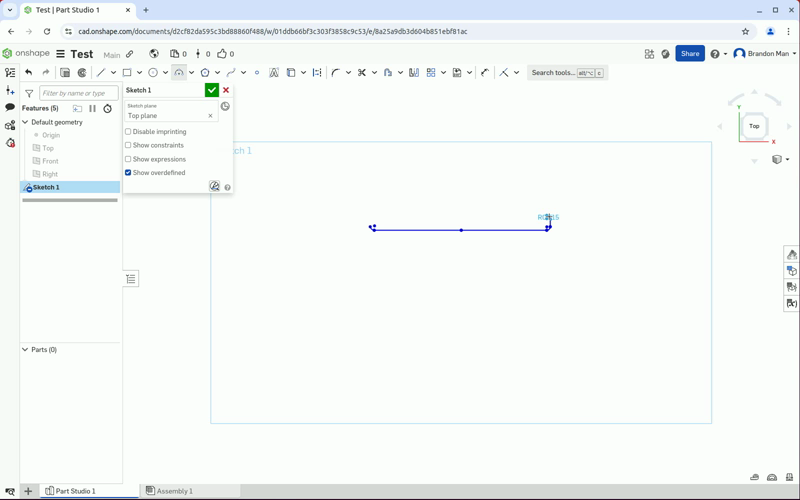
scroll(6)
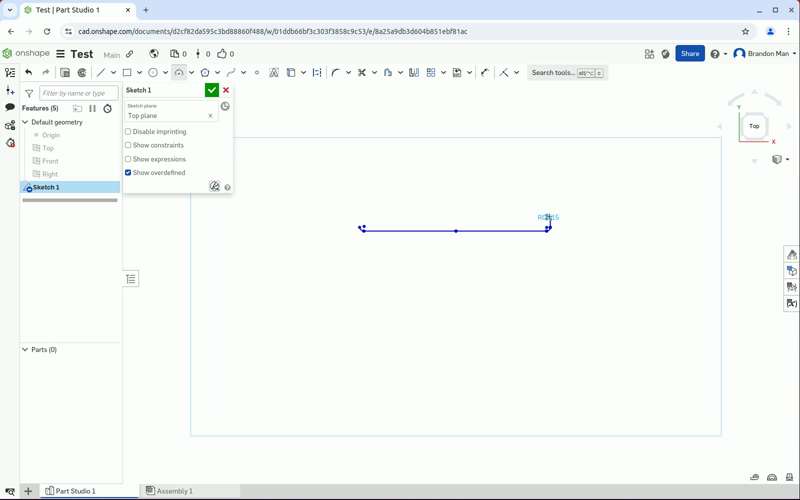
scroll(6)
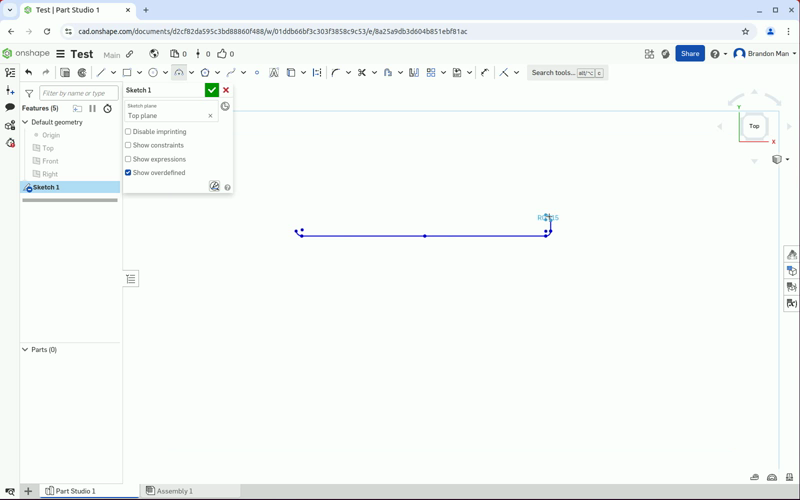
scroll(6)
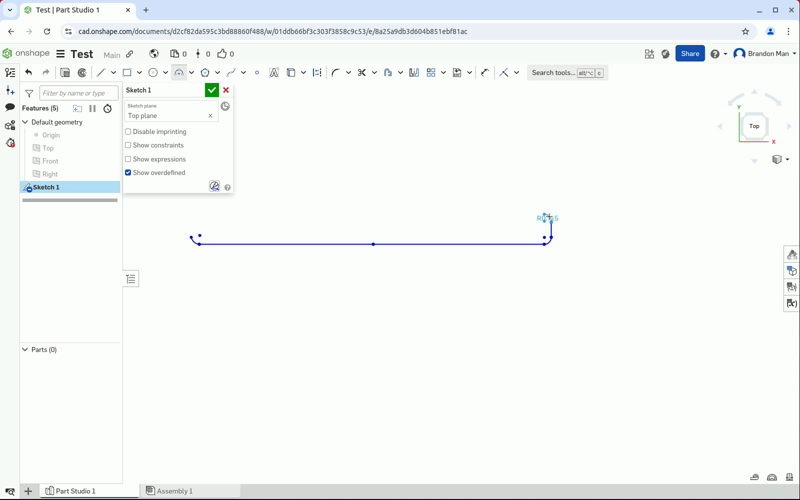
scroll(6)
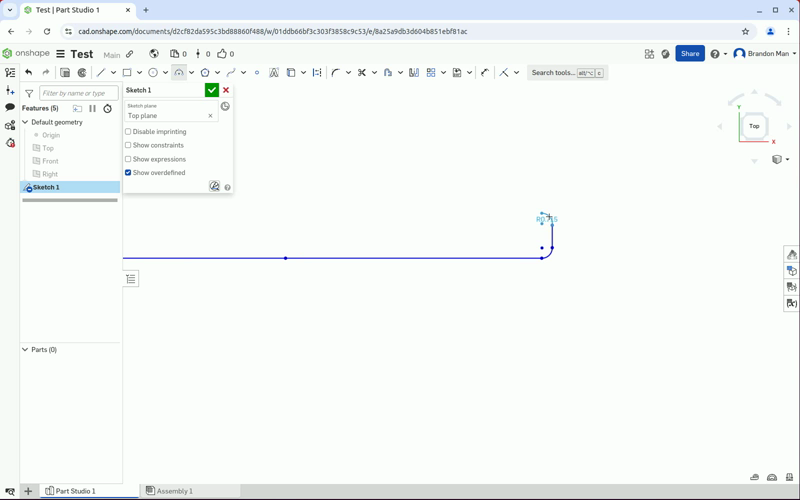
scroll(6)
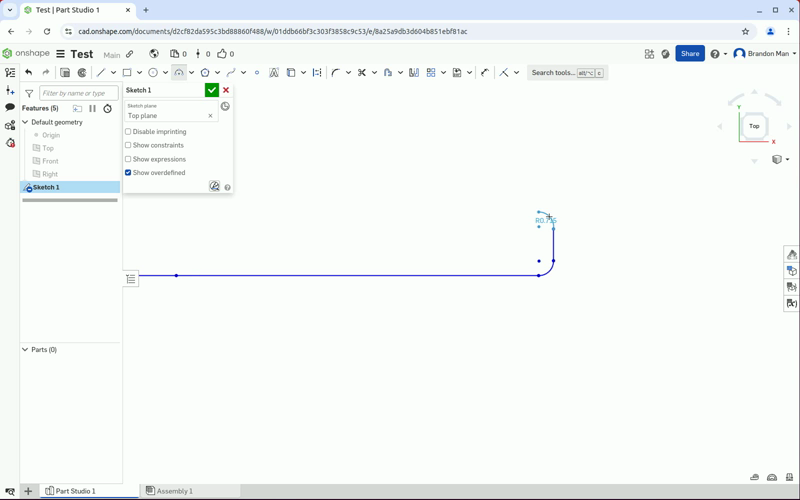
scroll(6)
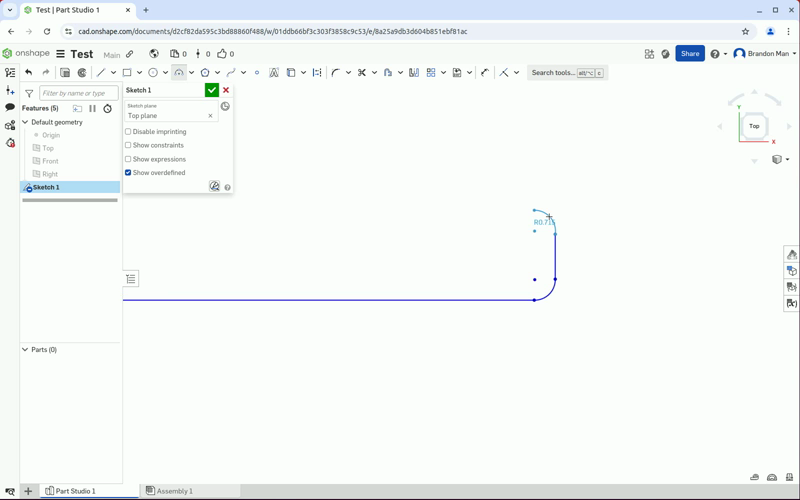
scroll(6)
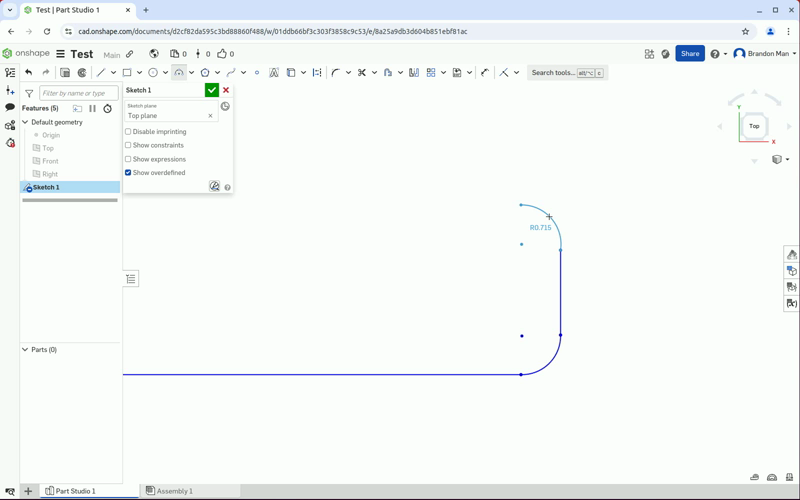
click(549, 216)
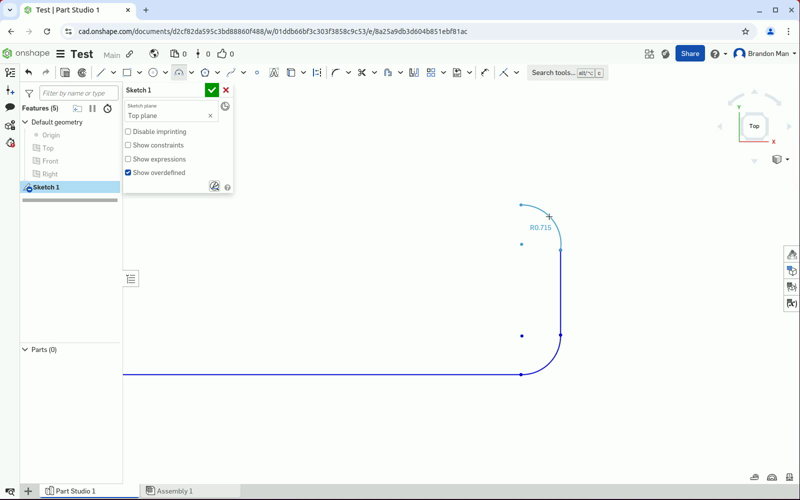
scroll(-6)
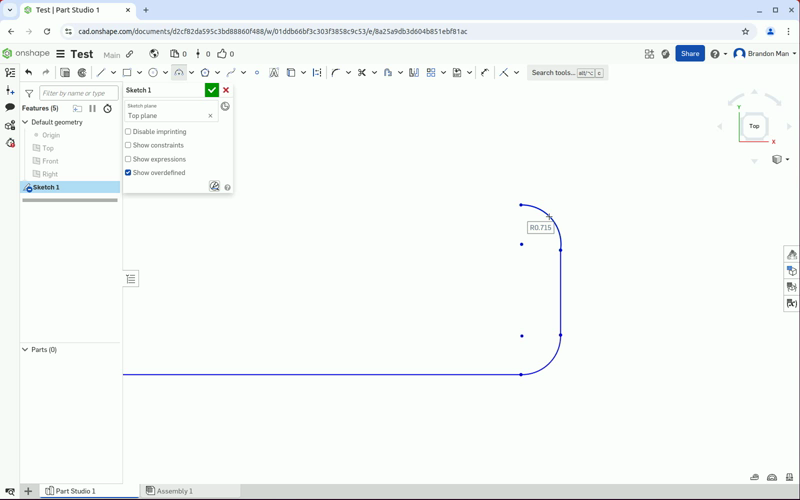
scroll(-6)
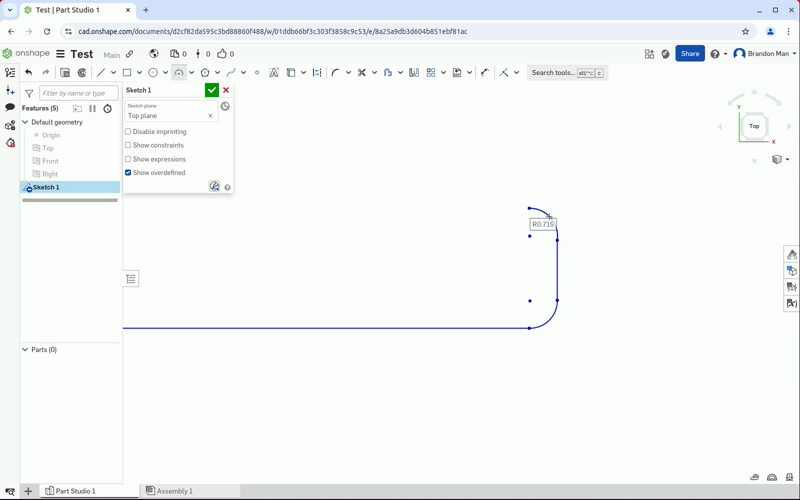
scroll(-6)
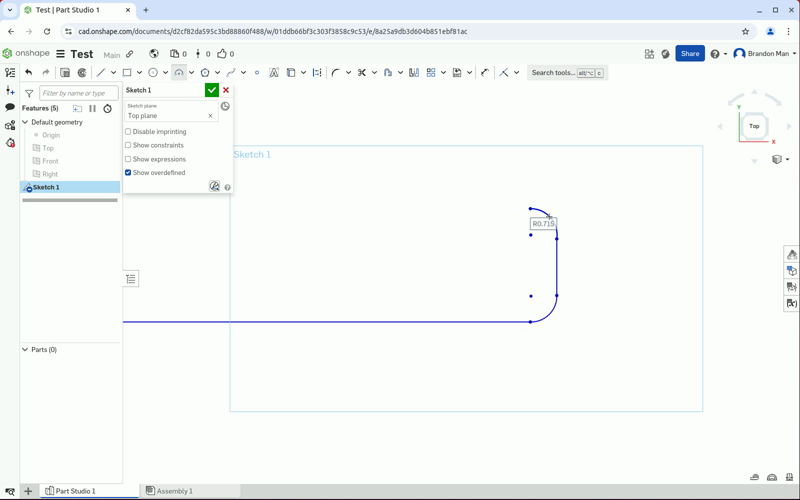
scroll(-6)
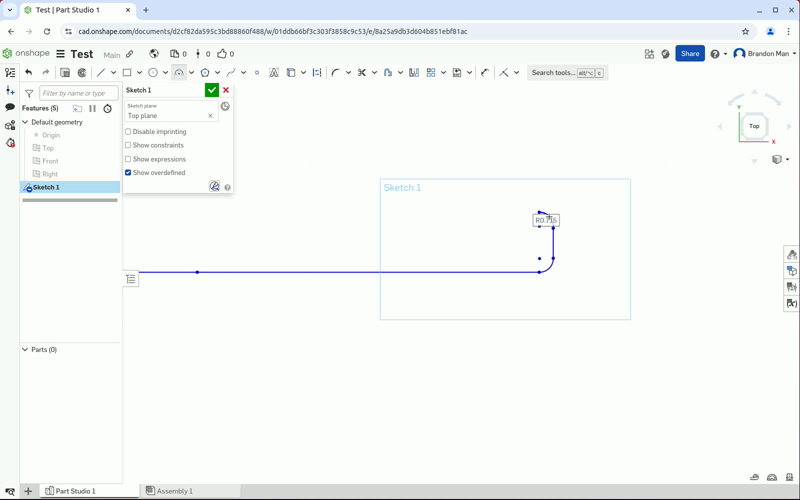
scroll(-6)
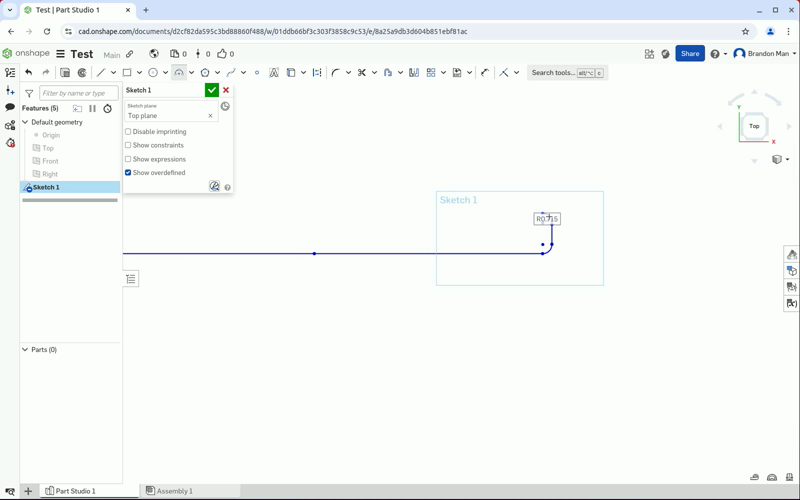
scroll(-6)
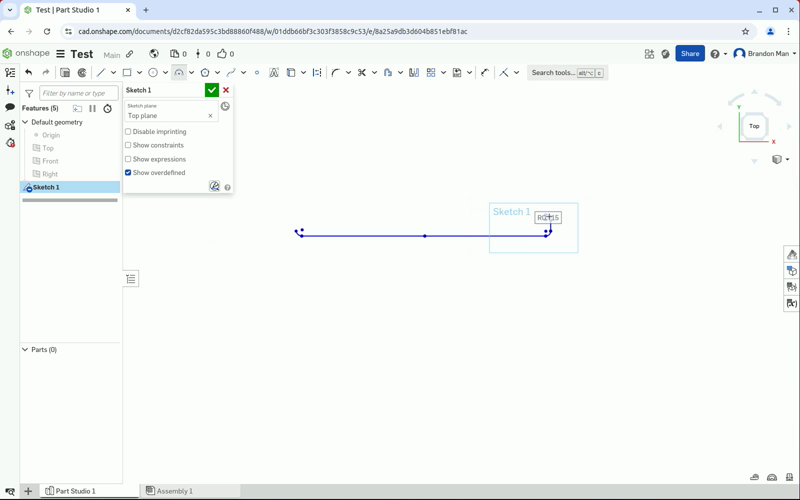
scroll(-6)
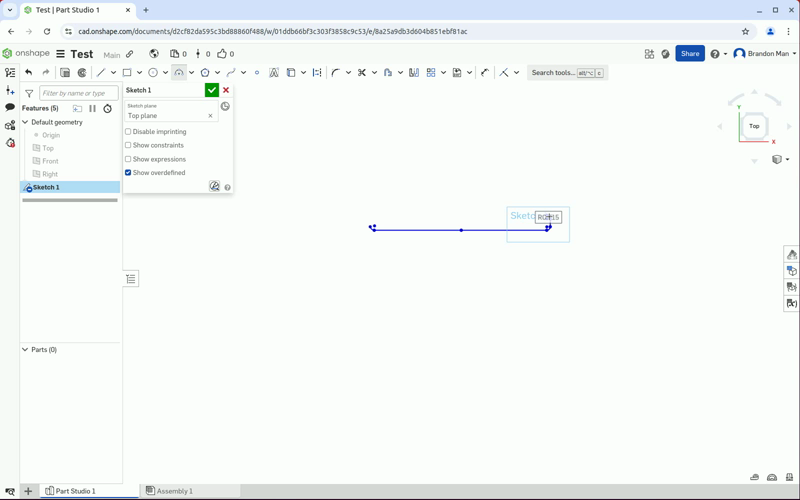
key_up(shift)
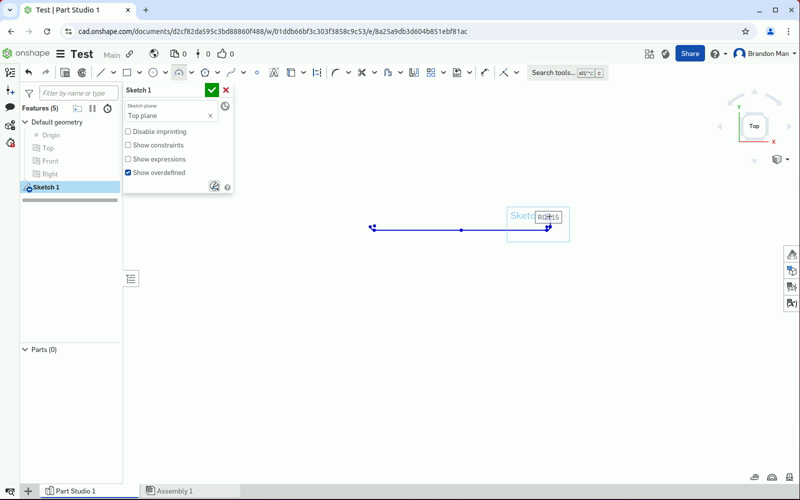
key(esc)
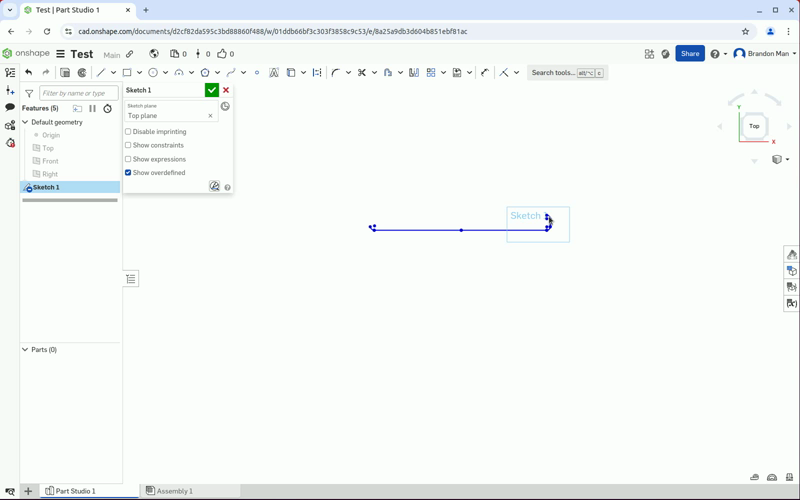
key(l)
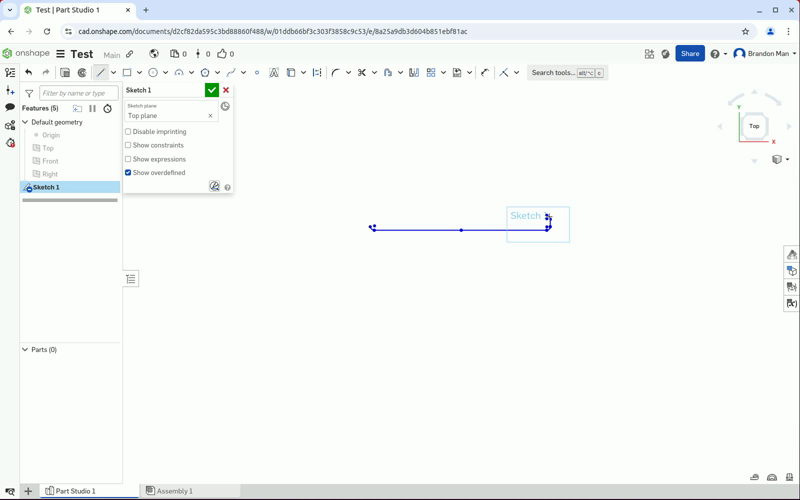
mouse_move(546, 215)
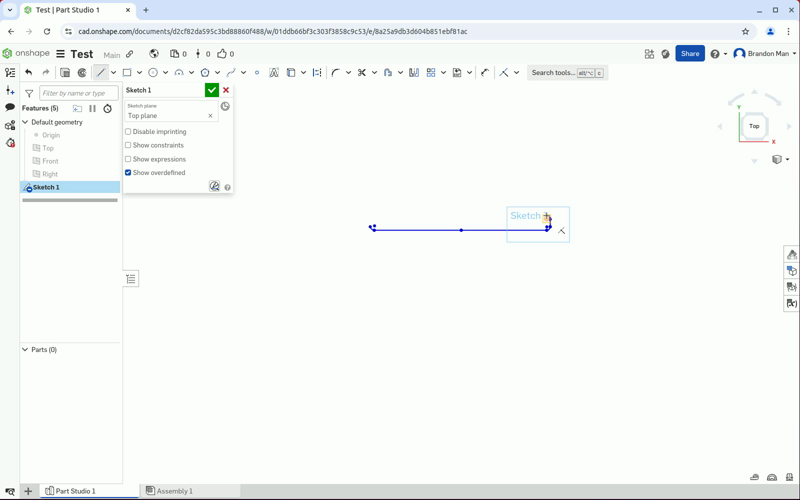
scroll(6)
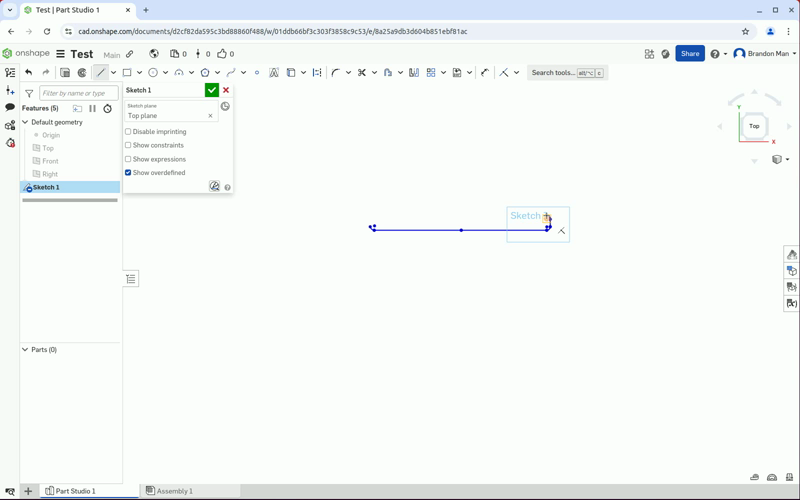
scroll(6)
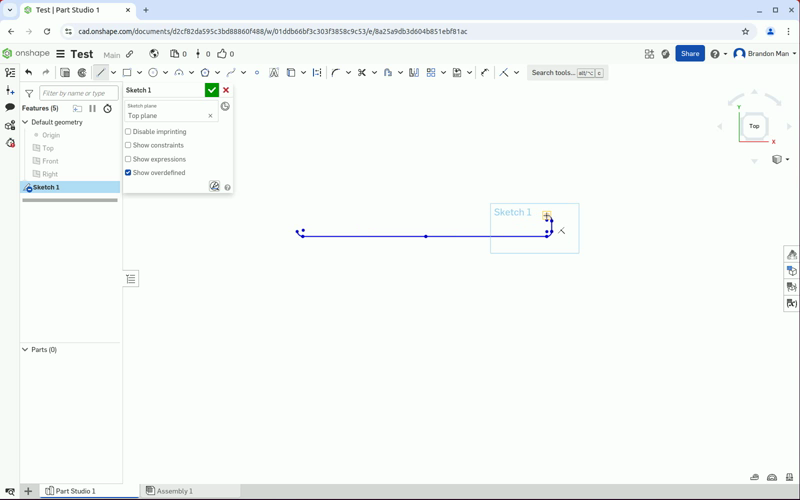
scroll(6)
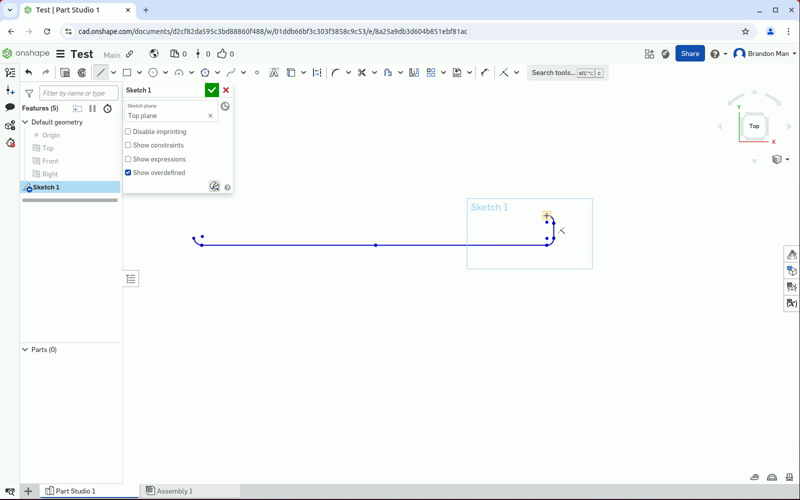
scroll(6)
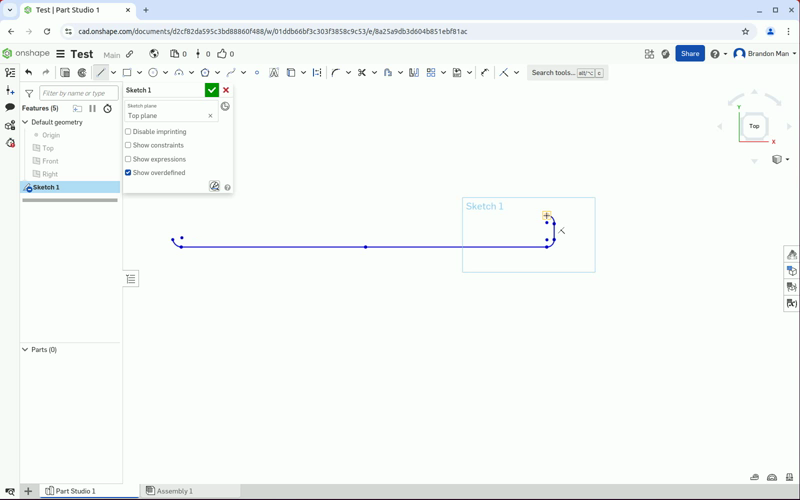
scroll(6)
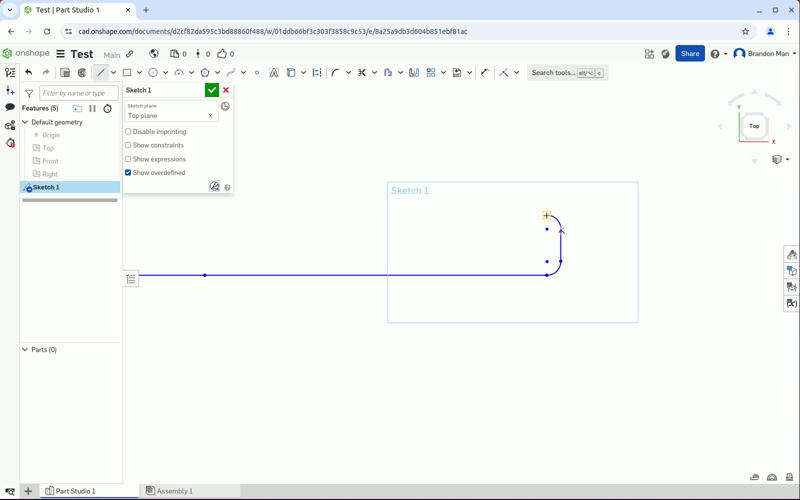
scroll(6)
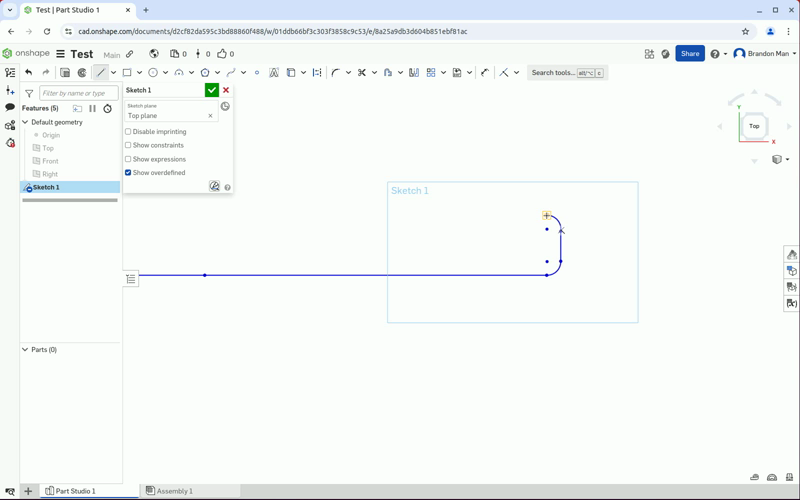
scroll(6)
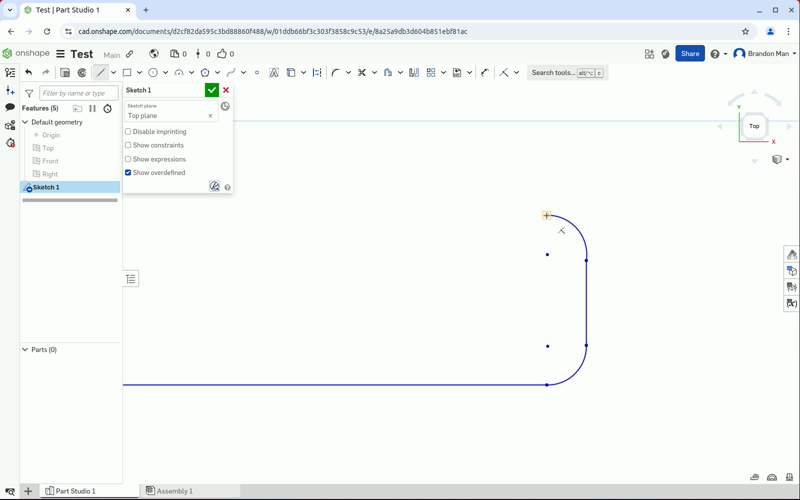
click(546, 215)
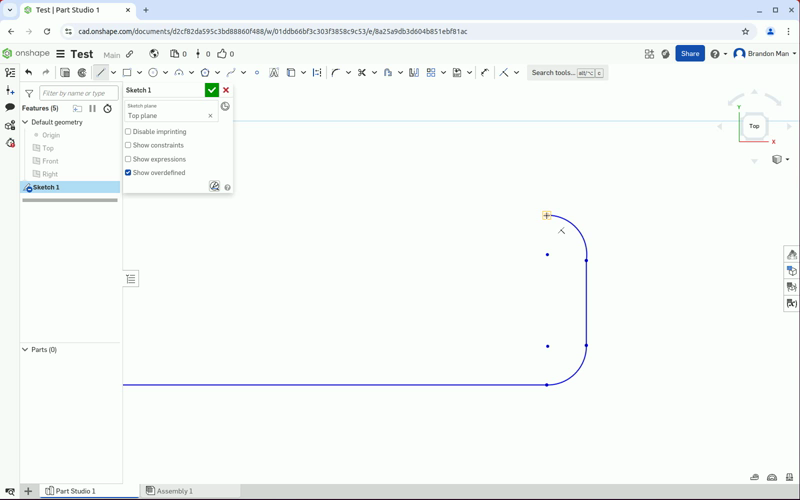
scroll(-6)
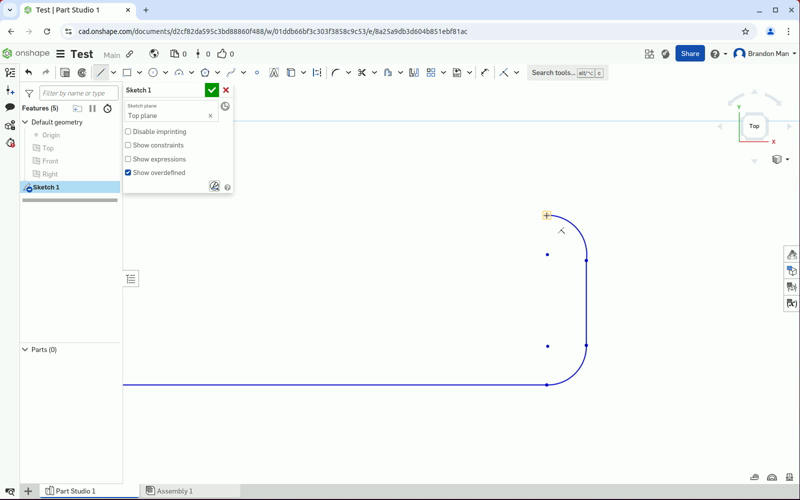
scroll(-6)
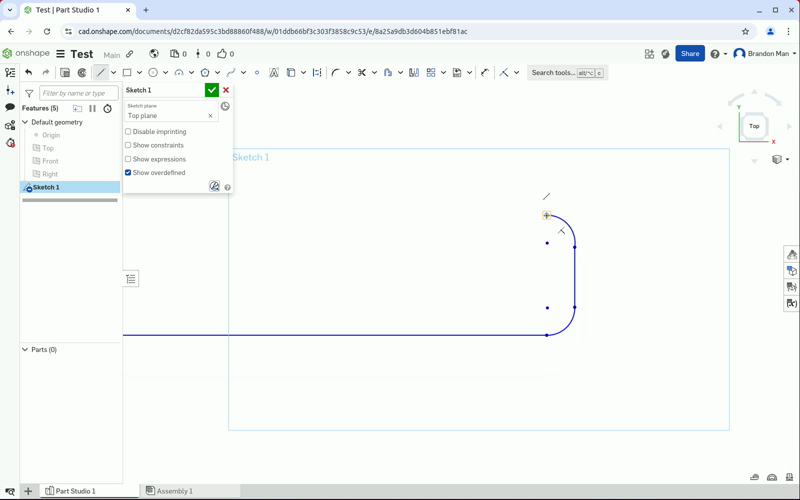
scroll(-6)
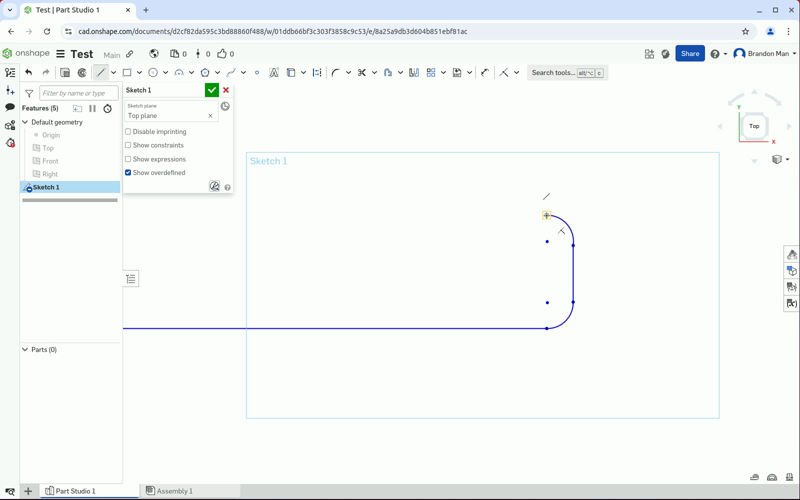
scroll(-6)
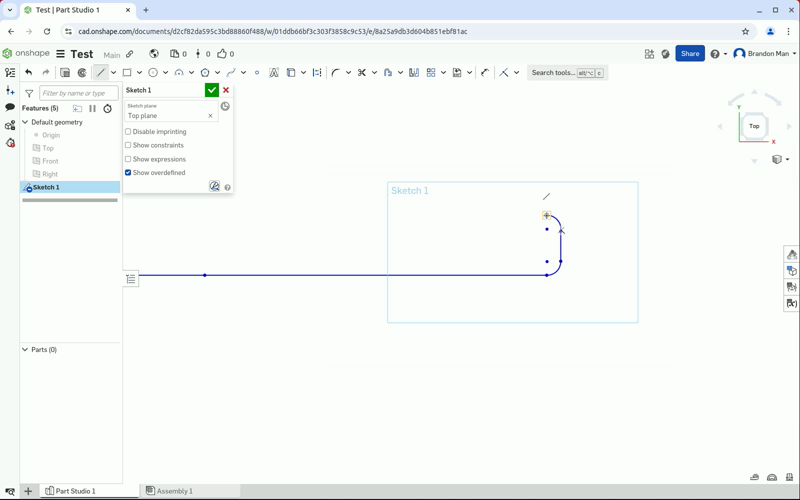
scroll(-6)
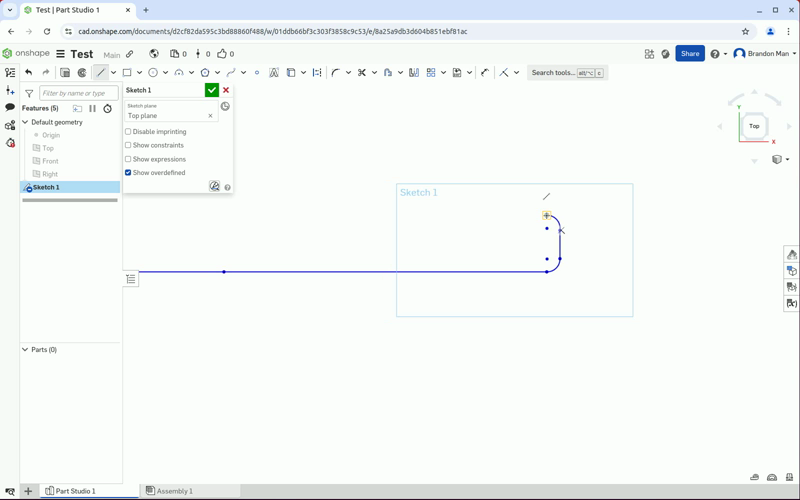
scroll(-6)
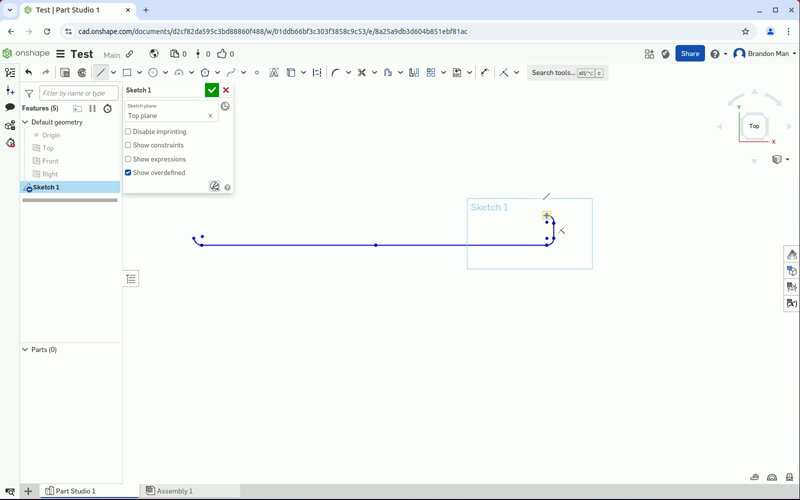
scroll(-6)
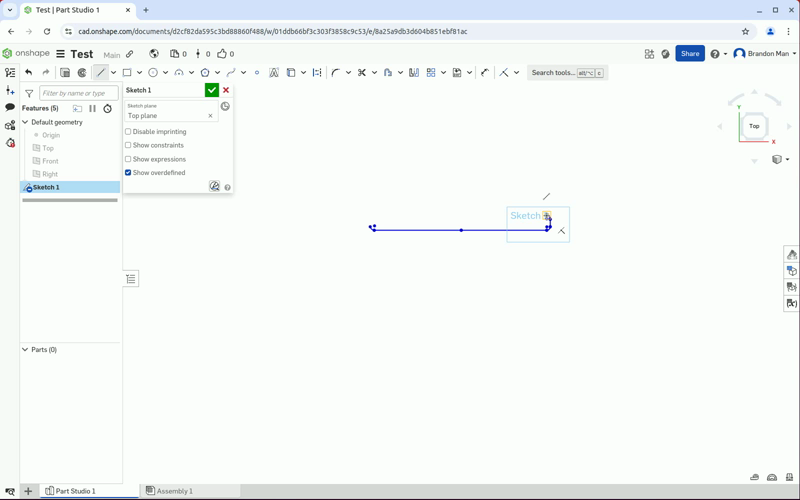
key_down(shift)
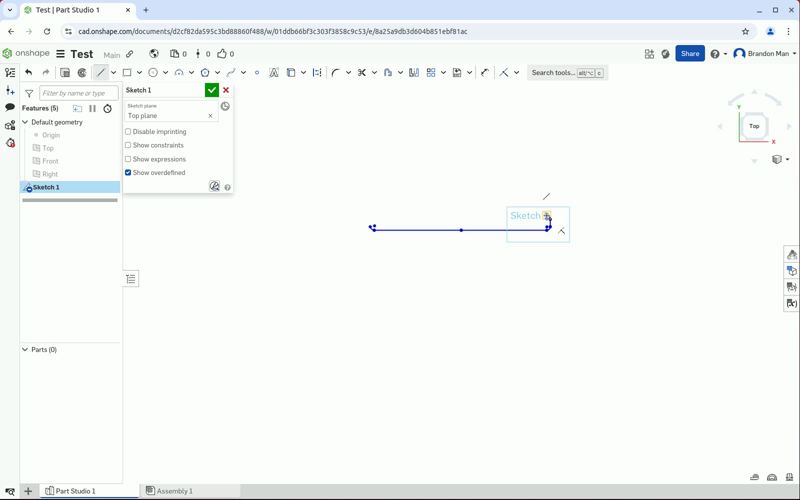
mouse_move(461, 215)
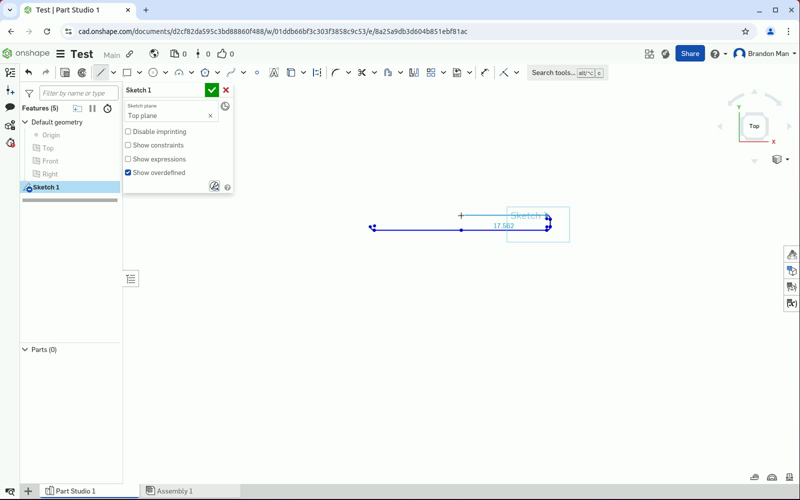
click(461, 215)
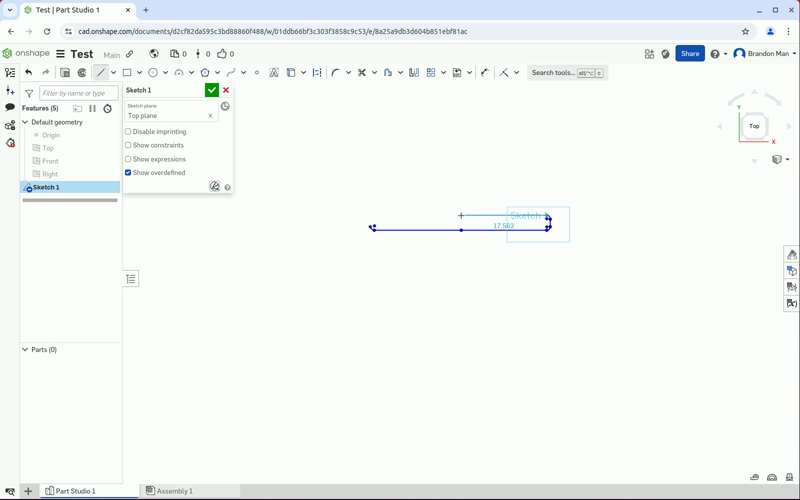
key_up(shift)
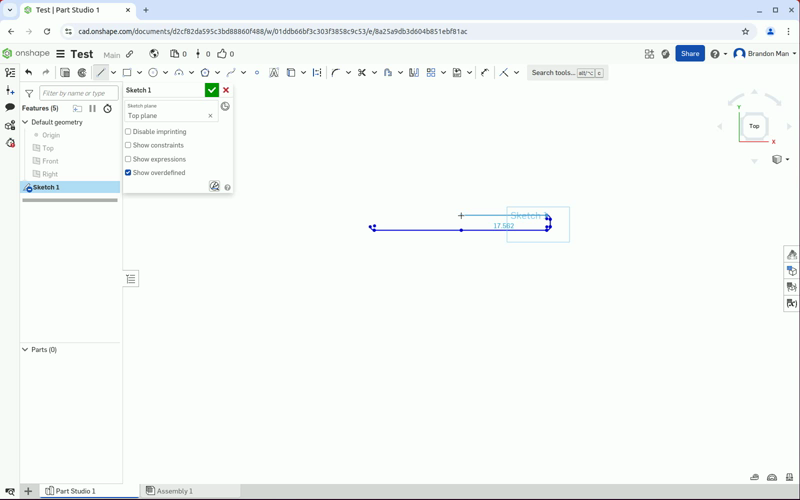
key_down(shift)
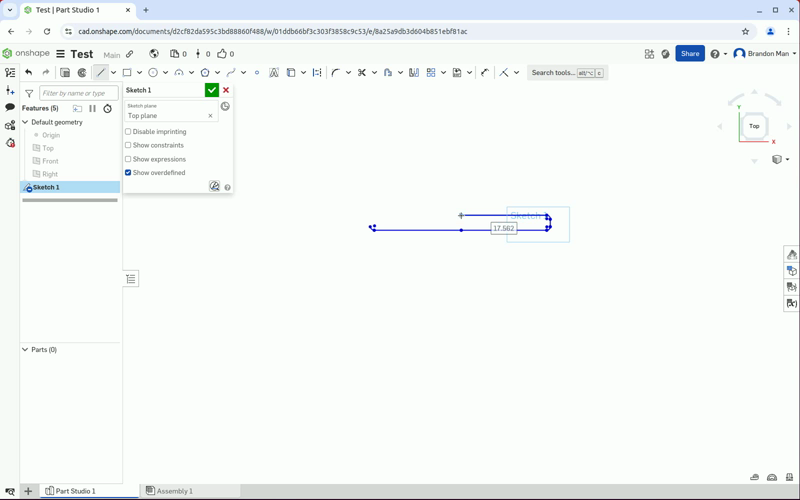
mouse_move(374, 215)
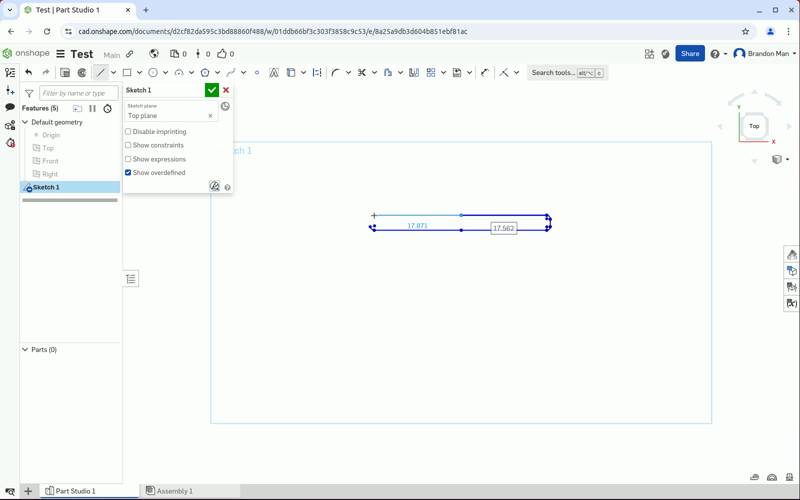
click(374, 215)
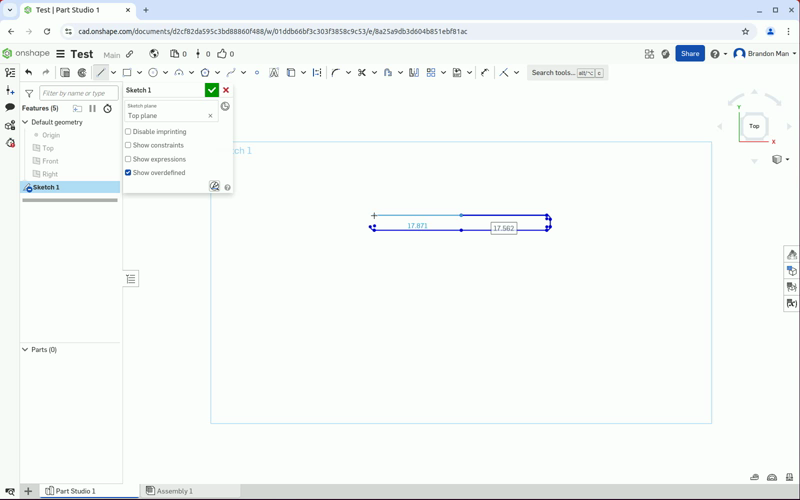
key_up(shift)
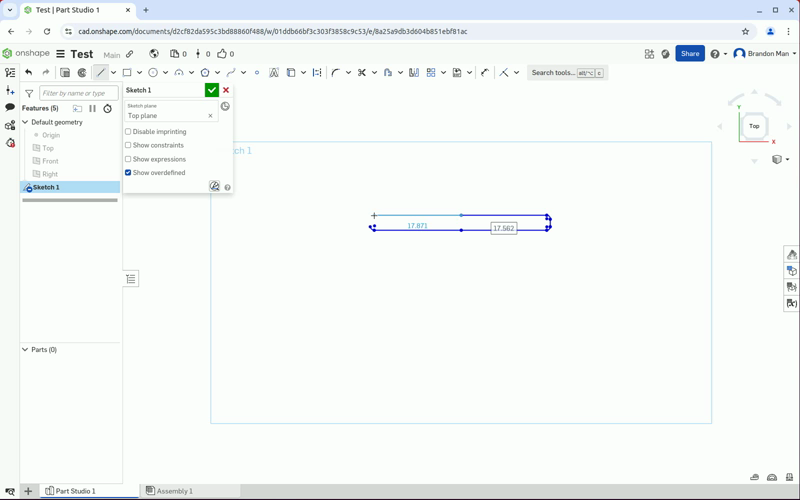
key(esc)
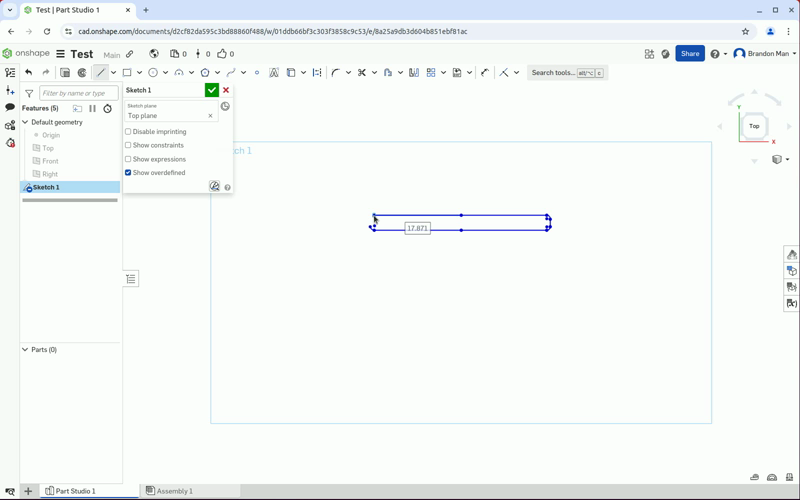
key(a)
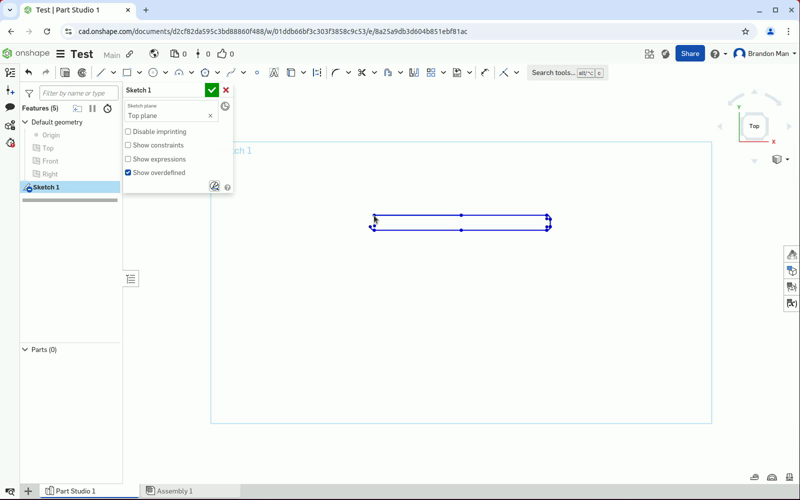
mouse_move(374, 215)
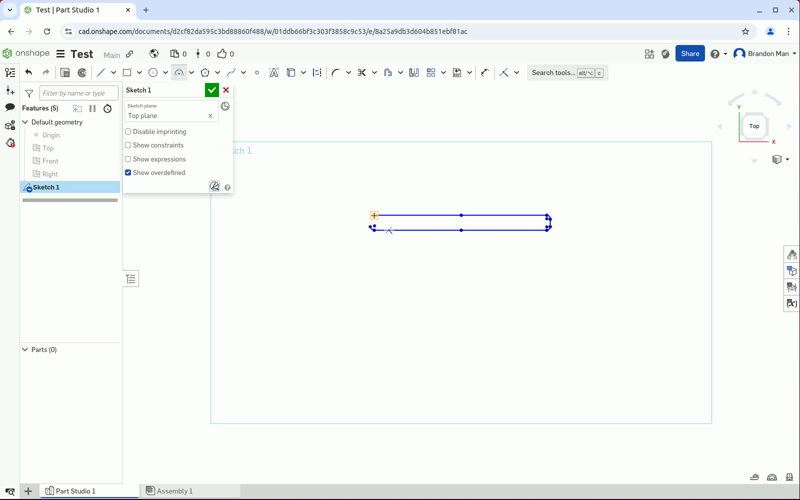
click(374, 215)
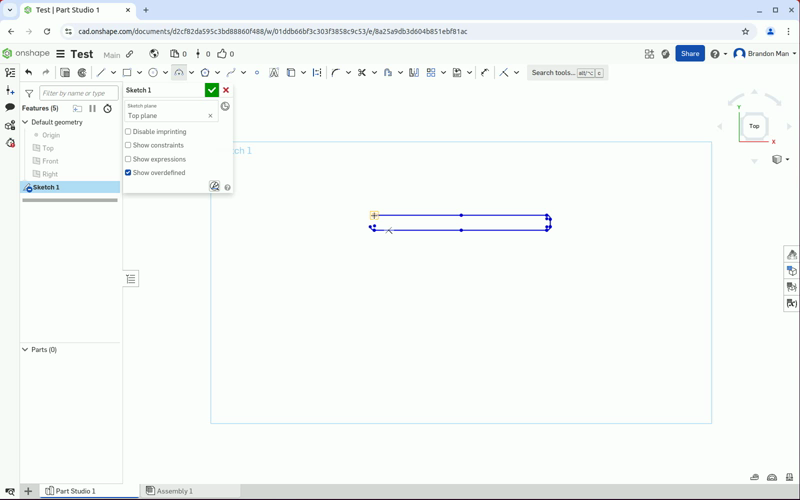
key_down(shift)
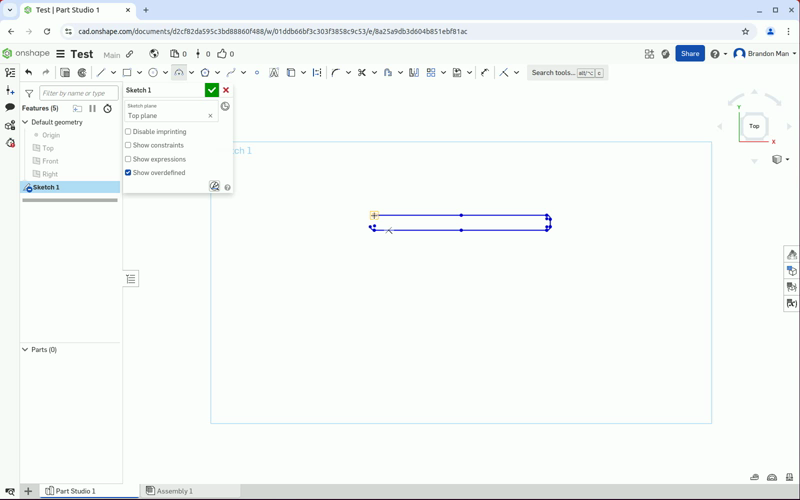
mouse_move(370, 219)
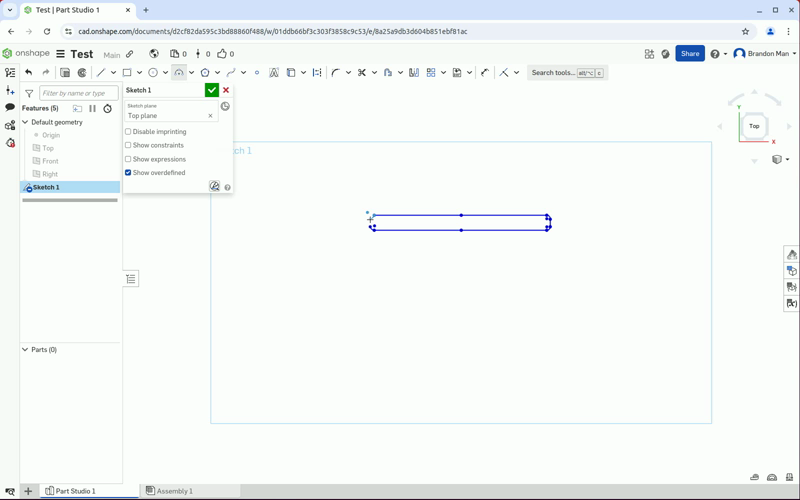
scroll(6)
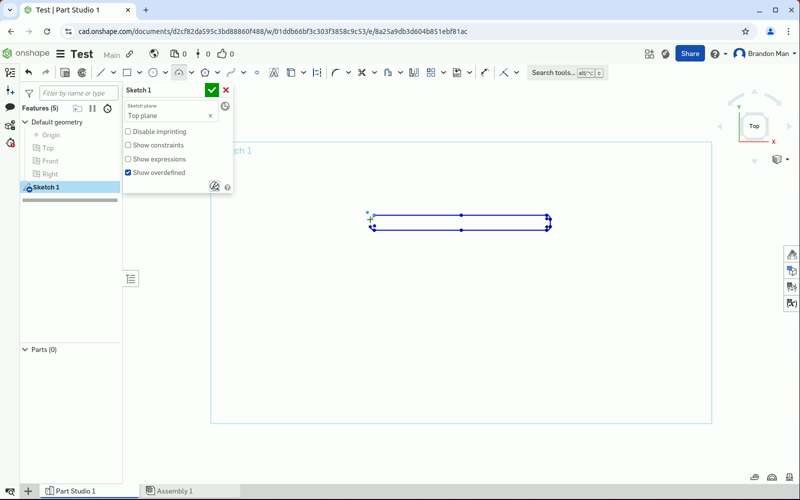
scroll(6)
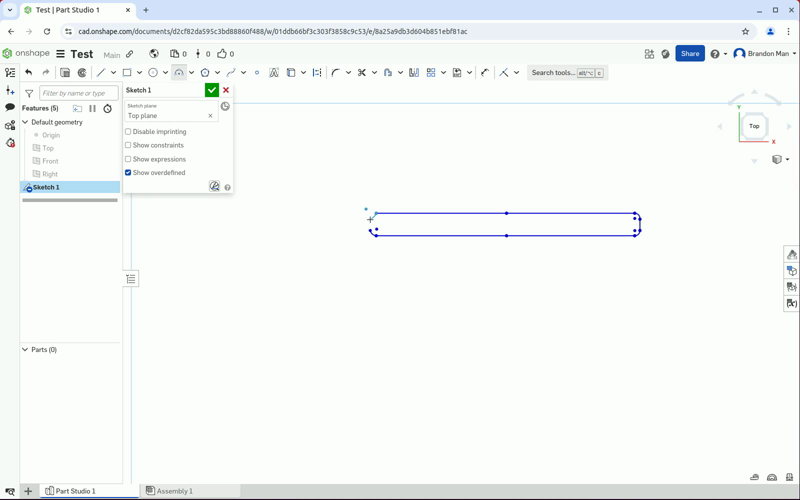
scroll(6)
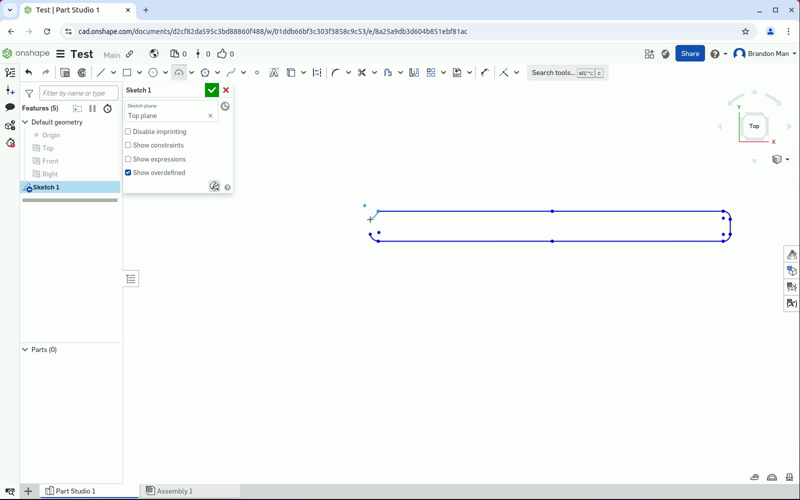
scroll(6)
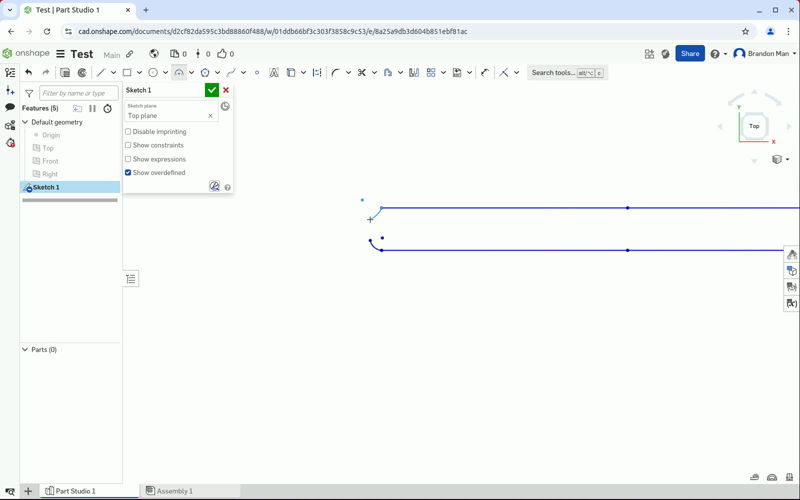
scroll(6)
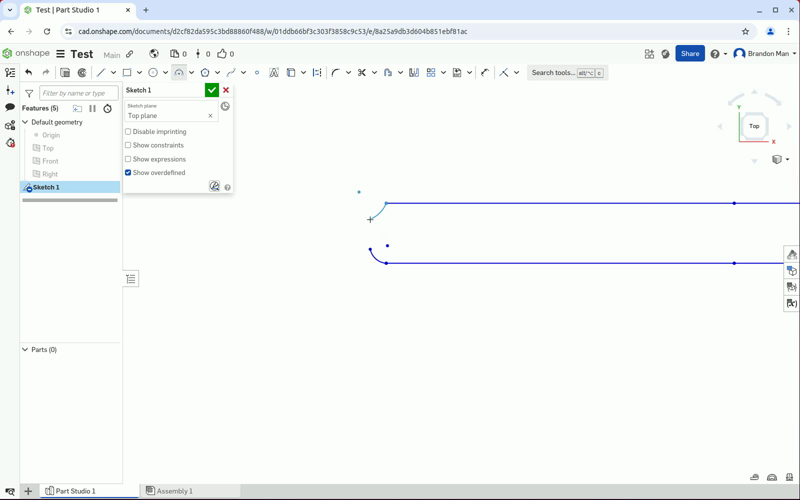
scroll(6)
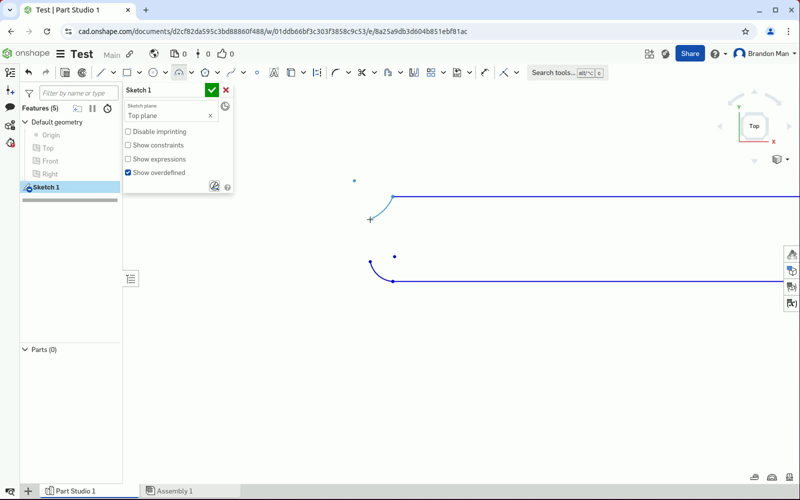
scroll(6)
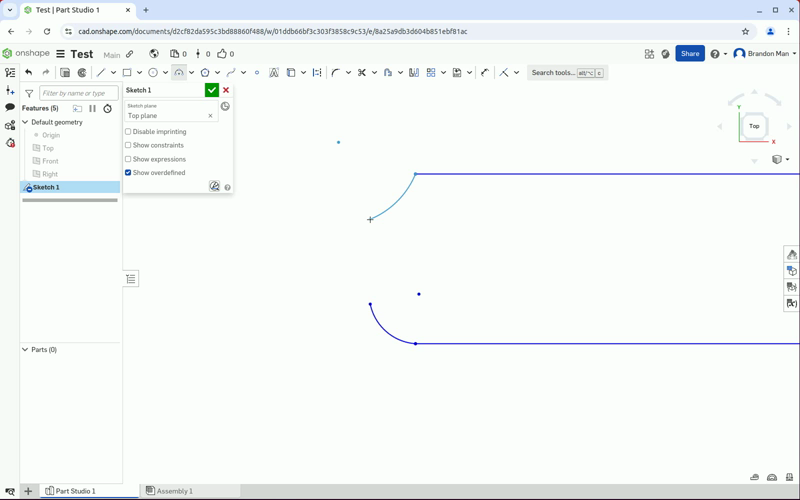
click(370, 219)
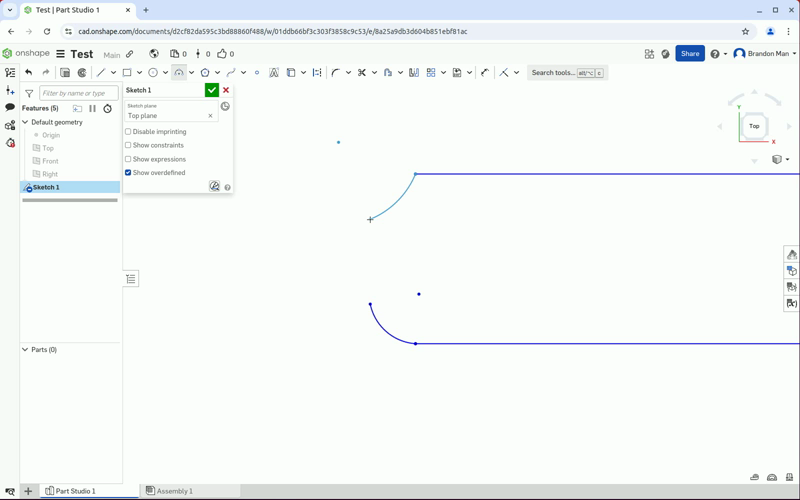
scroll(-6)
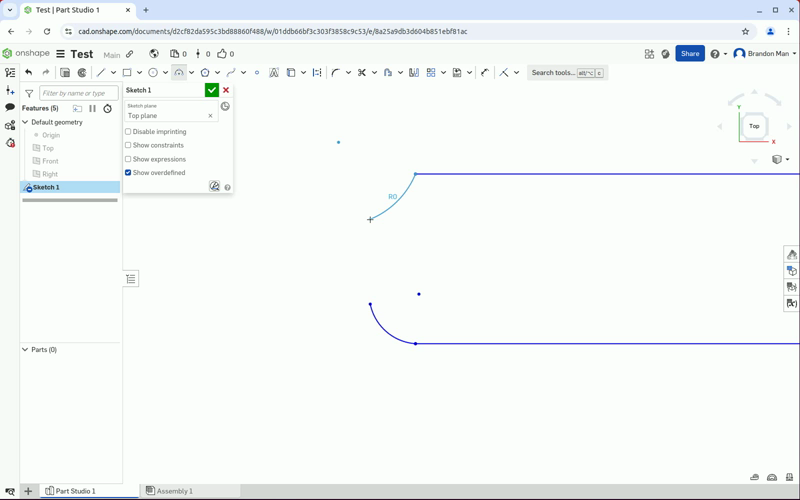
scroll(-6)
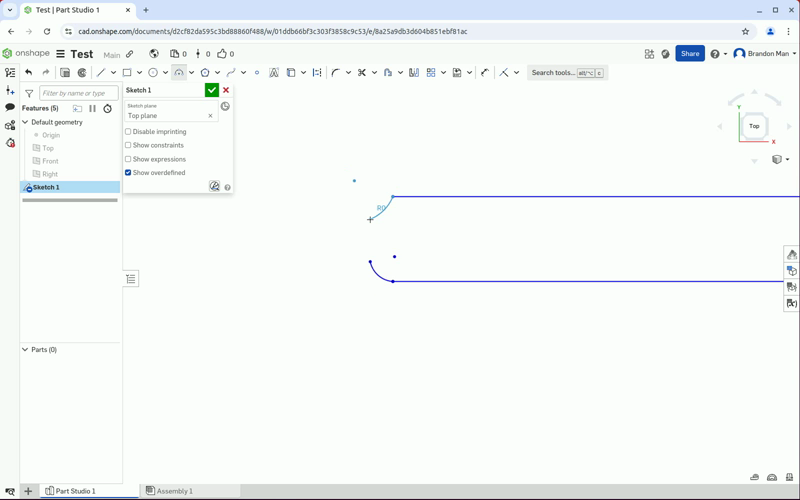
scroll(-6)
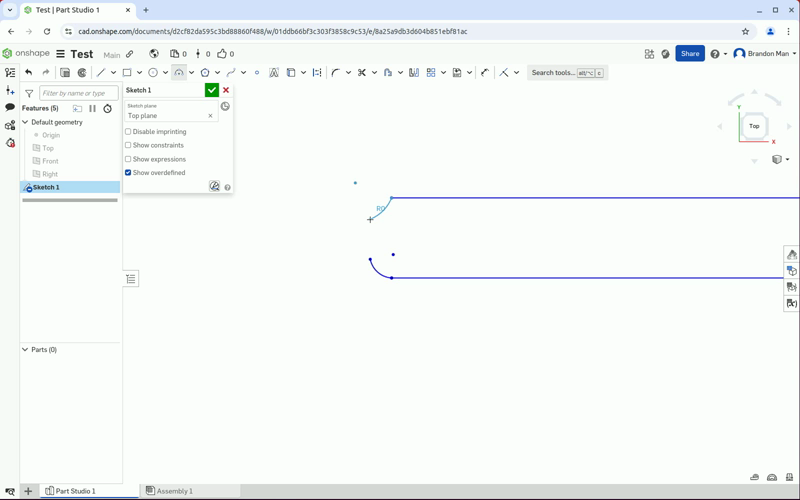
scroll(-6)
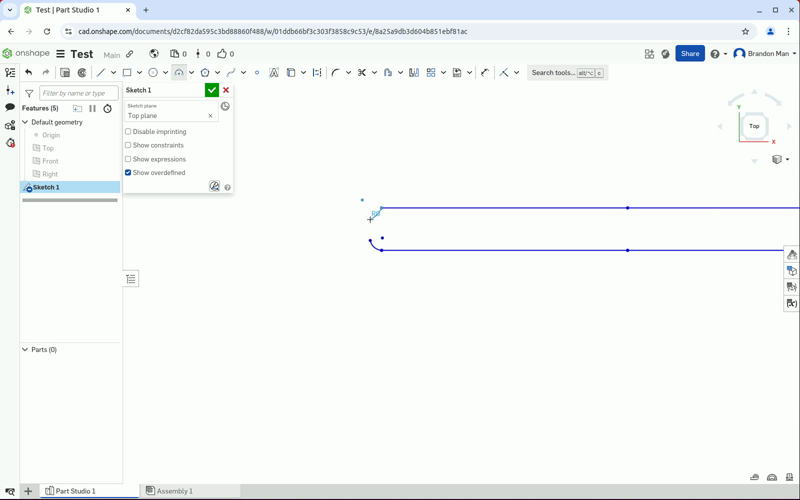
scroll(-6)
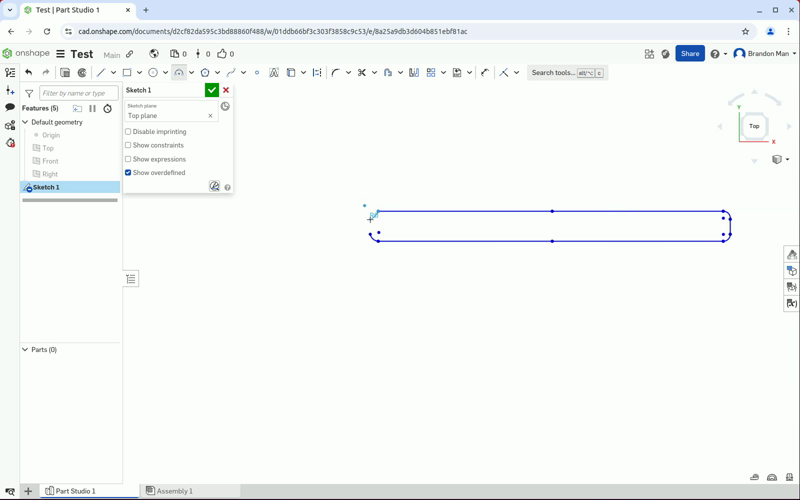
scroll(-6)
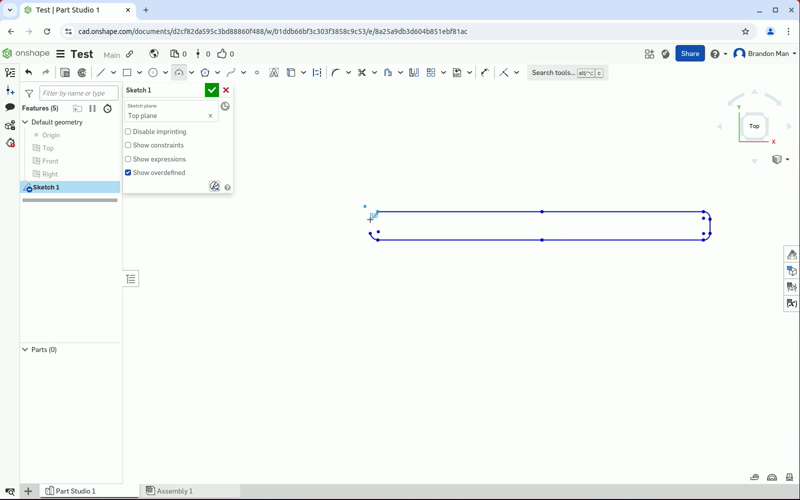
scroll(-6)
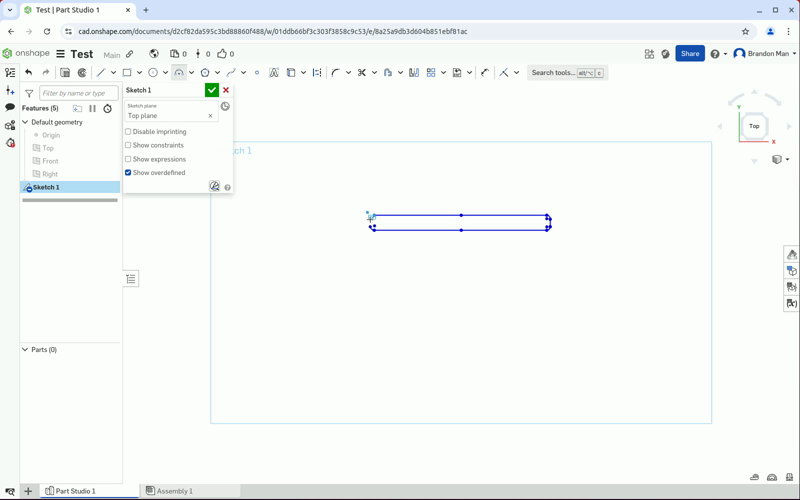
mouse_move(371, 216)
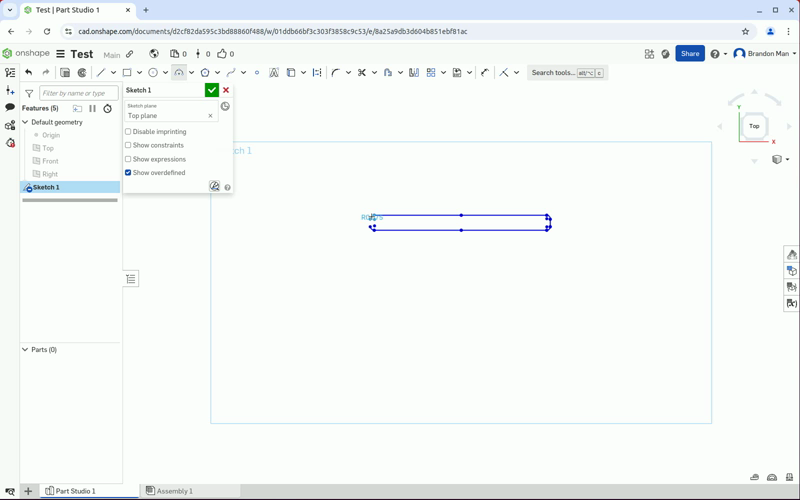
scroll(6)
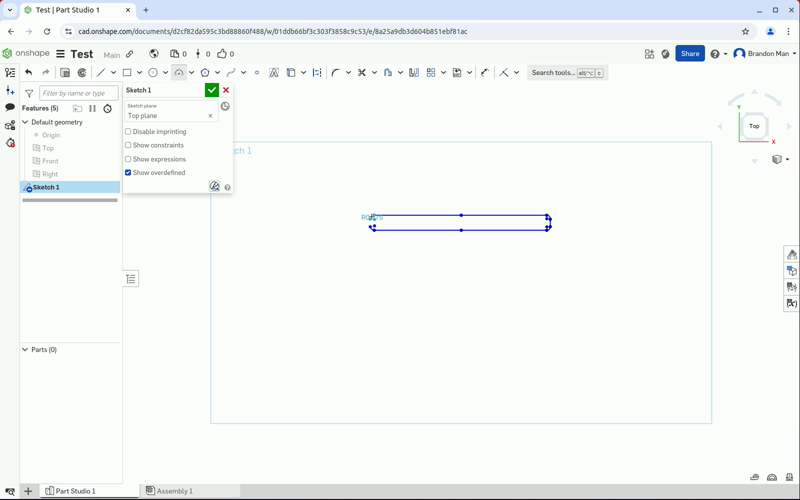
scroll(6)
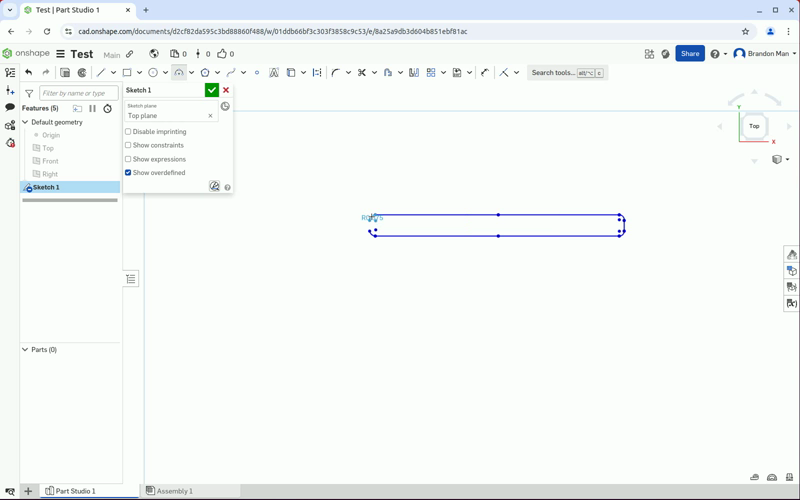
scroll(6)
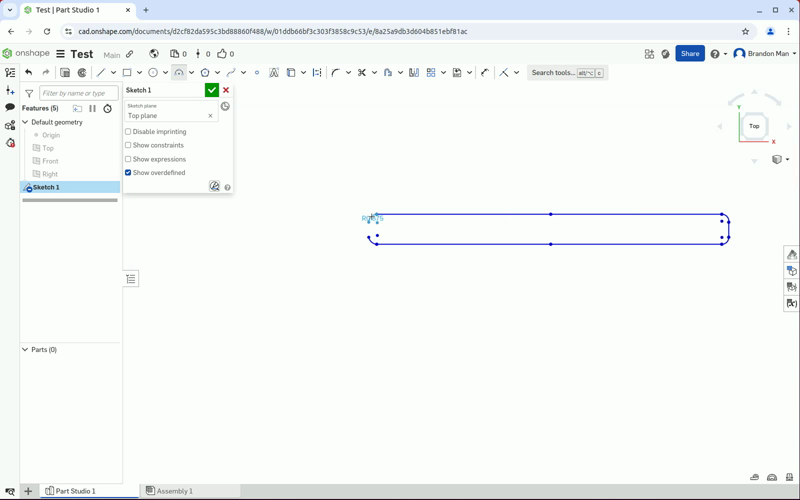
scroll(6)
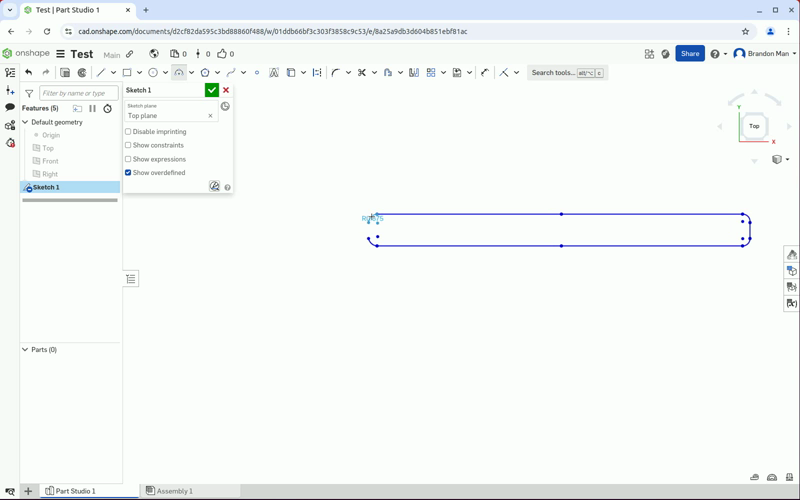
scroll(6)
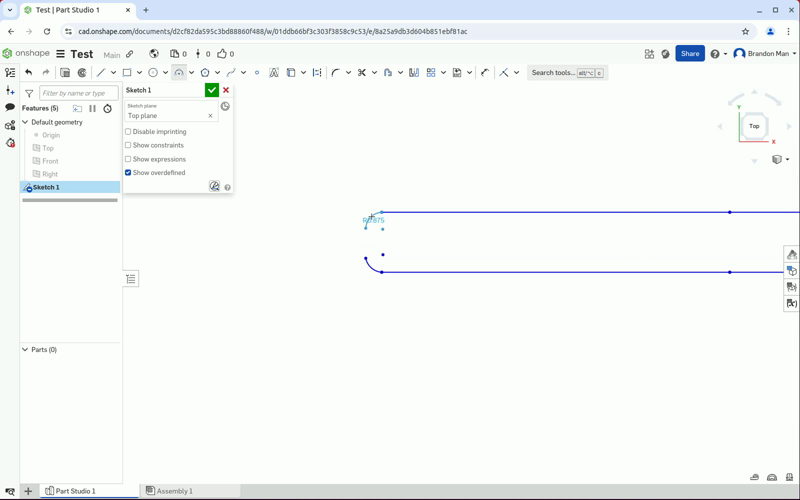
scroll(6)
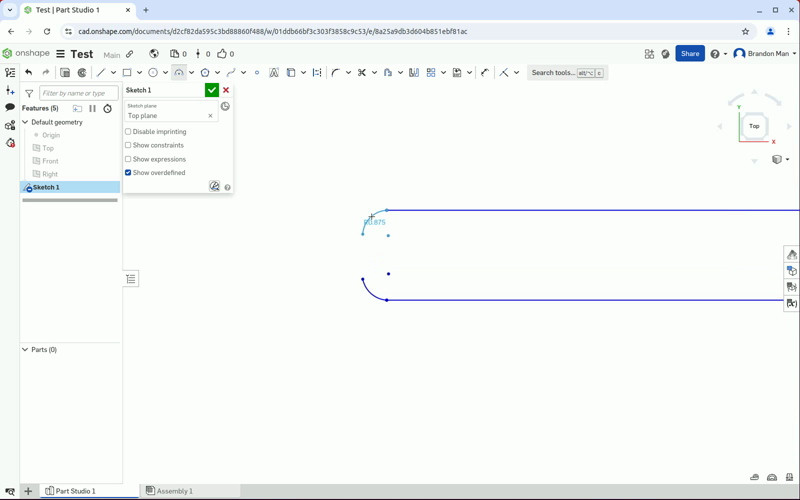
scroll(6)
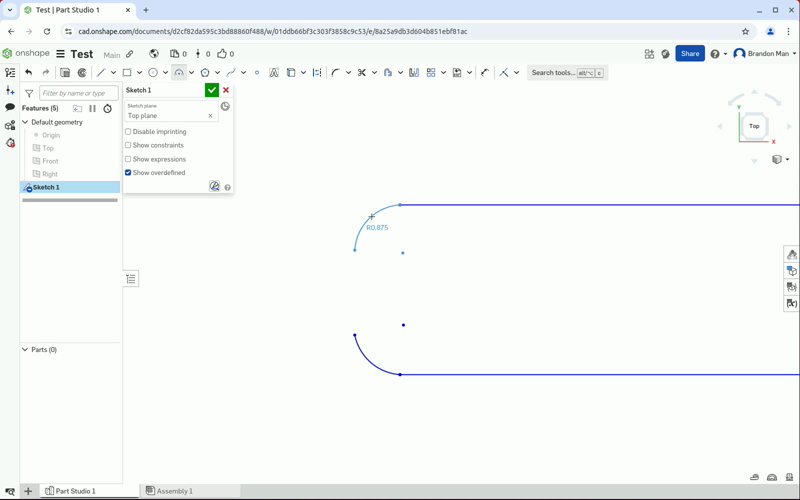
click(371, 216)
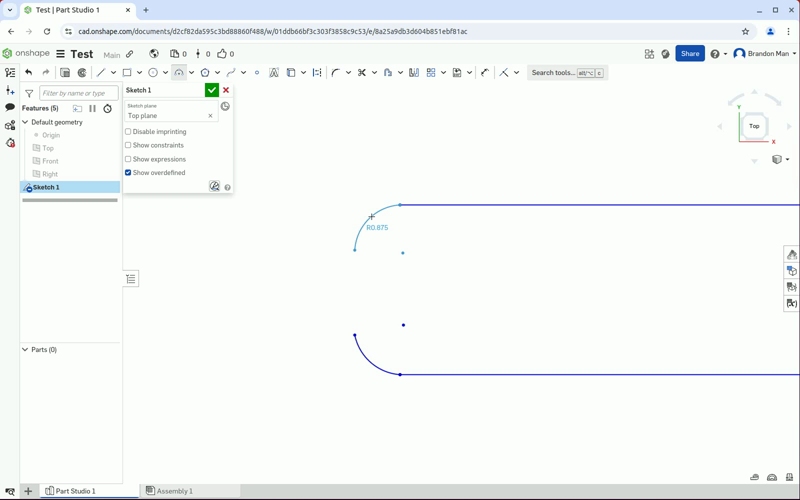
scroll(-6)
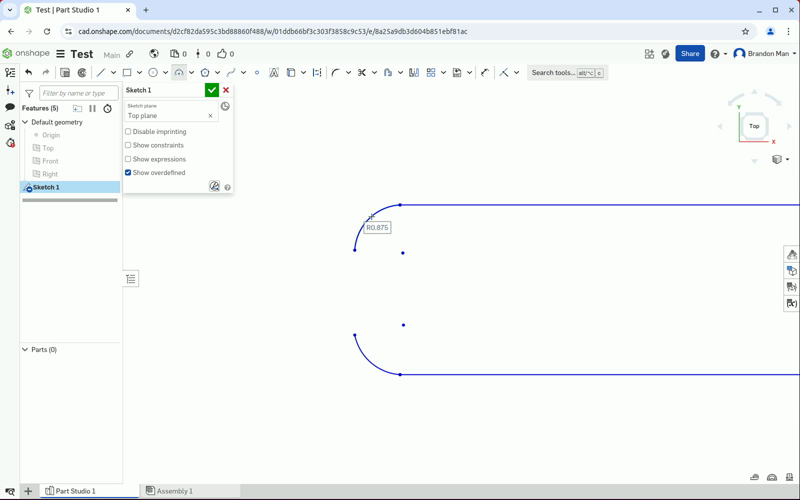
scroll(-6)
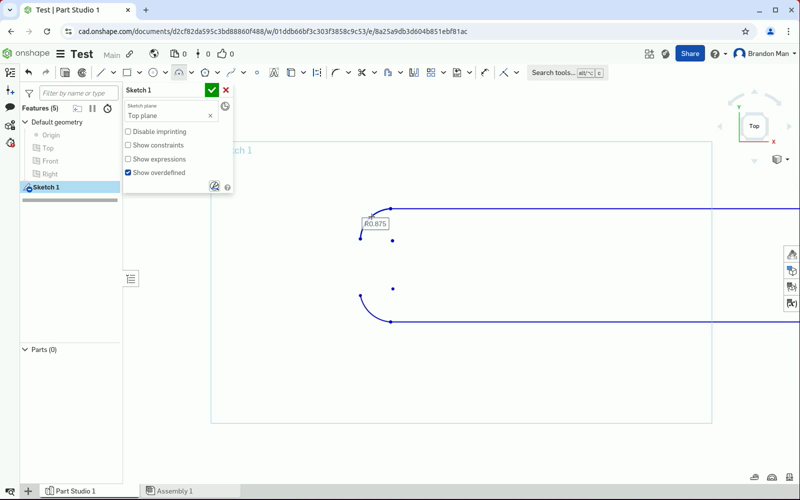
scroll(-6)
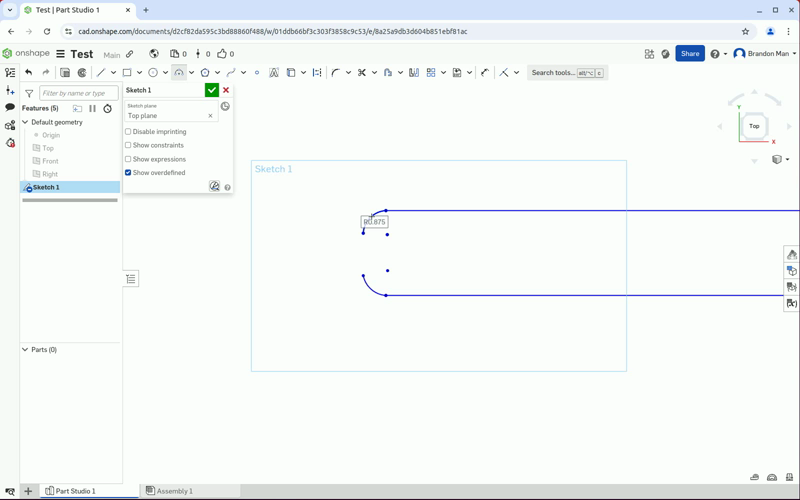
scroll(-6)
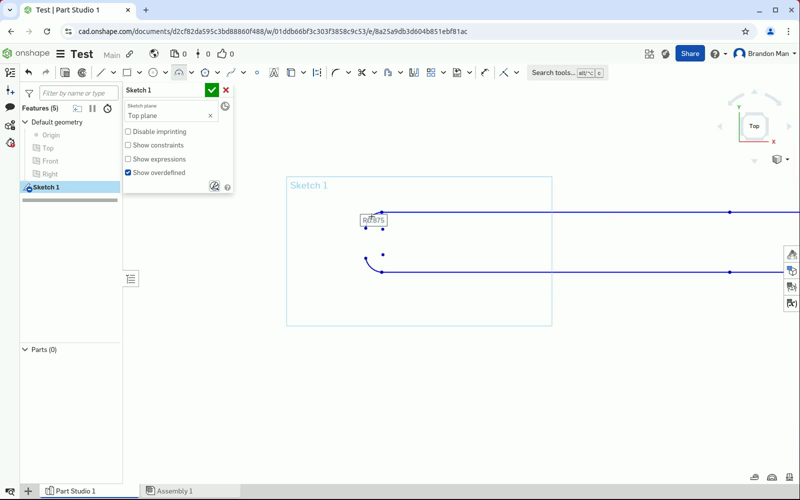
scroll(-6)
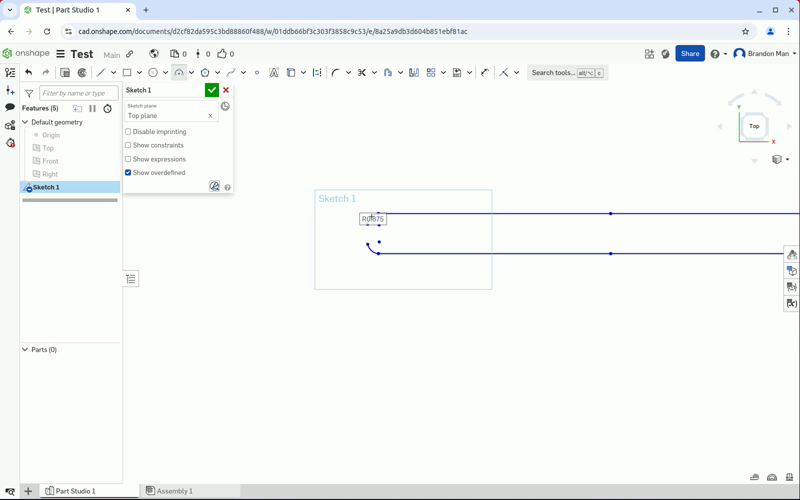
scroll(-6)
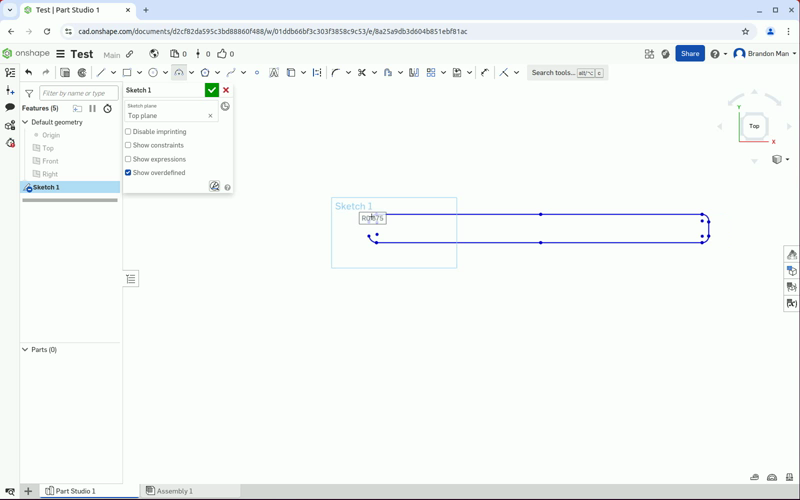
scroll(-6)
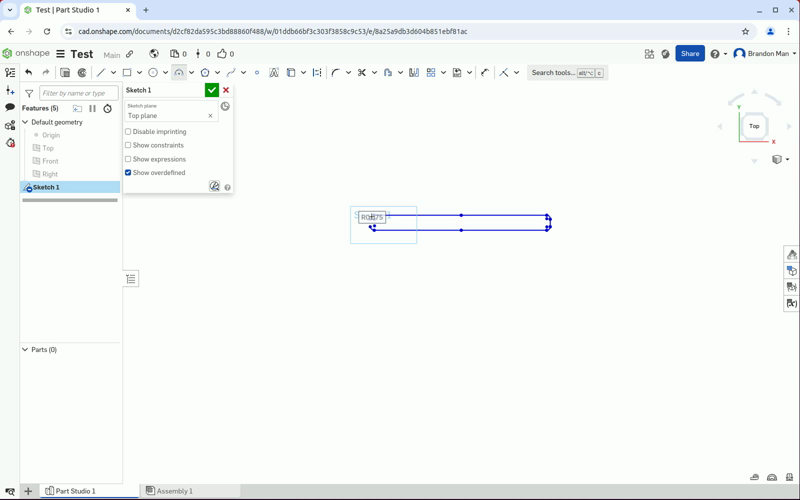
key_up(shift)
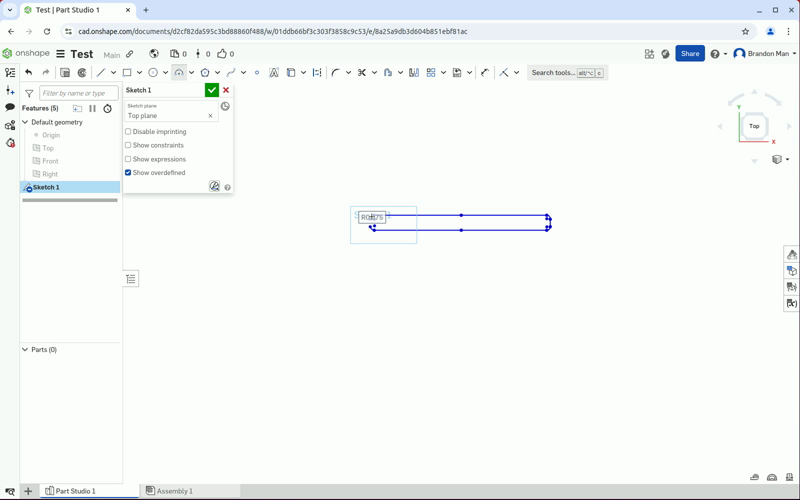
key(esc)
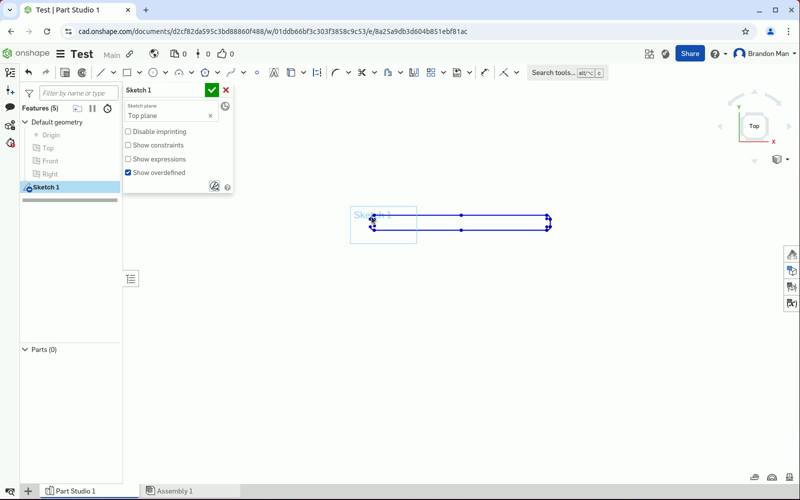
key(l)
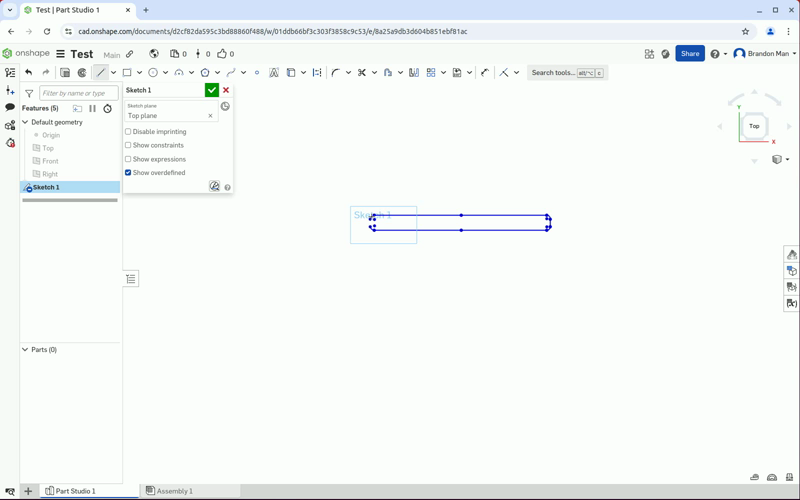
mouse_move(370, 219)
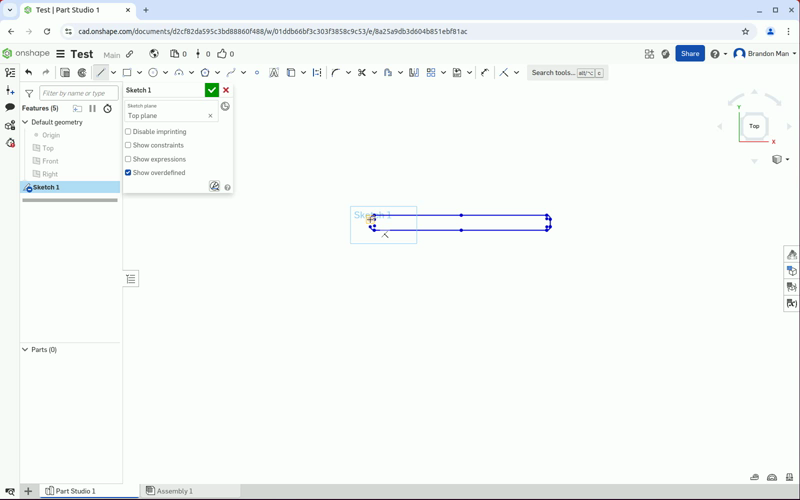
scroll(6)
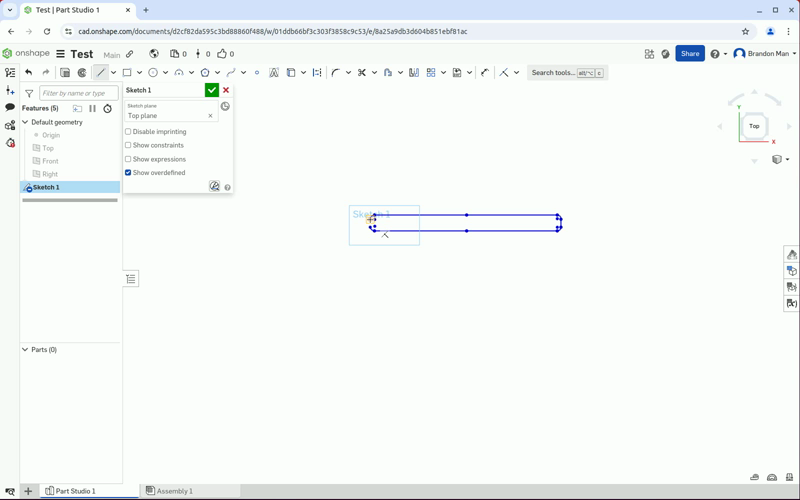
scroll(6)
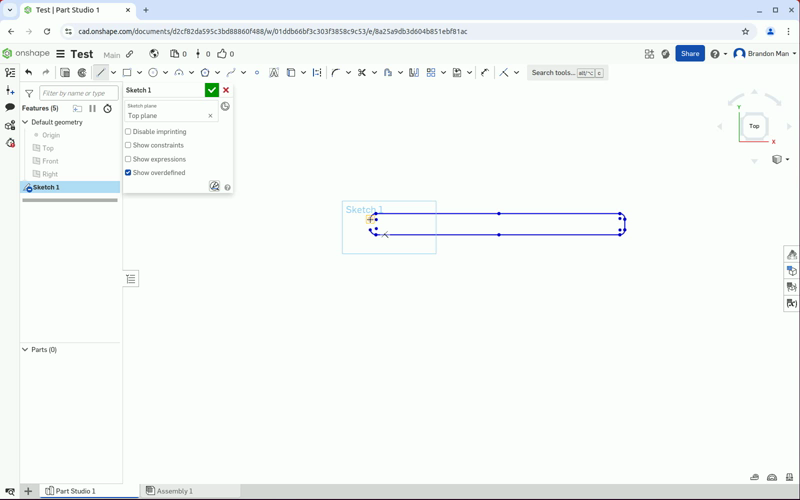
scroll(6)
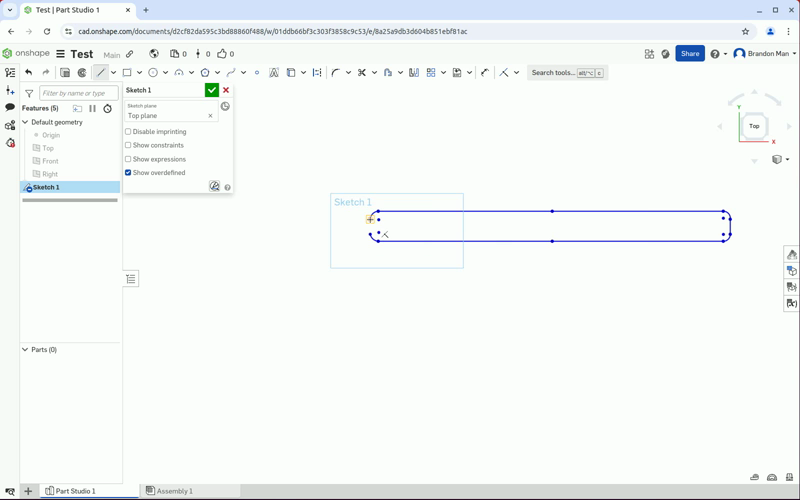
scroll(6)
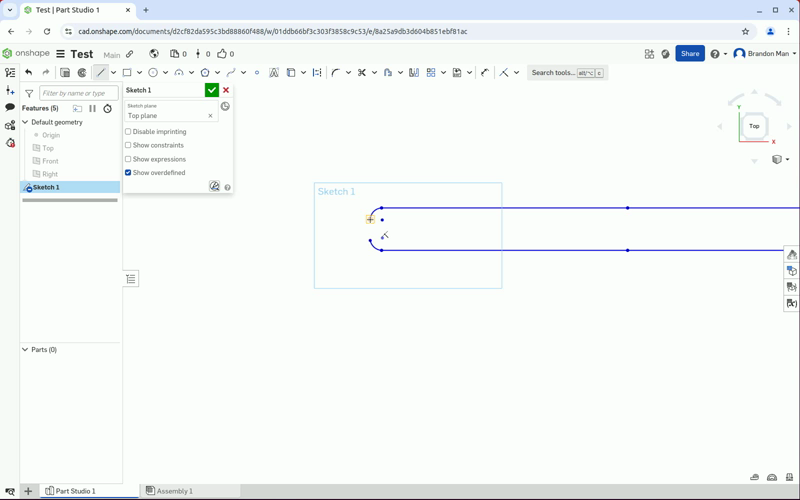
scroll(6)
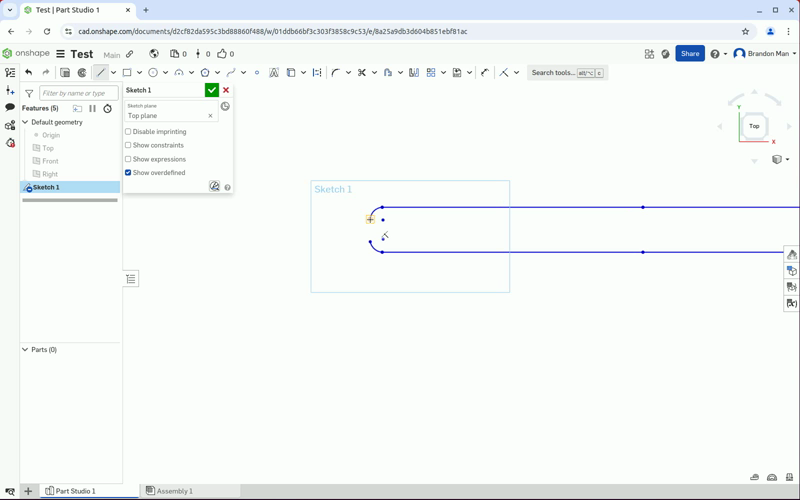
scroll(6)
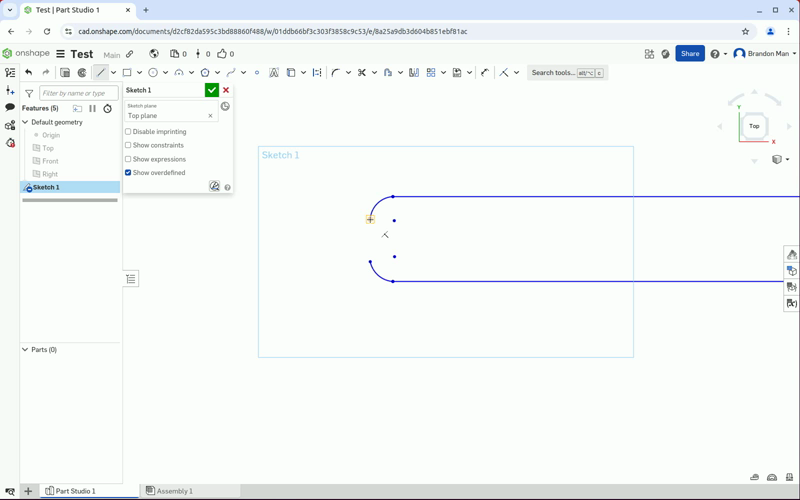
scroll(6)
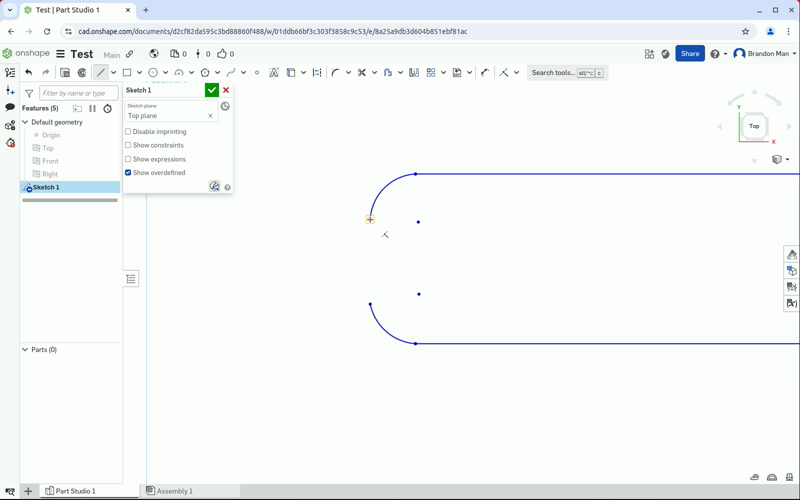
click(370, 219)
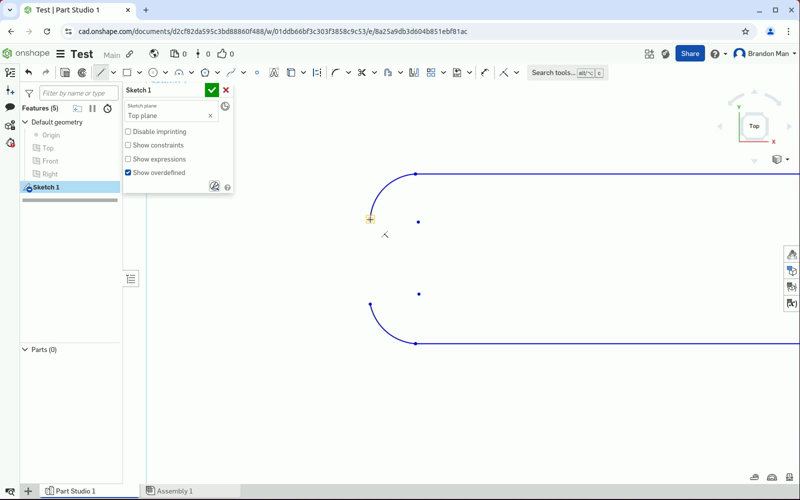
scroll(-6)
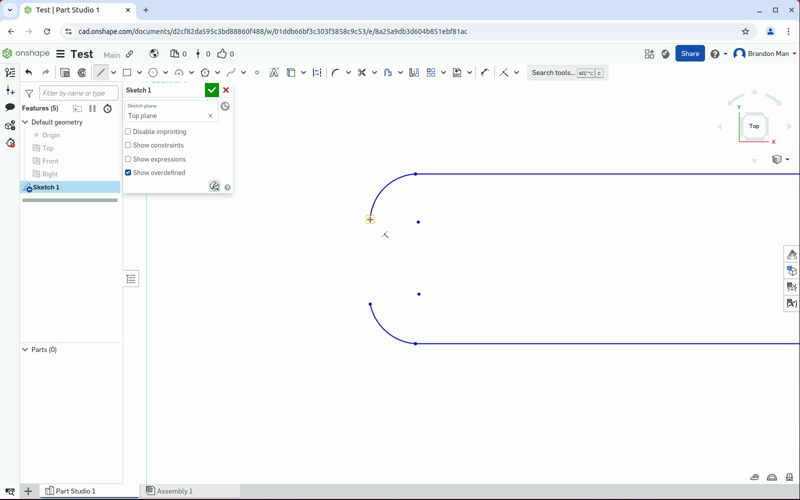
scroll(-6)
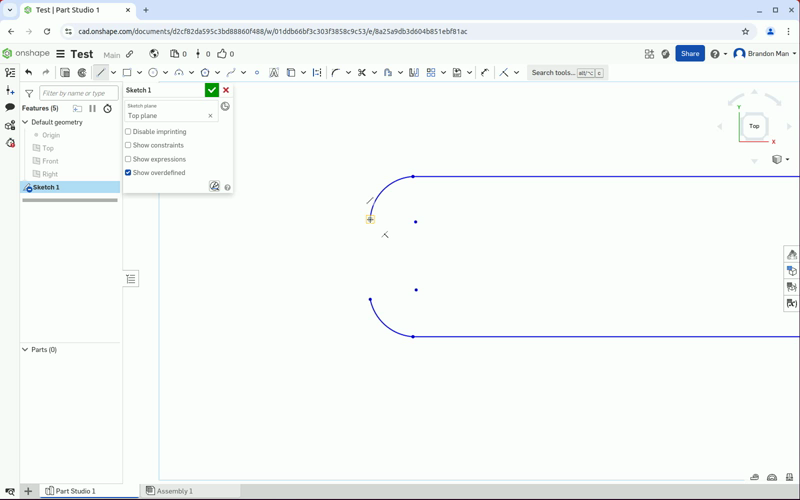
scroll(-6)
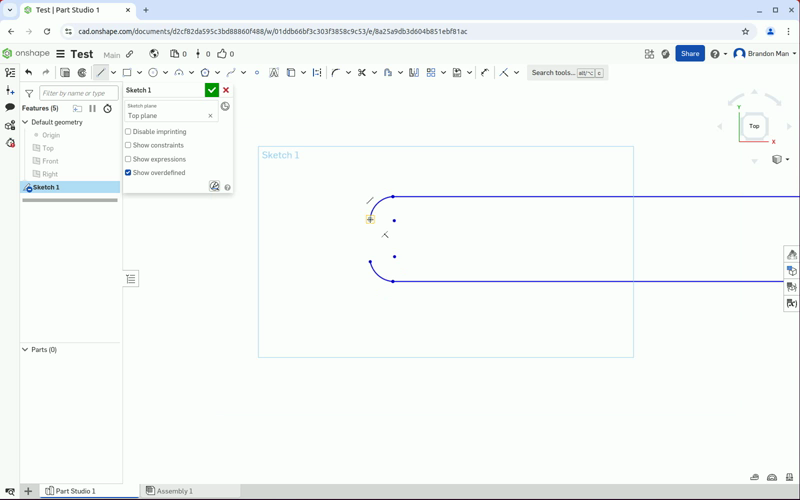
scroll(-6)
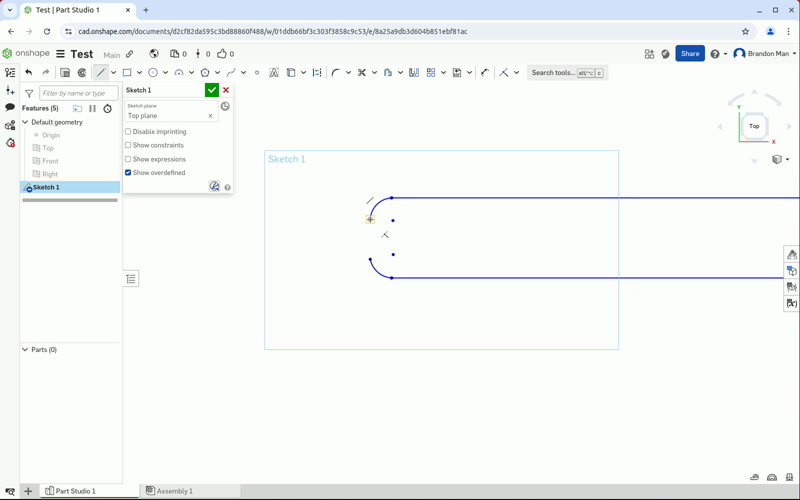
scroll(-6)
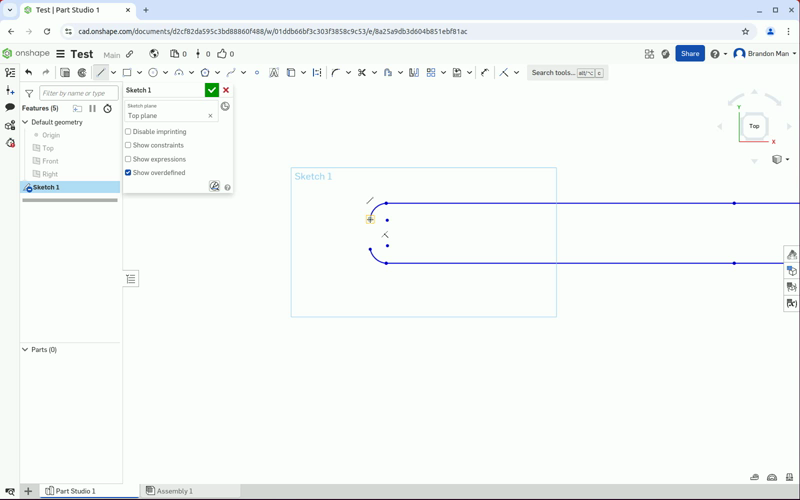
scroll(-6)
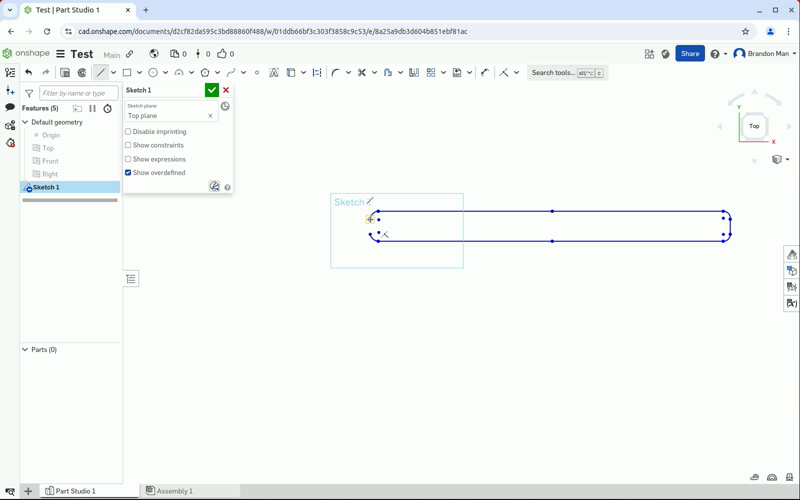
scroll(-6)
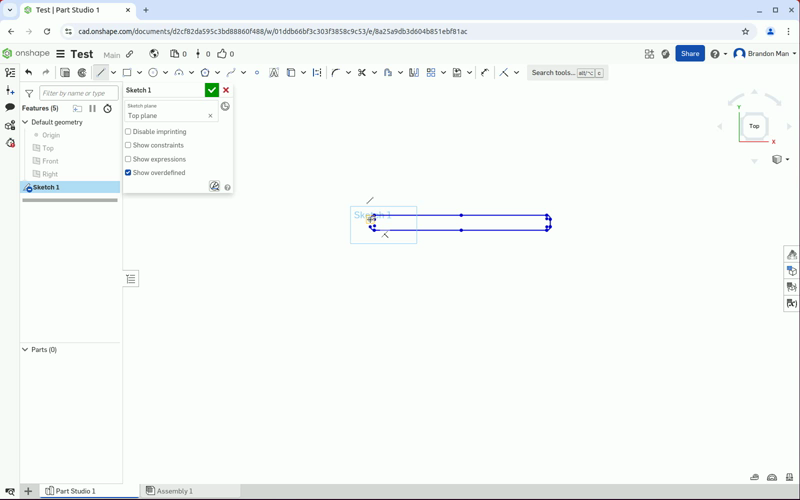
mouse_move(400, 219)
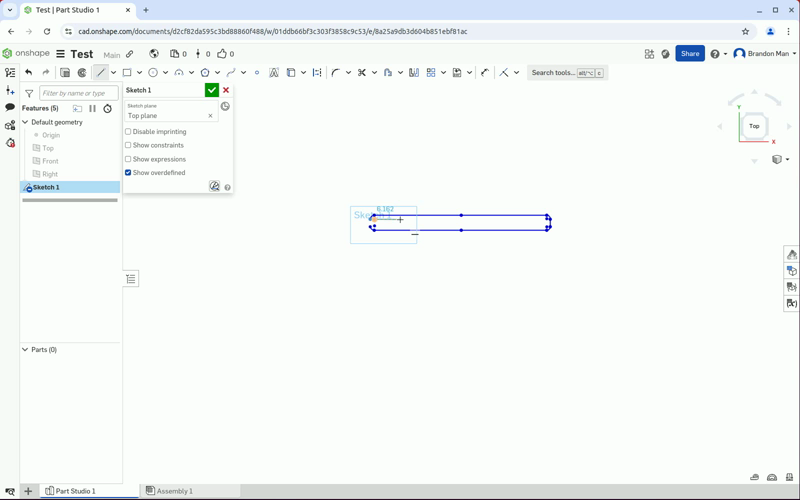
key_down(shift)
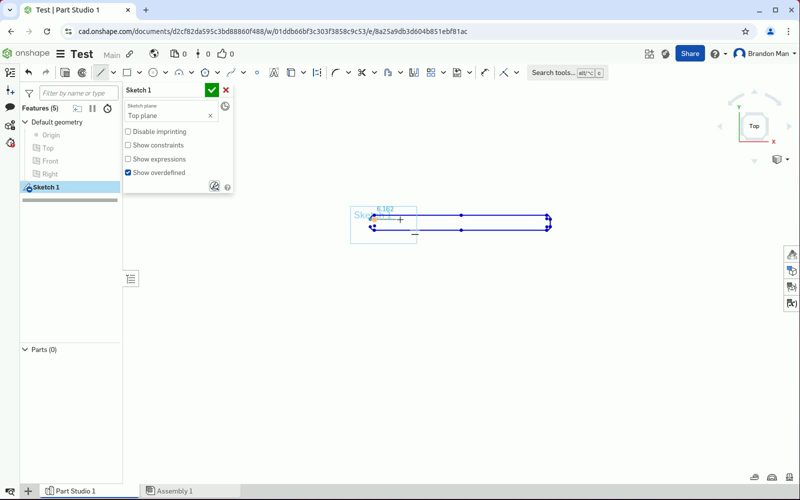
mouse_move(370, 226)
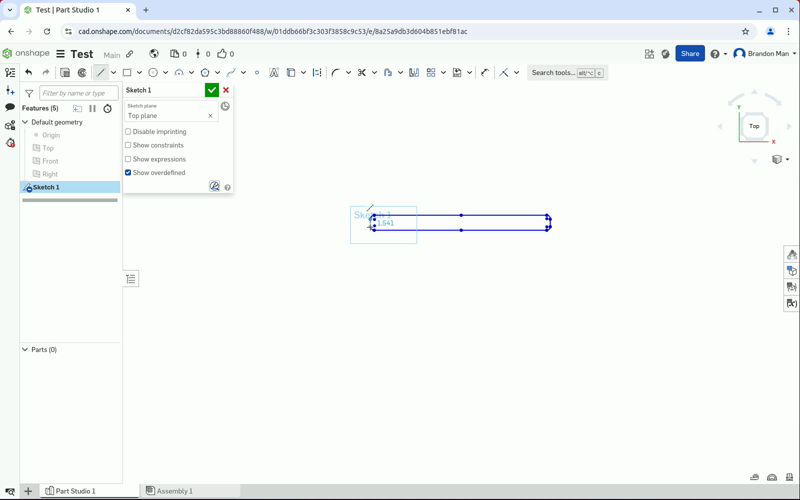
scroll(6)
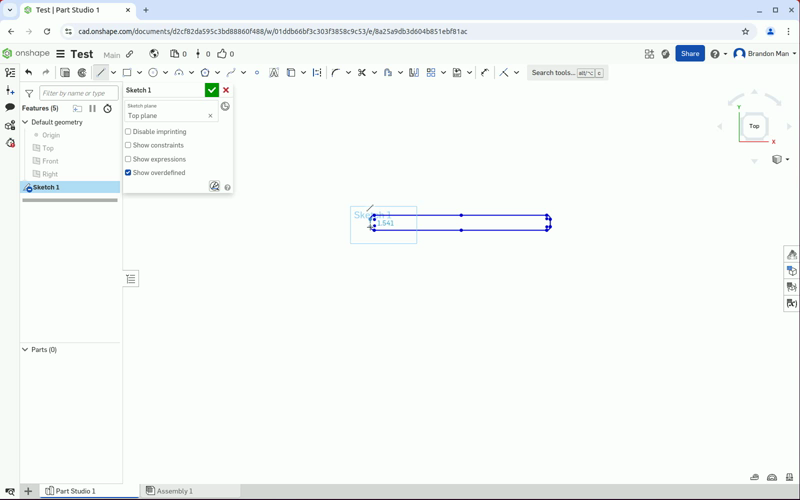
scroll(6)
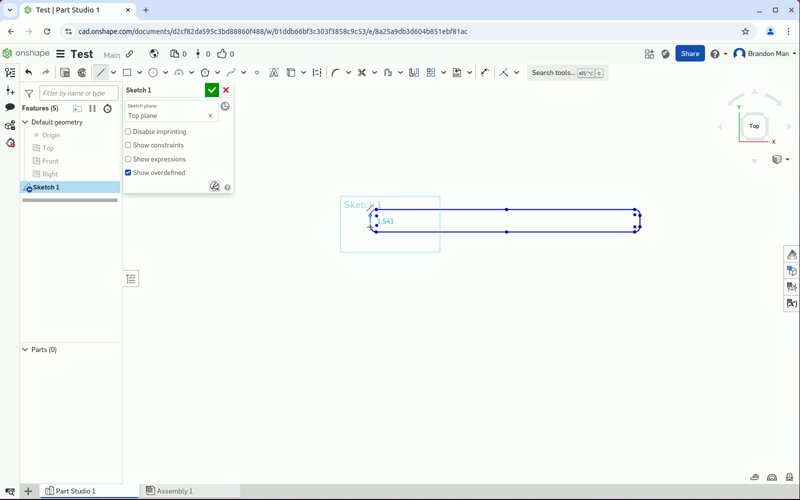
scroll(6)
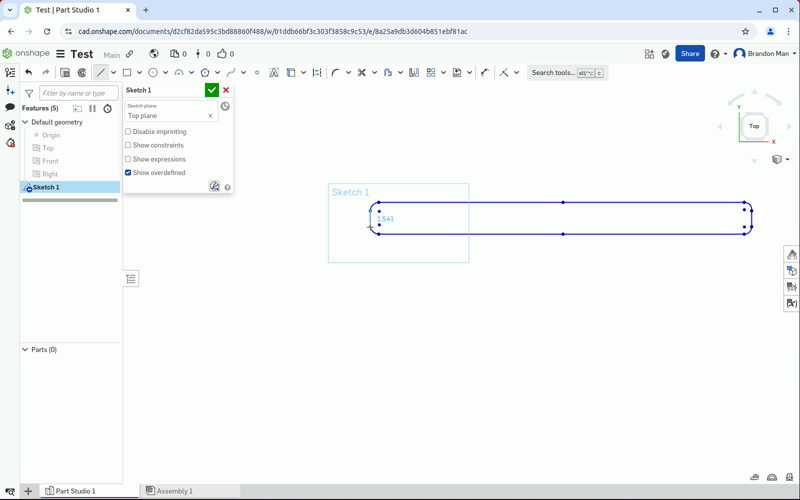
scroll(6)
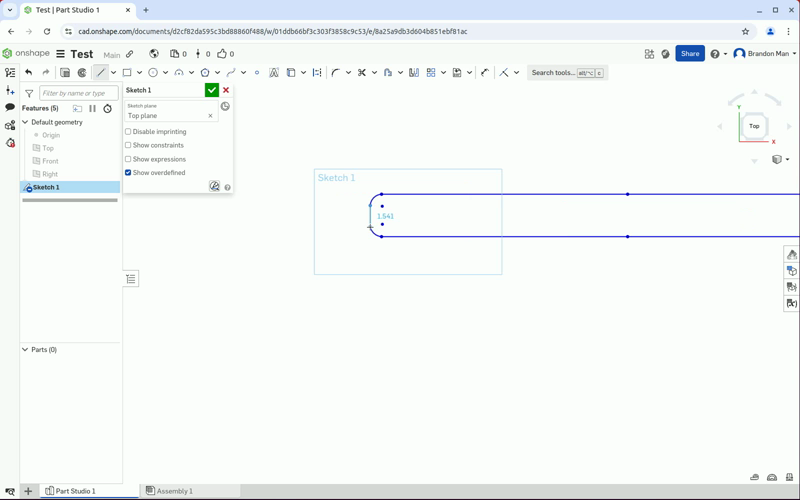
scroll(6)
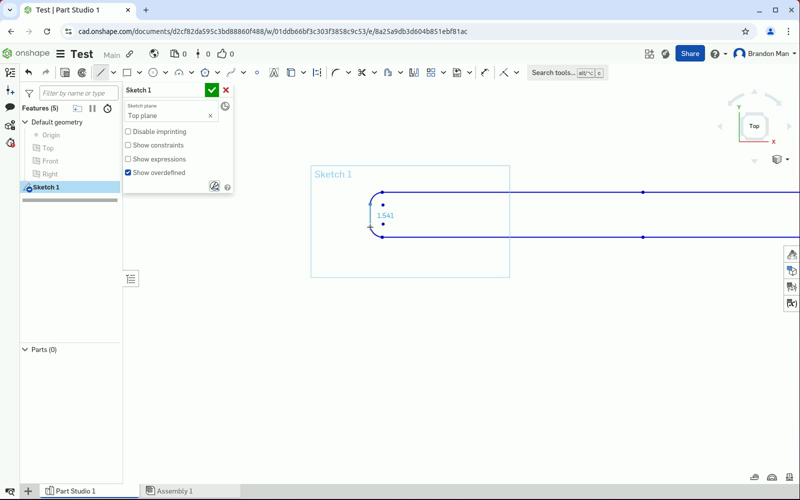
scroll(6)
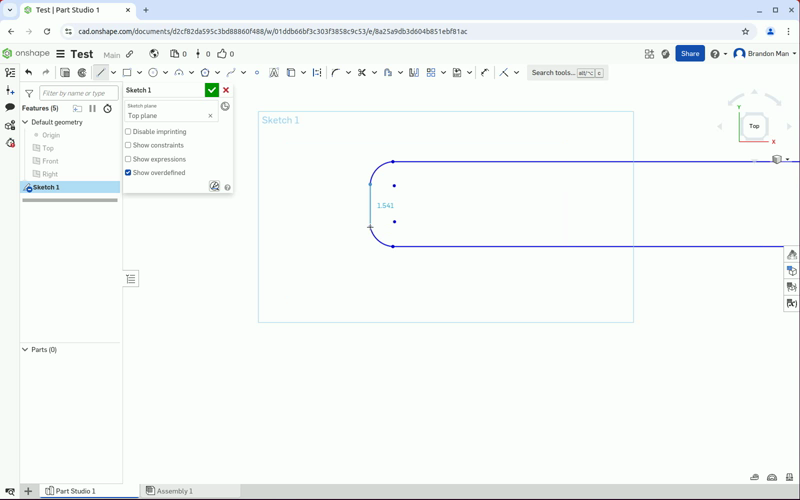
scroll(6)
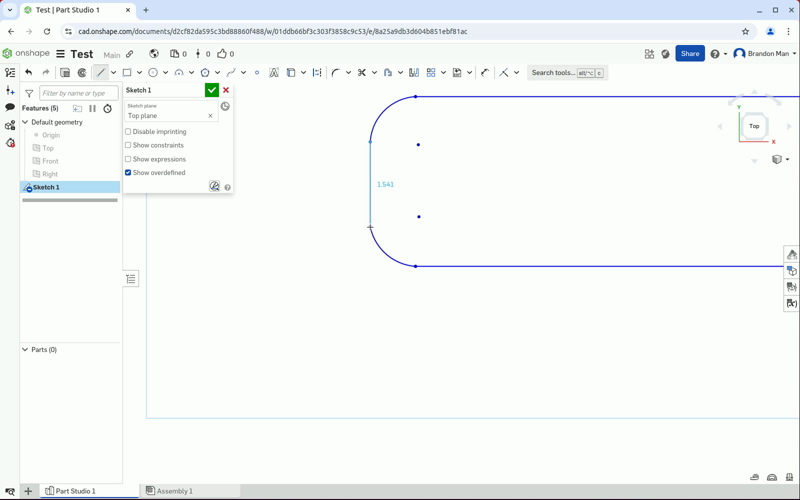
key_up(shift)
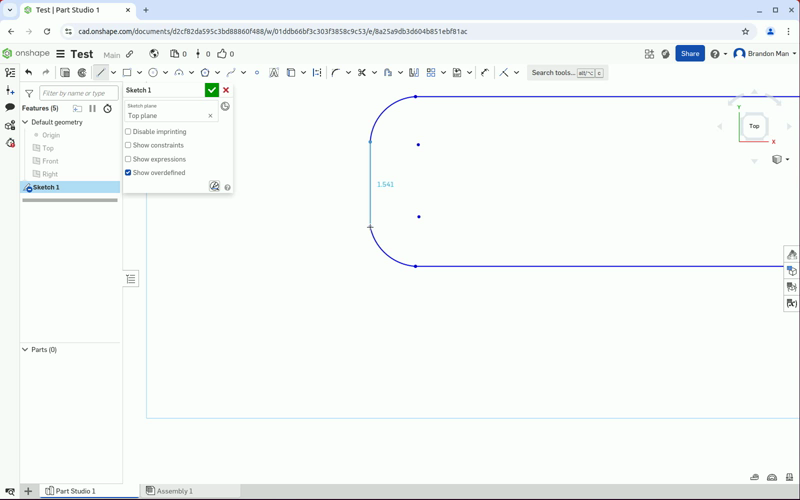
click(370, 226)
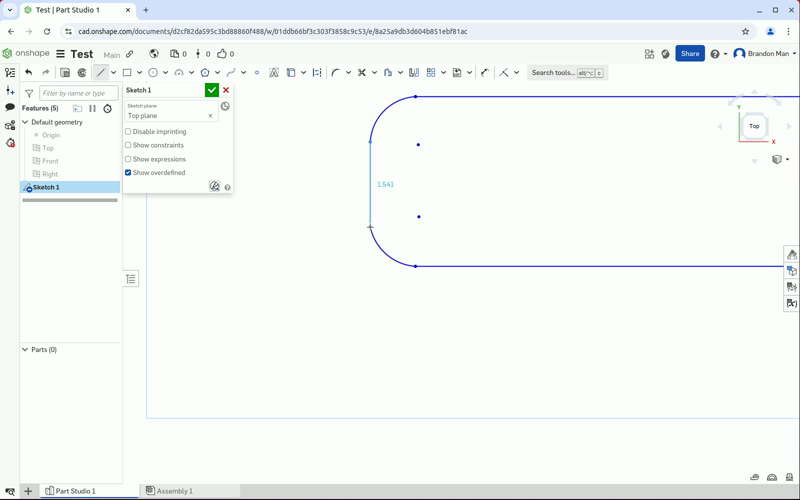
scroll(-6)
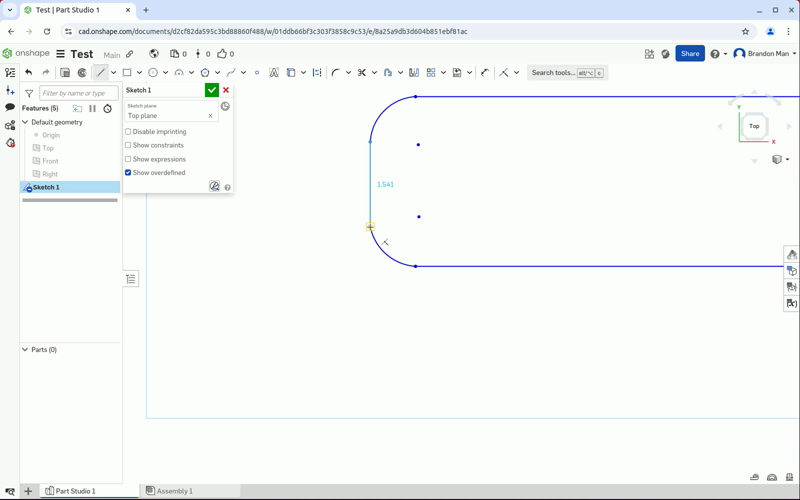
scroll(-6)
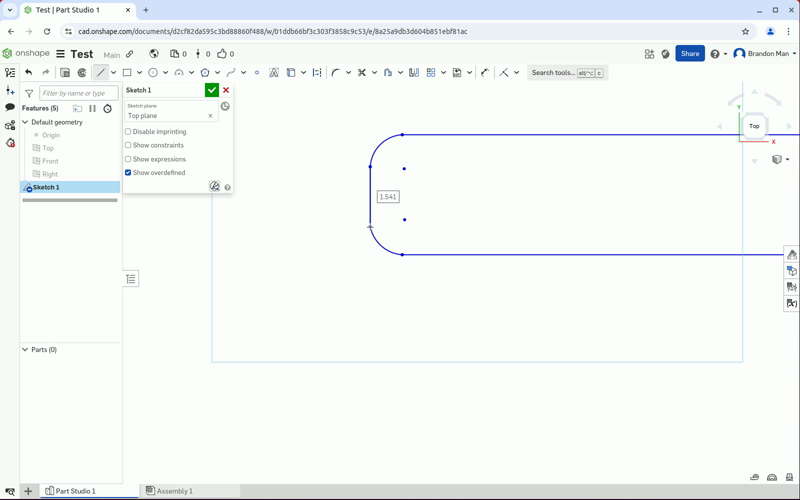
scroll(-6)
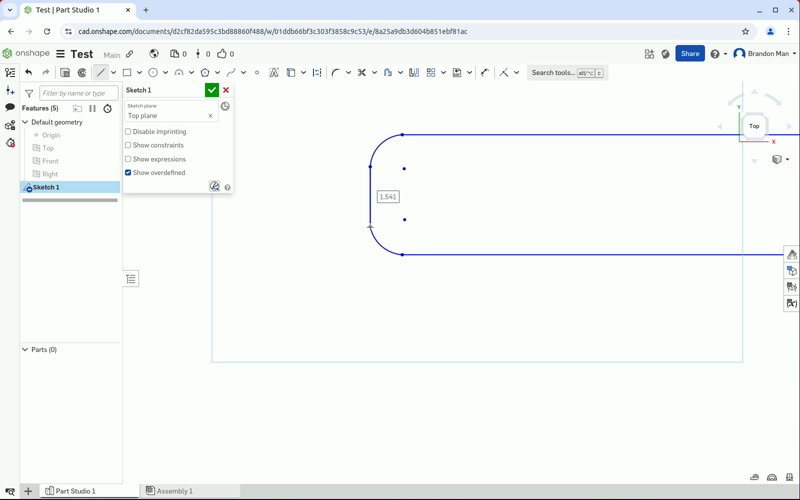
scroll(-6)
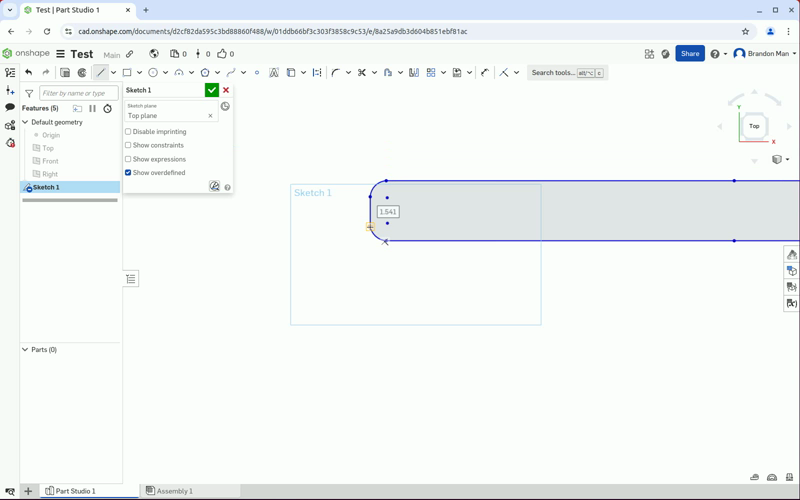
scroll(-6)
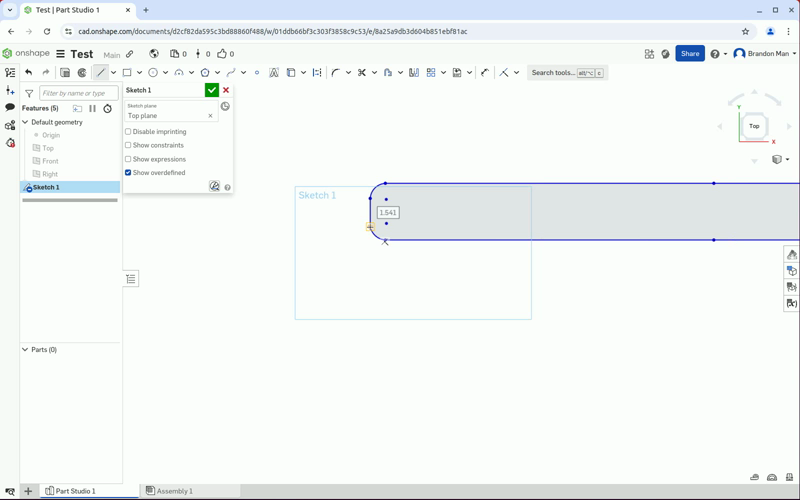
scroll(-6)
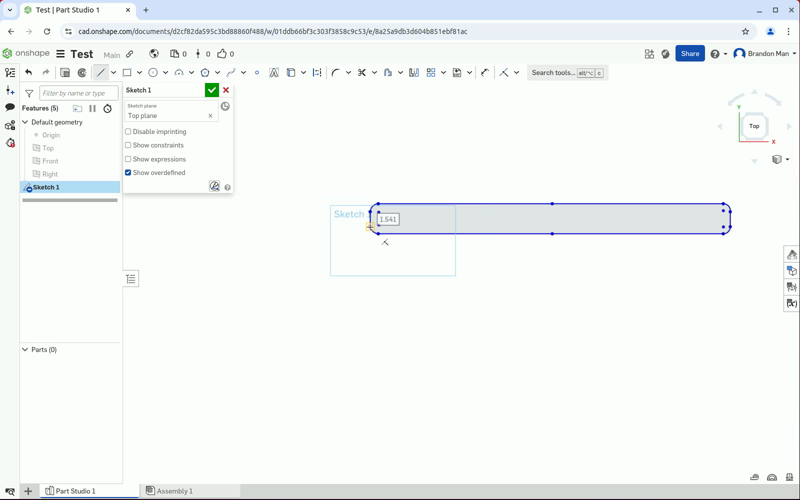
scroll(-6)
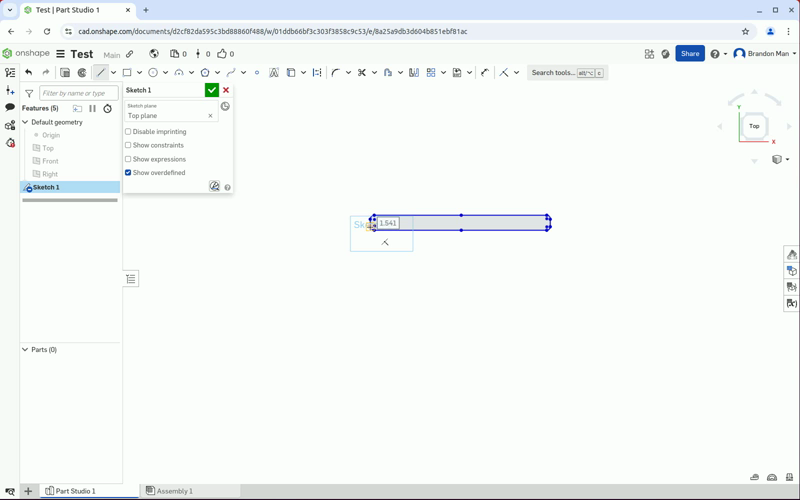
key(esc)
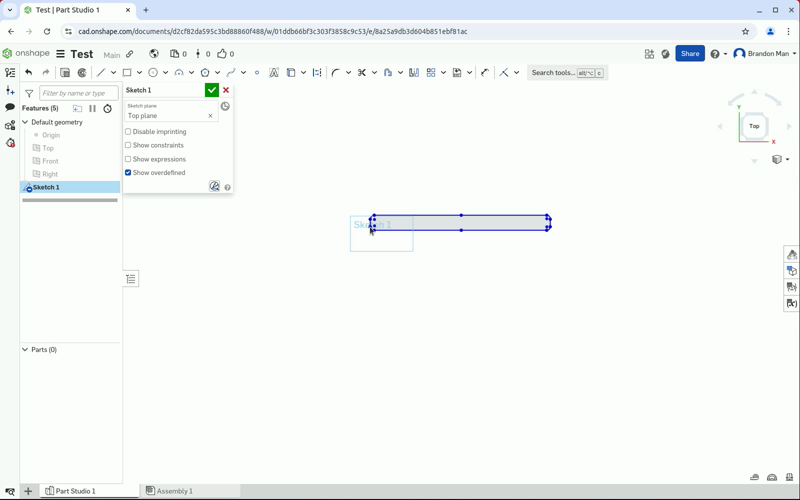
mouse_move(412, 221)
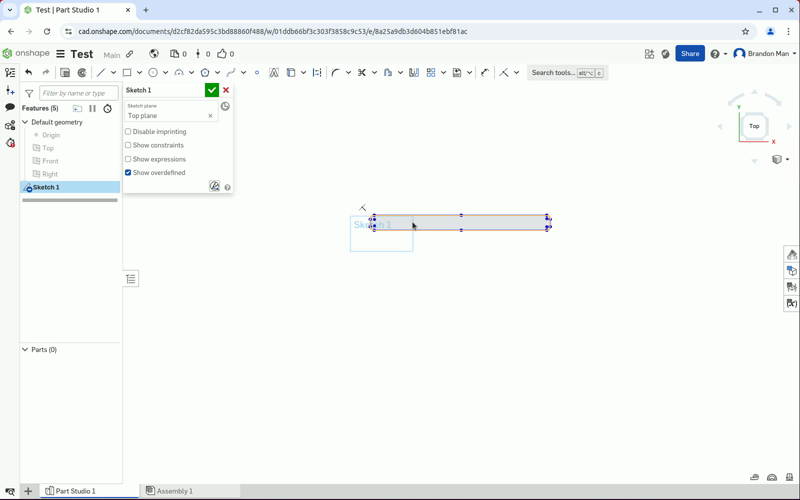
click(412, 221)
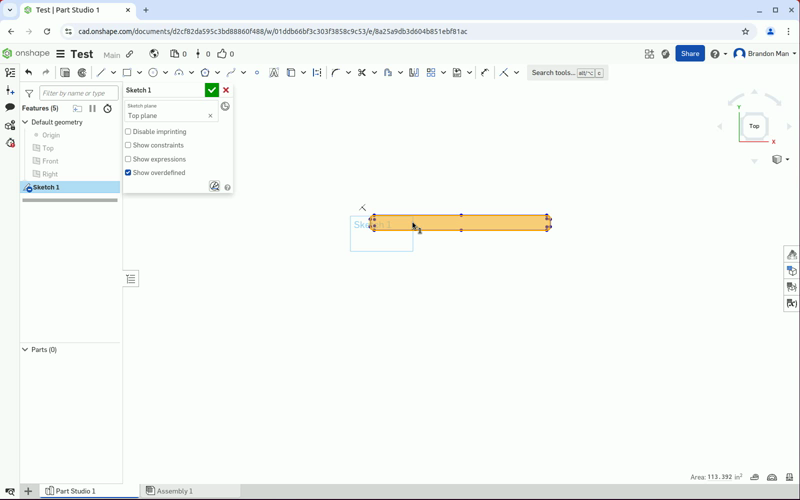
mouse_move(73, 352)
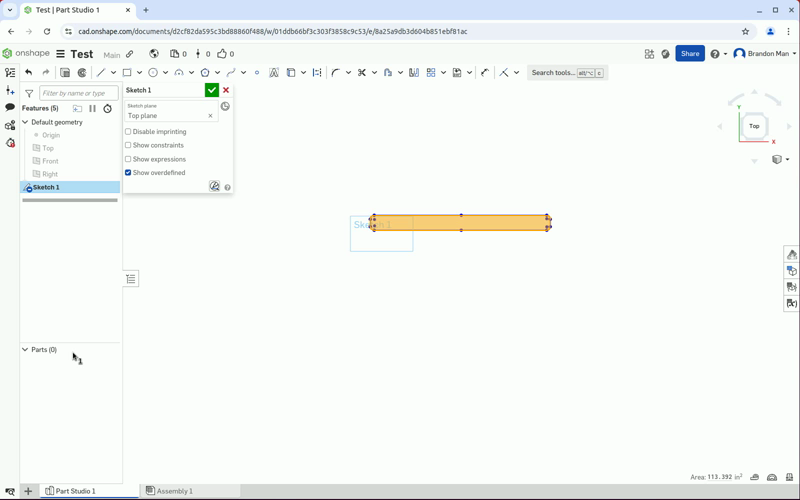
key(shift+y)
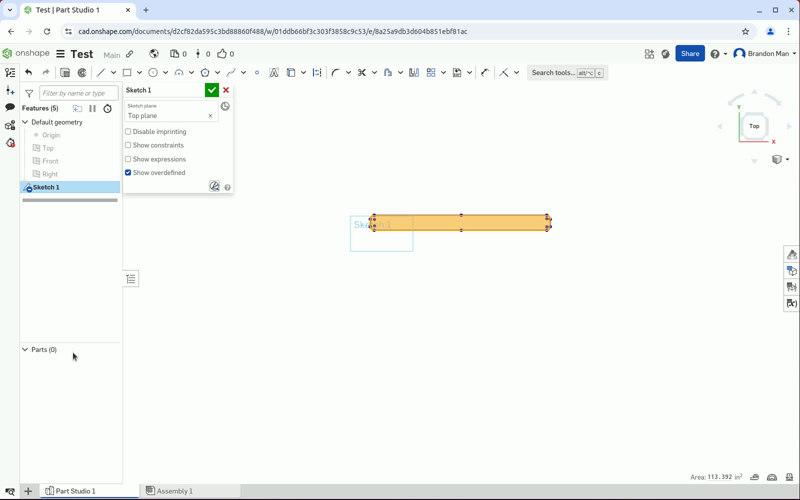
key(shift+e)
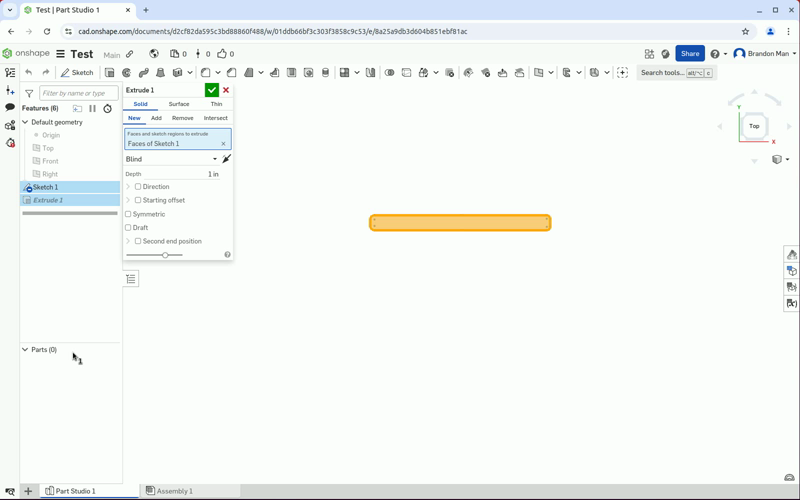
mouse_move(143, 106)
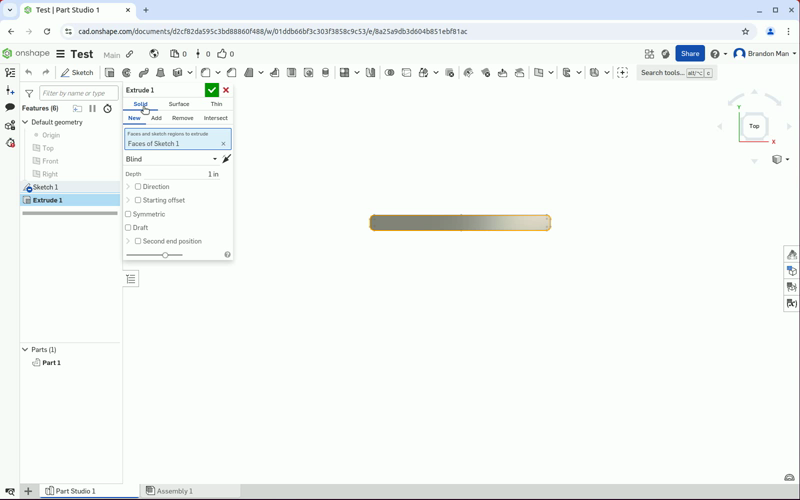
click(143, 106)
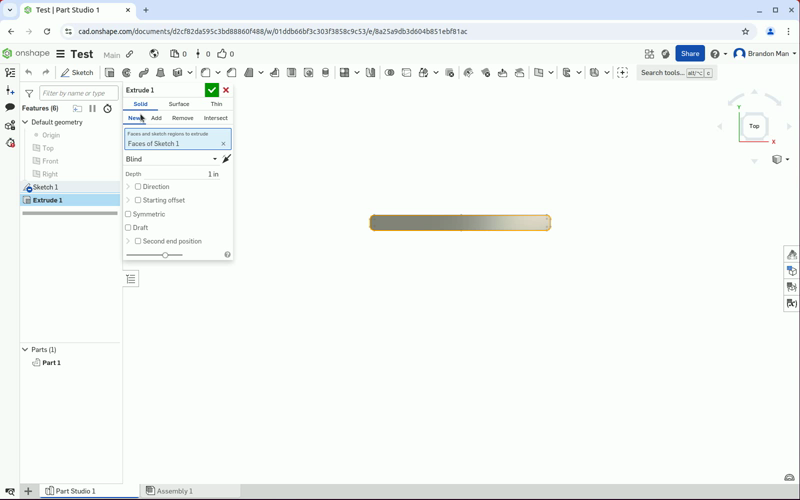
mouse_move(137, 120)
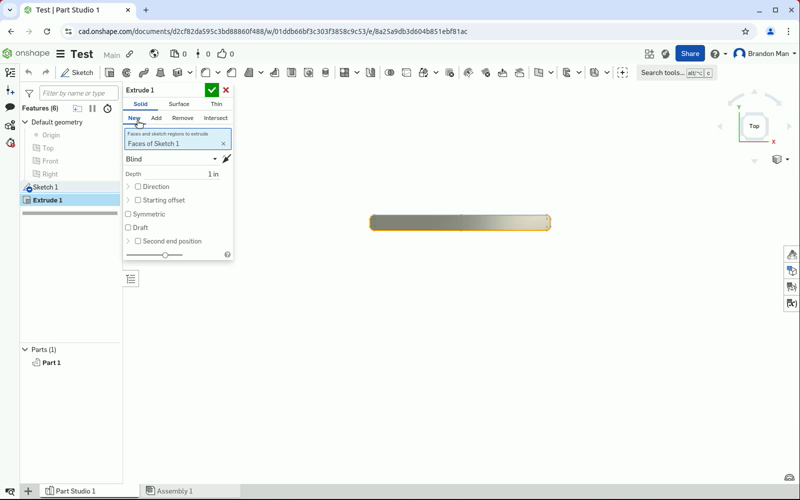
click(137, 120)
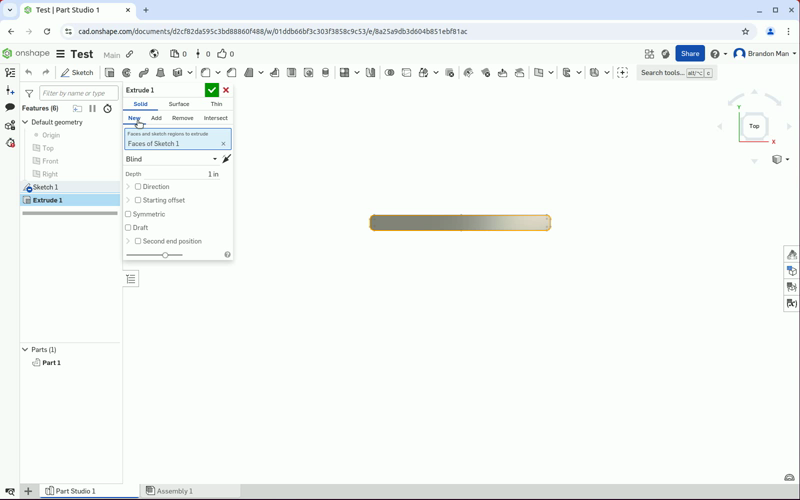
key(tab, 4)
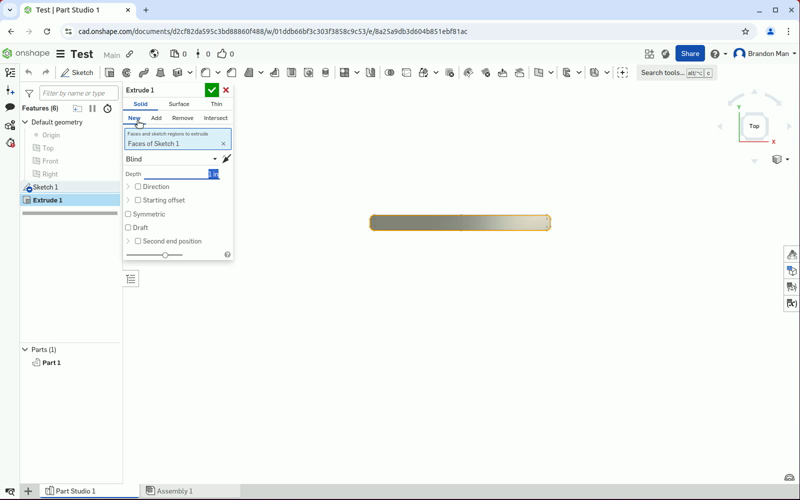
text(0.722)
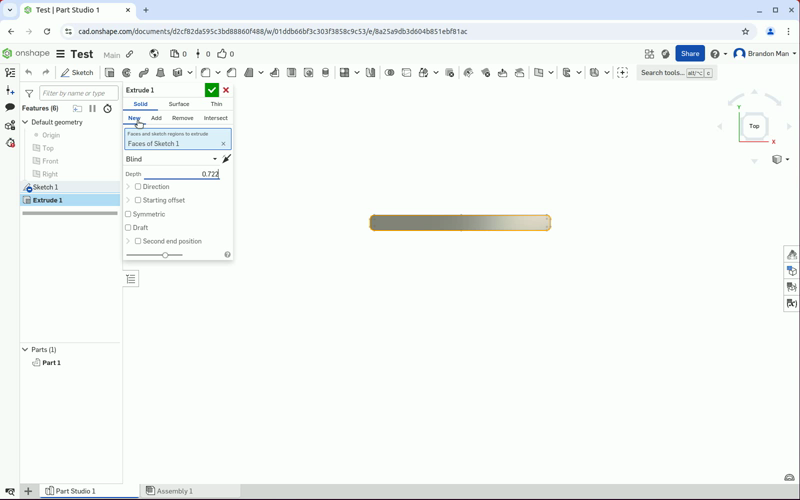
key(enter)
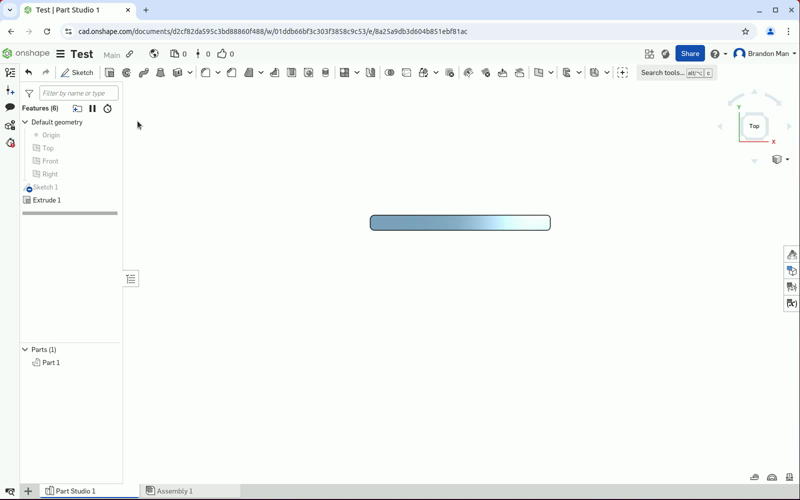
key(shift+h)
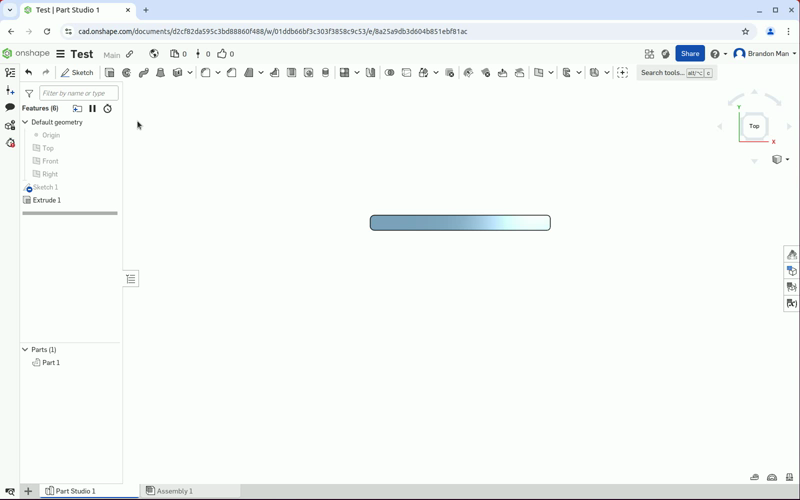
key(shift+h)
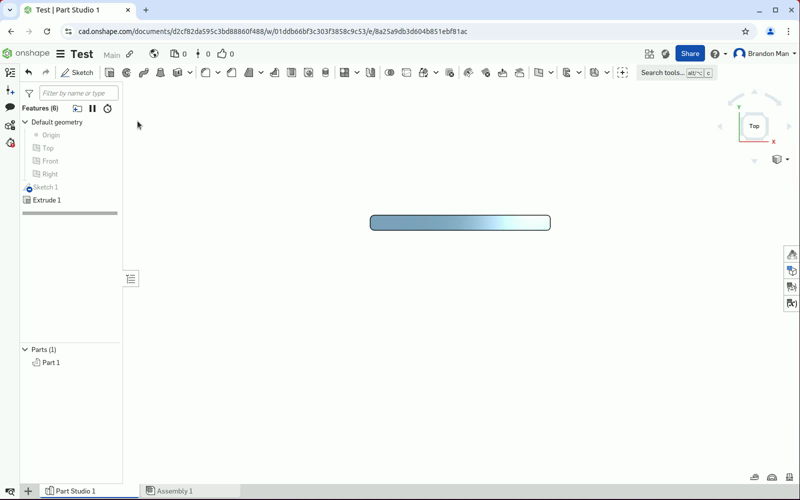
mouse_move(73, 189)
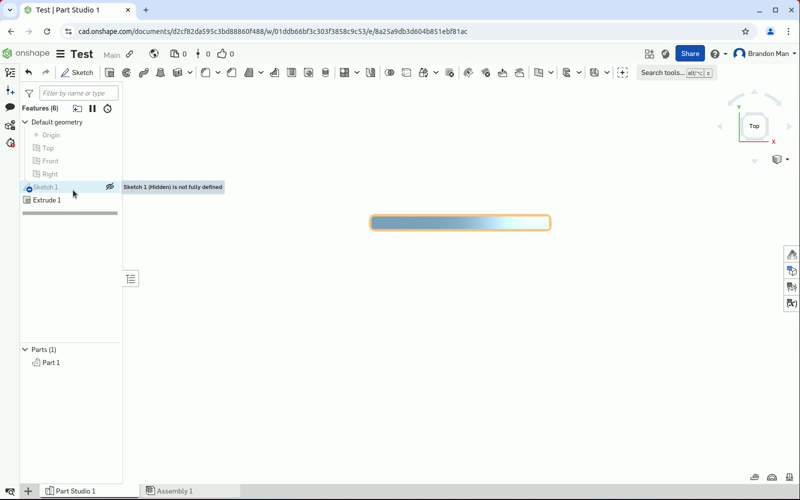
click(73, 189)
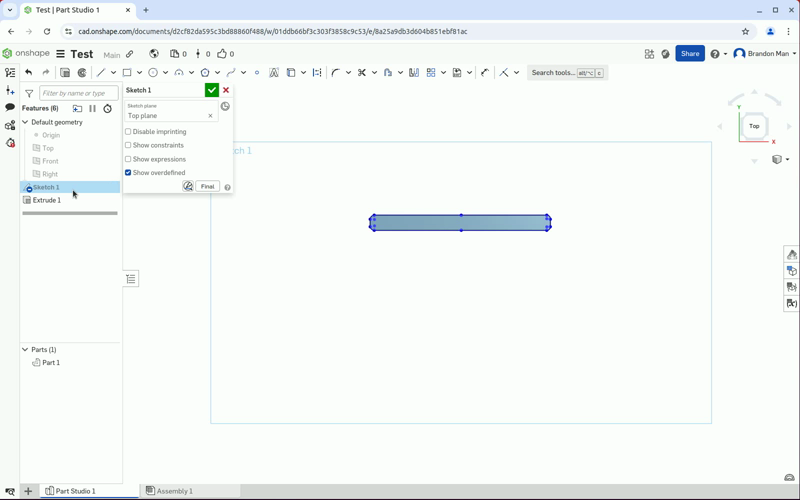
mouse_move(229, 92)
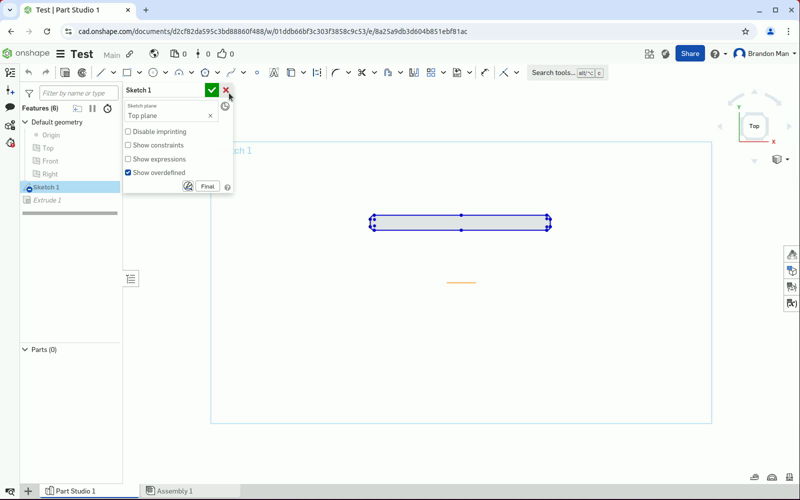
click(229, 92)
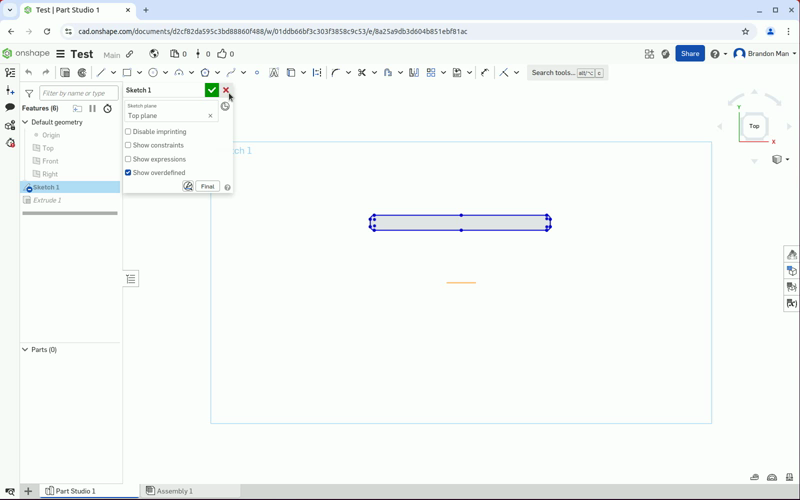
key(shift+s)
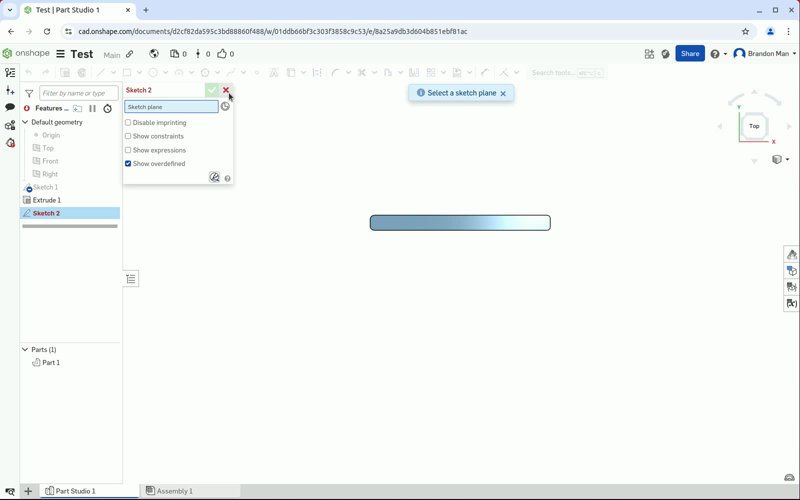
mouse_move(73, 150)
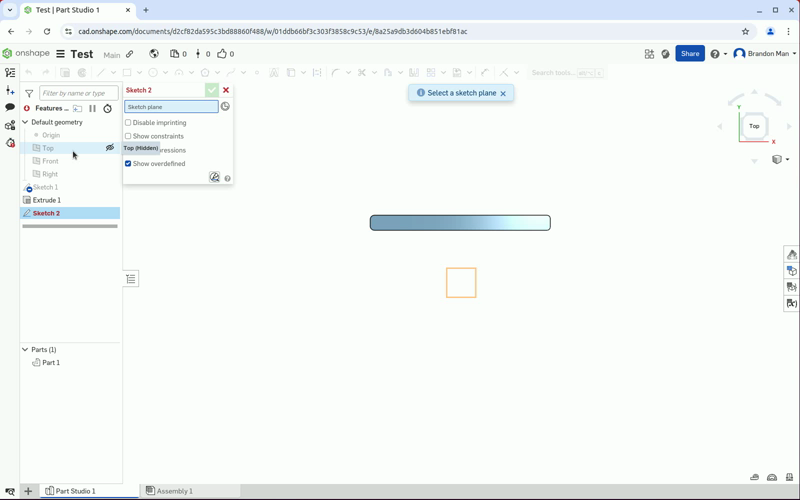
click(73, 150)
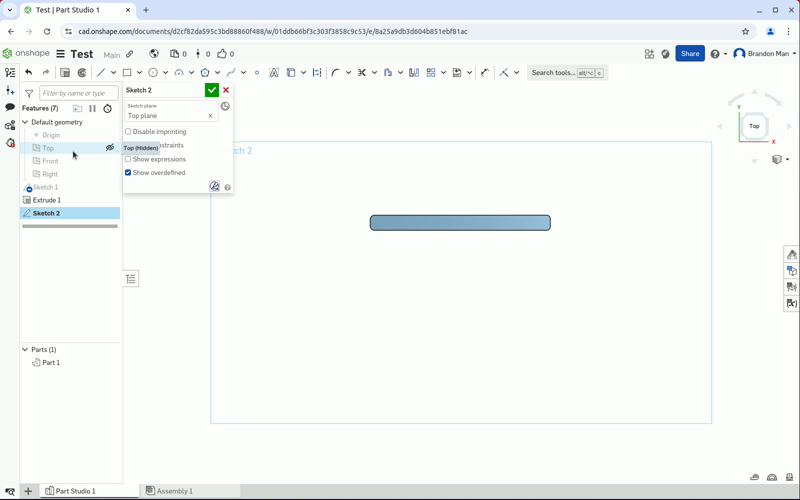
mouse_move(73, 352)
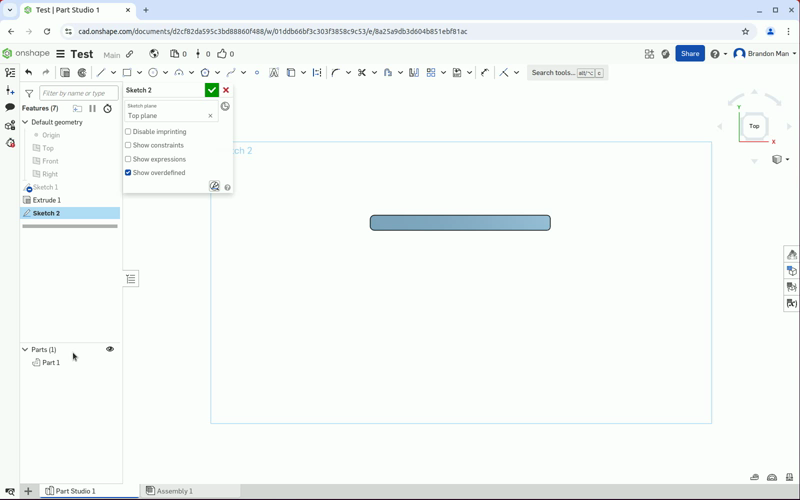
key(y)
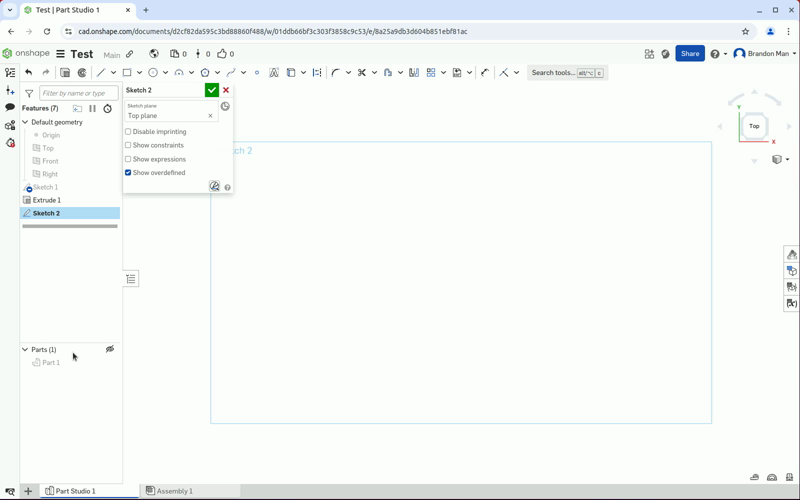
key(a)
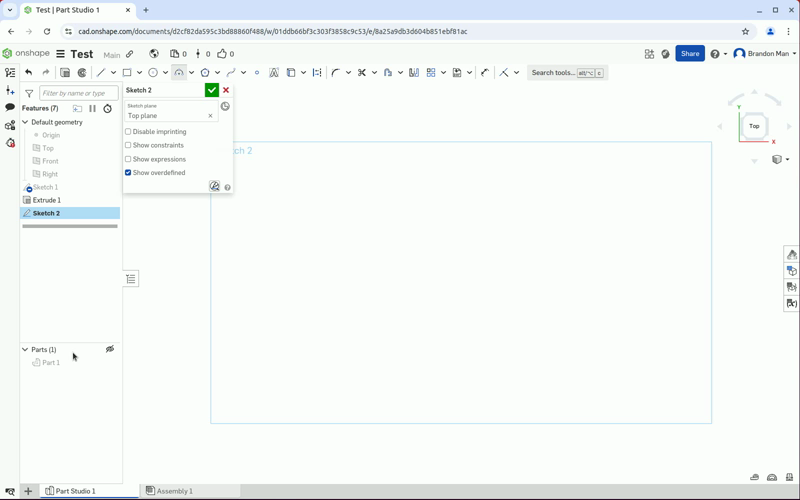
key_down(shift)
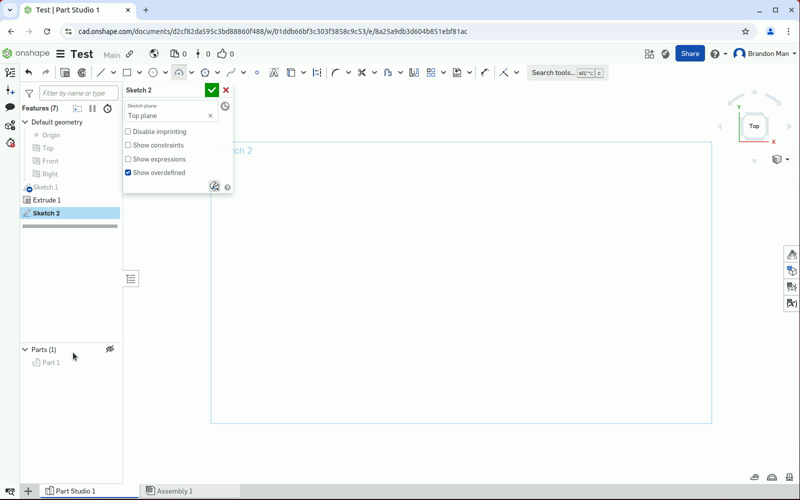
mouse_move(370, 257)
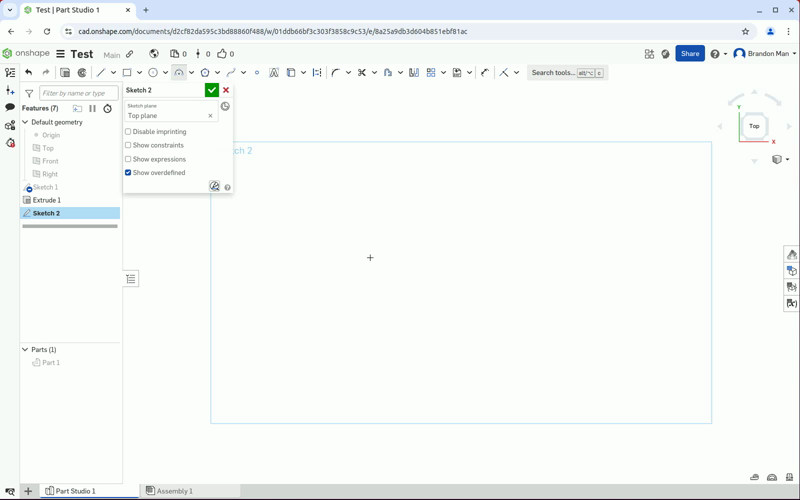
click(370, 257)
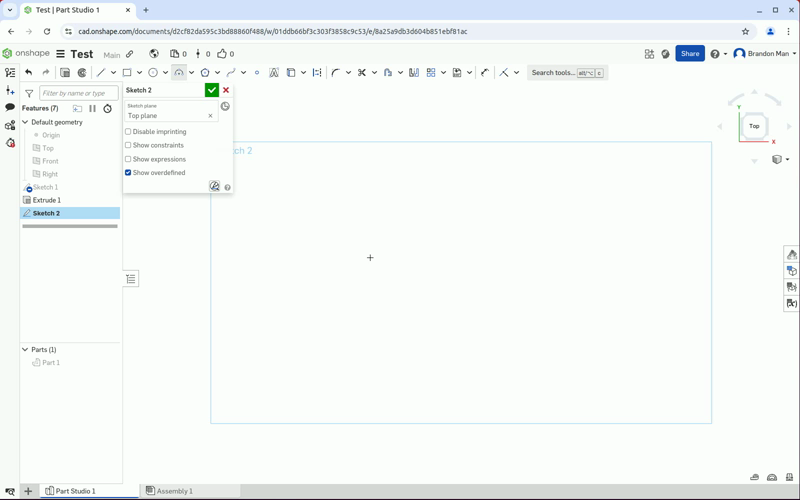
key_up(shift)
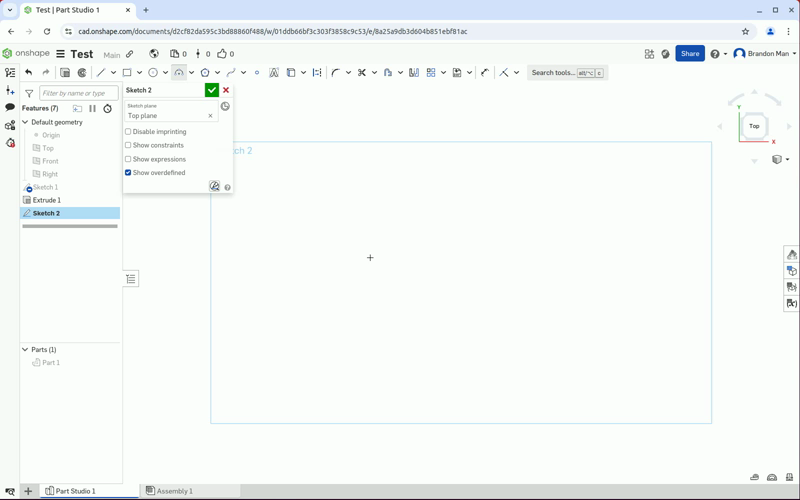
key_down(shift)
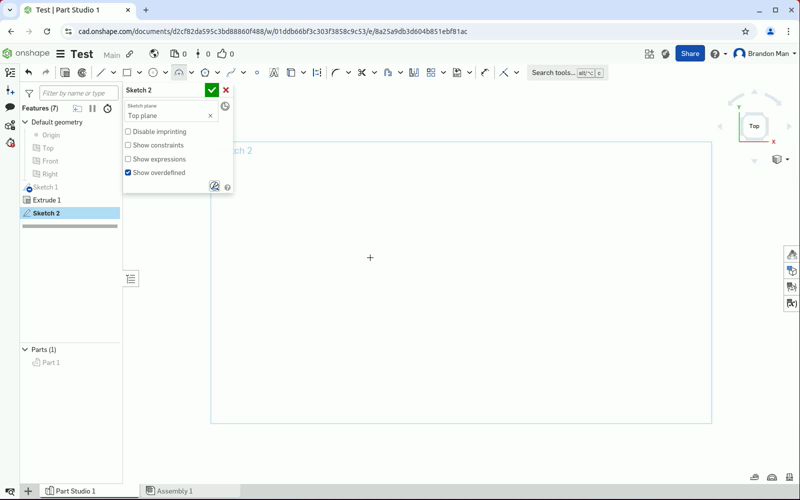
mouse_move(374, 261)
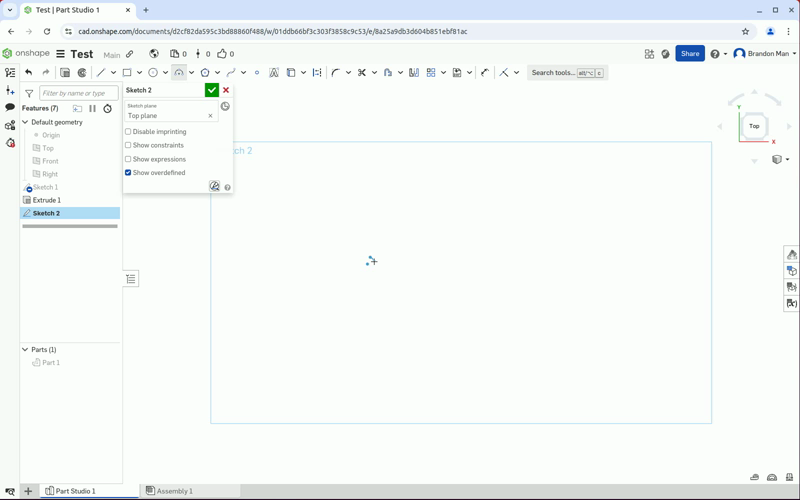
scroll(6)
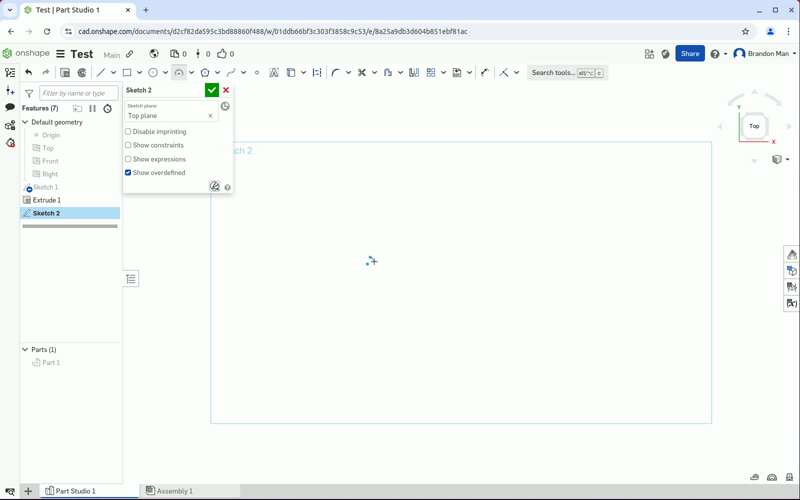
scroll(6)
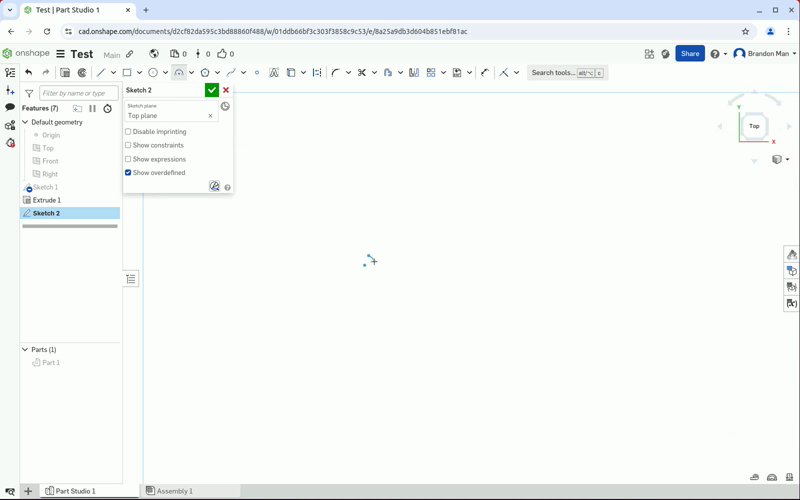
scroll(6)
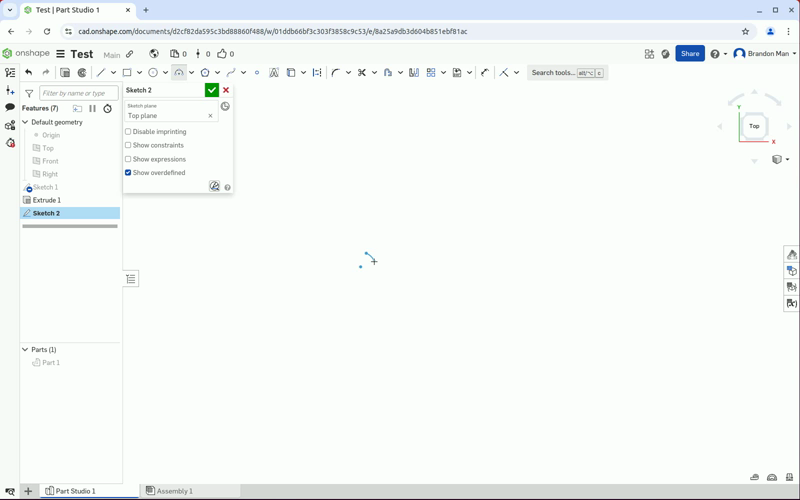
scroll(6)
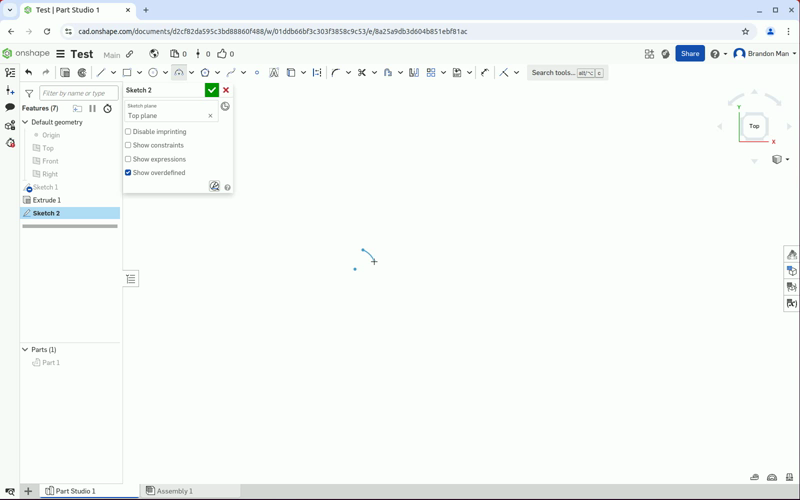
scroll(6)
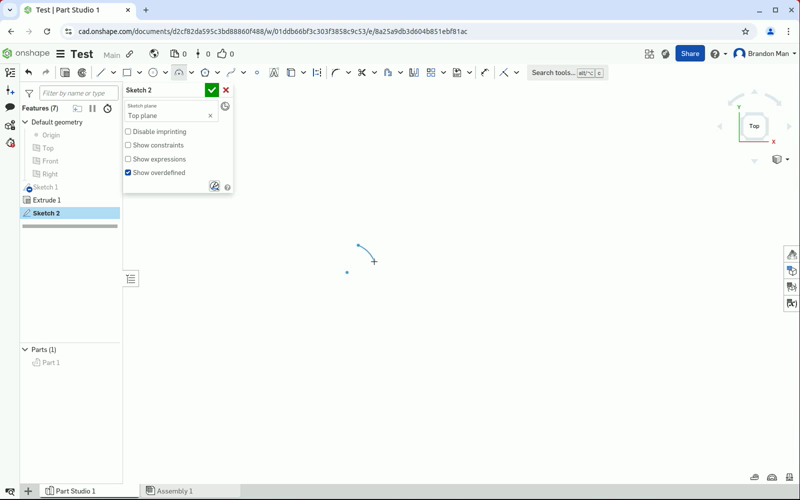
scroll(6)
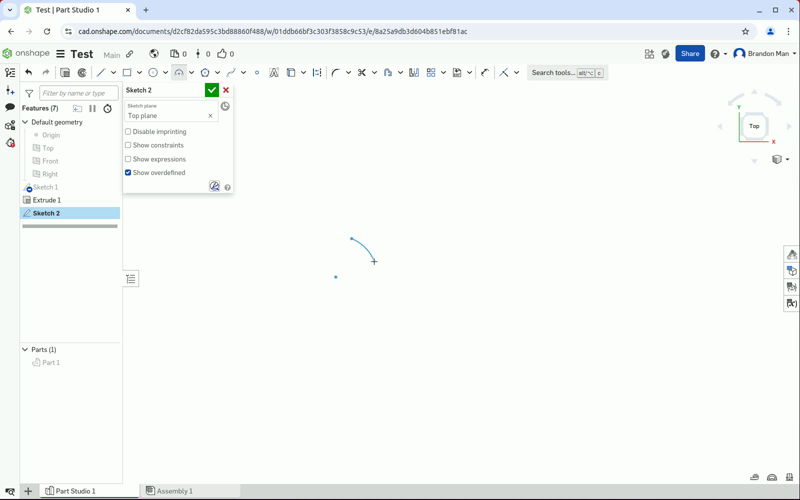
scroll(6)
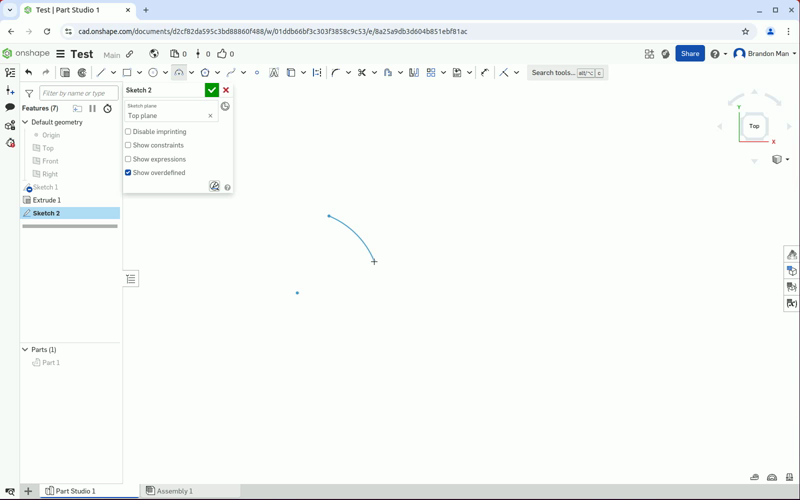
click(374, 261)
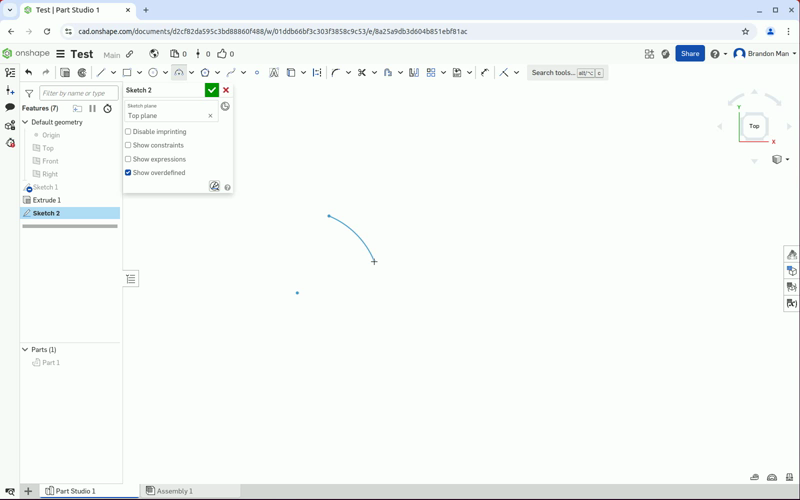
scroll(-6)
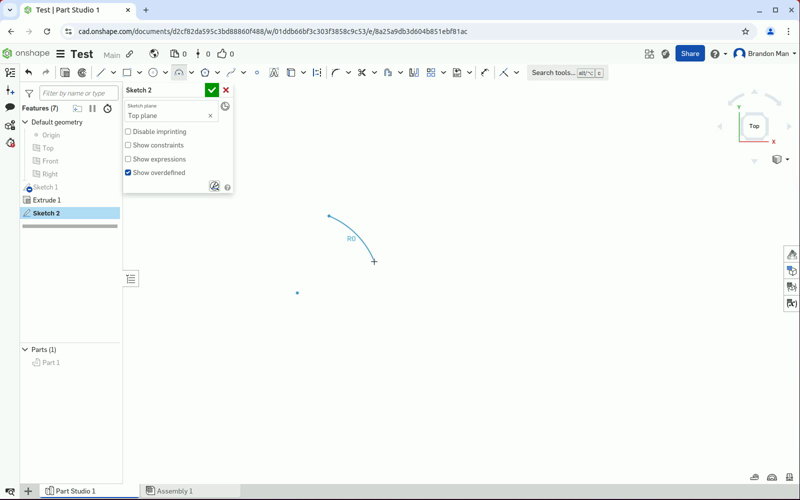
scroll(-6)
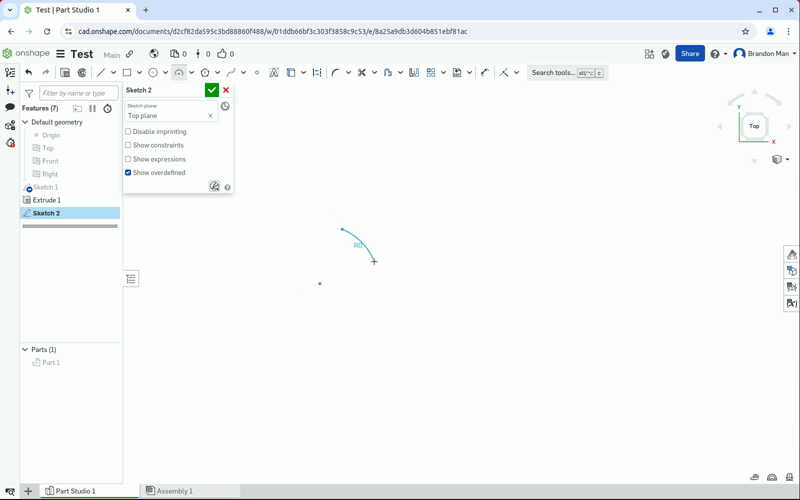
scroll(-6)
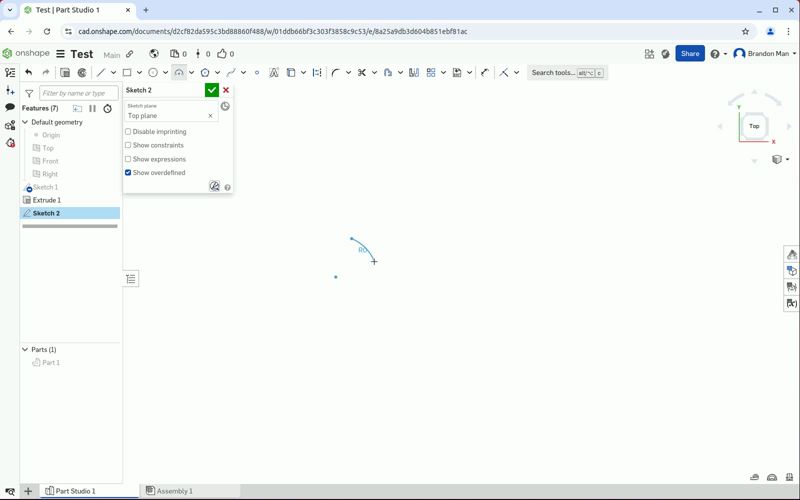
scroll(-6)
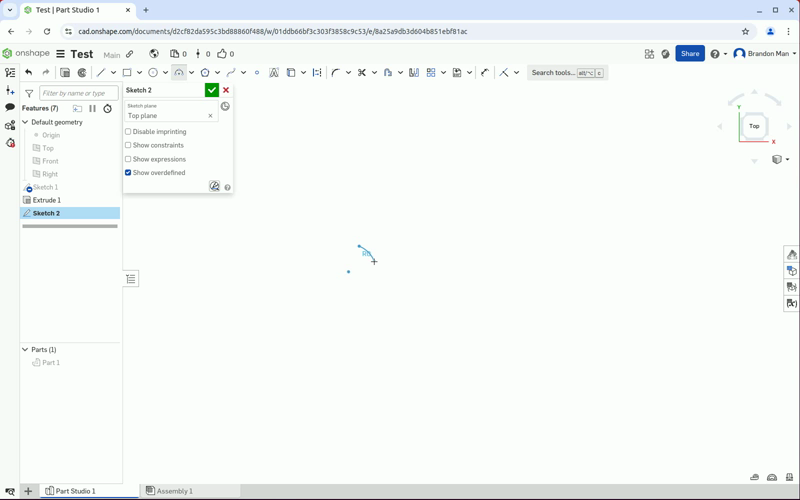
scroll(-6)
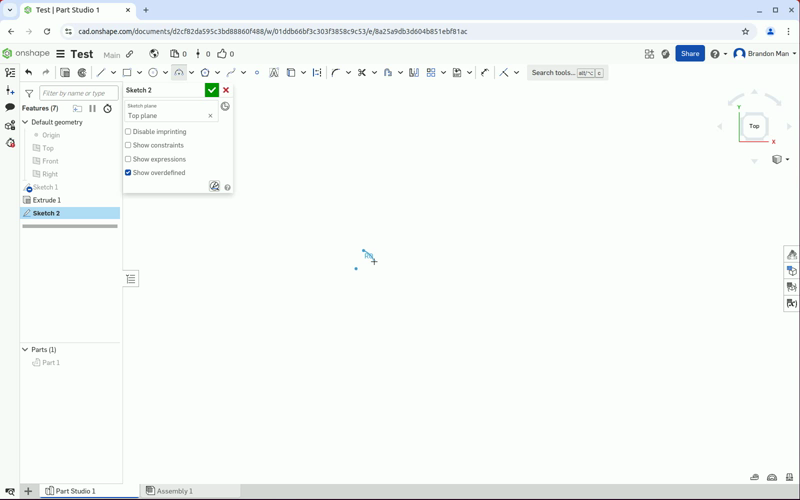
scroll(-6)
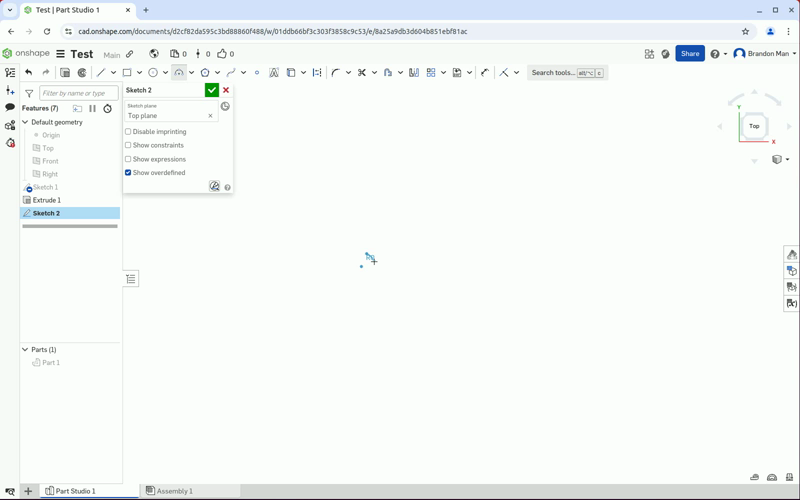
scroll(-6)
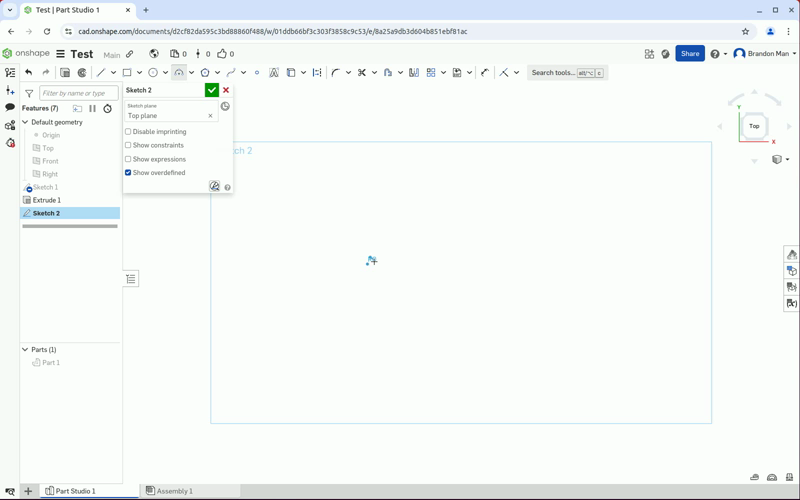
mouse_move(371, 259)
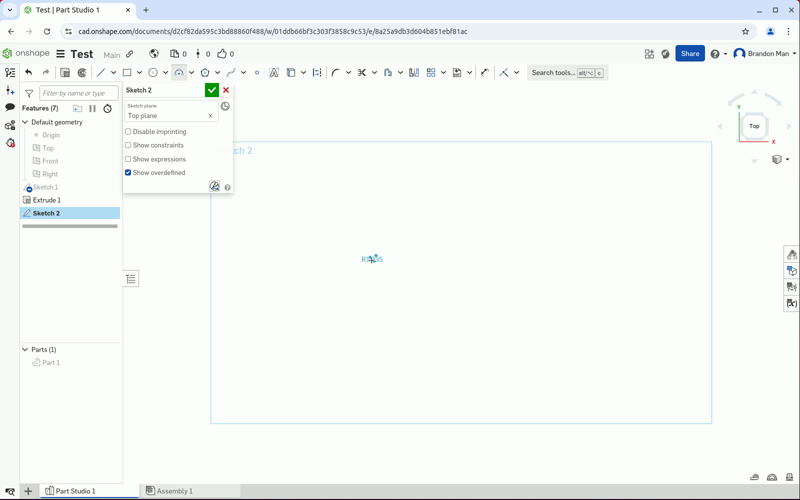
scroll(6)
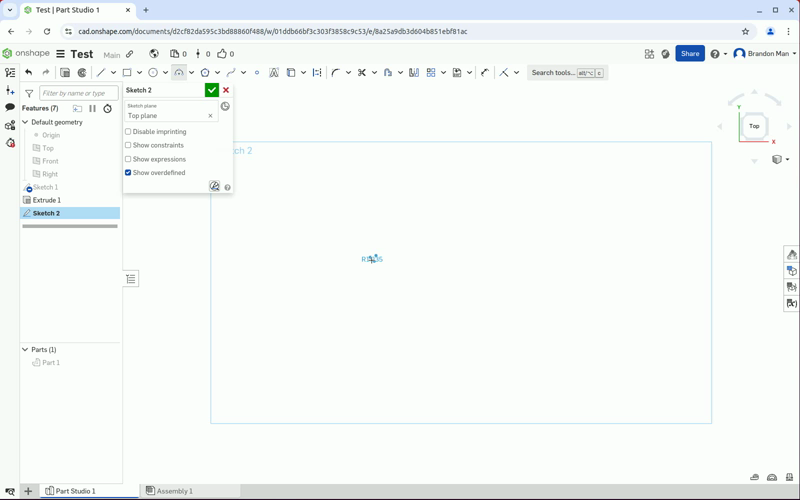
scroll(6)
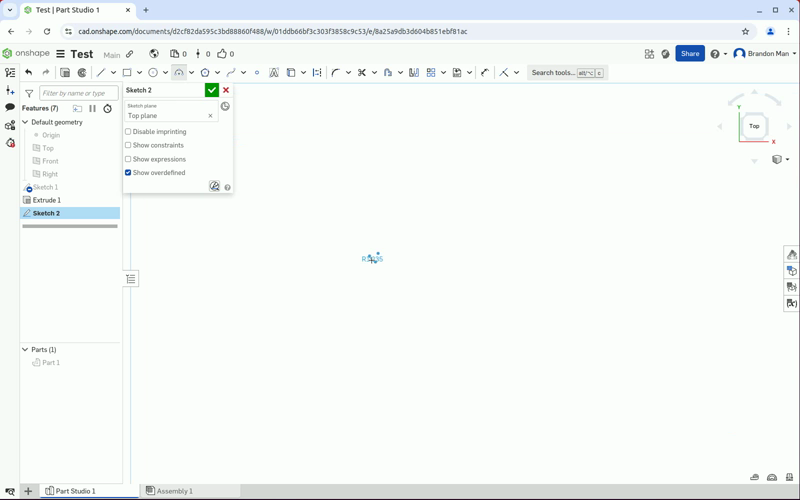
scroll(6)
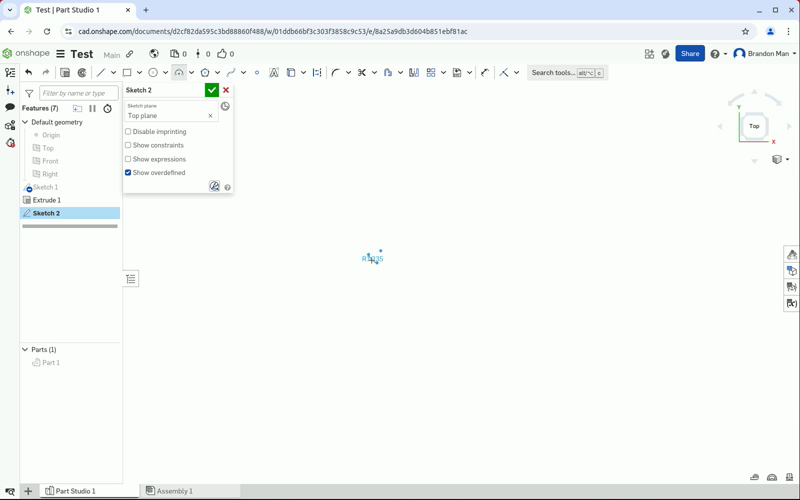
scroll(6)
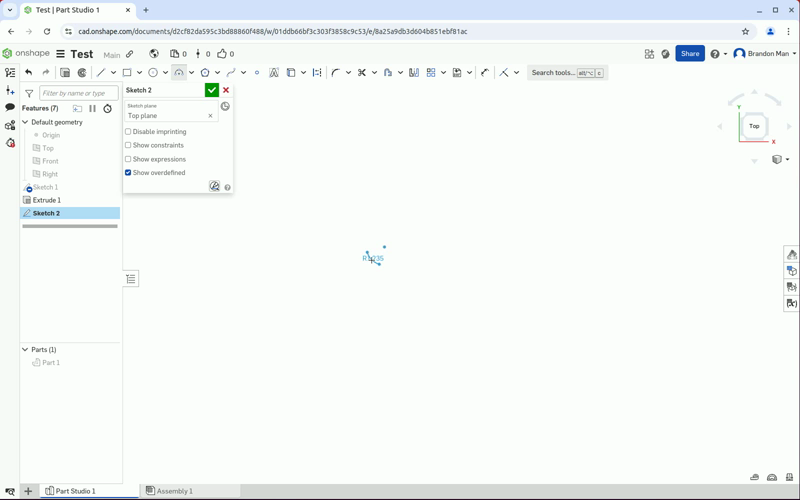
scroll(6)
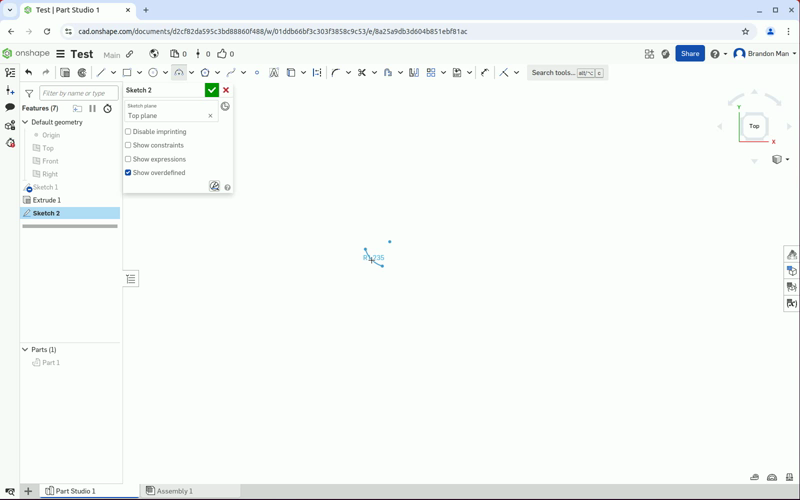
scroll(6)
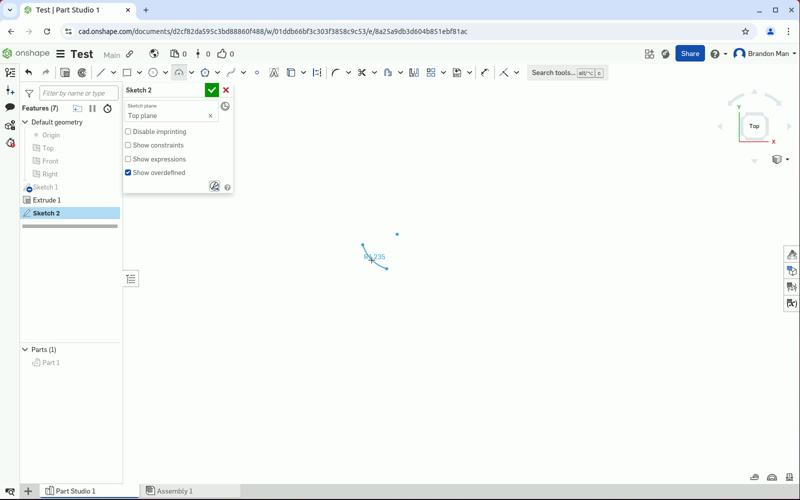
scroll(6)
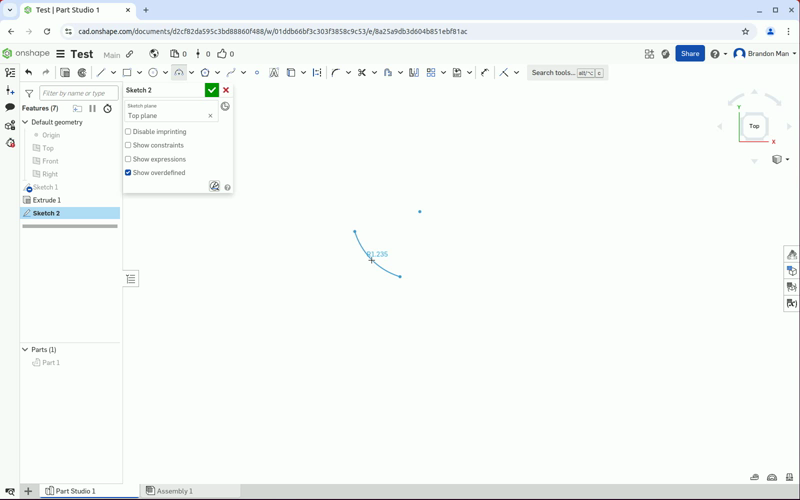
click(371, 259)
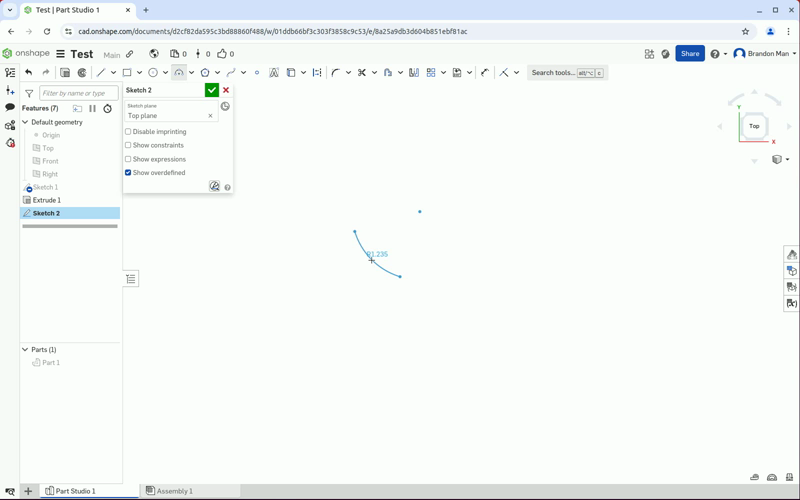
scroll(-6)
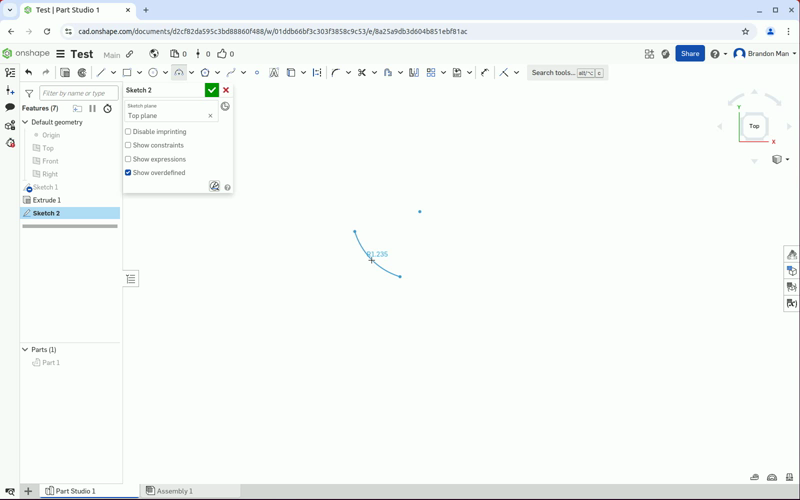
scroll(-6)
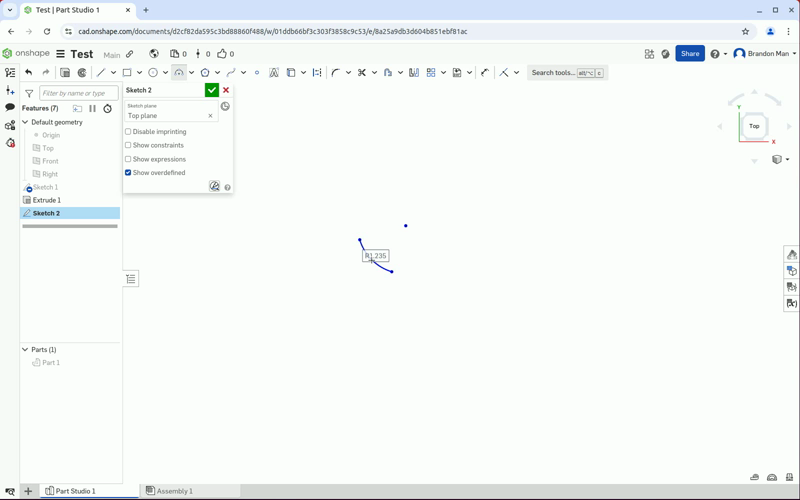
scroll(-6)
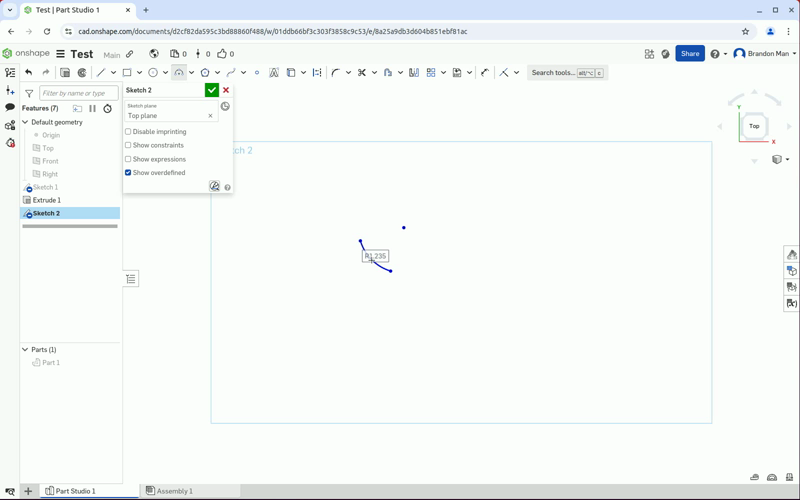
scroll(-6)
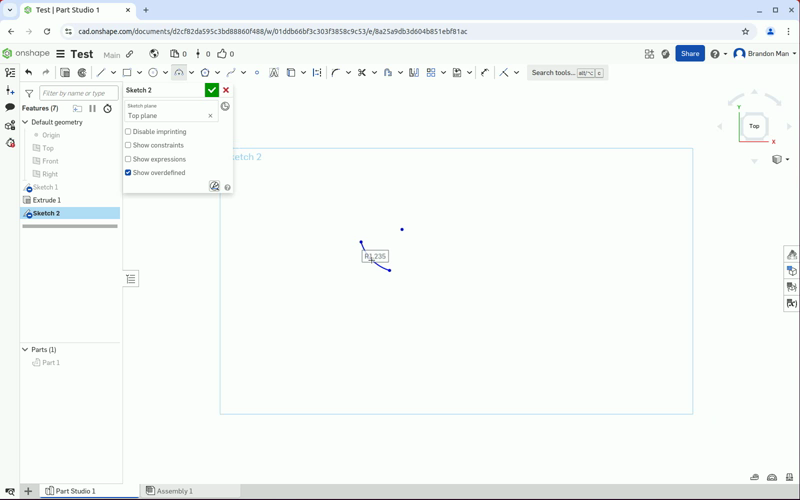
scroll(-6)
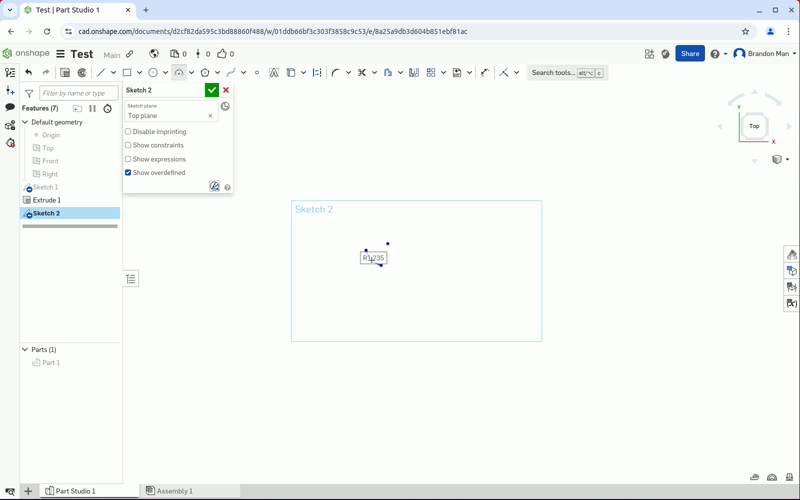
scroll(-6)
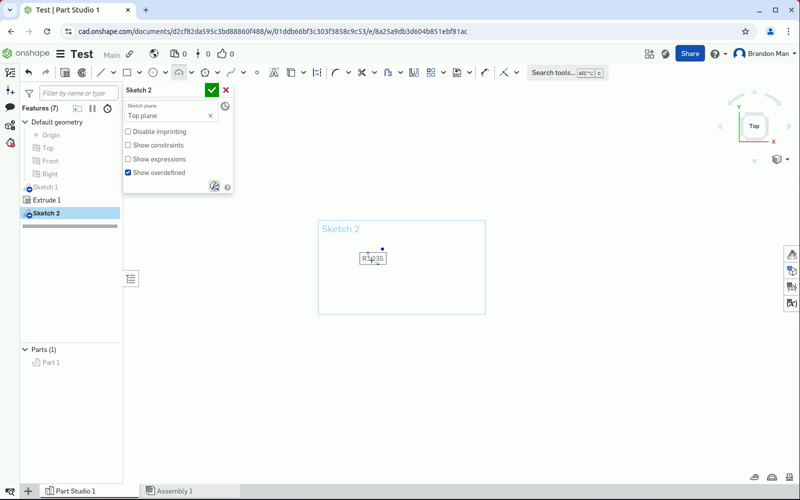
scroll(-6)
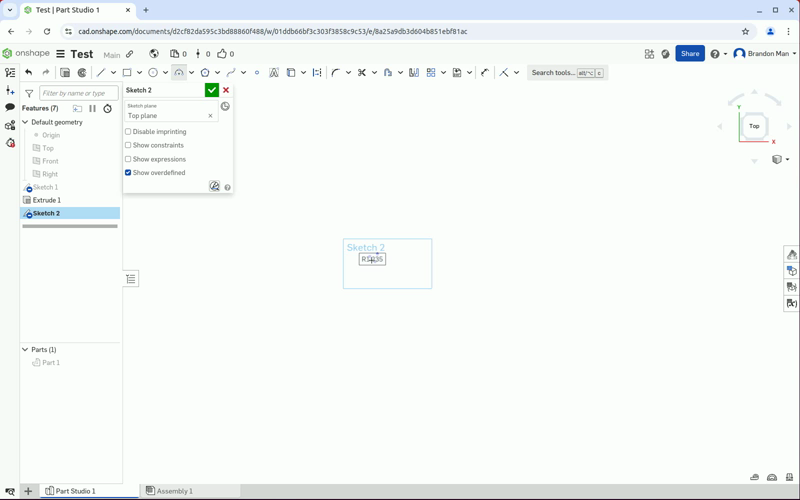
key_up(shift)
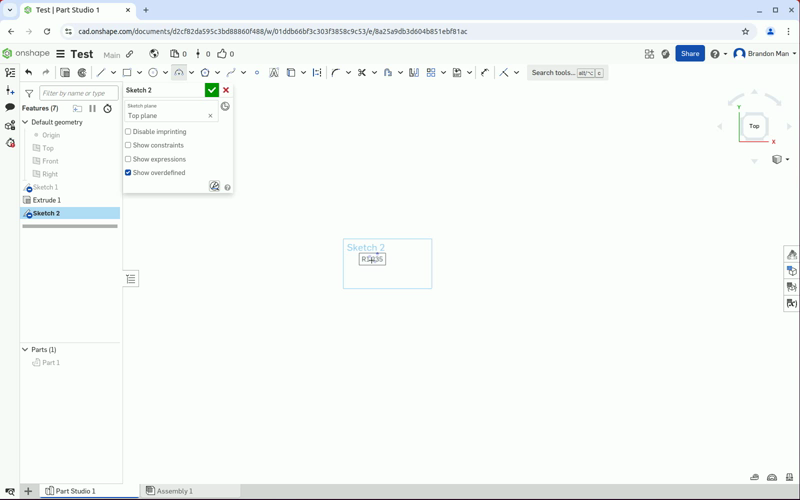
key(esc)
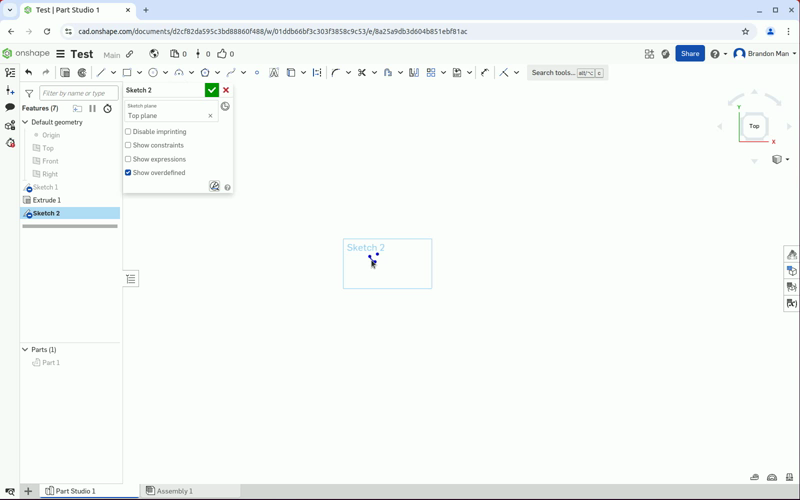
key(l)
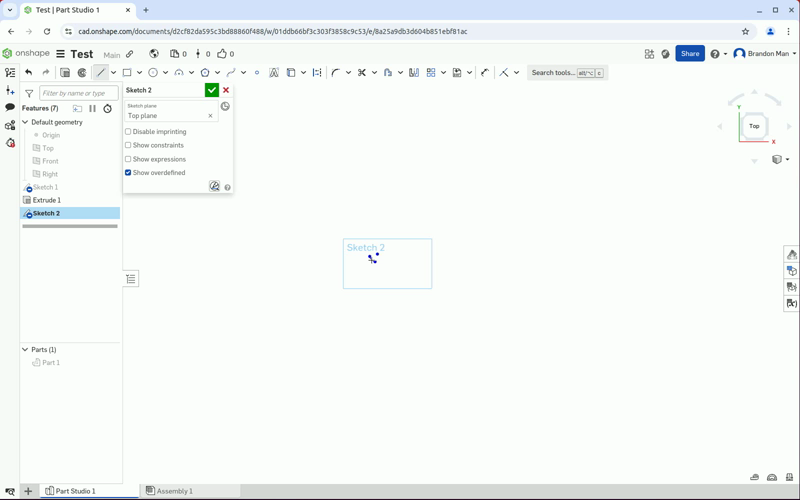
mouse_move(374, 261)
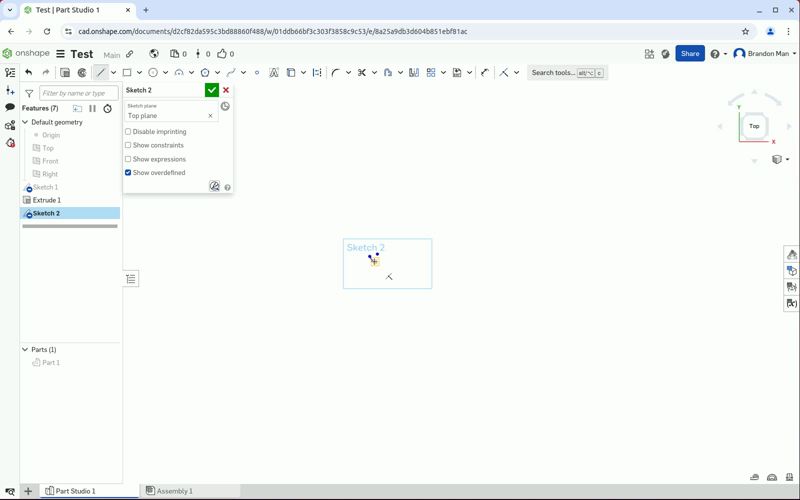
scroll(6)
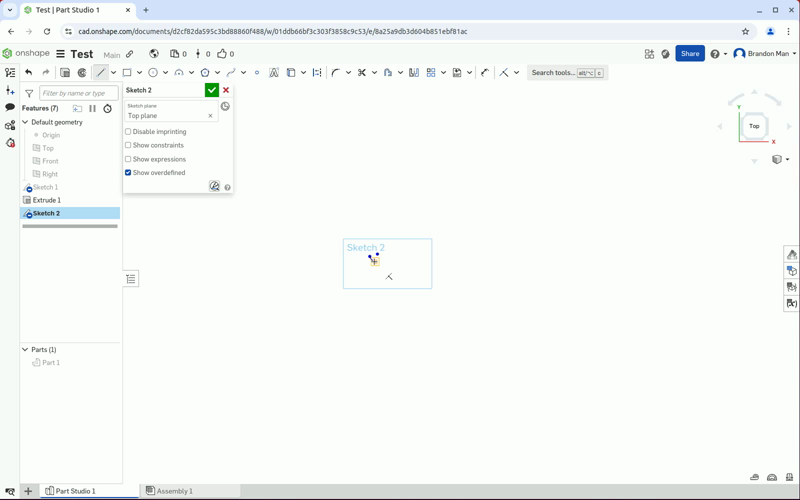
scroll(6)
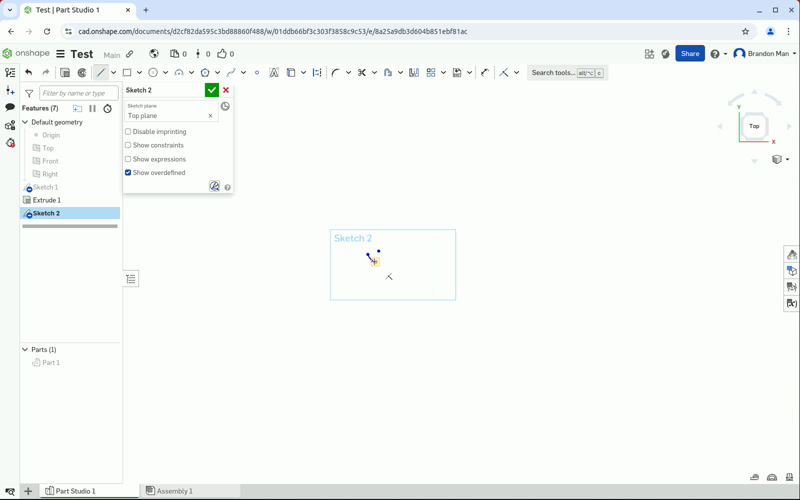
scroll(6)
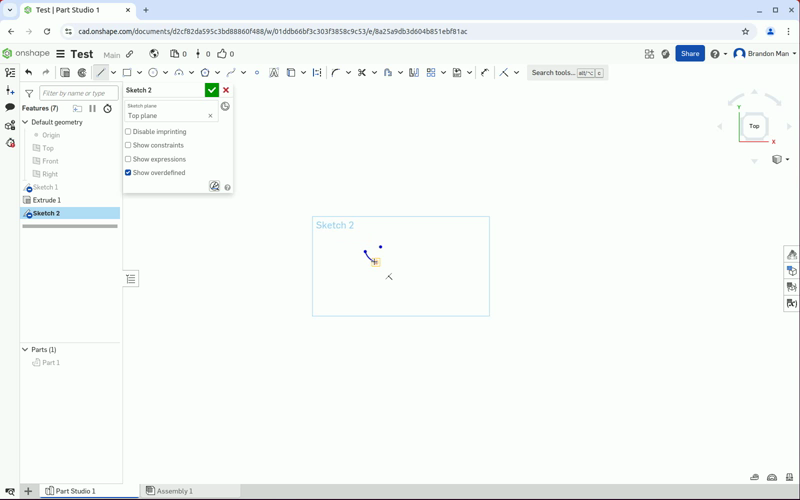
scroll(6)
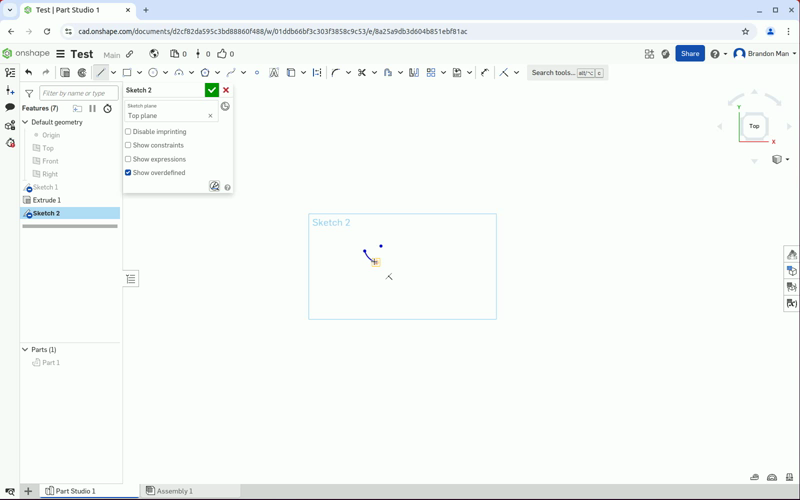
scroll(6)
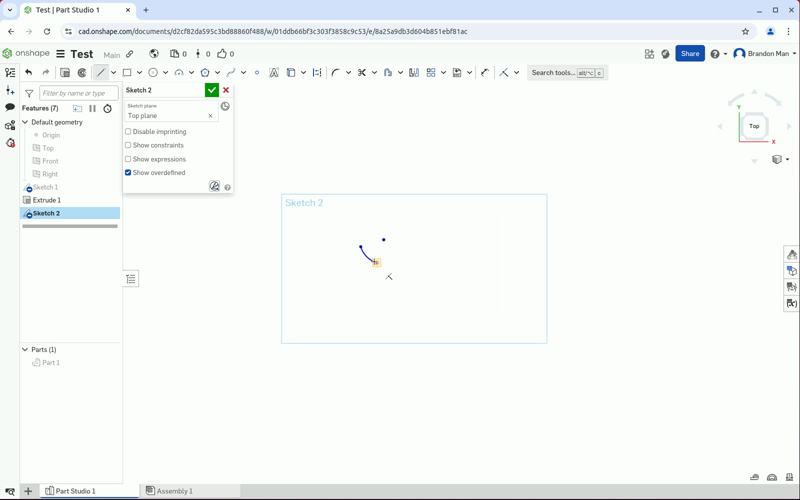
scroll(6)
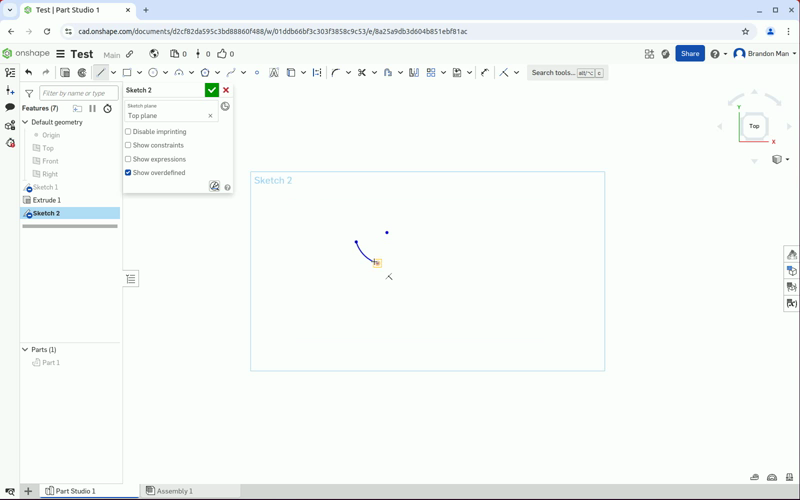
scroll(6)
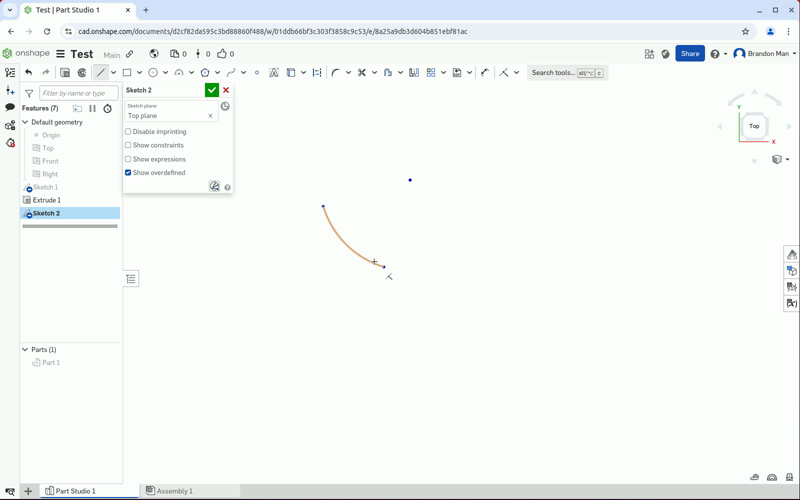
click(374, 261)
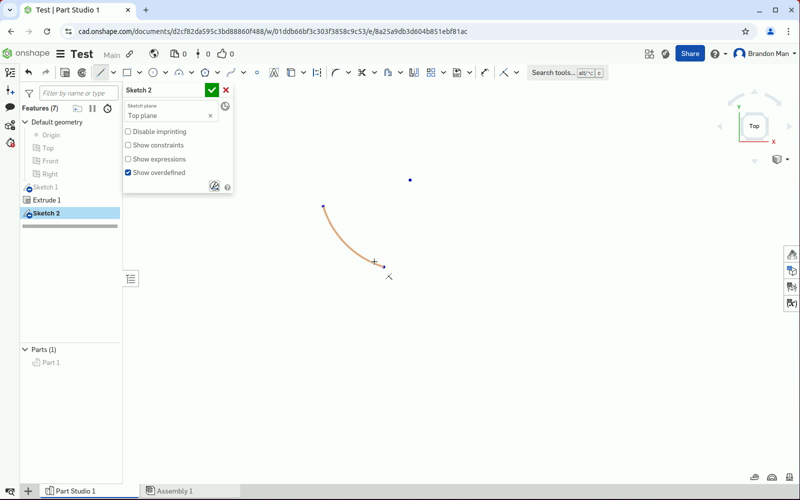
scroll(-6)
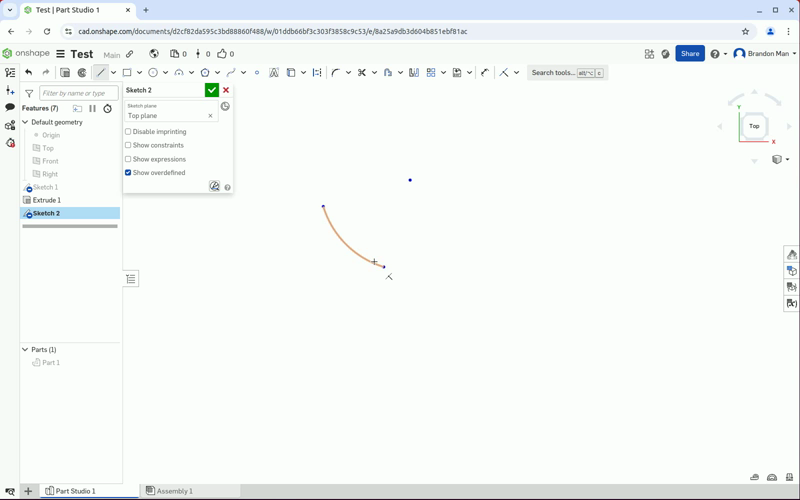
scroll(-6)
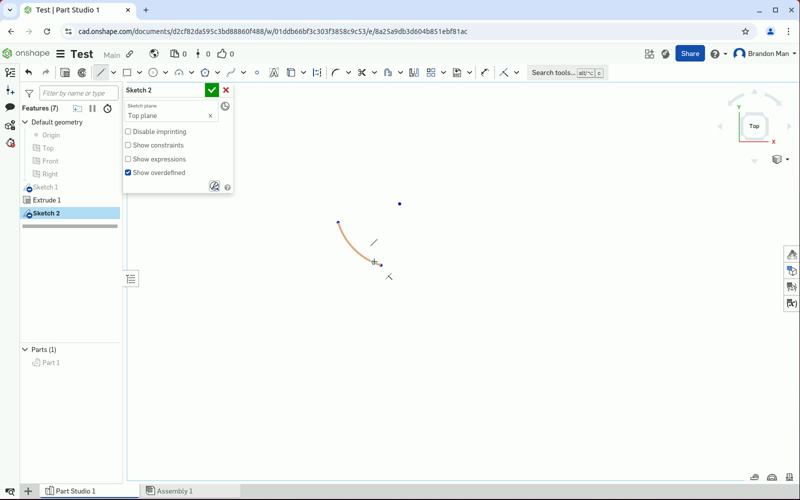
scroll(-6)
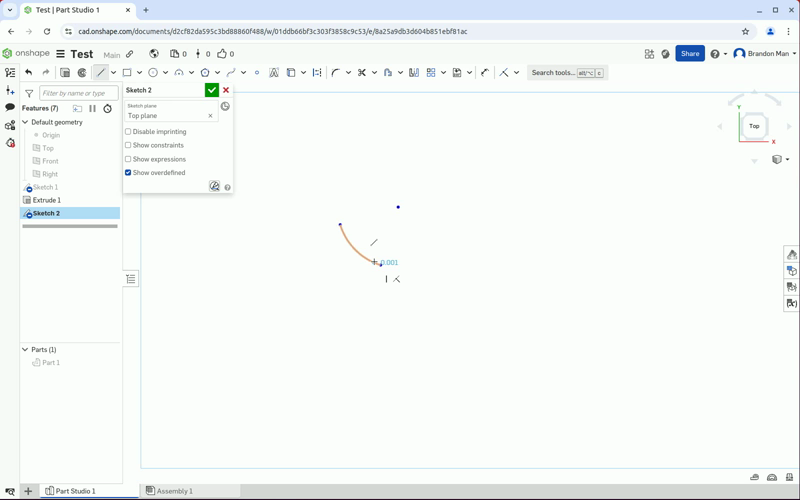
scroll(-6)
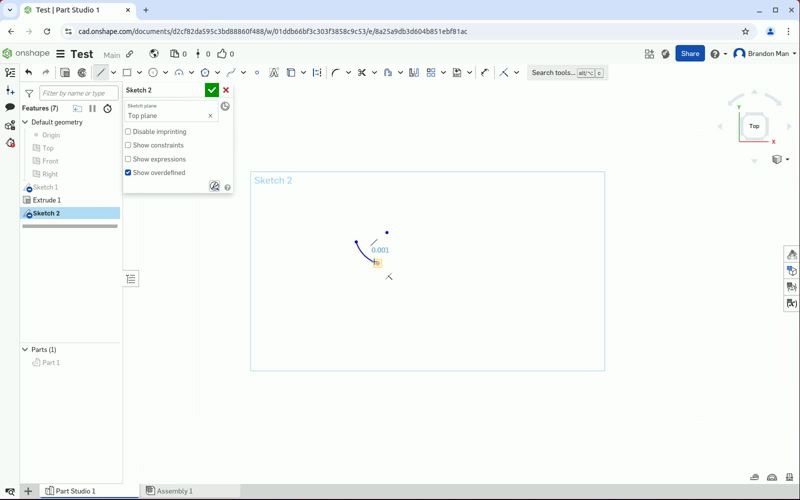
scroll(-6)
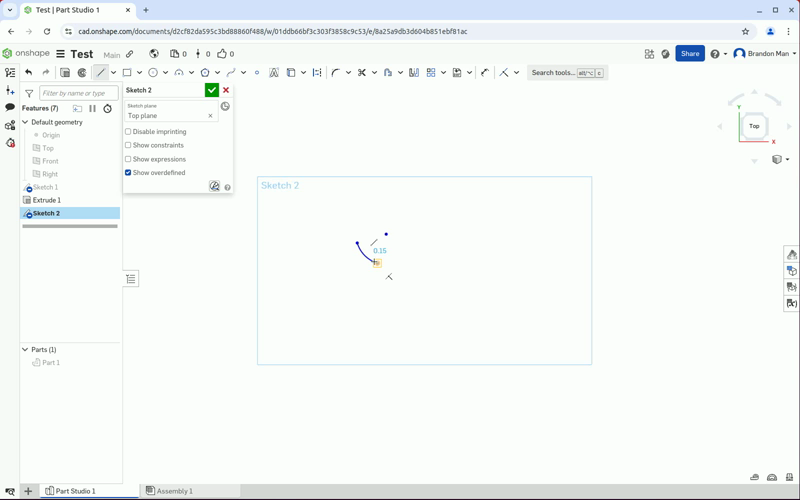
scroll(-6)
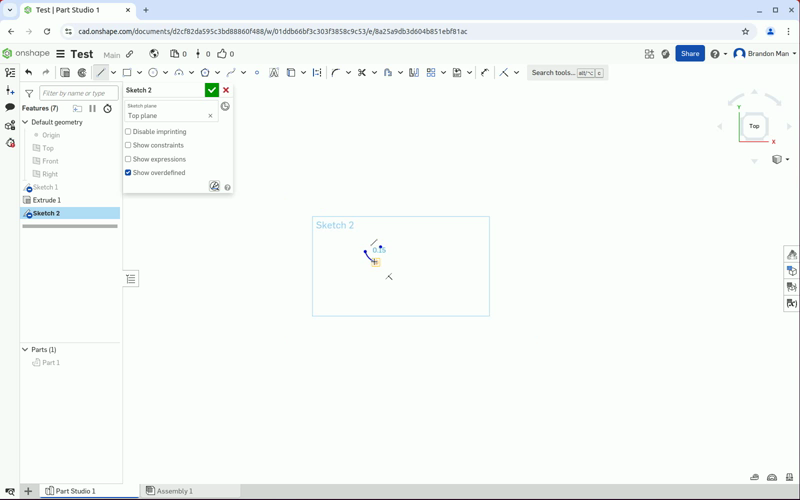
scroll(-6)
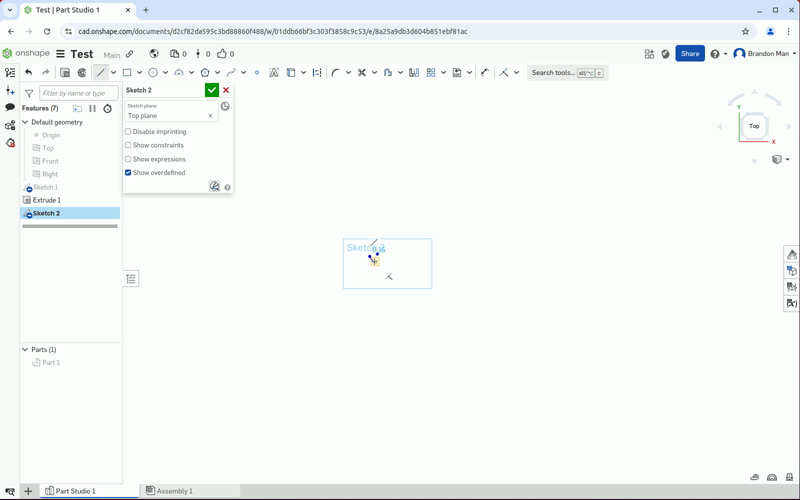
key_down(shift)
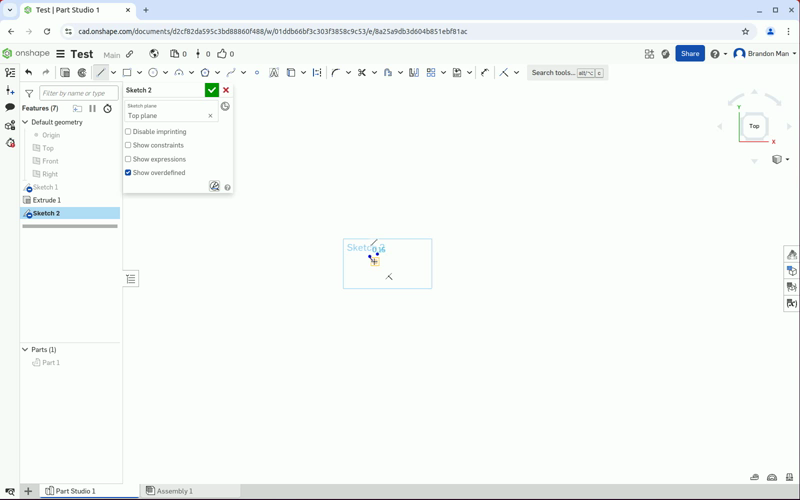
mouse_move(461, 261)
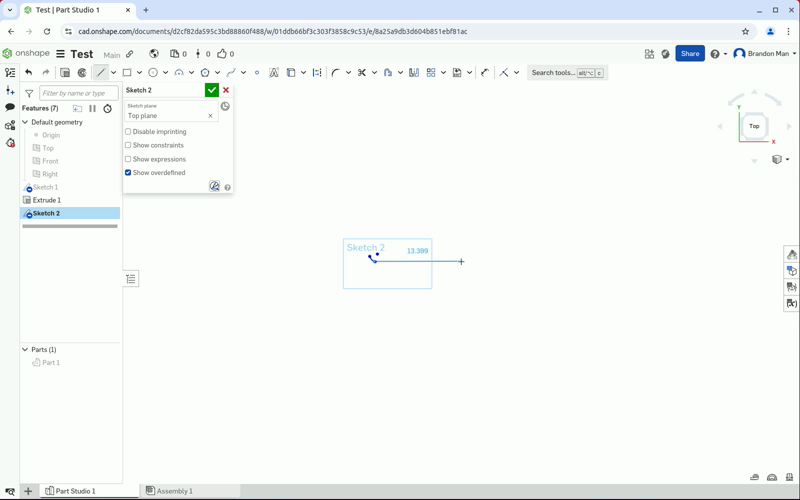
click(461, 261)
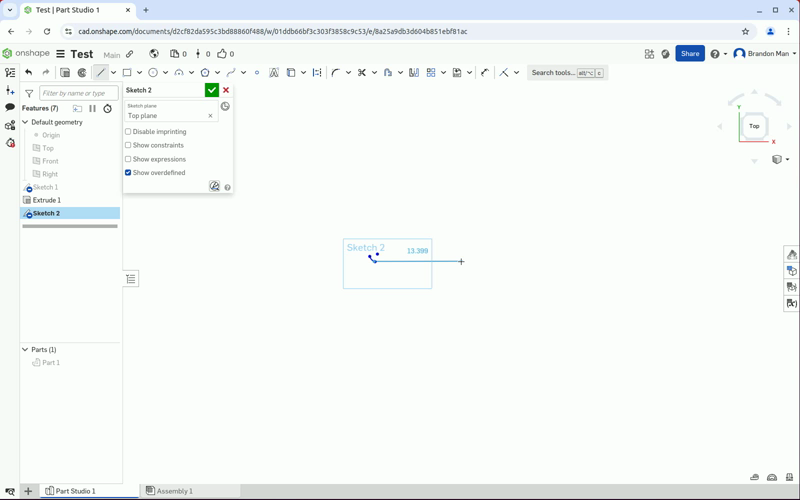
key_up(shift)
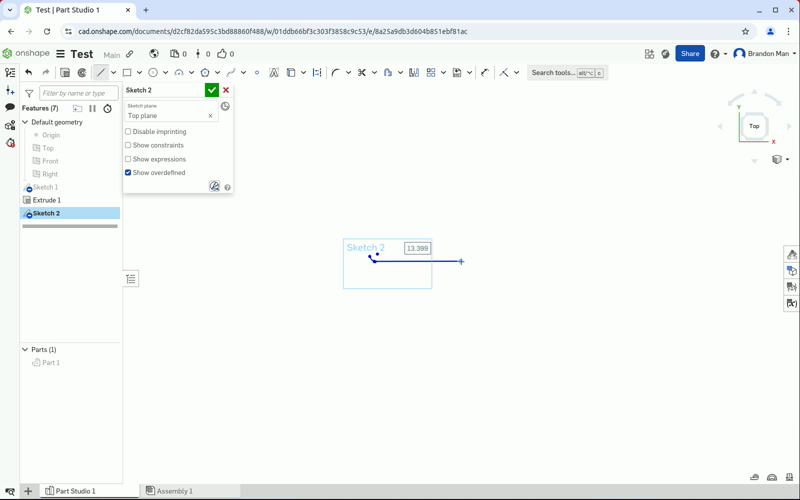
key_down(shift)
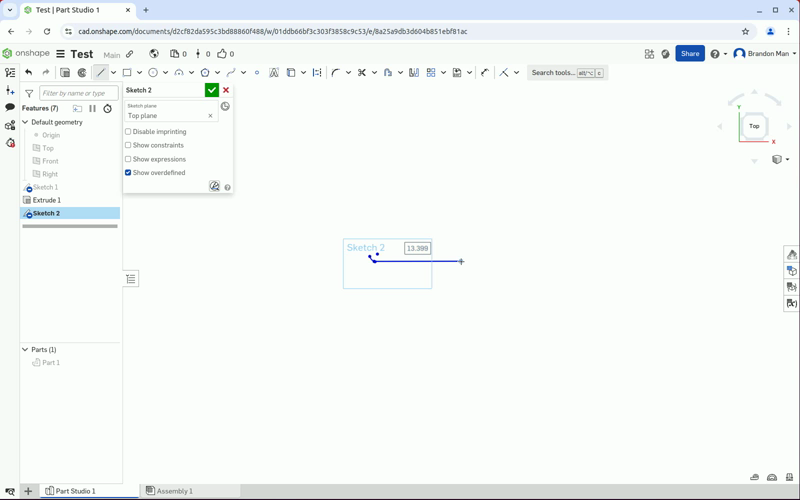
mouse_move(546, 261)
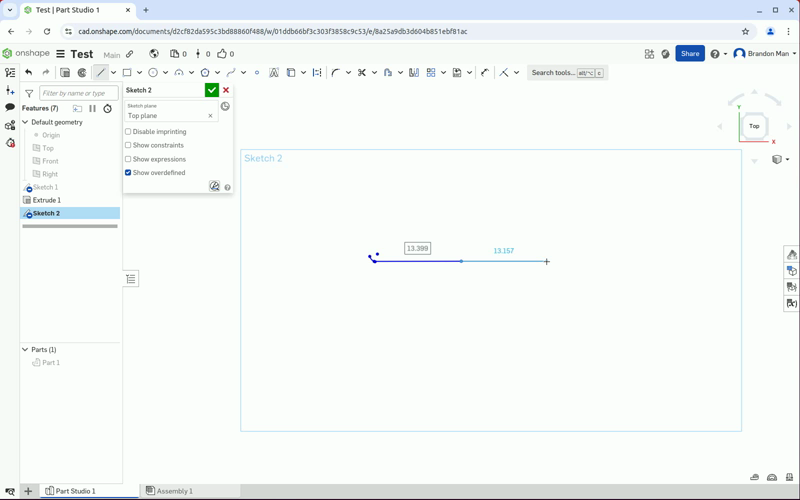
click(546, 261)
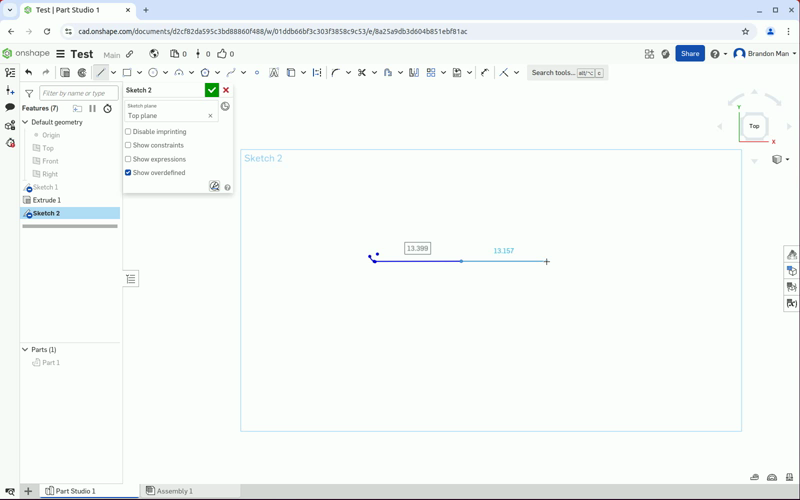
key_up(shift)
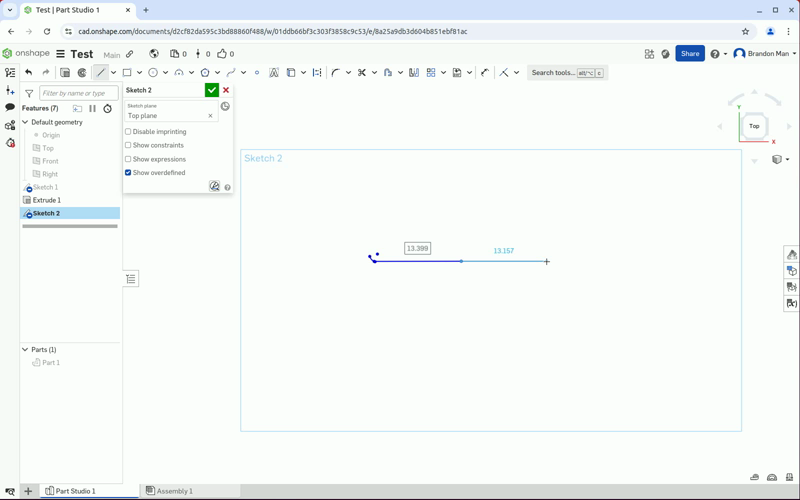
key(esc)
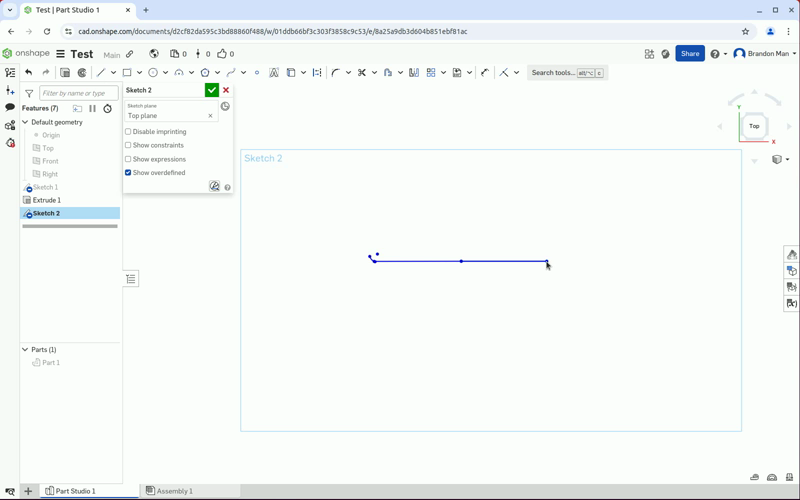
key(a)
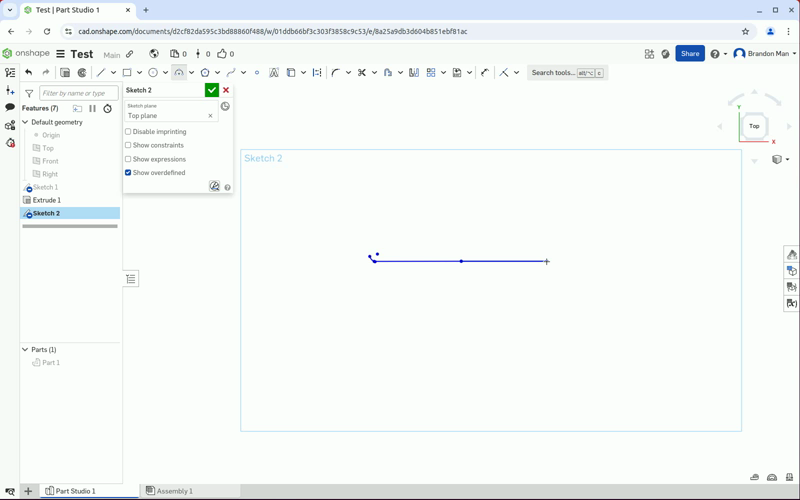
mouse_move(546, 261)
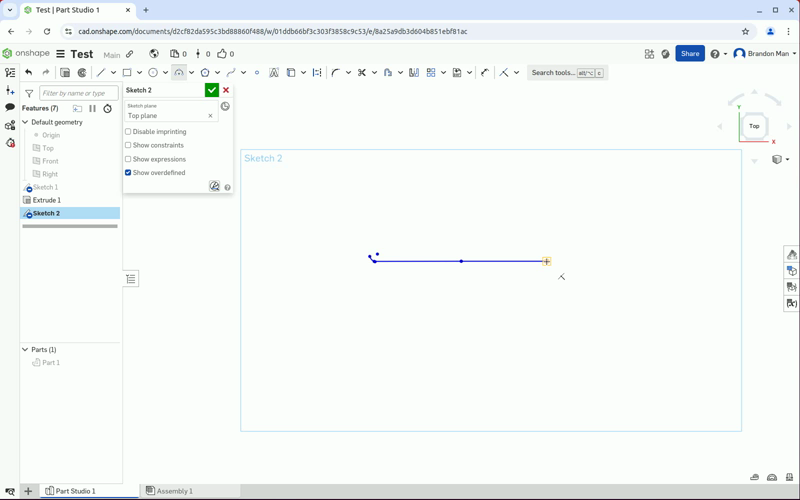
click(546, 261)
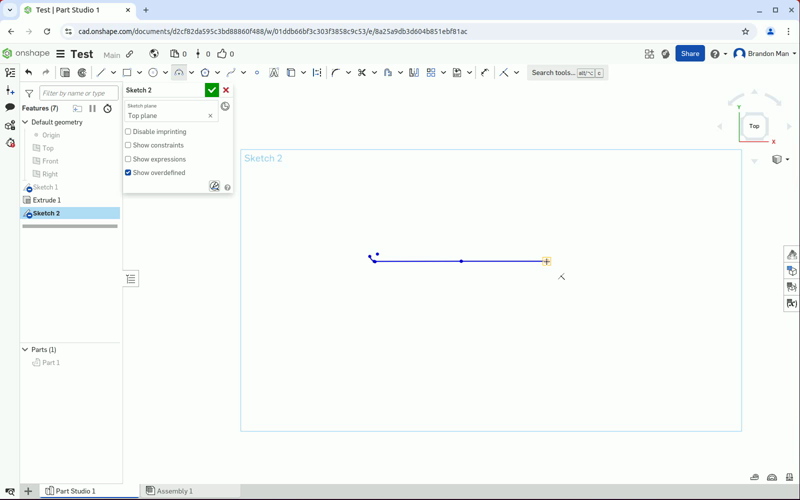
key_down(shift)
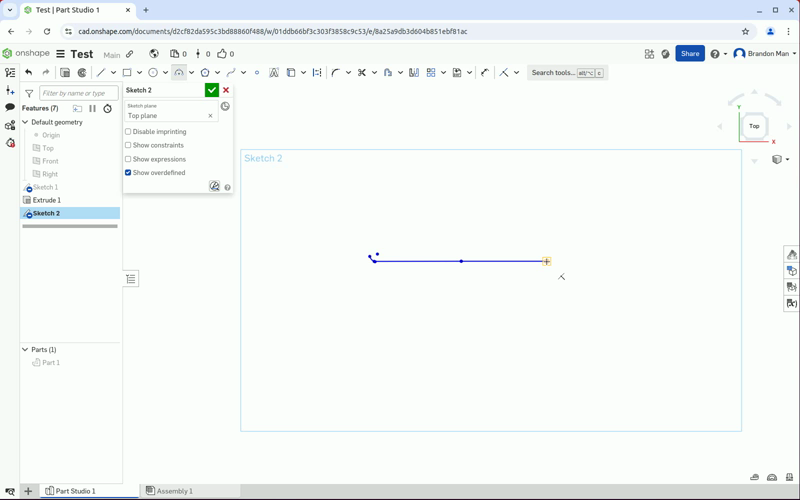
mouse_move(550, 257)
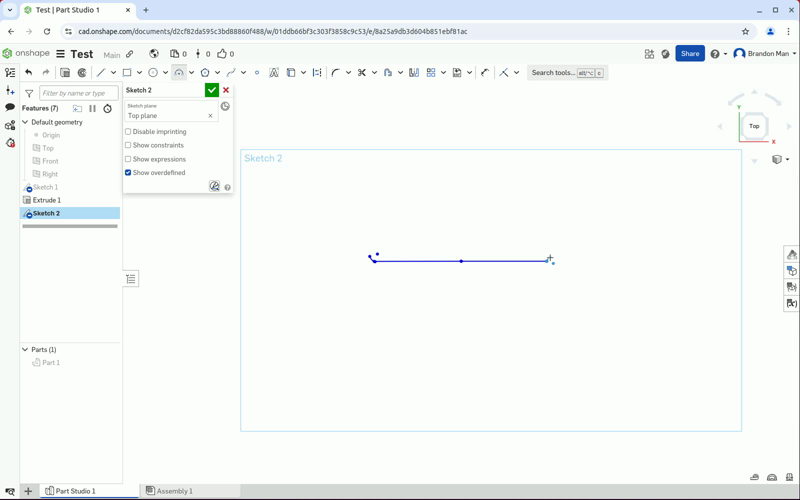
scroll(6)
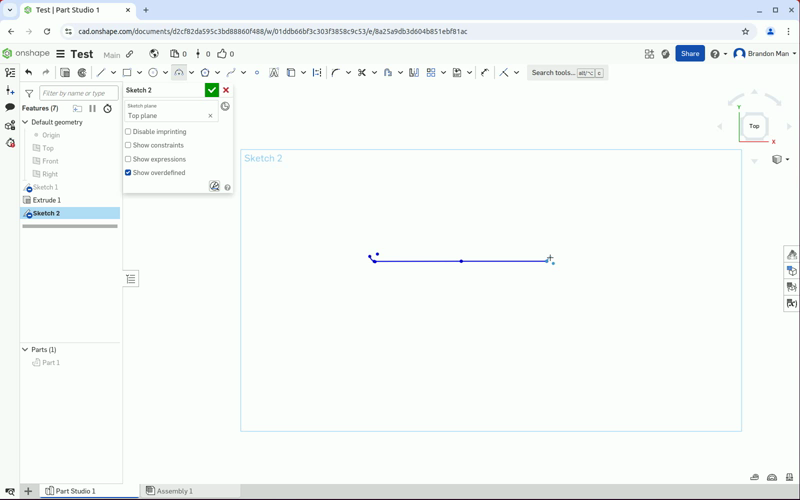
scroll(6)
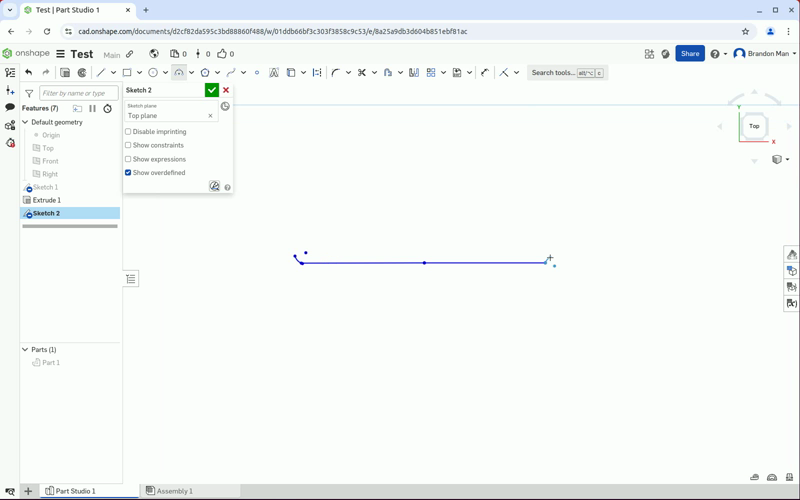
scroll(6)
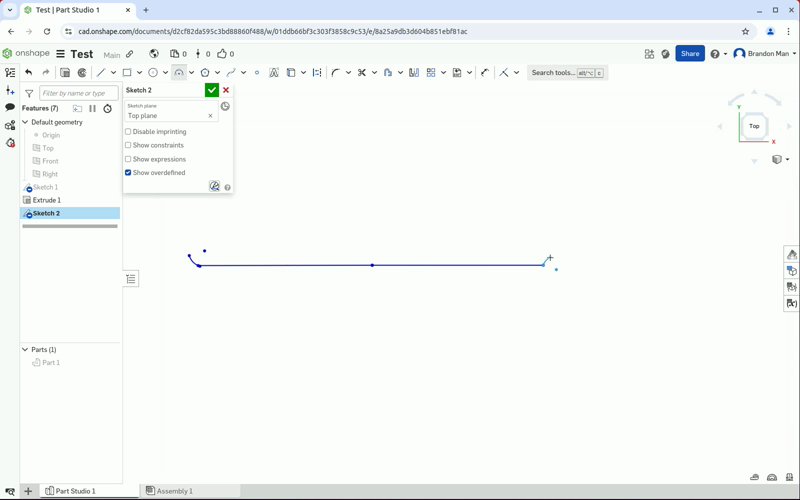
scroll(6)
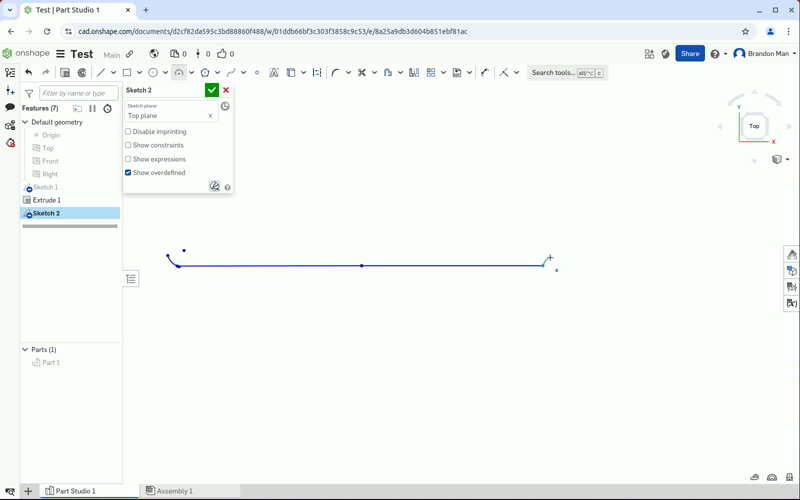
scroll(6)
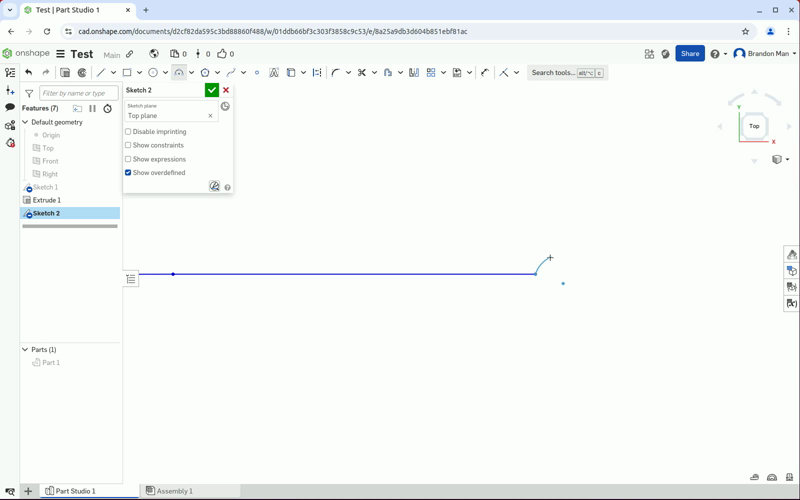
scroll(6)
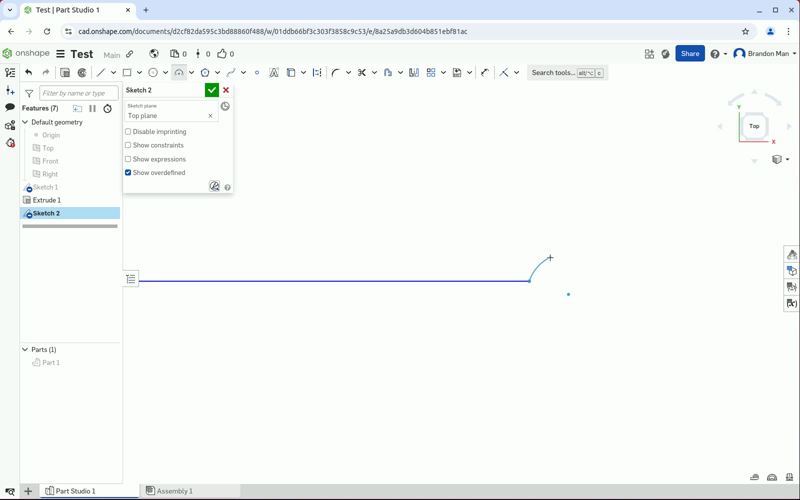
scroll(6)
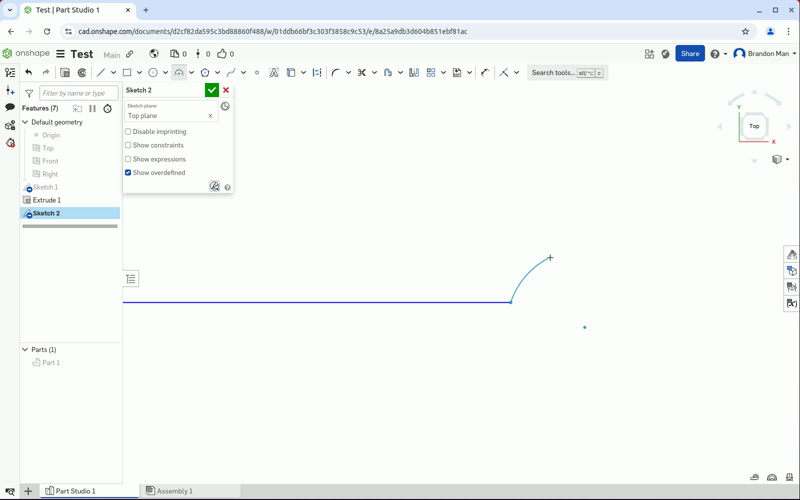
click(550, 257)
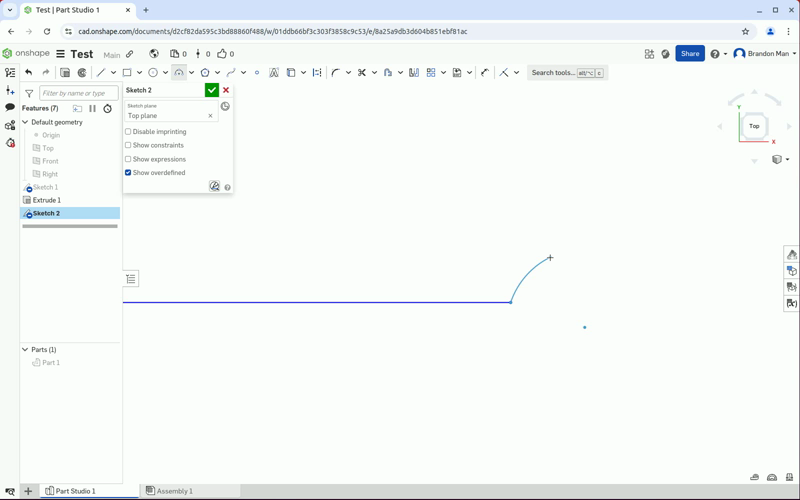
scroll(-6)
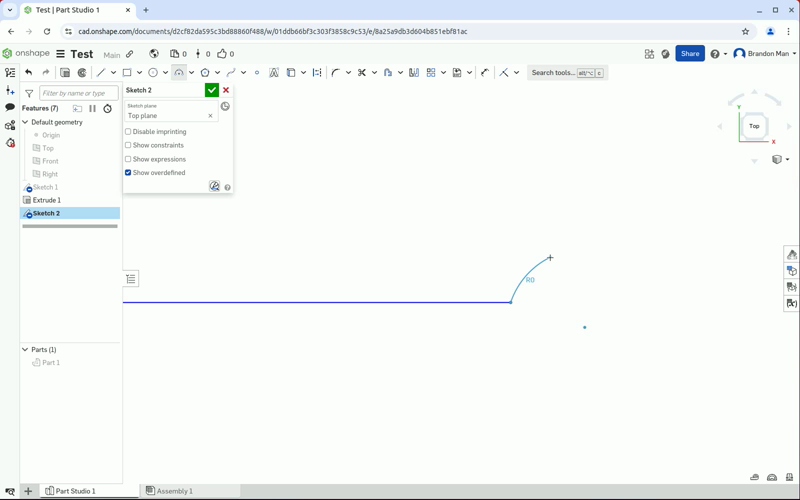
scroll(-6)
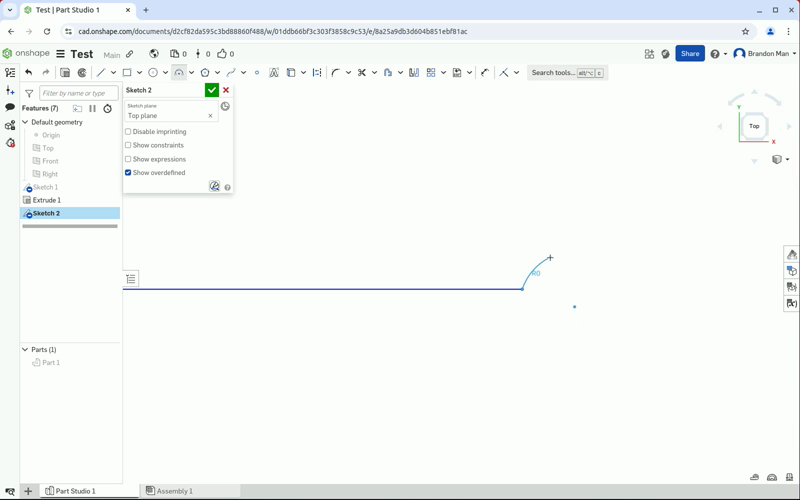
scroll(-6)
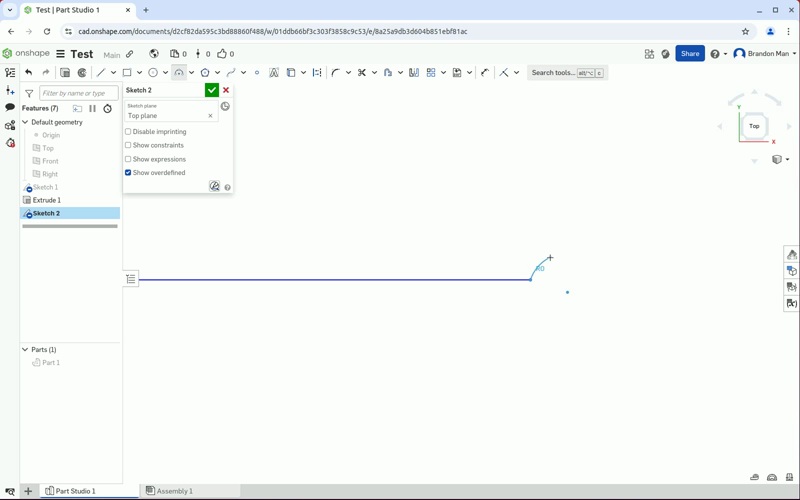
scroll(-6)
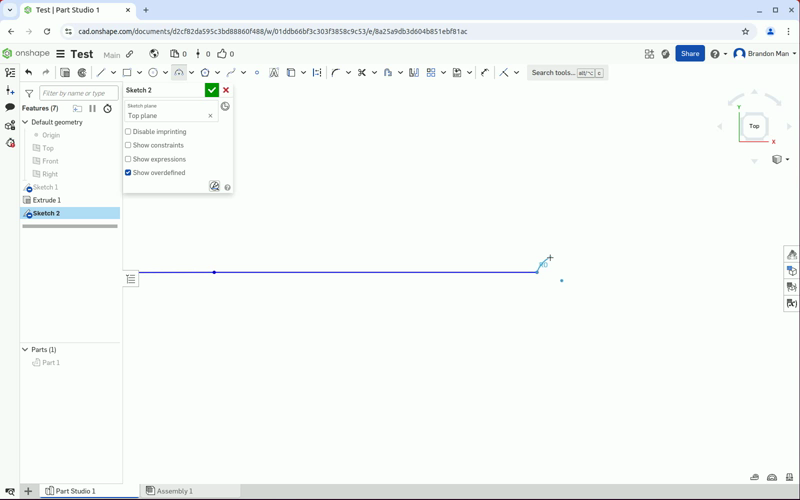
scroll(-6)
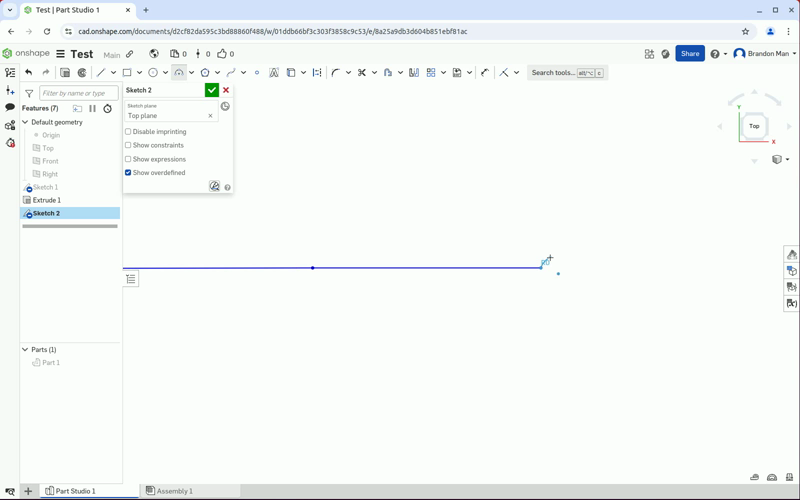
scroll(-6)
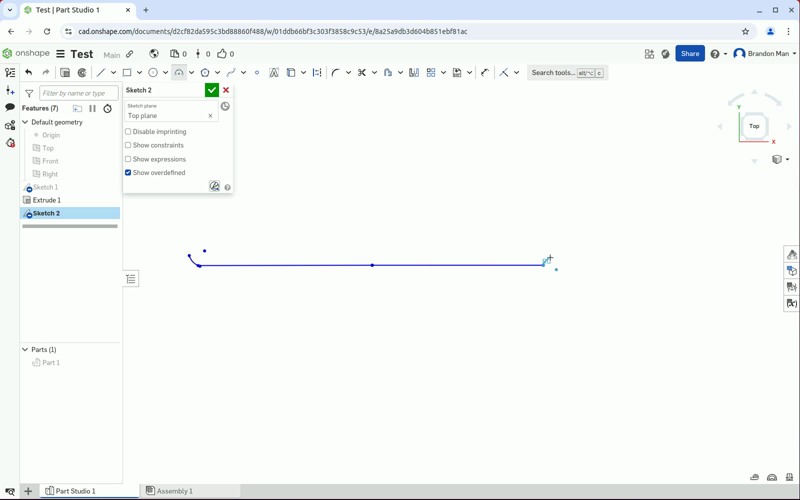
scroll(-6)
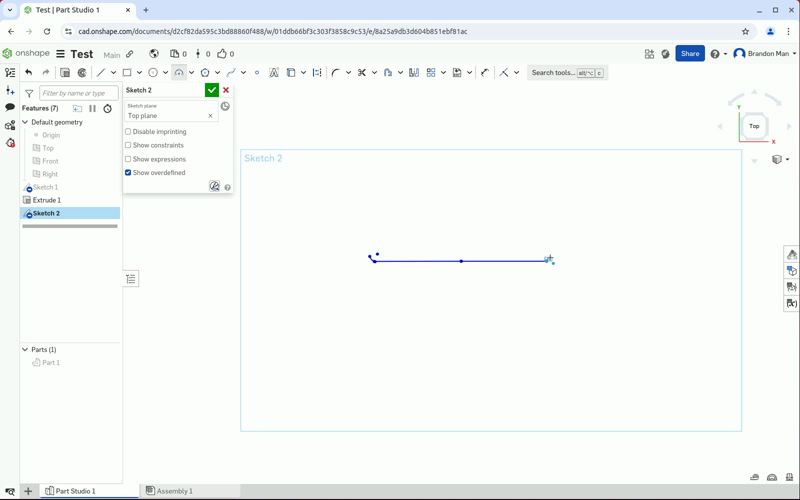
mouse_move(549, 259)
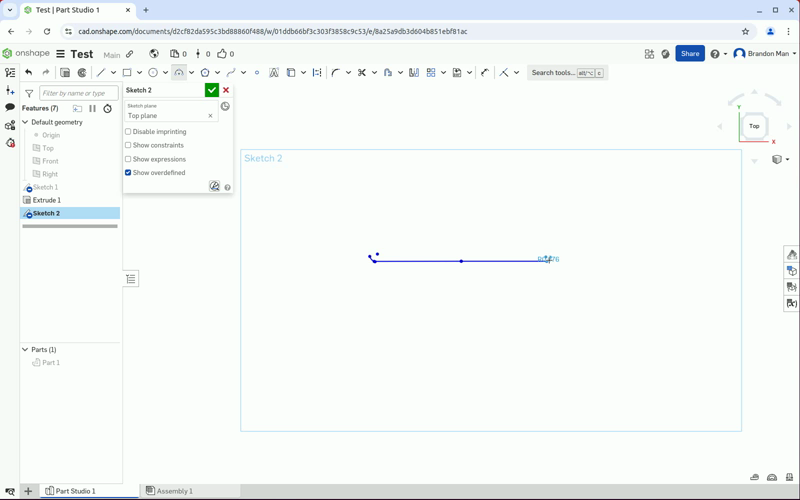
scroll(6)
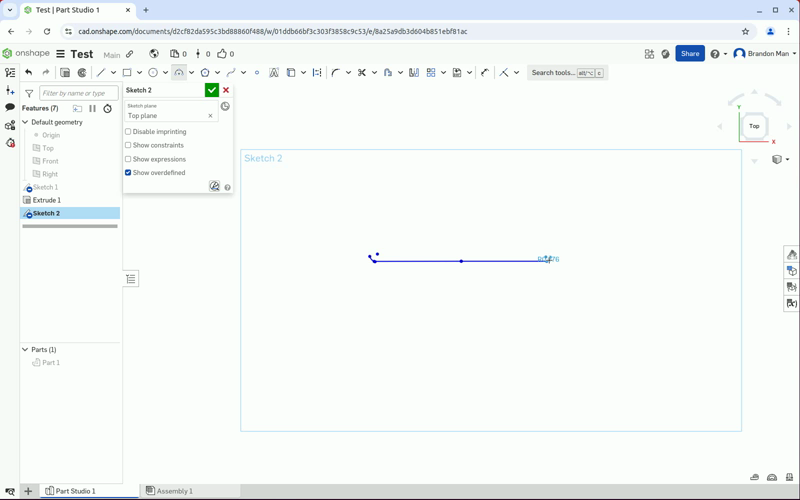
scroll(6)
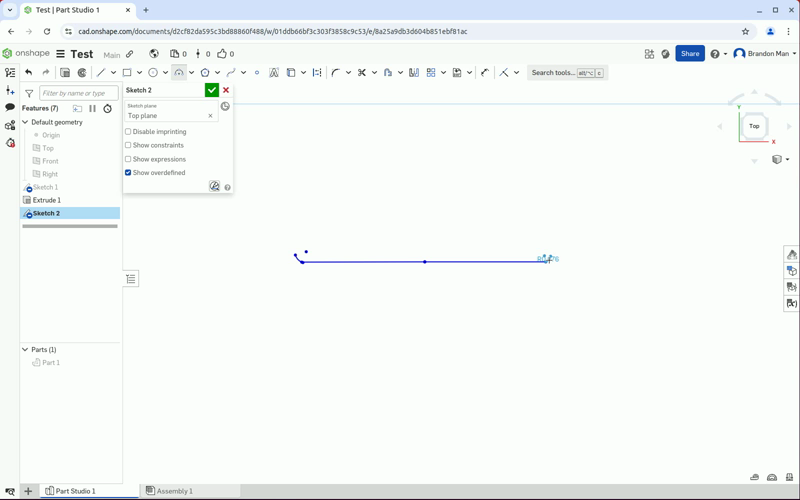
scroll(6)
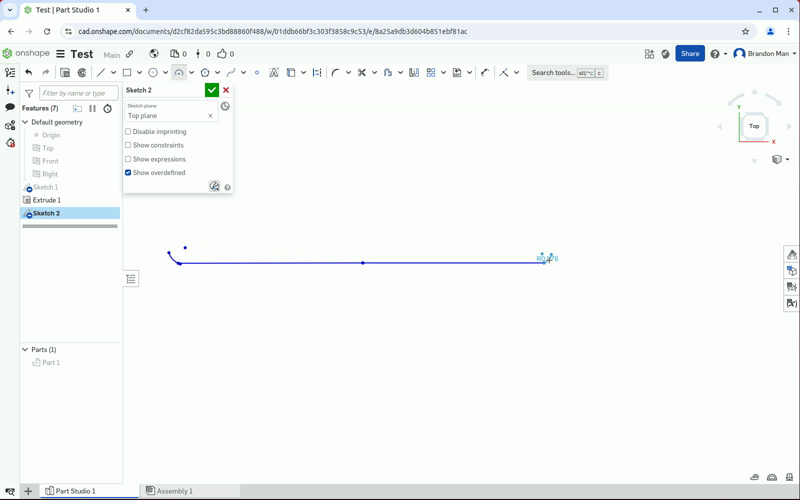
scroll(6)
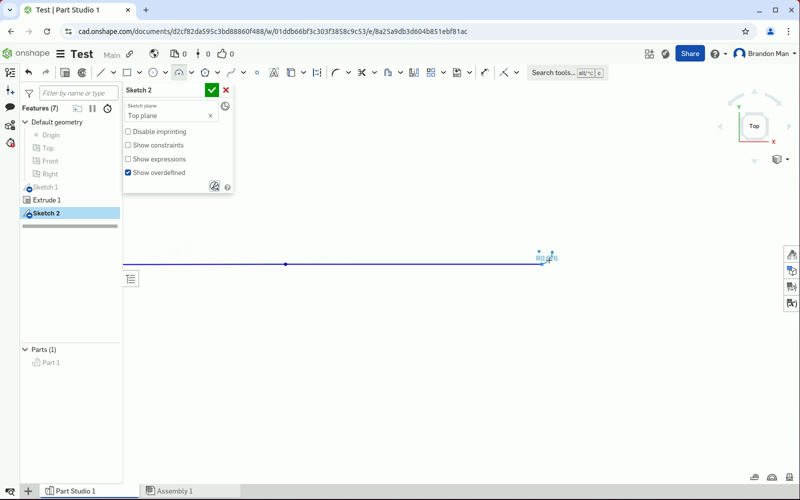
scroll(6)
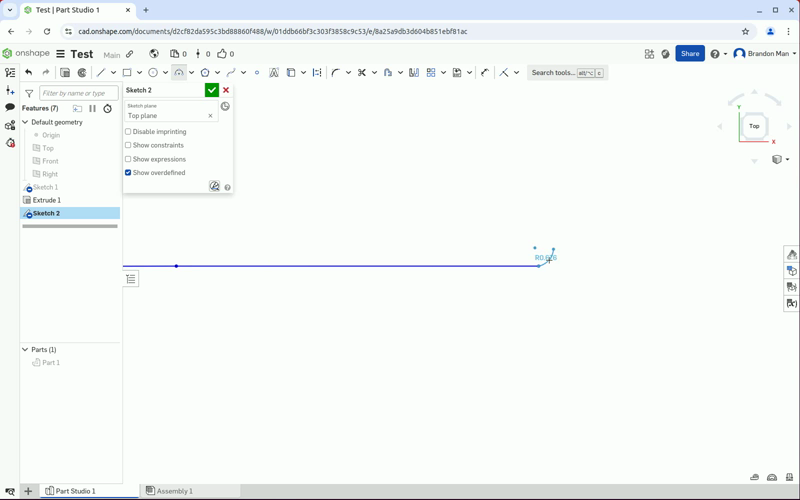
scroll(6)
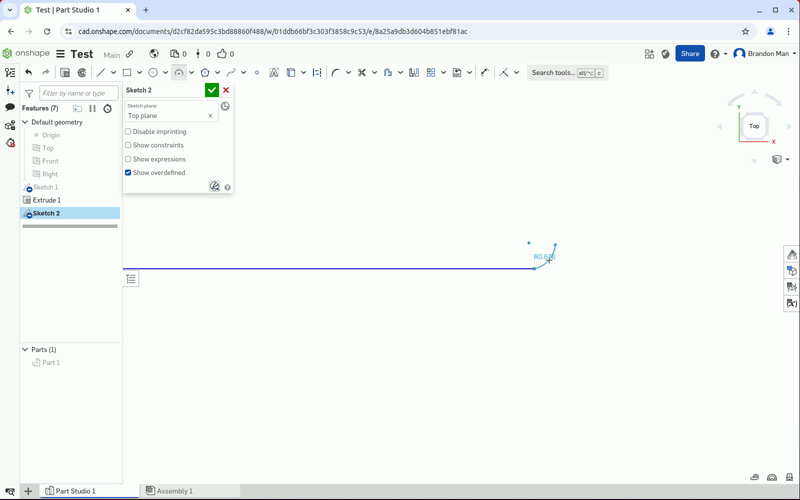
scroll(6)
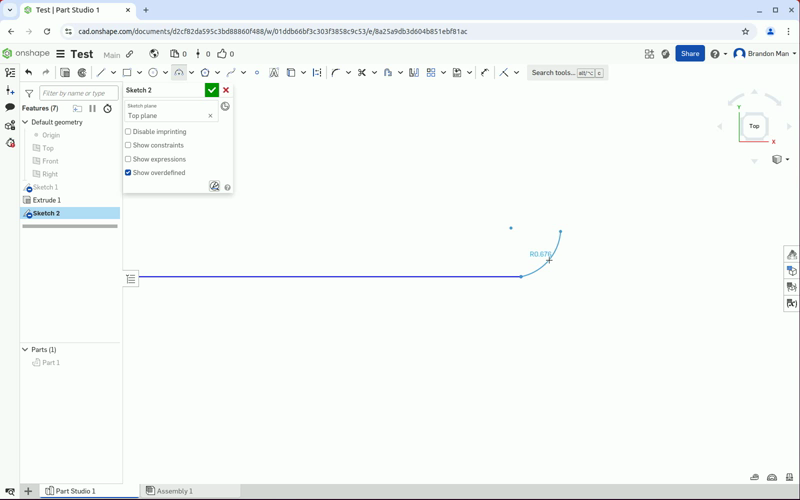
click(549, 259)
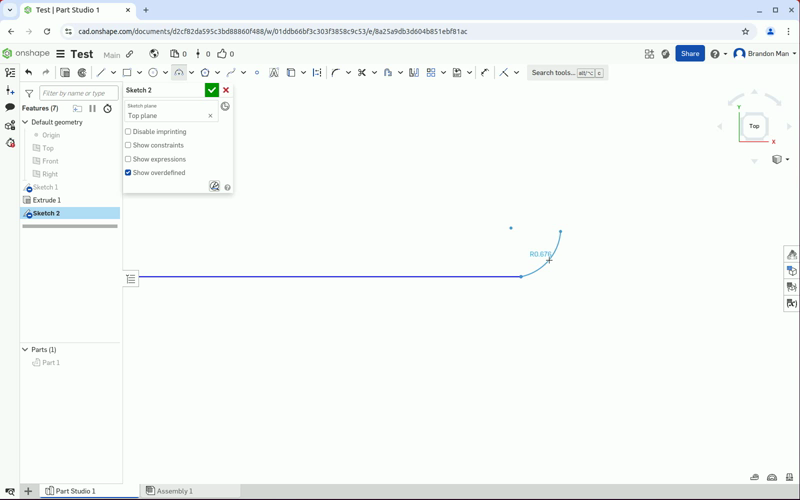
scroll(-6)
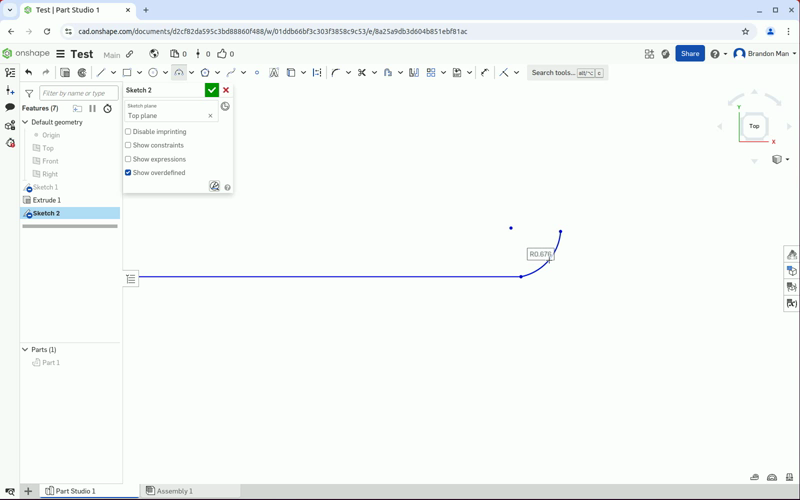
scroll(-6)
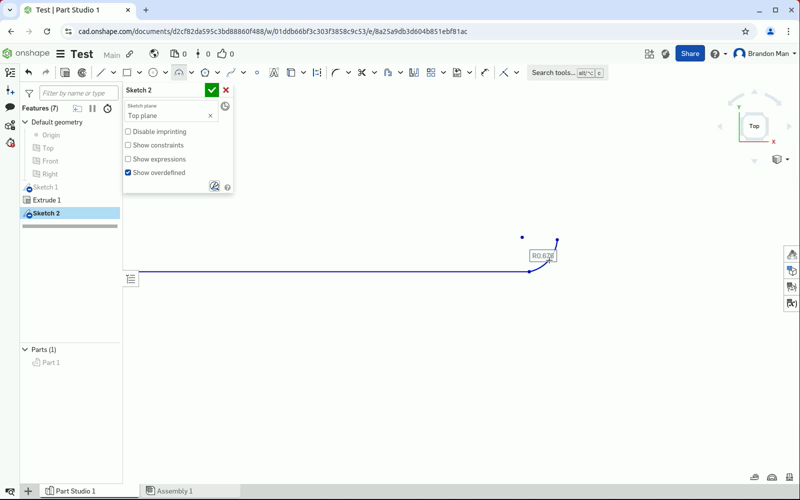
scroll(-6)
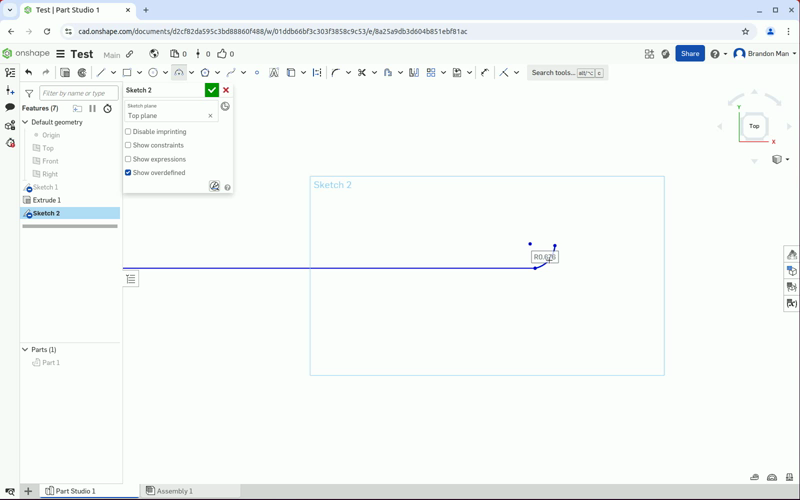
scroll(-6)
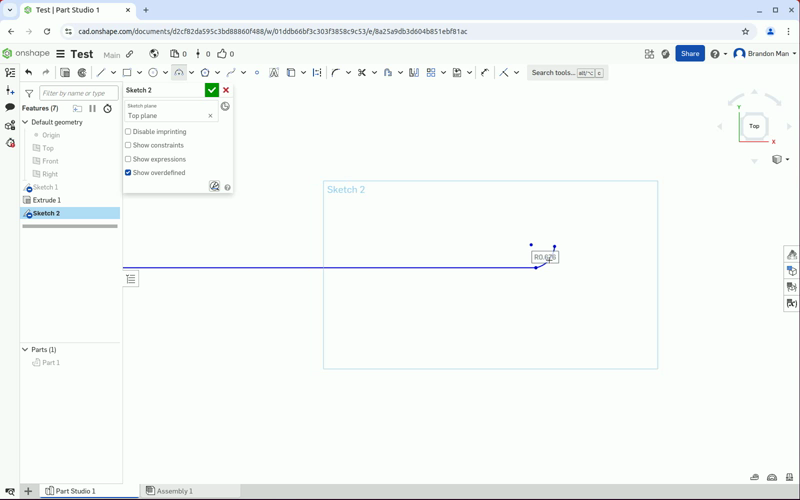
scroll(-6)
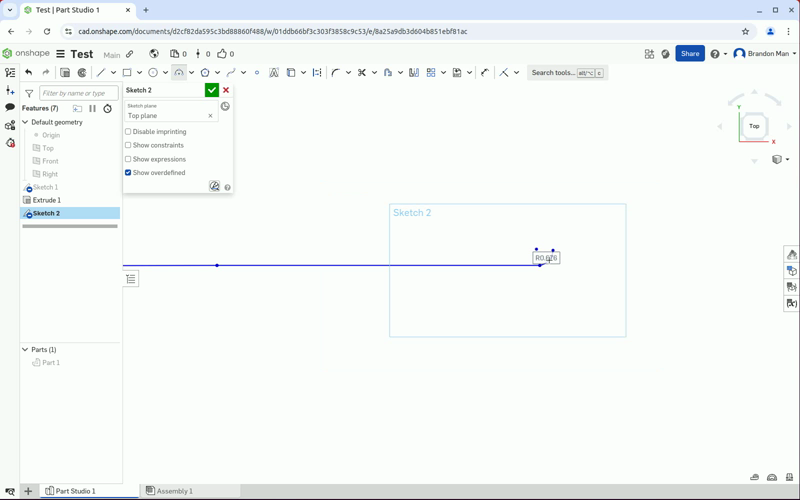
scroll(-6)
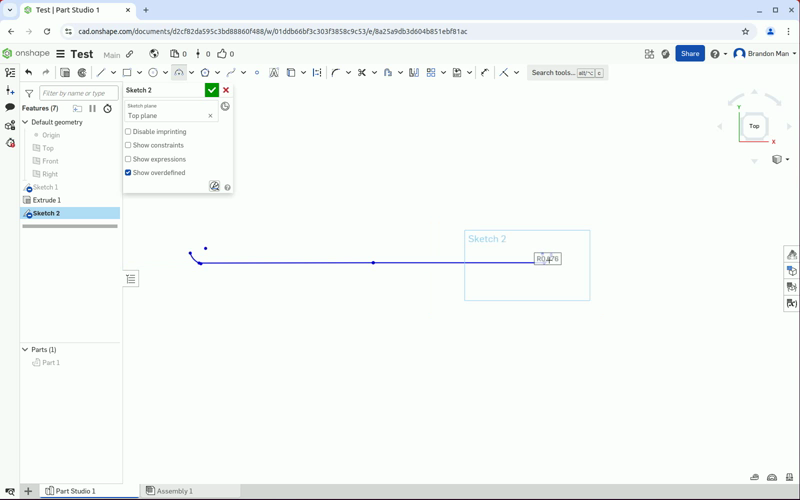
scroll(-6)
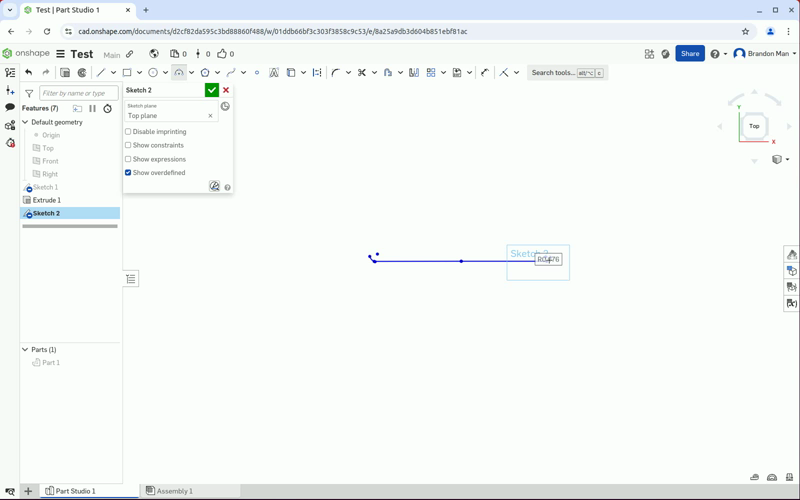
key_up(shift)
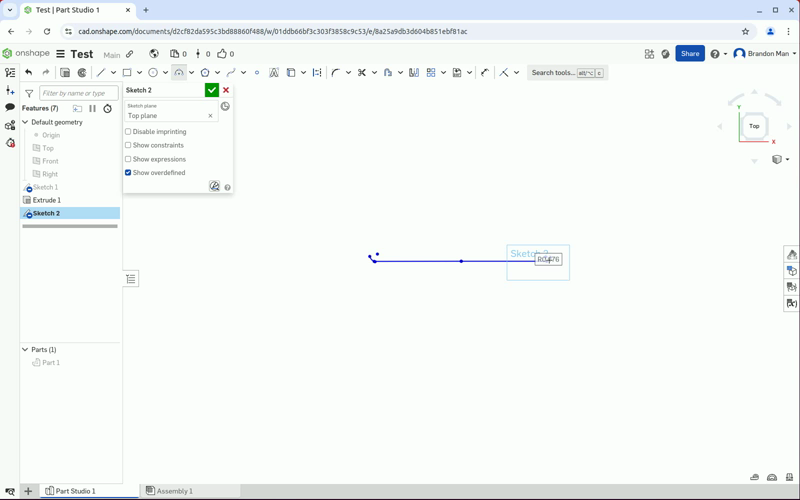
key(esc)
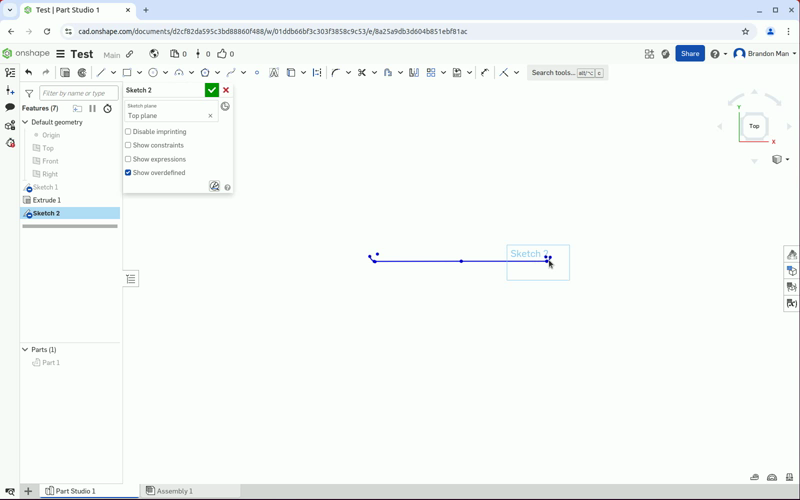
key(l)
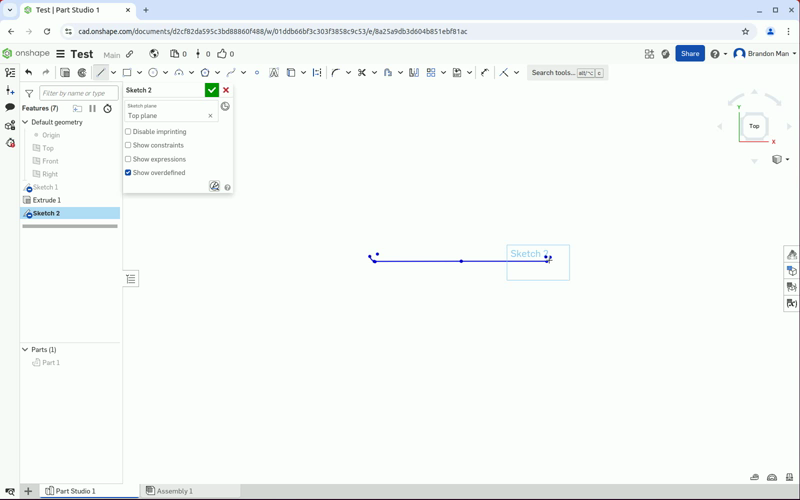
mouse_move(550, 257)
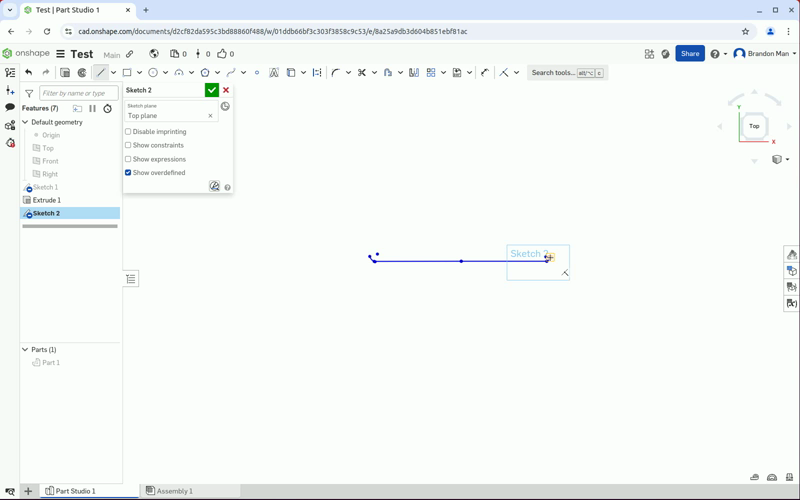
scroll(6)
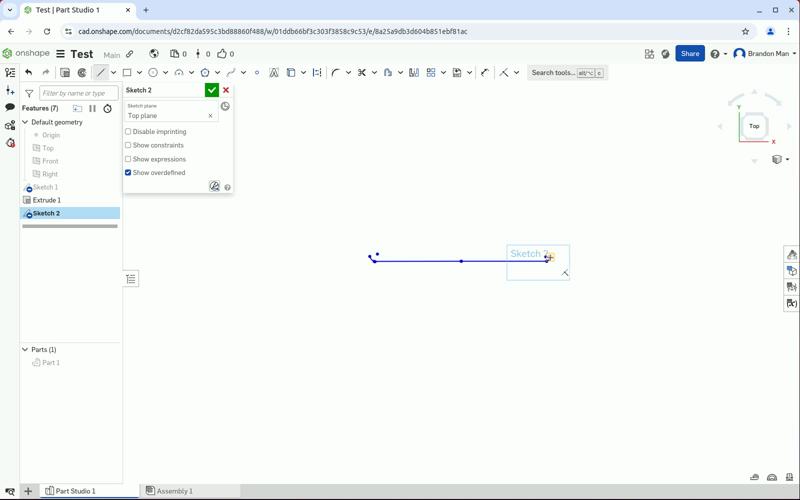
scroll(6)
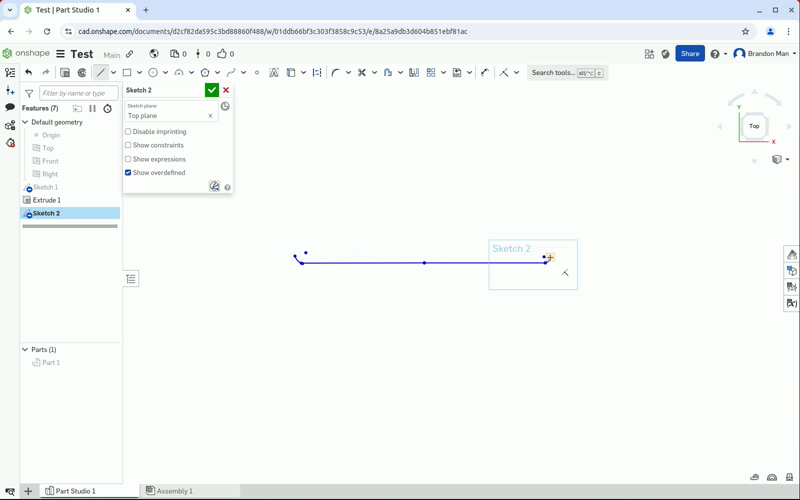
scroll(6)
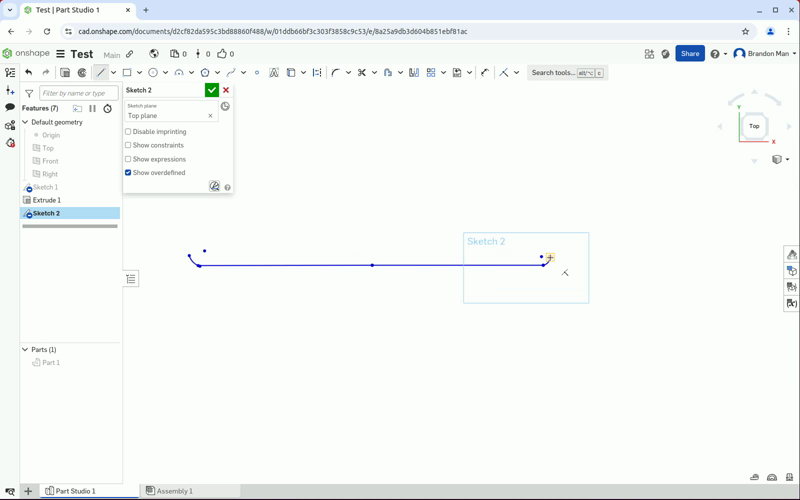
scroll(6)
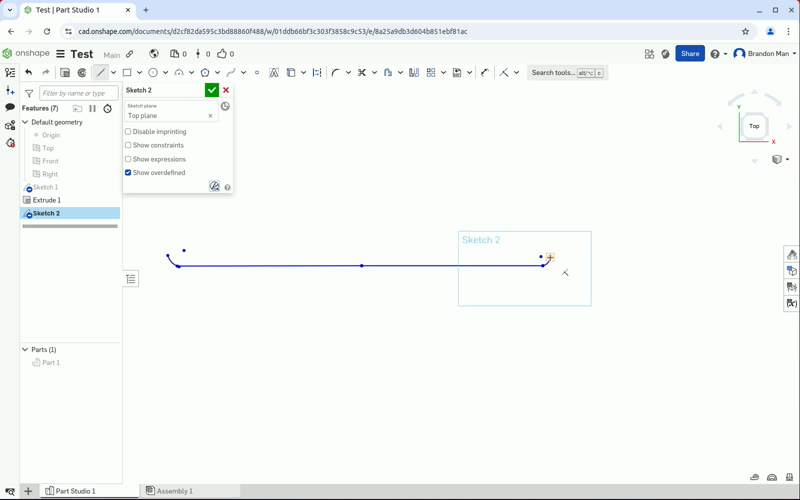
scroll(6)
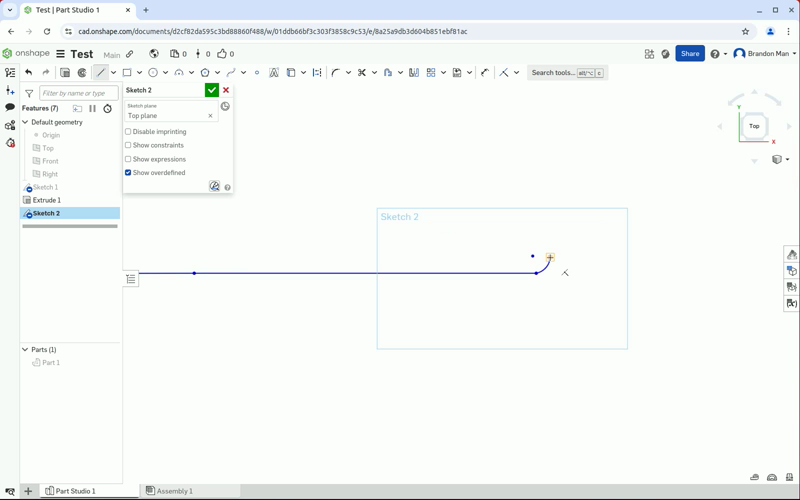
scroll(6)
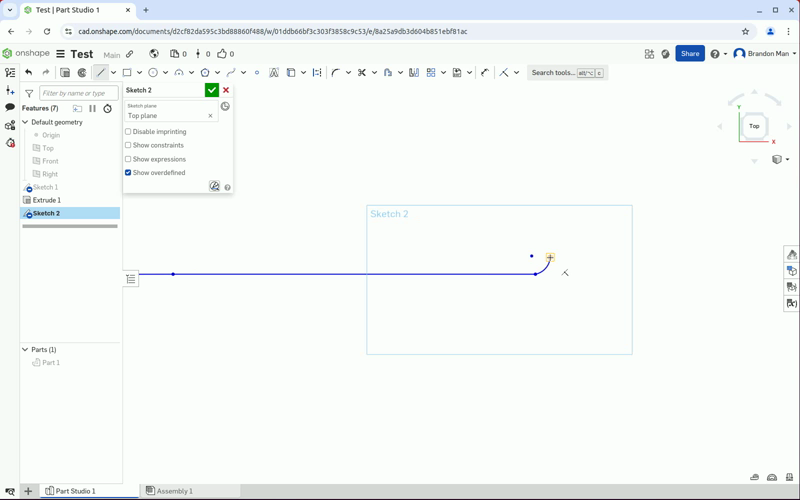
scroll(6)
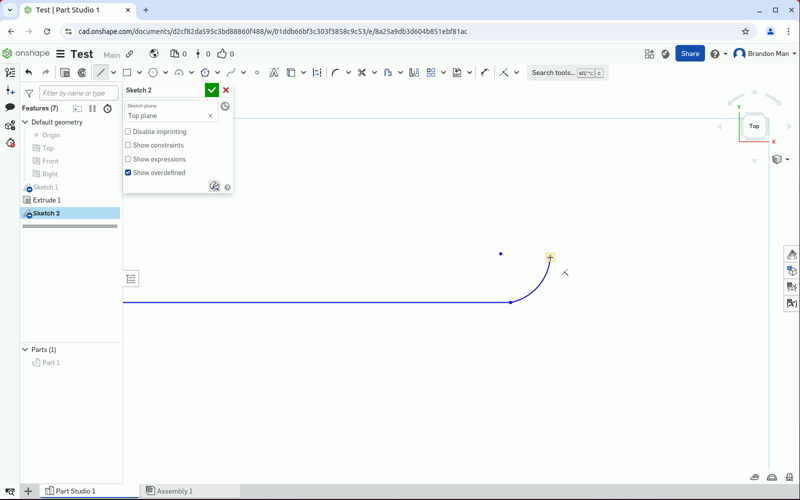
click(550, 257)
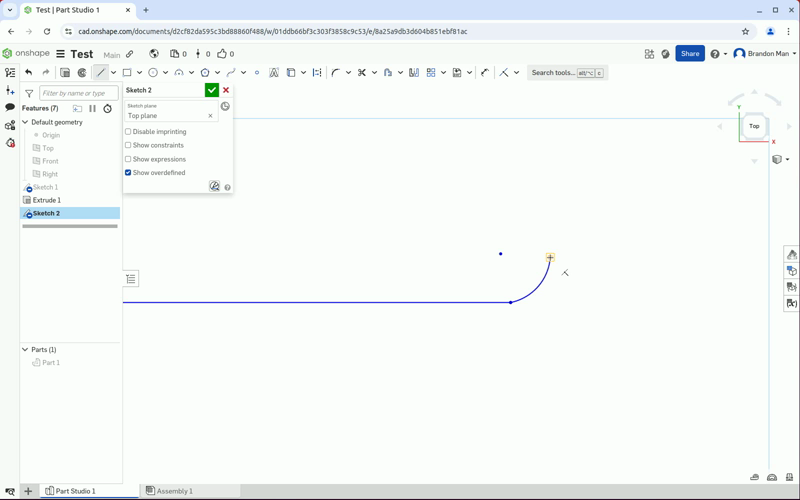
scroll(-6)
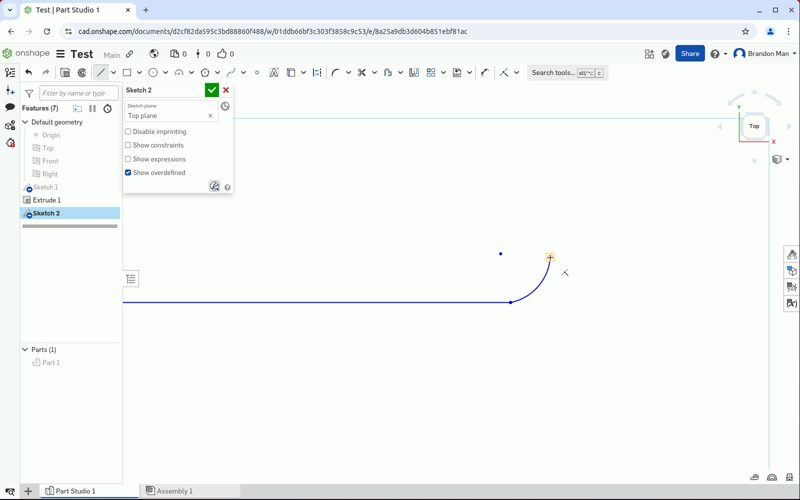
scroll(-6)
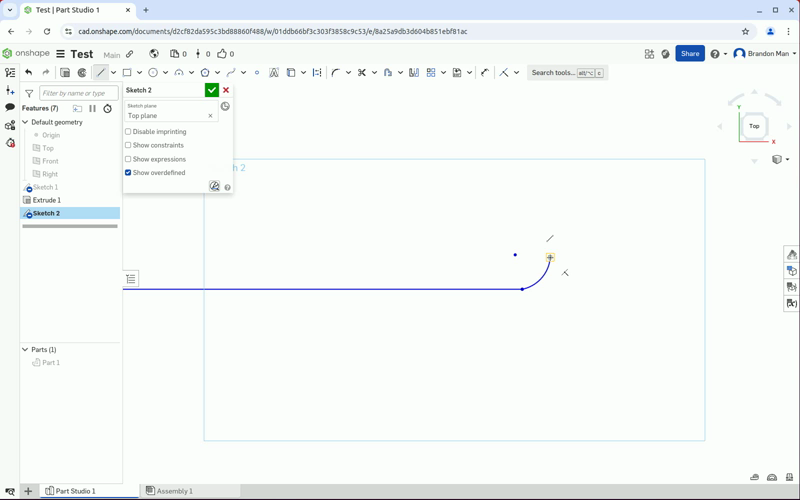
scroll(-6)
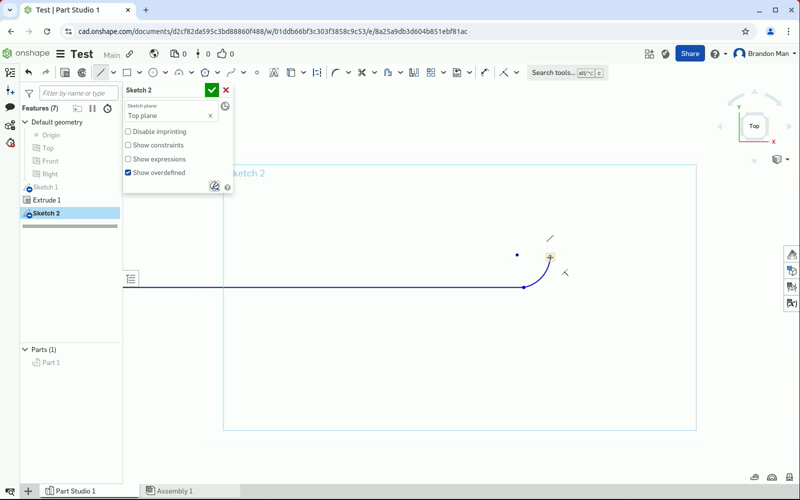
scroll(-6)
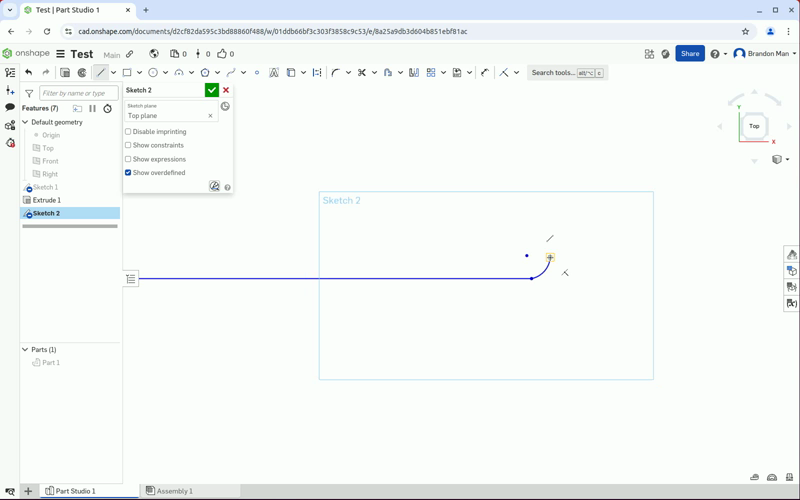
scroll(-6)
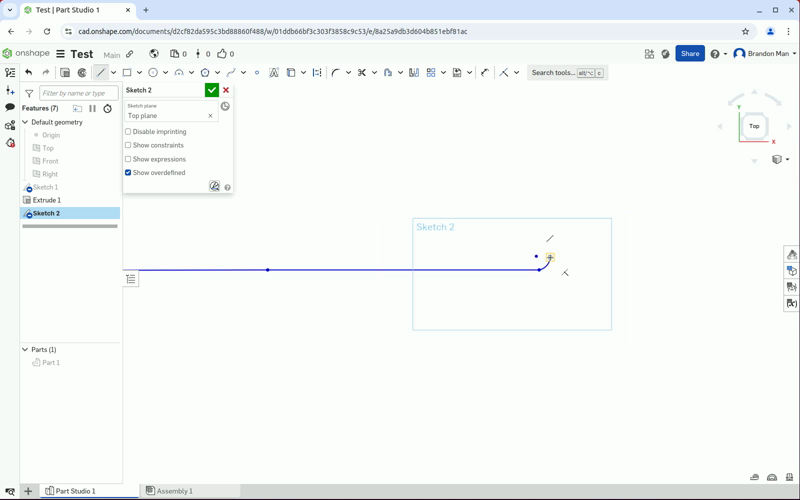
scroll(-6)
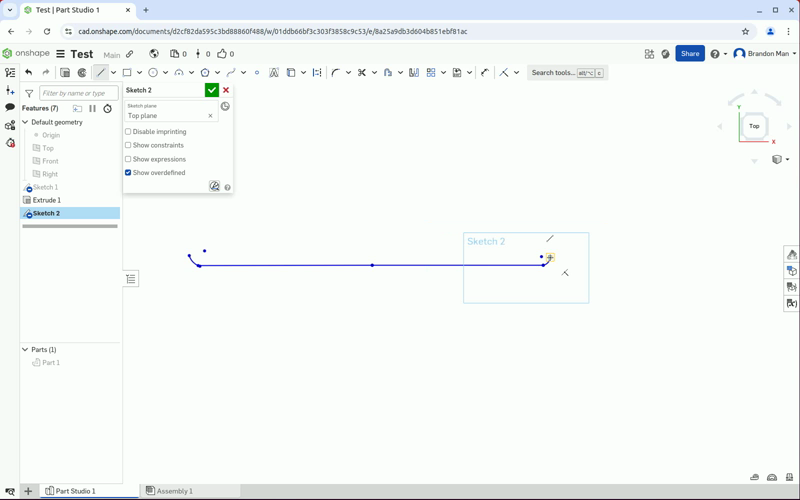
scroll(-6)
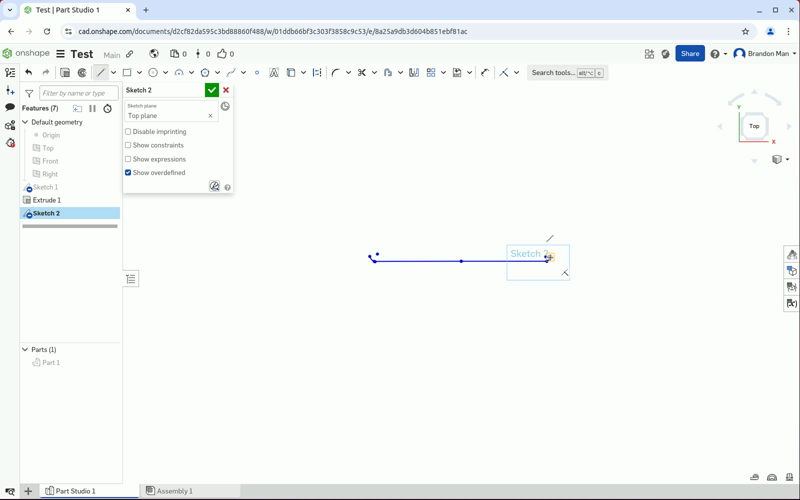
key_down(shift)
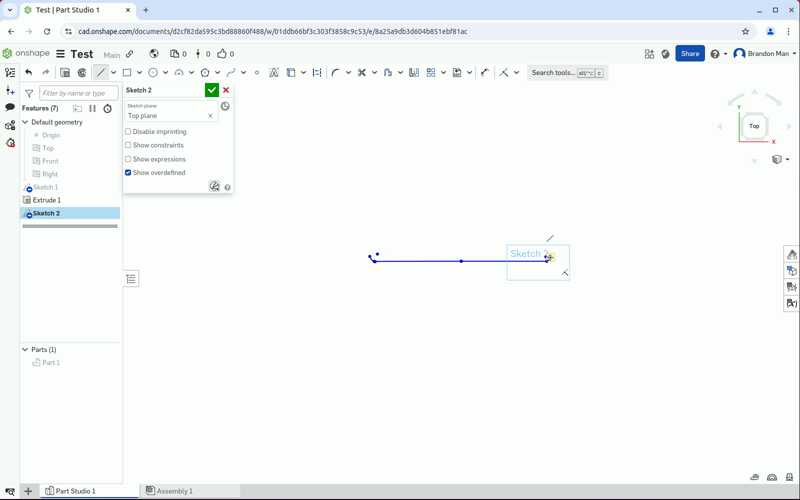
mouse_move(580, 257)
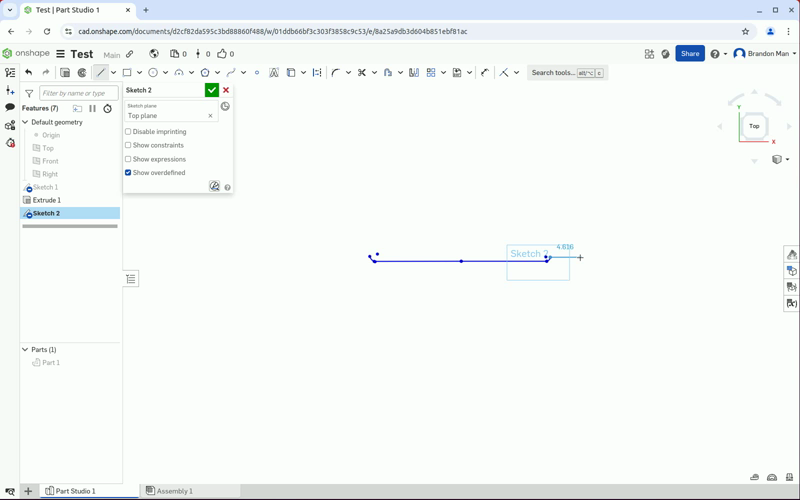
mouse_move(550, 249)
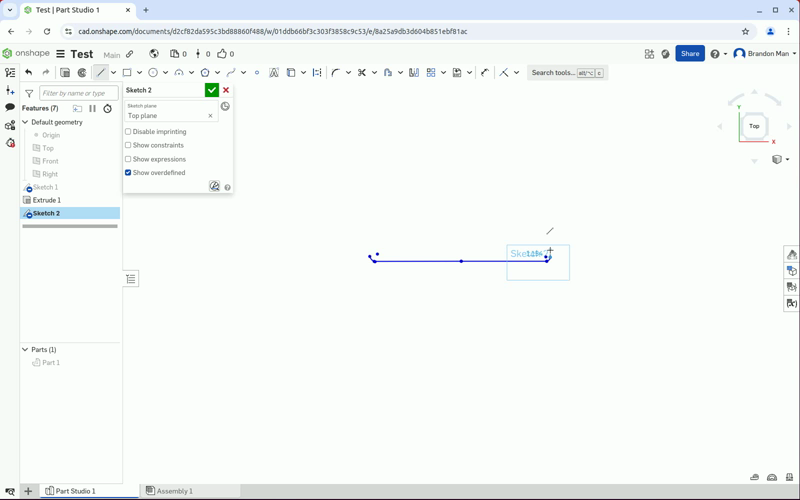
click(550, 249)
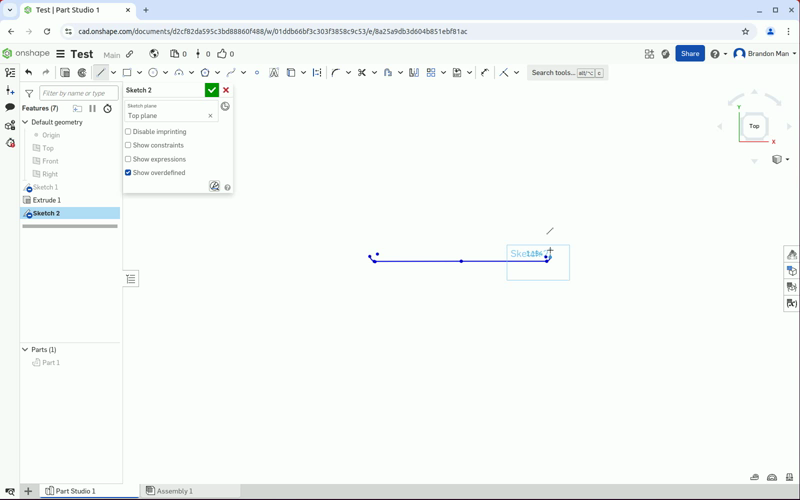
key_up(shift)
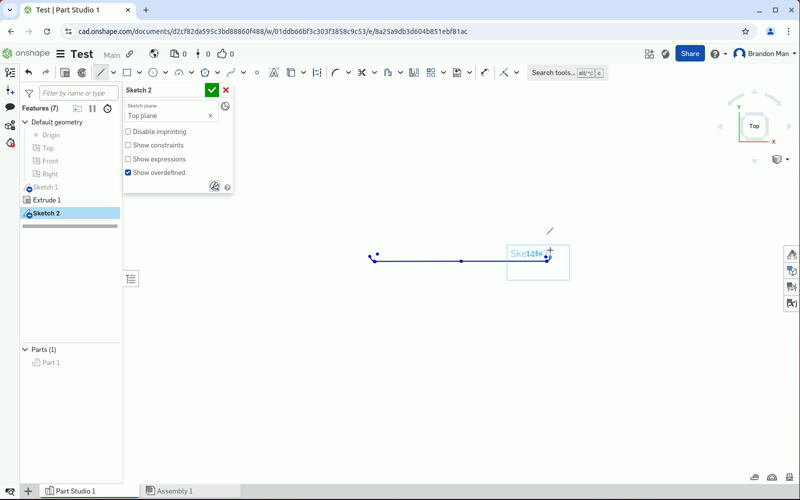
key(esc)
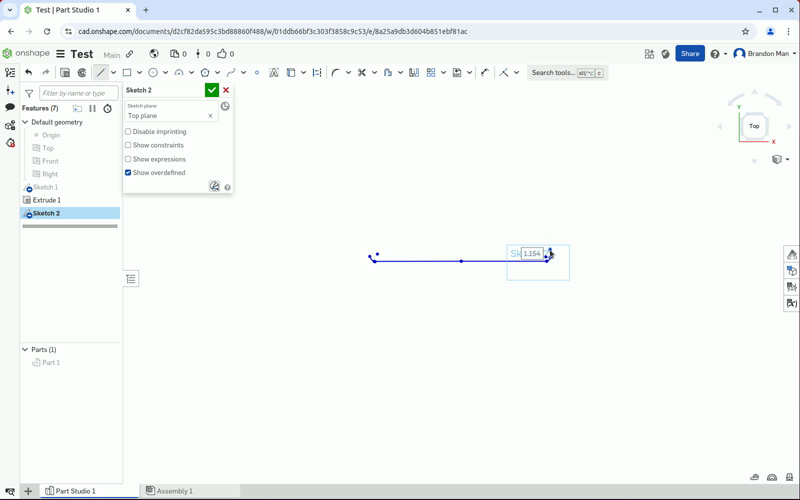
key(a)
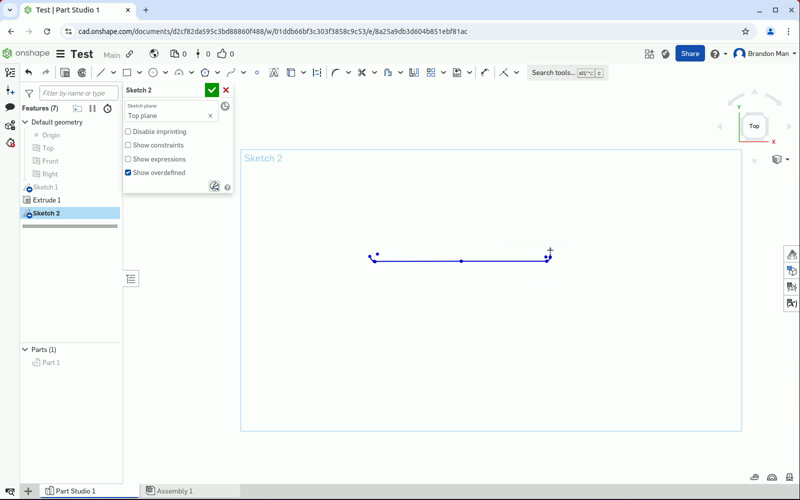
mouse_move(550, 249)
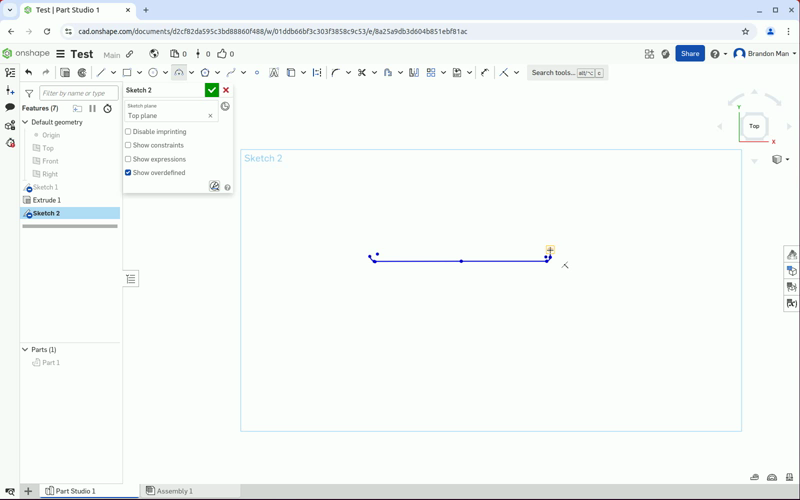
click(550, 249)
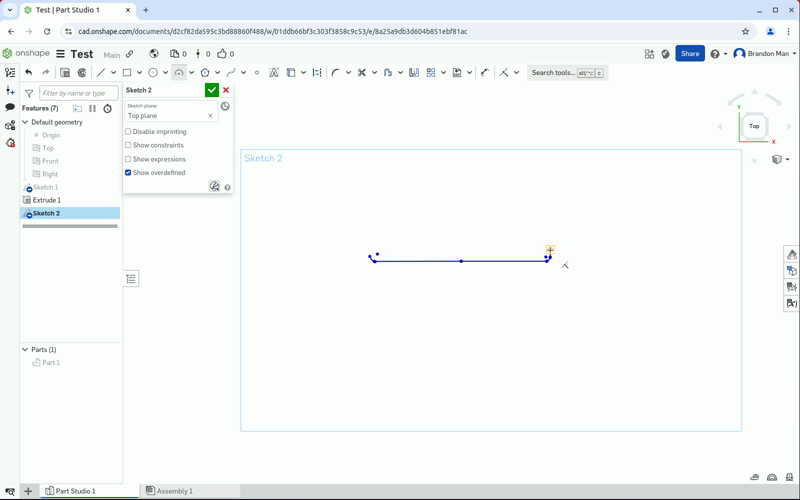
key_down(shift)
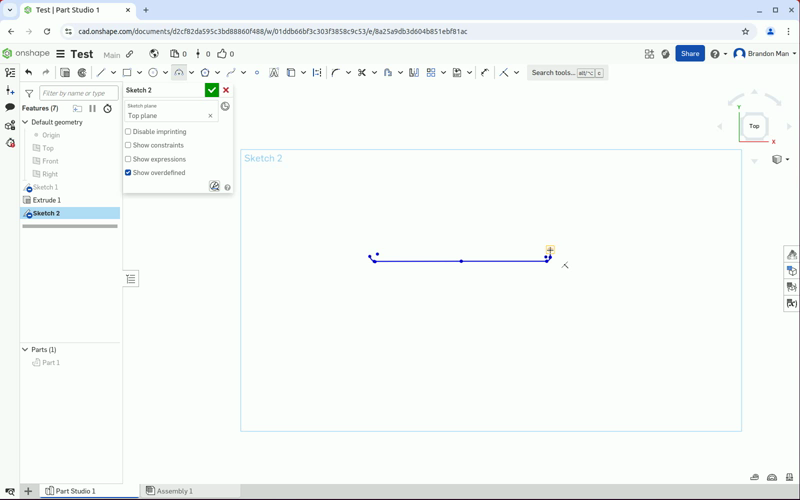
mouse_move(546, 245)
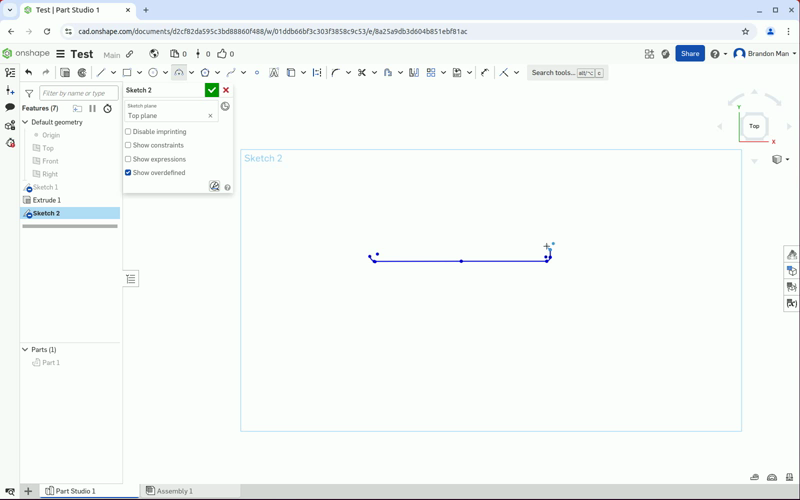
scroll(6)
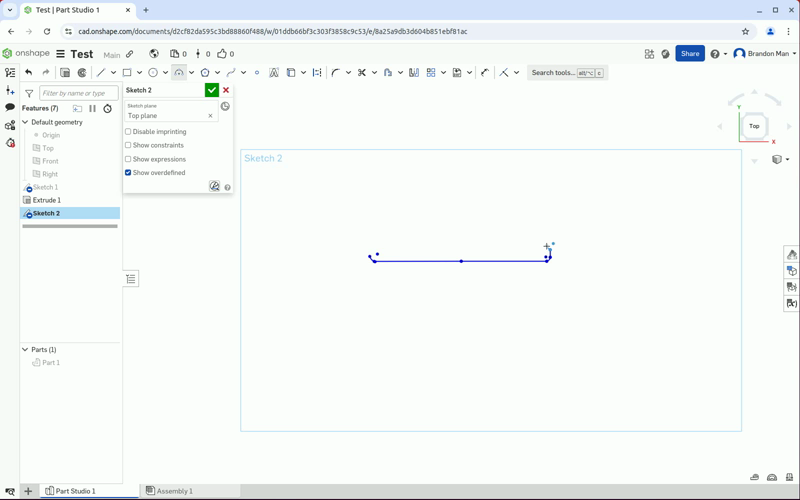
scroll(6)
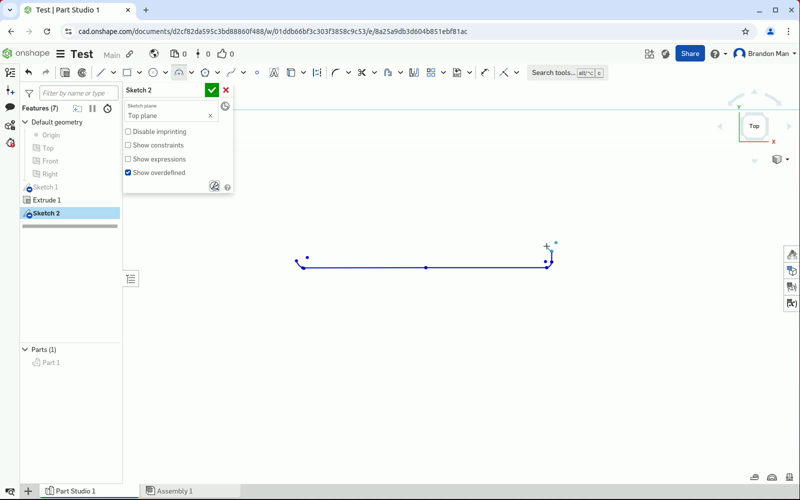
scroll(6)
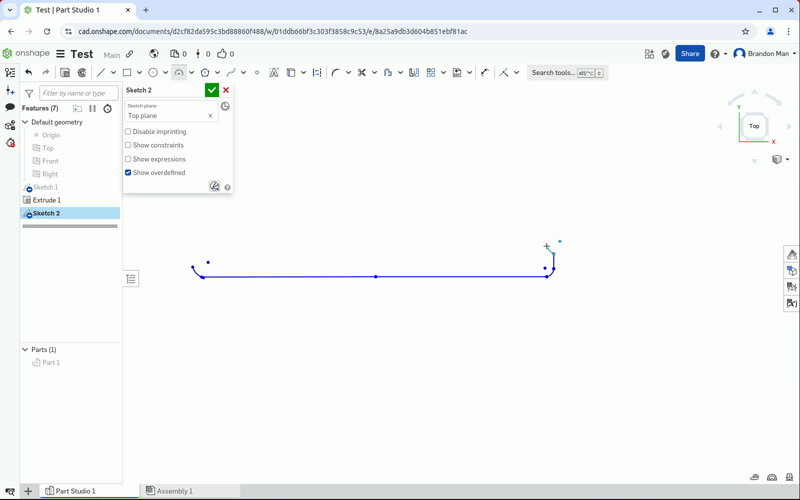
scroll(6)
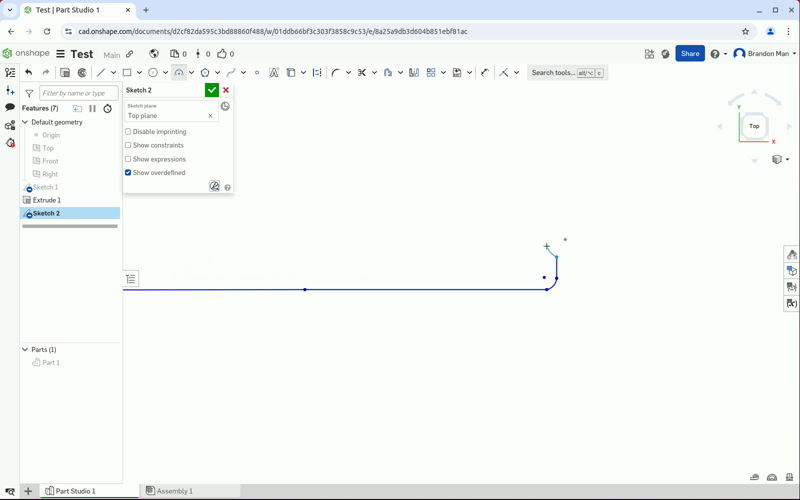
scroll(6)
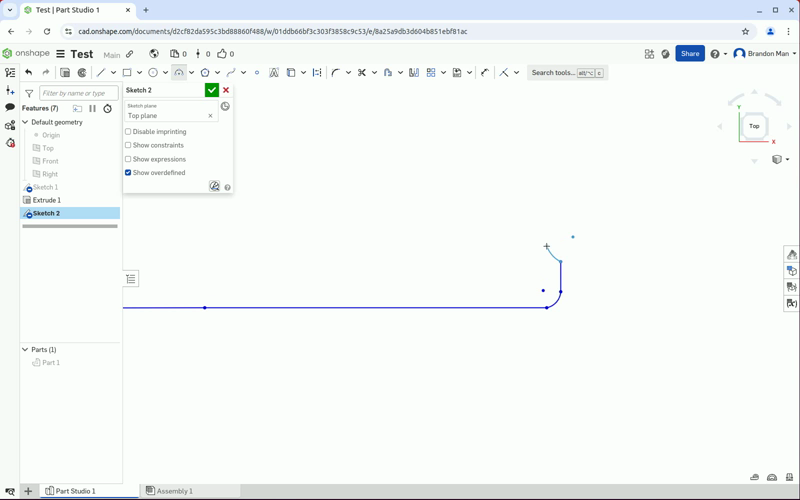
scroll(6)
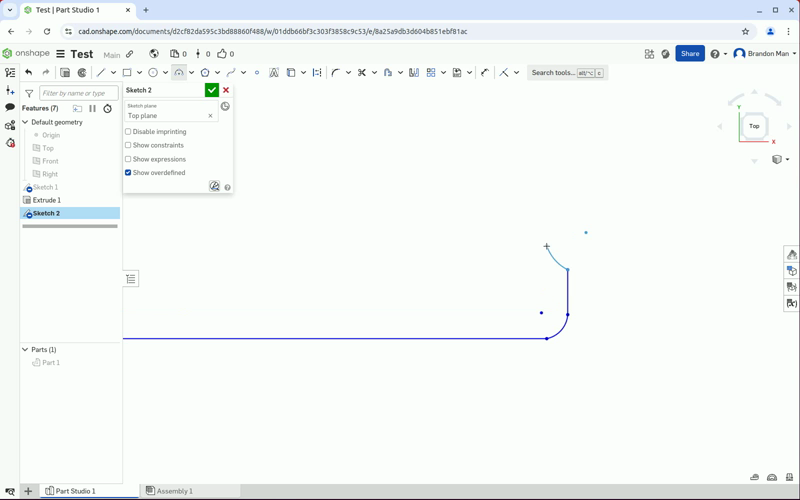
scroll(6)
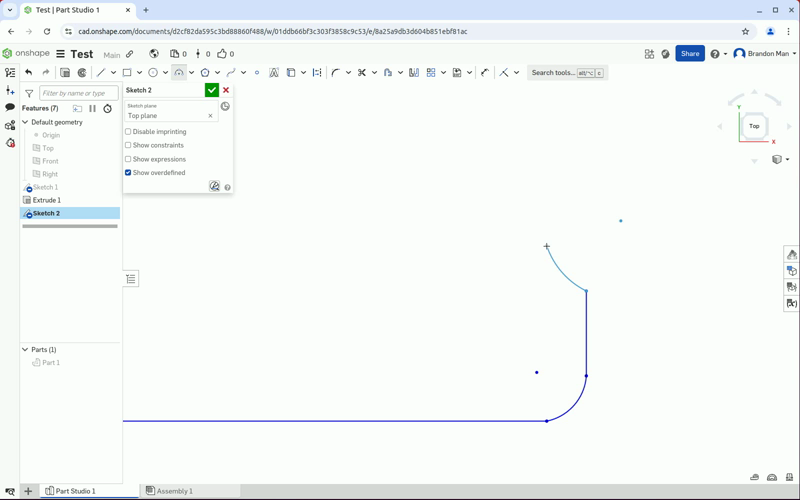
click(546, 245)
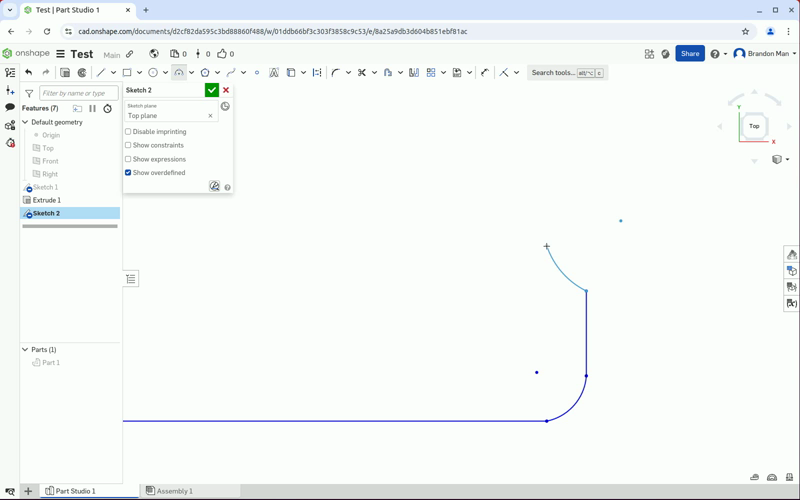
scroll(-6)
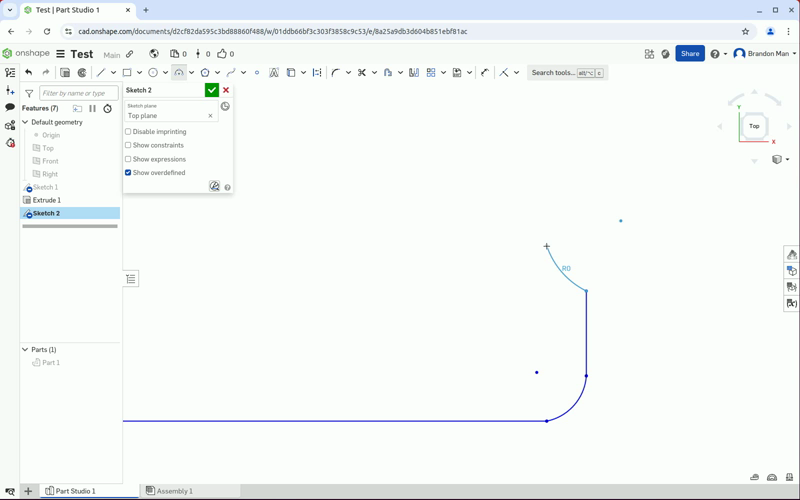
scroll(-6)
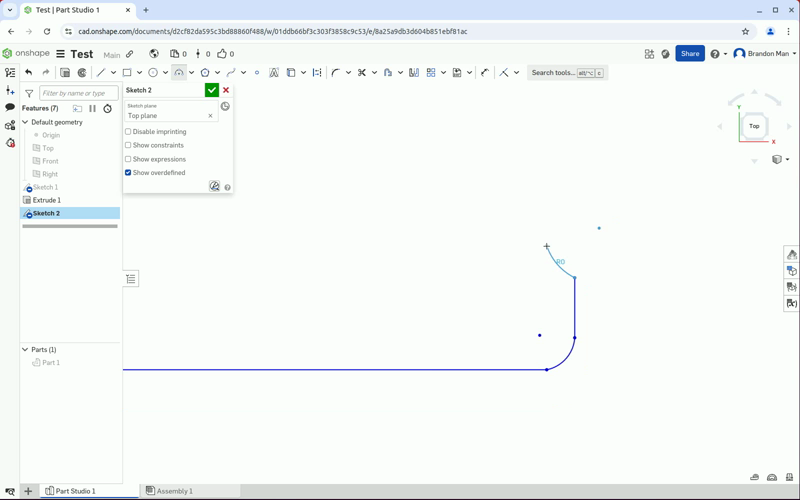
scroll(-6)
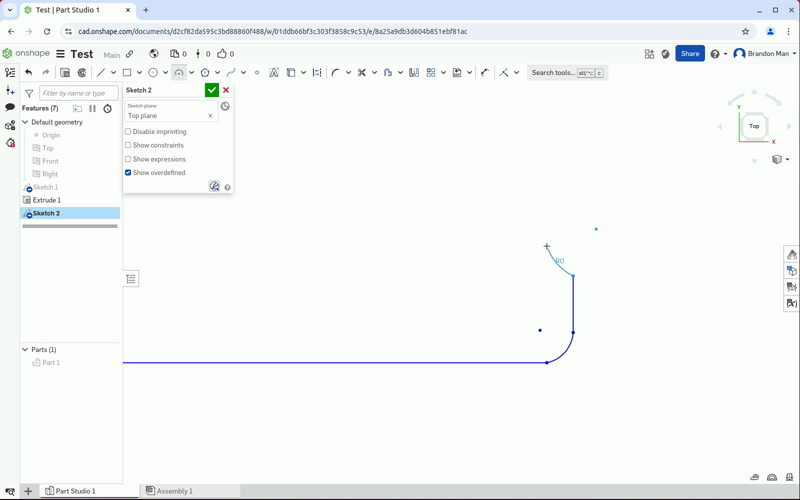
scroll(-6)
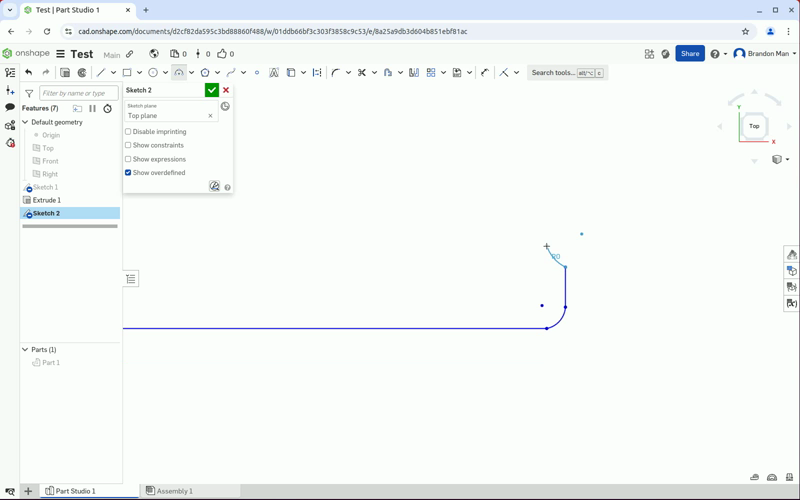
scroll(-6)
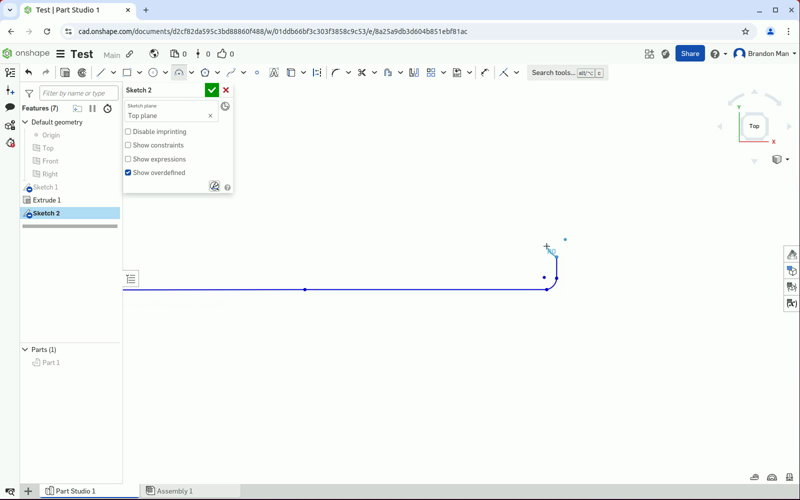
scroll(-6)
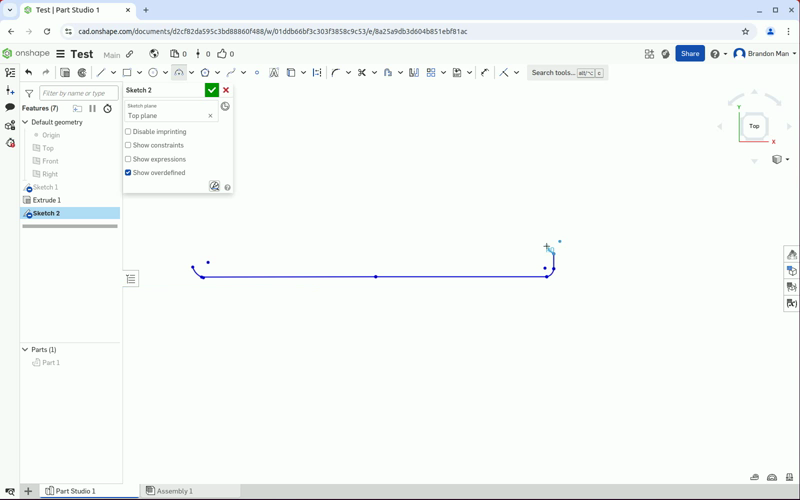
scroll(-6)
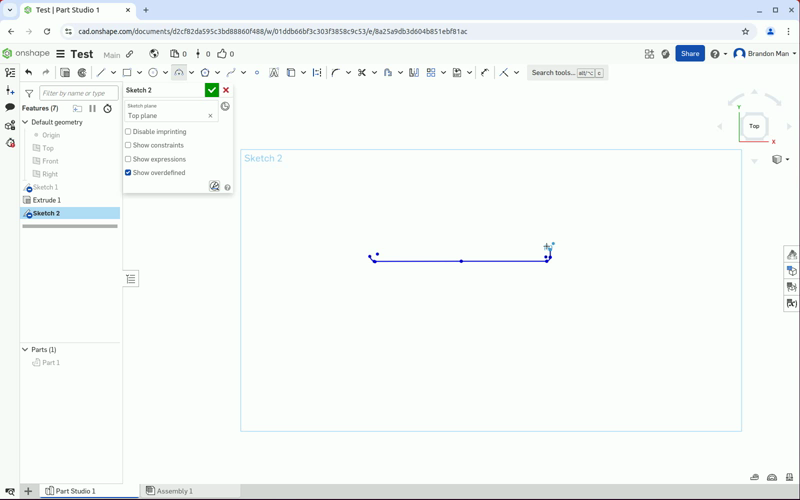
mouse_move(549, 246)
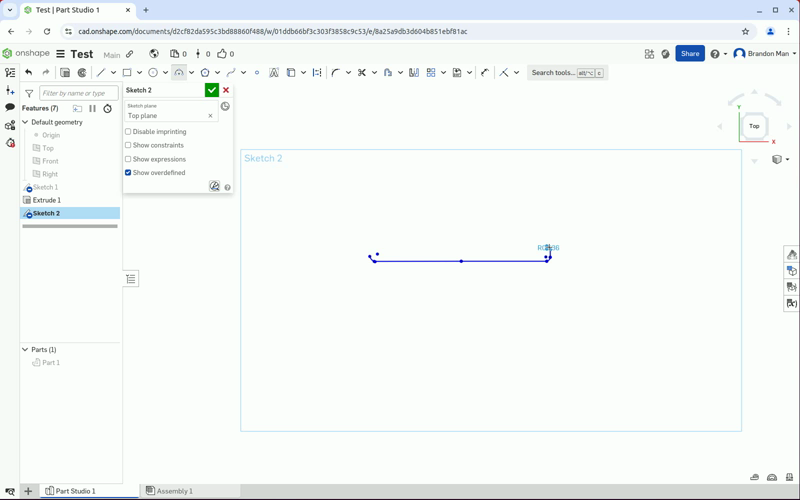
scroll(6)
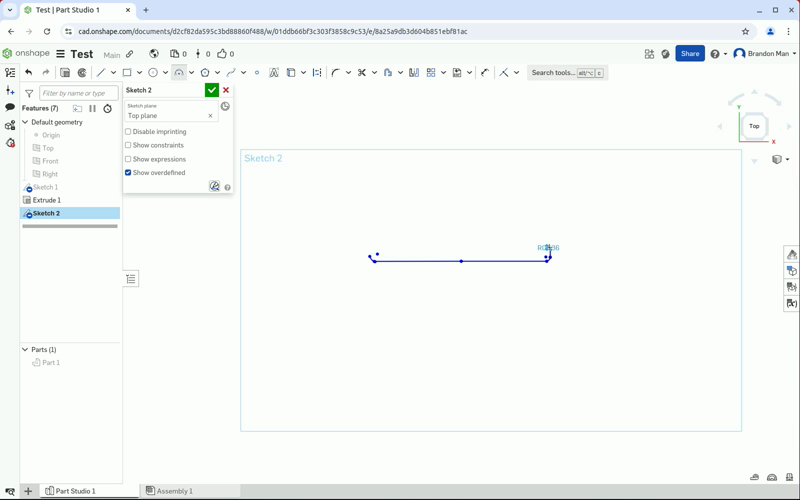
scroll(6)
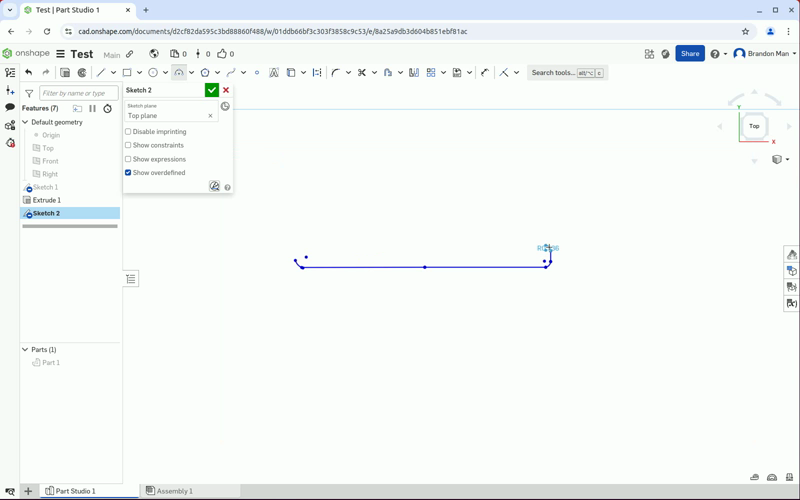
scroll(6)
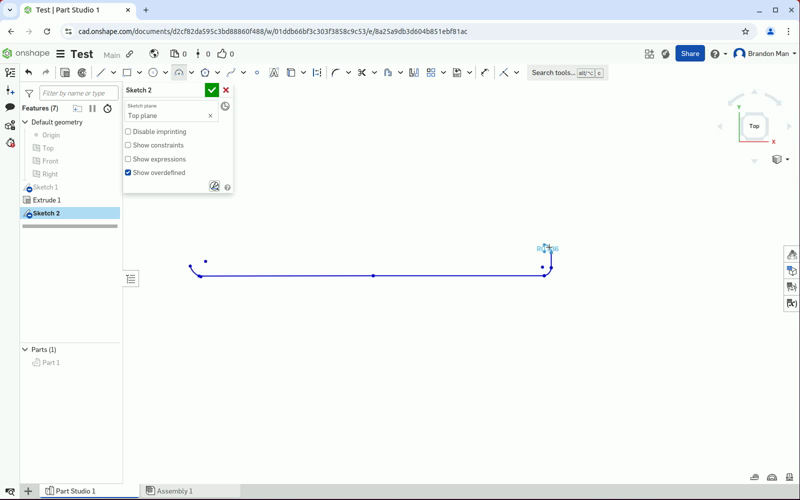
scroll(6)
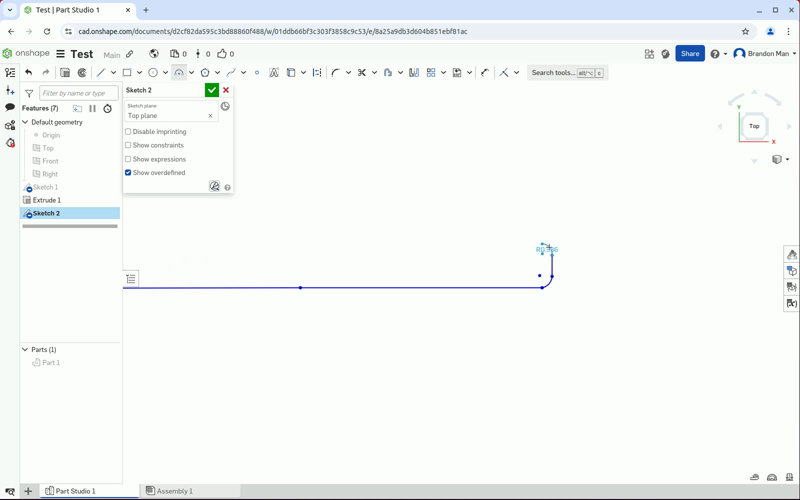
scroll(6)
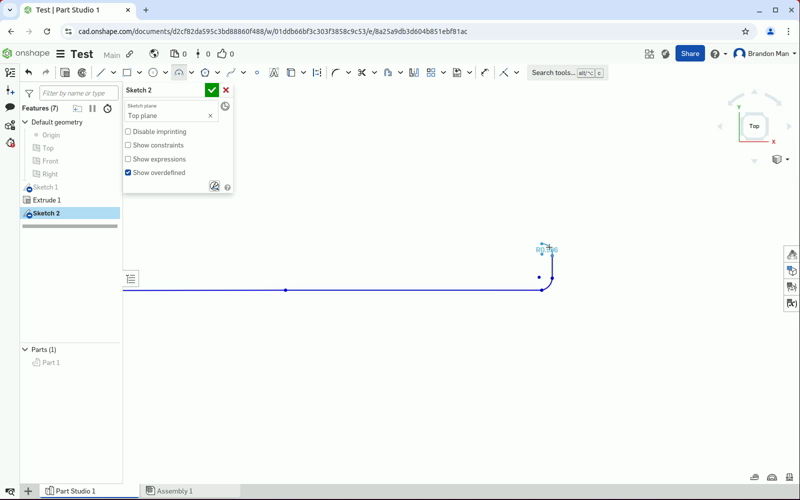
scroll(6)
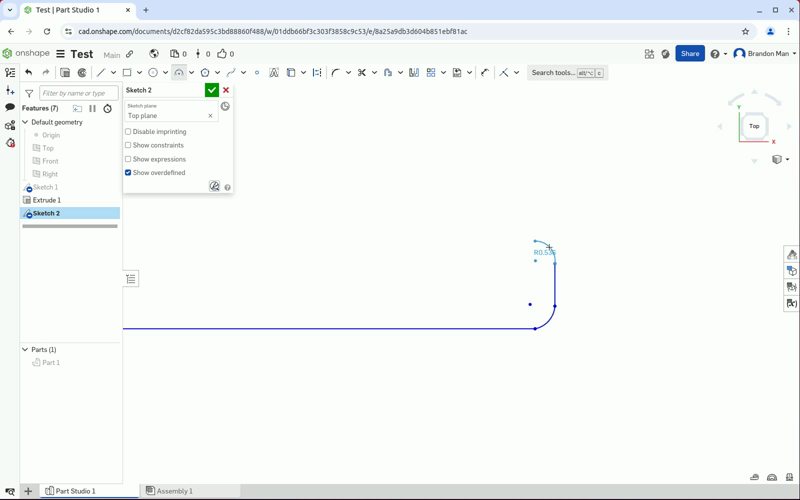
scroll(6)
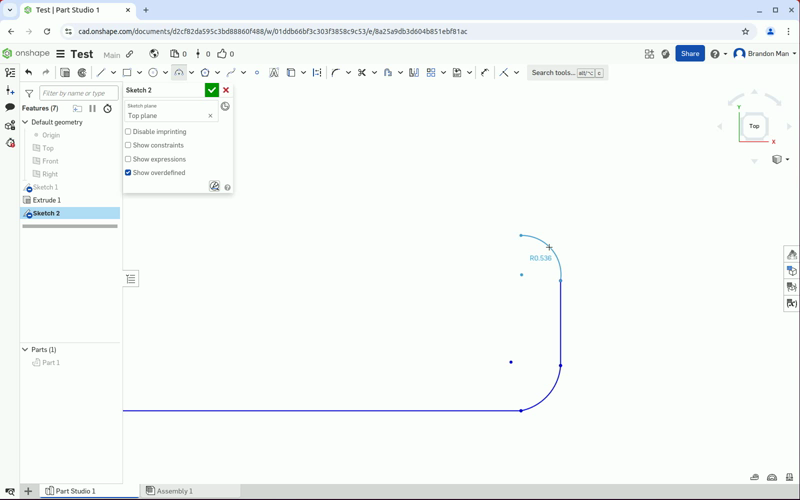
click(549, 246)
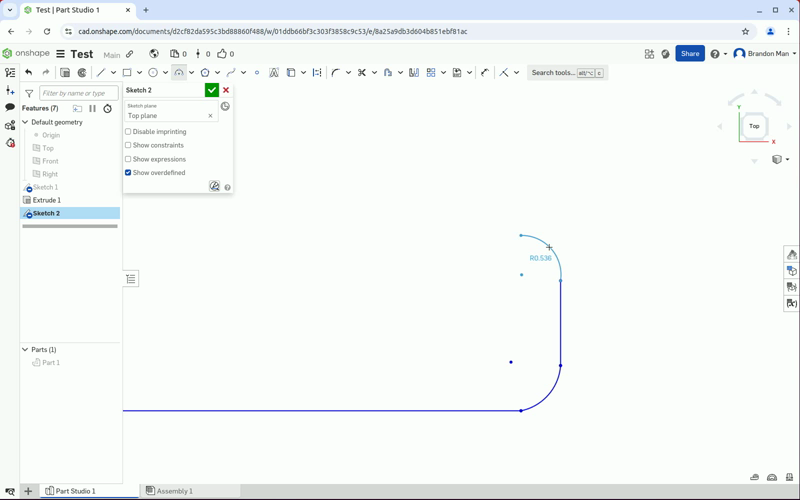
scroll(-6)
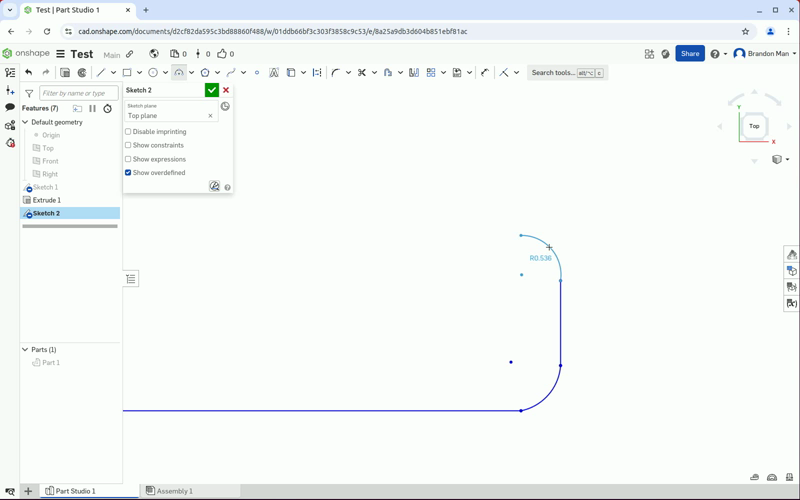
scroll(-6)
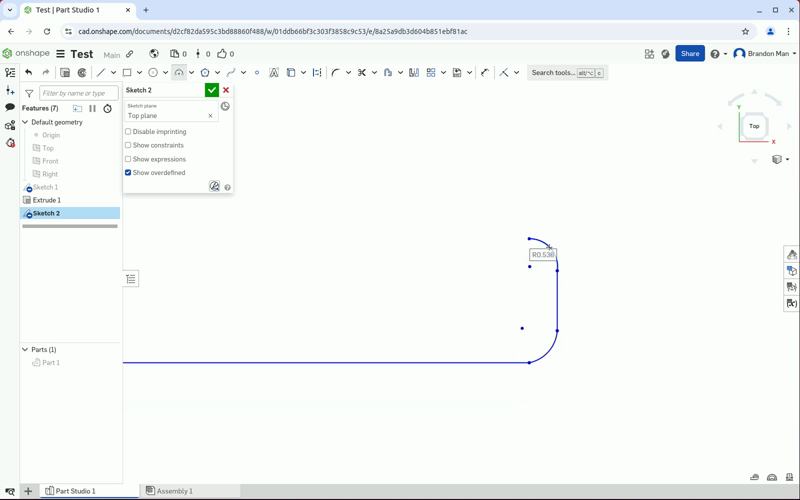
scroll(-6)
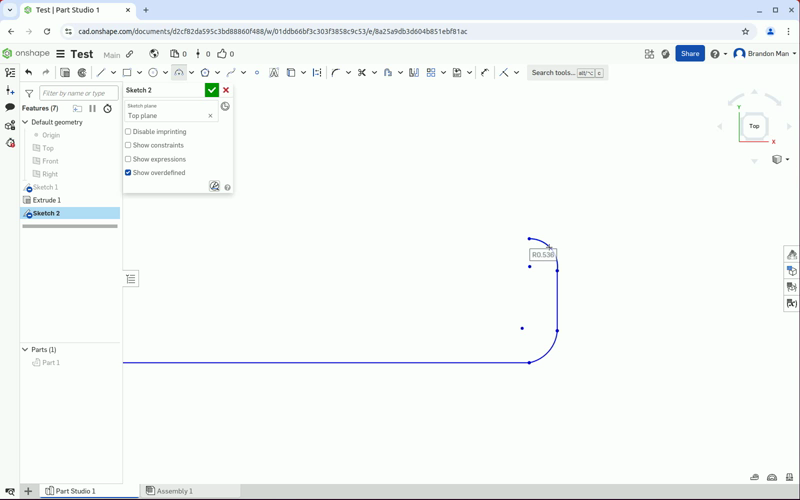
scroll(-6)
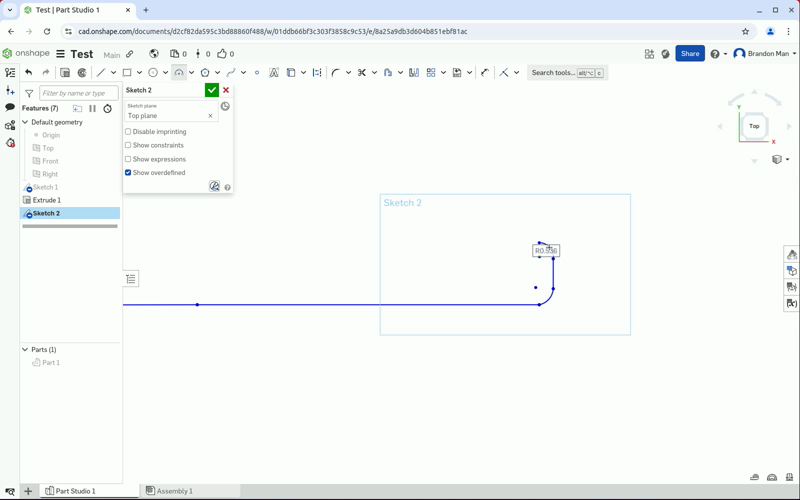
scroll(-6)
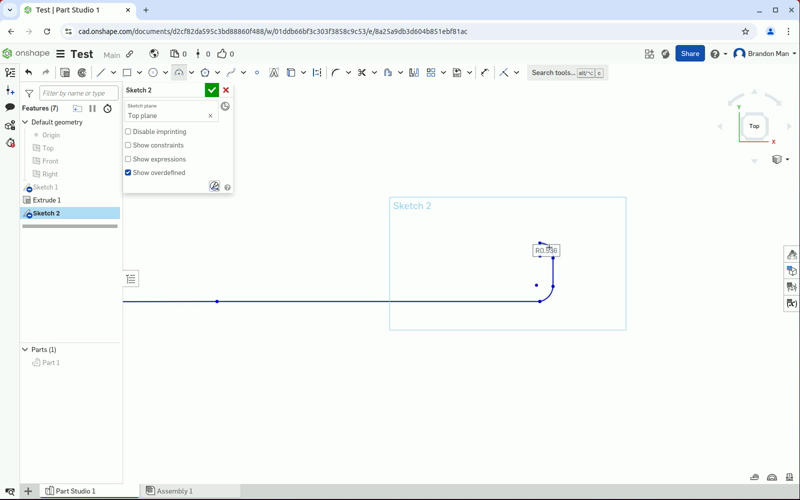
scroll(-6)
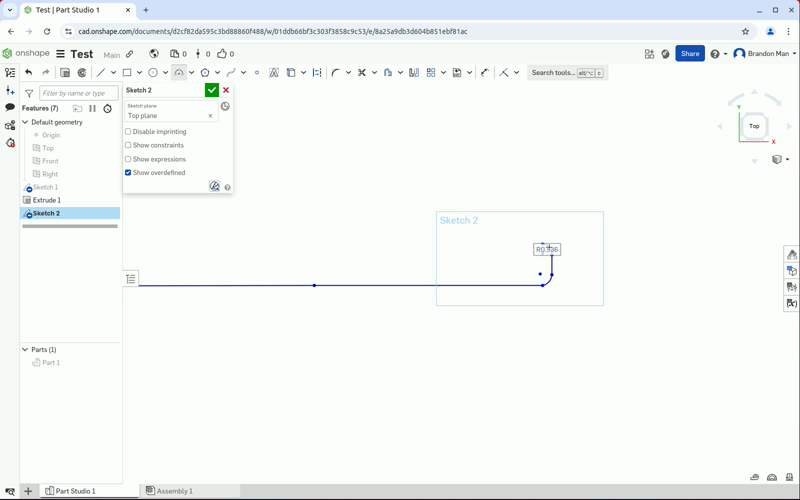
scroll(-6)
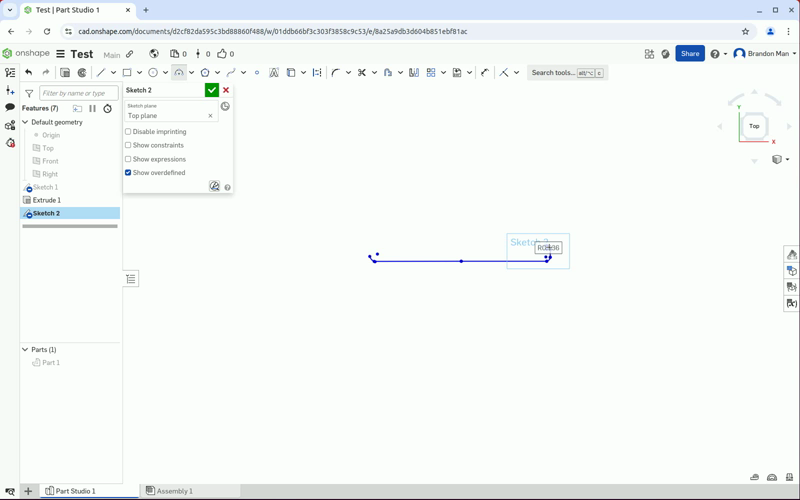
key_up(shift)
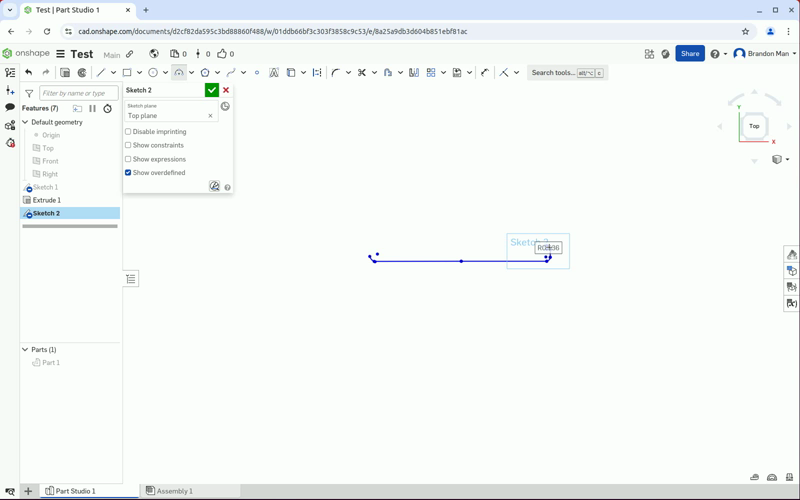
key(esc)
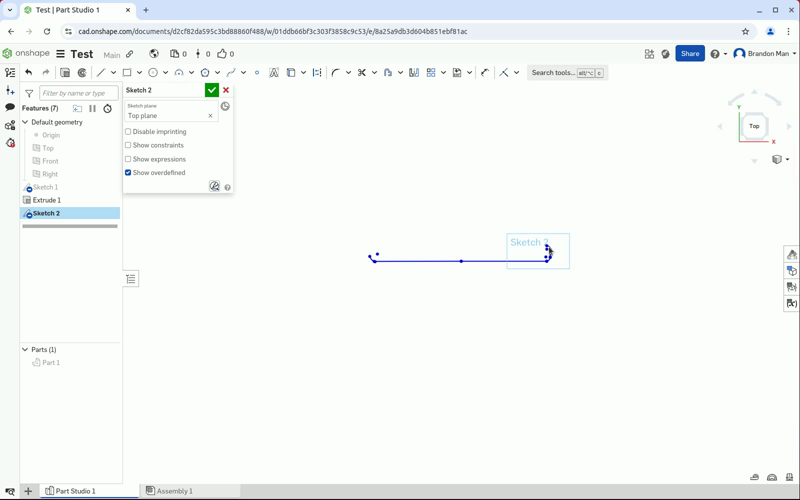
key(l)
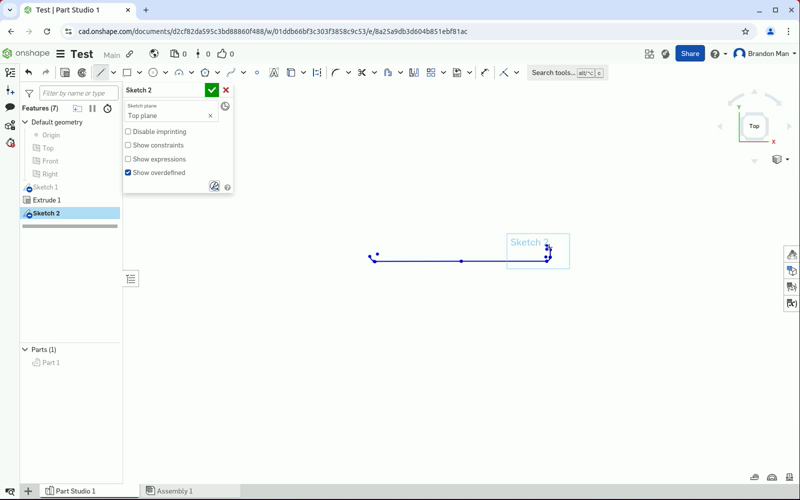
mouse_move(546, 245)
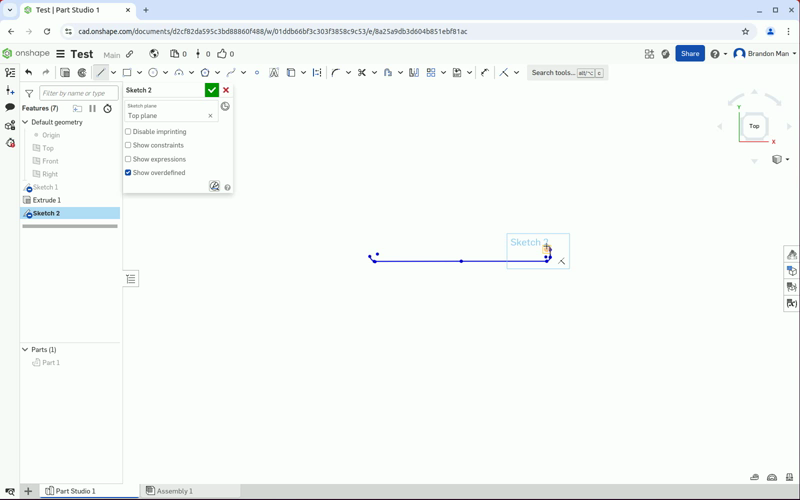
scroll(6)
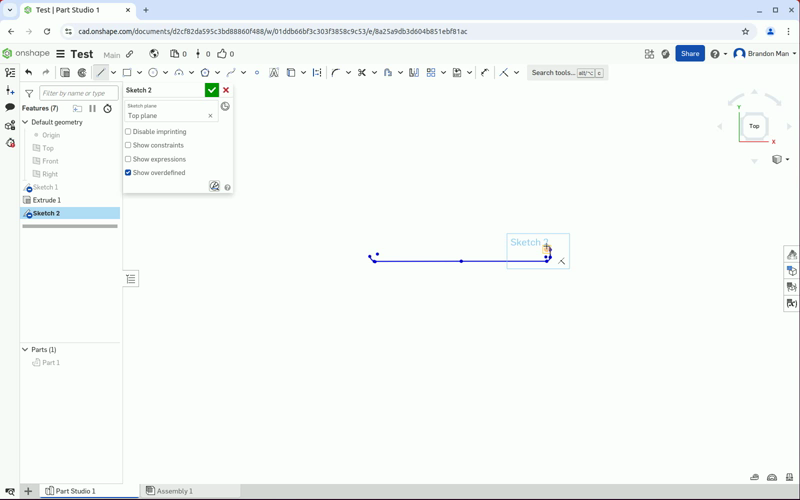
scroll(6)
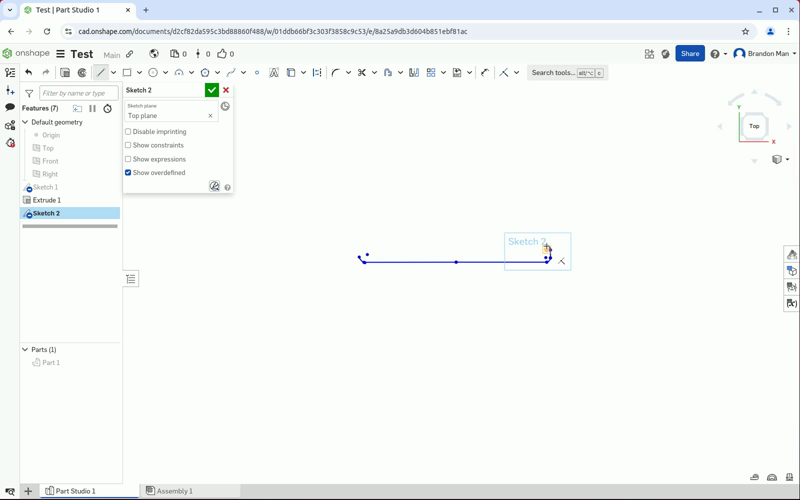
scroll(6)
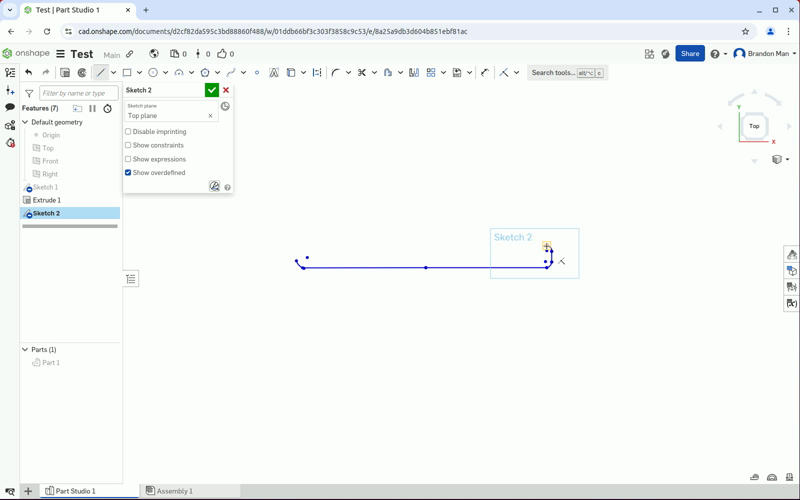
scroll(6)
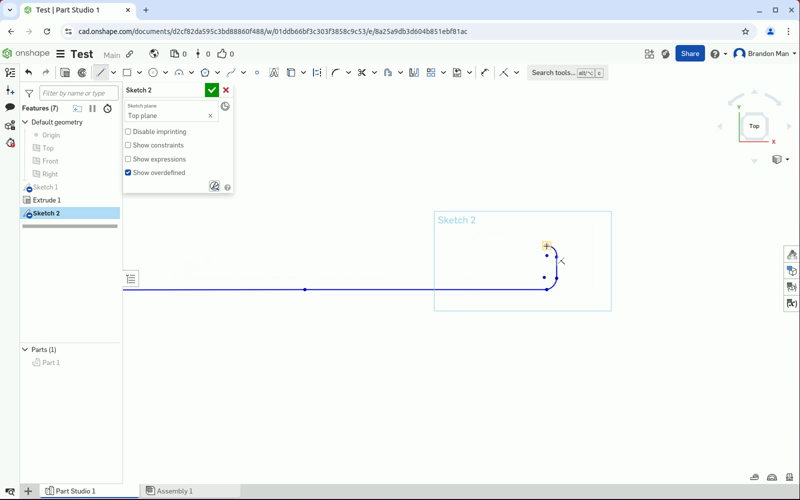
scroll(6)
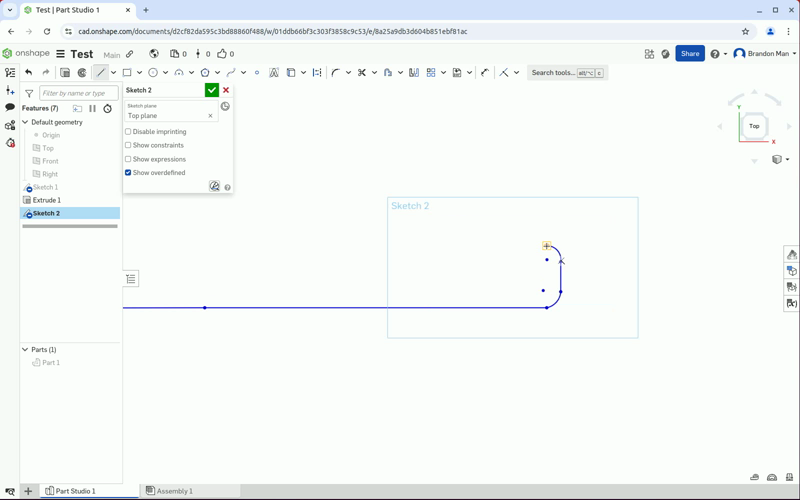
scroll(6)
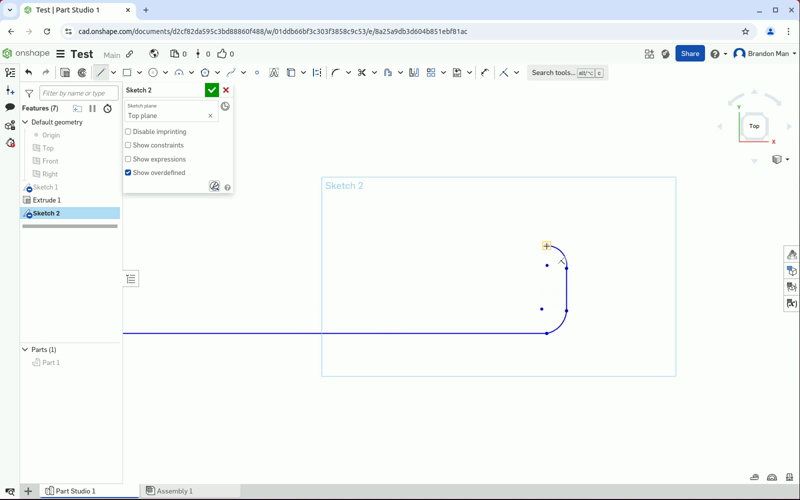
scroll(6)
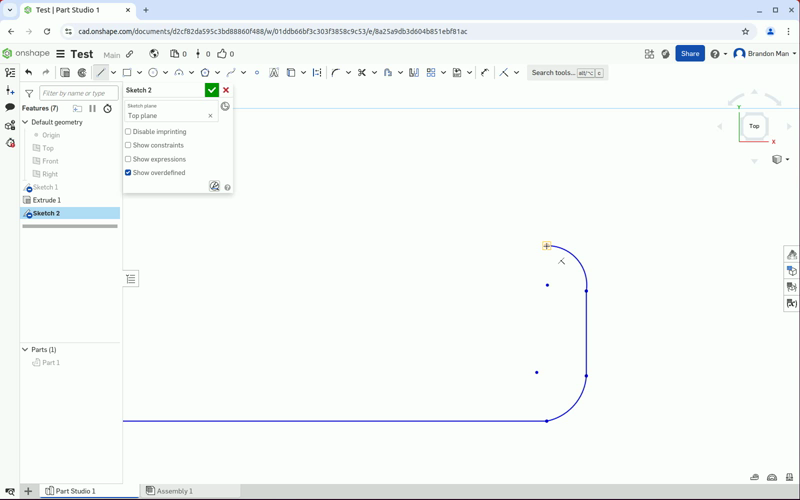
click(546, 245)
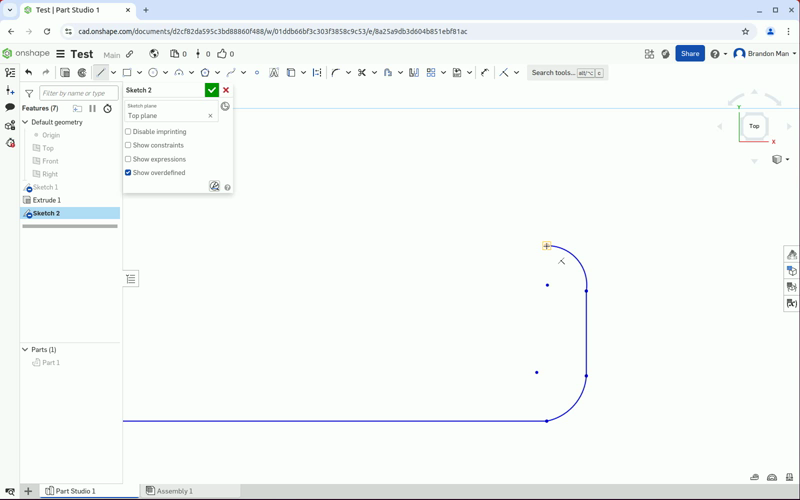
scroll(-6)
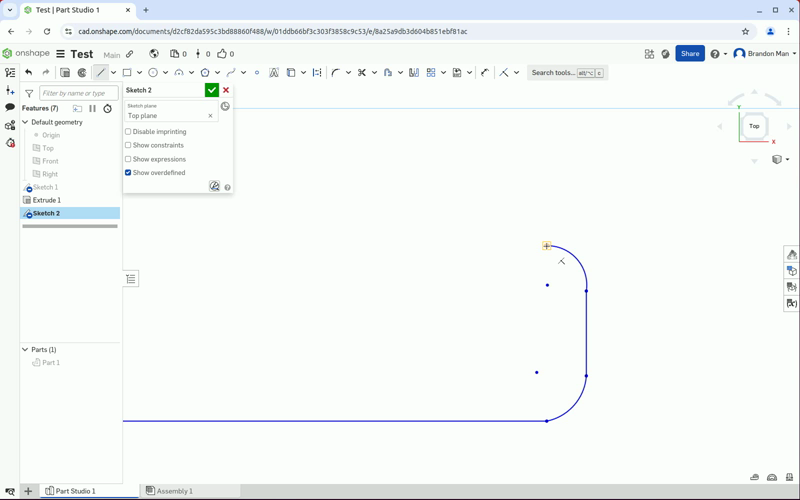
scroll(-6)
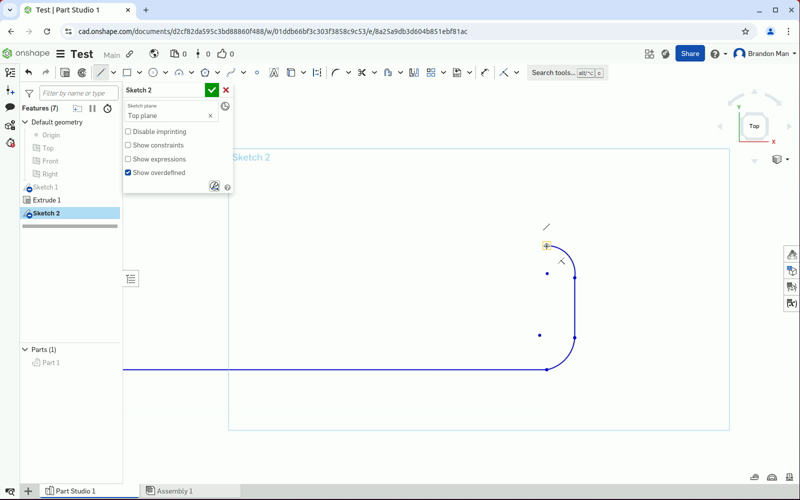
scroll(-6)
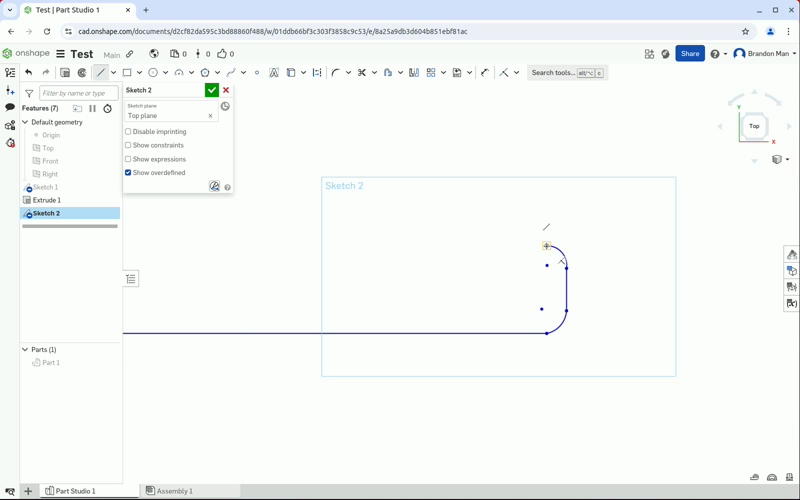
scroll(-6)
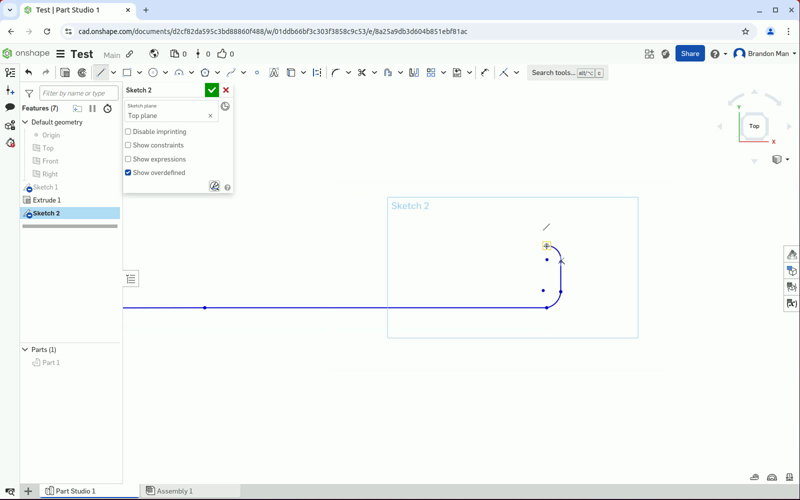
scroll(-6)
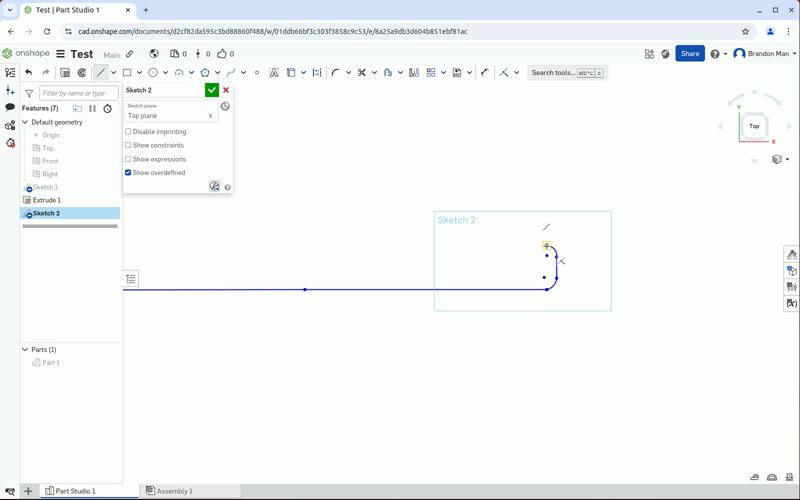
scroll(-6)
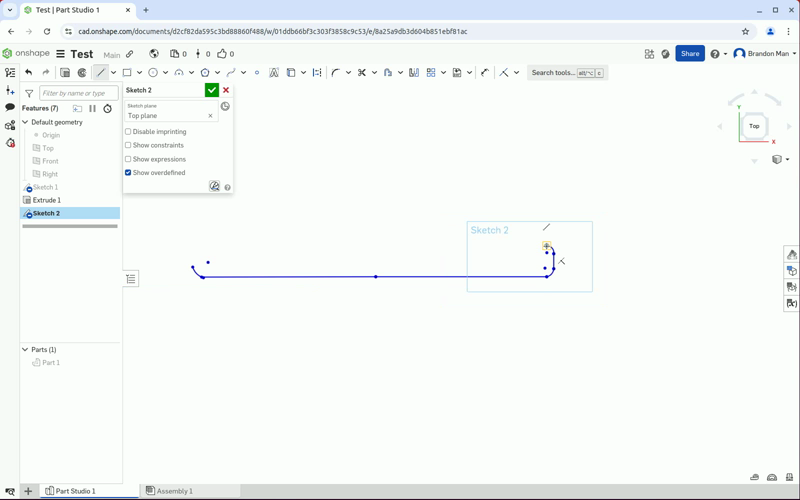
scroll(-6)
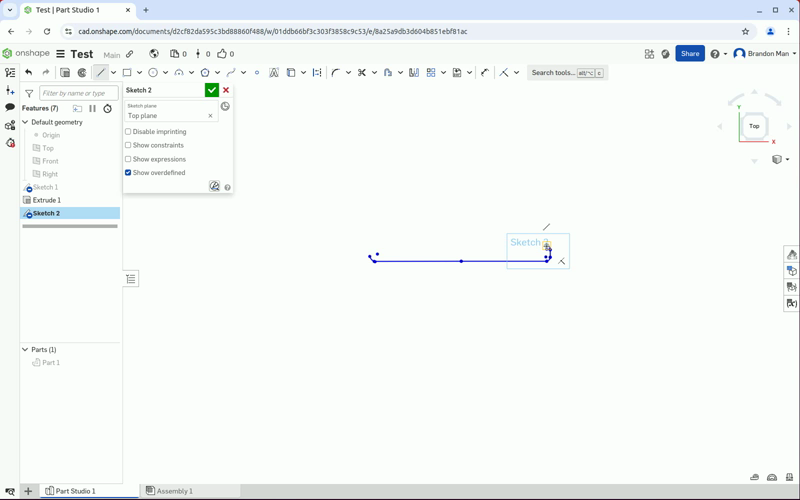
key_down(shift)
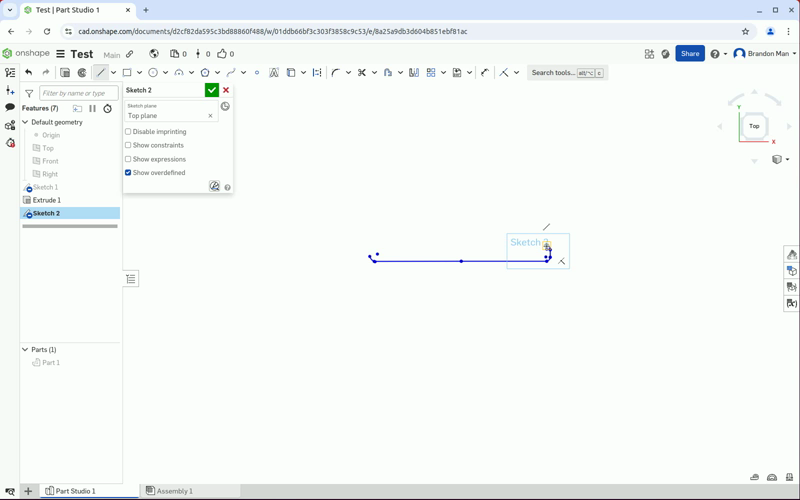
mouse_move(461, 245)
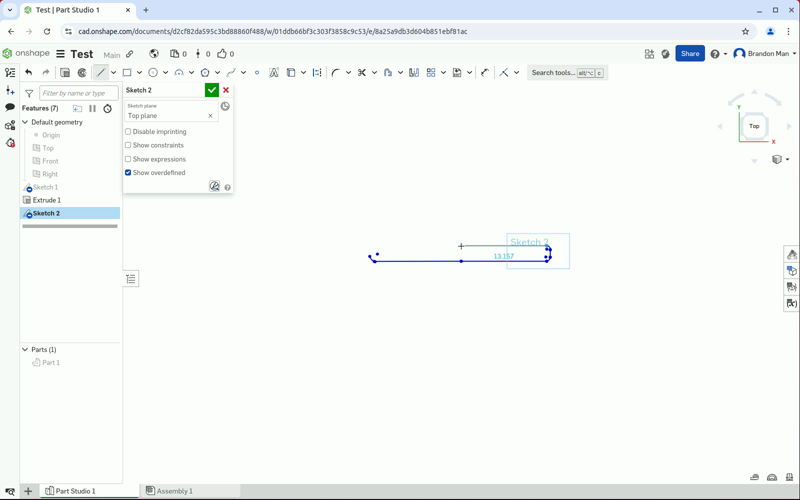
click(461, 245)
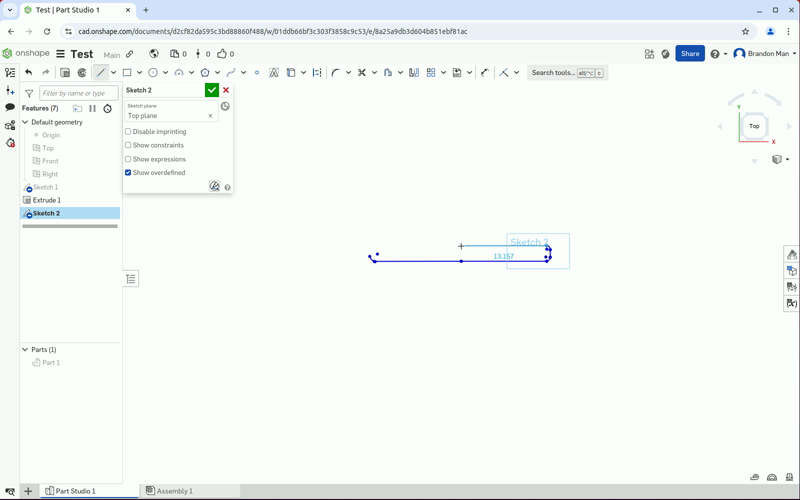
key_up(shift)
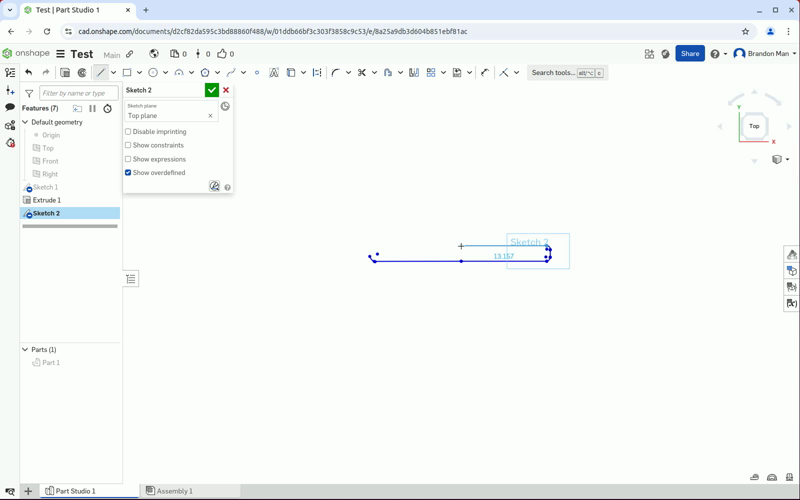
key_down(shift)
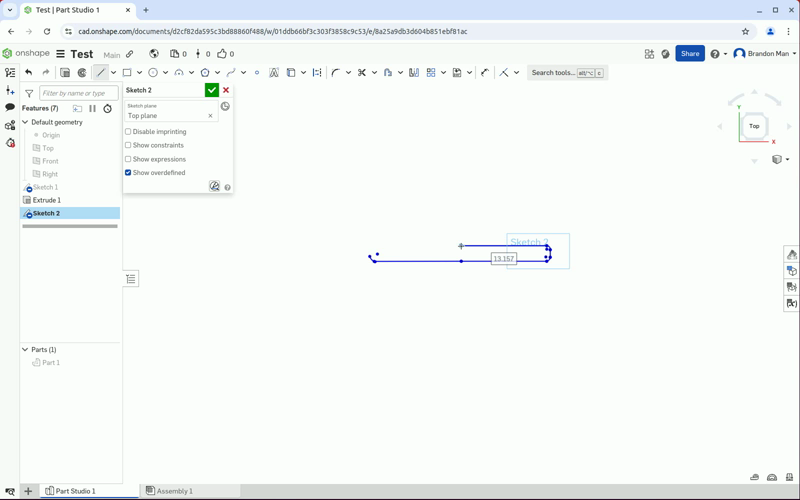
mouse_move(374, 245)
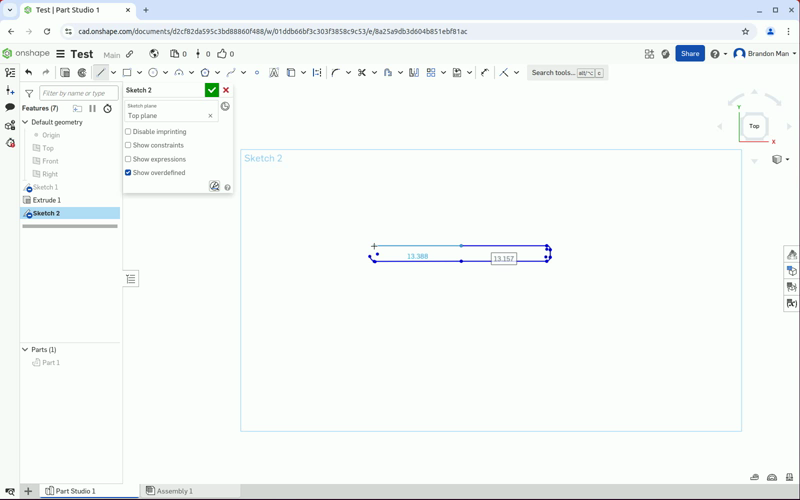
click(374, 245)
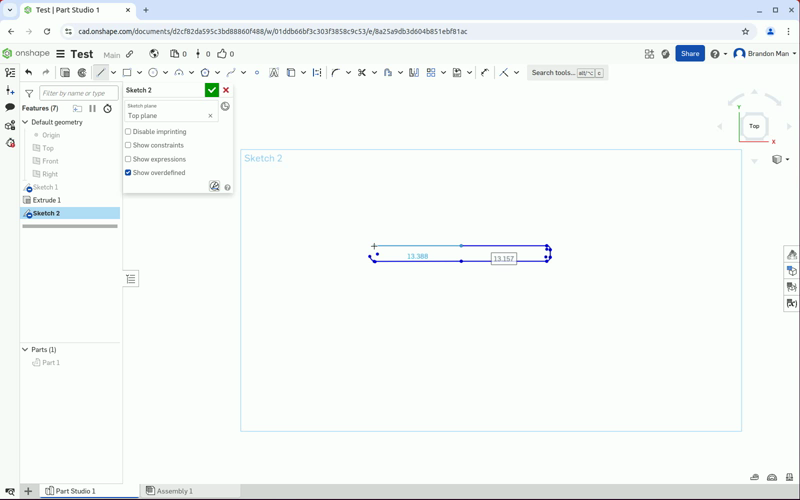
key_up(shift)
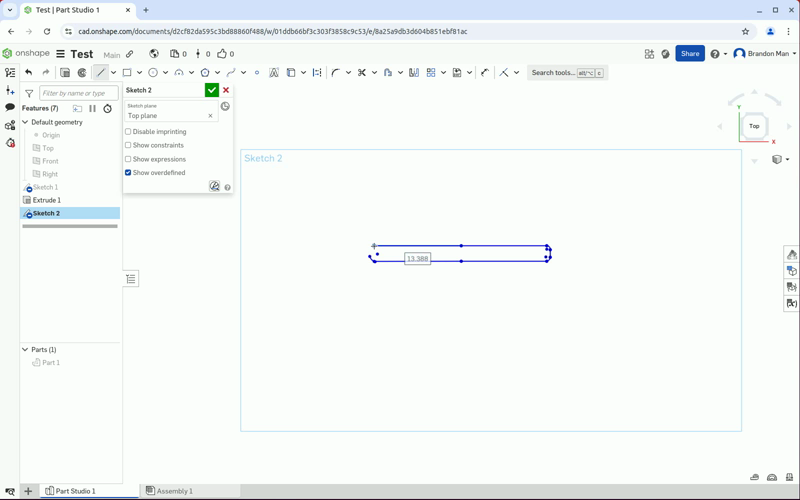
key(esc)
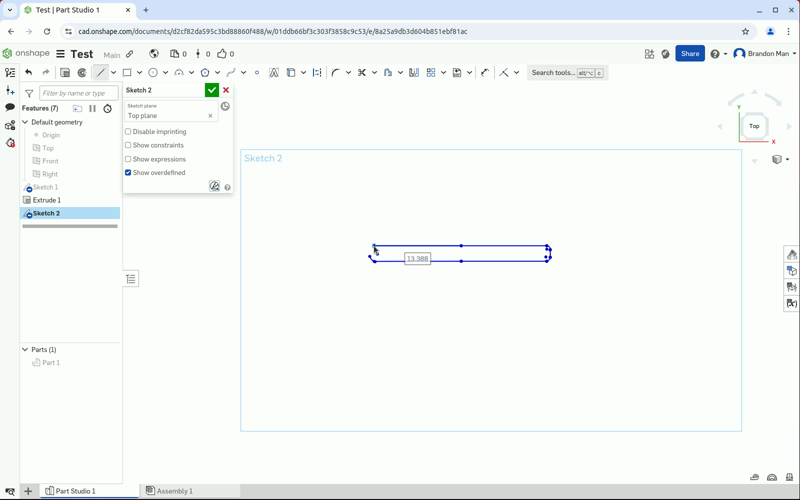
key(a)
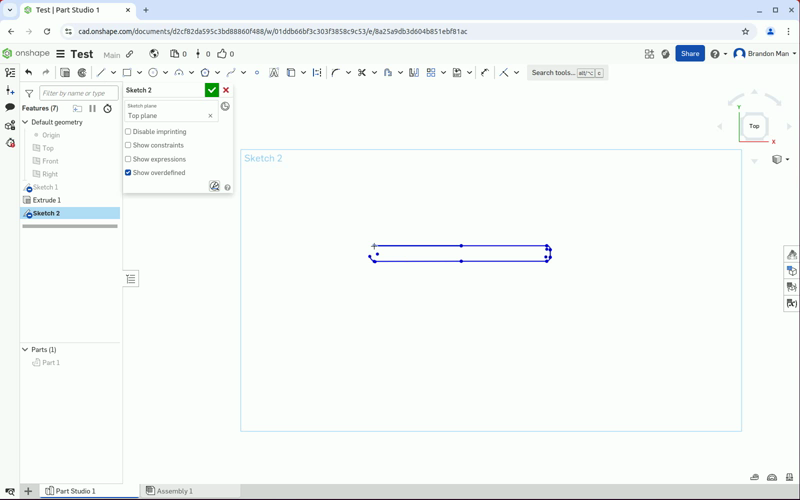
mouse_move(374, 245)
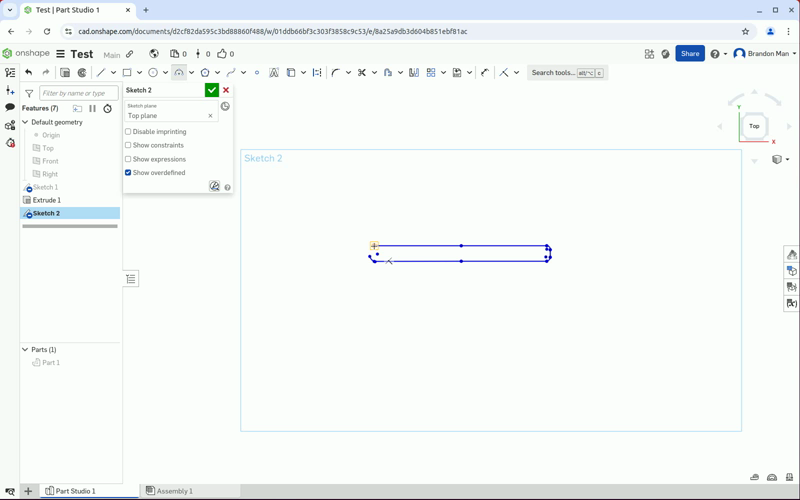
click(374, 245)
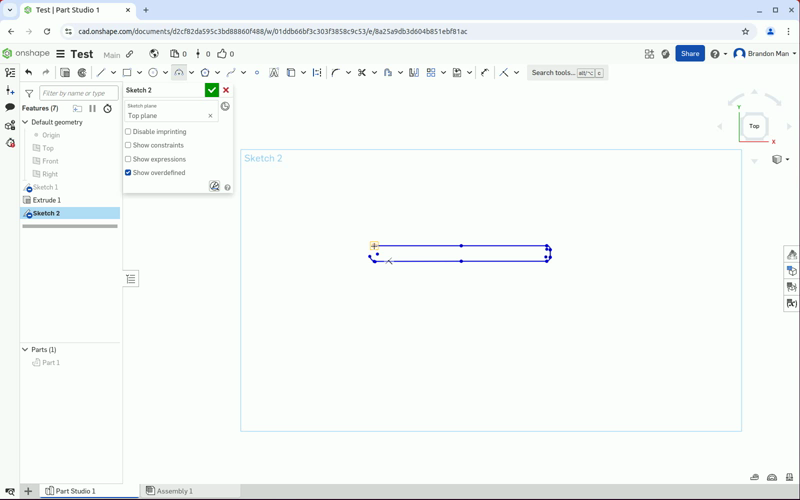
key_down(shift)
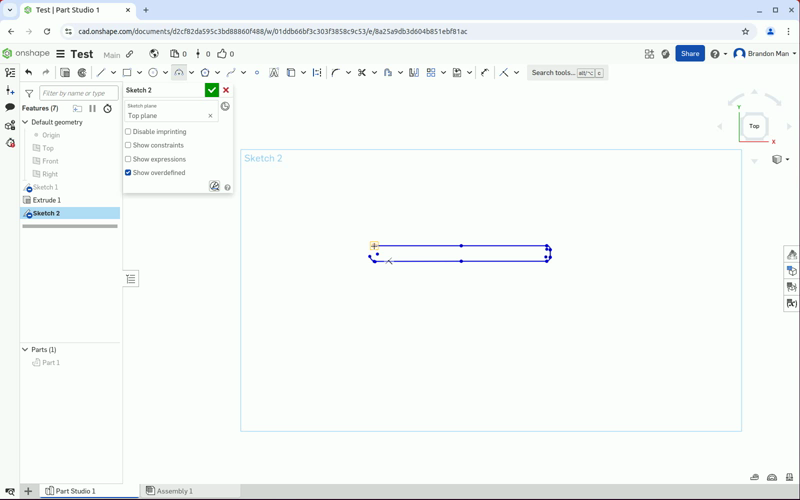
mouse_move(370, 249)
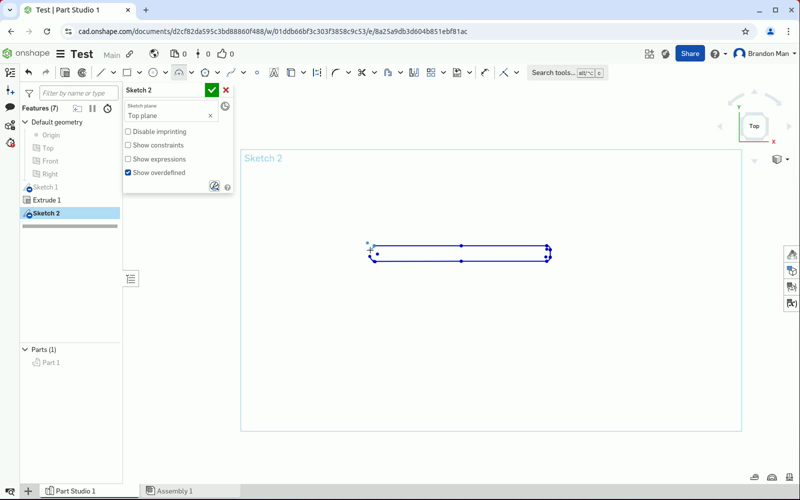
scroll(6)
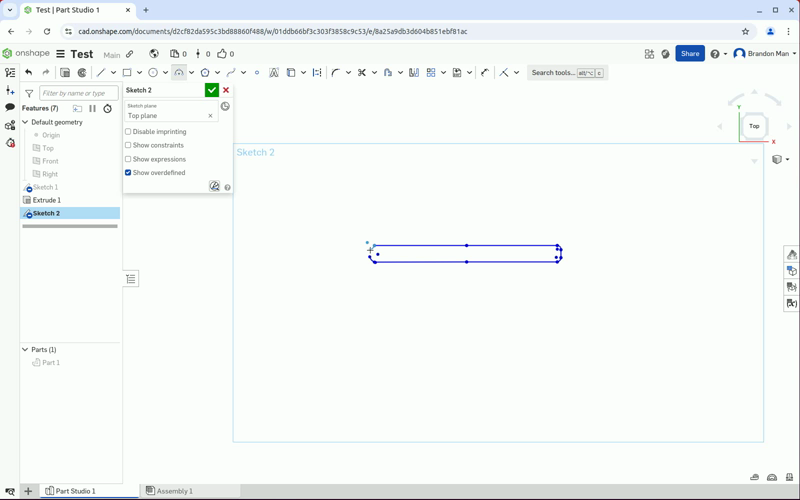
scroll(6)
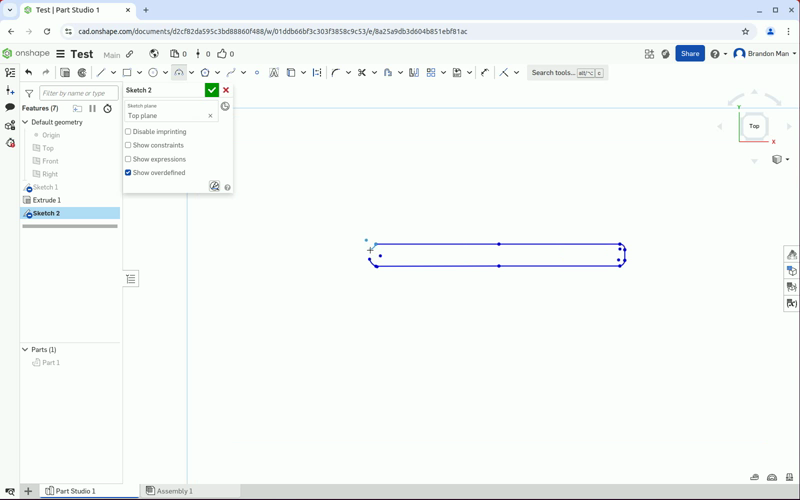
scroll(6)
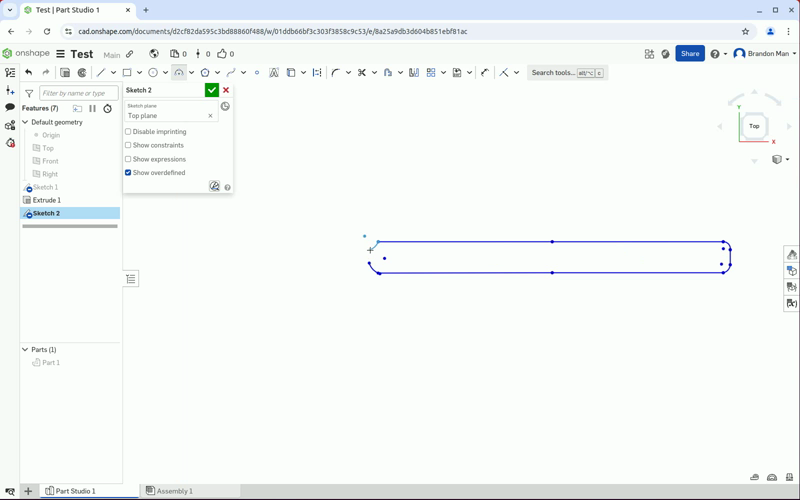
scroll(6)
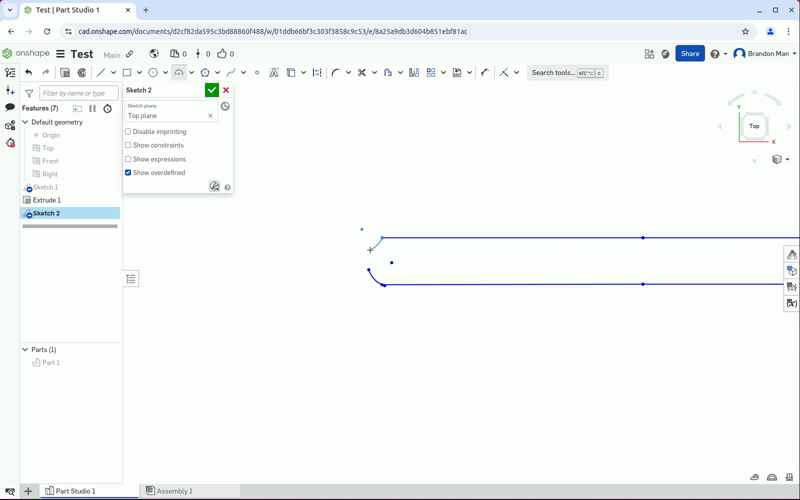
scroll(6)
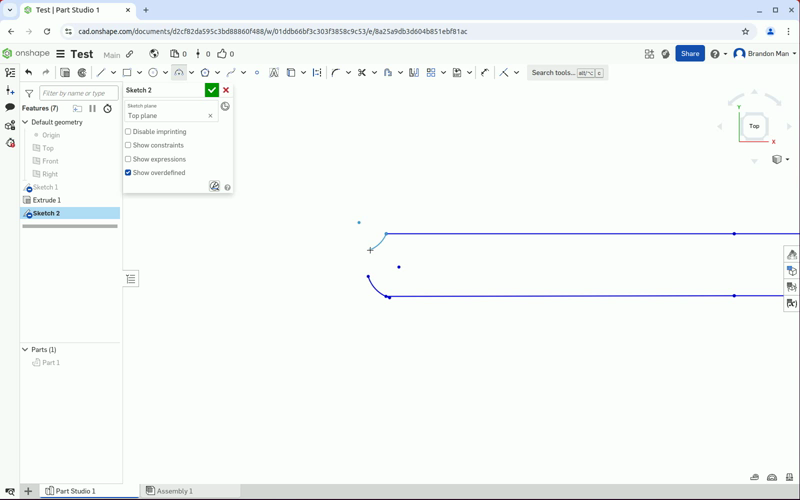
scroll(6)
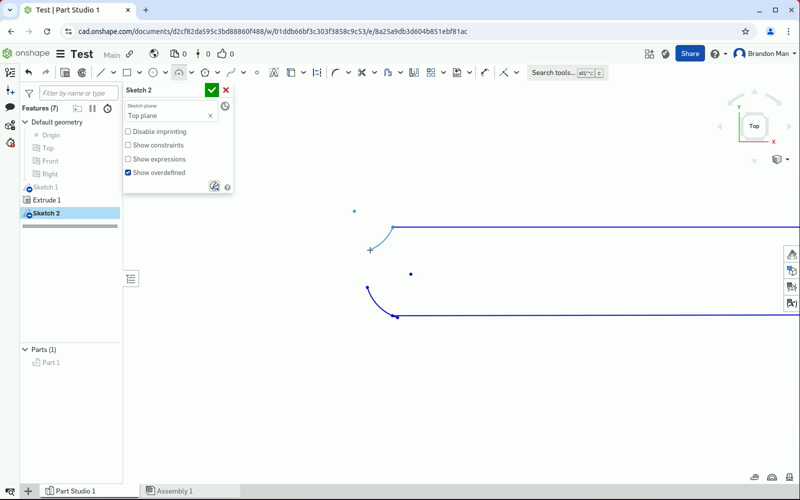
scroll(6)
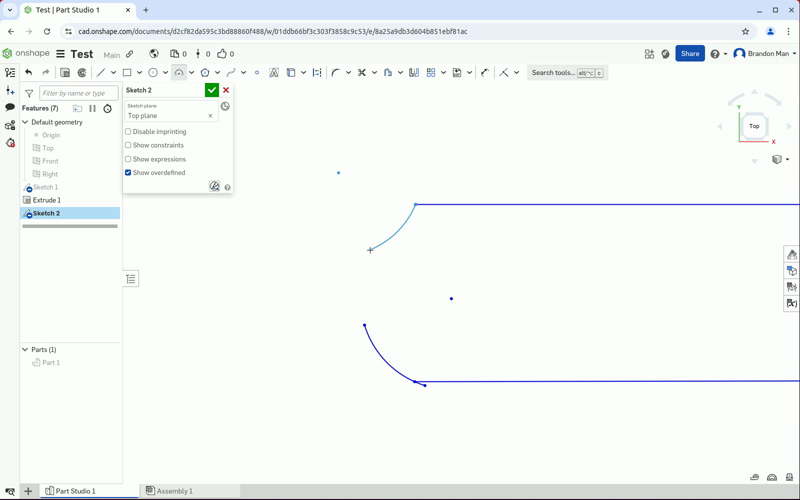
click(370, 249)
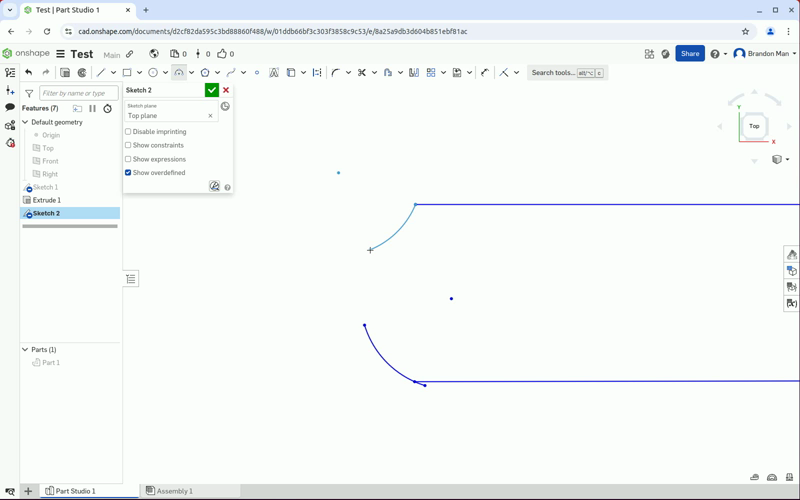
scroll(-6)
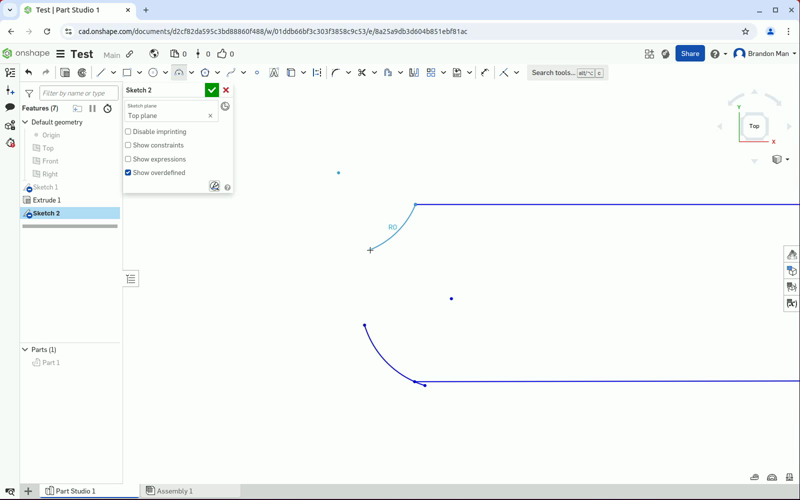
scroll(-6)
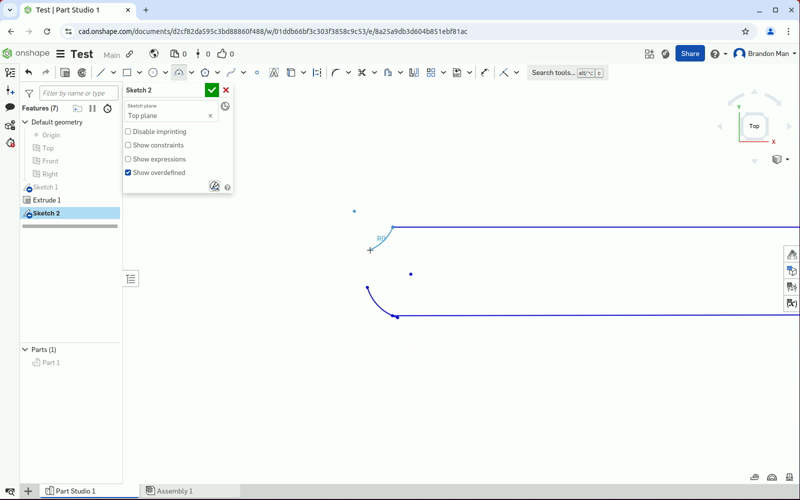
scroll(-6)
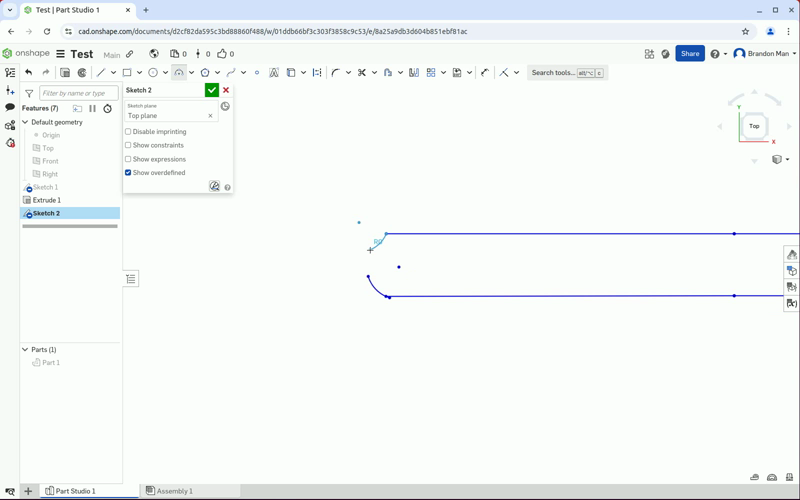
scroll(-6)
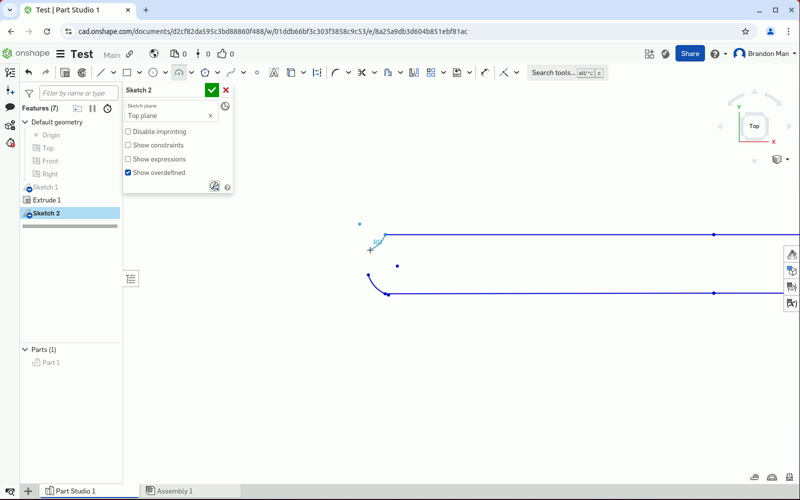
scroll(-6)
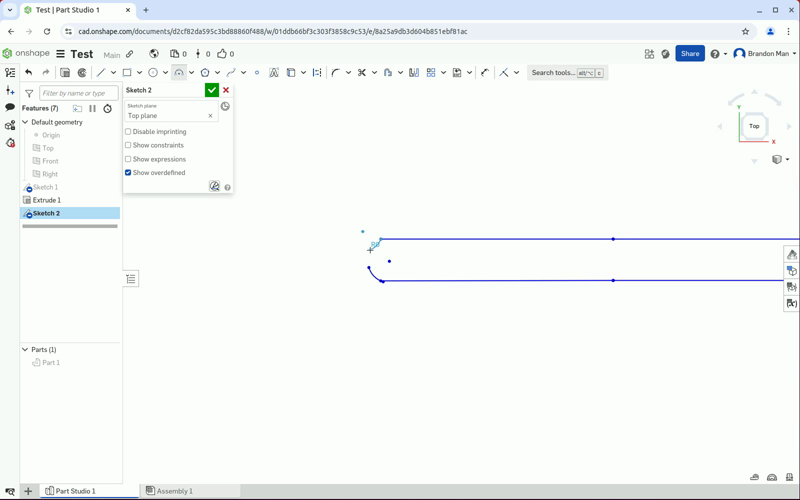
scroll(-6)
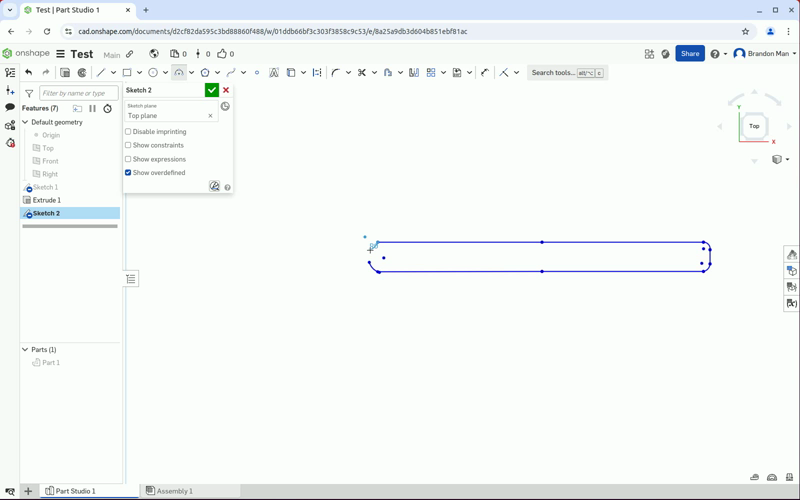
scroll(-6)
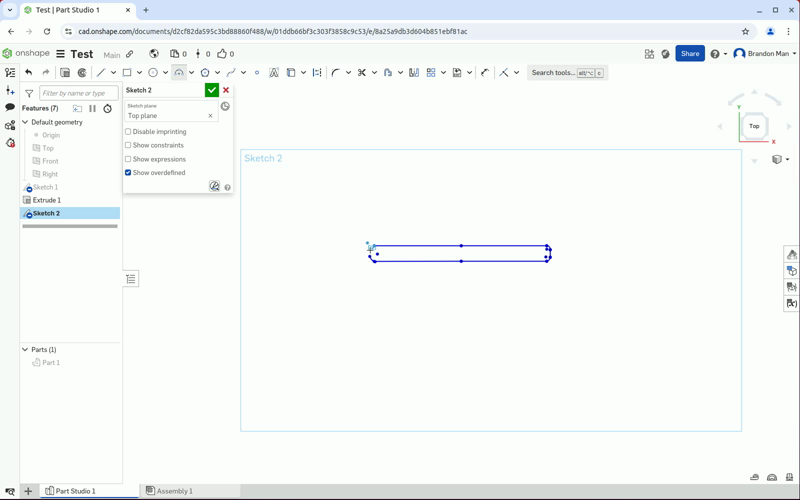
mouse_move(371, 246)
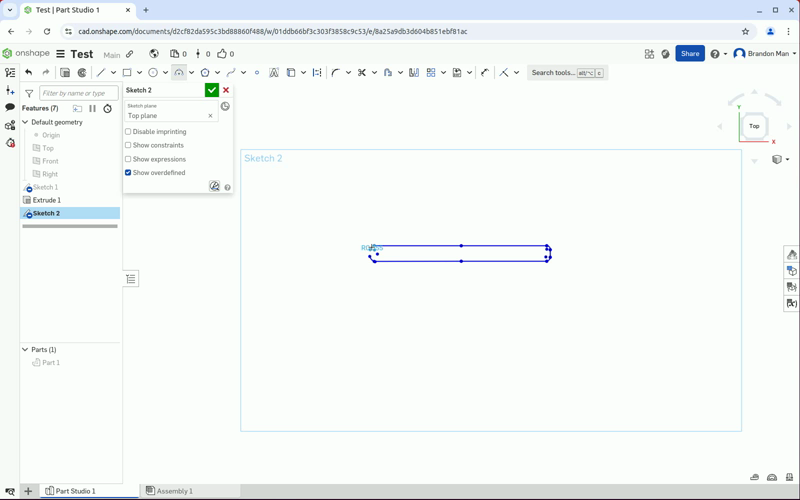
scroll(6)
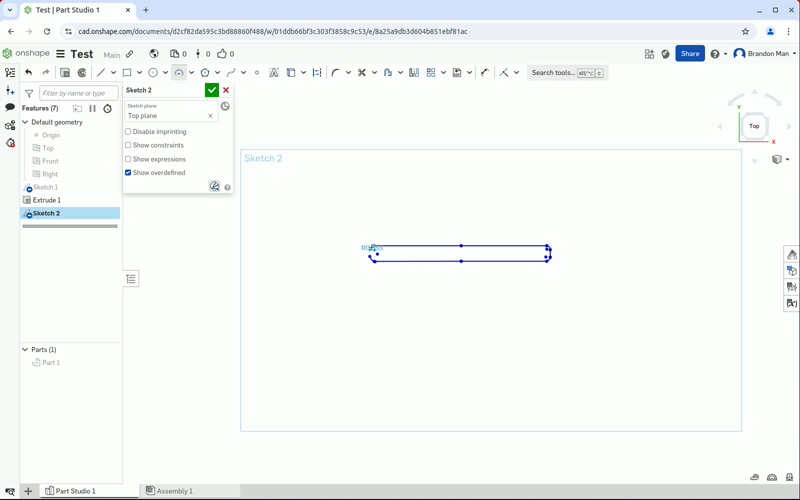
scroll(6)
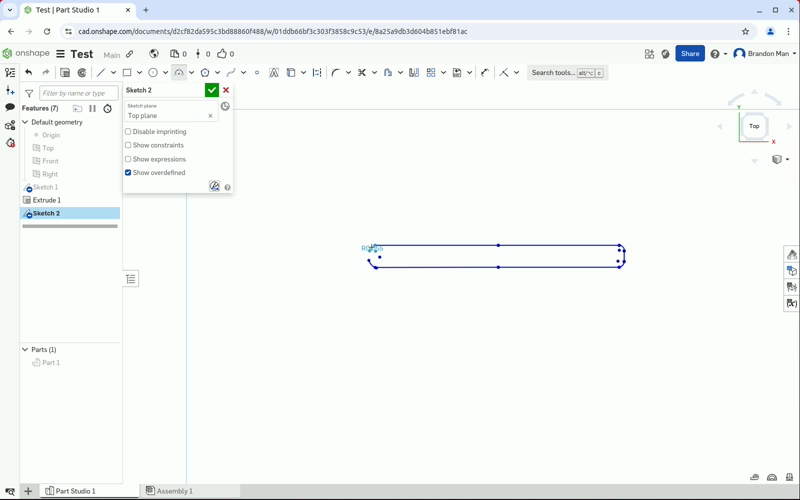
scroll(6)
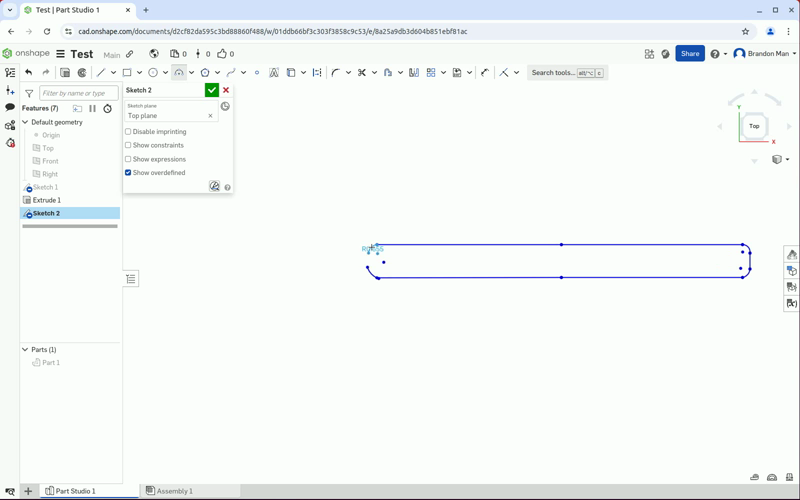
scroll(6)
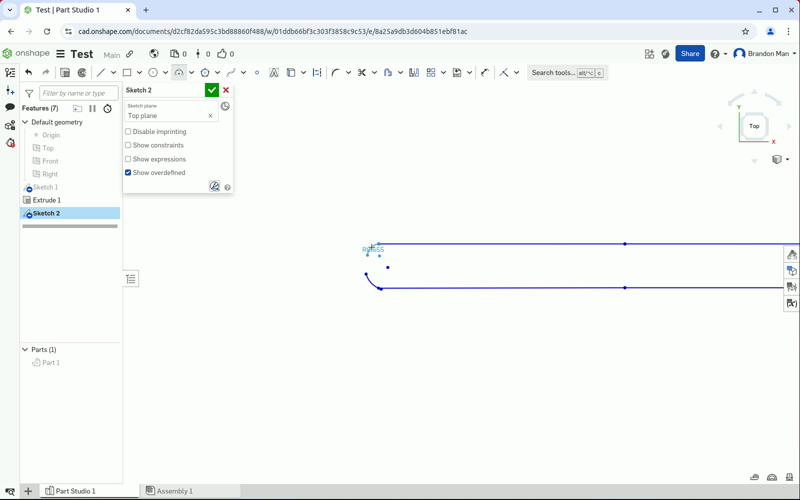
scroll(6)
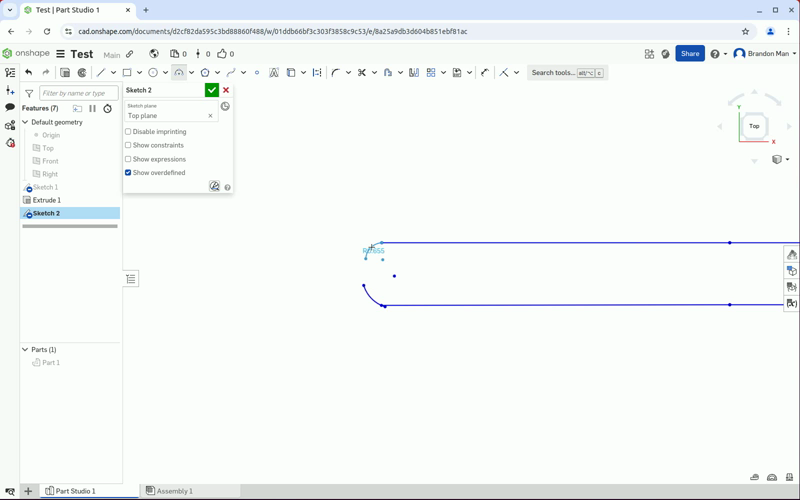
scroll(6)
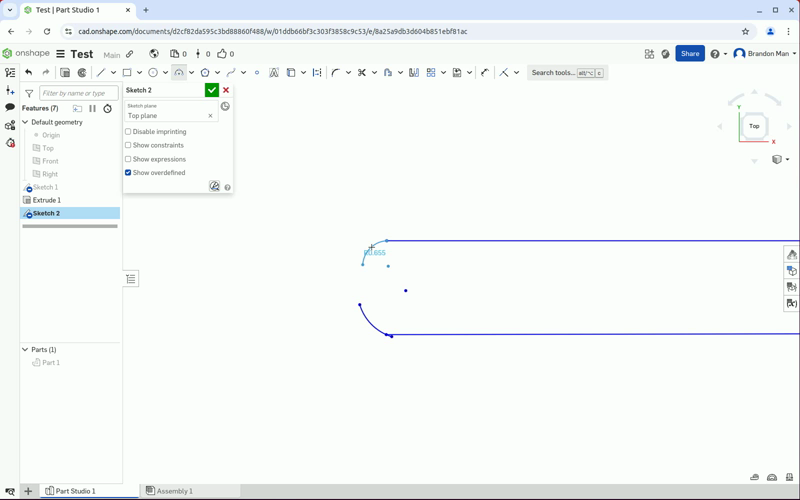
scroll(6)
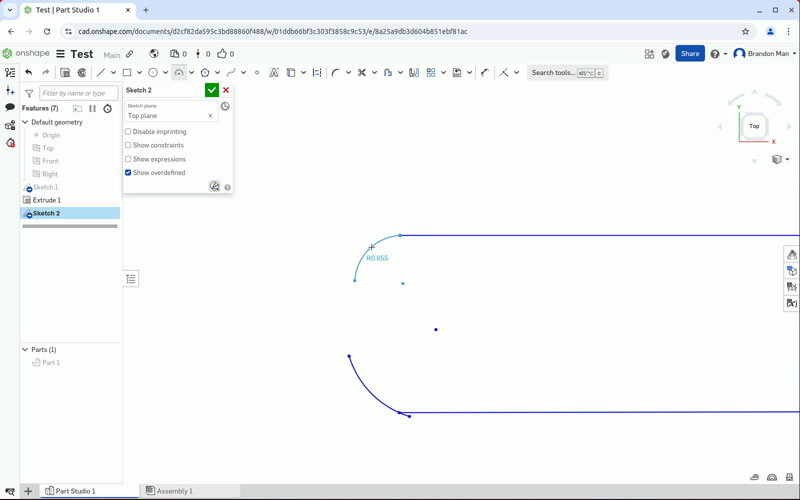
click(371, 246)
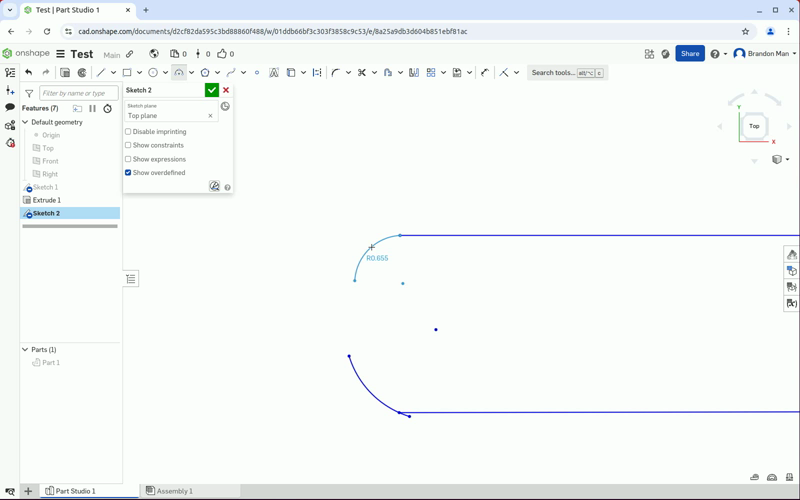
scroll(-6)
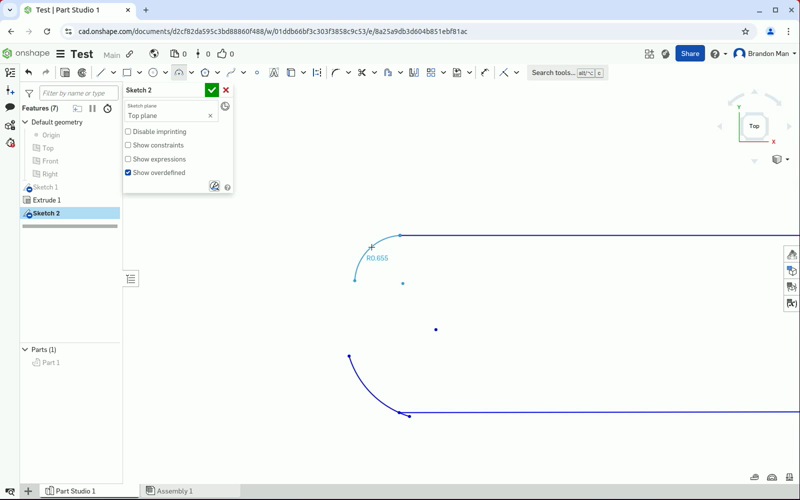
scroll(-6)
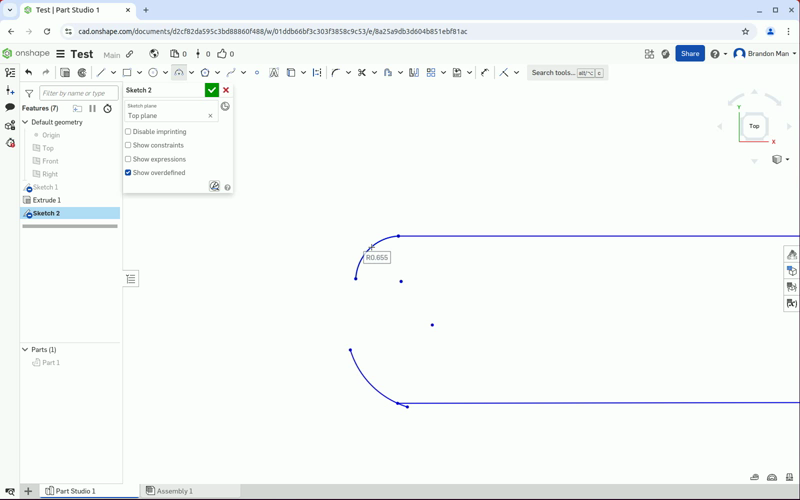
scroll(-6)
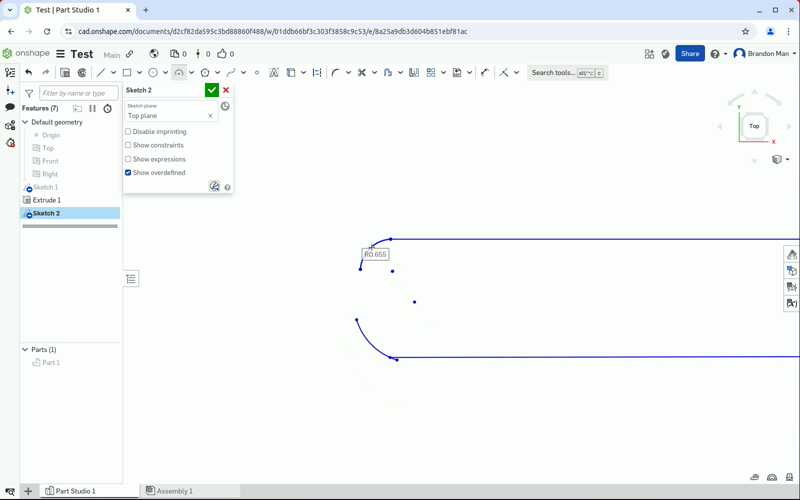
scroll(-6)
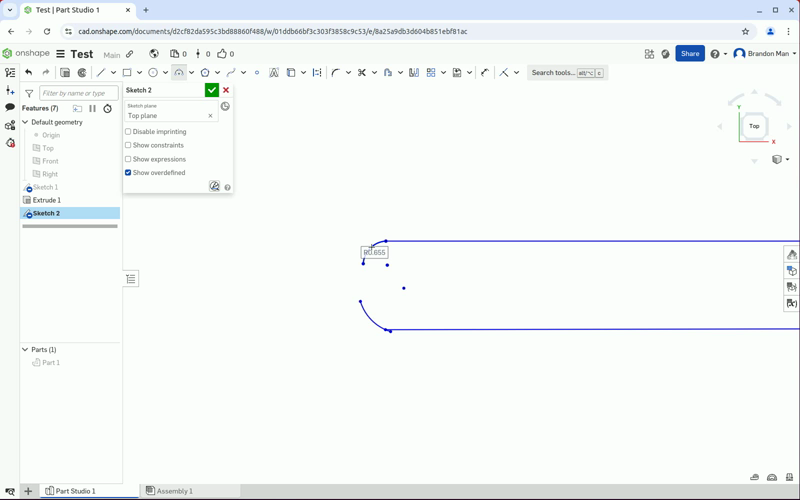
scroll(-6)
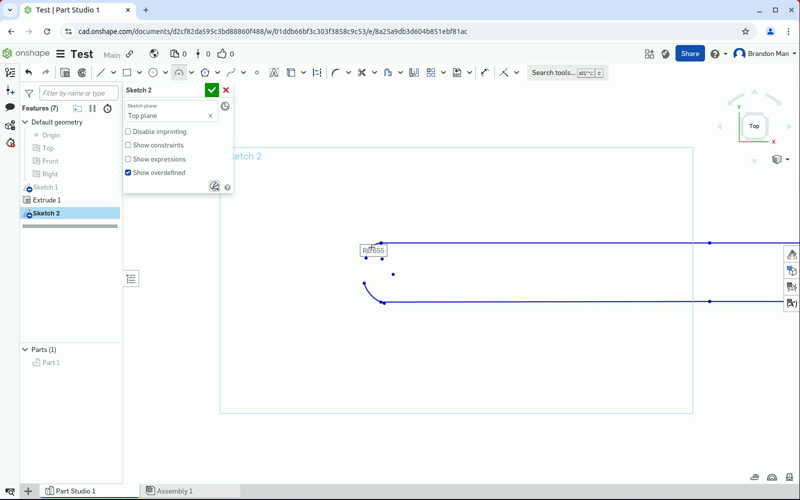
scroll(-6)
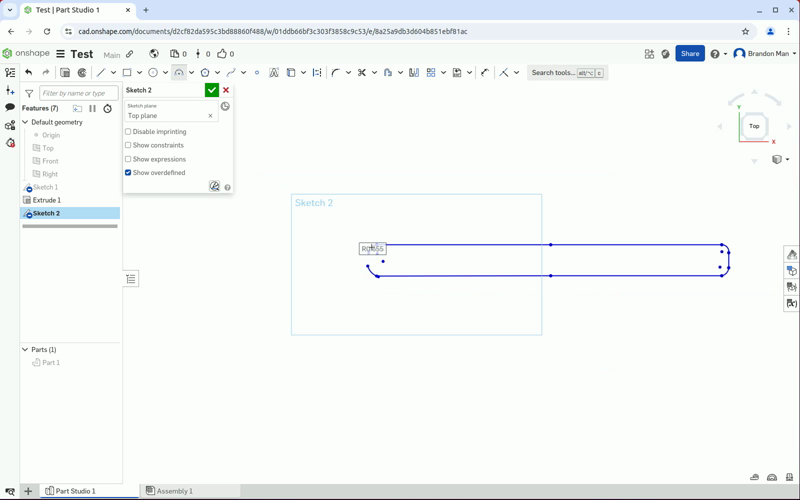
scroll(-6)
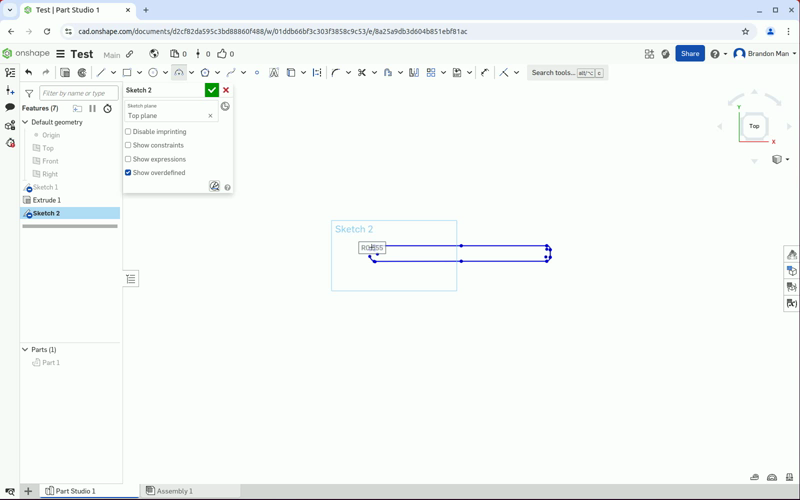
key_up(shift)
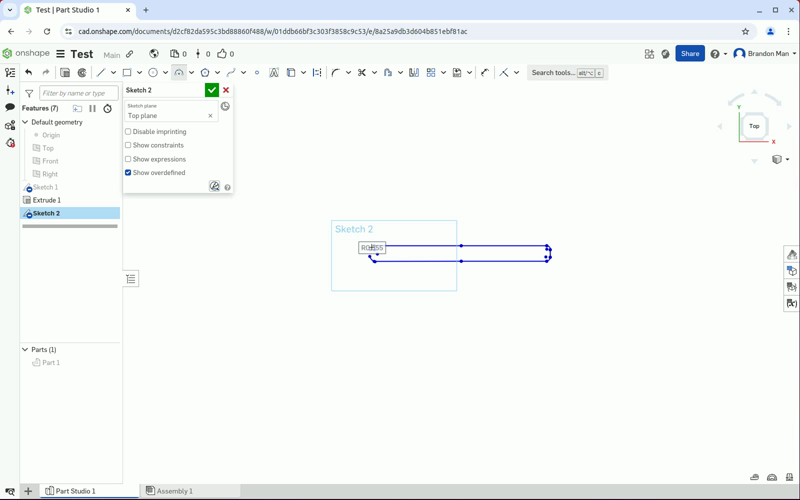
key(esc)
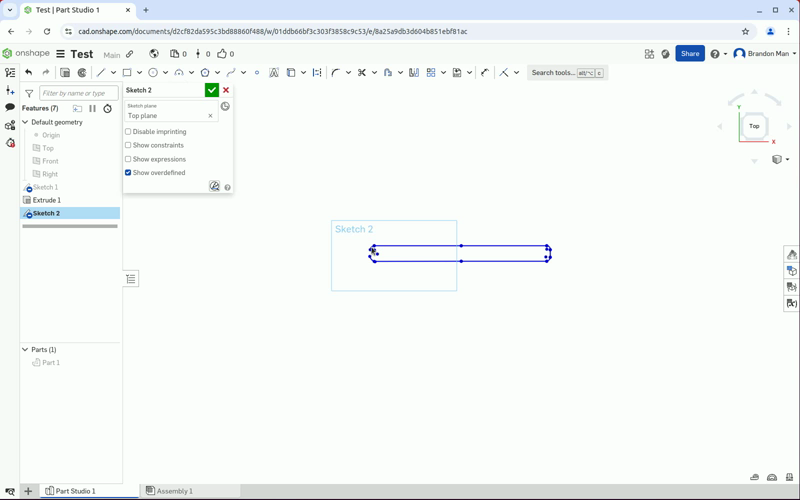
key(l)
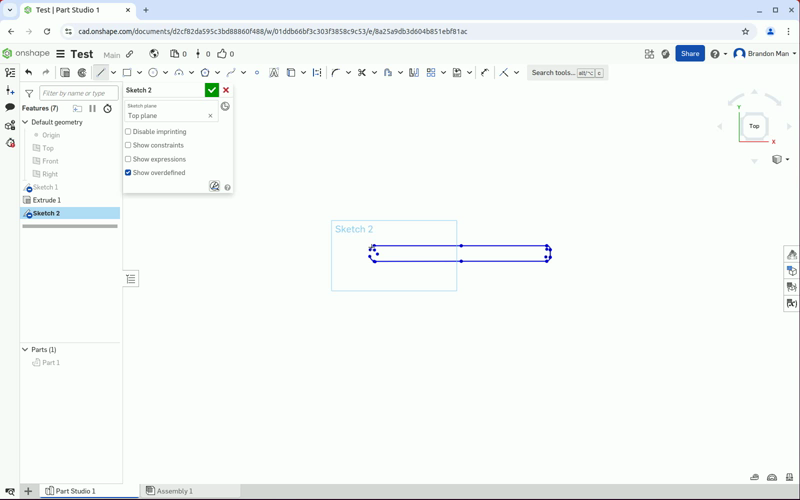
mouse_move(370, 249)
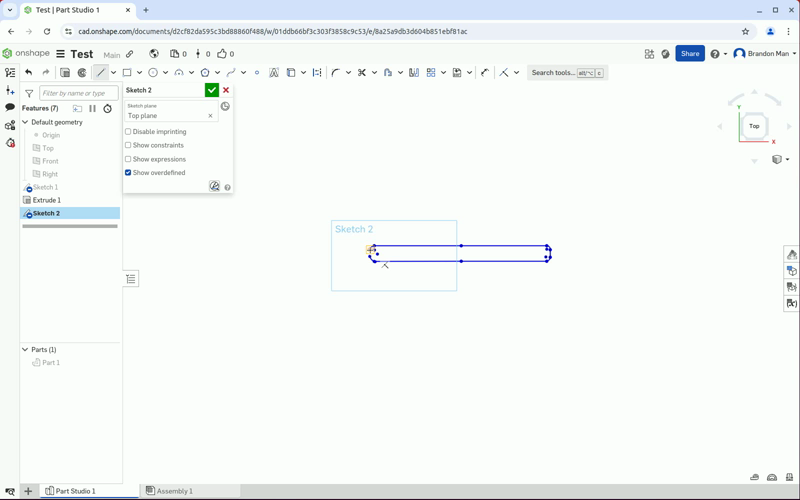
scroll(6)
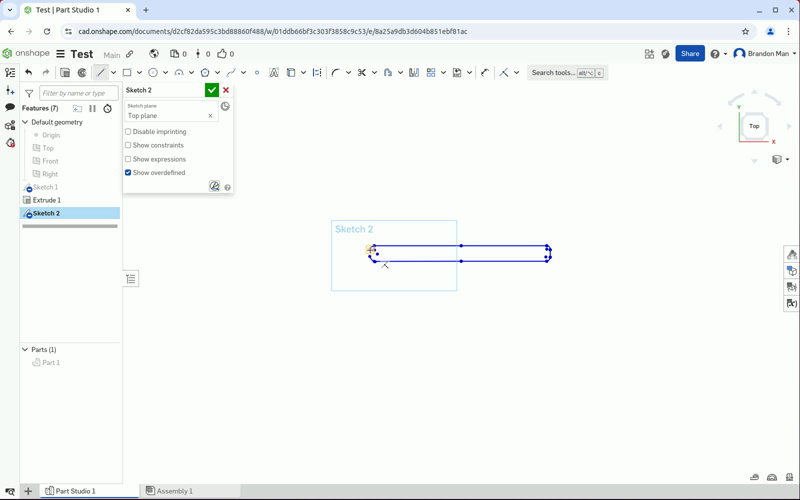
scroll(6)
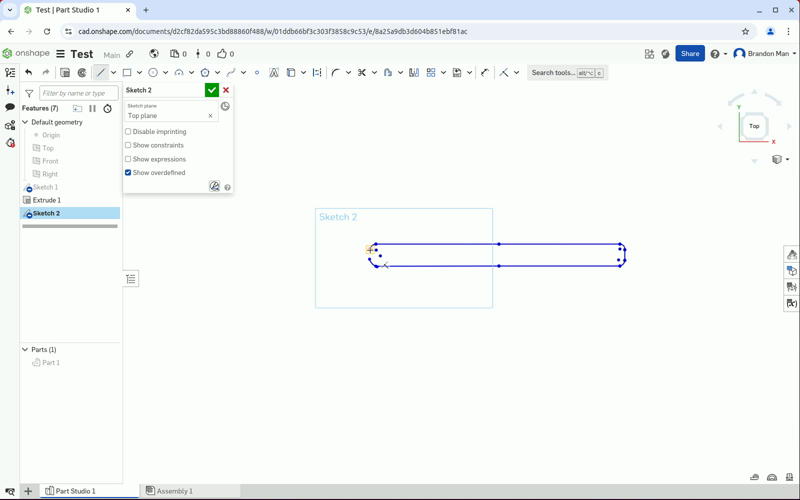
scroll(6)
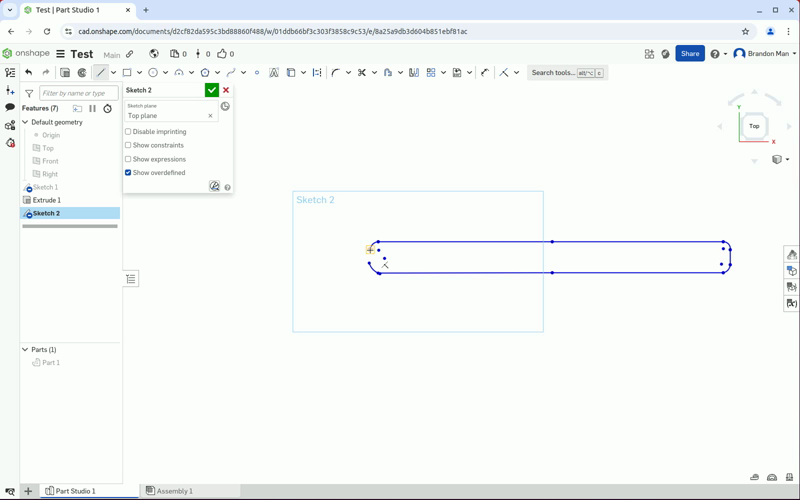
scroll(6)
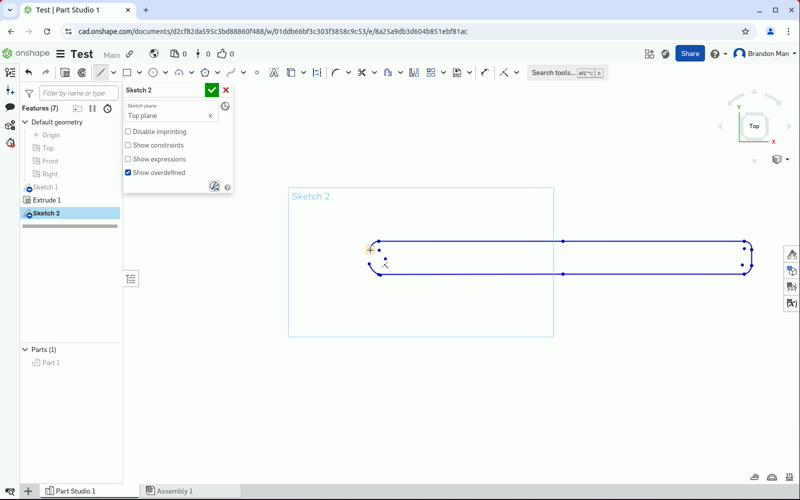
scroll(6)
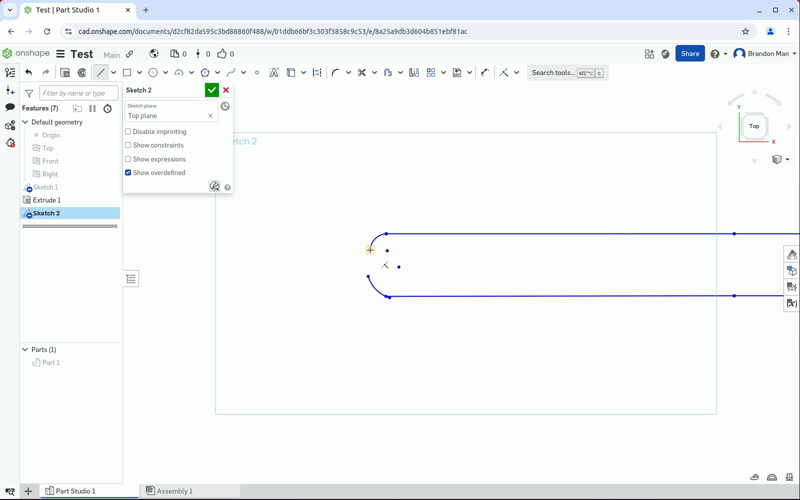
scroll(6)
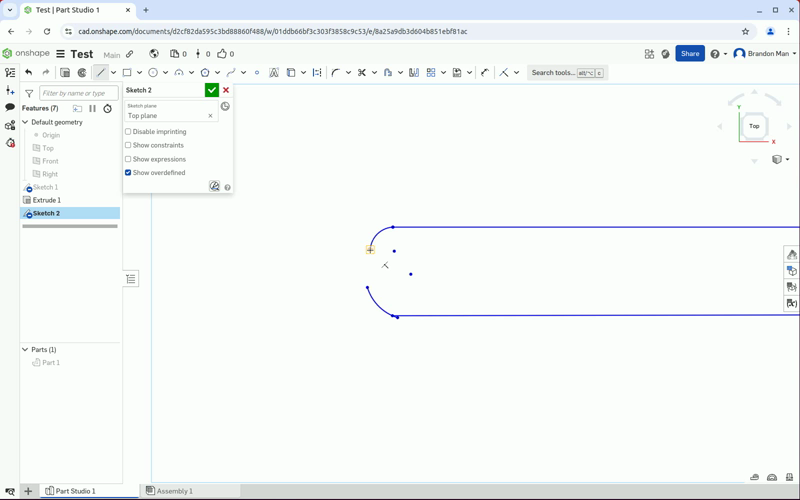
scroll(6)
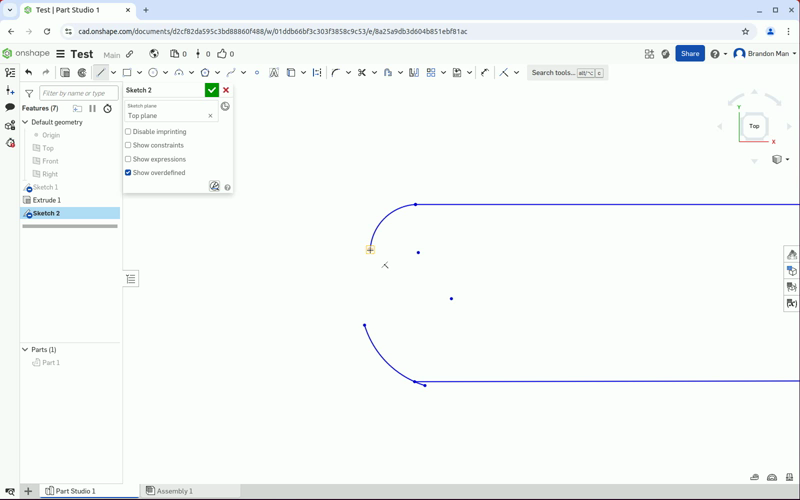
click(370, 249)
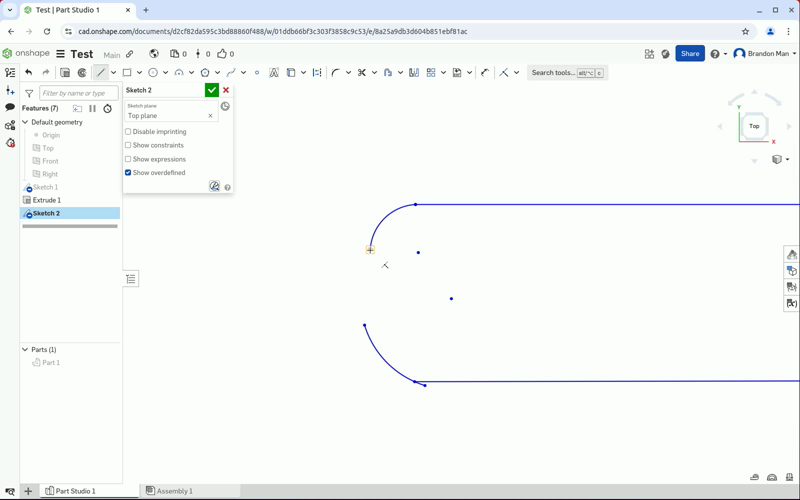
scroll(-6)
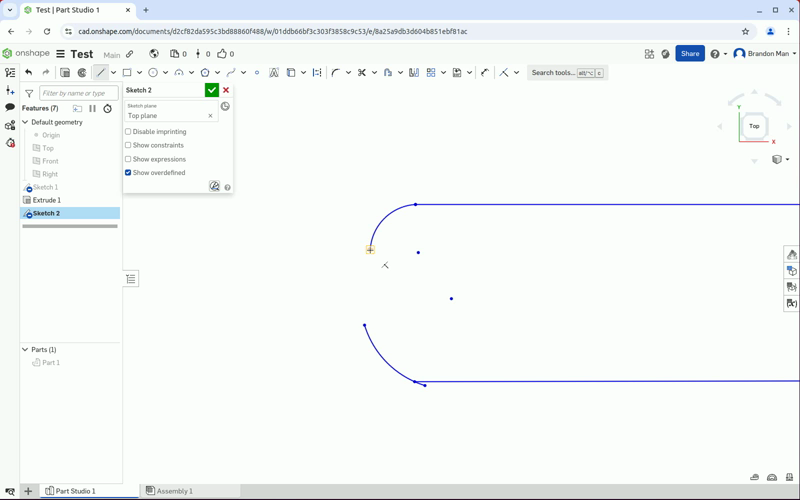
scroll(-6)
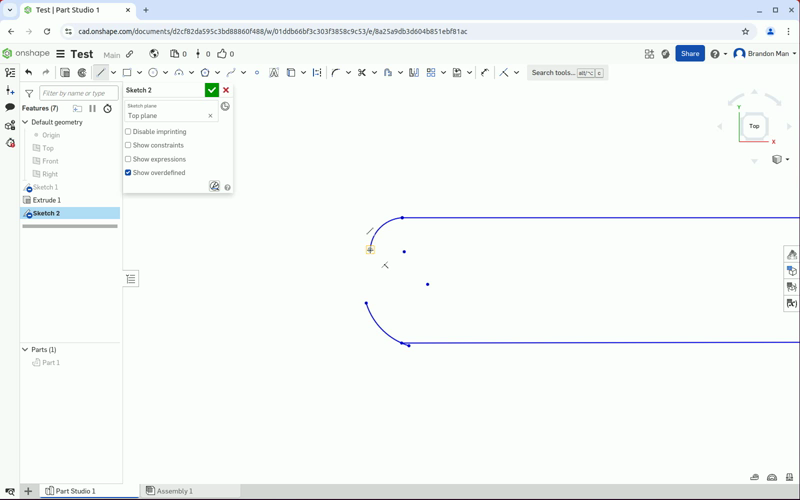
scroll(-6)
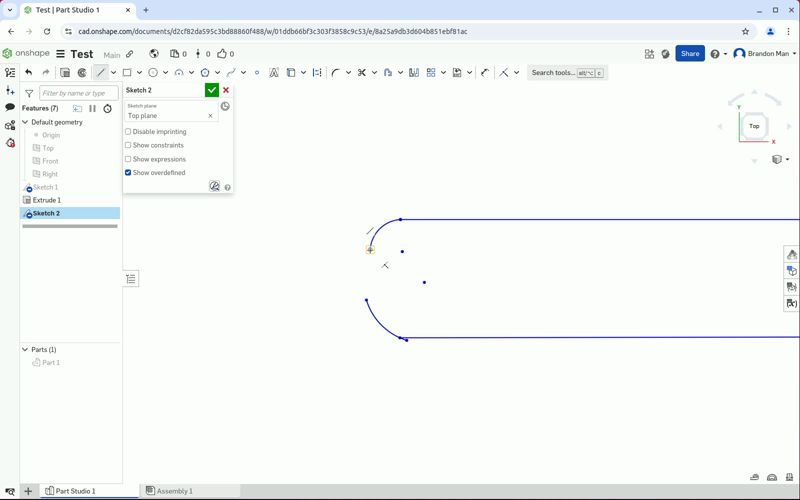
scroll(-6)
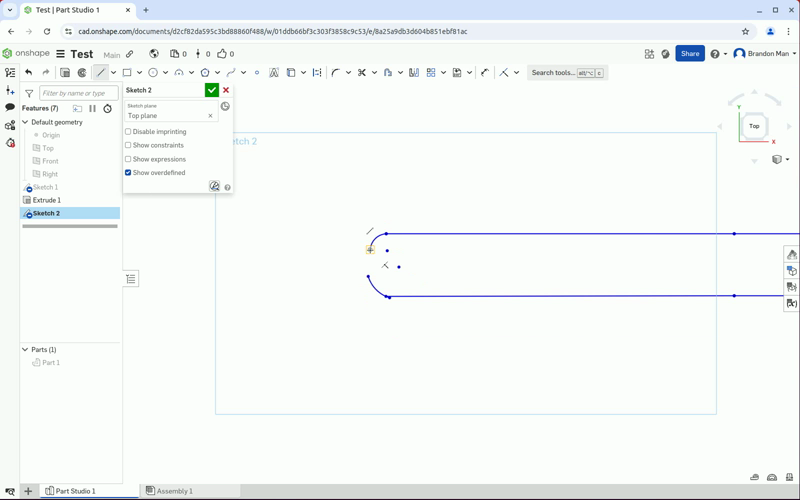
scroll(-6)
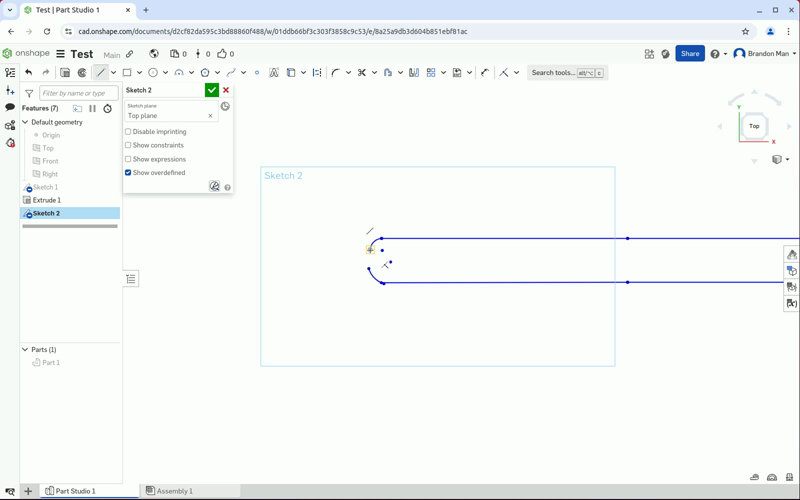
scroll(-6)
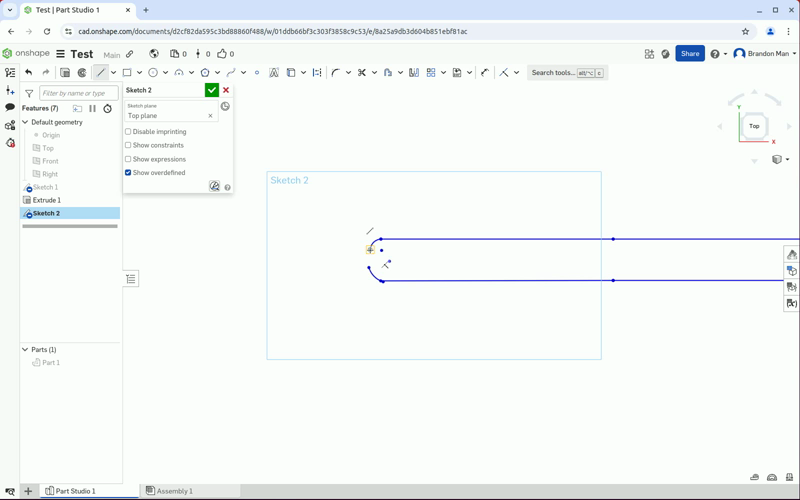
scroll(-6)
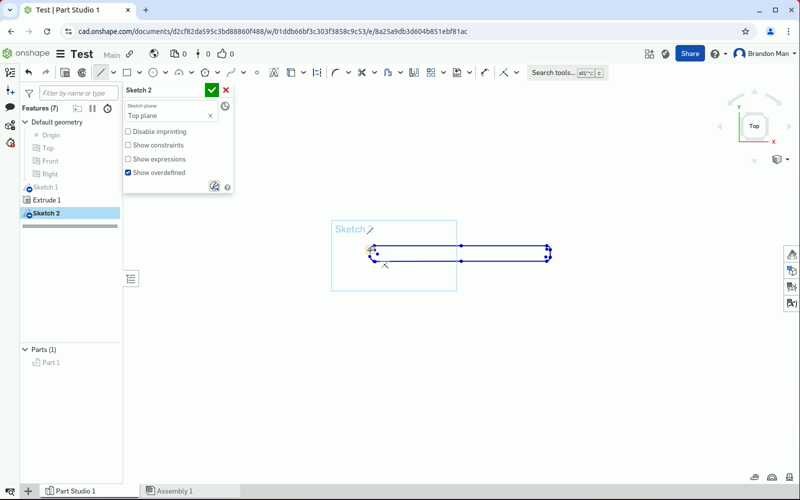
mouse_move(400, 249)
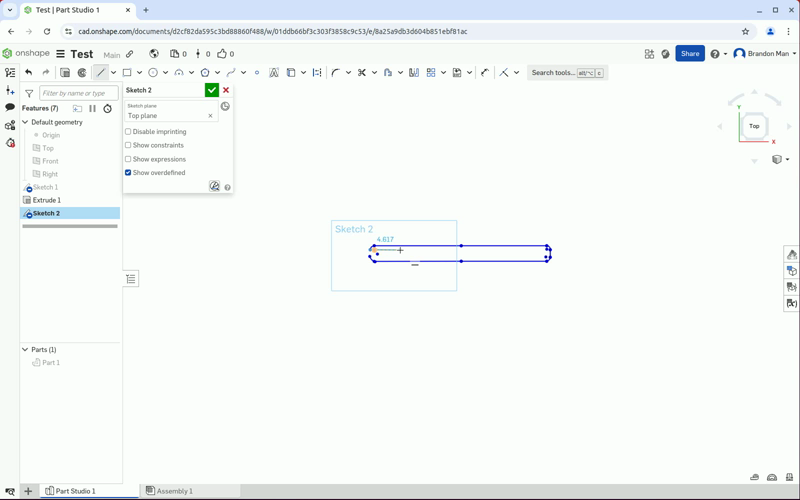
key_down(shift)
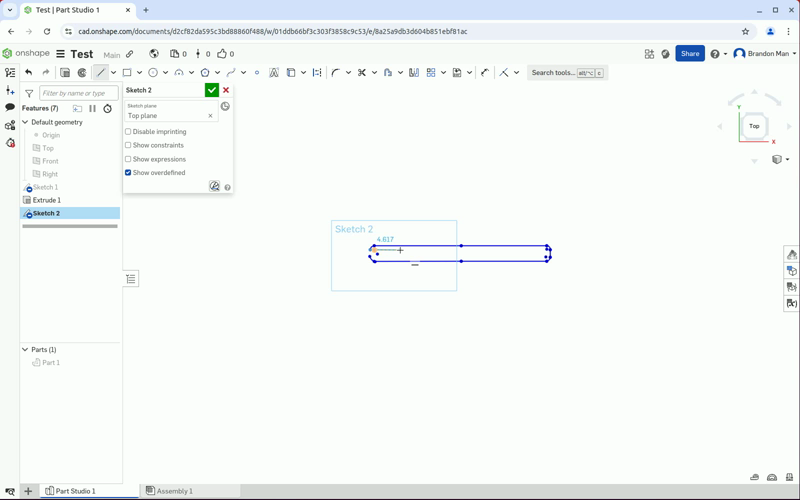
mouse_move(370, 257)
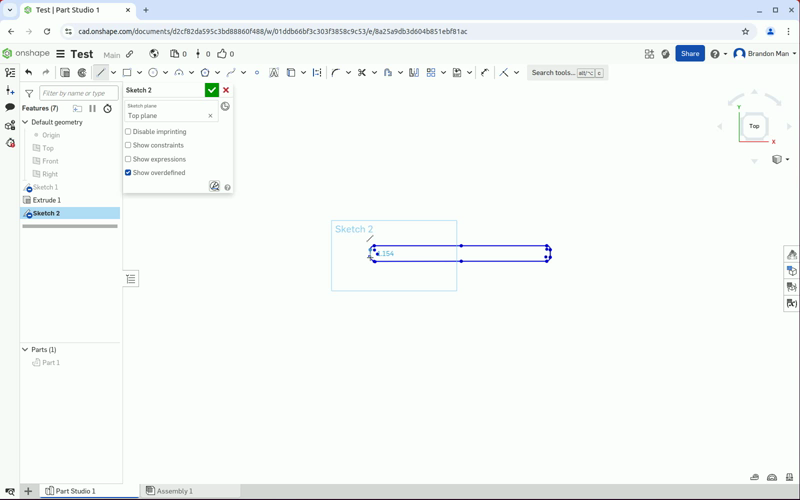
scroll(6)
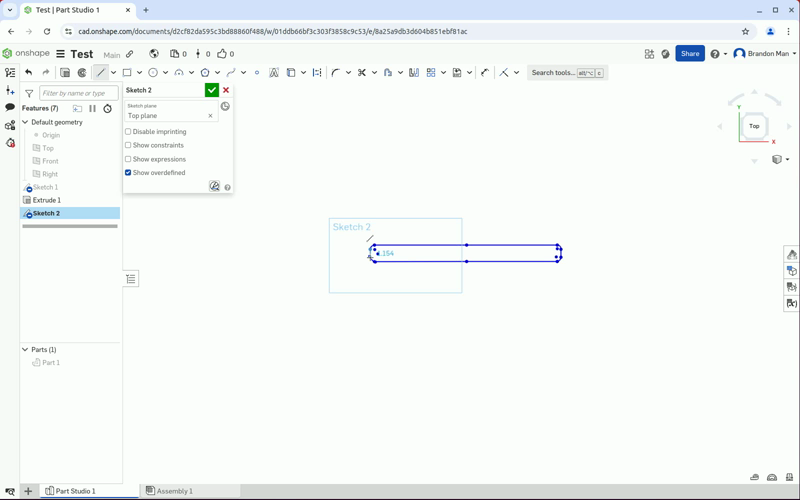
scroll(6)
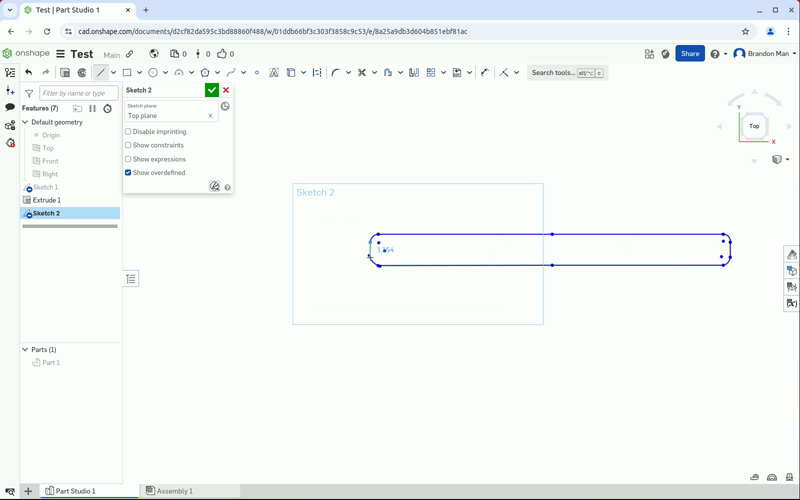
scroll(6)
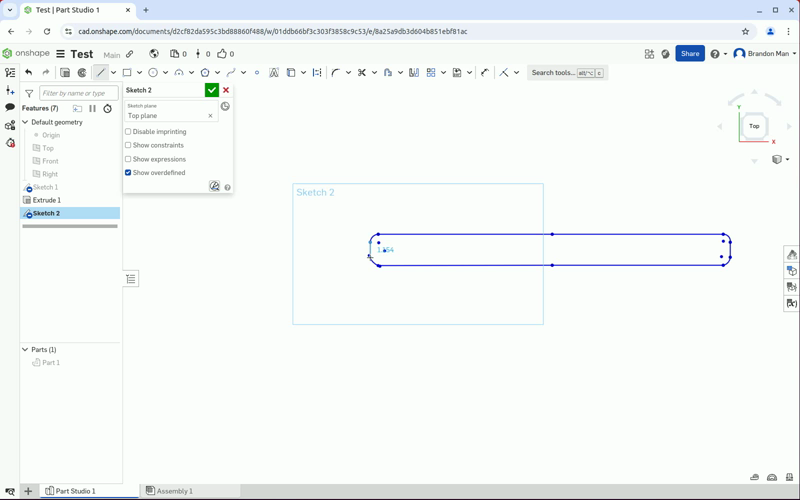
scroll(6)
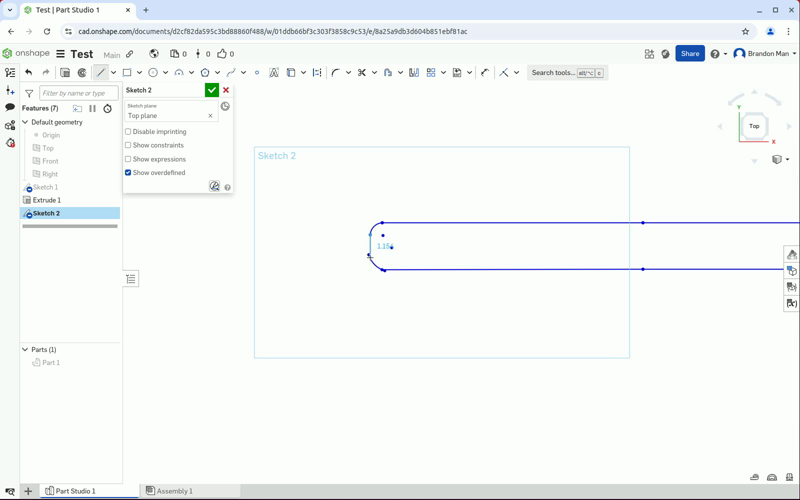
scroll(6)
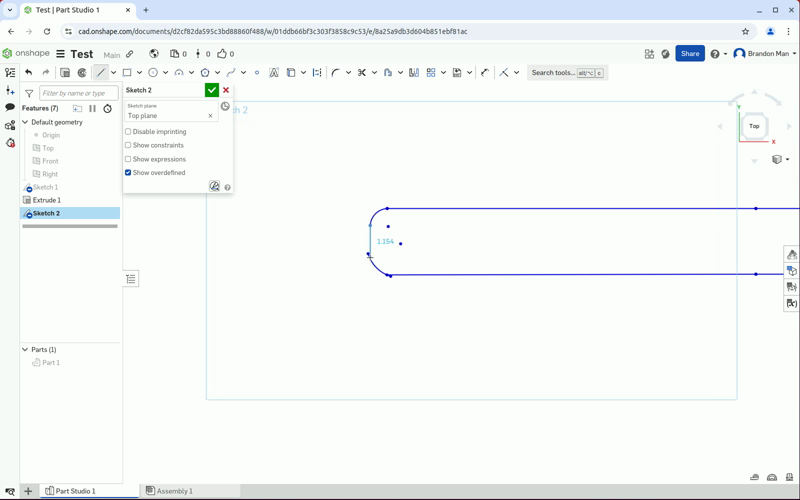
scroll(6)
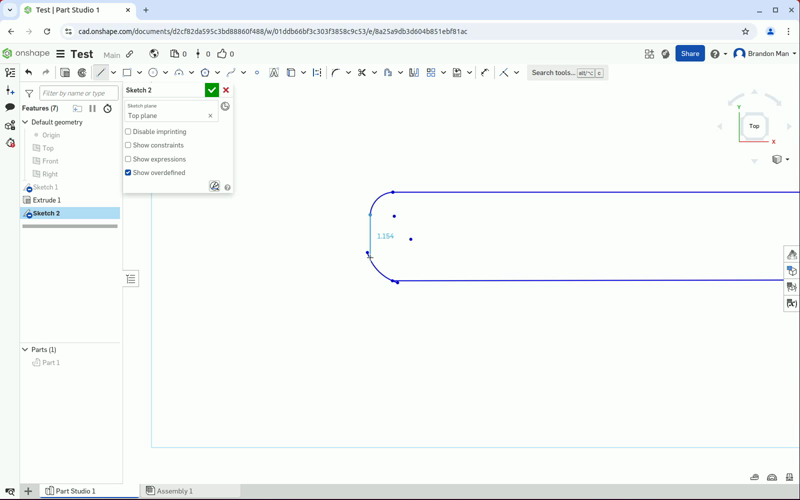
scroll(6)
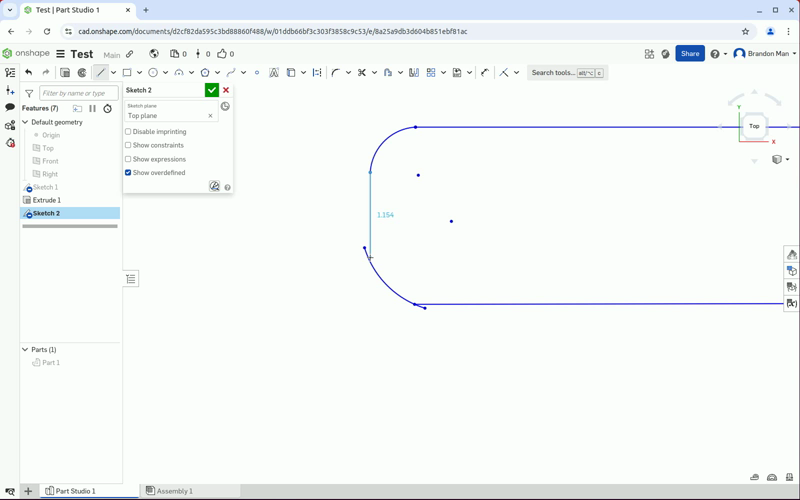
key_up(shift)
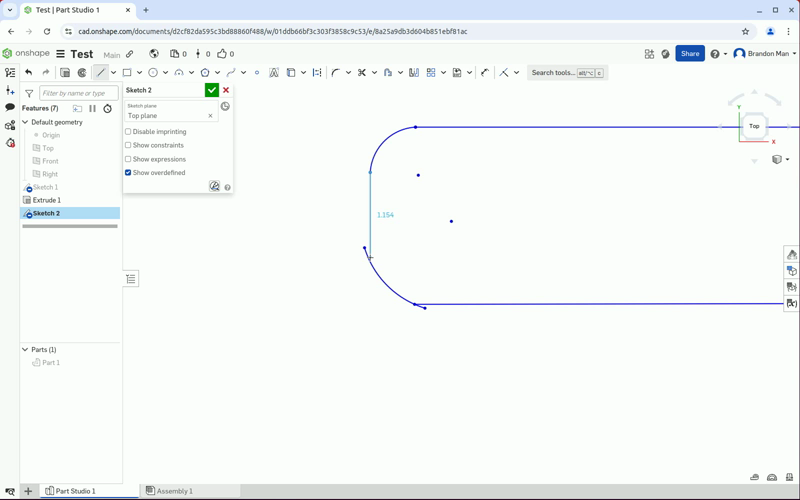
click(370, 257)
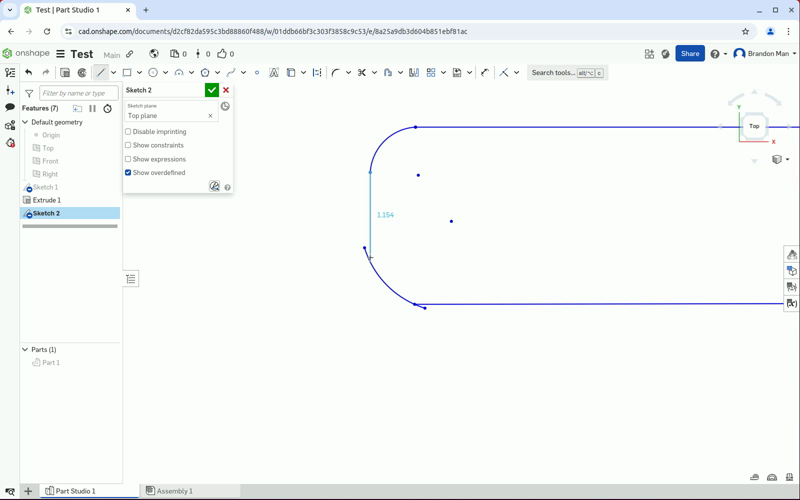
scroll(-6)
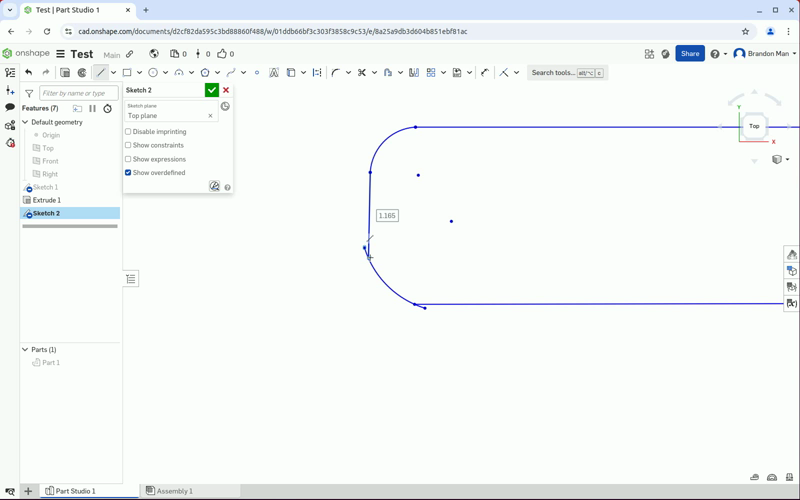
scroll(-6)
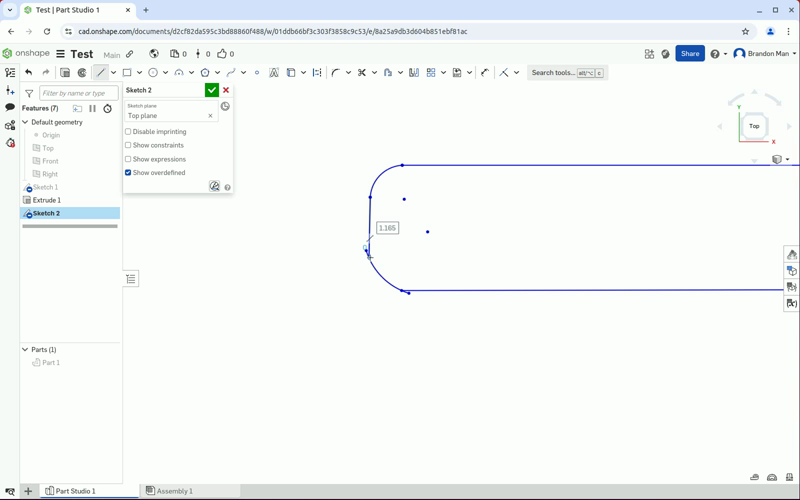
scroll(-6)
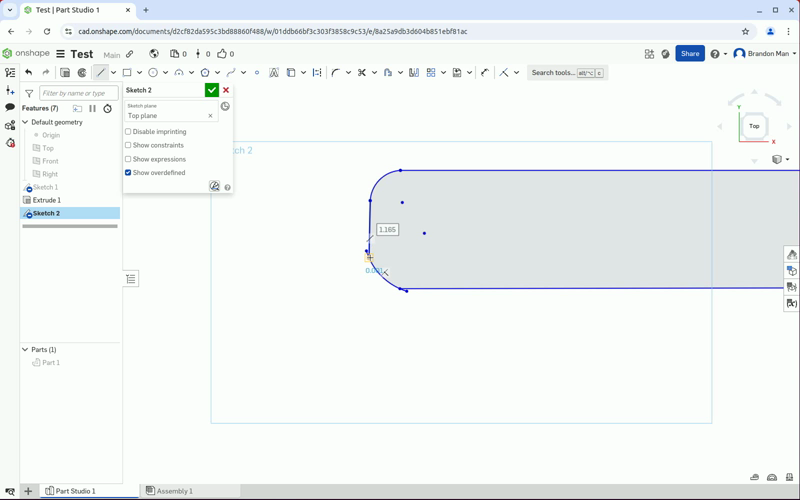
scroll(-6)
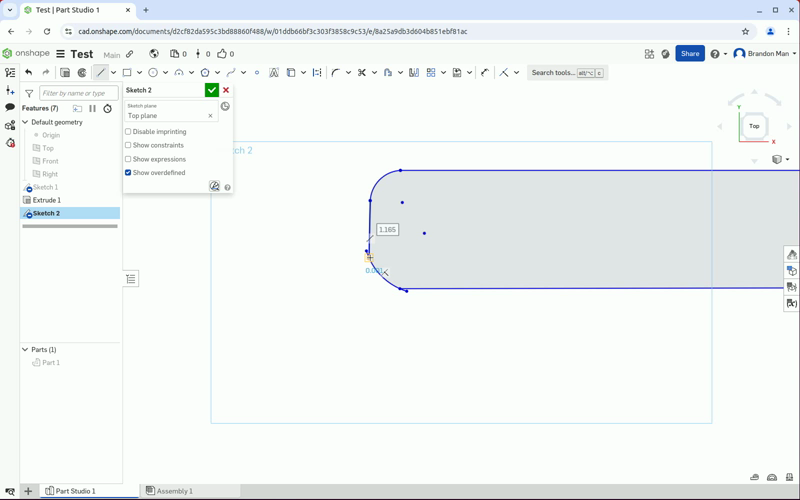
scroll(-6)
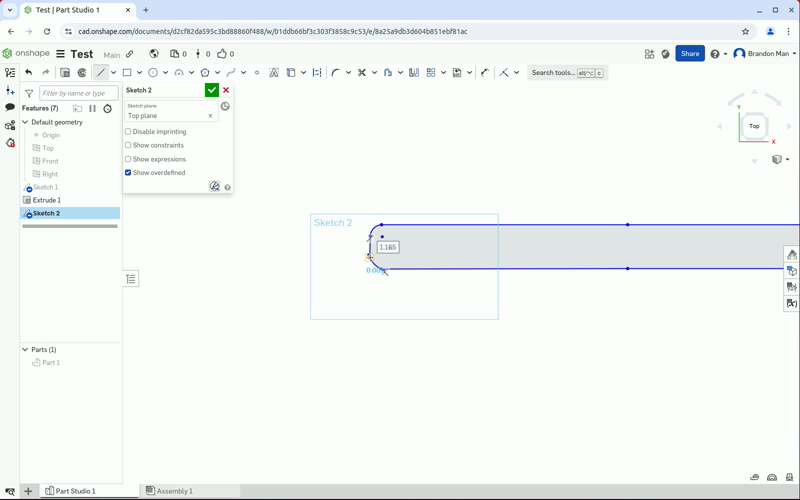
scroll(-6)
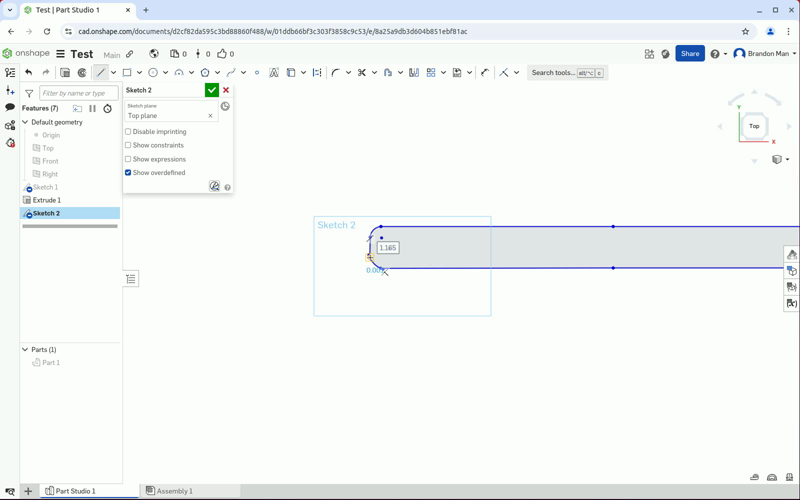
scroll(-6)
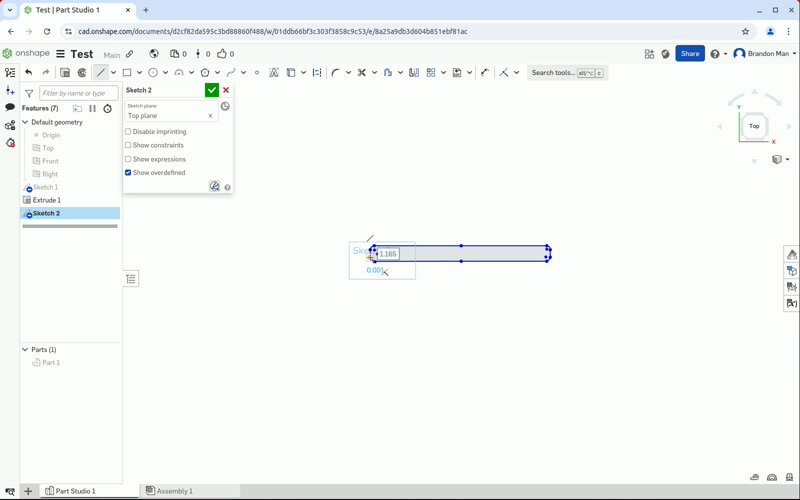
key(esc)
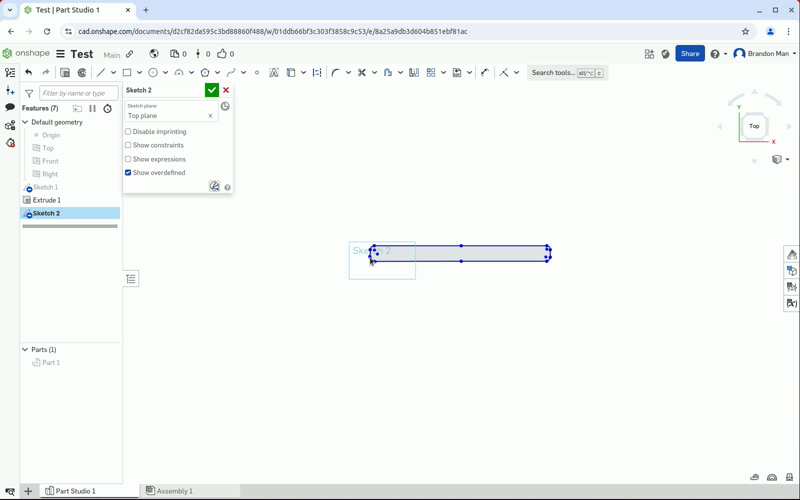
mouse_move(393, 254)
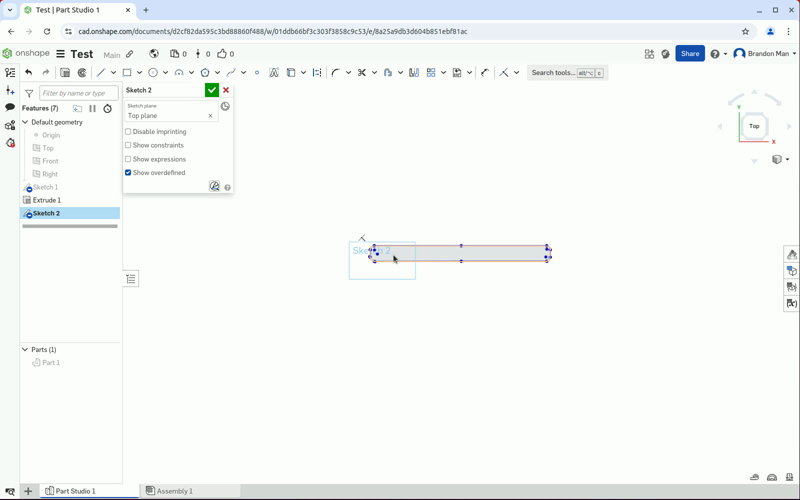
click(393, 254)
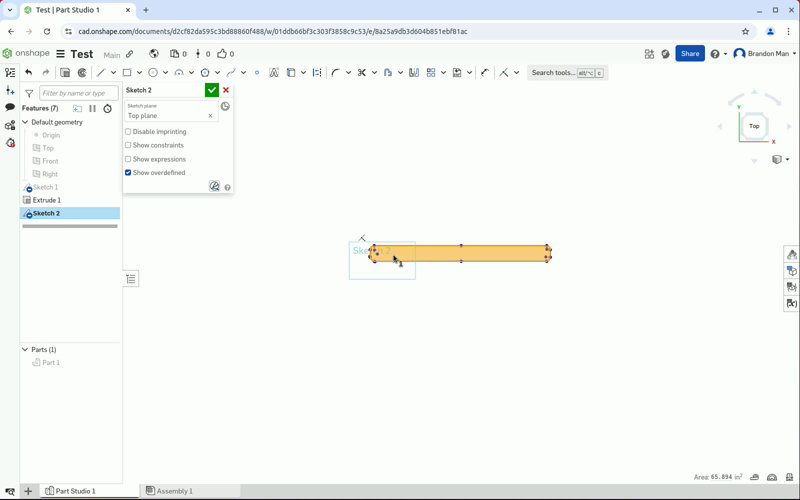
mouse_move(73, 352)
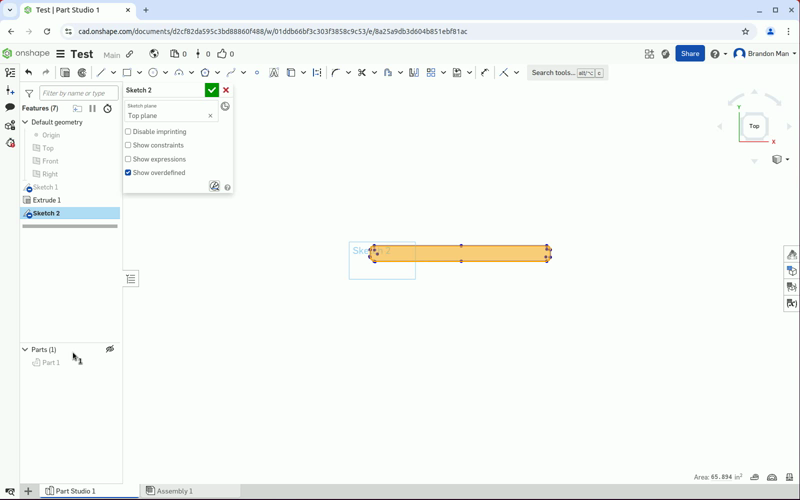
key(shift+y)
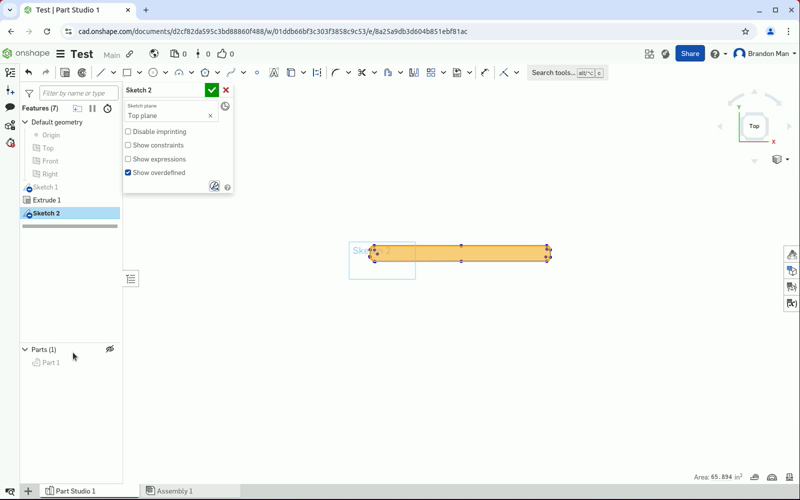
key(shift+e)
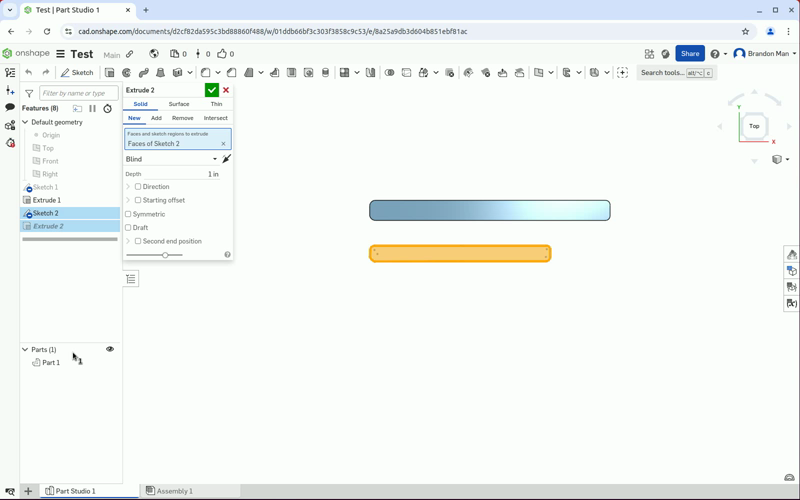
mouse_move(143, 106)
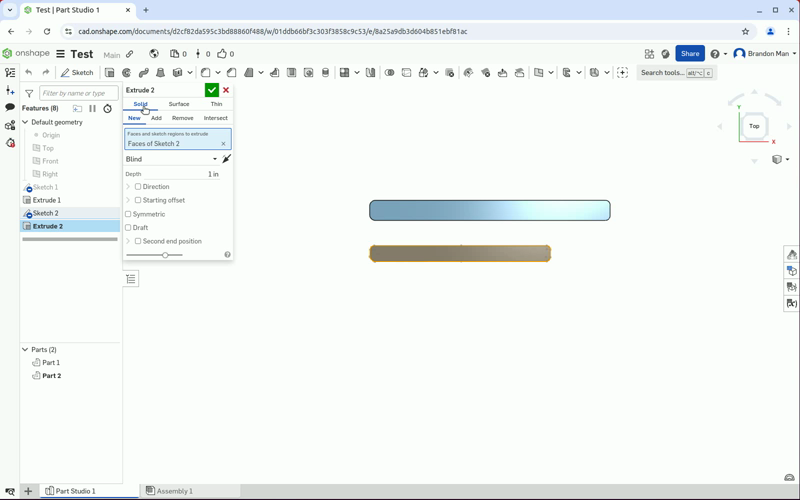
click(143, 106)
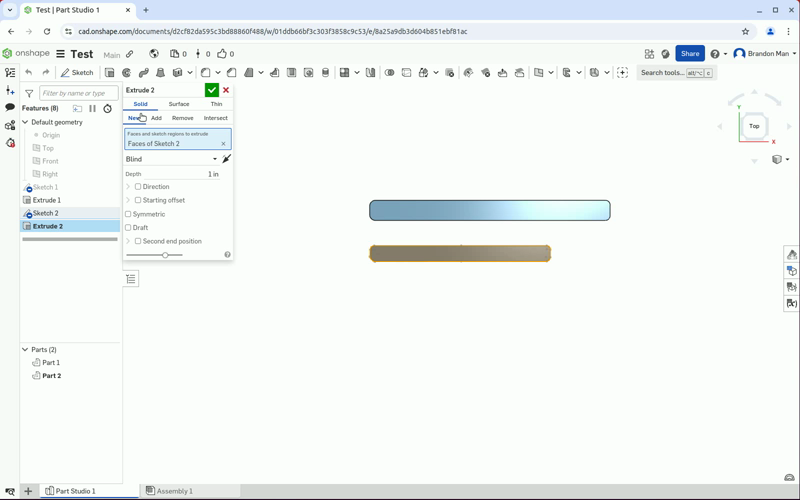
mouse_move(137, 120)
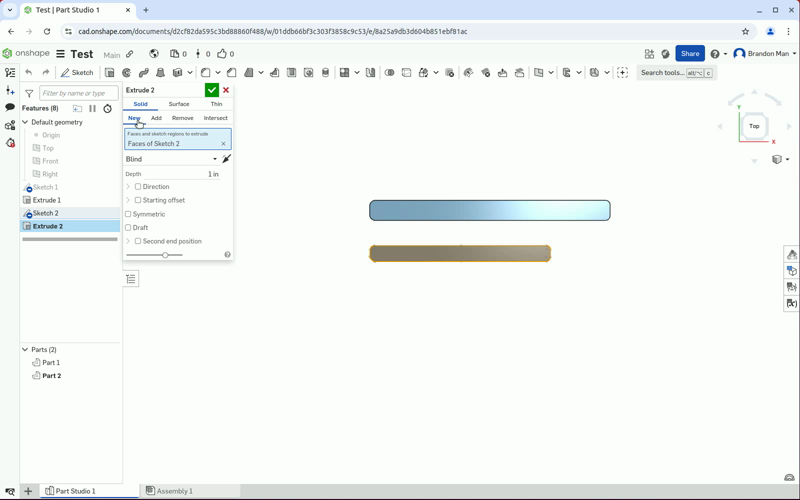
click(137, 120)
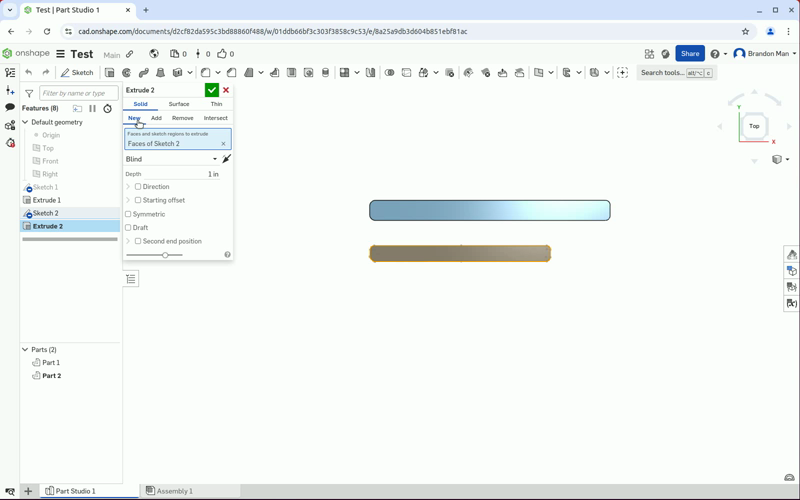
key(tab, 4)
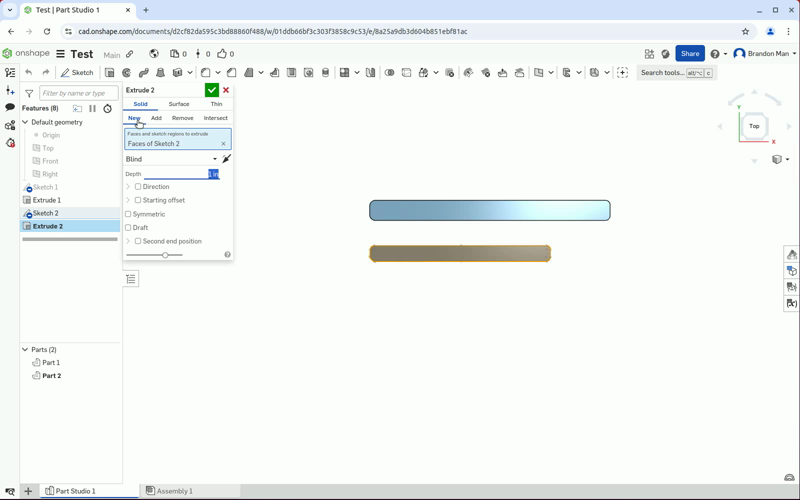
text(0.722)
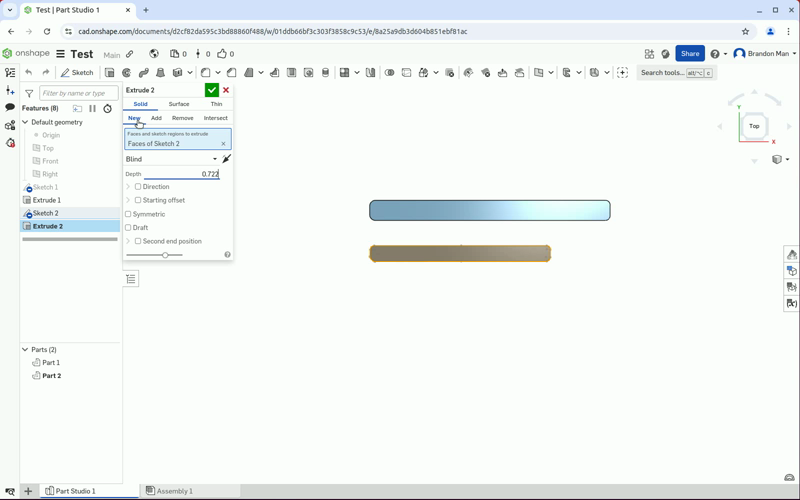
key(enter)
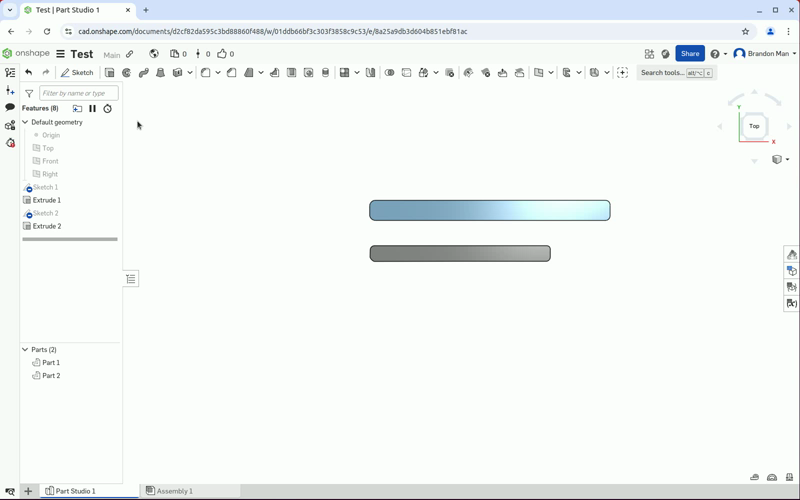
key(shift+h)
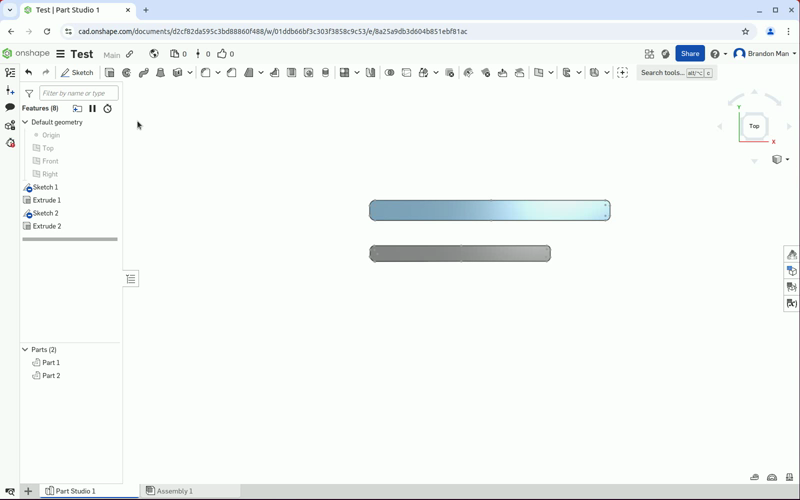
key(shift+h)
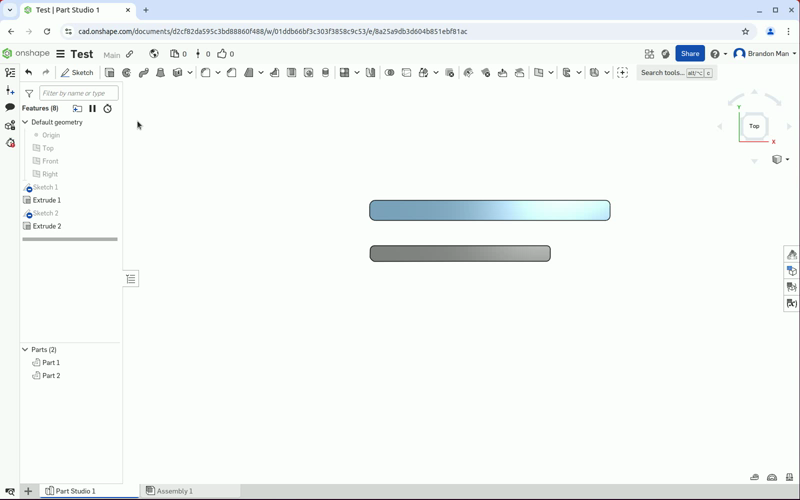
mouse_move(73, 189)
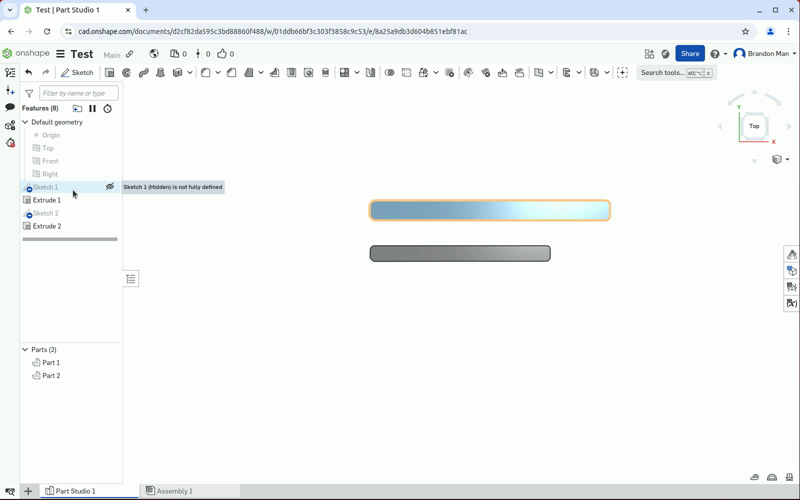
click(73, 189)
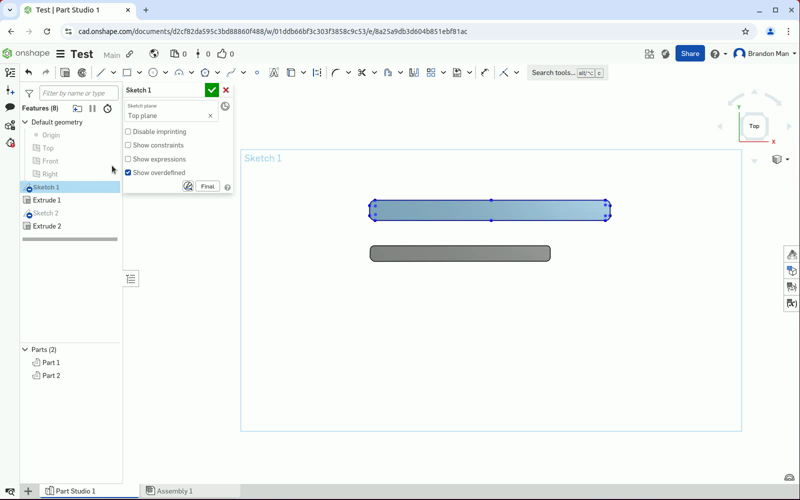
mouse_move(229, 92)
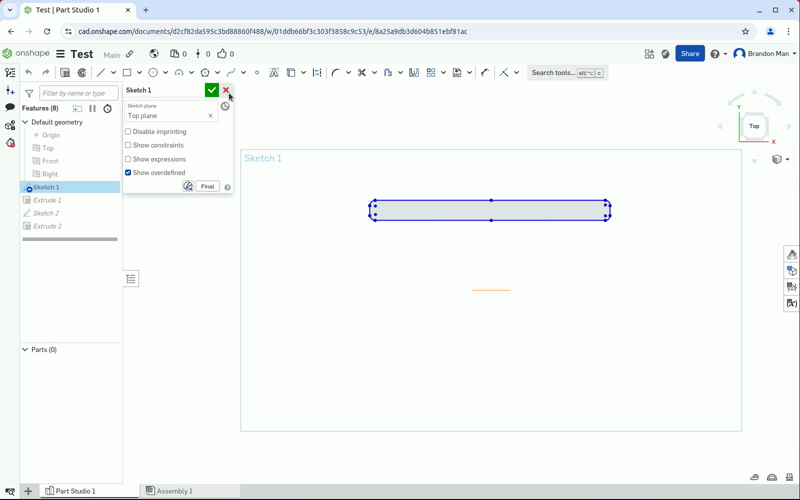
click(229, 92)
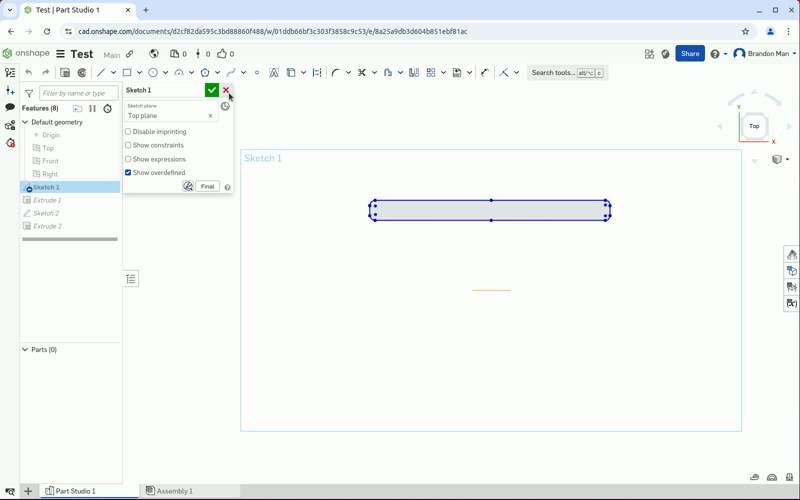
key(shift+s)
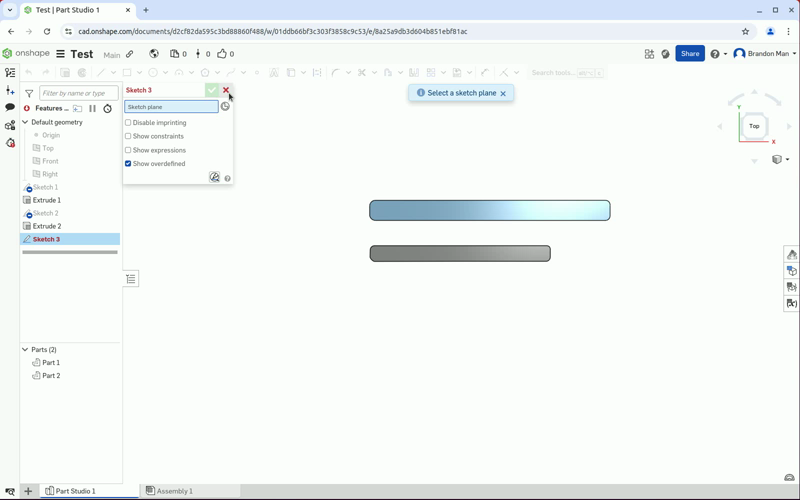
mouse_move(73, 150)
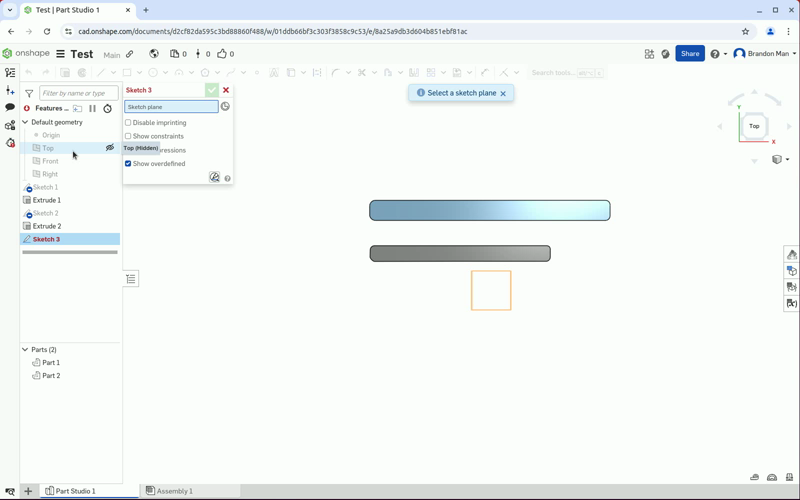
click(73, 150)
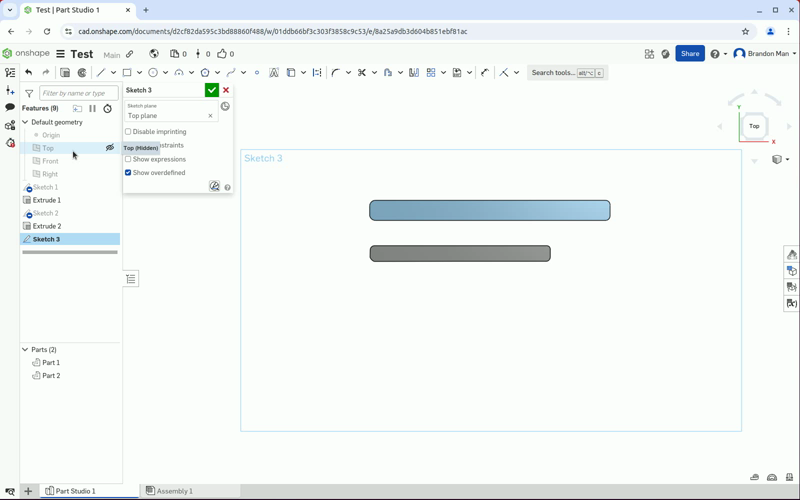
mouse_move(73, 352)
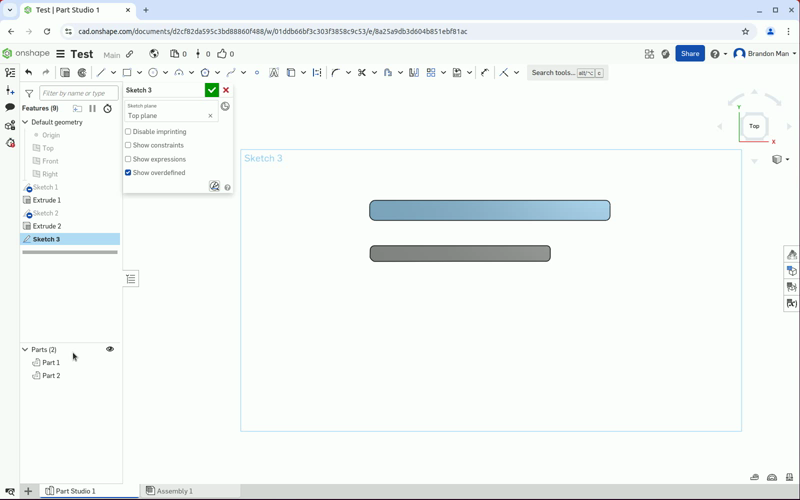
key(y)
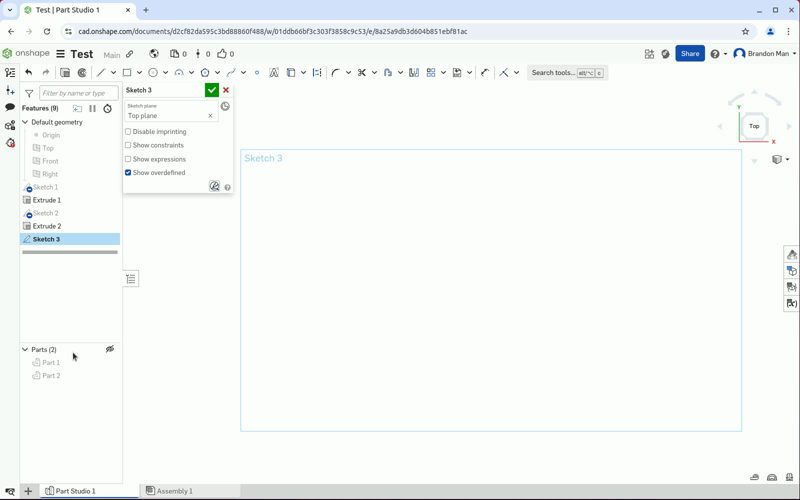
key(a)
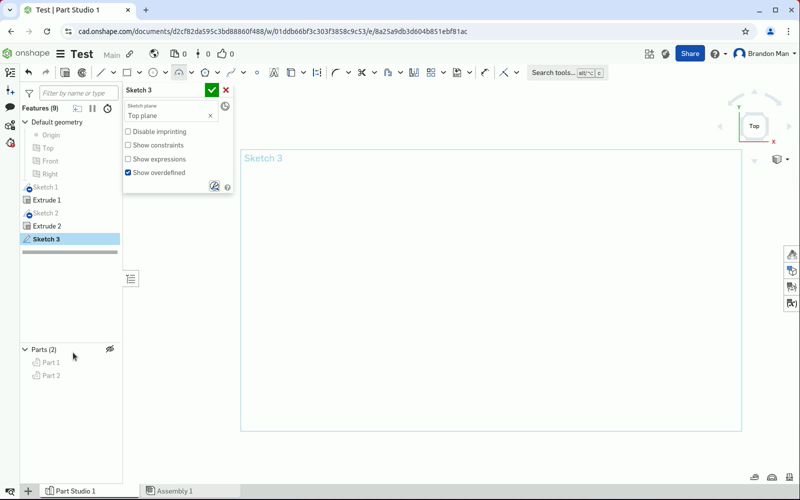
key_down(shift)
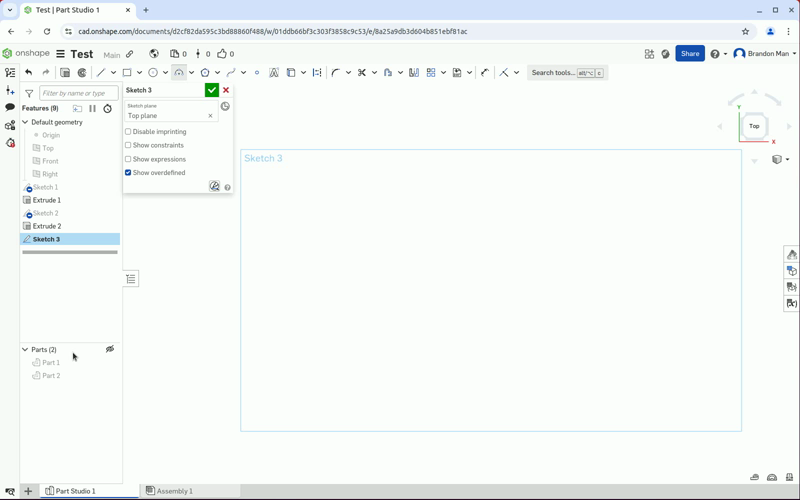
mouse_move(348, 286)
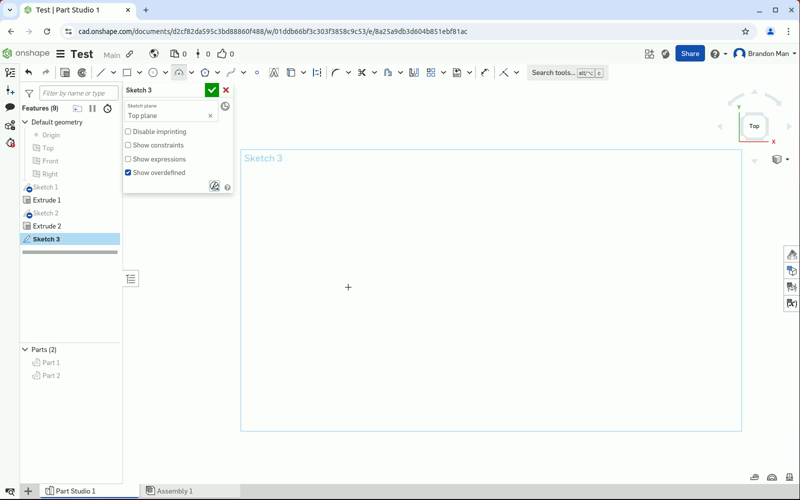
click(348, 286)
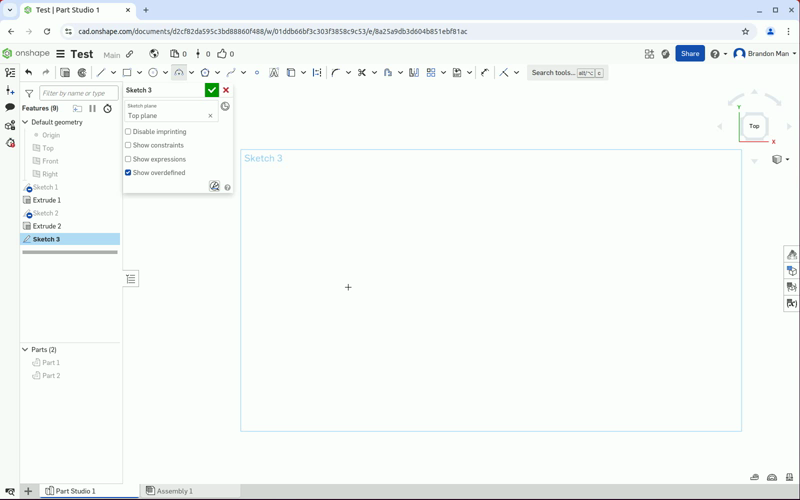
key_up(shift)
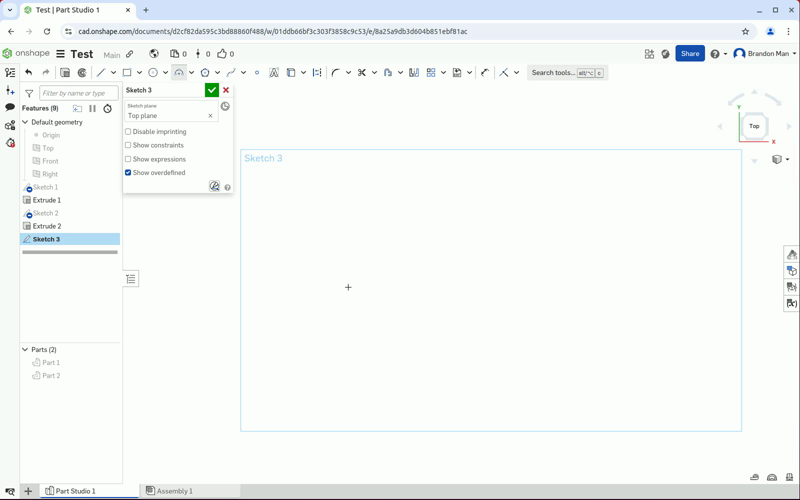
key_down(shift)
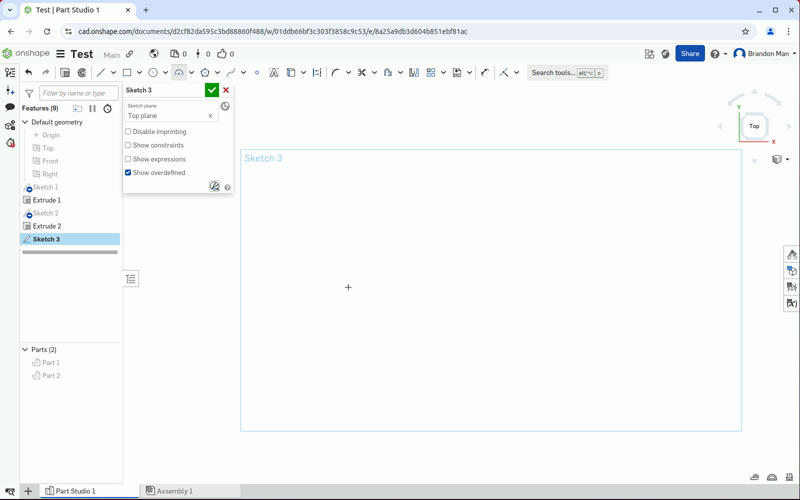
mouse_move(353, 291)
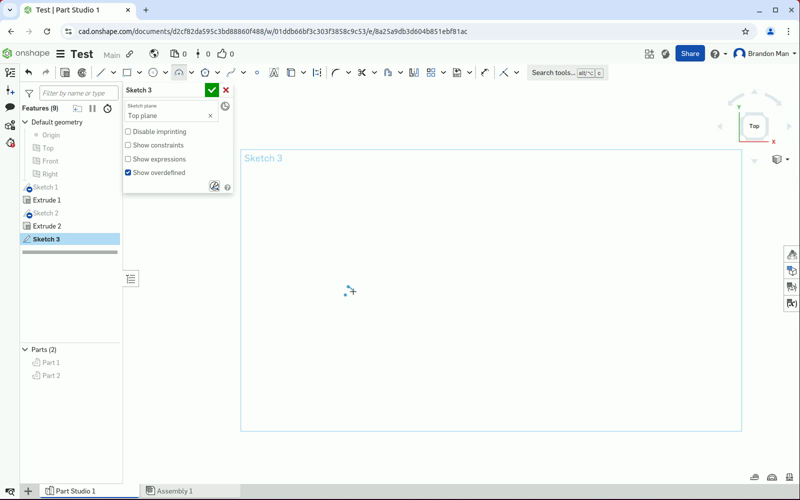
scroll(6)
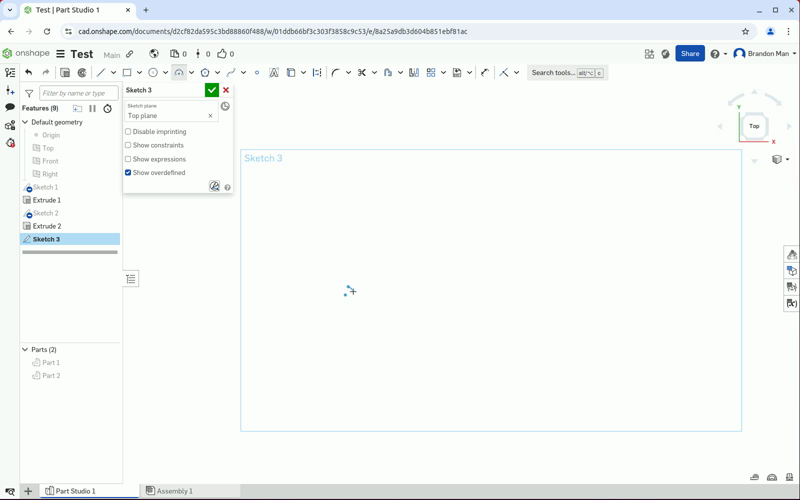
scroll(6)
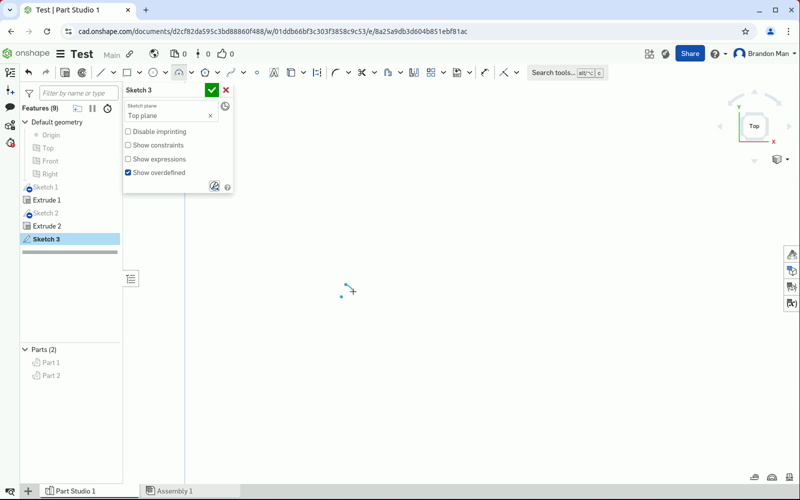
scroll(6)
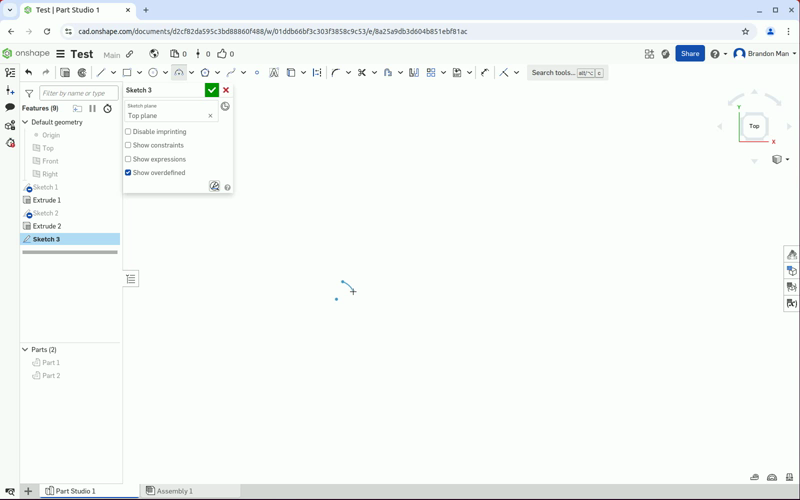
scroll(6)
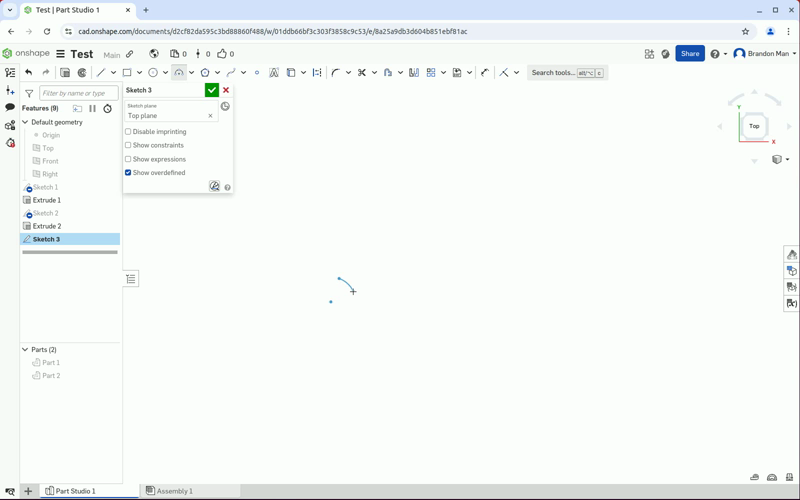
scroll(6)
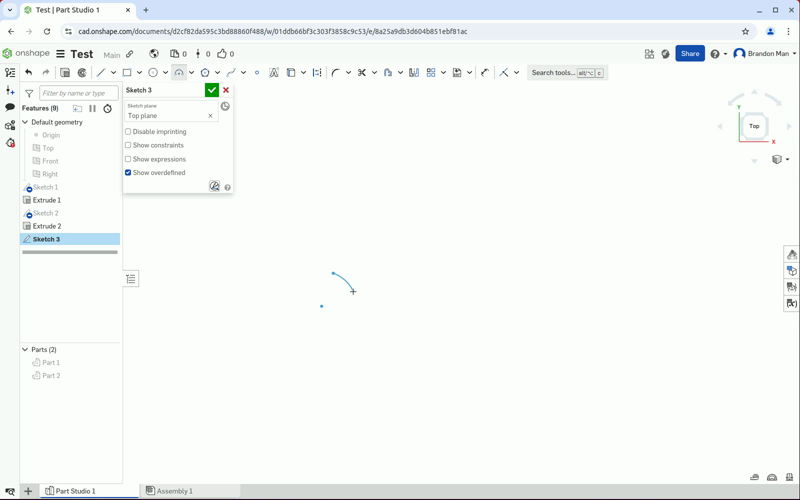
scroll(6)
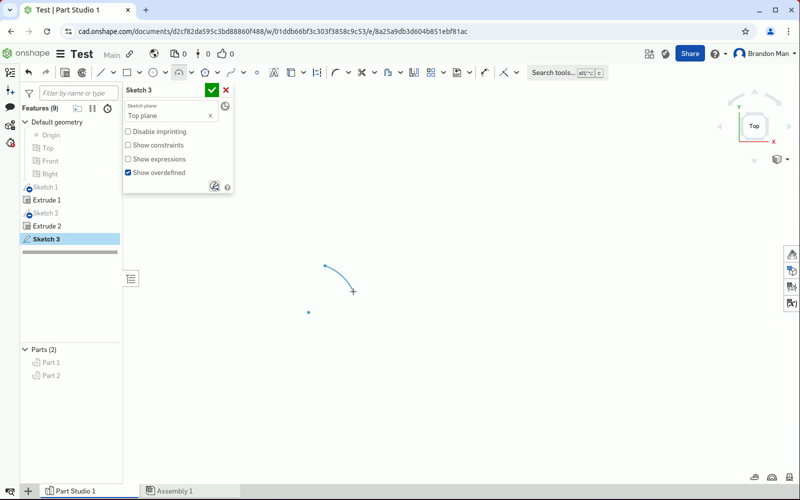
scroll(6)
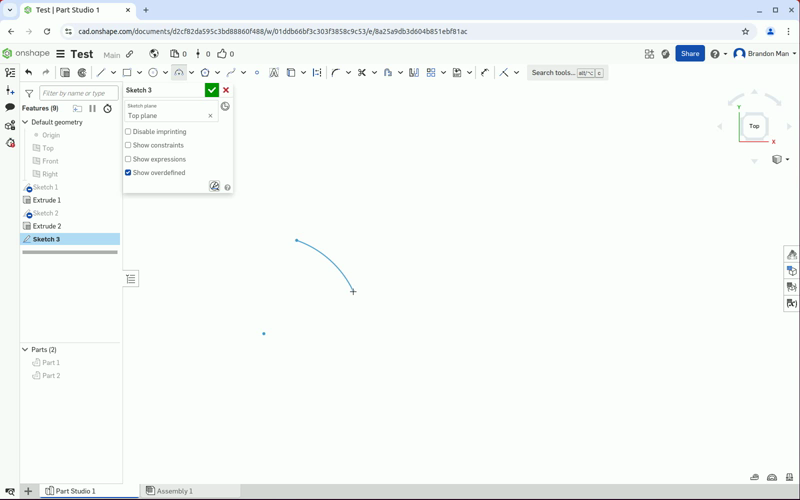
click(353, 291)
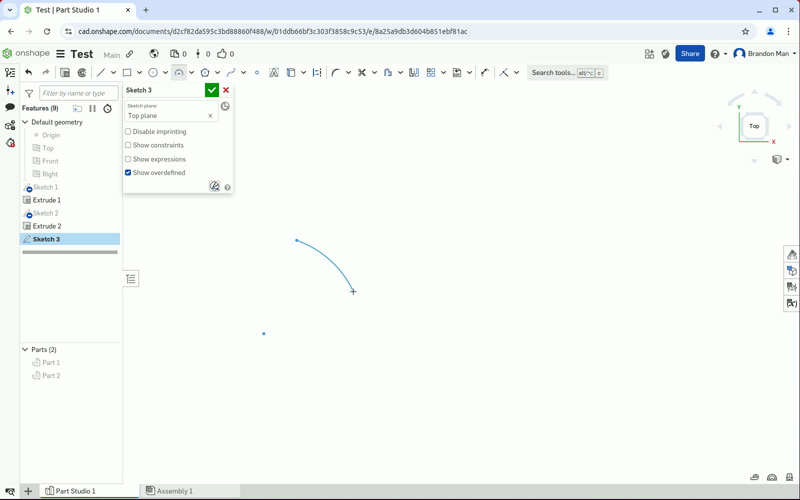
scroll(-6)
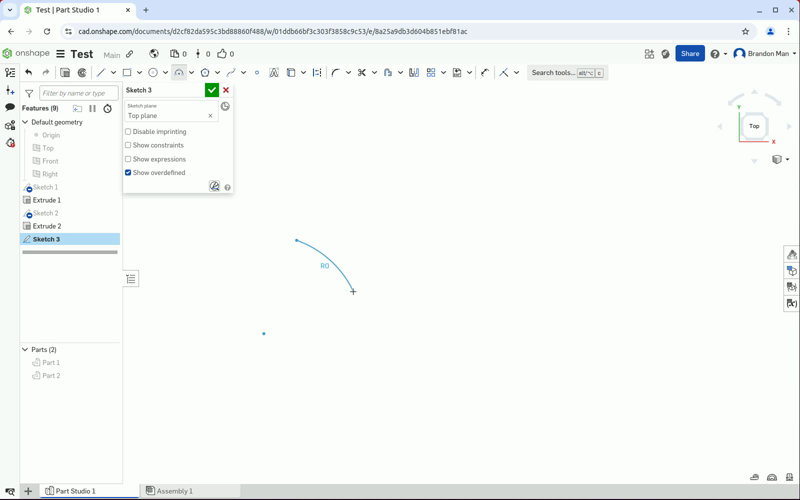
scroll(-6)
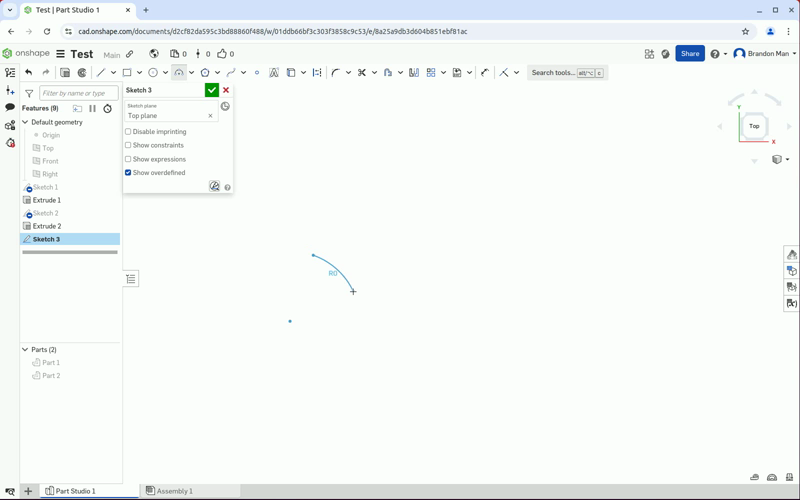
scroll(-6)
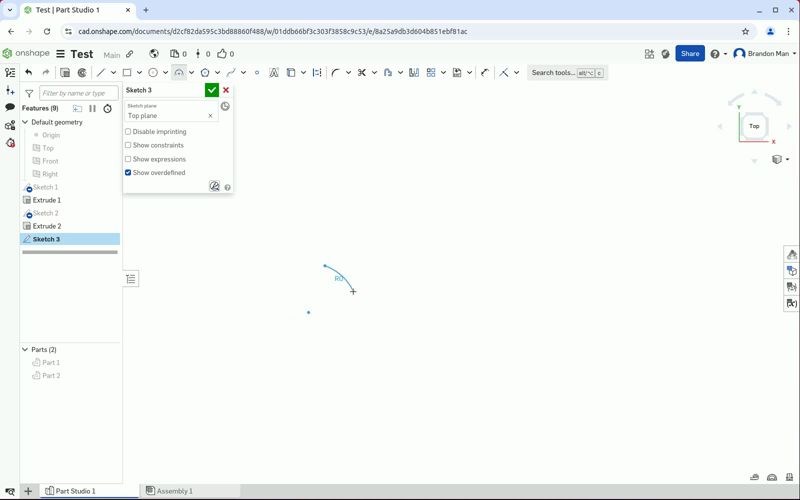
scroll(-6)
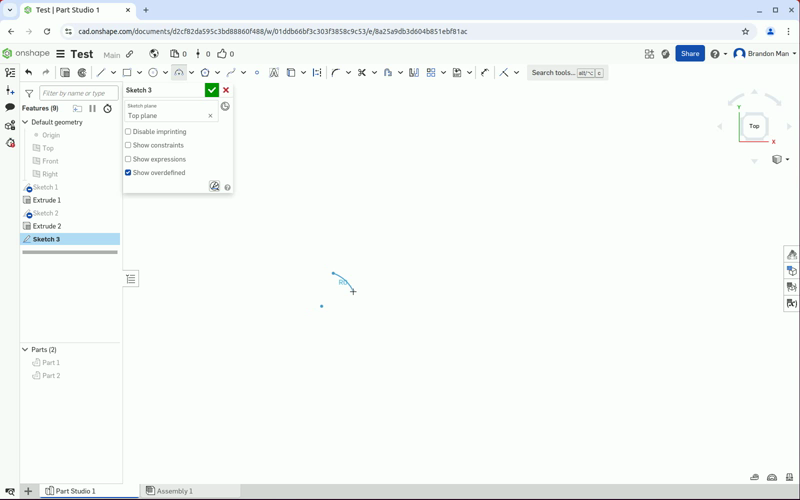
scroll(-6)
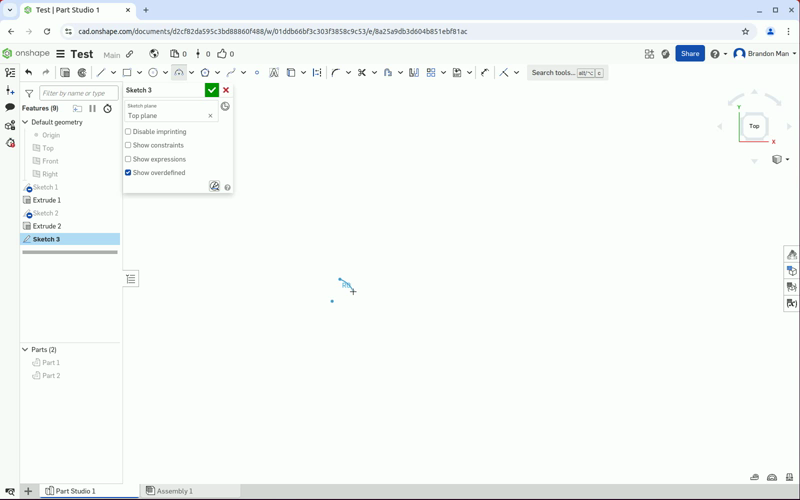
scroll(-6)
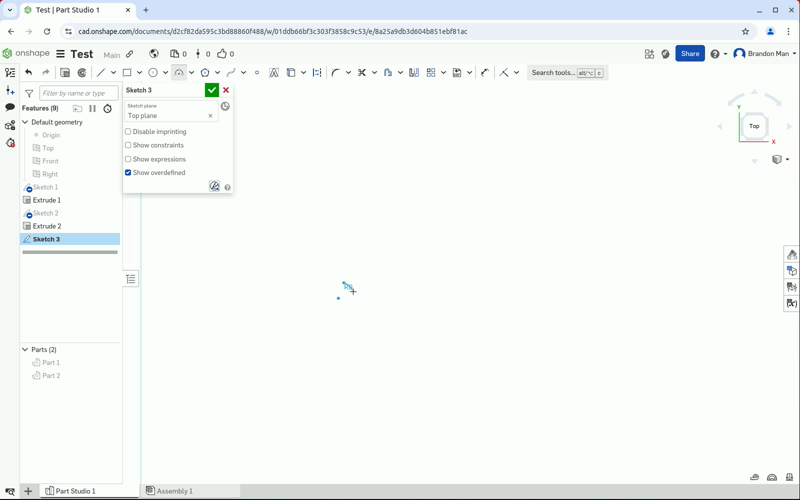
scroll(-6)
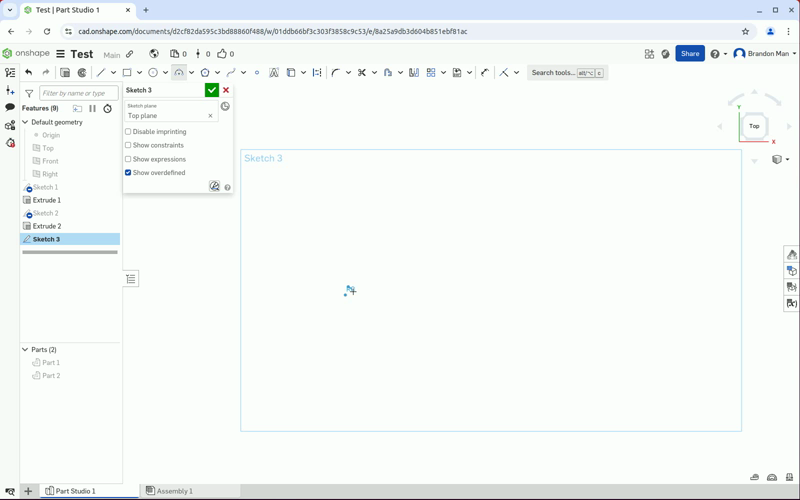
mouse_move(349, 289)
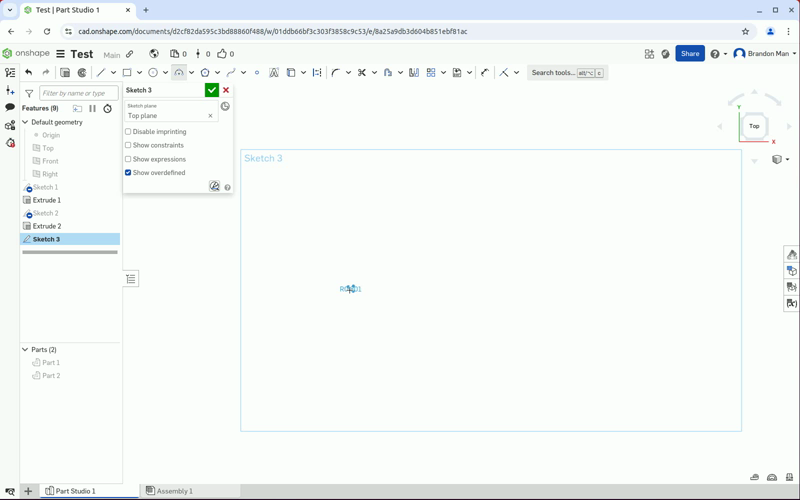
scroll(6)
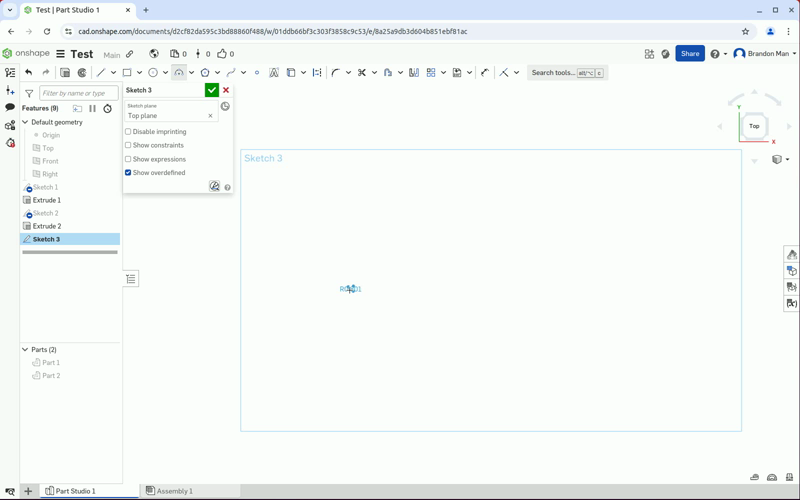
scroll(6)
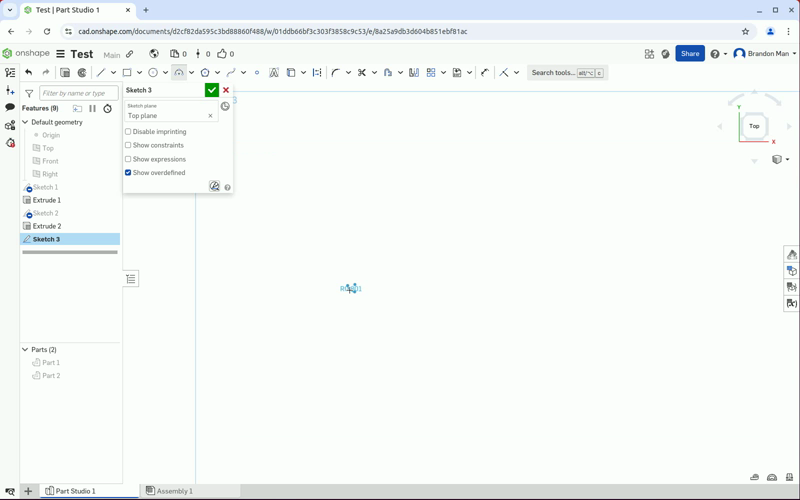
scroll(6)
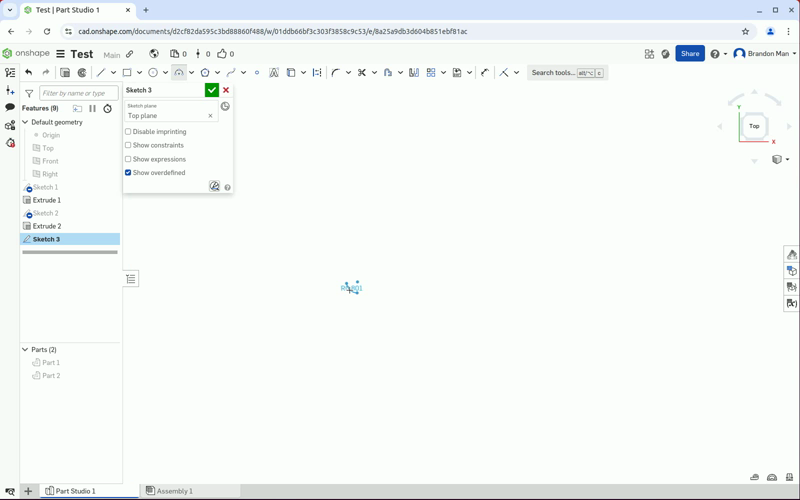
scroll(6)
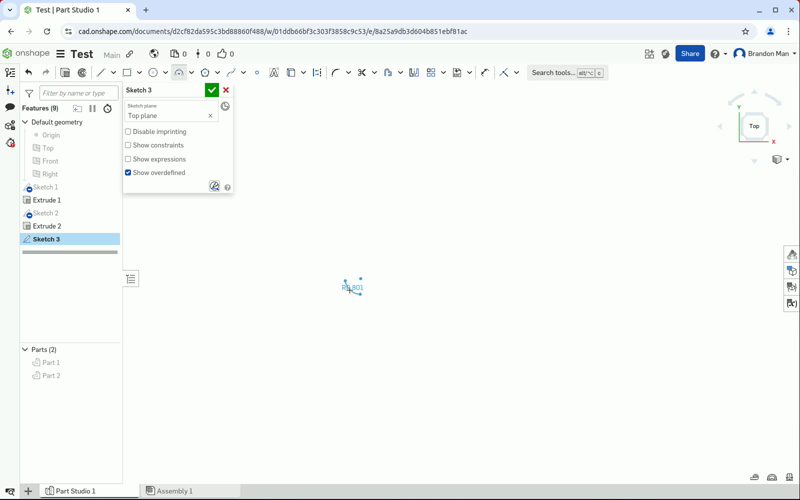
scroll(6)
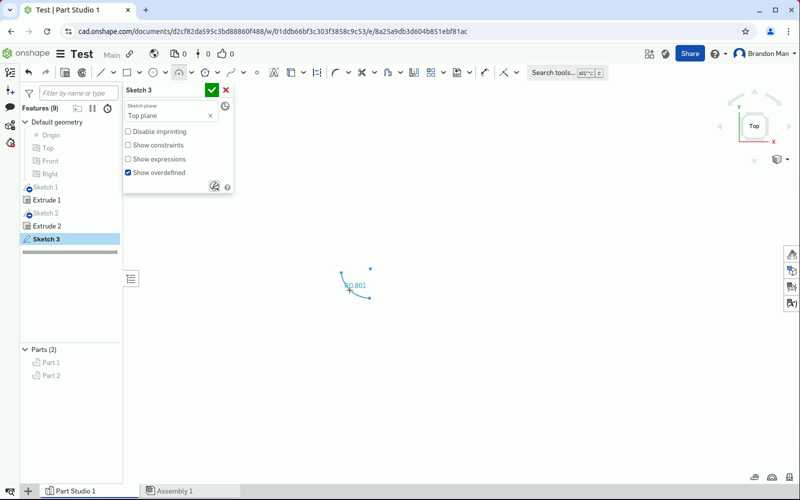
scroll(6)
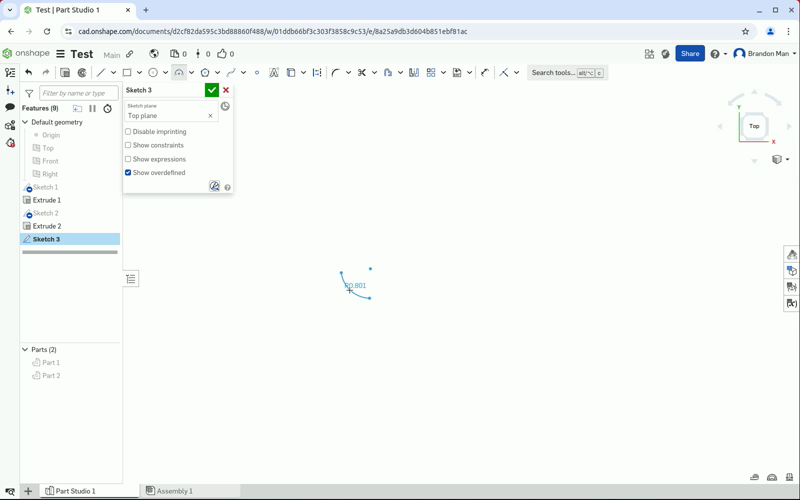
scroll(6)
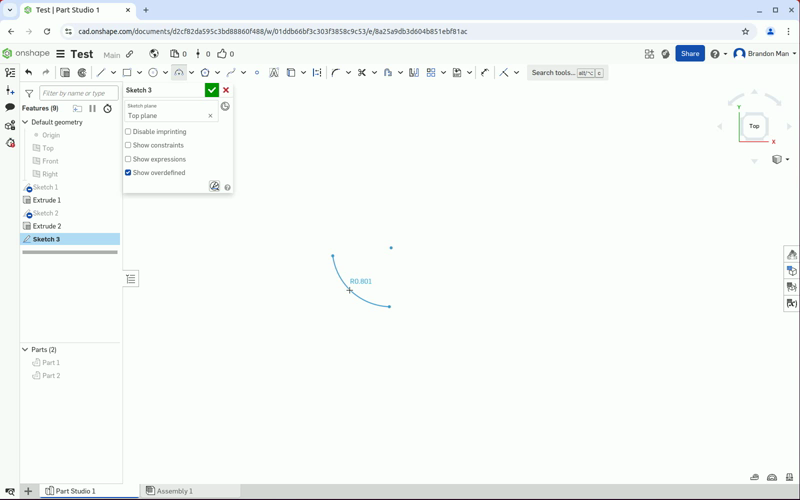
click(349, 289)
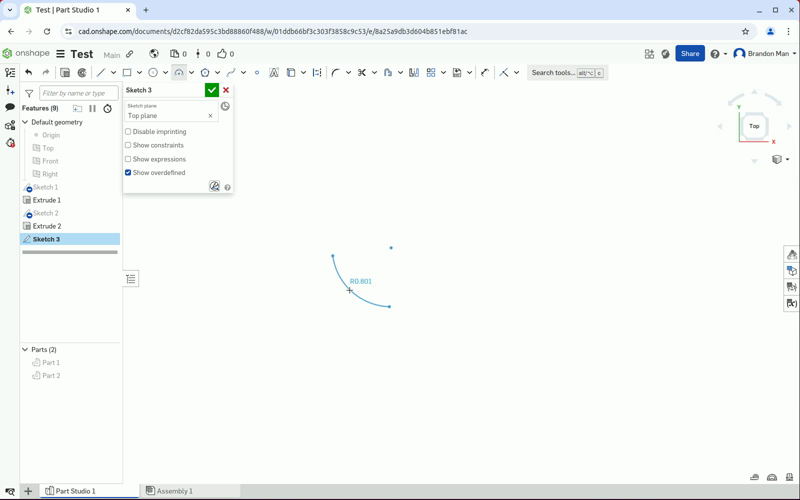
scroll(-6)
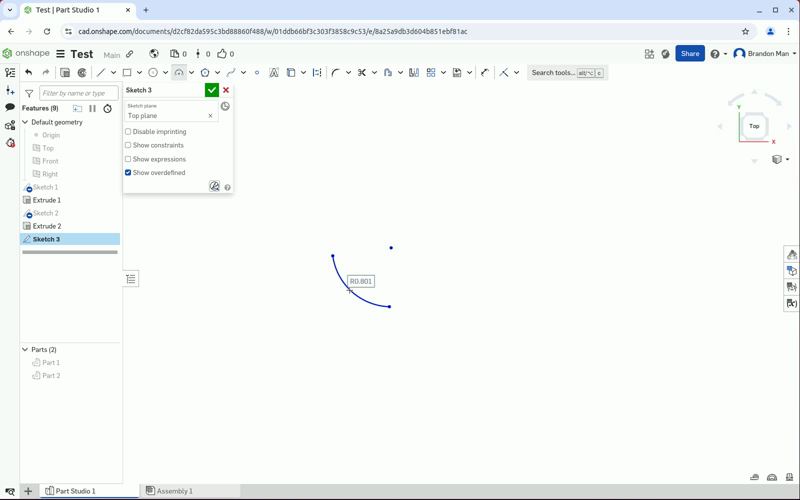
scroll(-6)
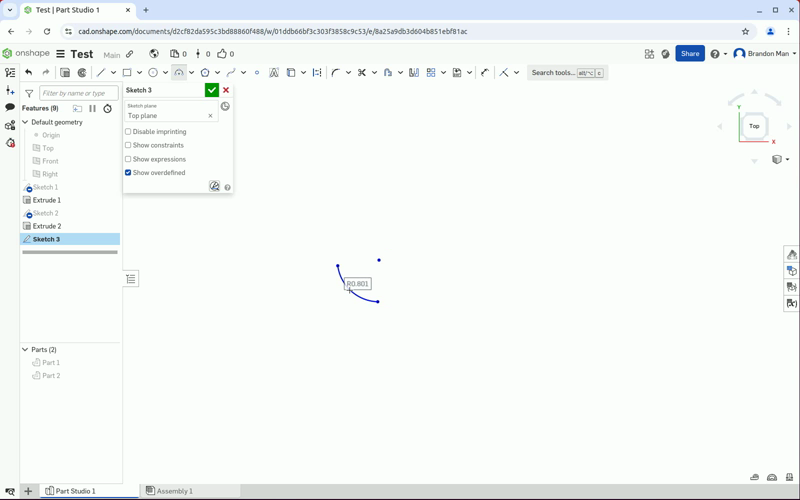
scroll(-6)
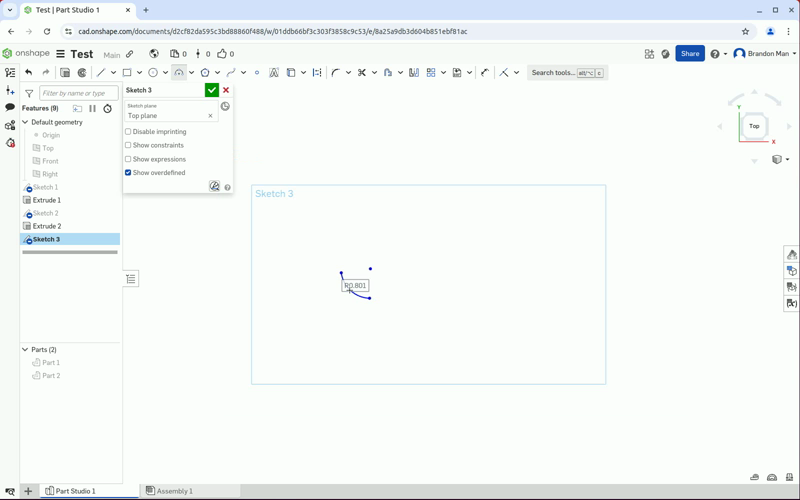
scroll(-6)
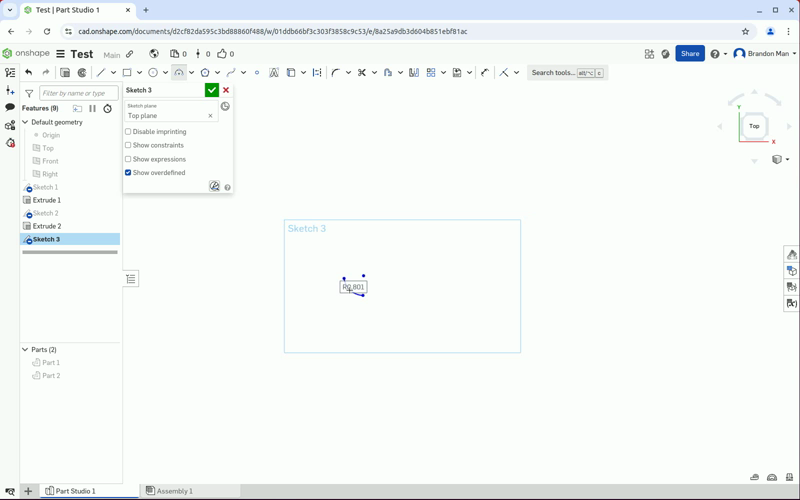
scroll(-6)
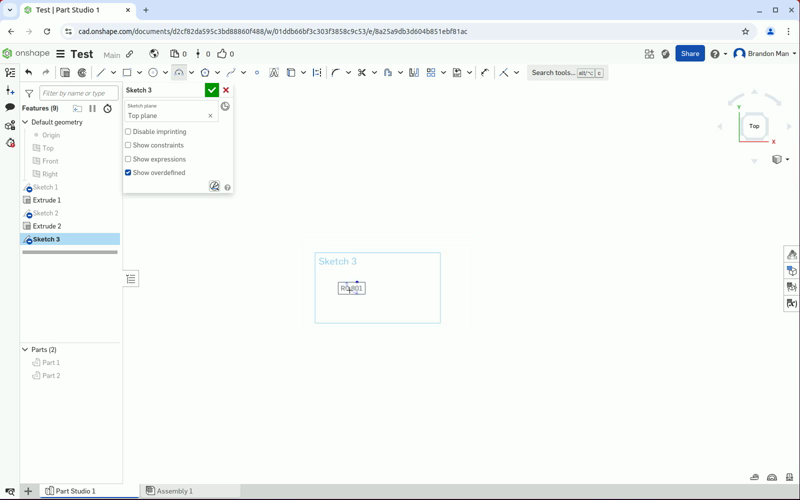
scroll(-6)
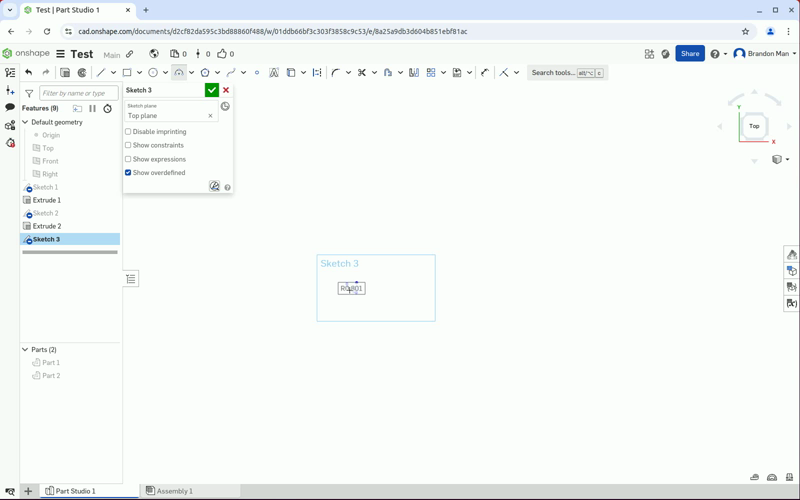
scroll(-6)
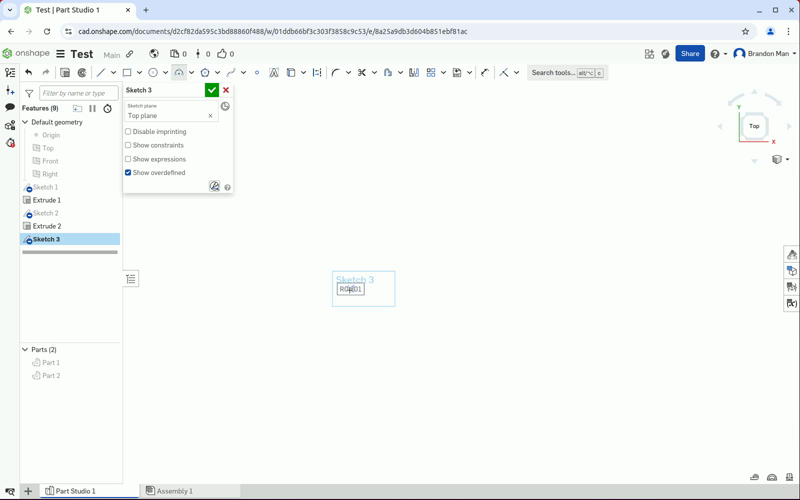
key_up(shift)
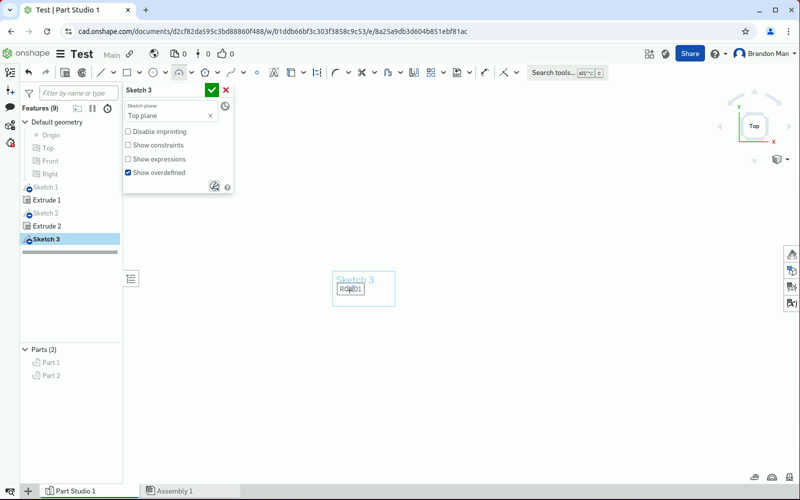
key(esc)
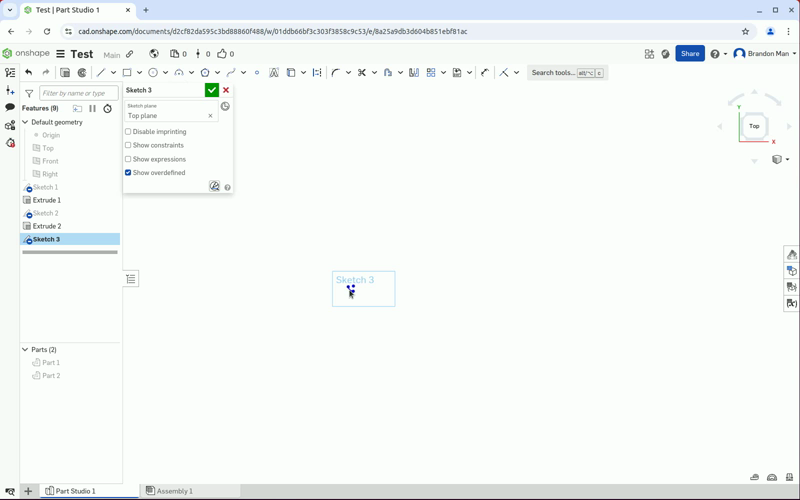
key(l)
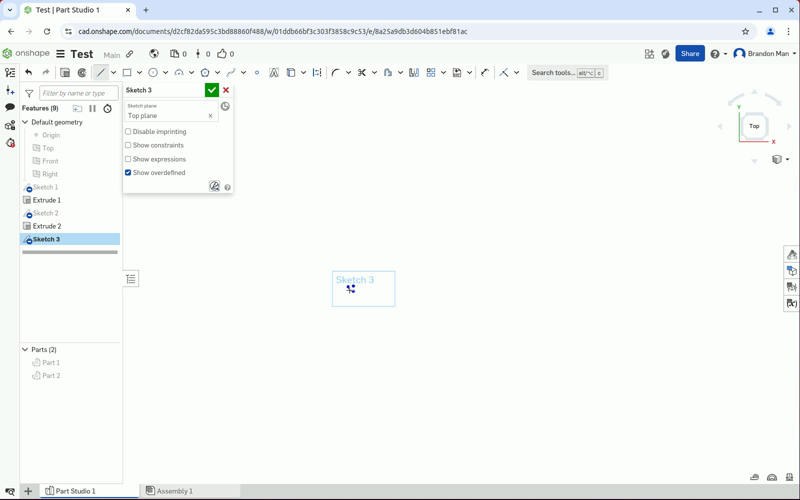
mouse_move(353, 291)
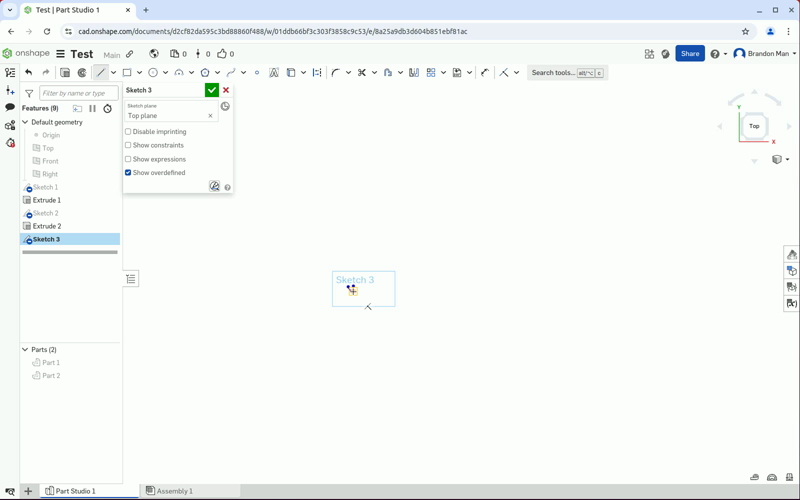
scroll(6)
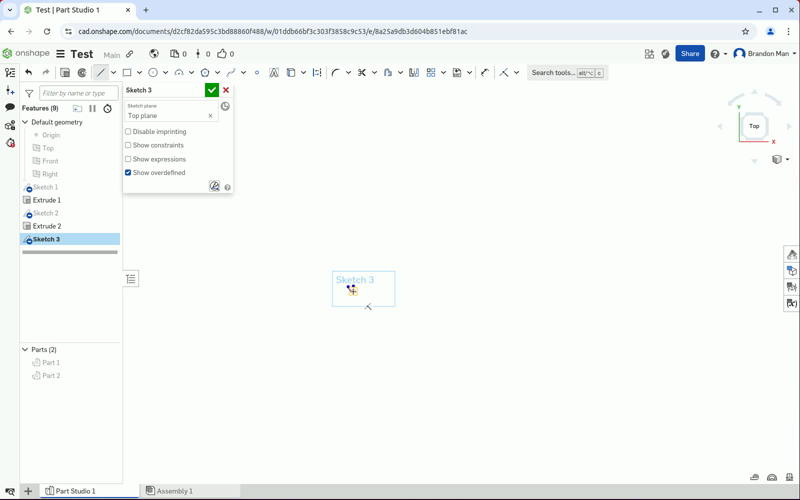
scroll(6)
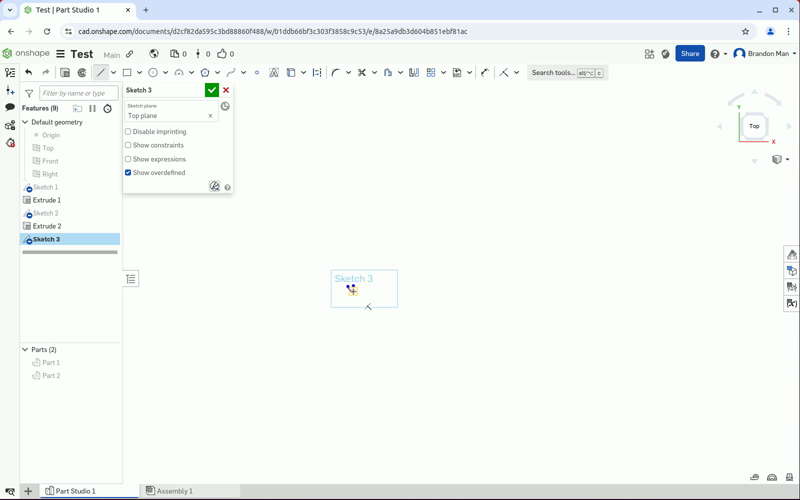
scroll(6)
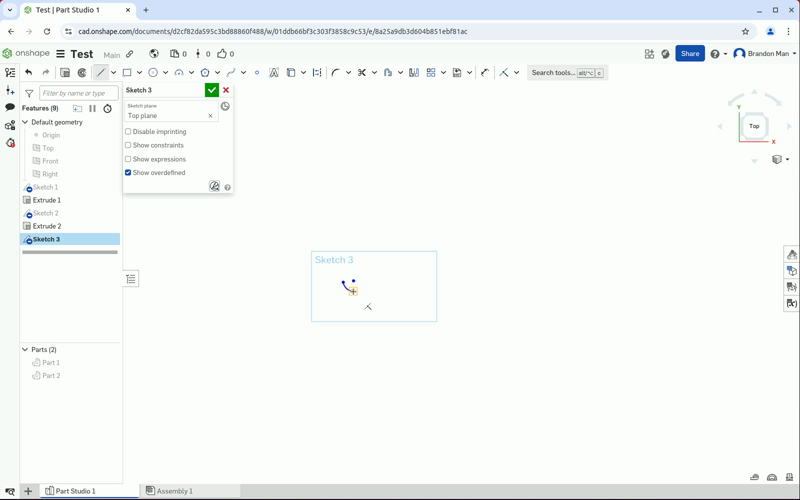
scroll(6)
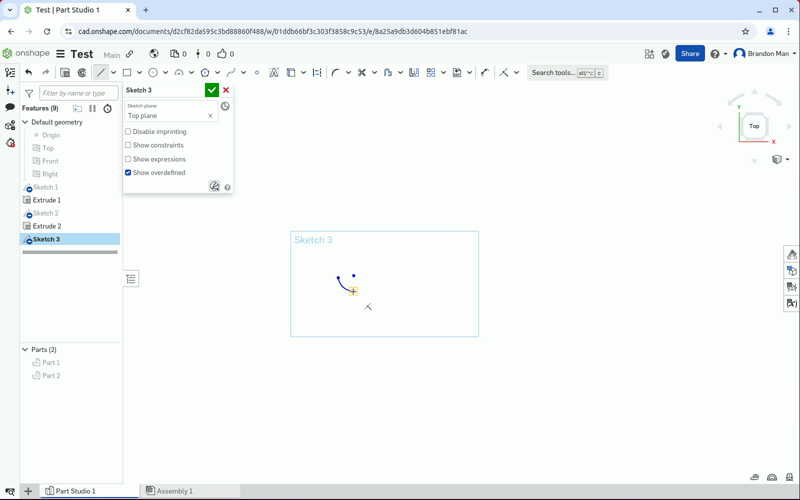
scroll(6)
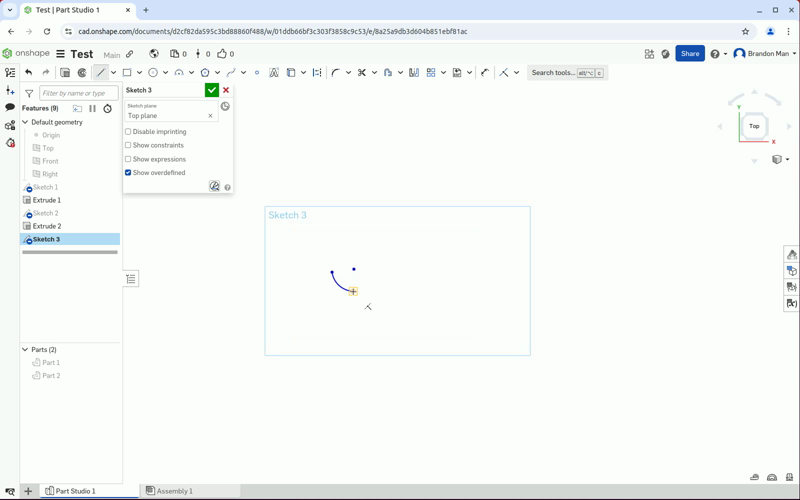
scroll(6)
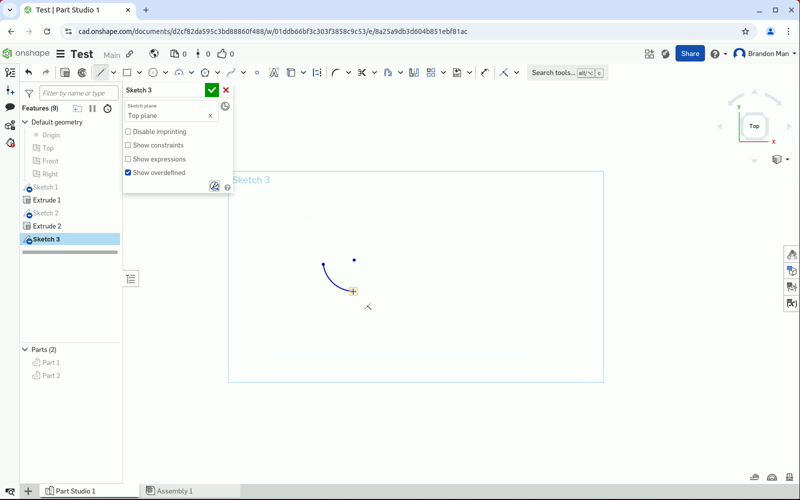
scroll(6)
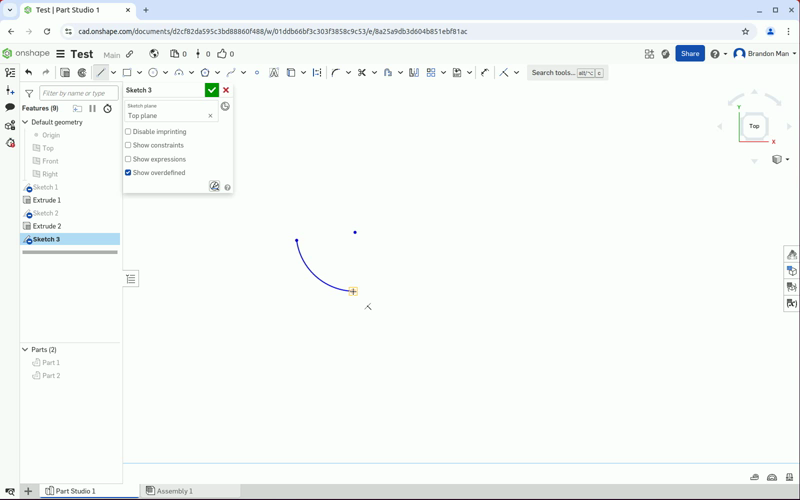
click(353, 291)
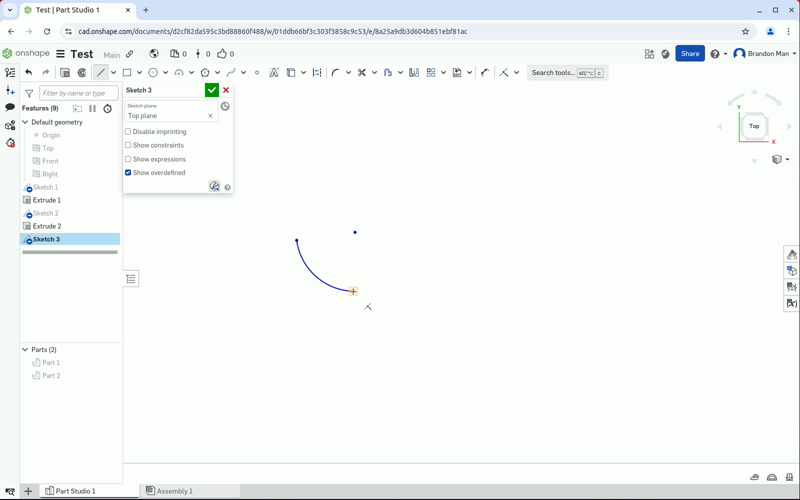
scroll(-6)
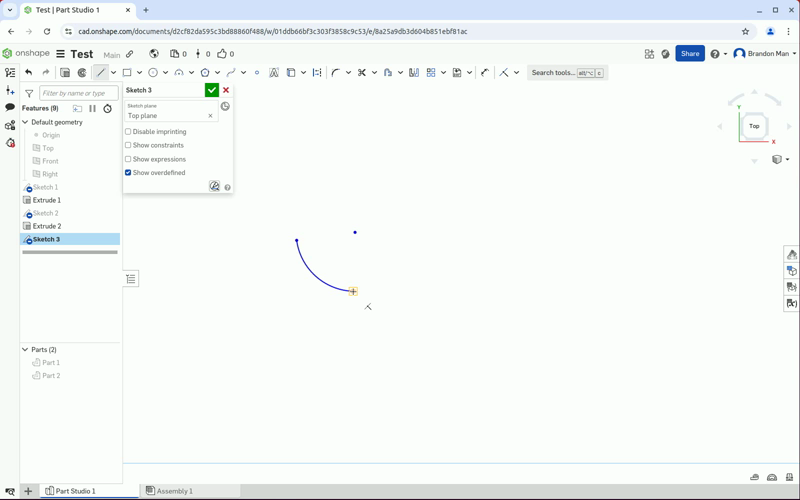
scroll(-6)
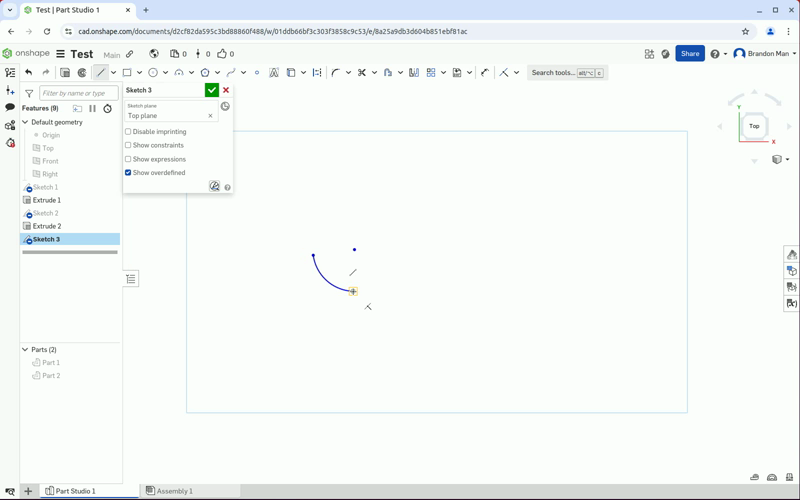
scroll(-6)
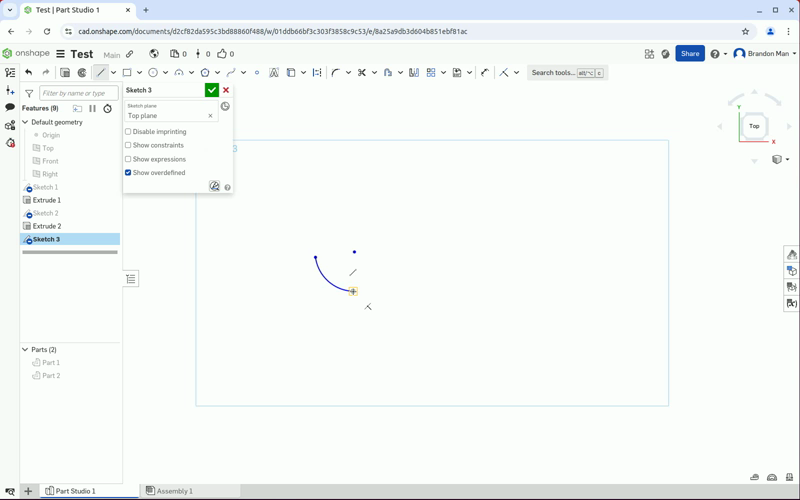
scroll(-6)
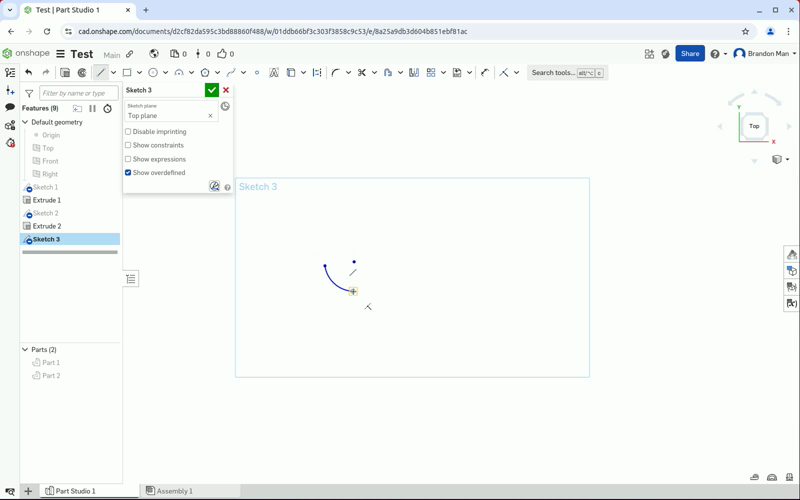
scroll(-6)
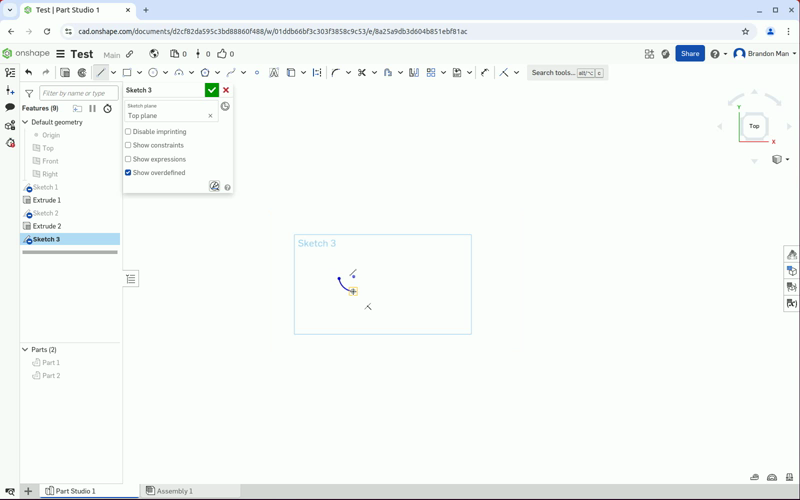
scroll(-6)
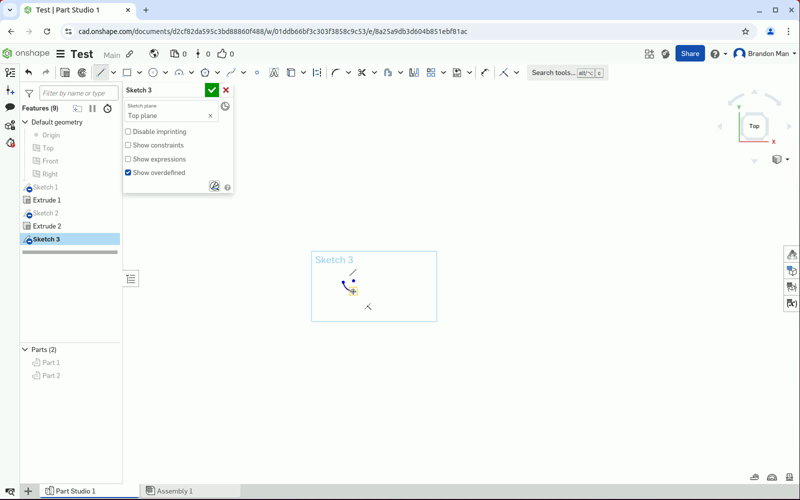
scroll(-6)
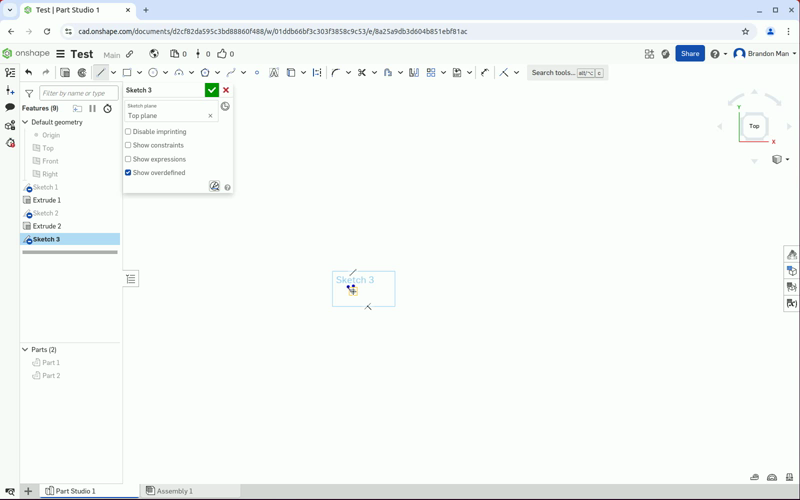
key_down(shift)
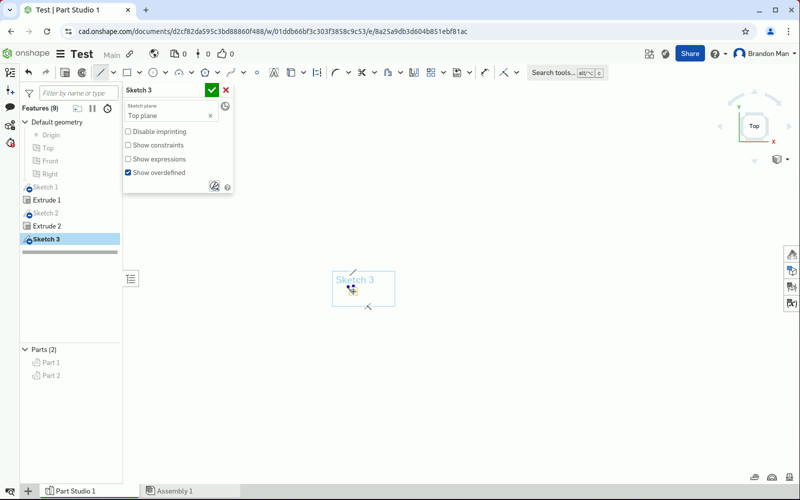
mouse_move(383, 291)
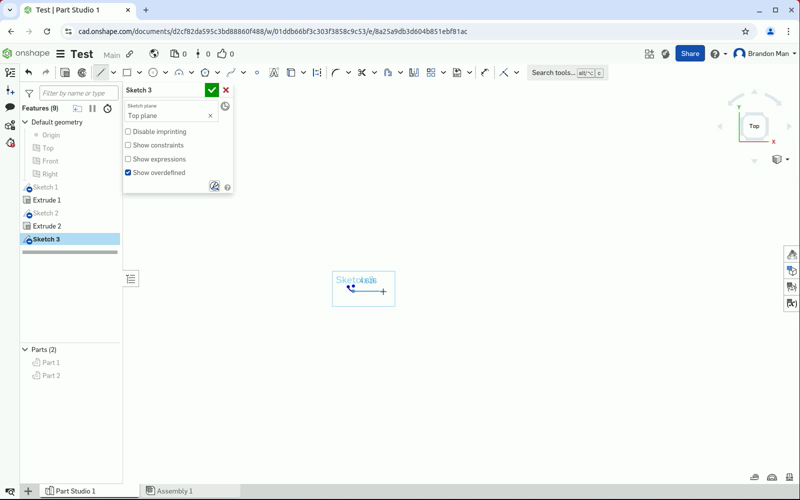
mouse_move(371, 291)
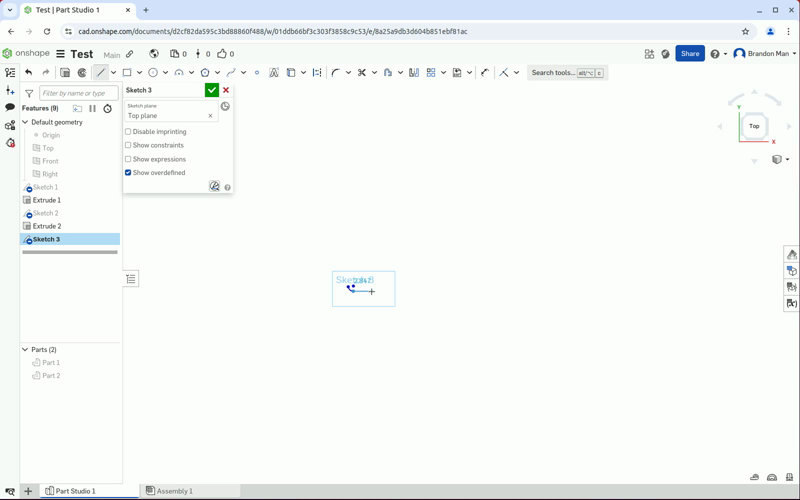
click(371, 291)
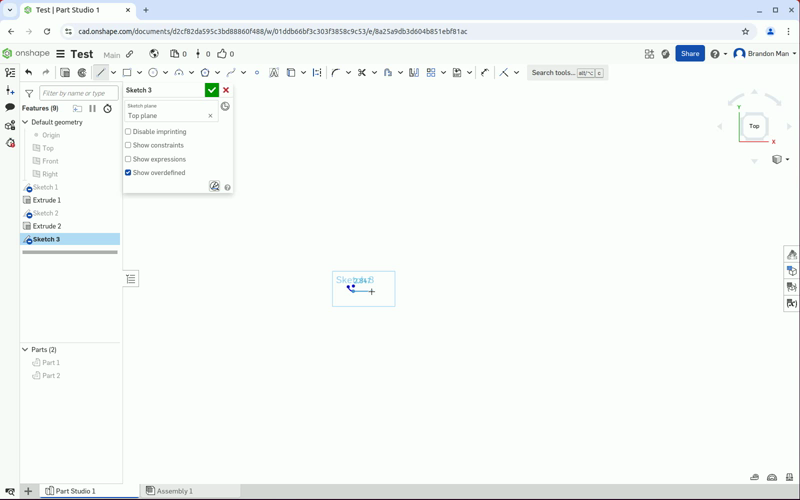
key_up(shift)
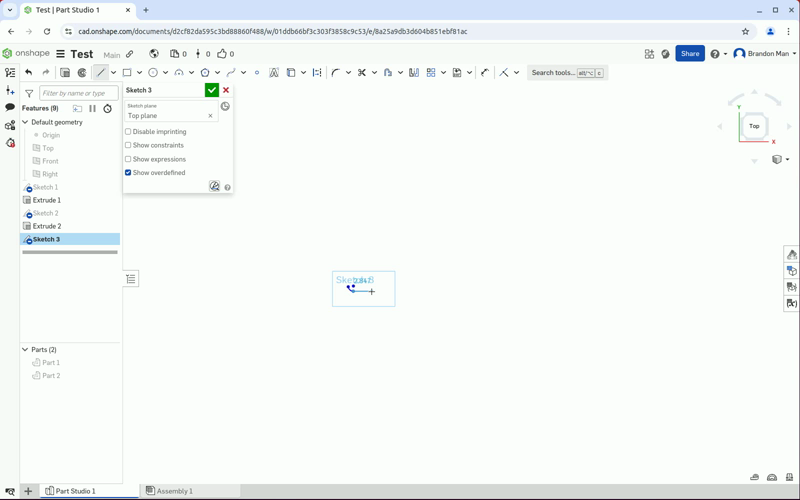
key_down(shift)
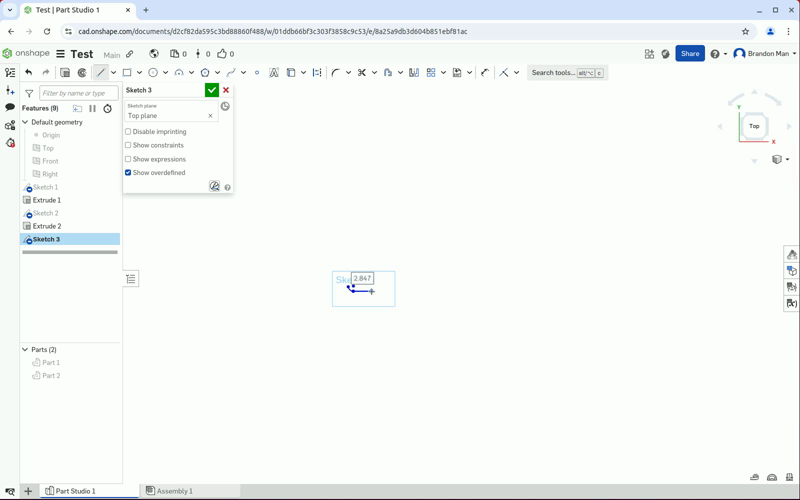
mouse_move(461, 291)
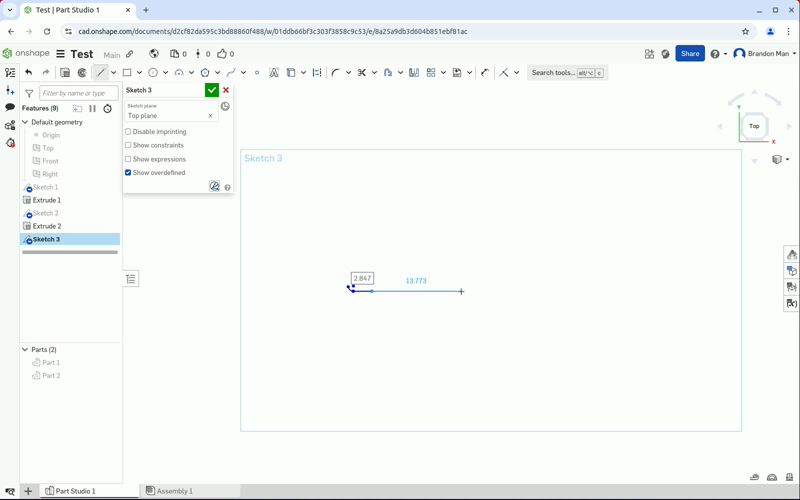
click(461, 291)
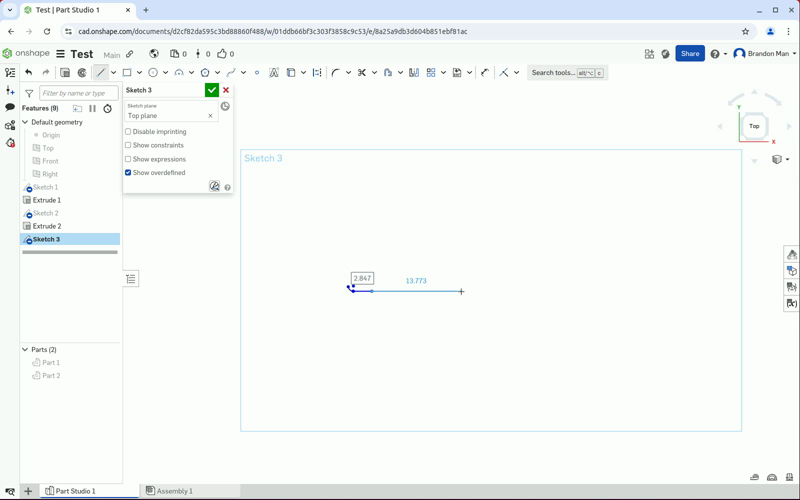
key_up(shift)
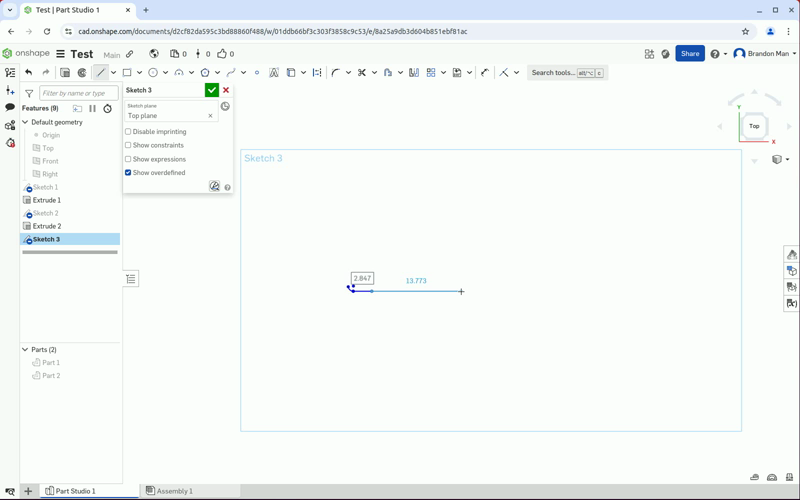
key_down(shift)
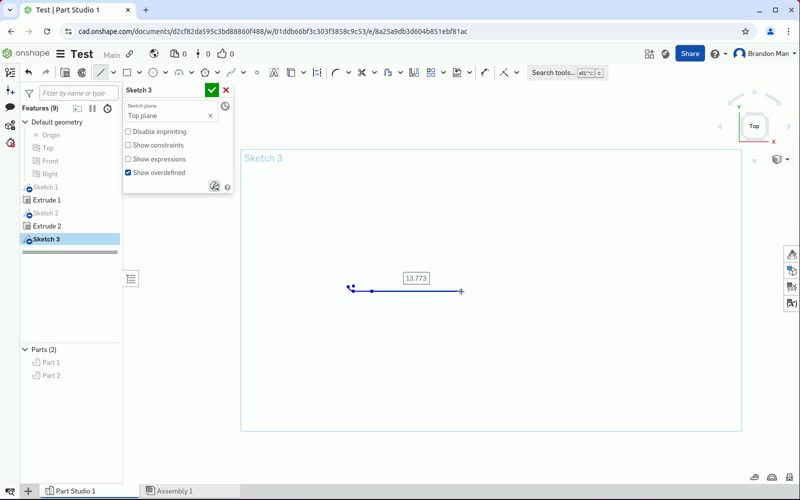
mouse_move(550, 291)
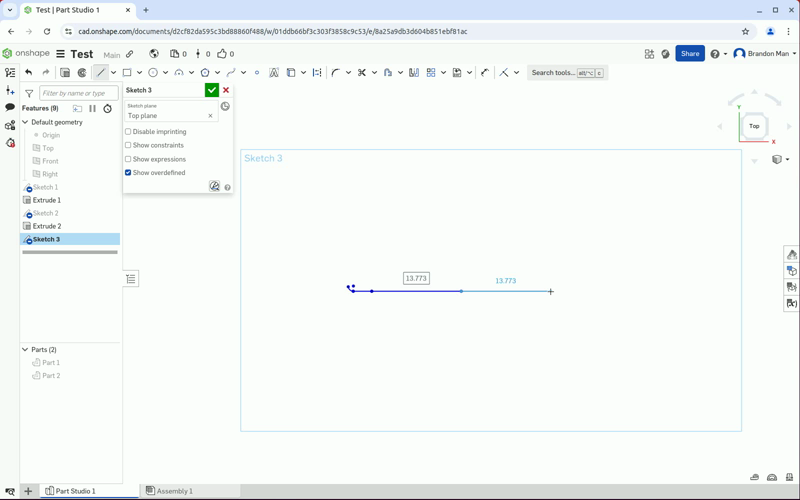
click(550, 291)
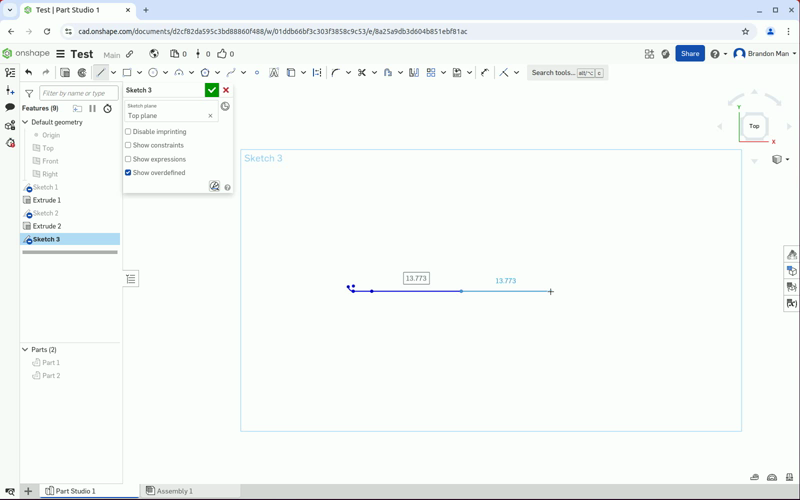
key_up(shift)
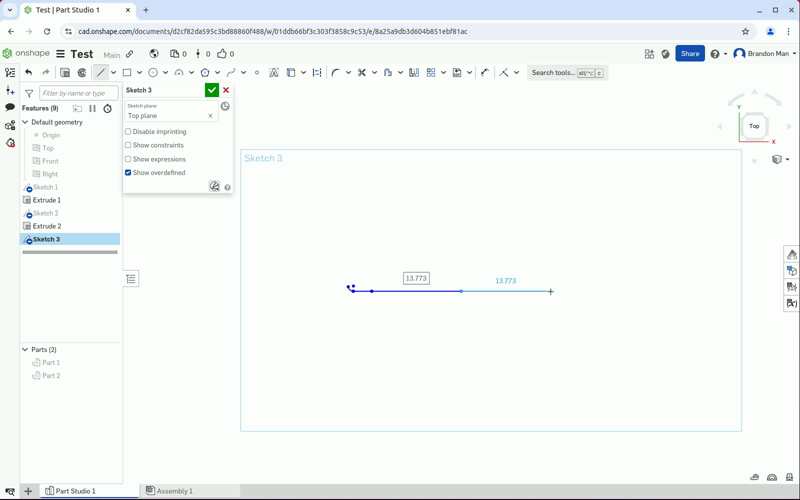
key_down(shift)
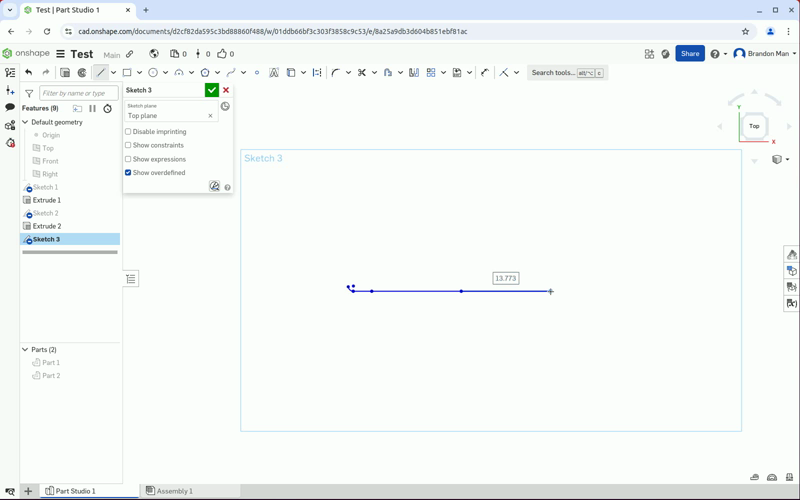
mouse_move(580, 291)
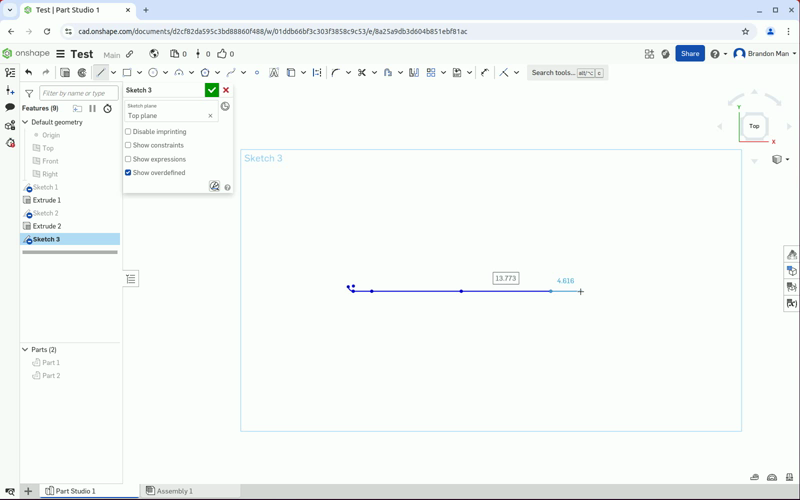
mouse_move(567, 291)
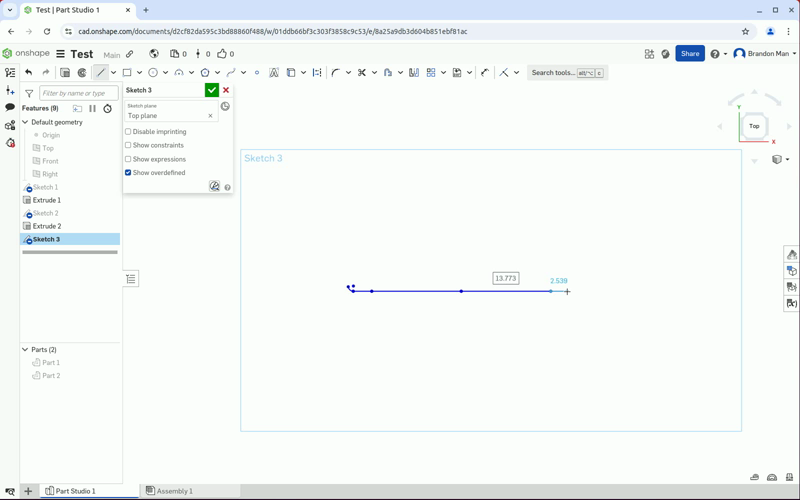
click(567, 291)
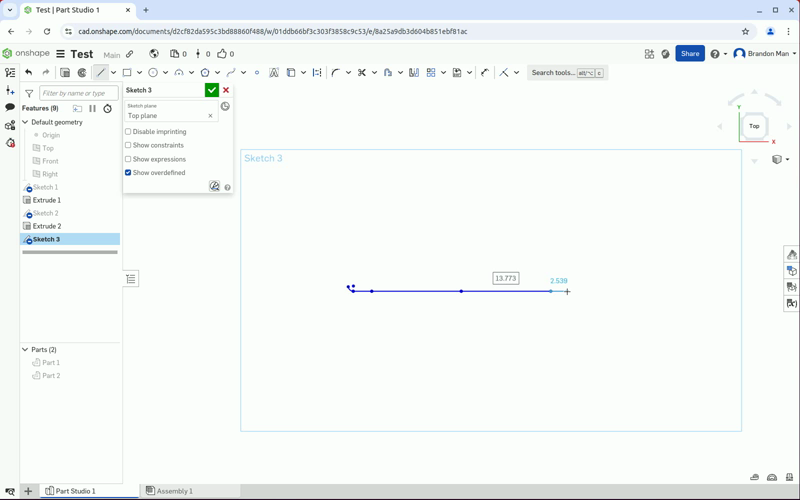
key_up(shift)
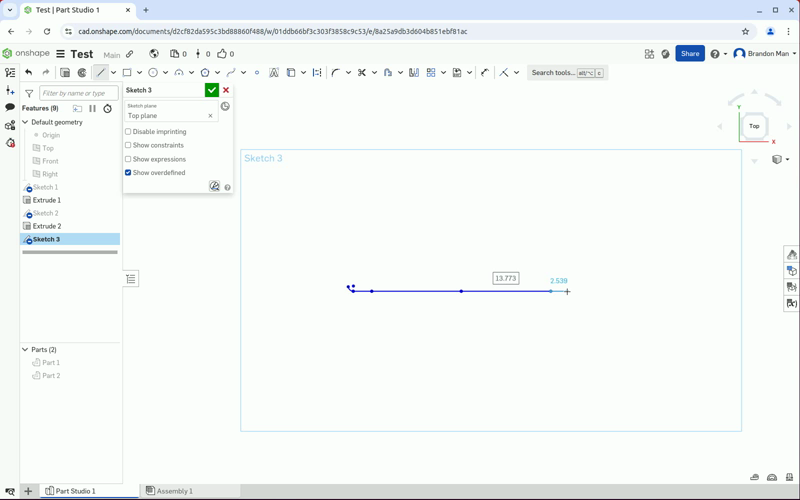
key(esc)
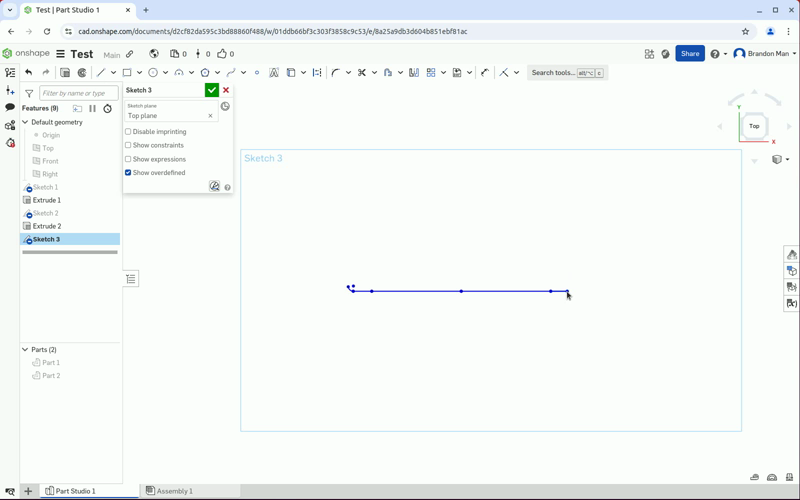
key(a)
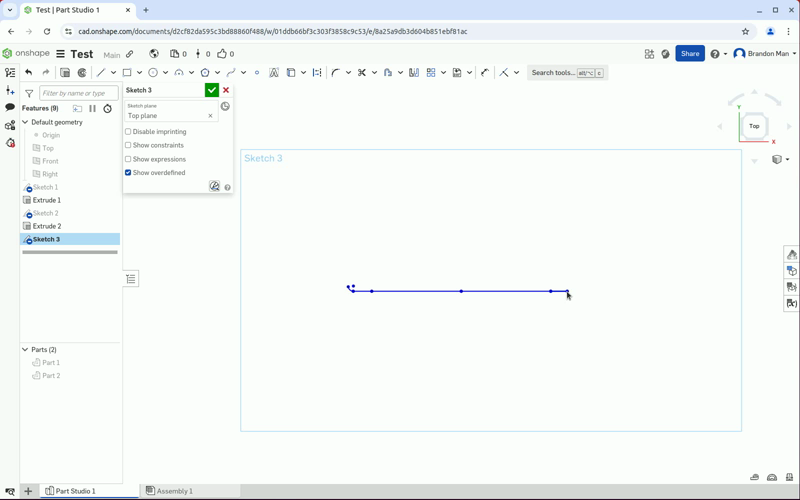
mouse_move(567, 291)
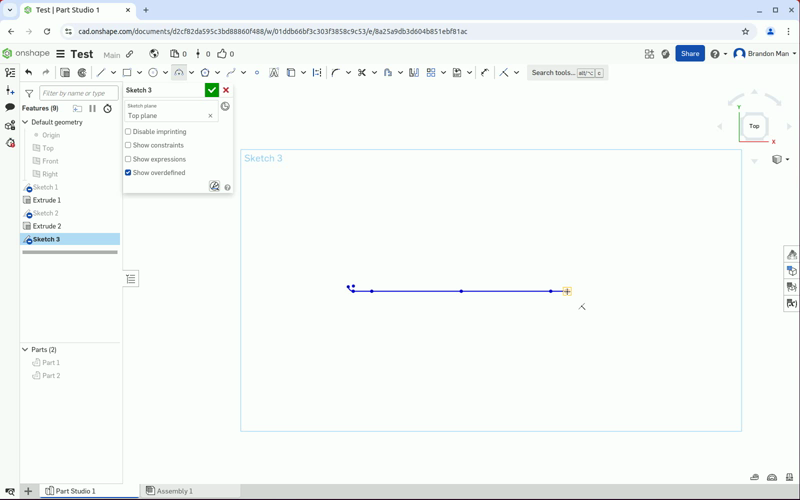
click(567, 291)
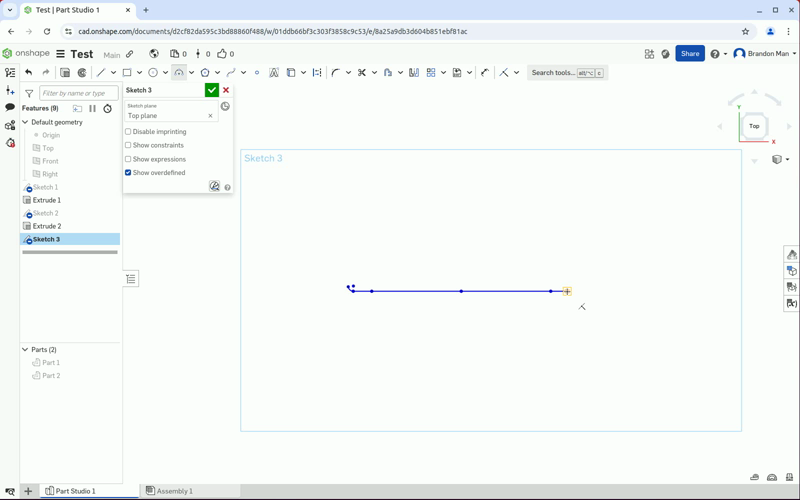
key_down(shift)
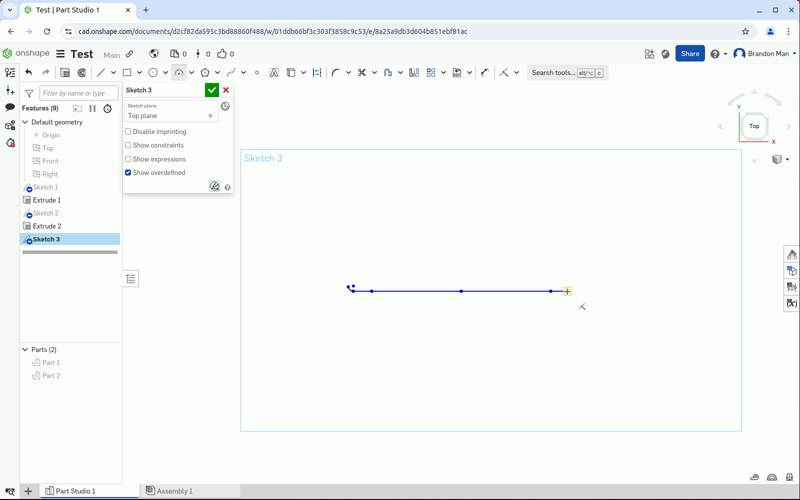
mouse_move(572, 286)
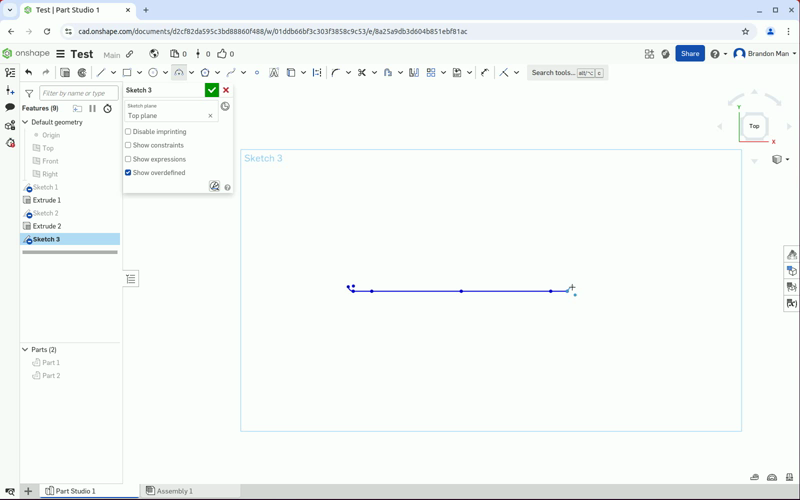
scroll(6)
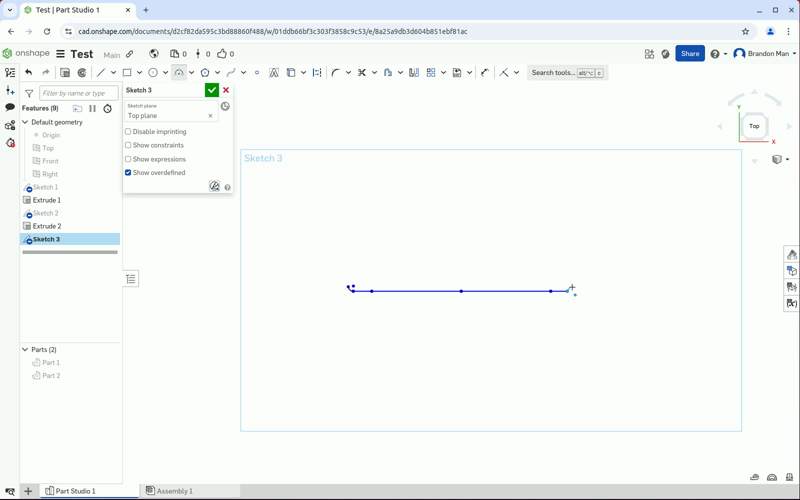
scroll(6)
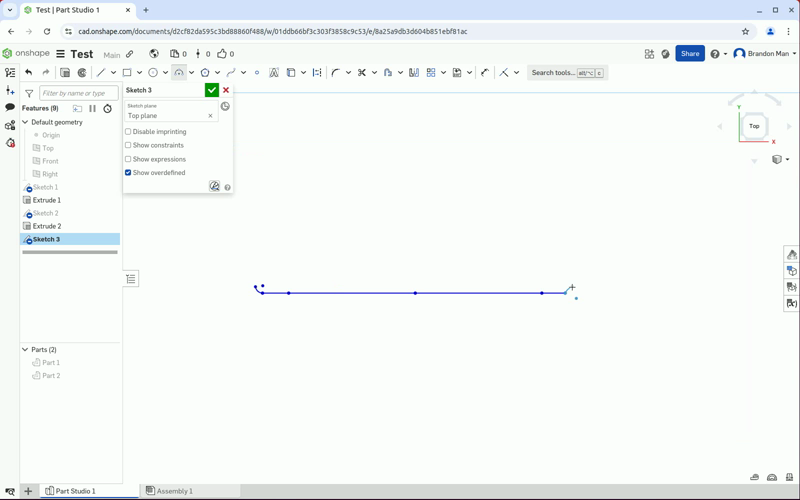
scroll(6)
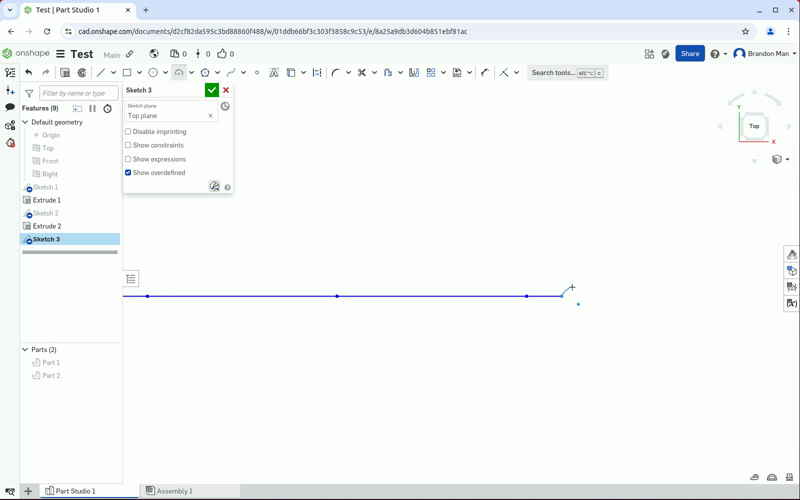
scroll(6)
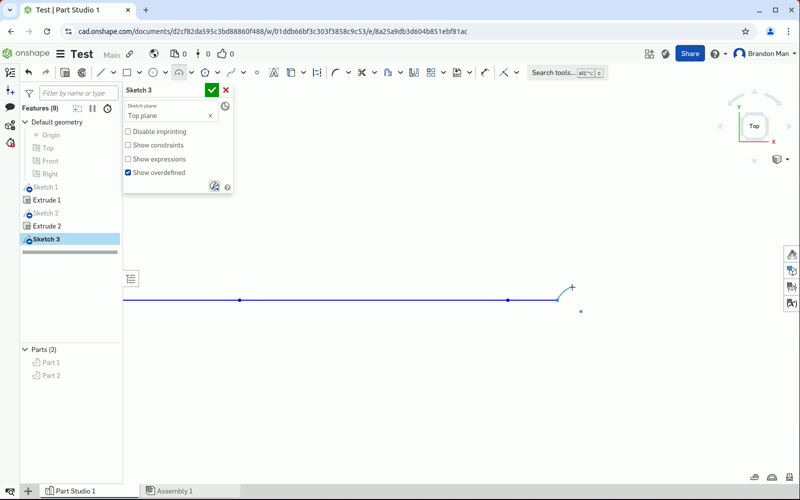
scroll(6)
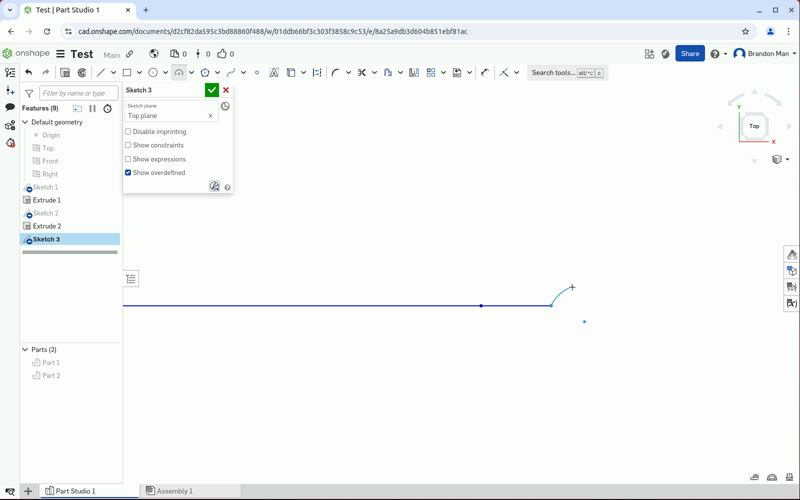
scroll(6)
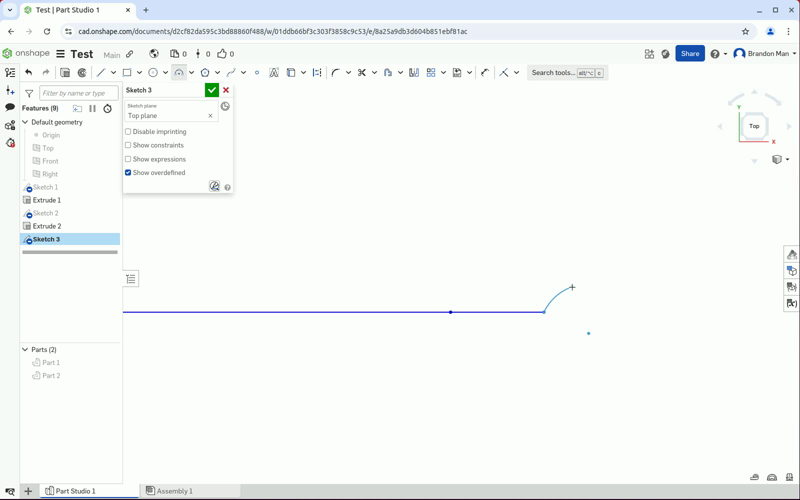
scroll(6)
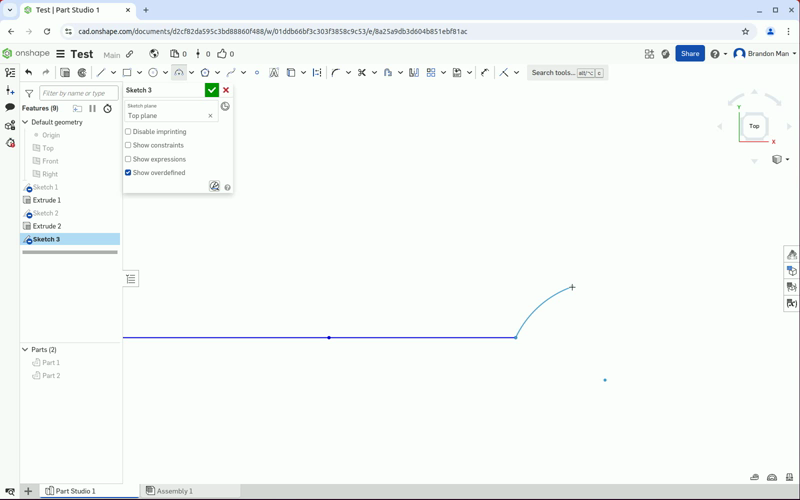
click(572, 286)
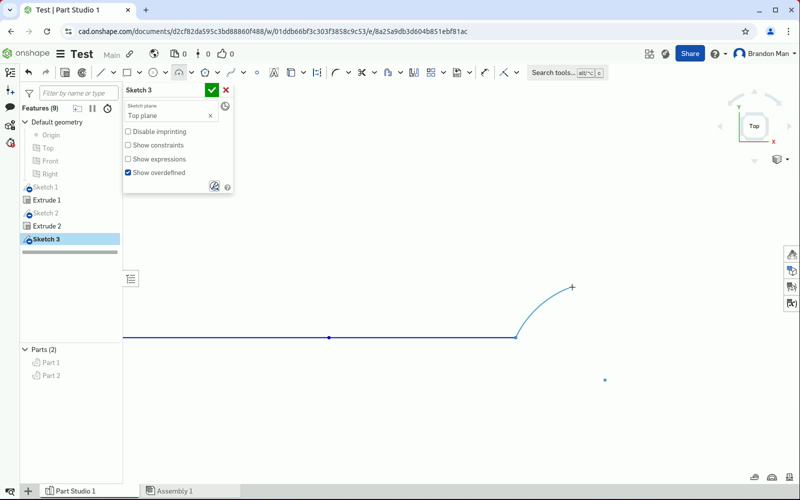
scroll(-6)
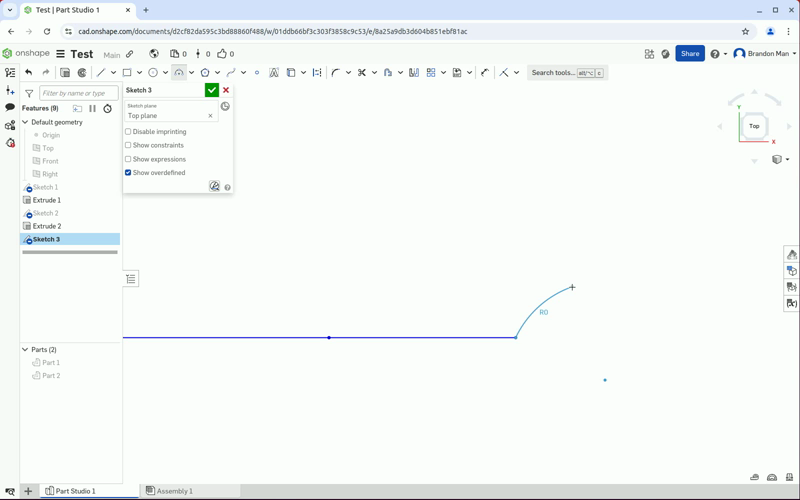
scroll(-6)
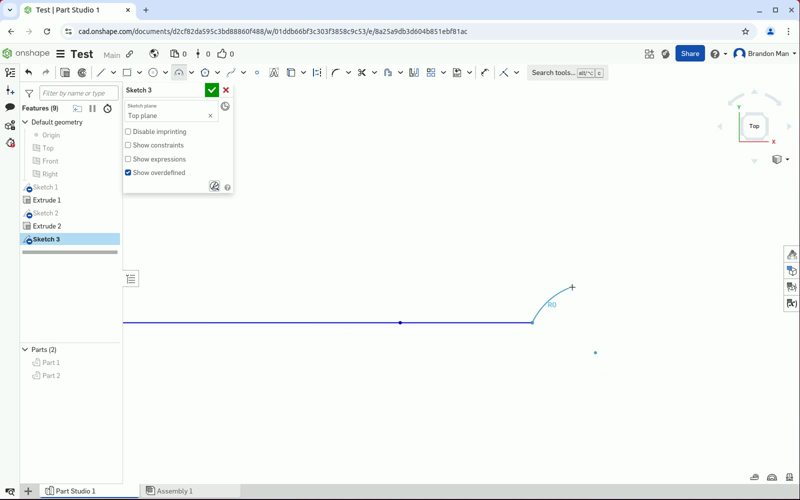
scroll(-6)
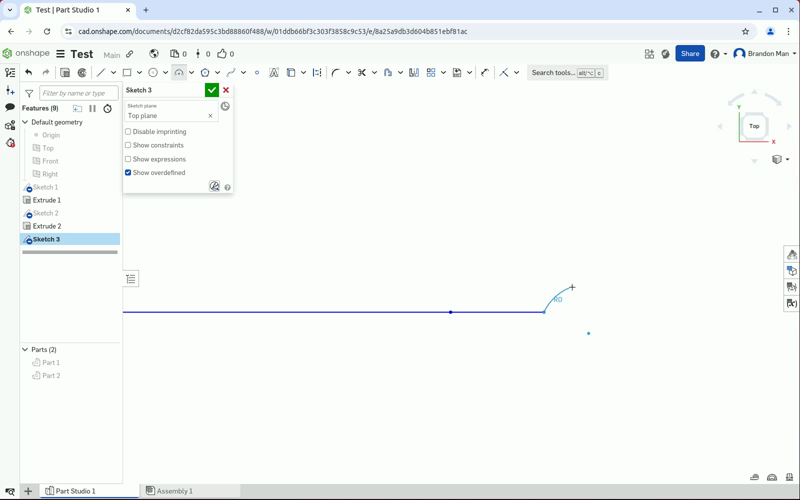
scroll(-6)
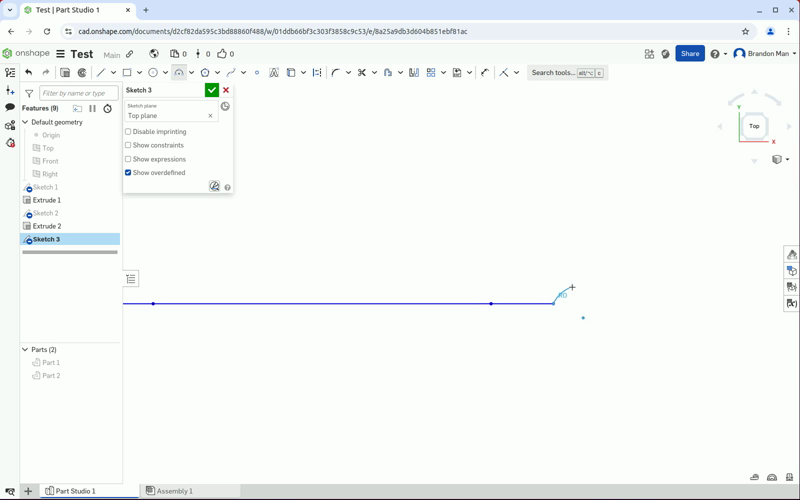
scroll(-6)
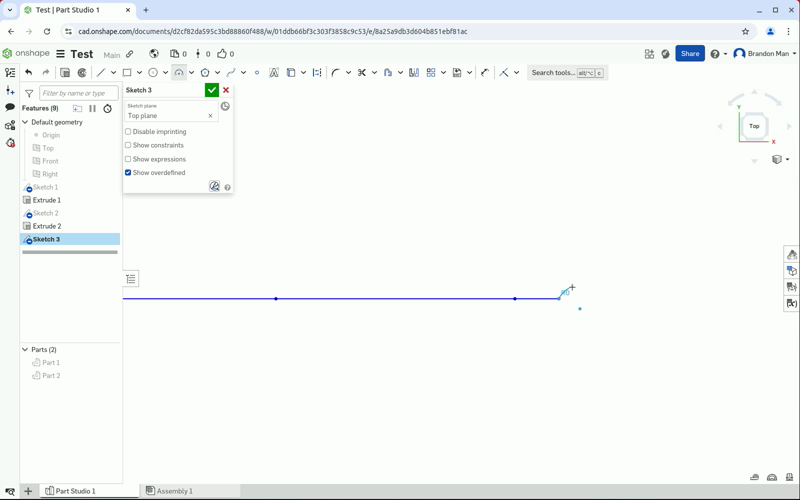
scroll(-6)
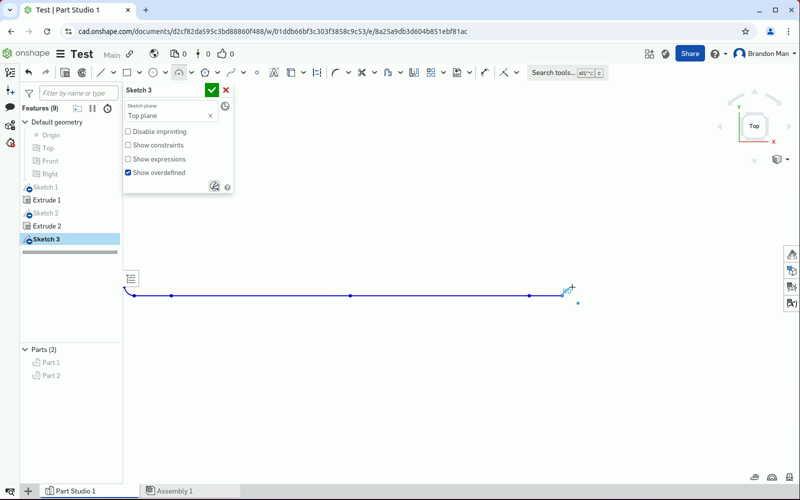
scroll(-6)
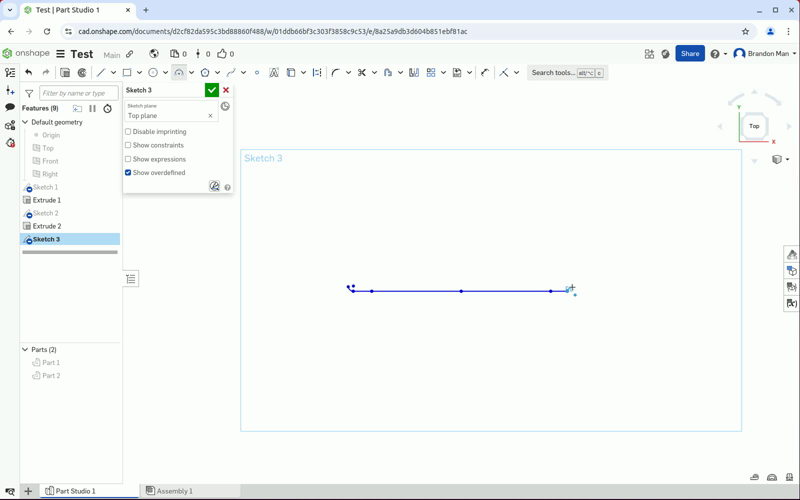
mouse_move(570, 289)
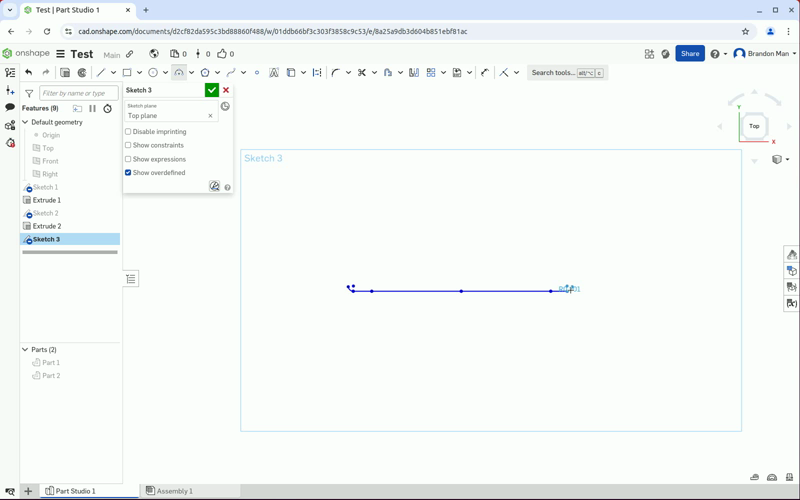
scroll(6)
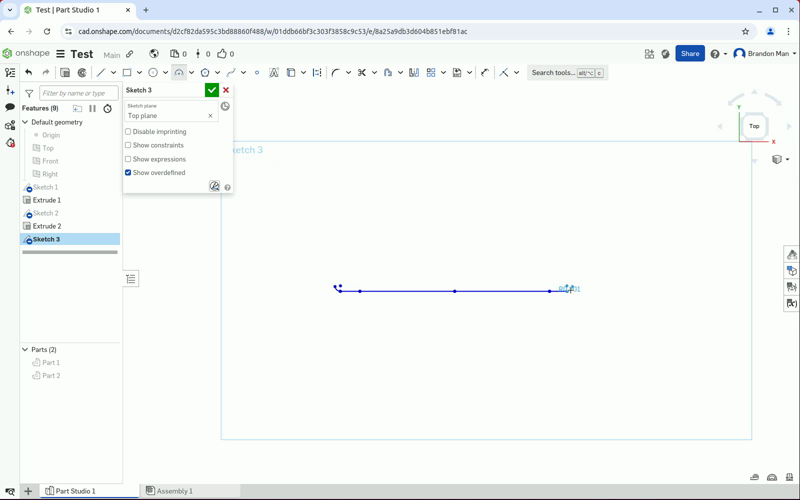
scroll(6)
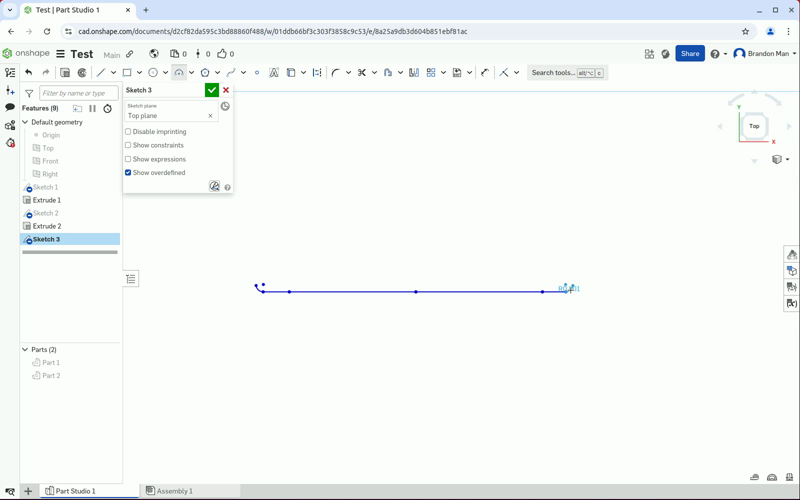
scroll(6)
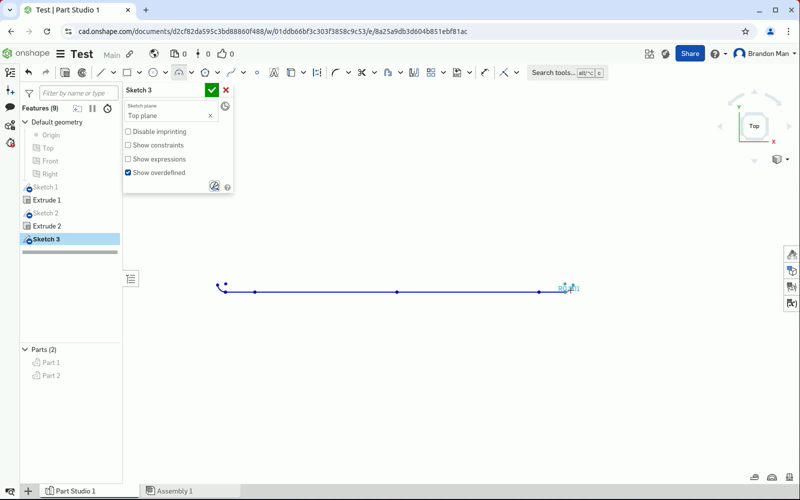
scroll(6)
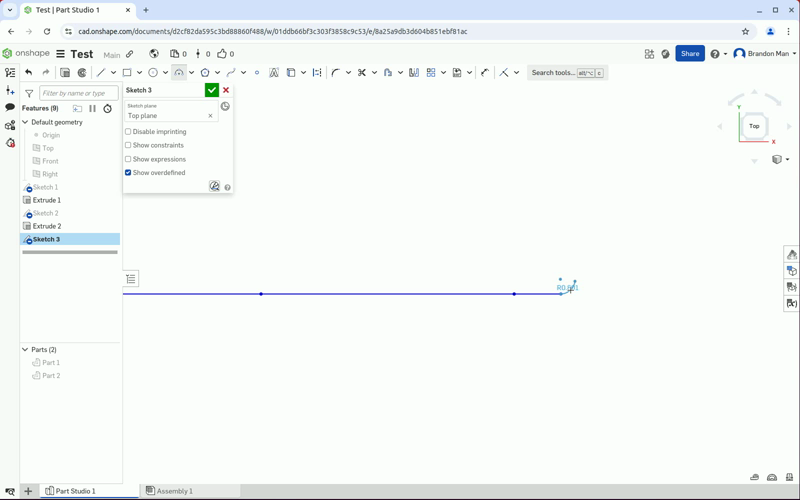
scroll(6)
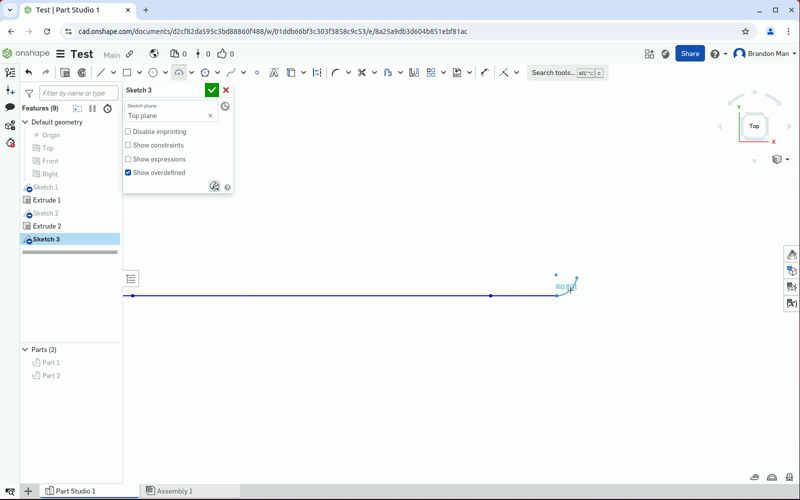
scroll(6)
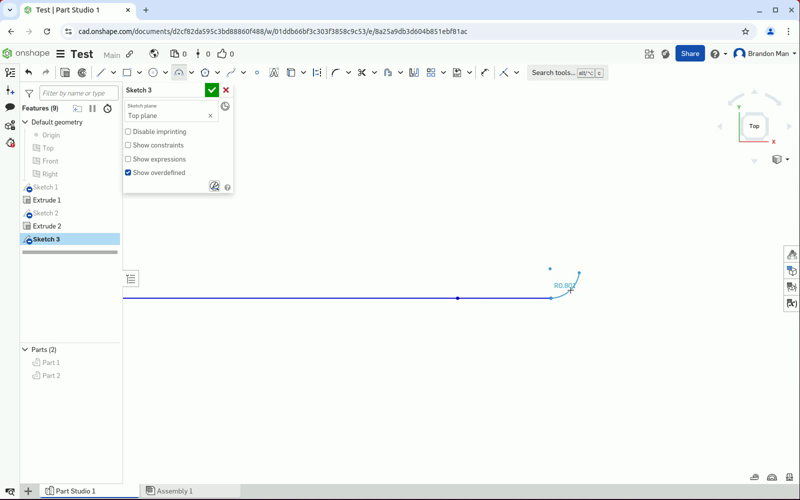
scroll(6)
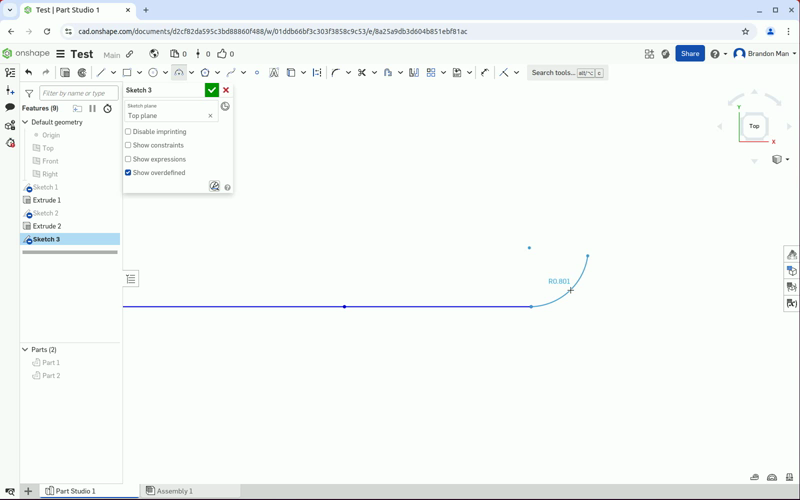
click(570, 289)
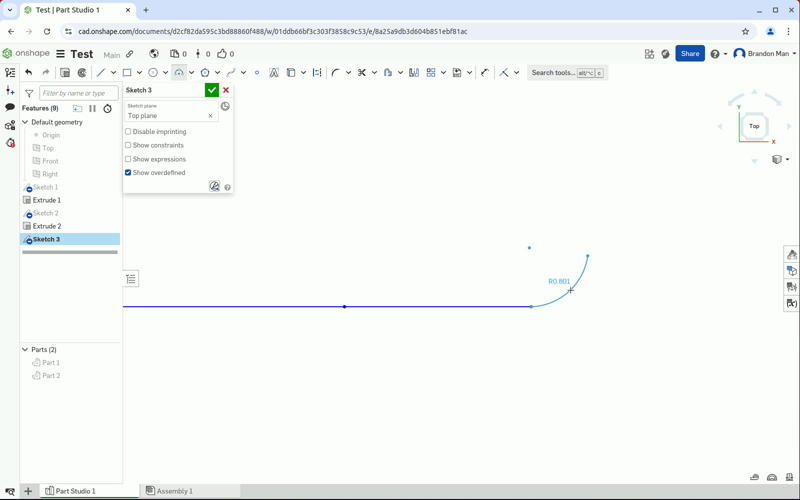
scroll(-6)
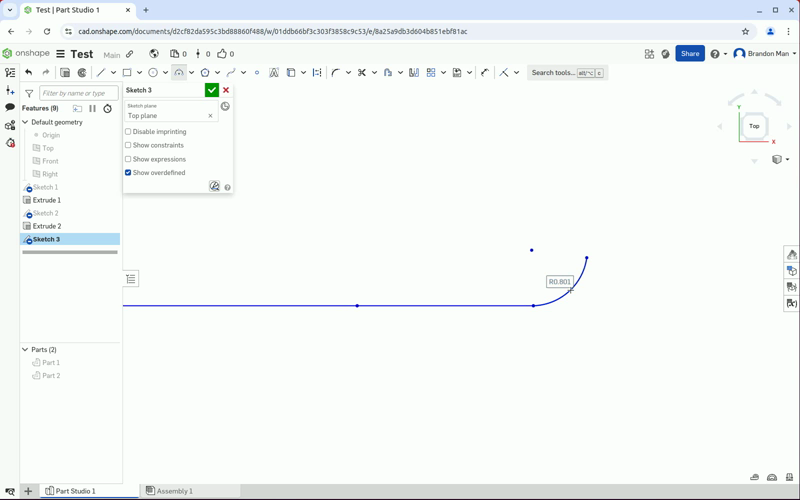
scroll(-6)
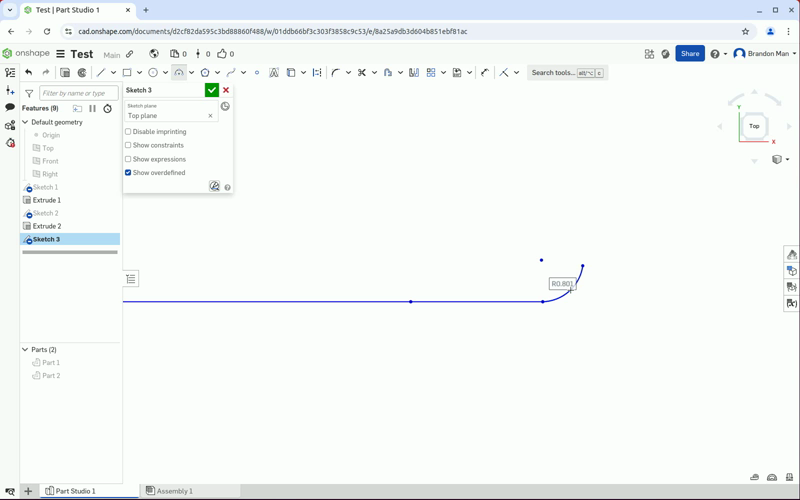
scroll(-6)
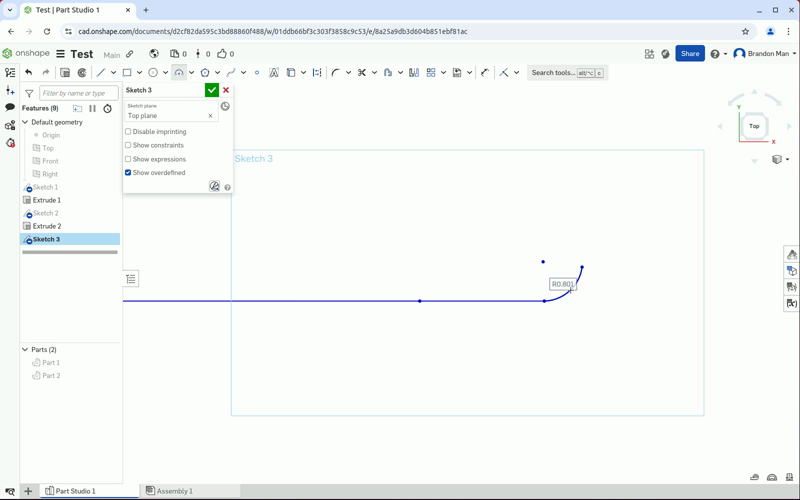
scroll(-6)
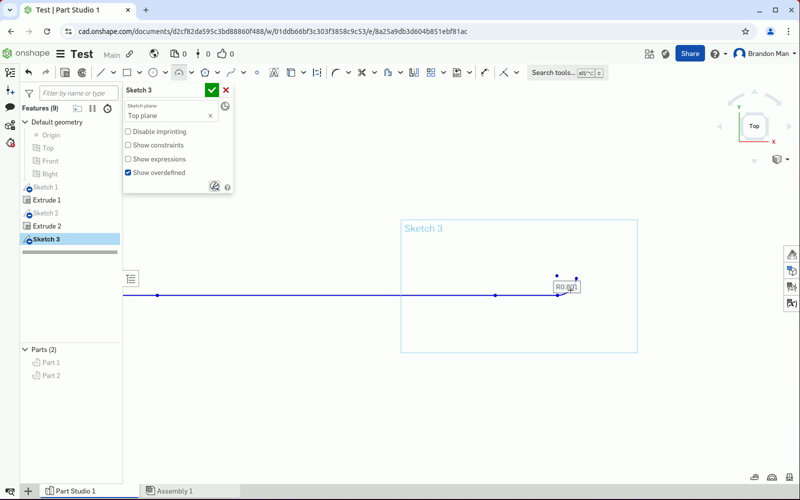
scroll(-6)
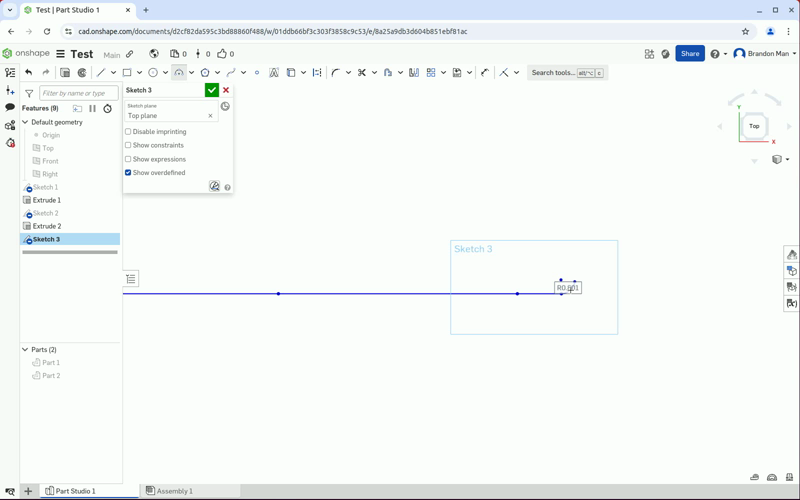
scroll(-6)
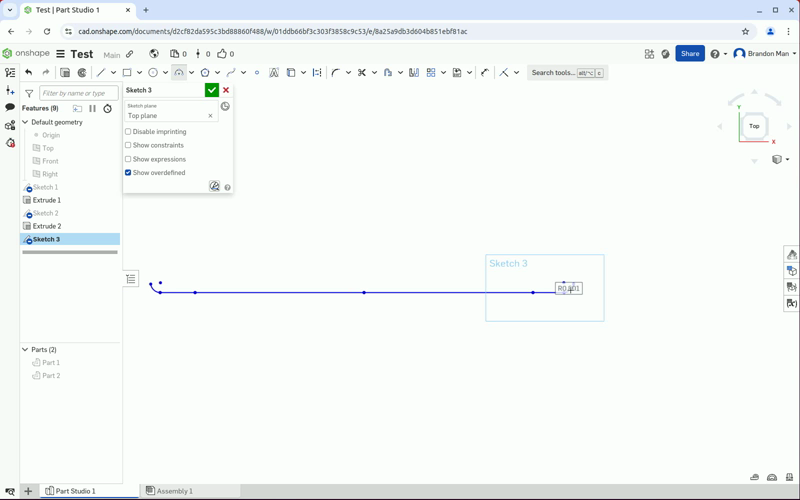
scroll(-6)
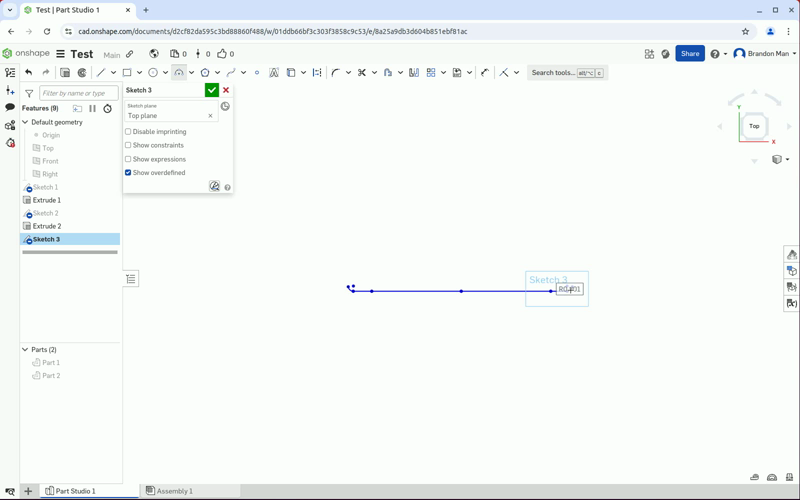
key_up(shift)
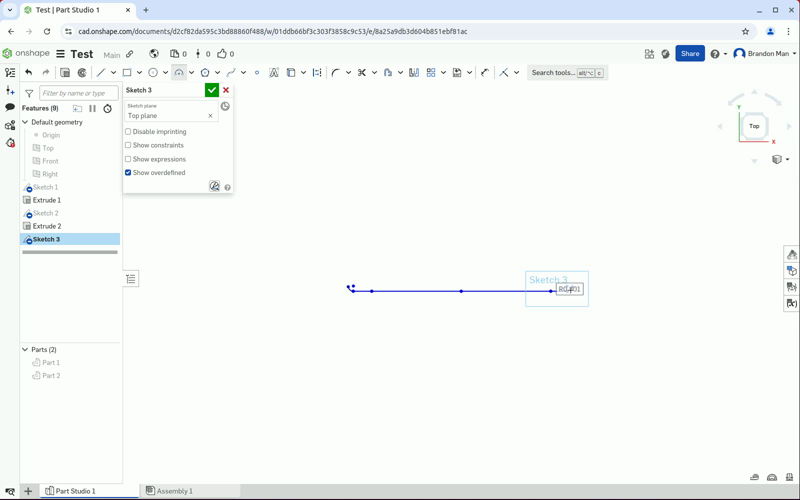
key(esc)
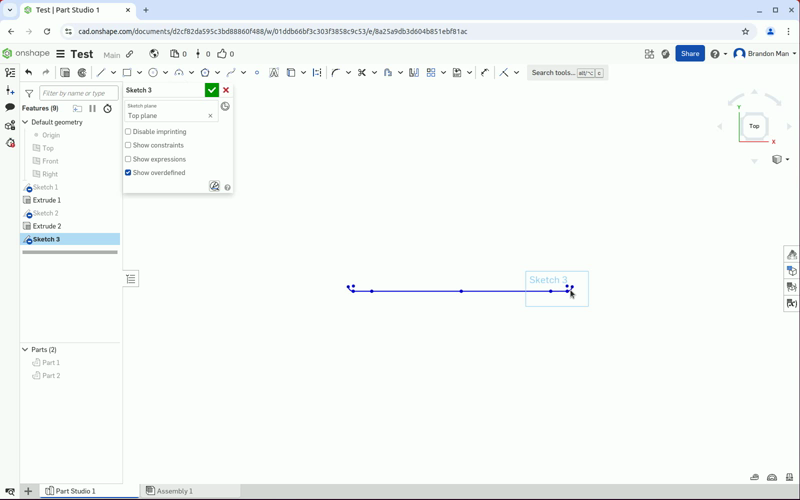
key(l)
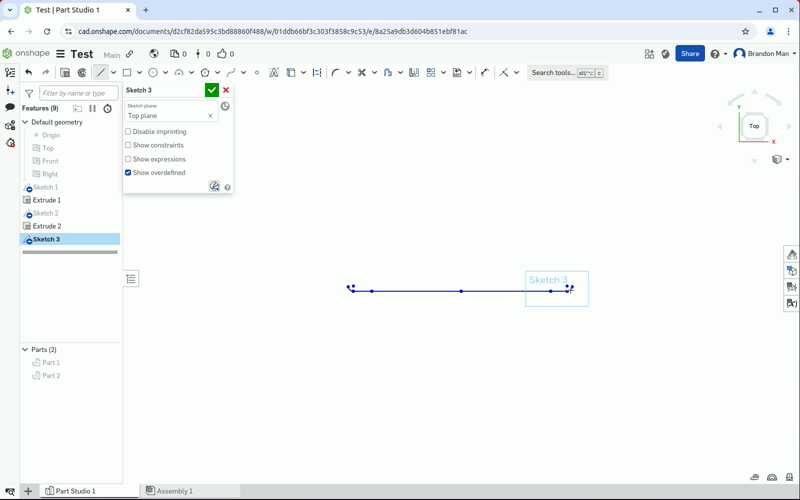
mouse_move(572, 286)
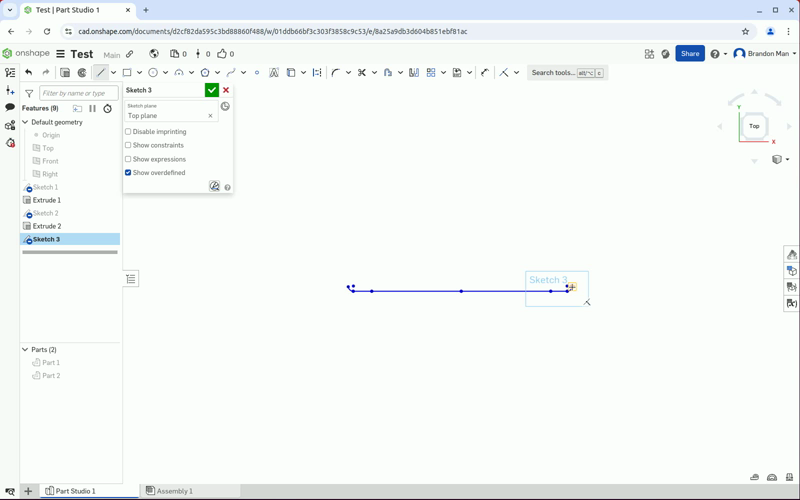
scroll(6)
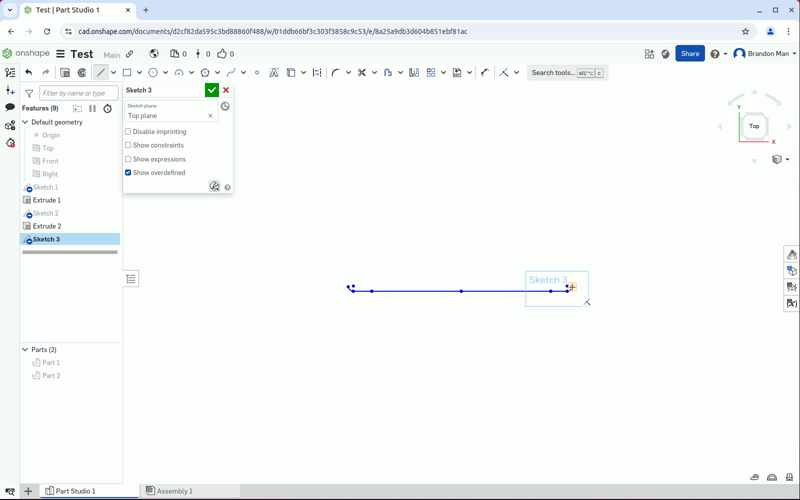
scroll(6)
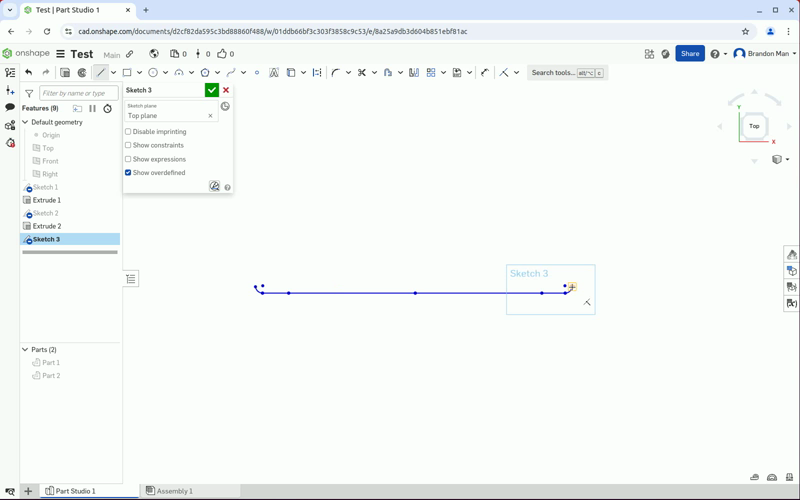
scroll(6)
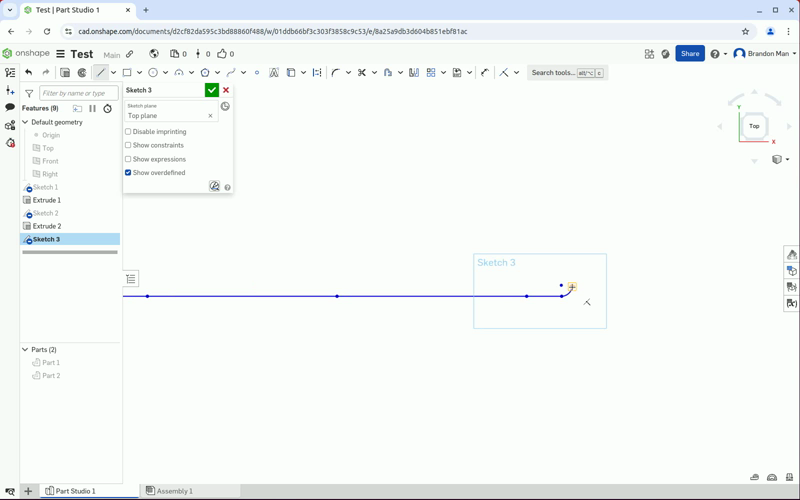
scroll(6)
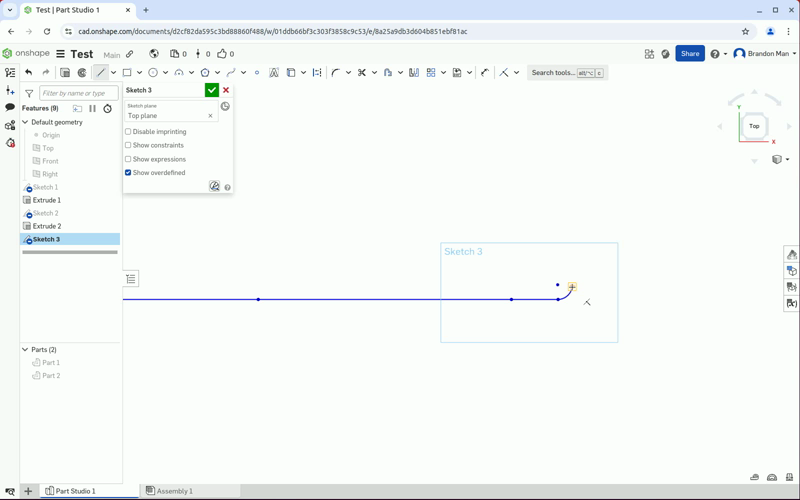
scroll(6)
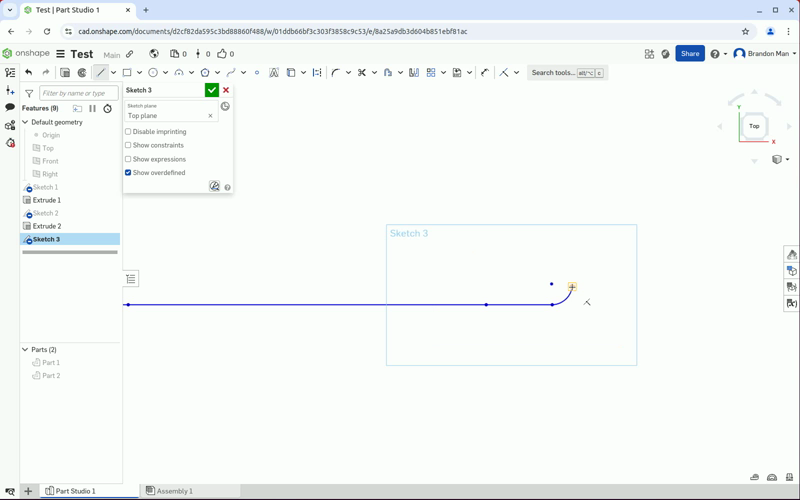
scroll(6)
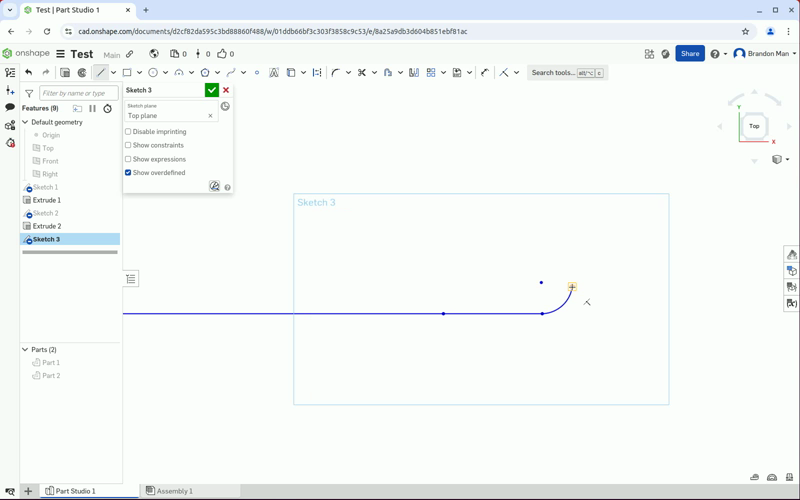
scroll(6)
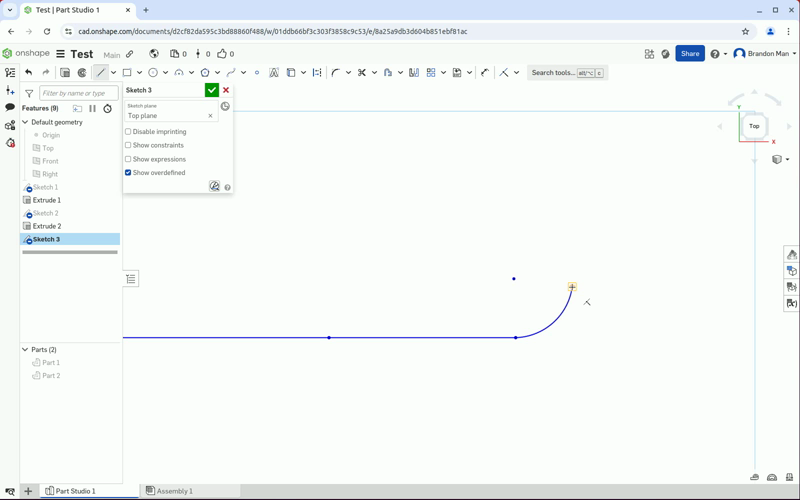
click(572, 286)
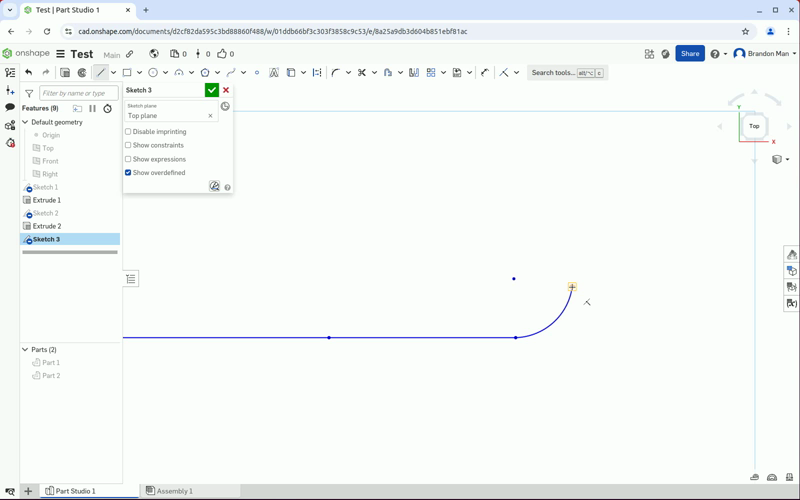
scroll(-6)
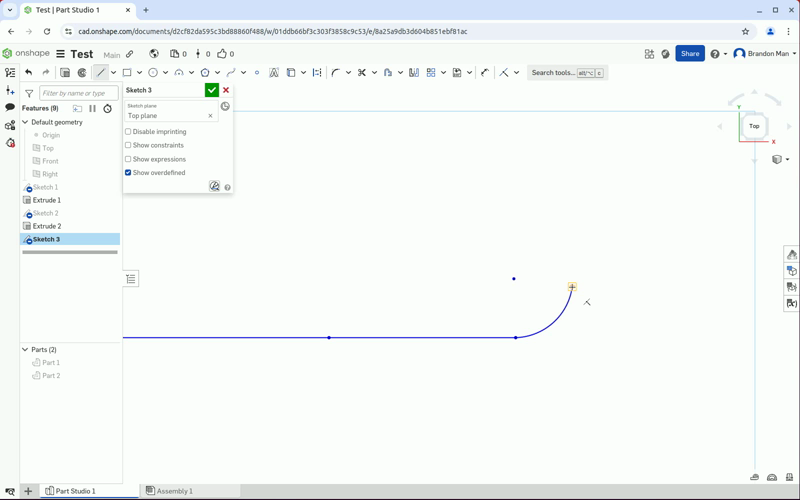
scroll(-6)
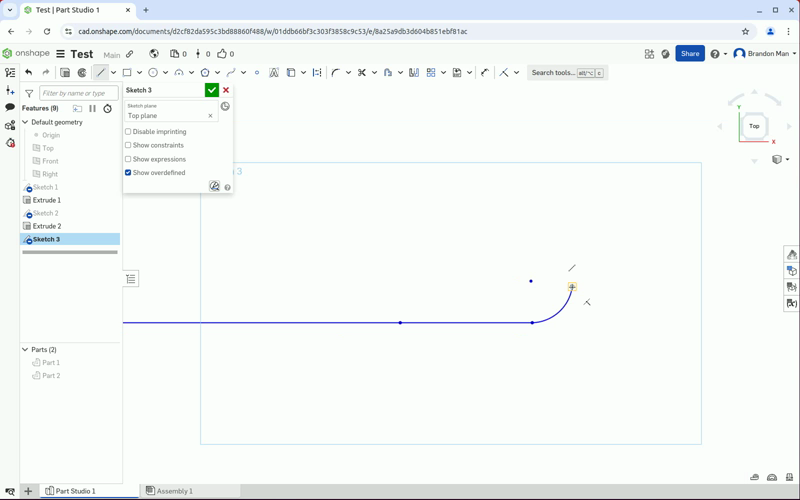
scroll(-6)
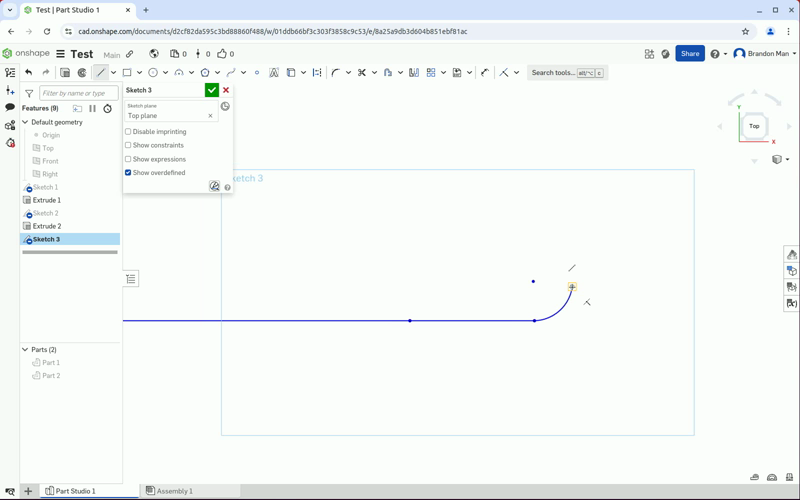
scroll(-6)
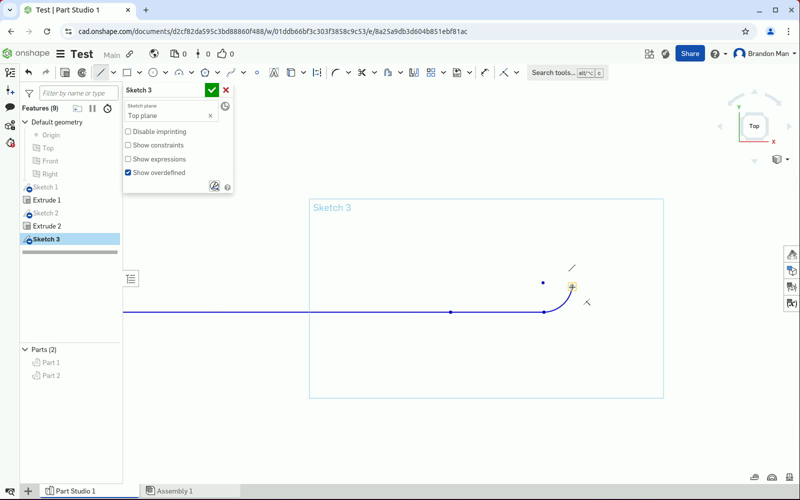
scroll(-6)
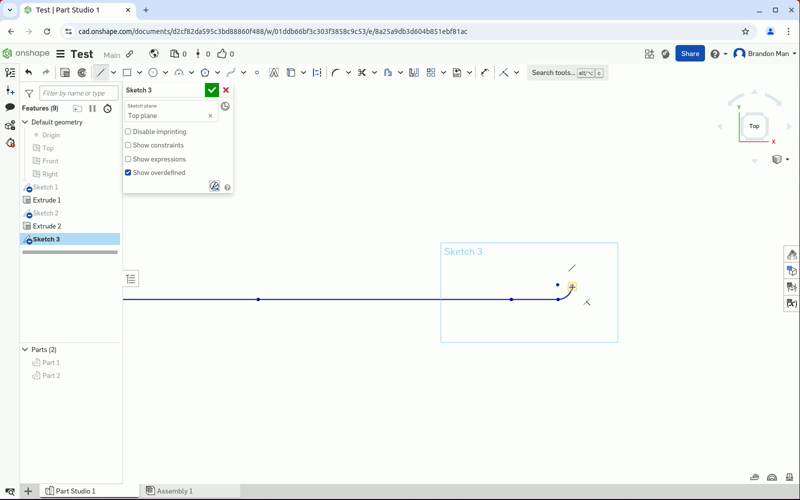
scroll(-6)
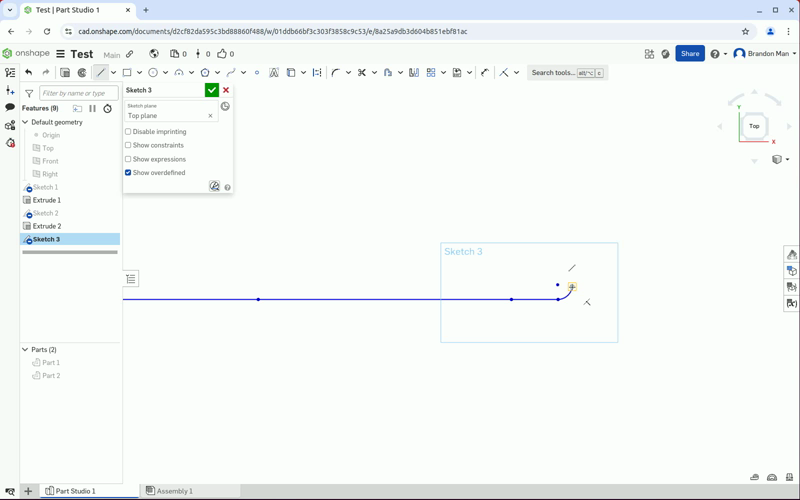
scroll(-6)
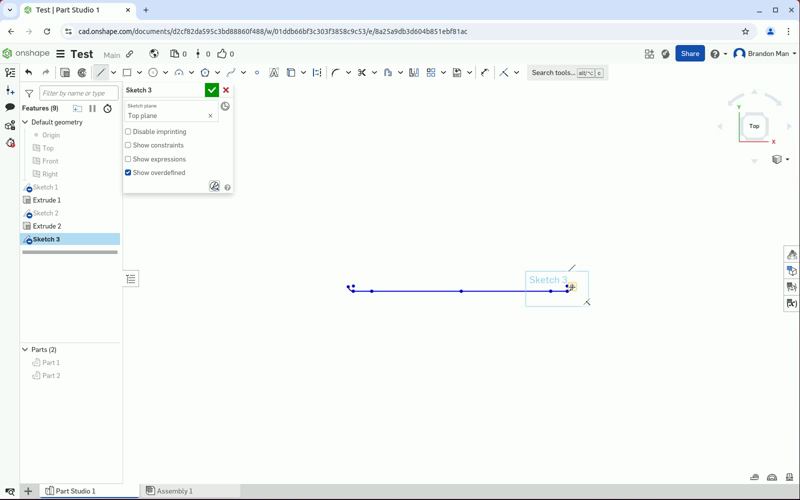
key_down(shift)
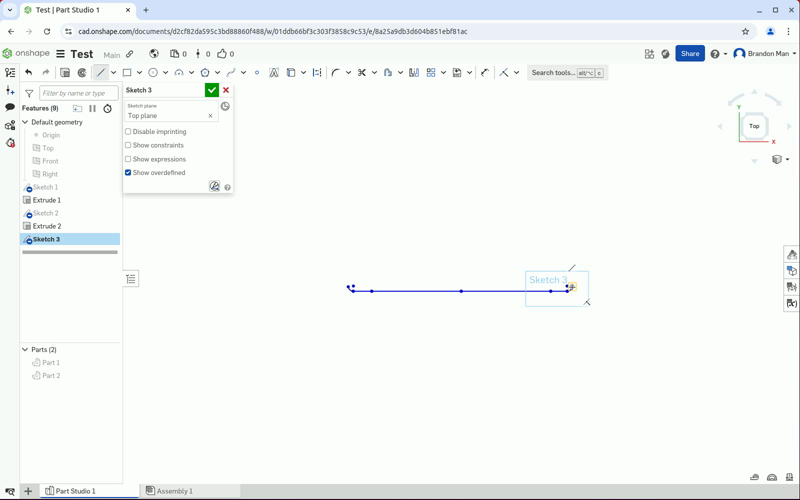
mouse_move(589, 286)
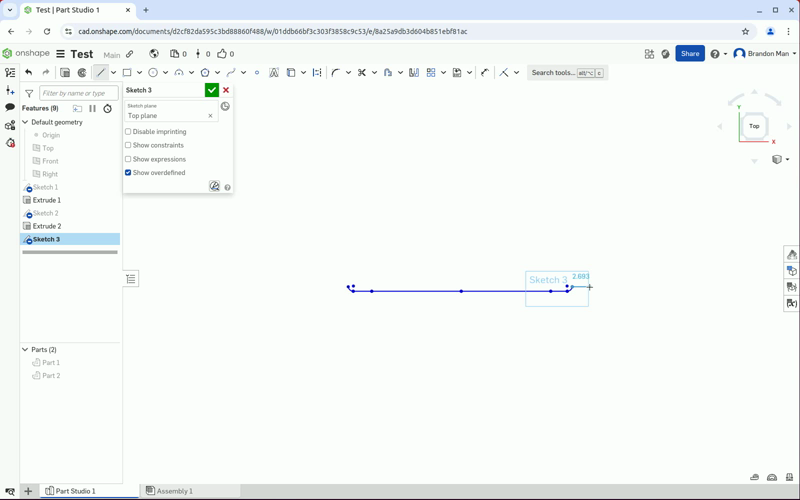
mouse_move(572, 279)
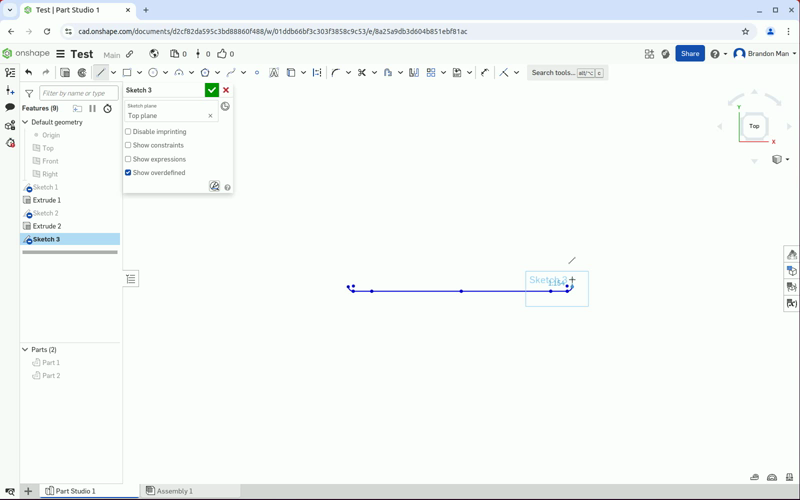
scroll(6)
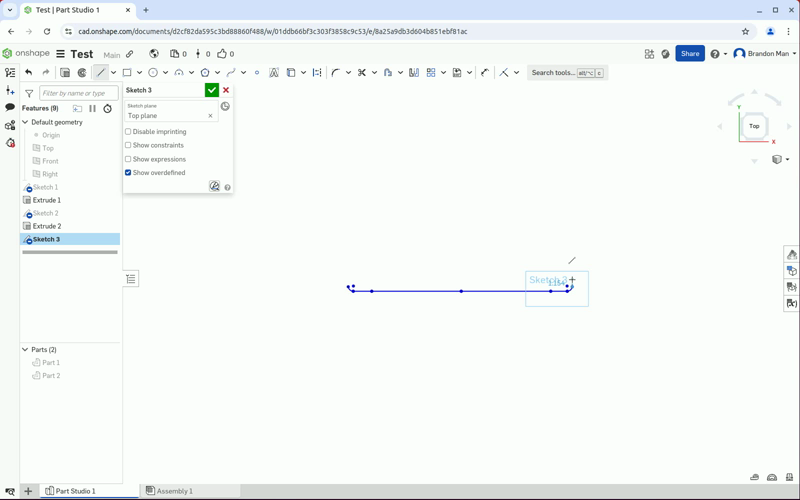
scroll(6)
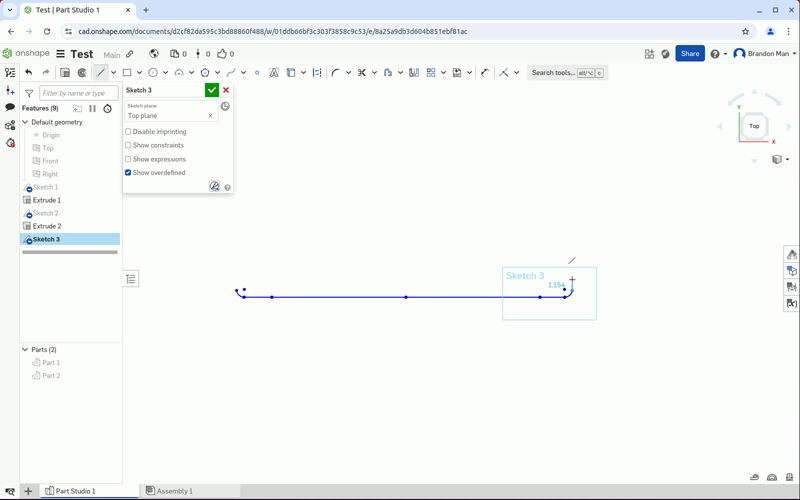
scroll(6)
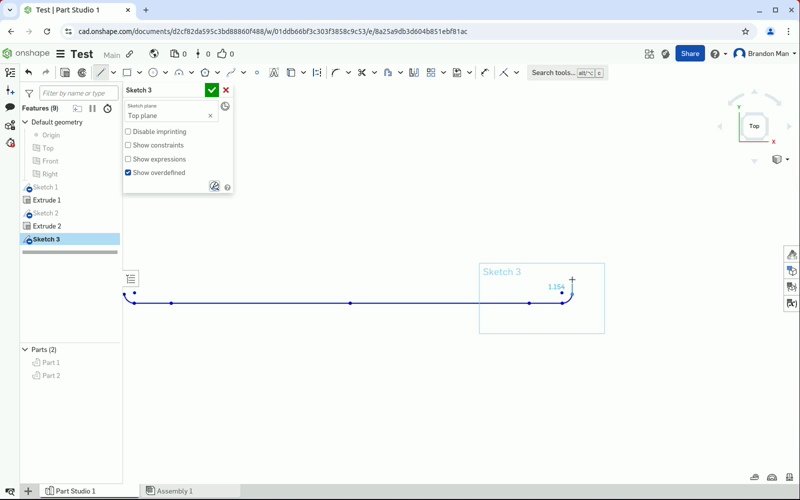
scroll(6)
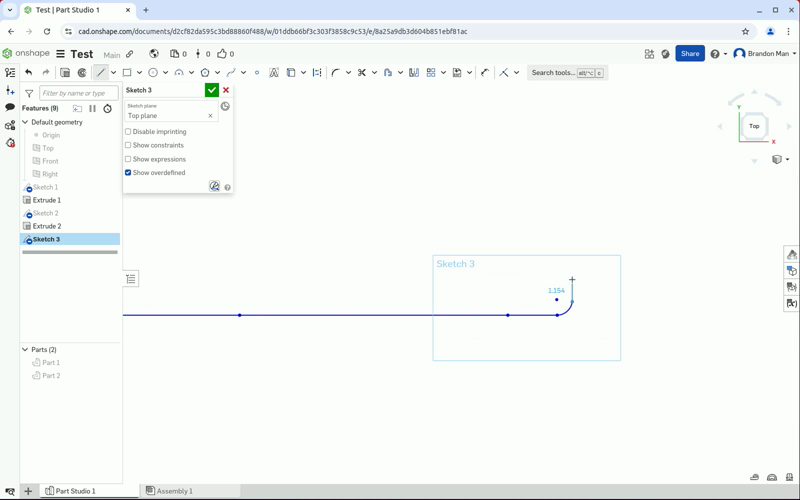
scroll(6)
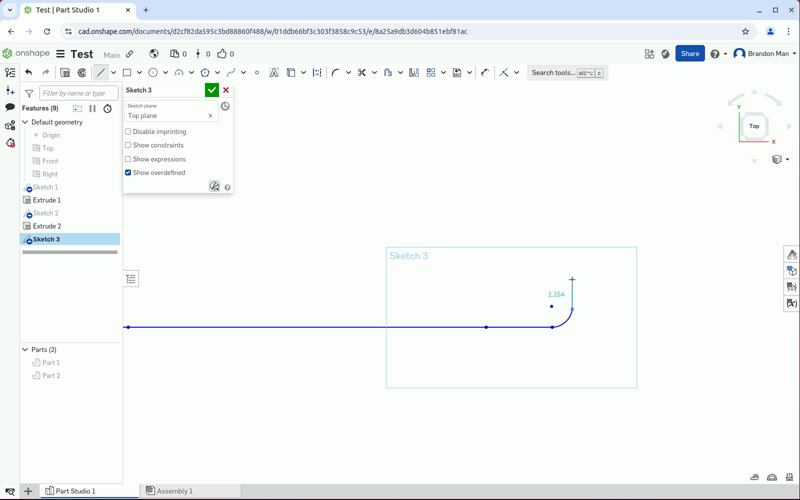
scroll(6)
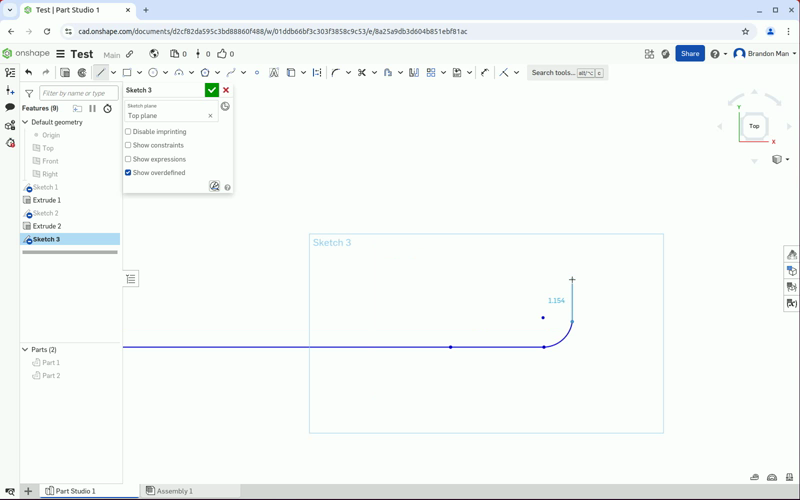
scroll(6)
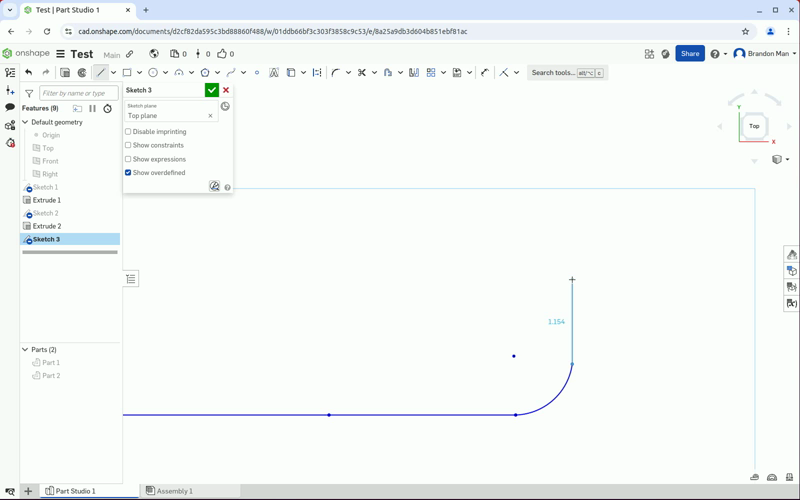
click(572, 279)
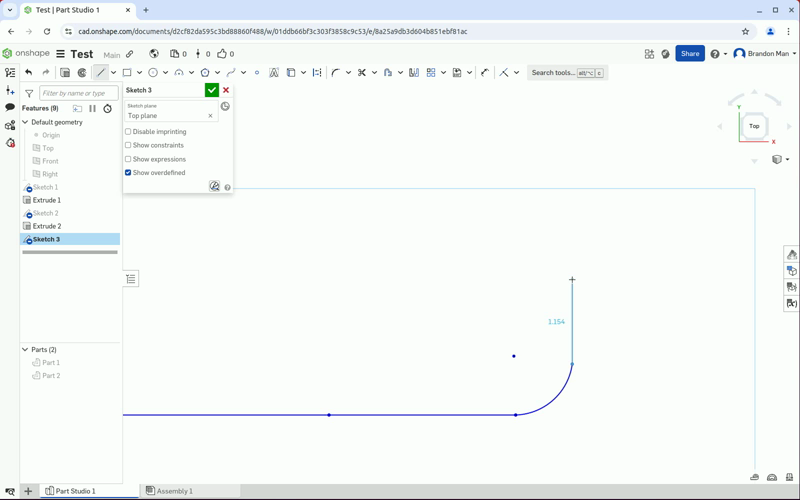
scroll(-6)
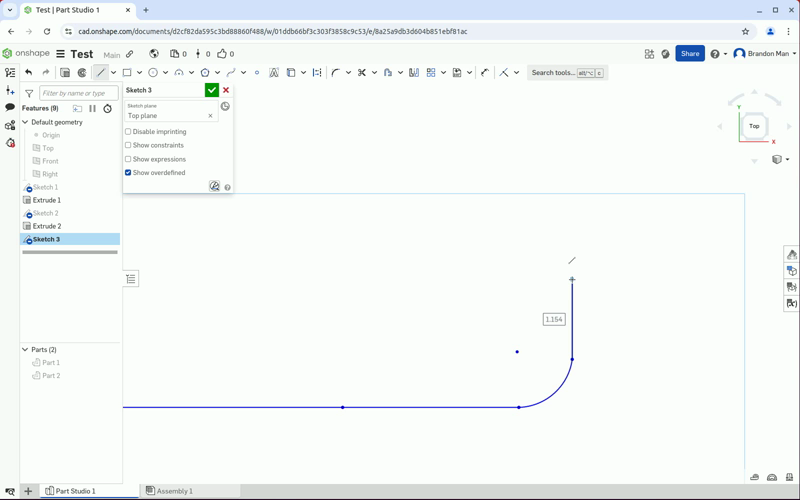
scroll(-6)
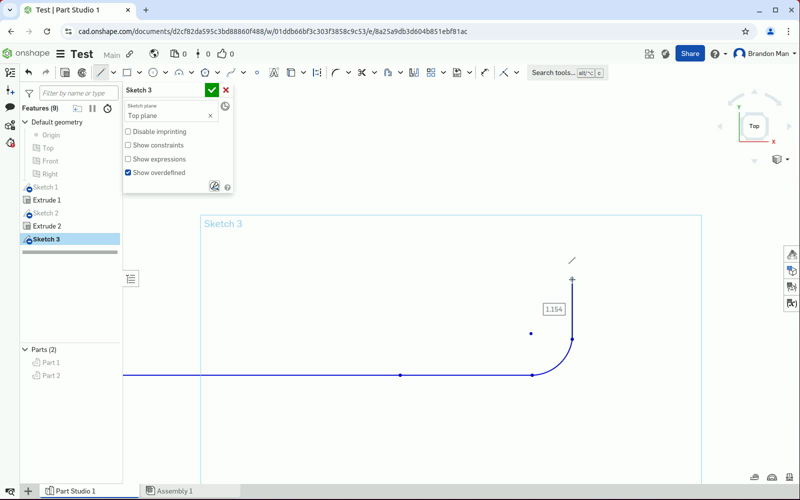
scroll(-6)
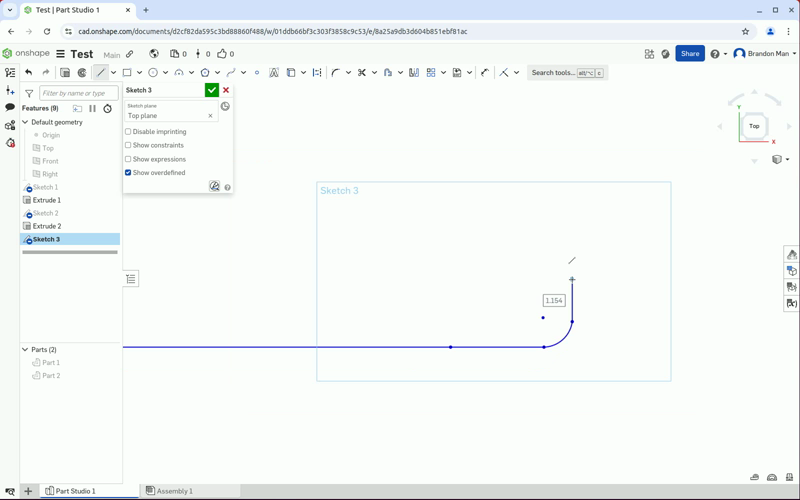
scroll(-6)
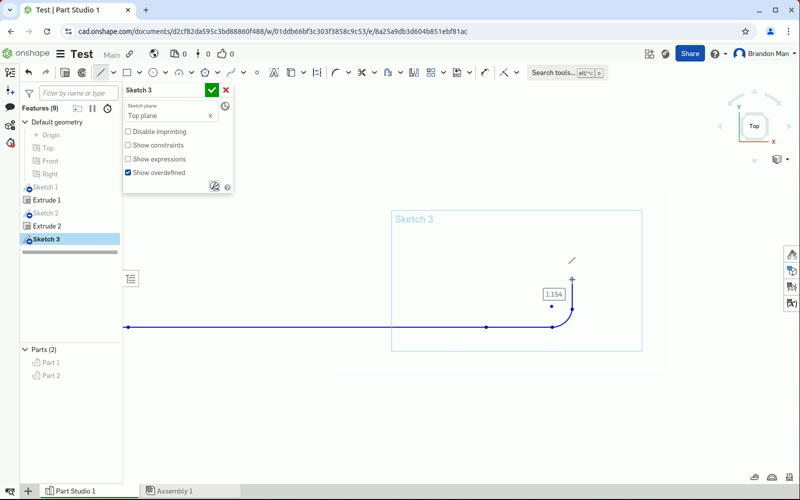
scroll(-6)
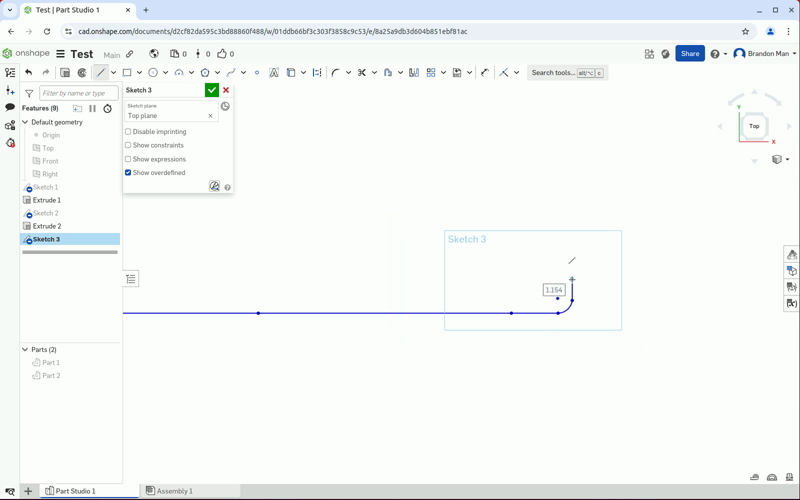
scroll(-6)
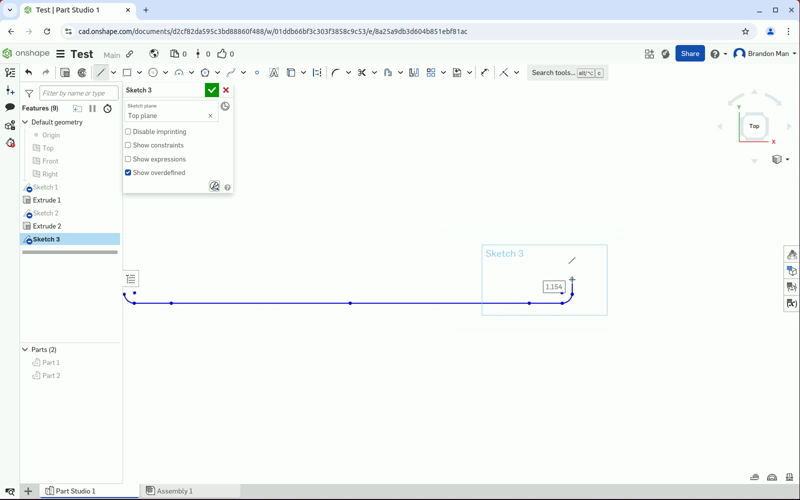
scroll(-6)
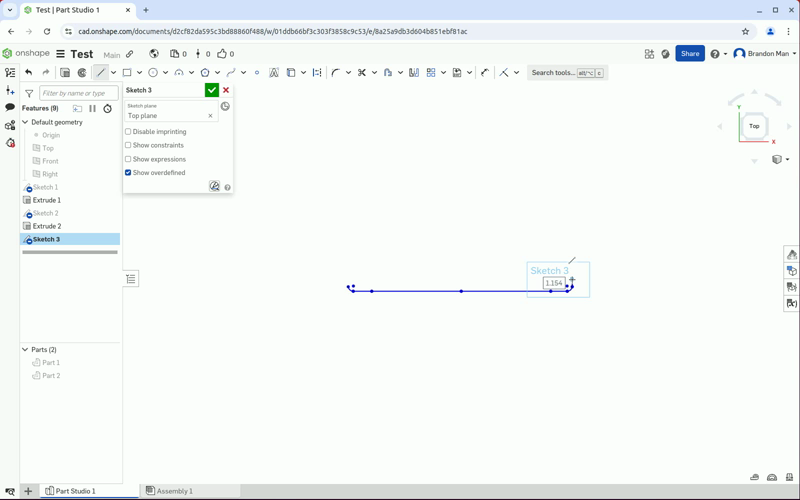
key_up(shift)
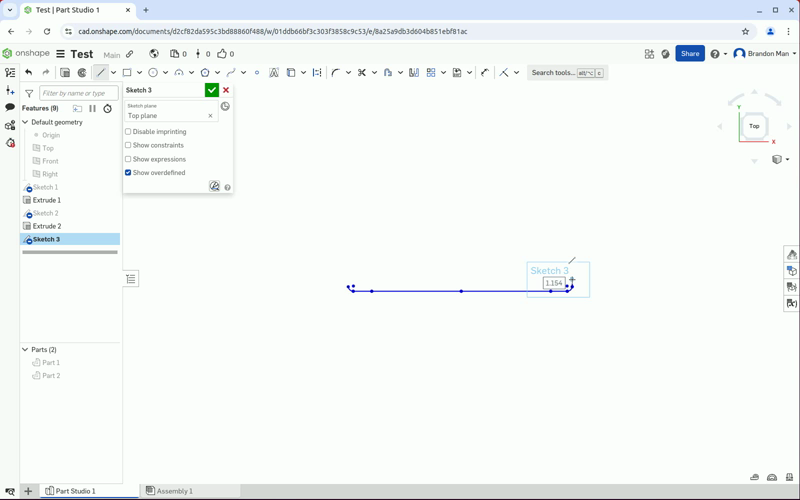
key(esc)
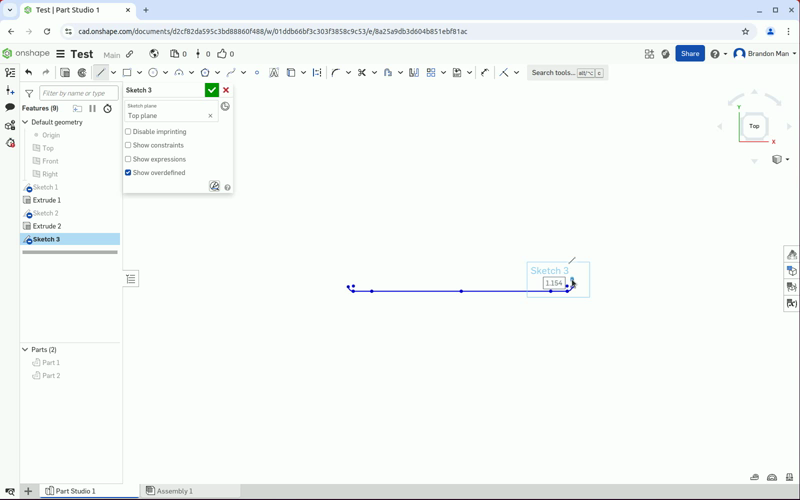
key(a)
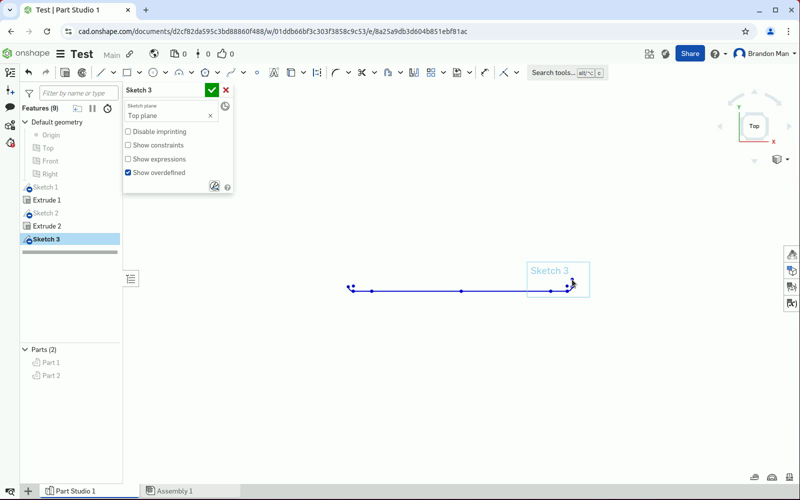
mouse_move(572, 279)
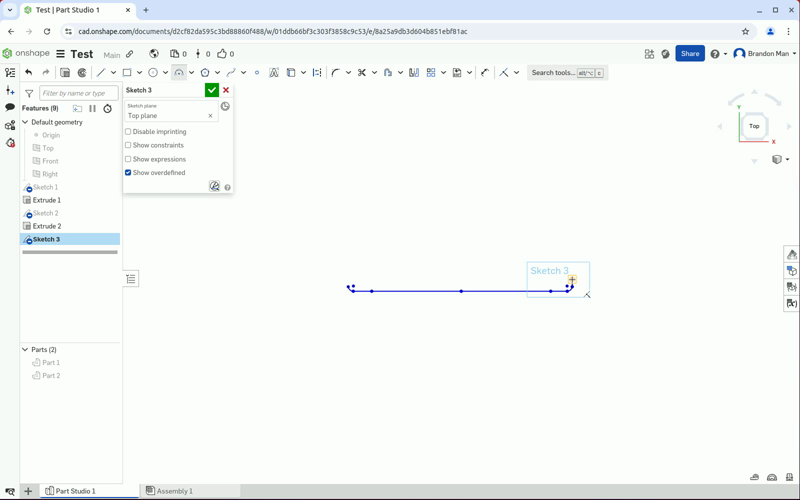
click(572, 279)
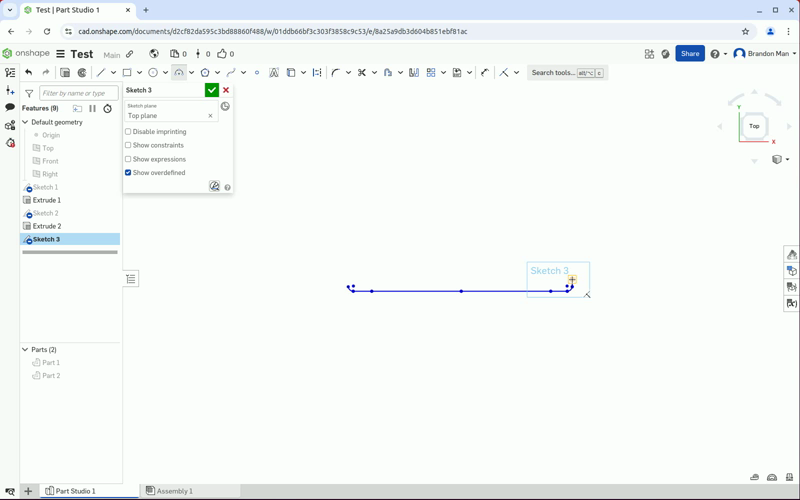
key_down(shift)
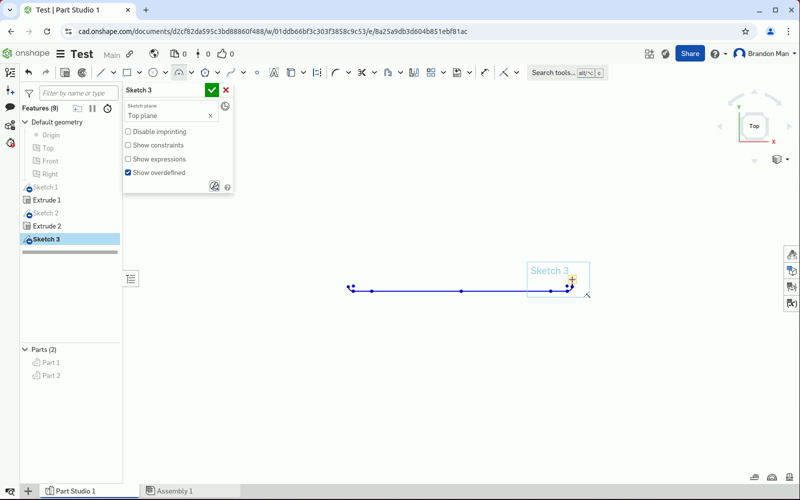
mouse_move(567, 274)
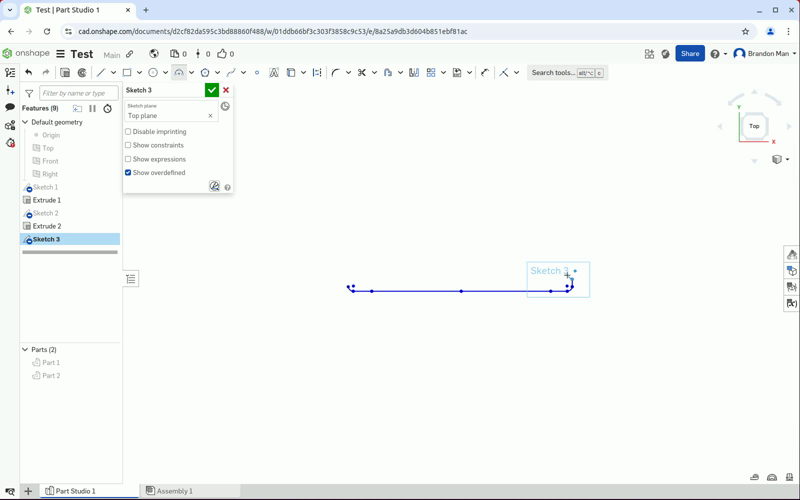
scroll(6)
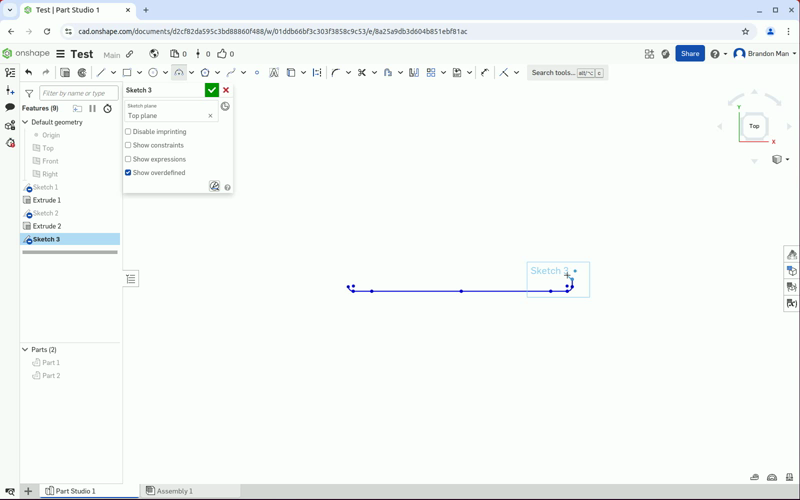
scroll(6)
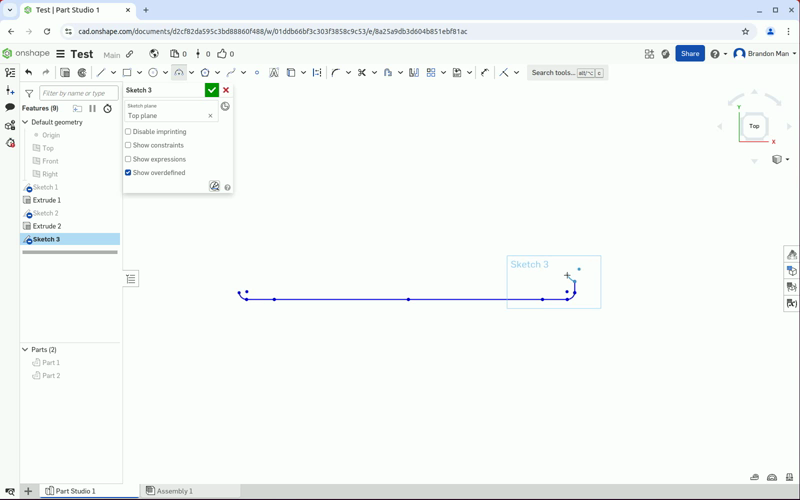
scroll(6)
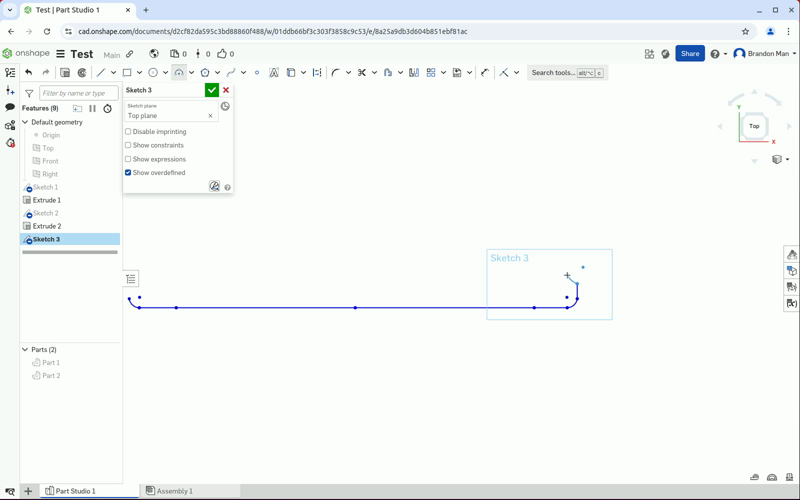
scroll(6)
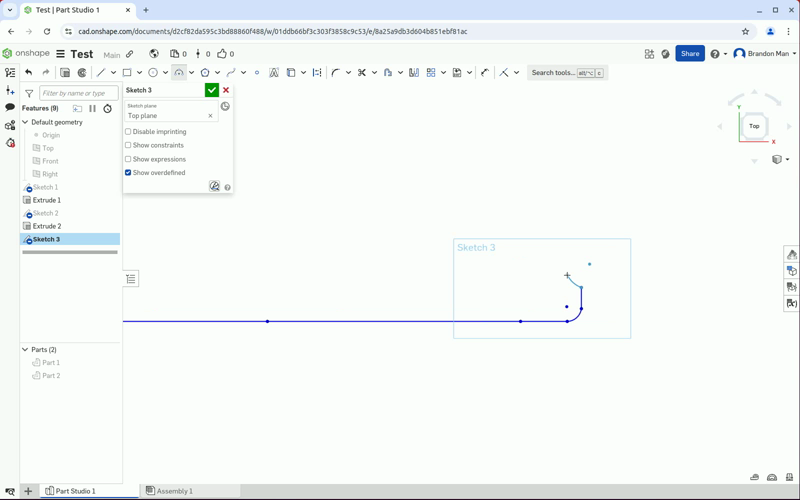
scroll(6)
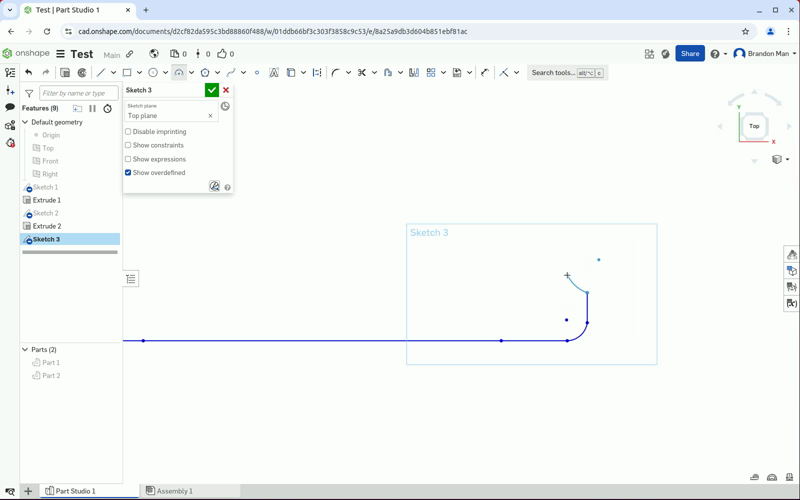
scroll(6)
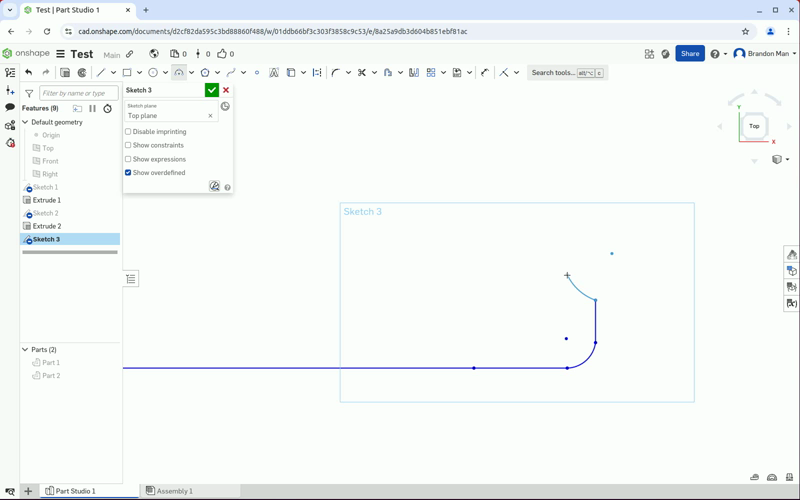
scroll(6)
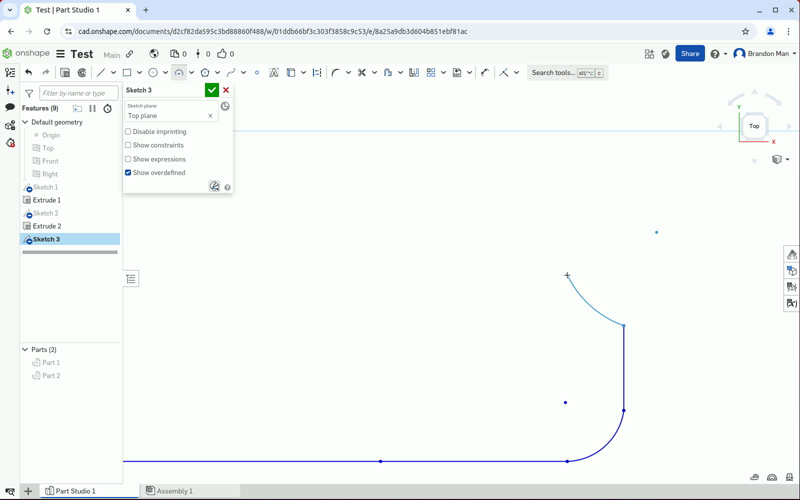
click(567, 274)
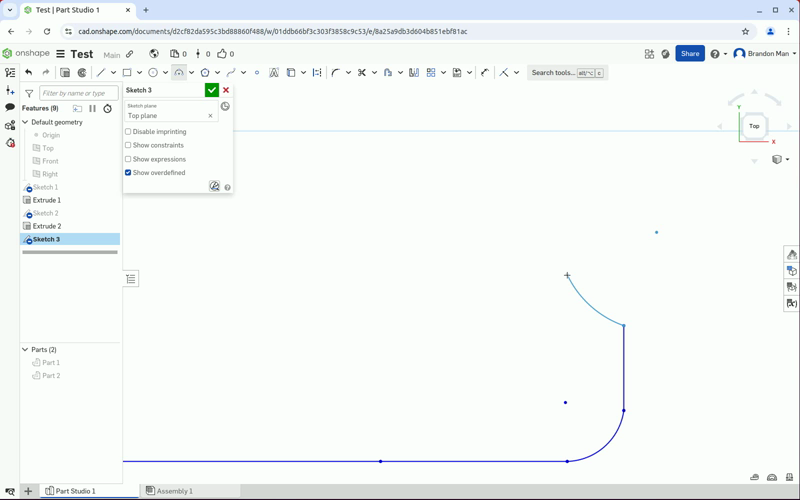
scroll(-6)
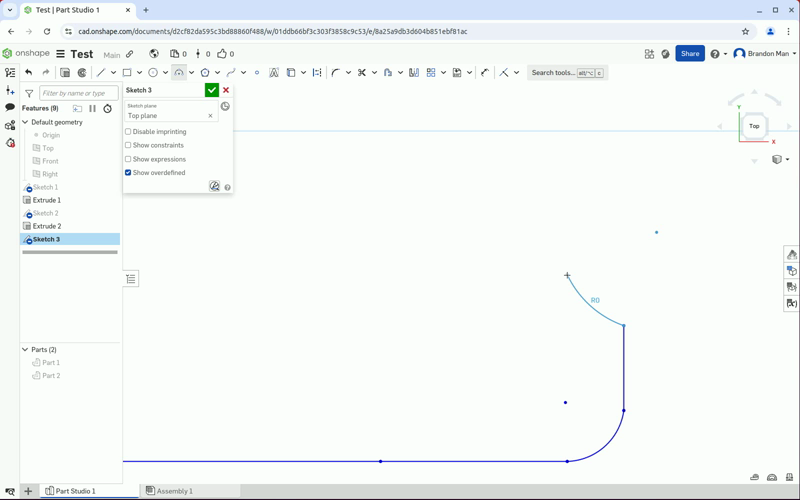
scroll(-6)
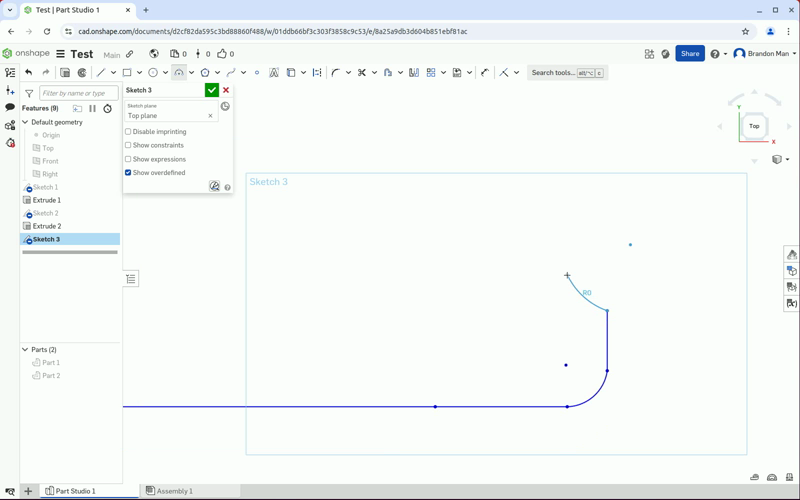
scroll(-6)
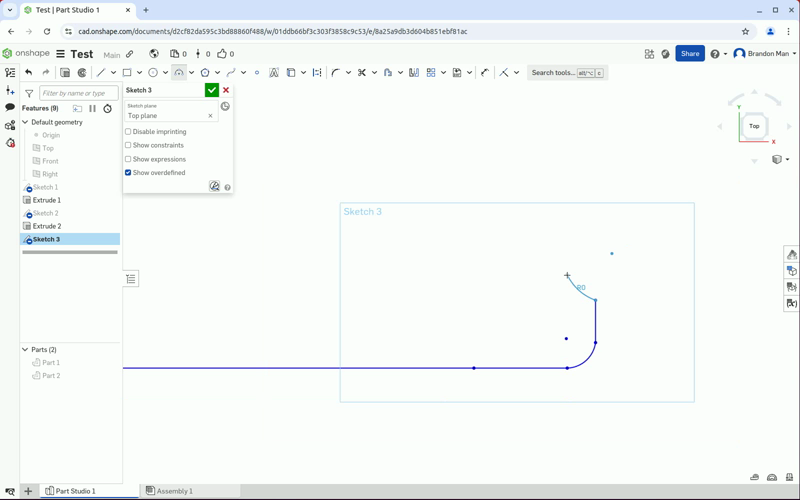
scroll(-6)
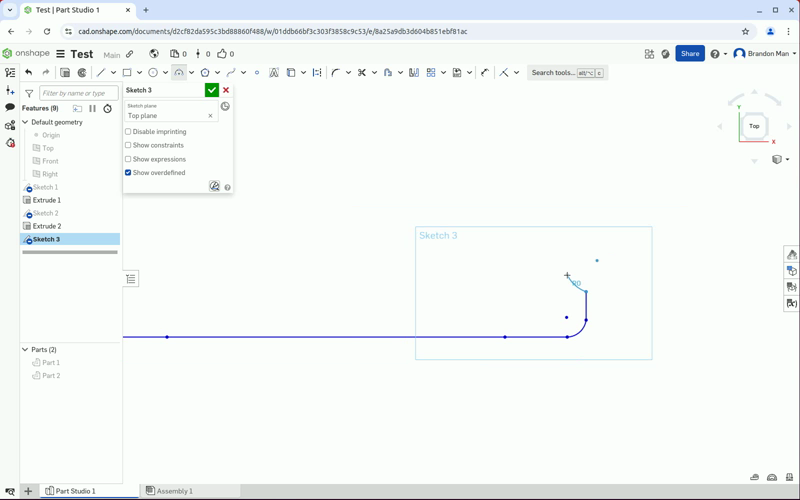
scroll(-6)
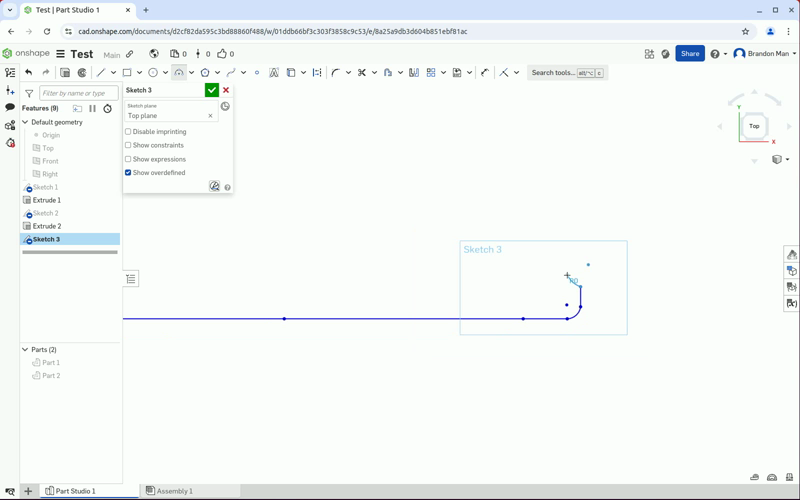
scroll(-6)
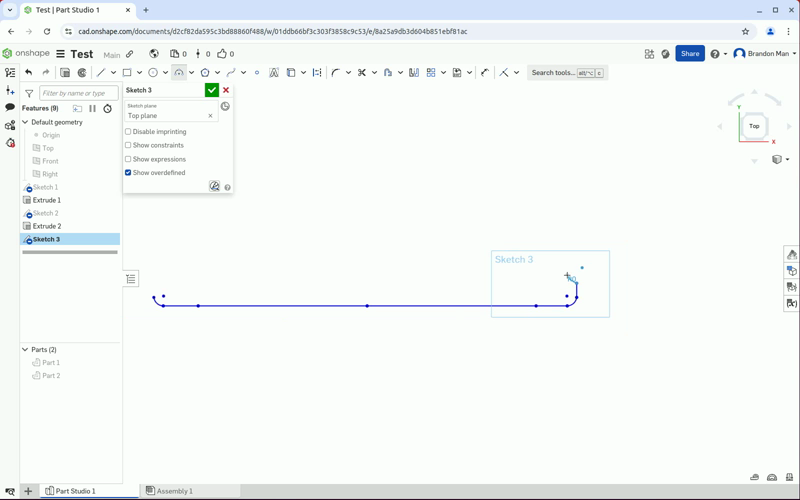
scroll(-6)
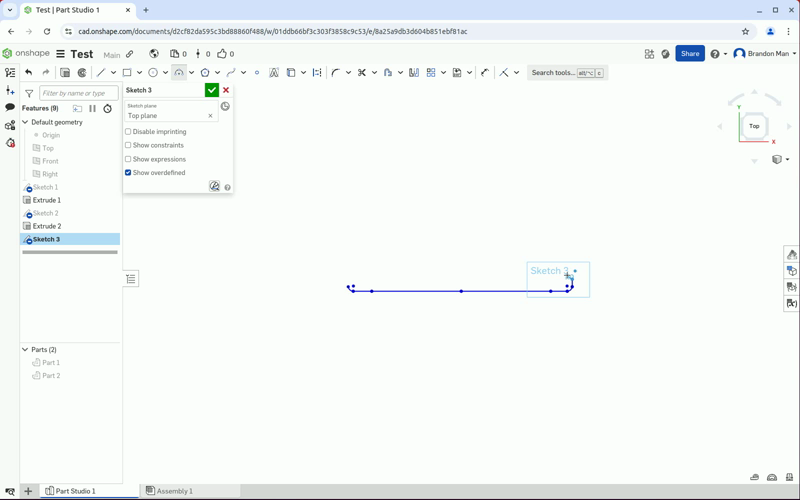
mouse_move(570, 276)
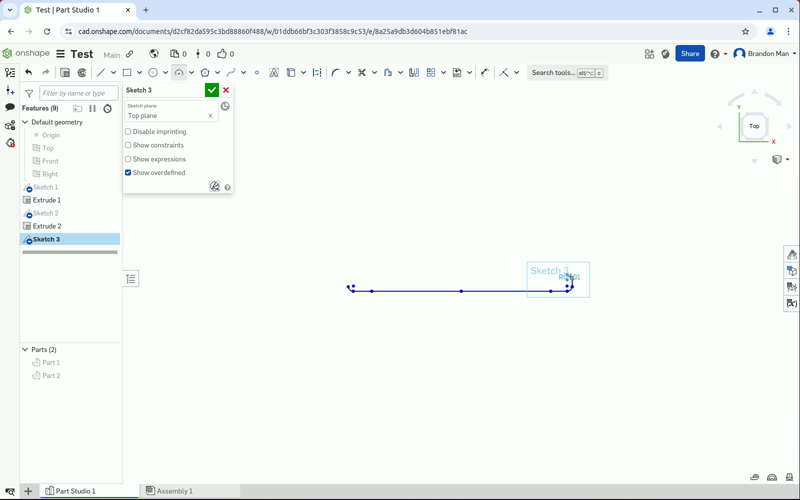
scroll(6)
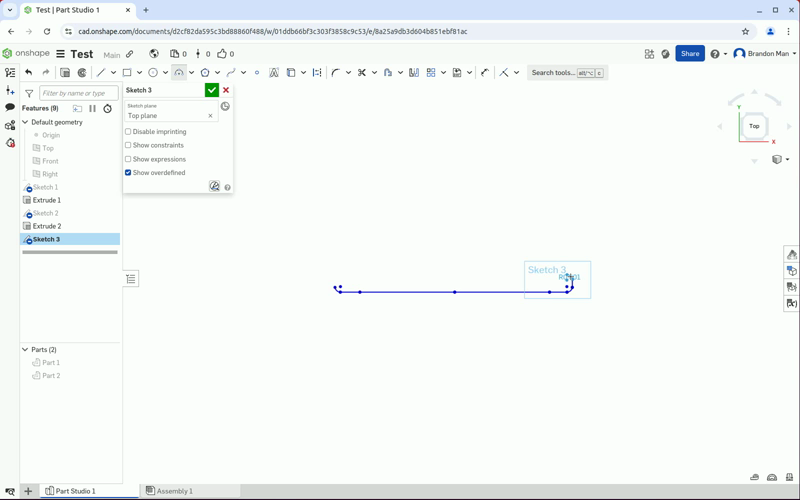
scroll(6)
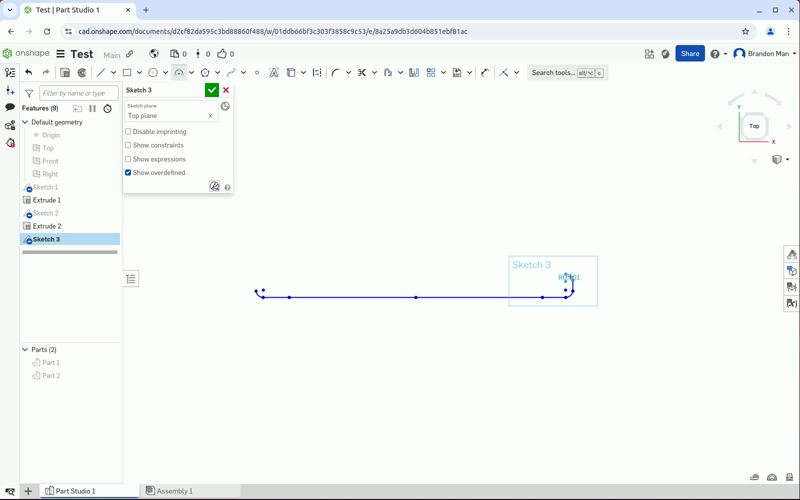
scroll(6)
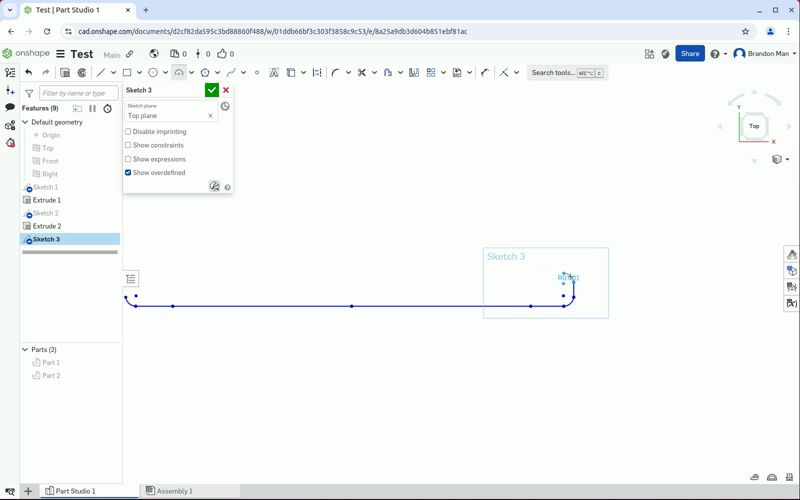
scroll(6)
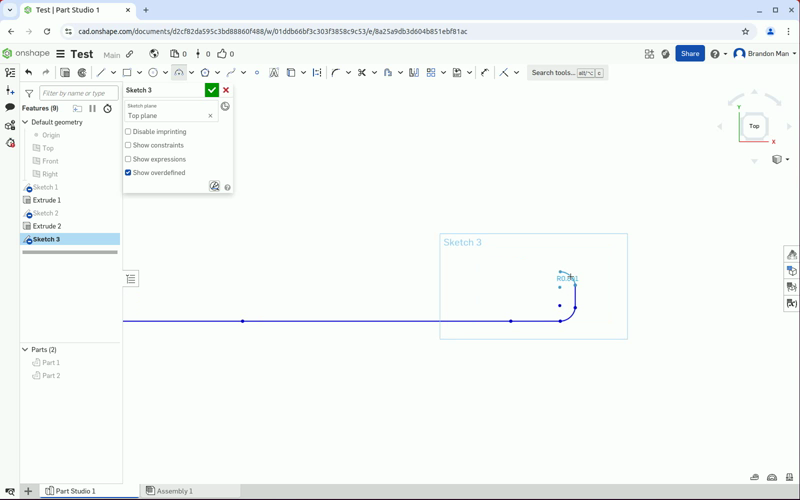
scroll(6)
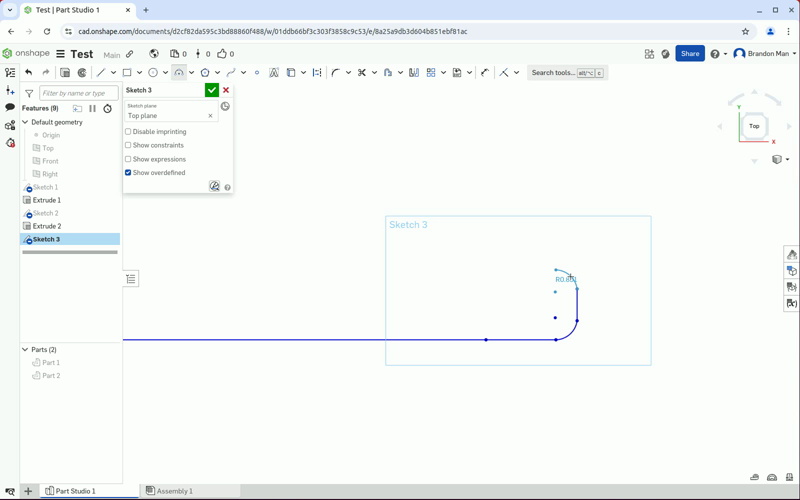
scroll(6)
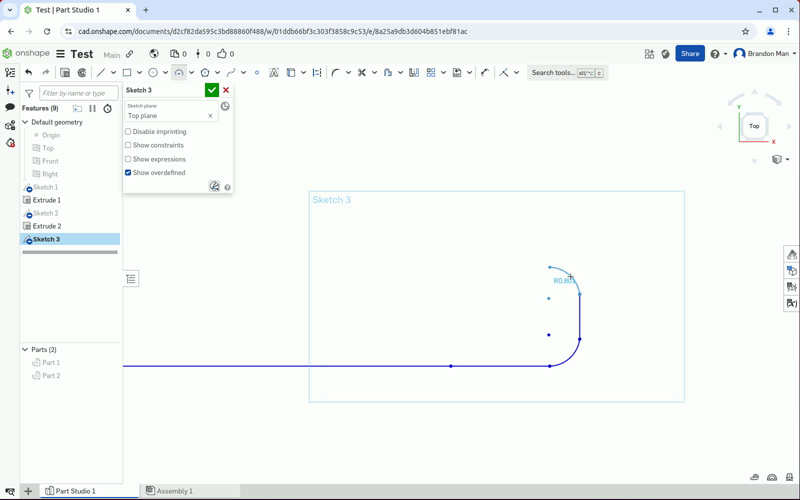
scroll(6)
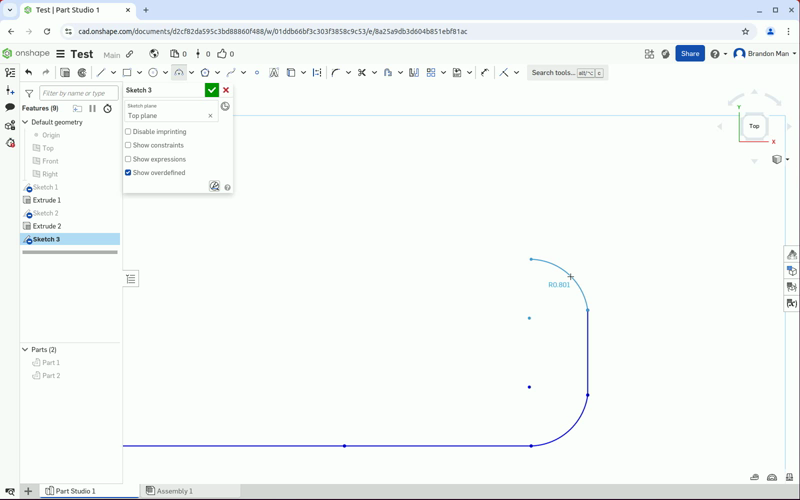
click(570, 276)
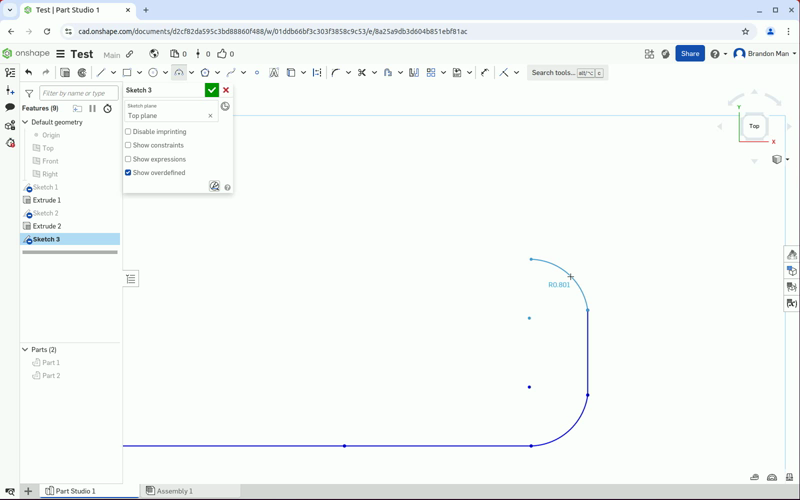
scroll(-6)
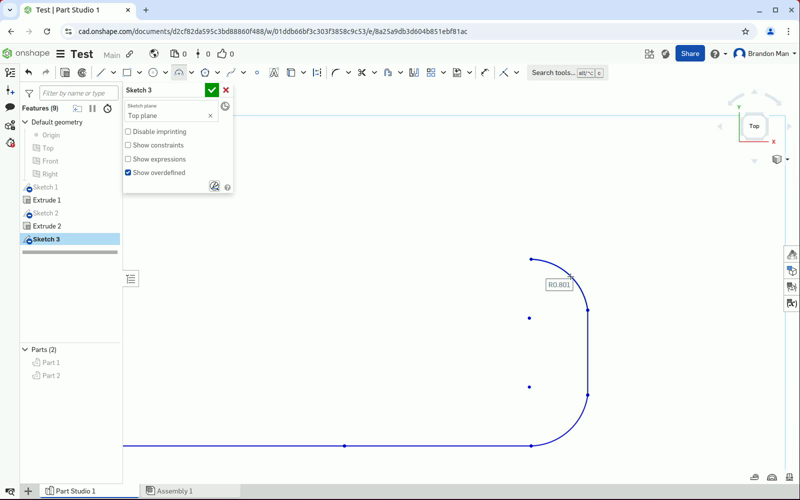
scroll(-6)
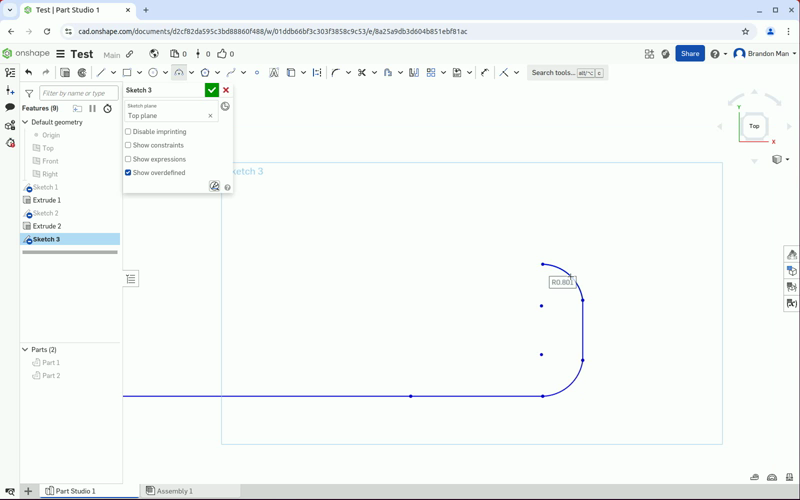
scroll(-6)
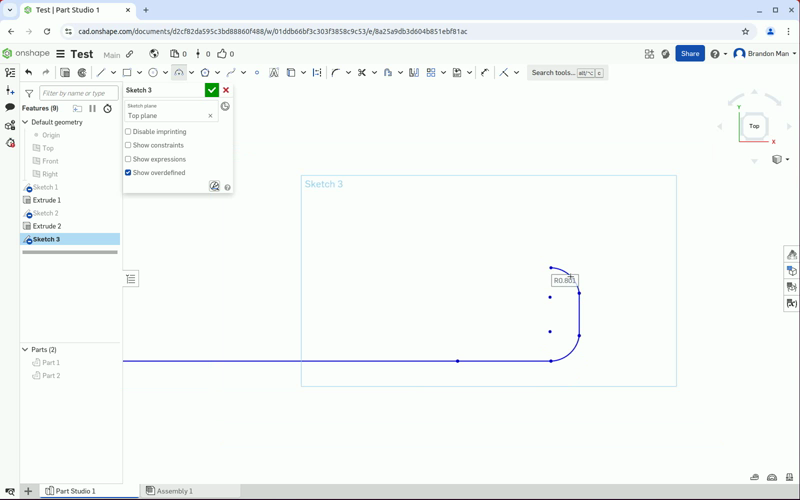
scroll(-6)
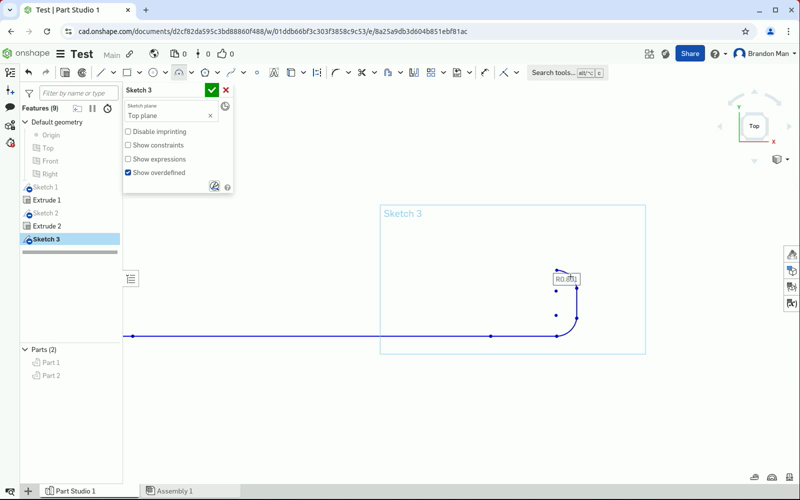
scroll(-6)
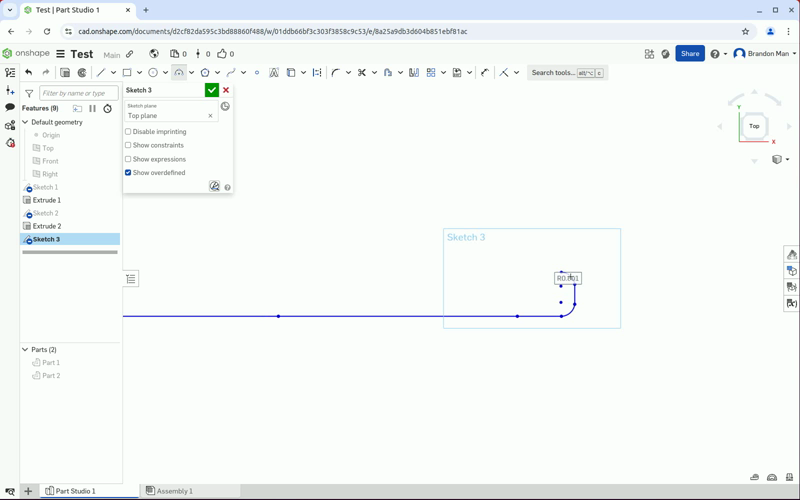
scroll(-6)
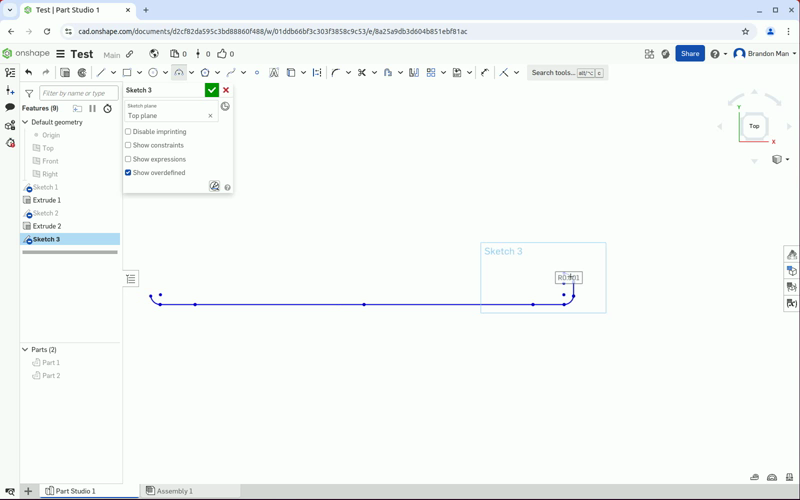
scroll(-6)
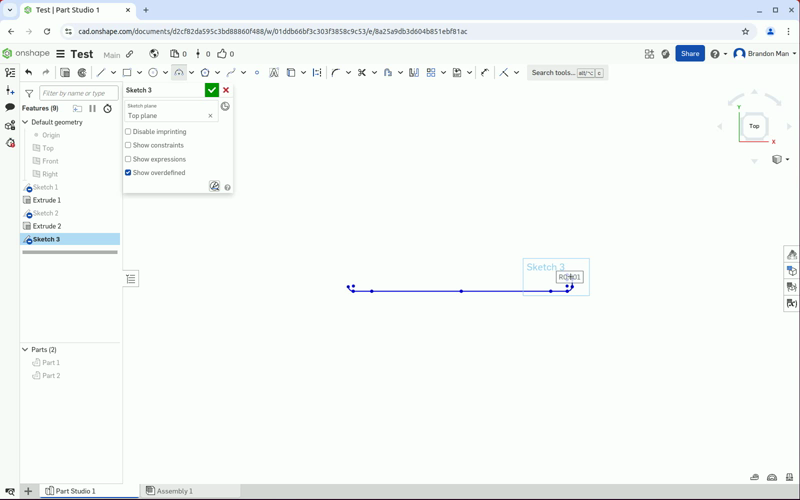
key_up(shift)
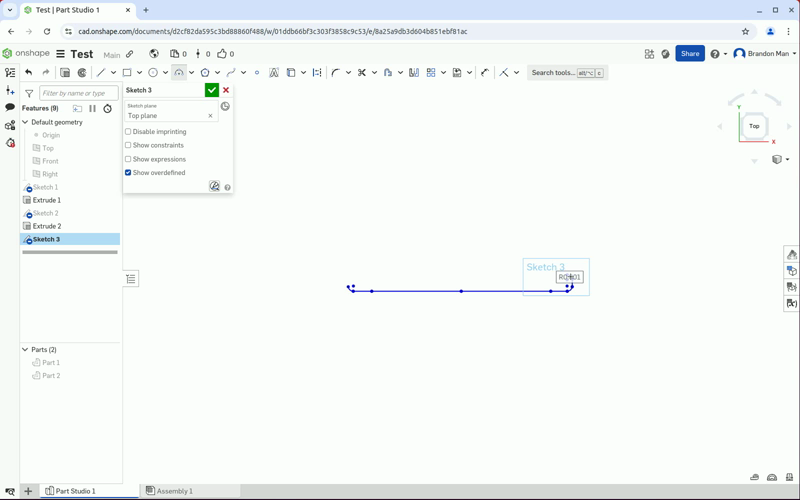
key(esc)
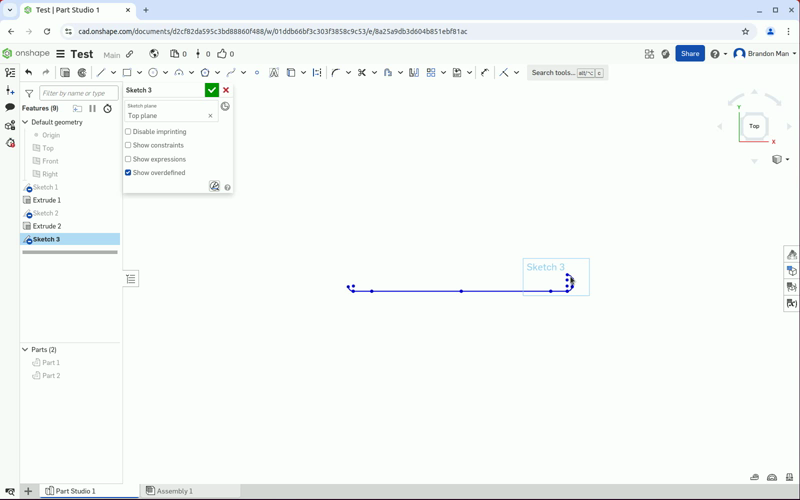
key(l)
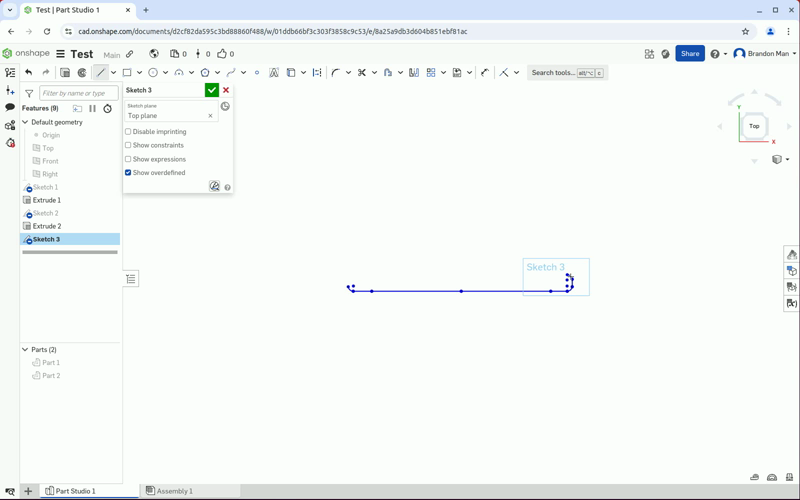
mouse_move(567, 274)
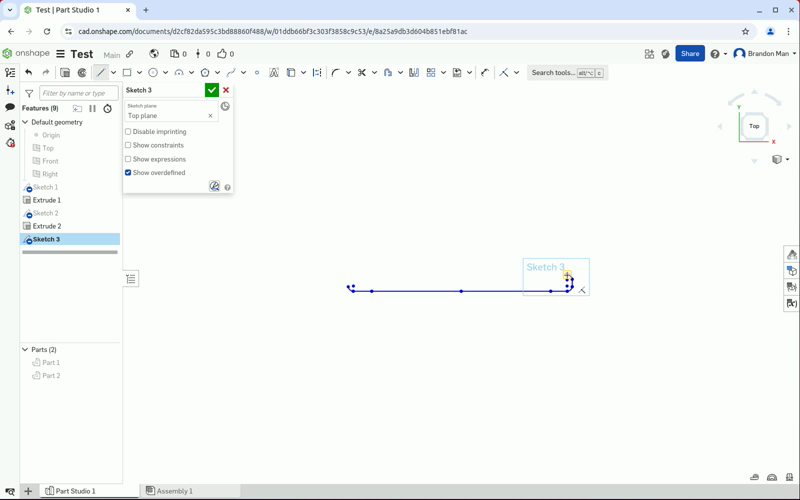
scroll(6)
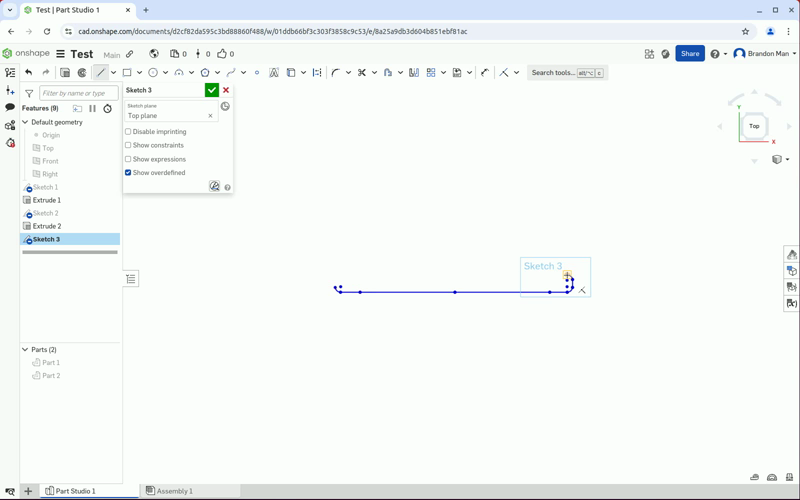
scroll(6)
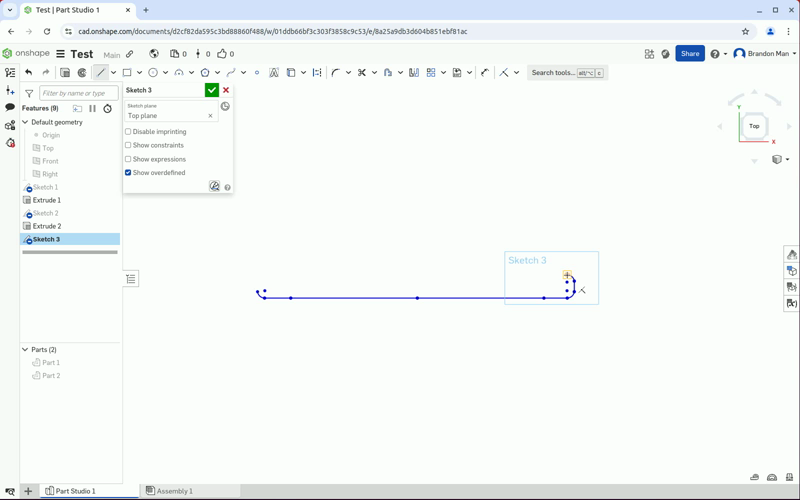
scroll(6)
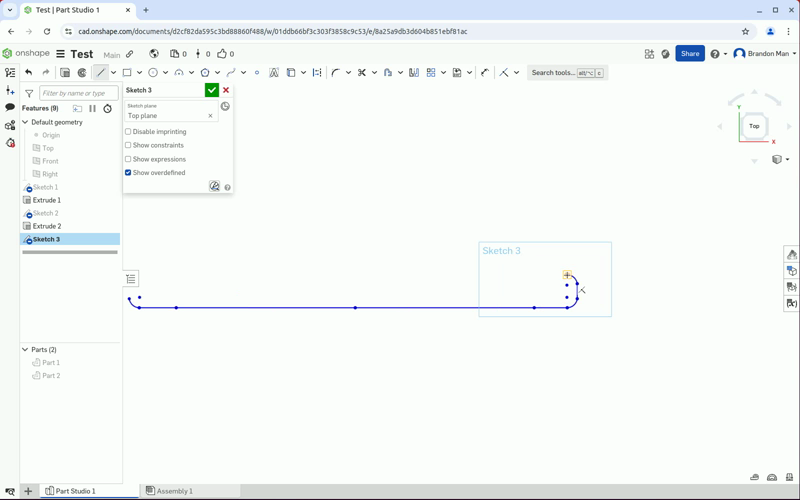
scroll(6)
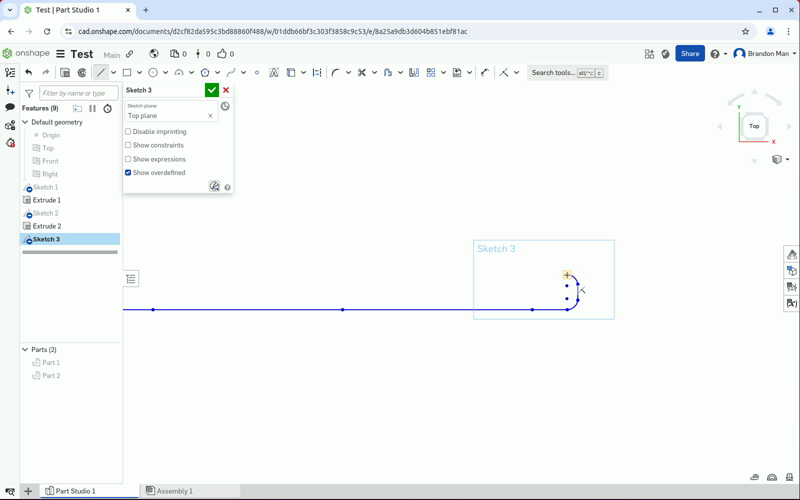
scroll(6)
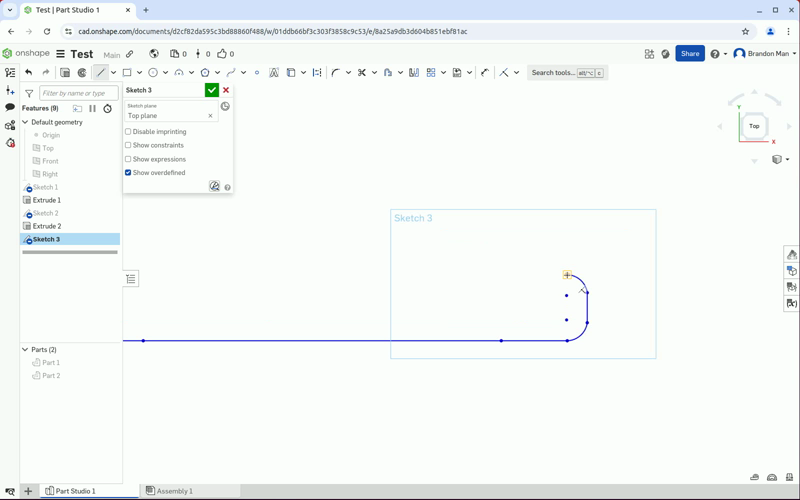
scroll(6)
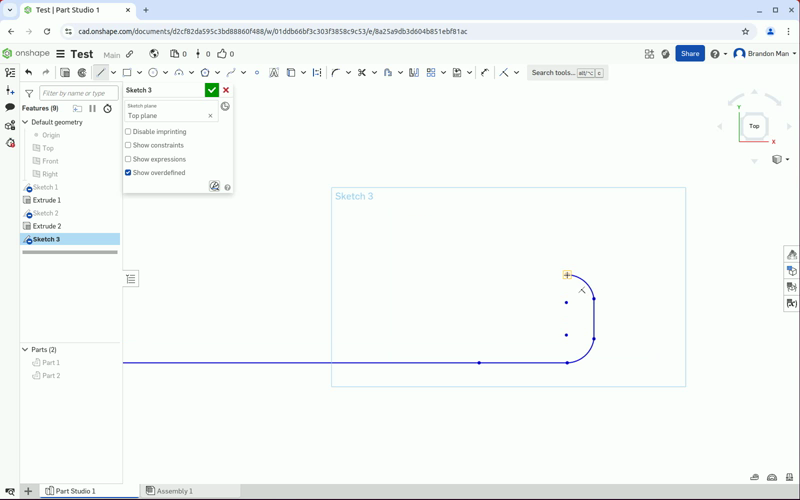
scroll(6)
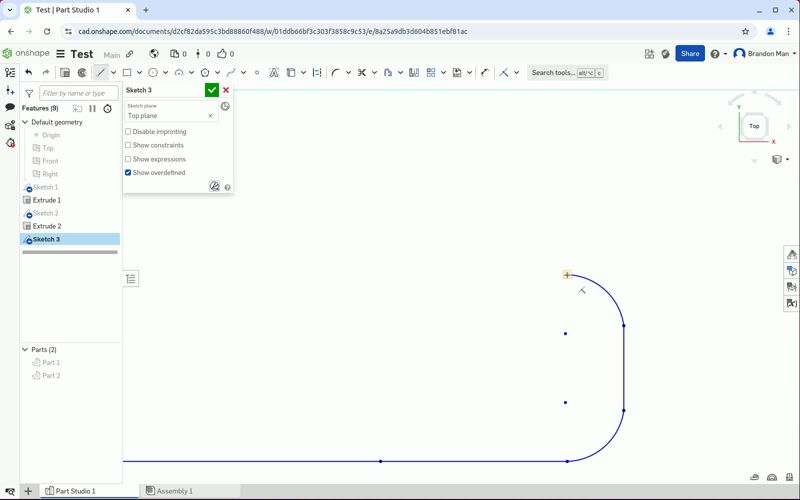
click(567, 274)
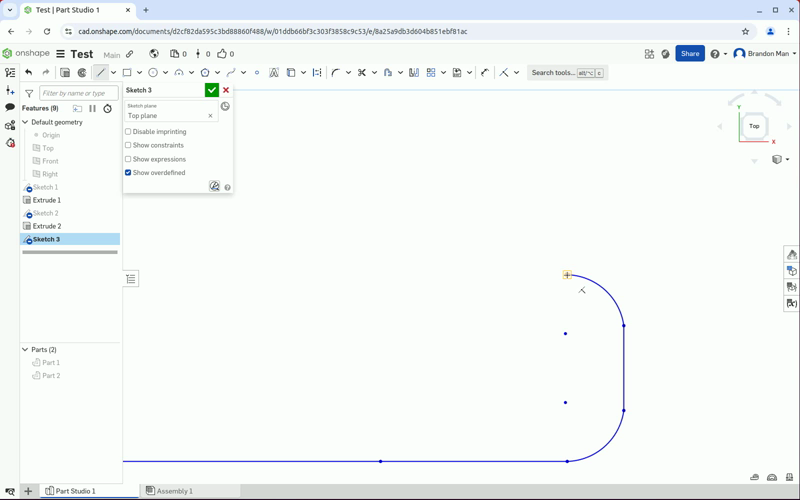
scroll(-6)
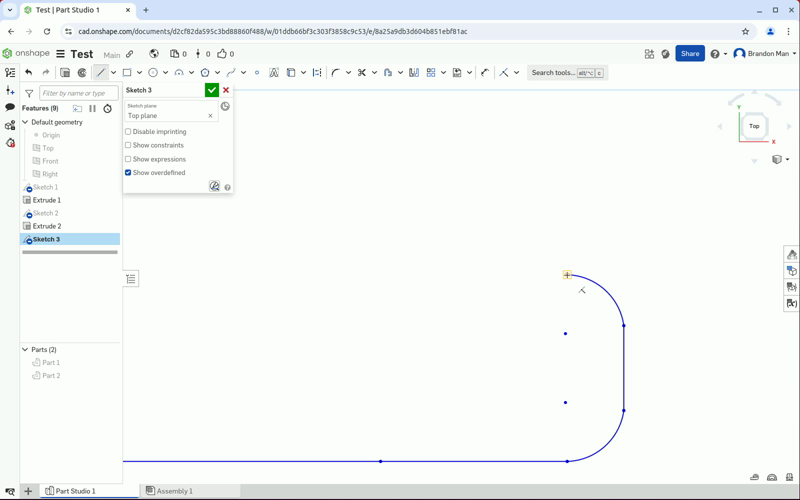
scroll(-6)
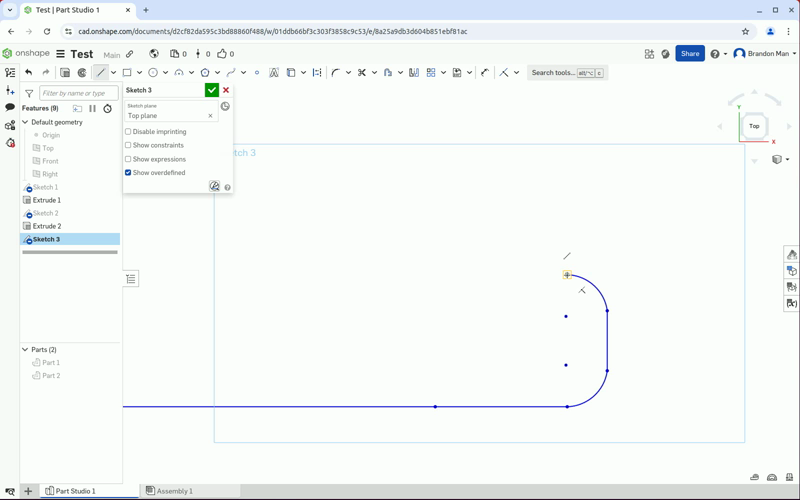
scroll(-6)
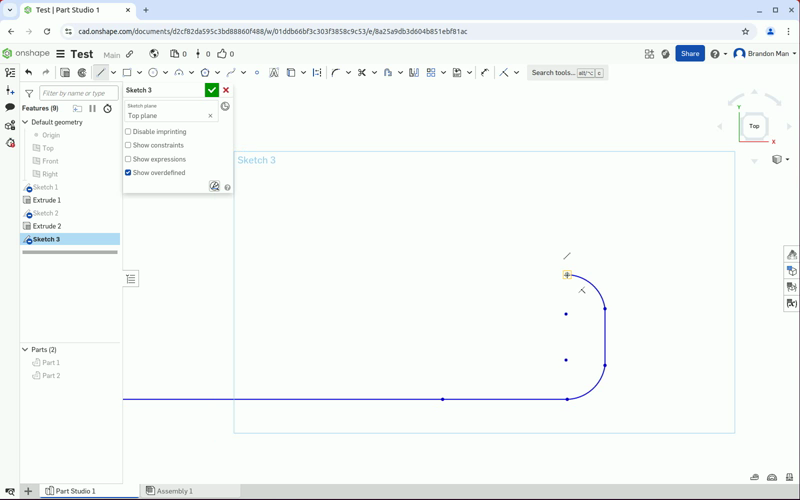
scroll(-6)
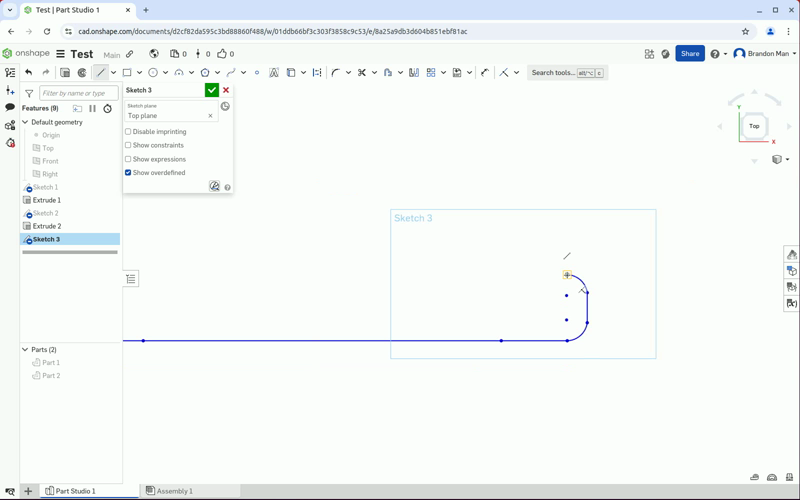
scroll(-6)
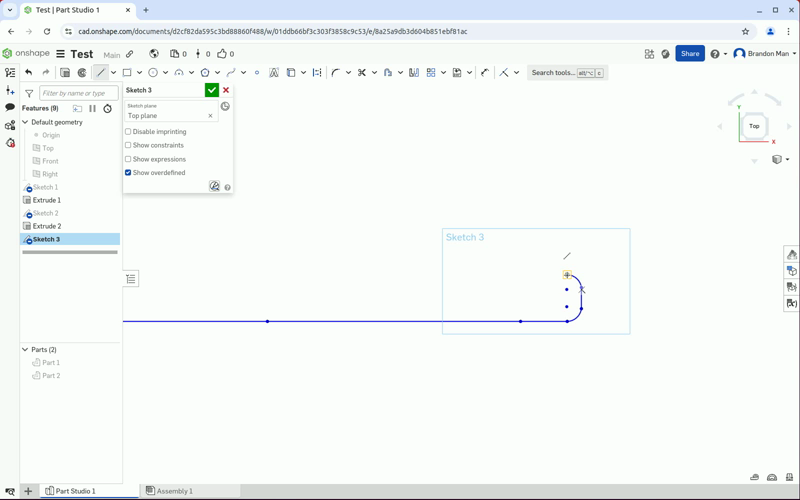
scroll(-6)
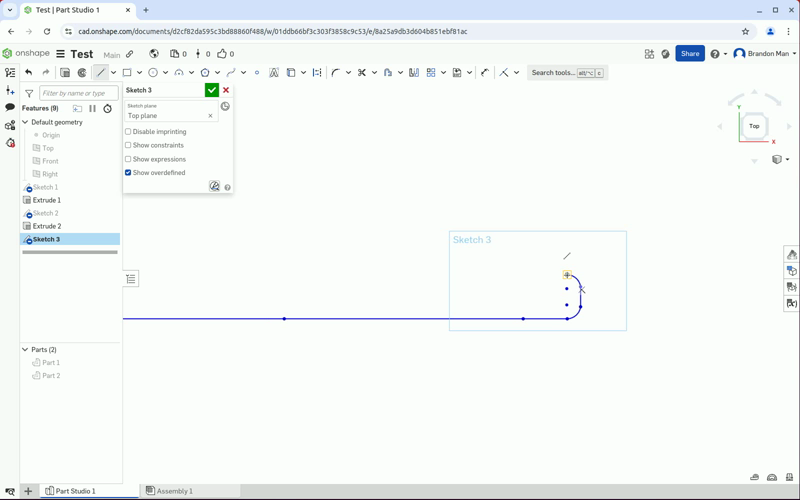
scroll(-6)
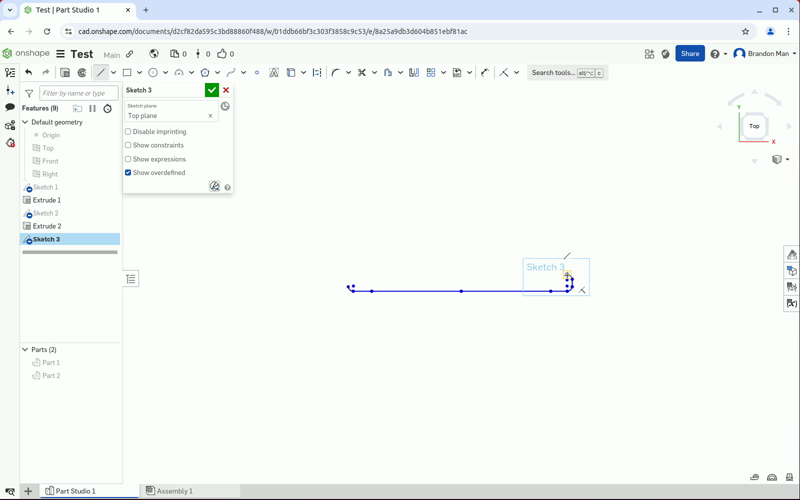
key_down(shift)
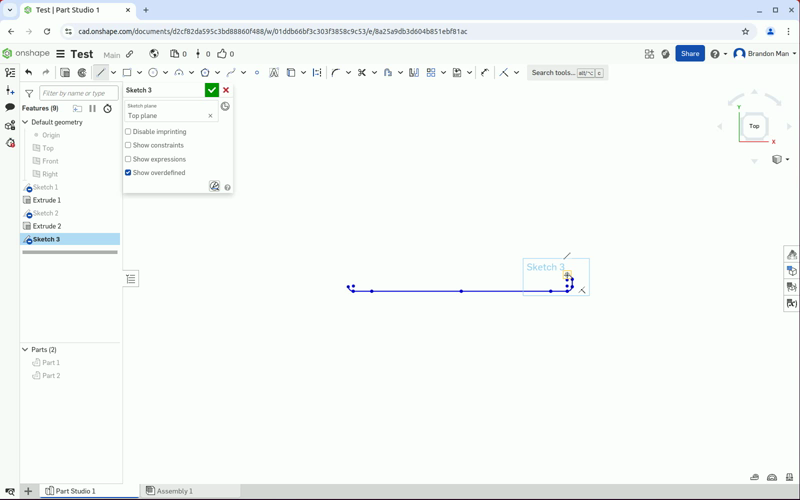
mouse_move(589, 274)
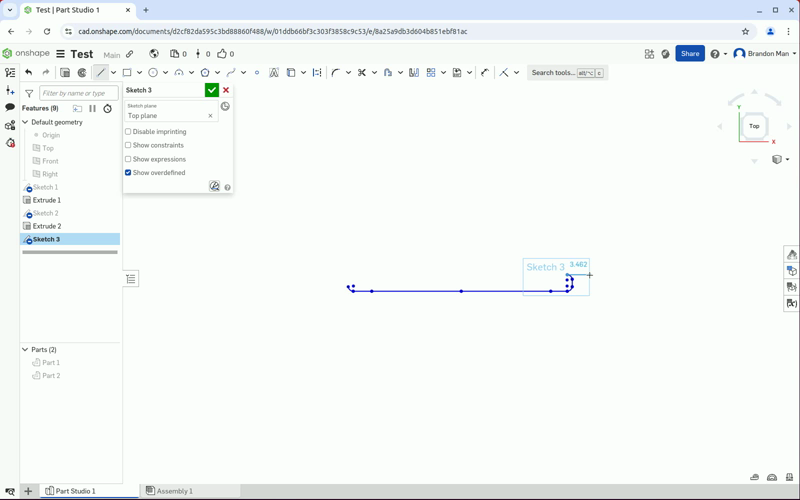
mouse_move(550, 274)
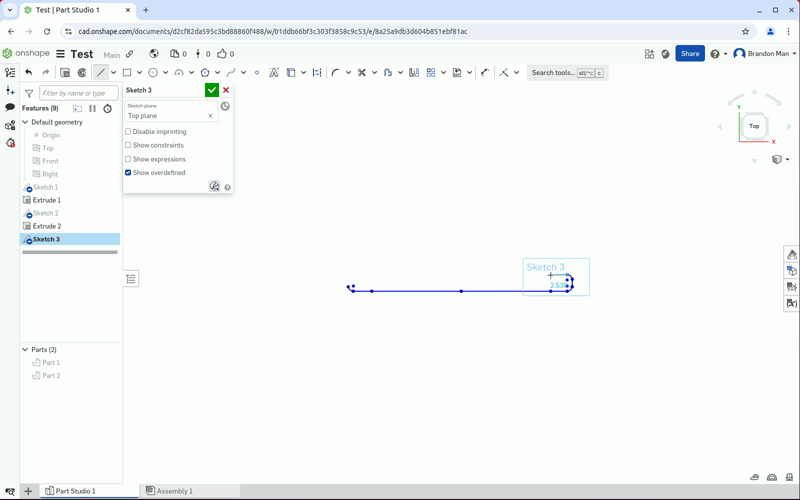
click(550, 274)
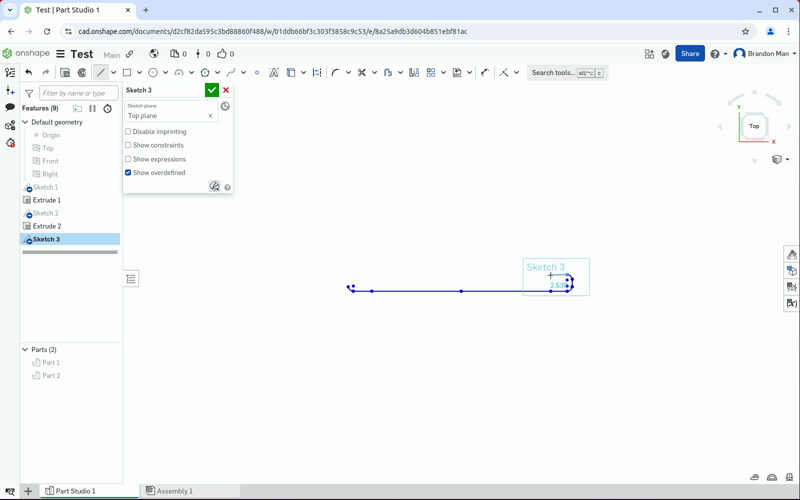
key_up(shift)
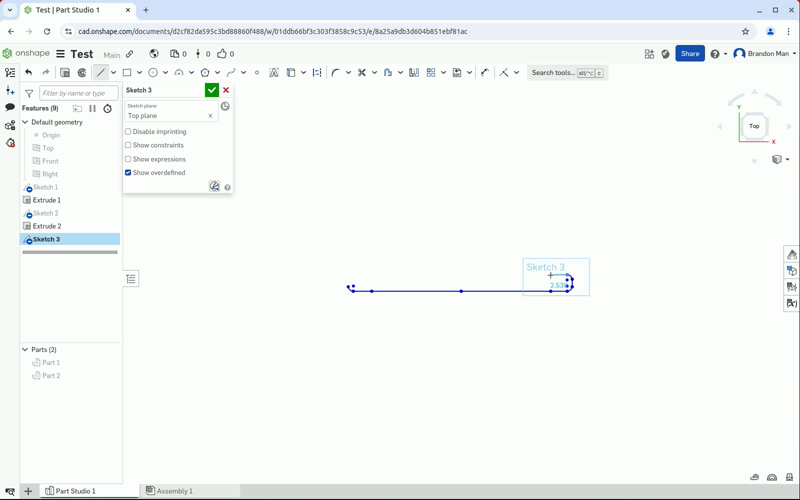
key_down(shift)
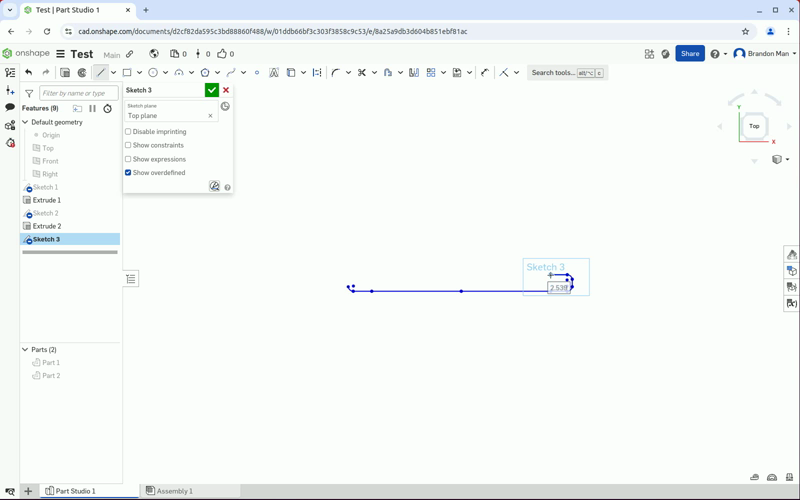
mouse_move(461, 274)
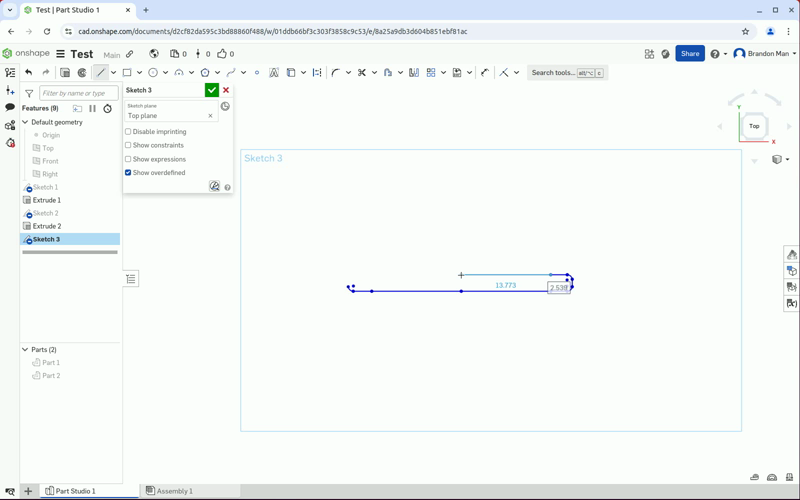
click(461, 274)
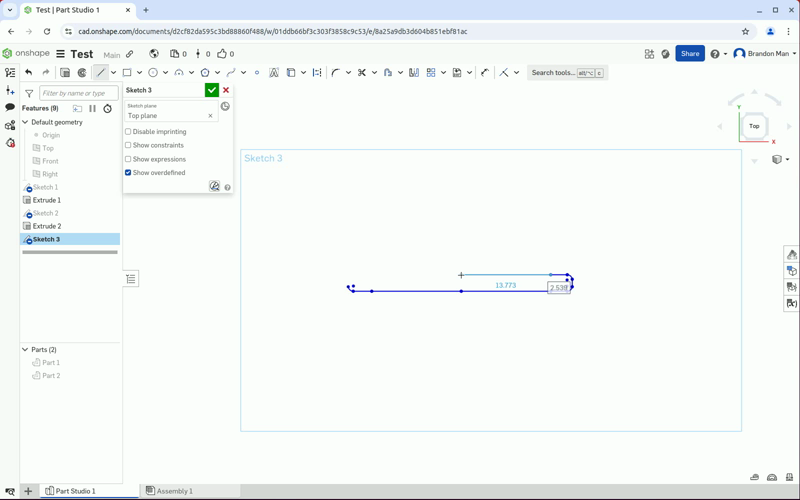
key_up(shift)
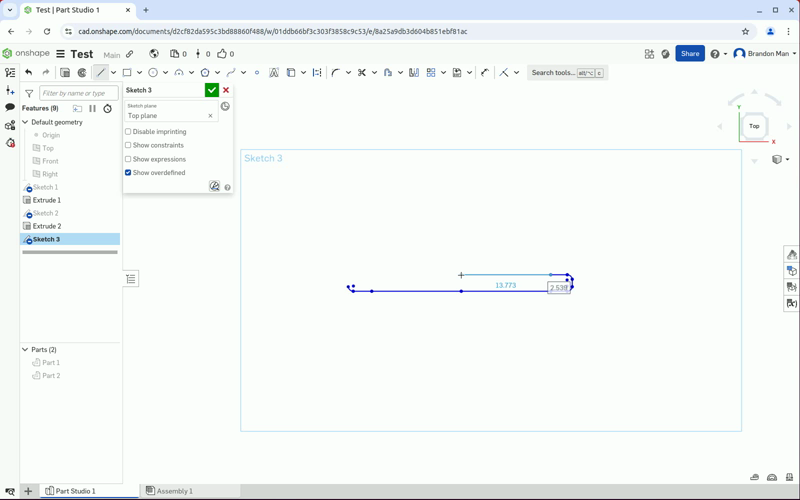
key_down(shift)
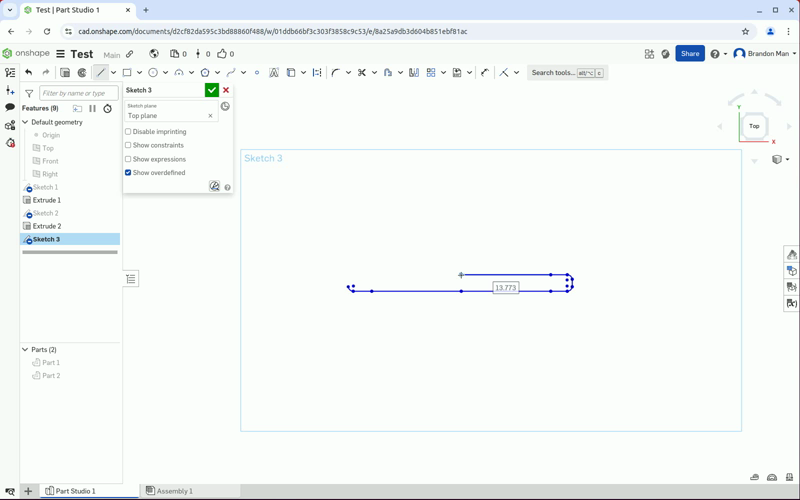
mouse_move(371, 274)
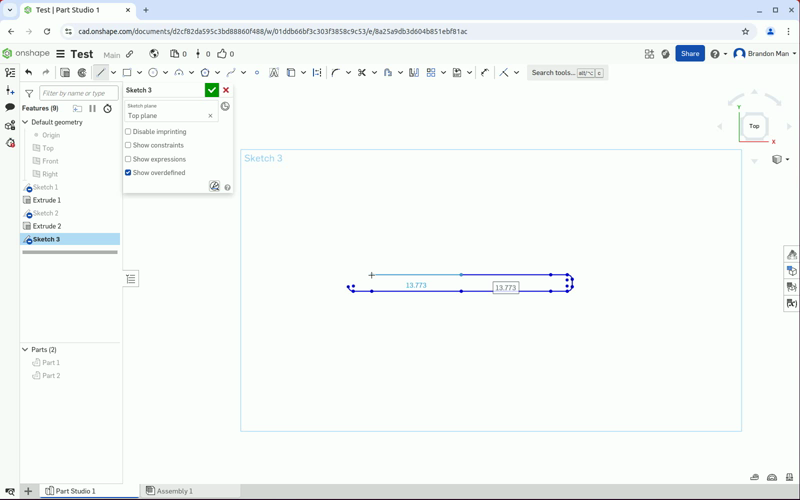
click(371, 274)
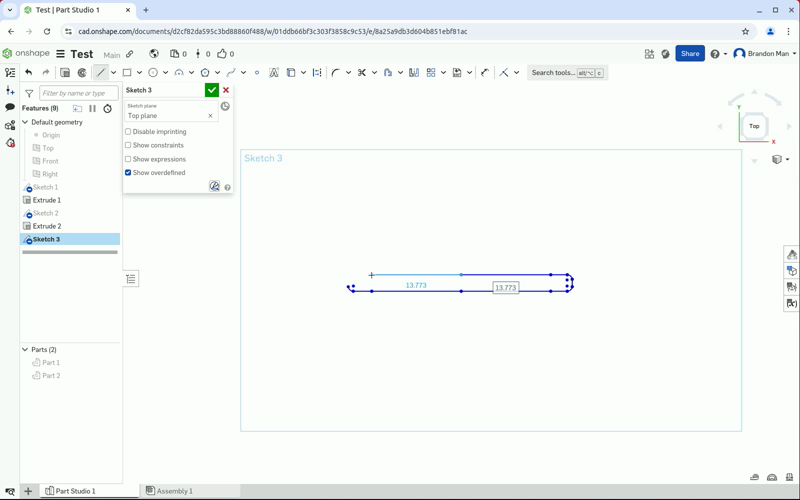
key_up(shift)
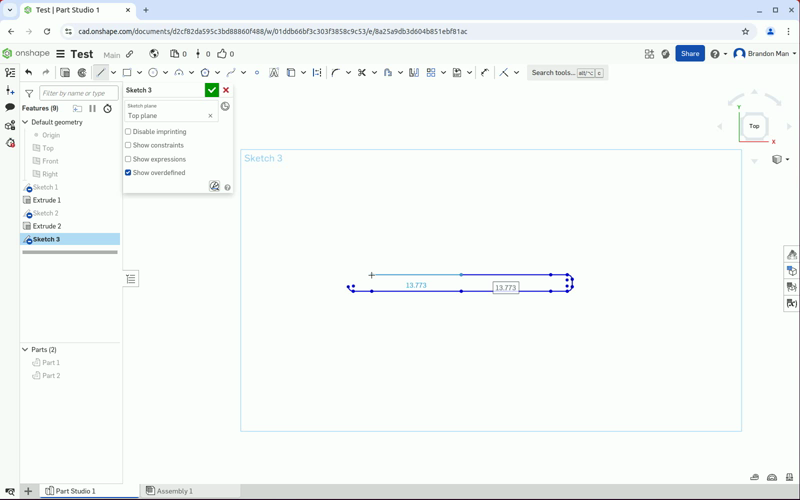
key_down(shift)
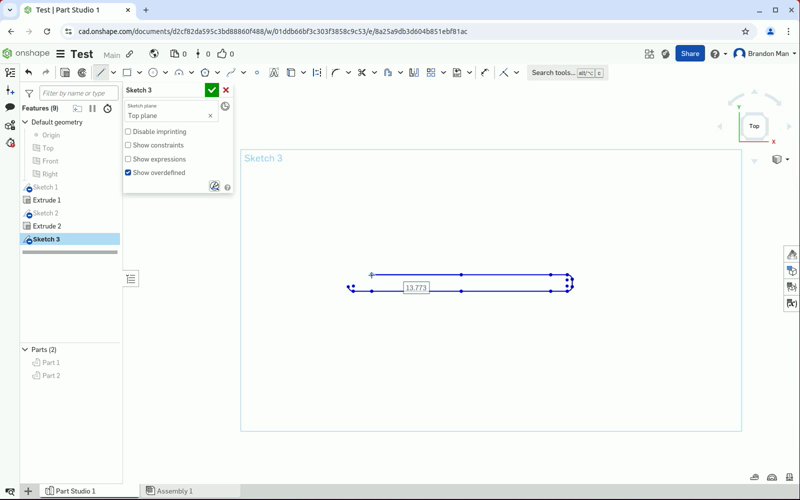
mouse_move(401, 274)
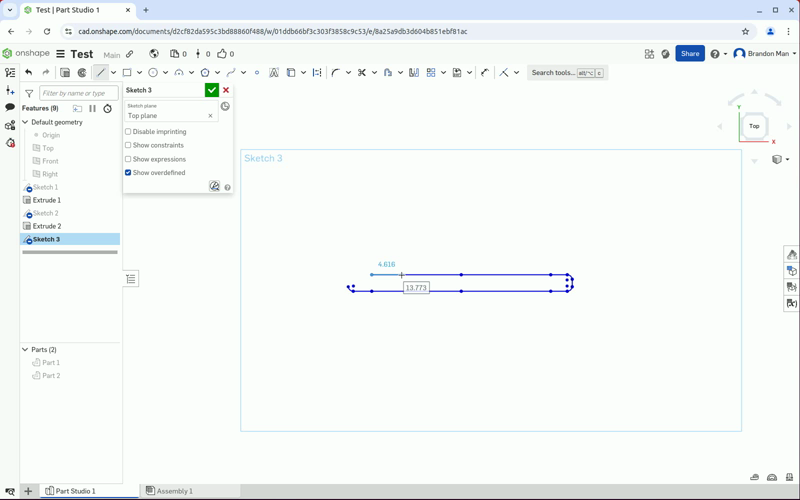
mouse_move(353, 274)
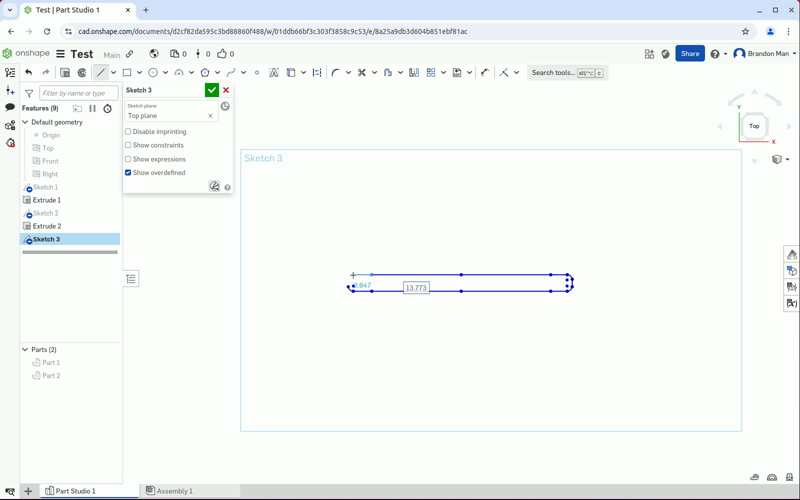
click(353, 274)
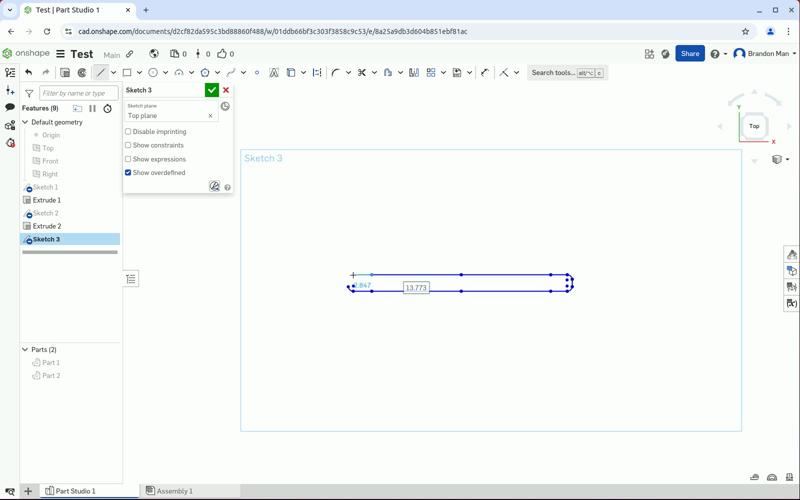
key_up(shift)
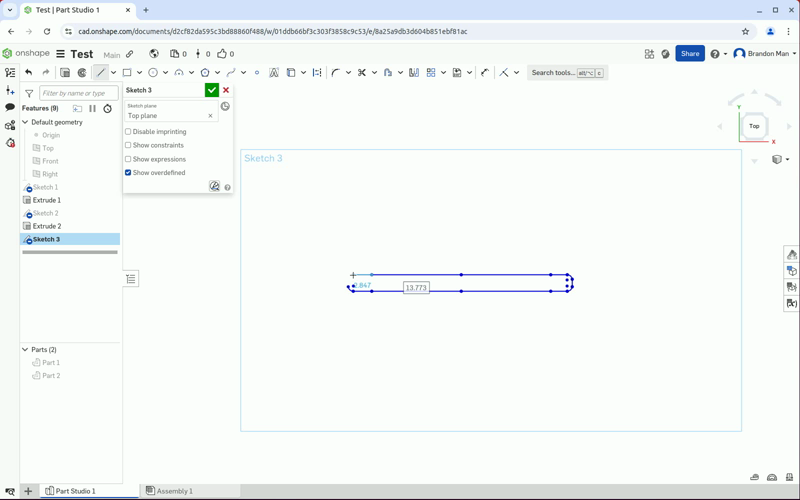
key(esc)
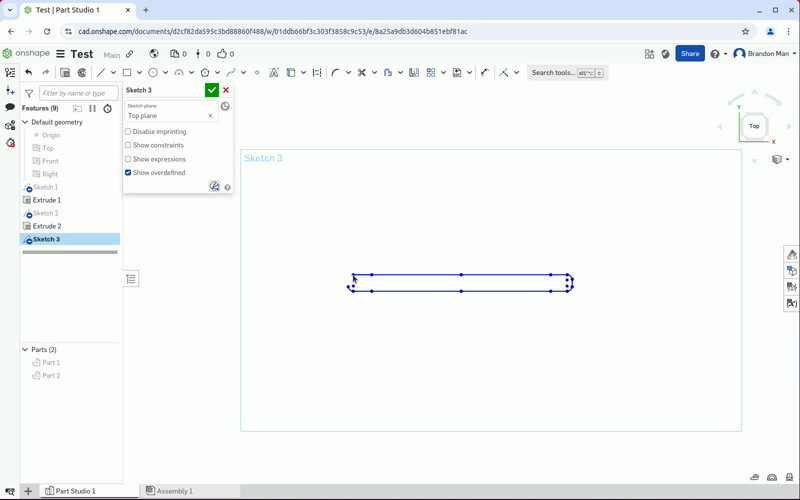
key(a)
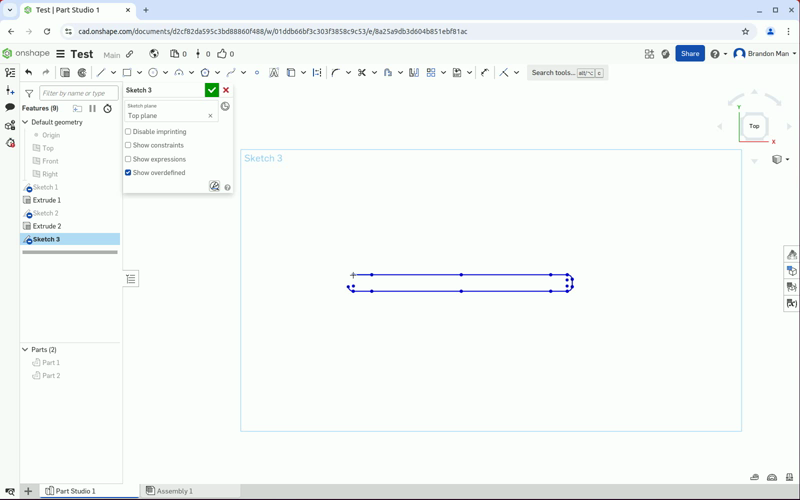
mouse_move(353, 274)
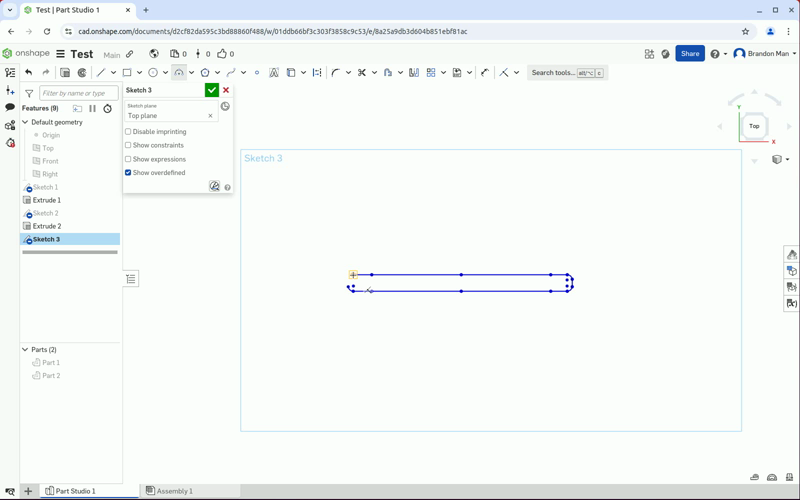
click(353, 274)
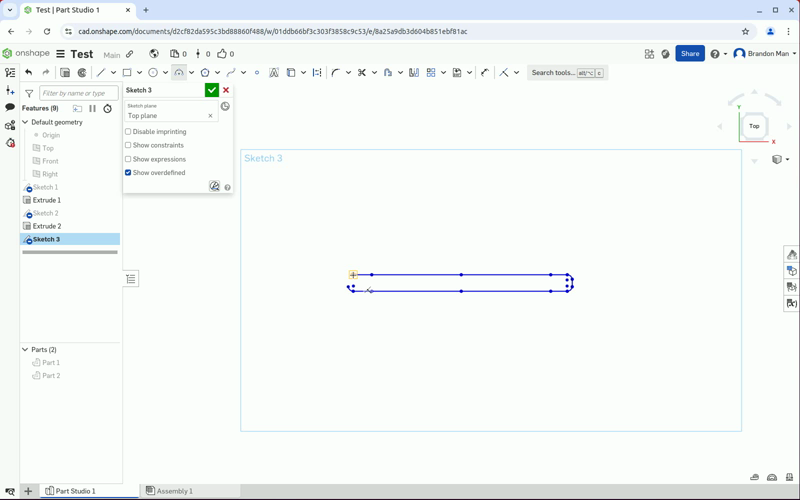
key_down(shift)
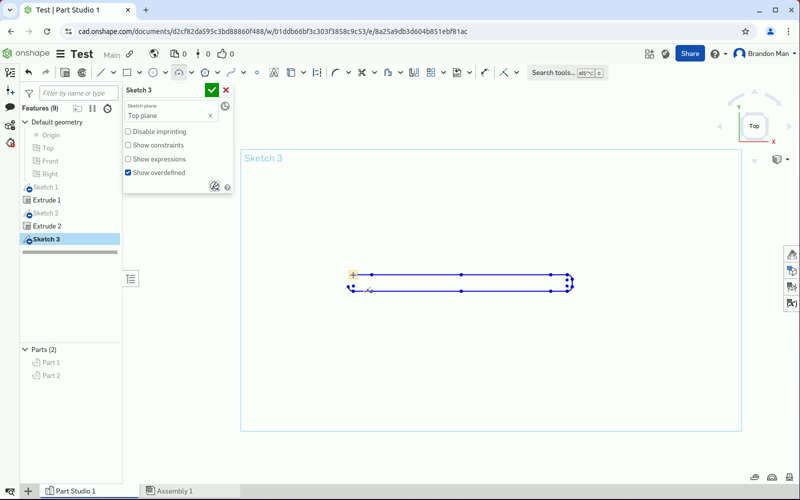
mouse_move(348, 279)
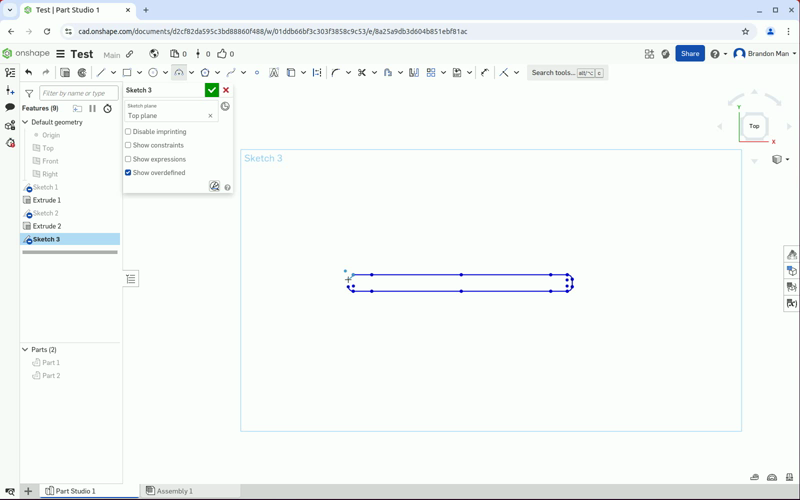
scroll(6)
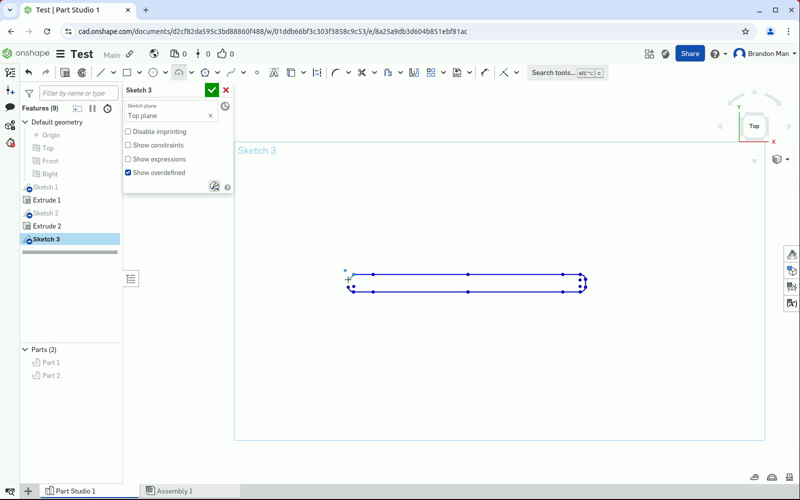
scroll(6)
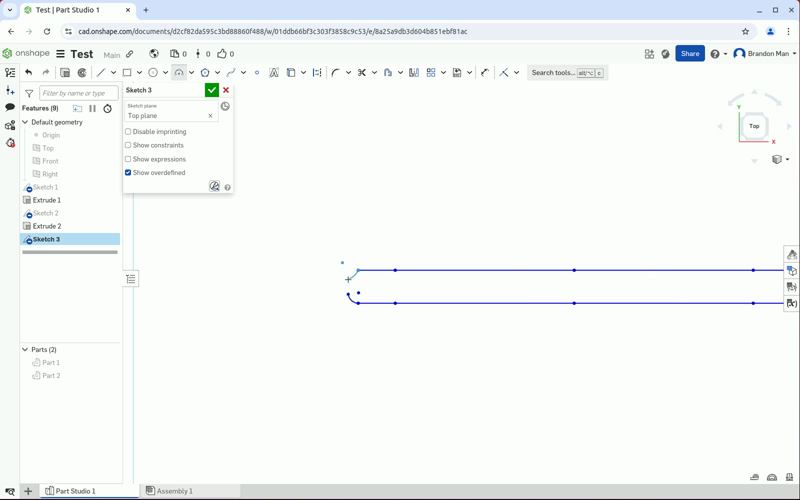
scroll(6)
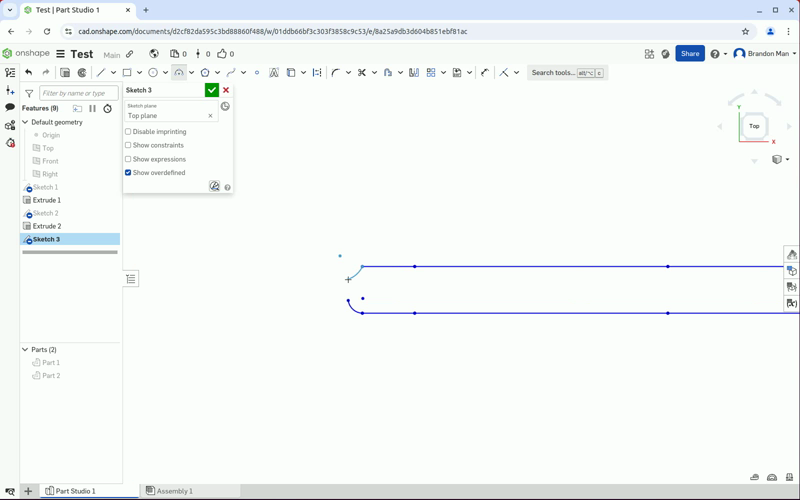
scroll(6)
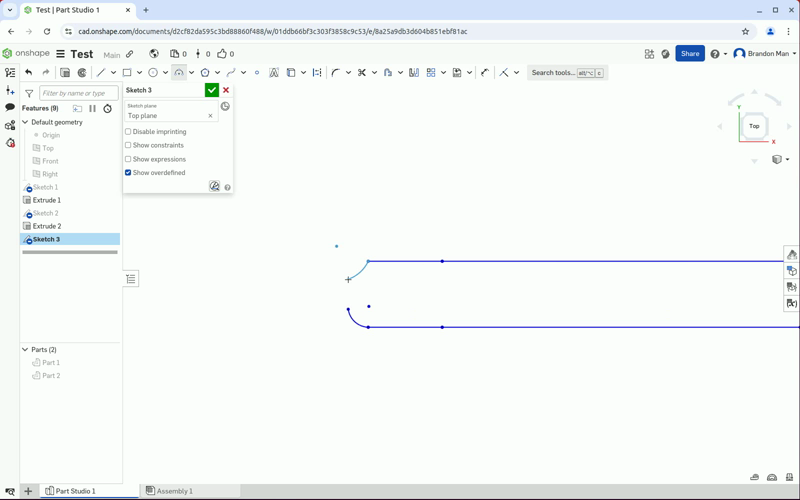
scroll(6)
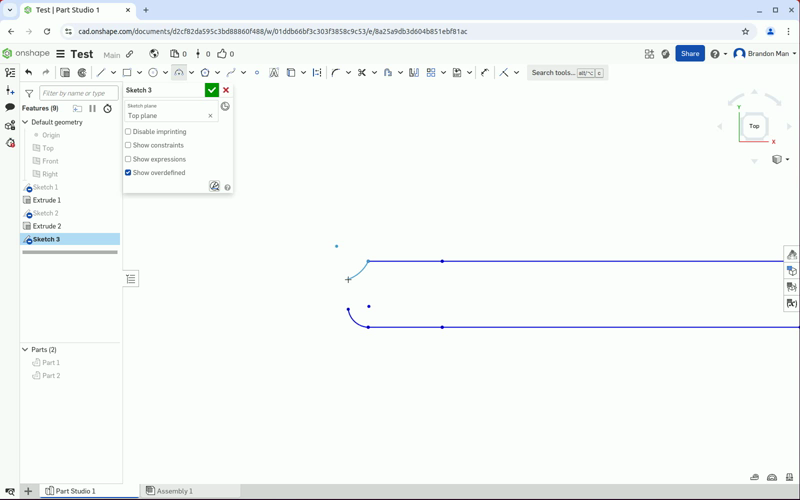
scroll(6)
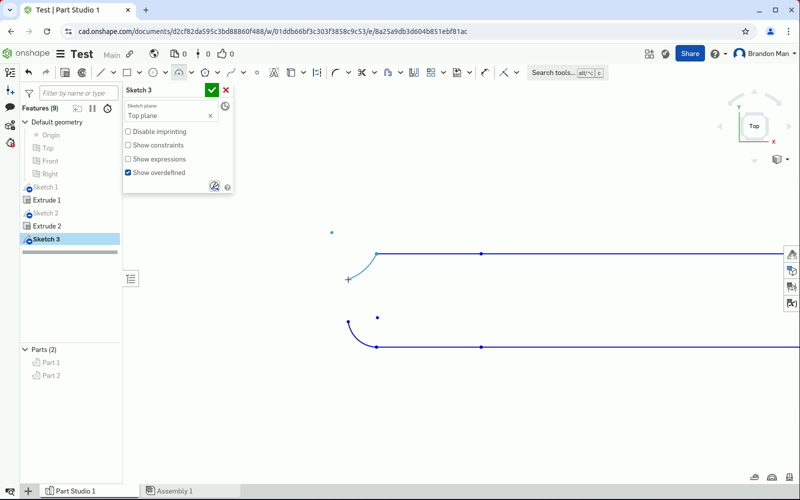
scroll(6)
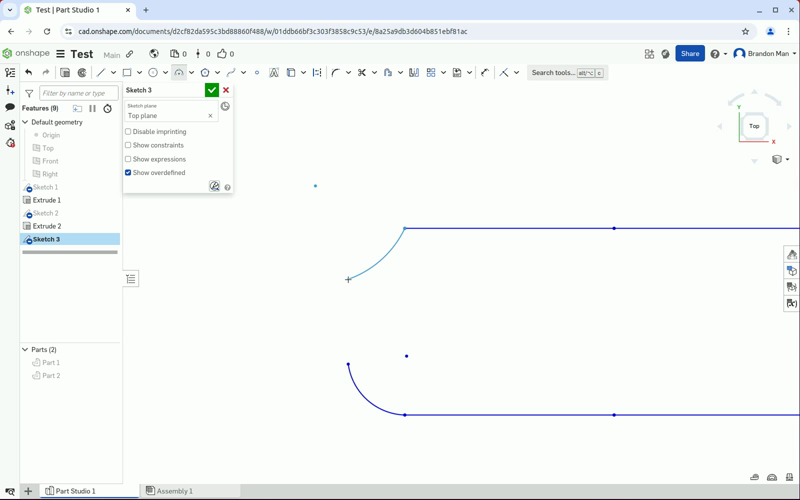
click(348, 279)
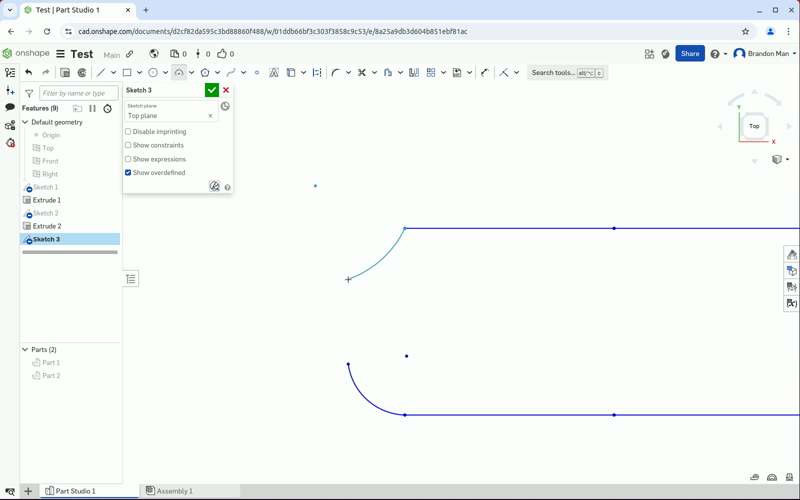
scroll(-6)
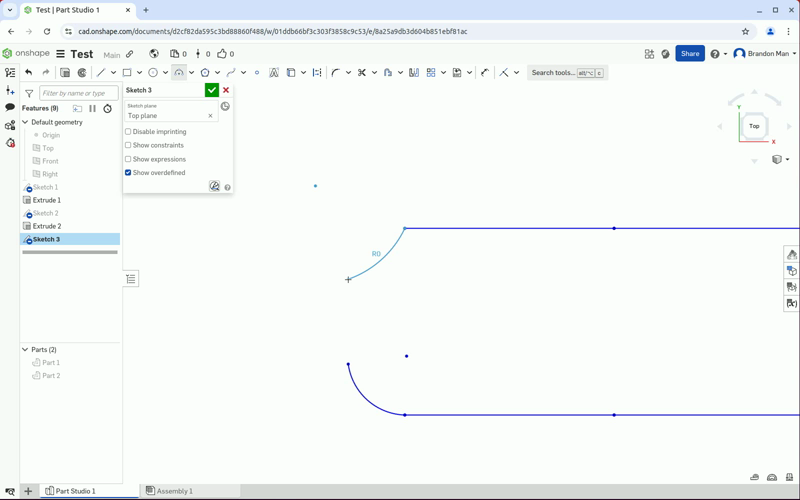
scroll(-6)
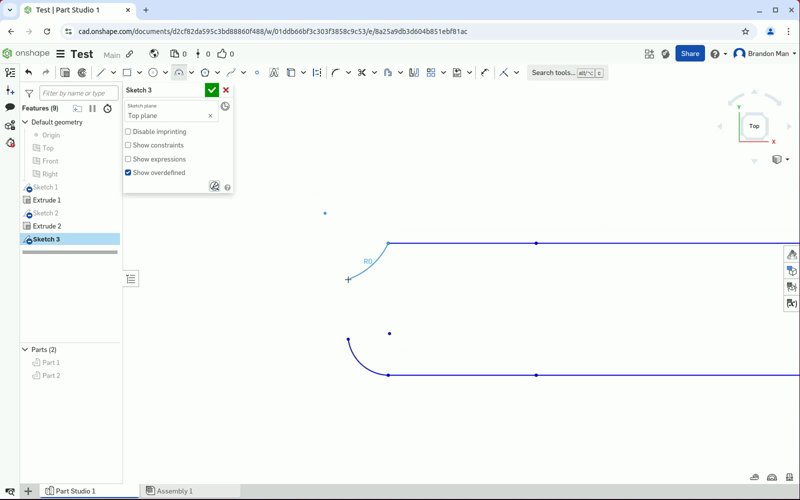
scroll(-6)
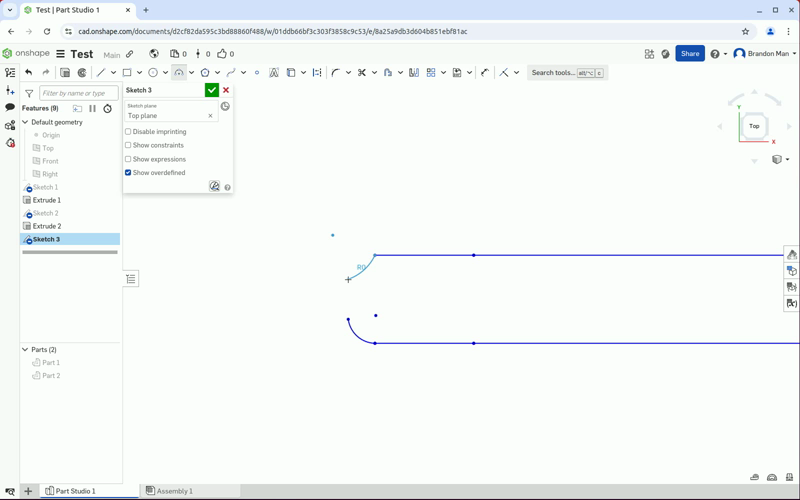
scroll(-6)
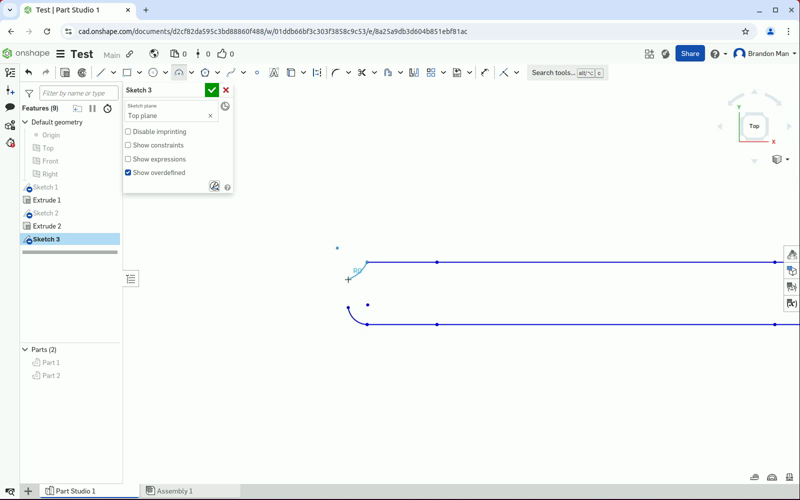
scroll(-6)
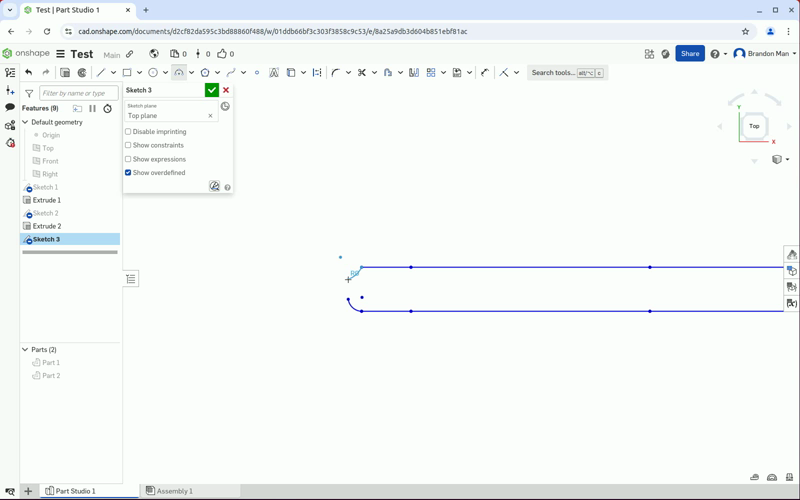
scroll(-6)
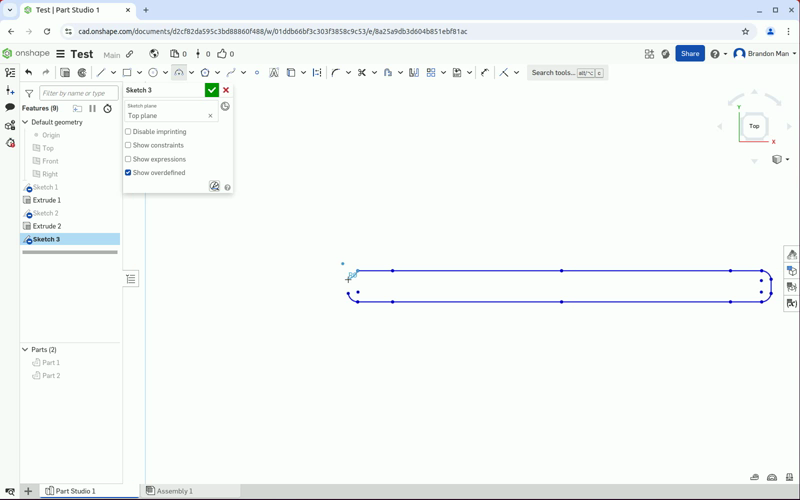
scroll(-6)
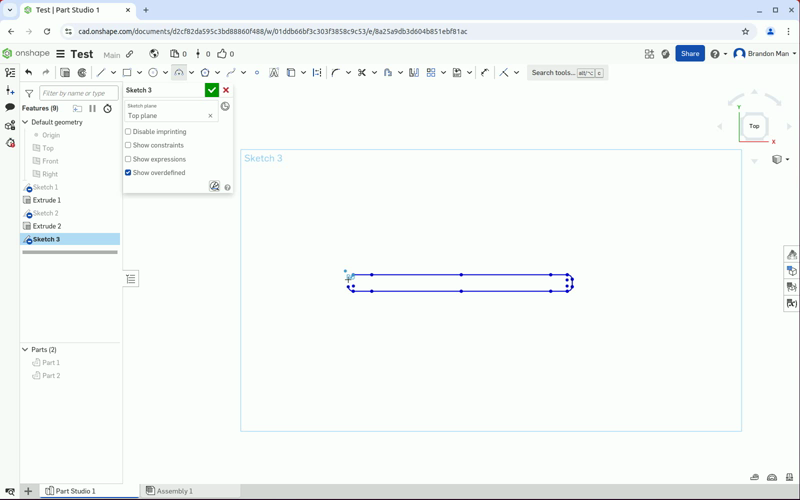
mouse_move(349, 276)
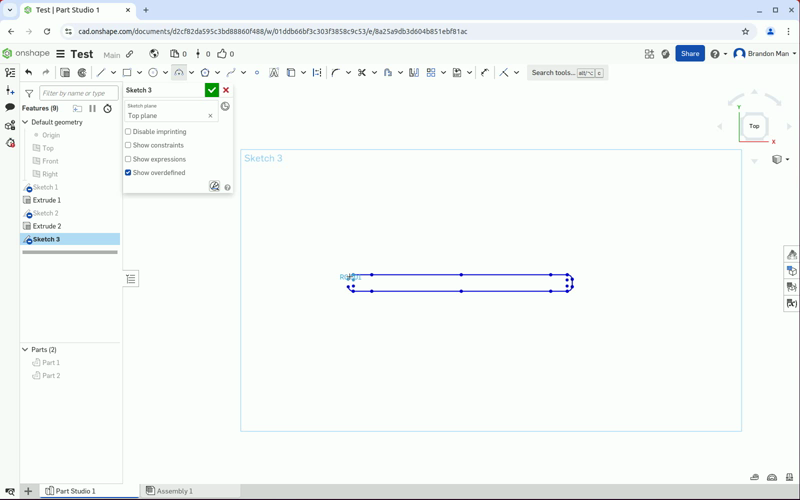
scroll(6)
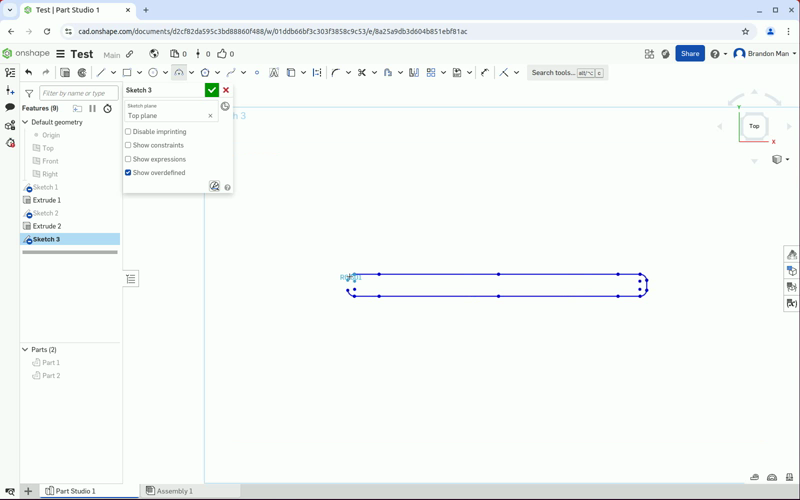
scroll(6)
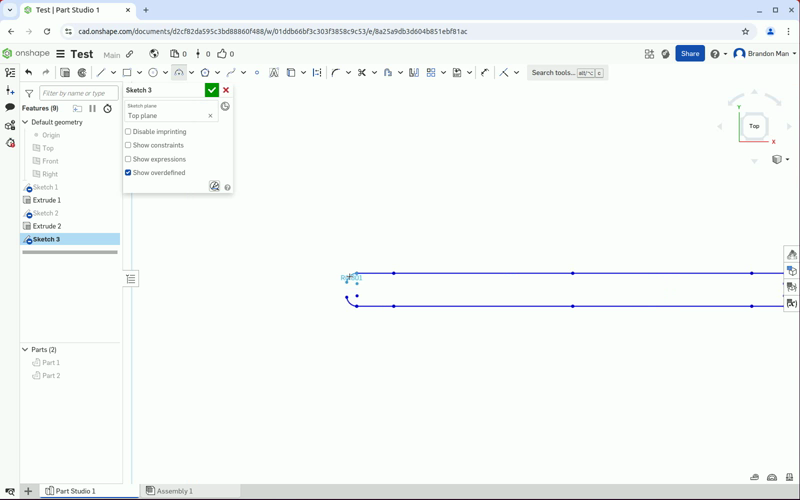
scroll(6)
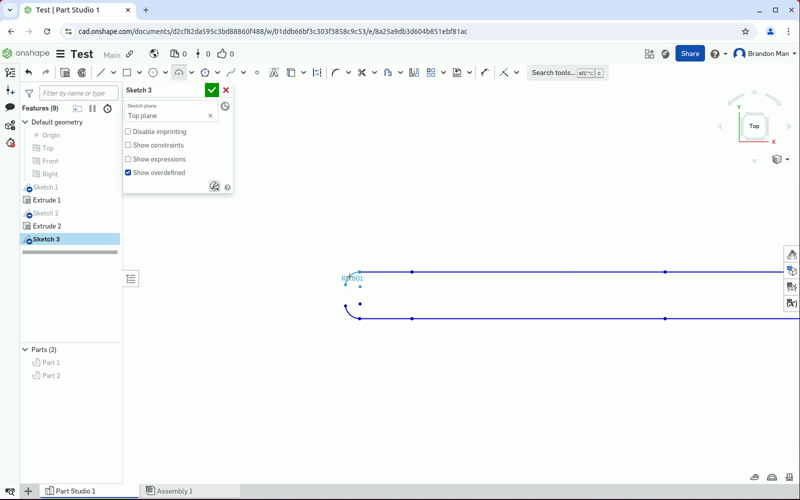
scroll(6)
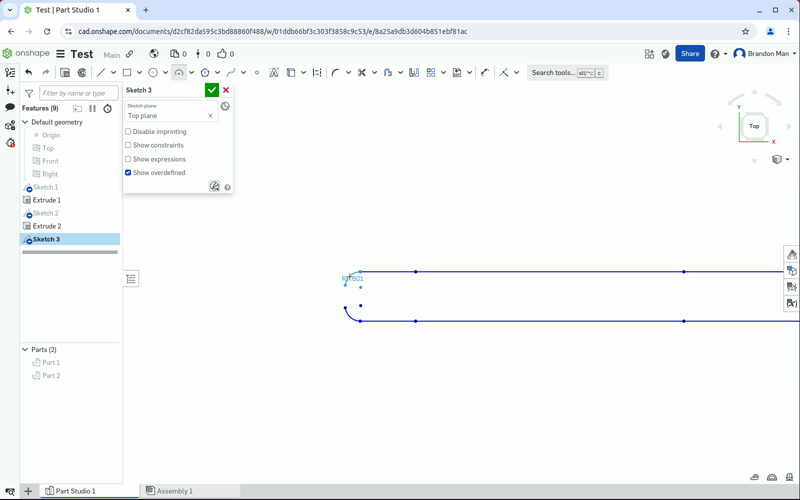
scroll(6)
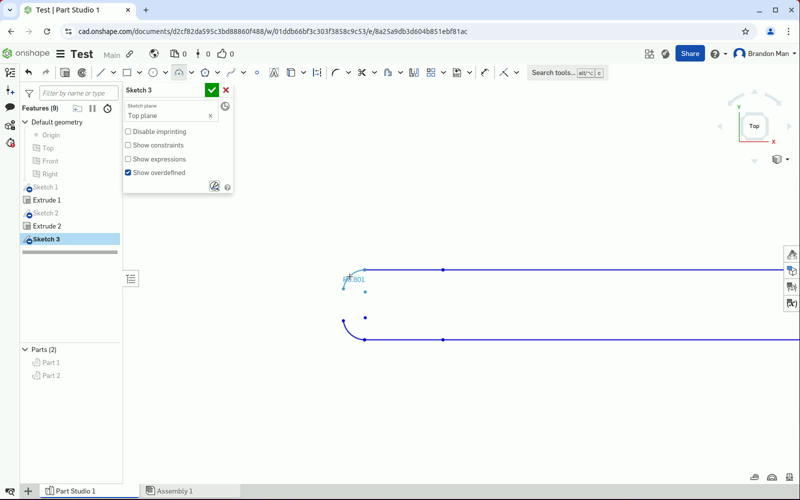
scroll(6)
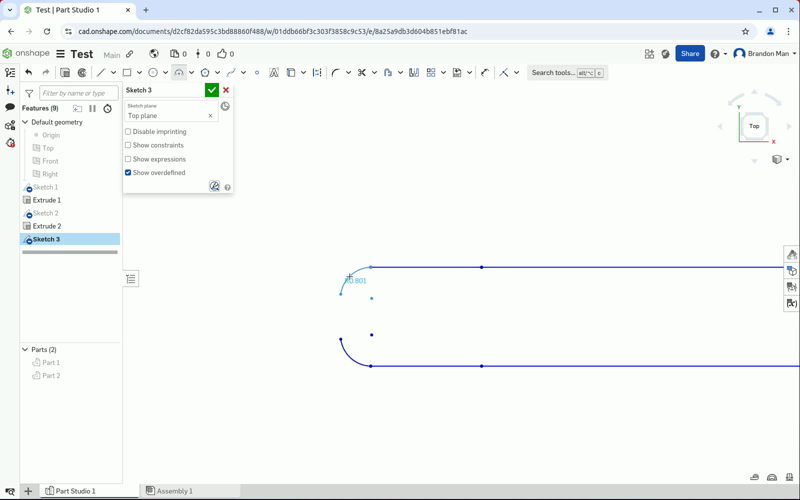
scroll(6)
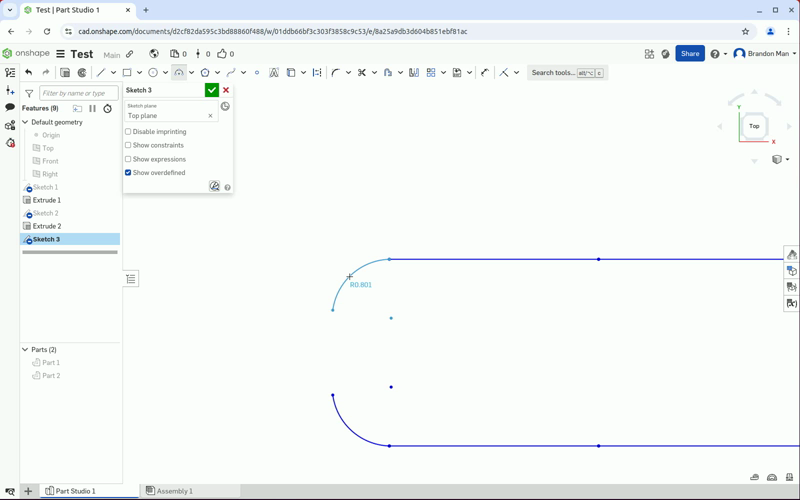
click(349, 276)
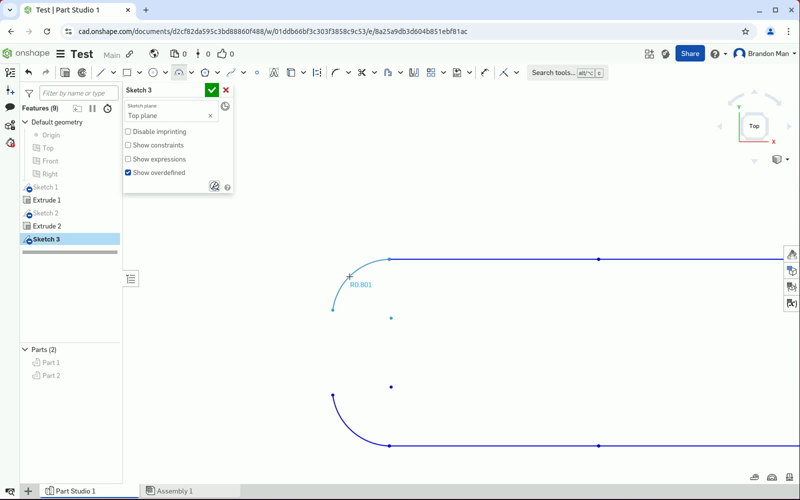
scroll(-6)
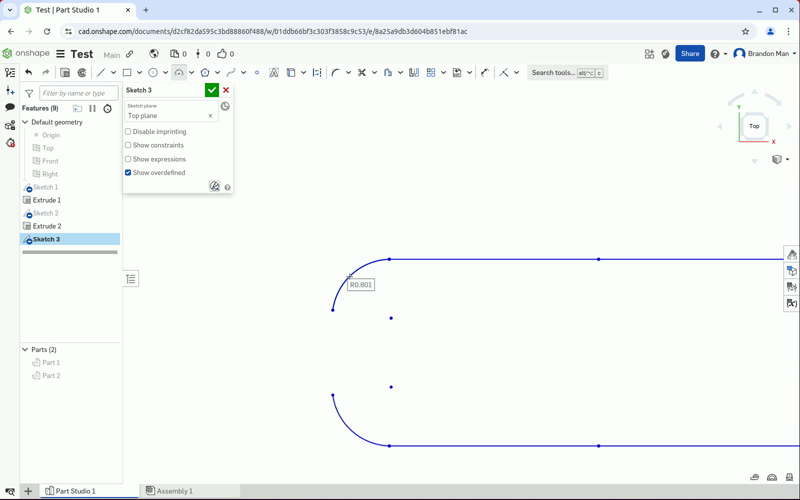
scroll(-6)
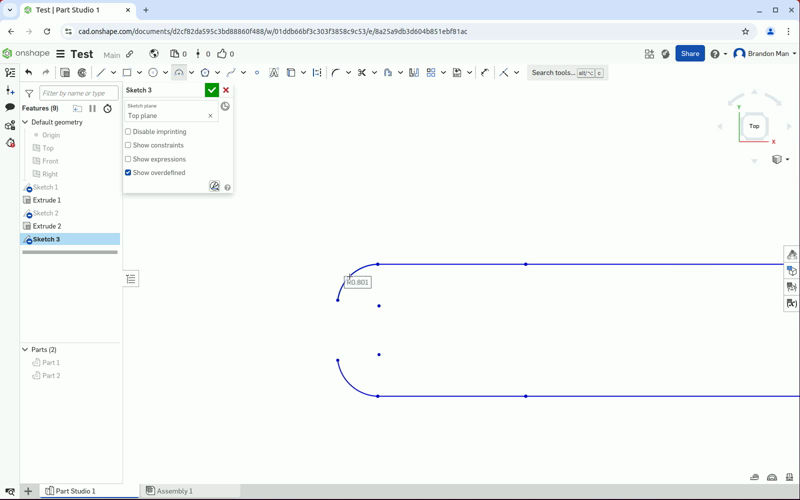
scroll(-6)
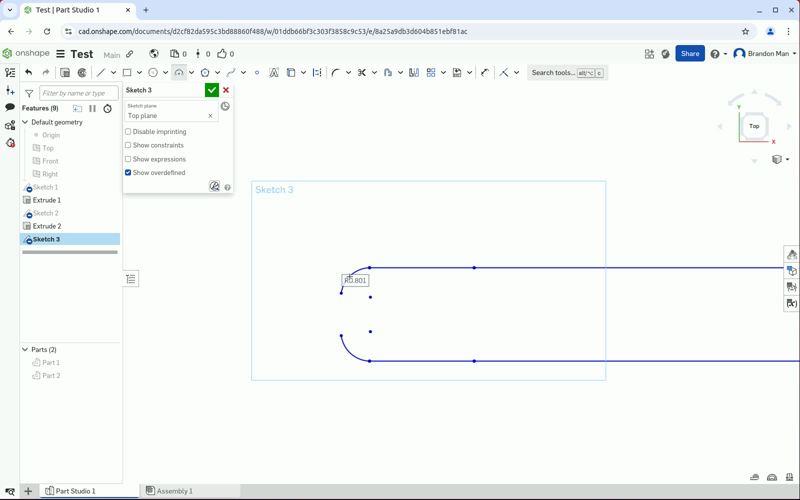
scroll(-6)
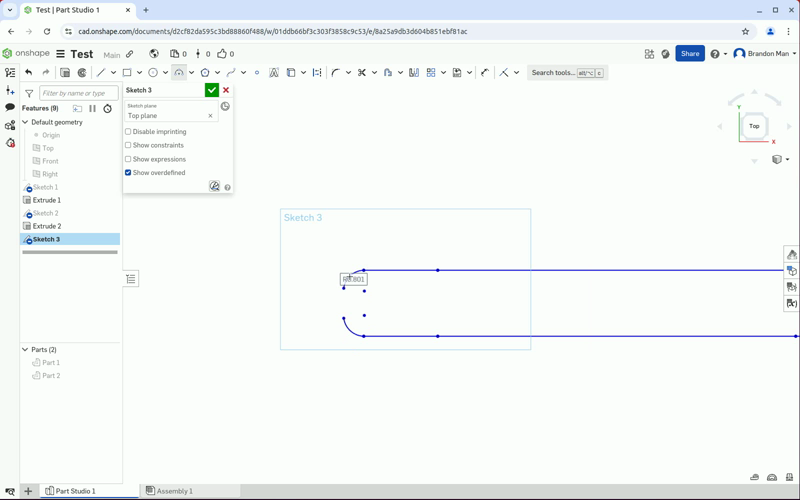
scroll(-6)
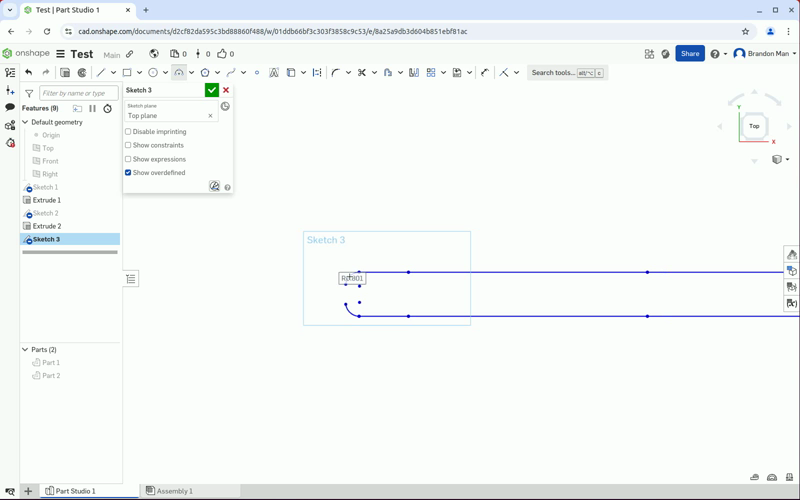
scroll(-6)
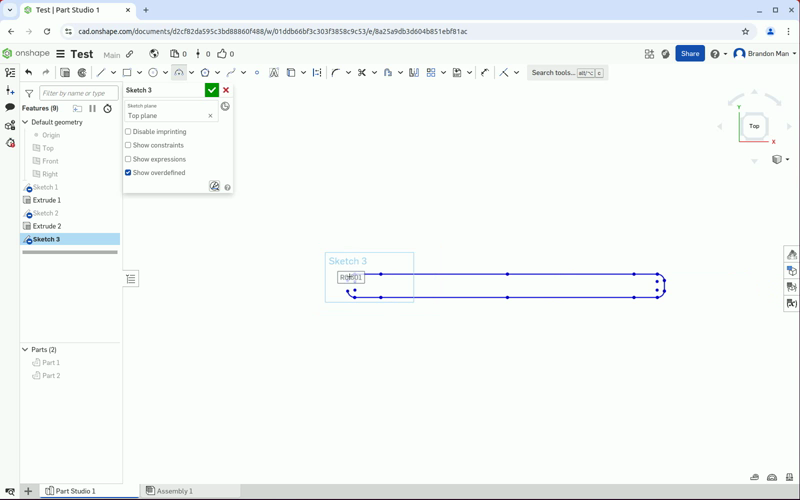
scroll(-6)
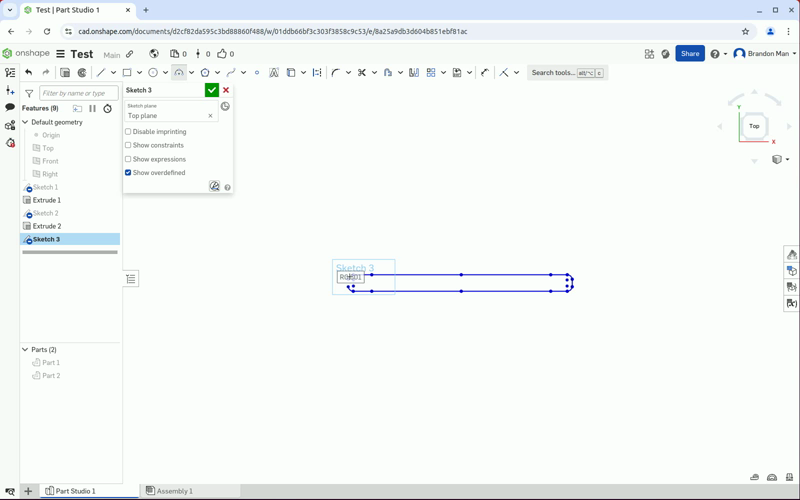
key_up(shift)
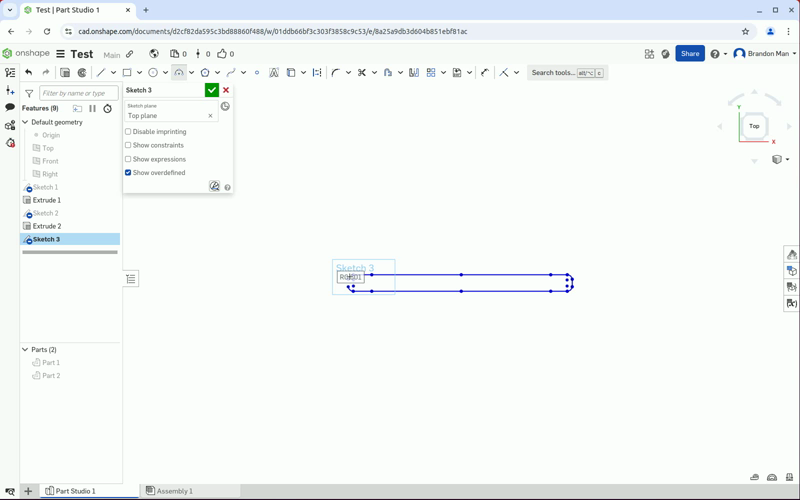
key(esc)
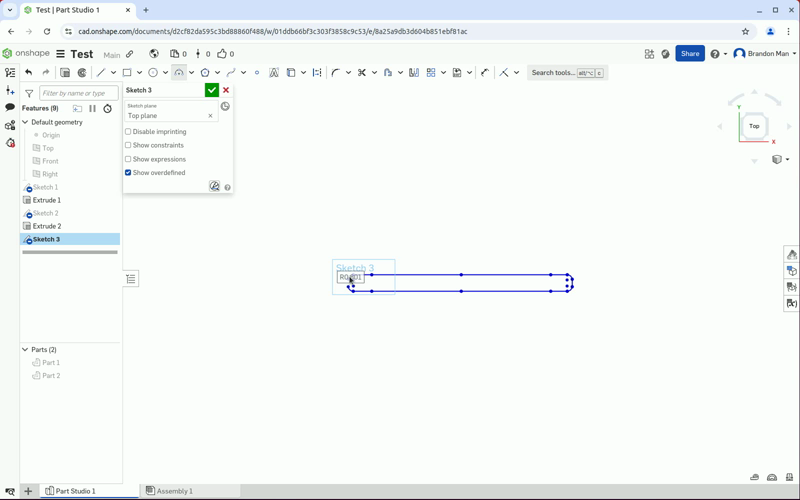
key(l)
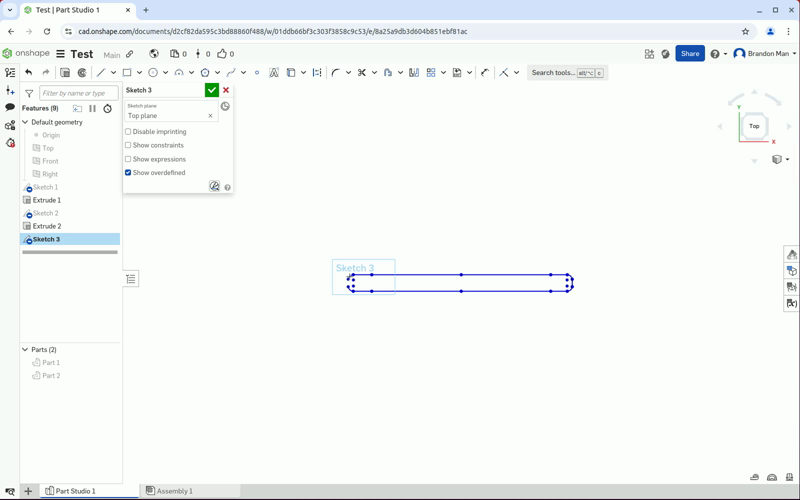
mouse_move(348, 279)
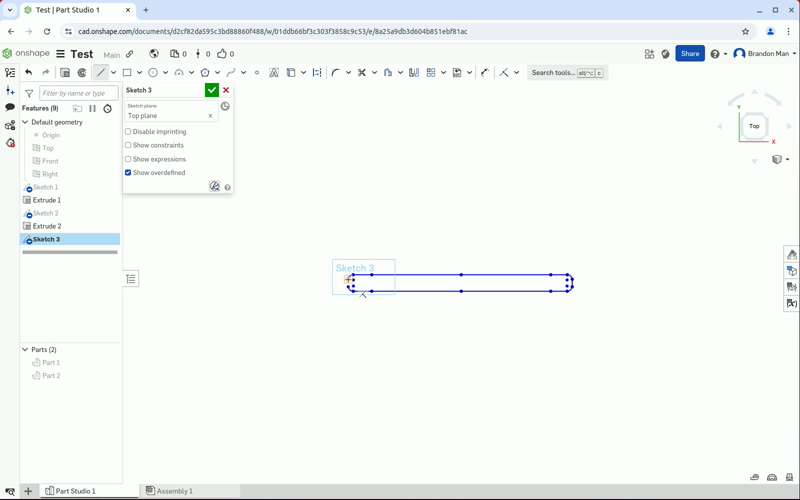
scroll(6)
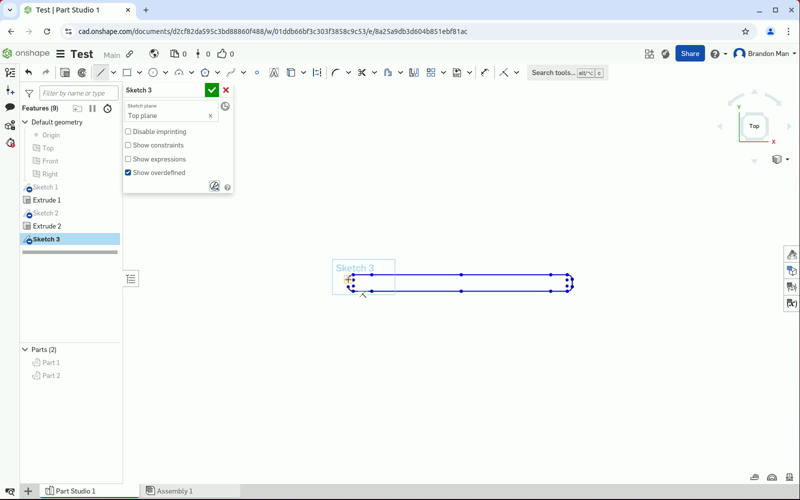
scroll(6)
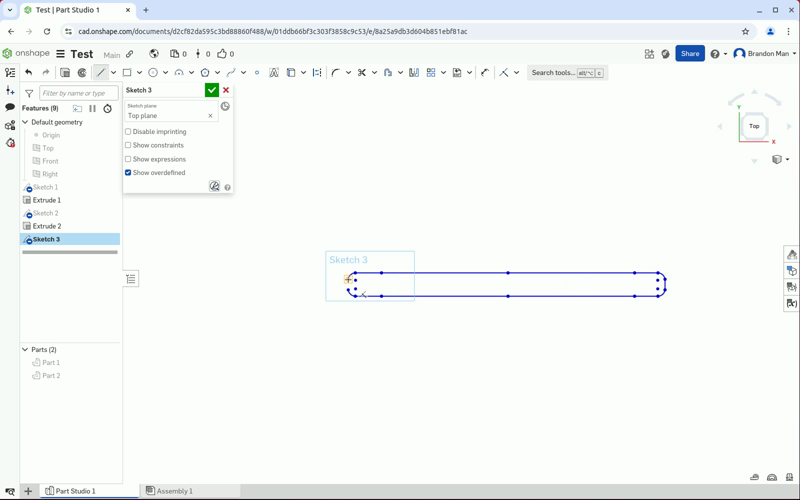
scroll(6)
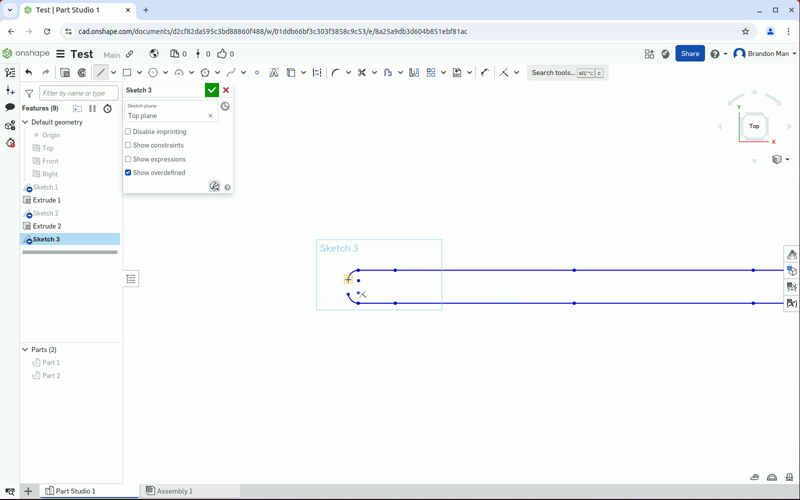
scroll(6)
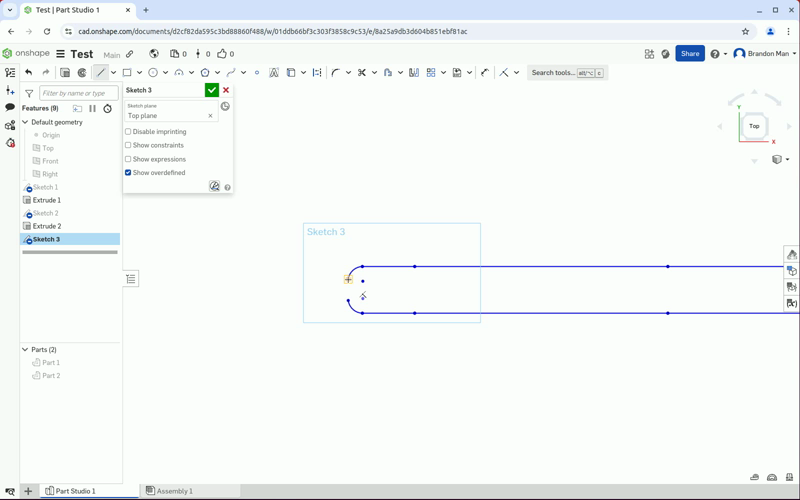
scroll(6)
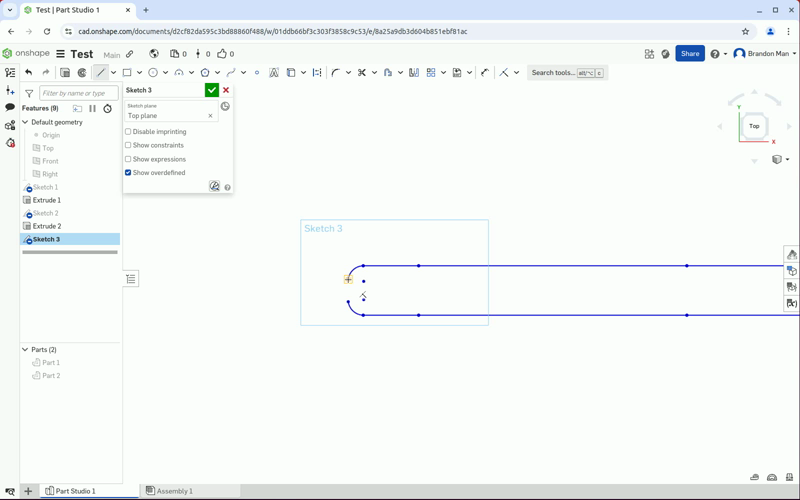
scroll(6)
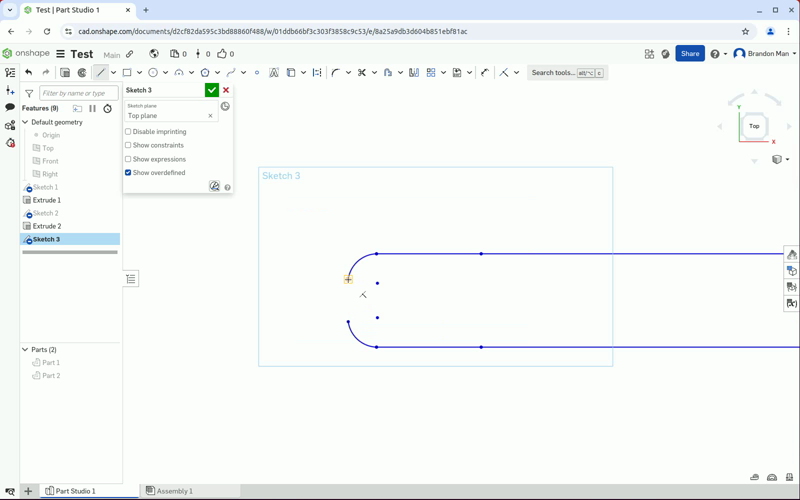
scroll(6)
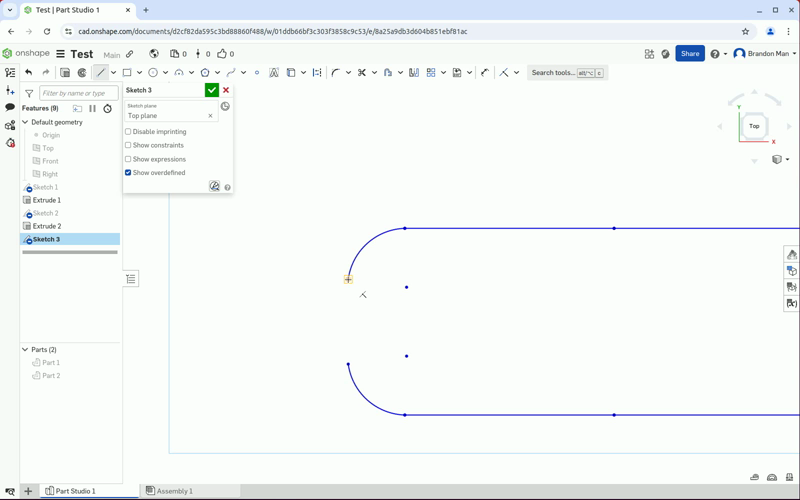
click(348, 279)
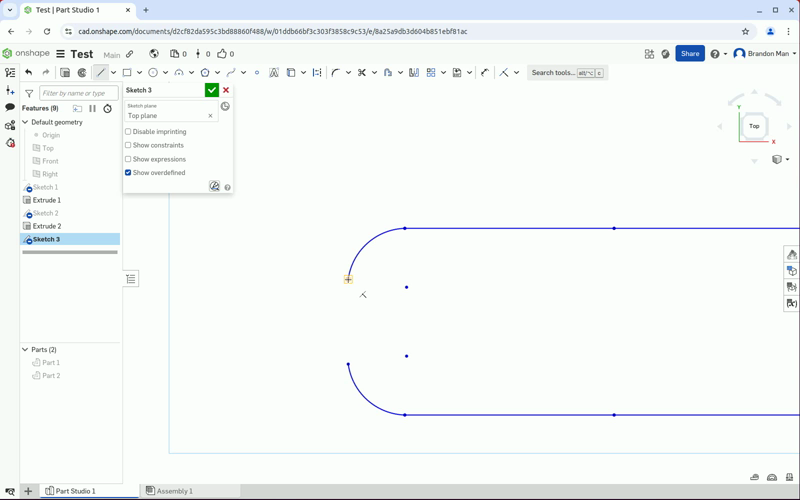
scroll(-6)
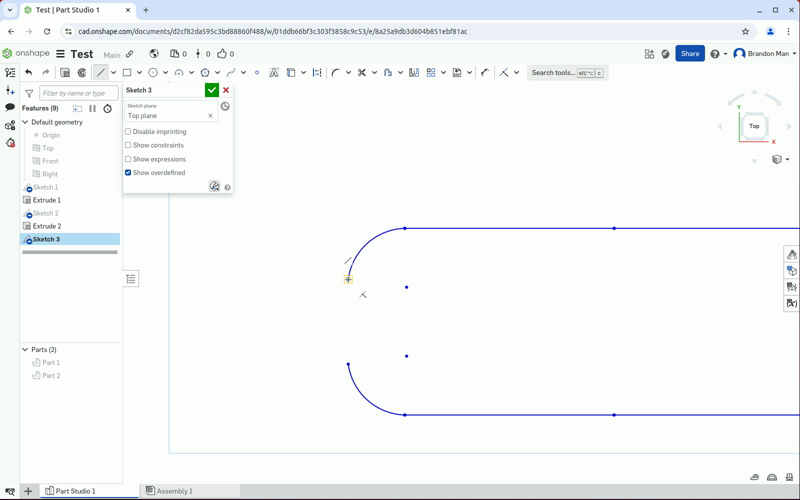
scroll(-6)
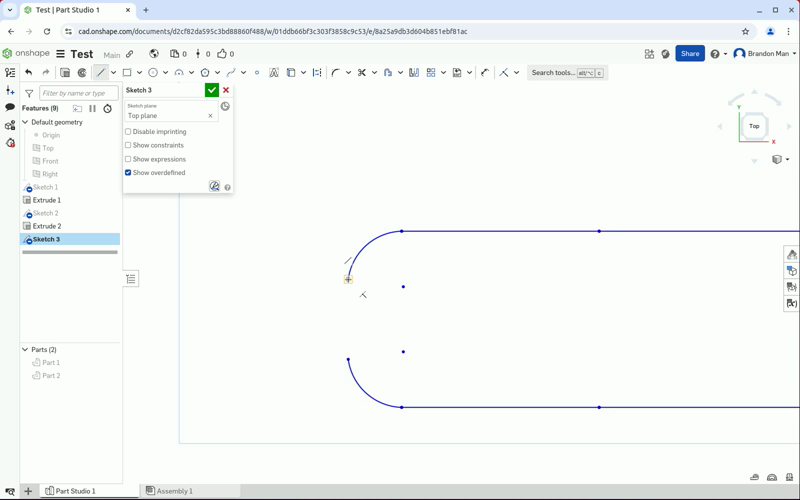
scroll(-6)
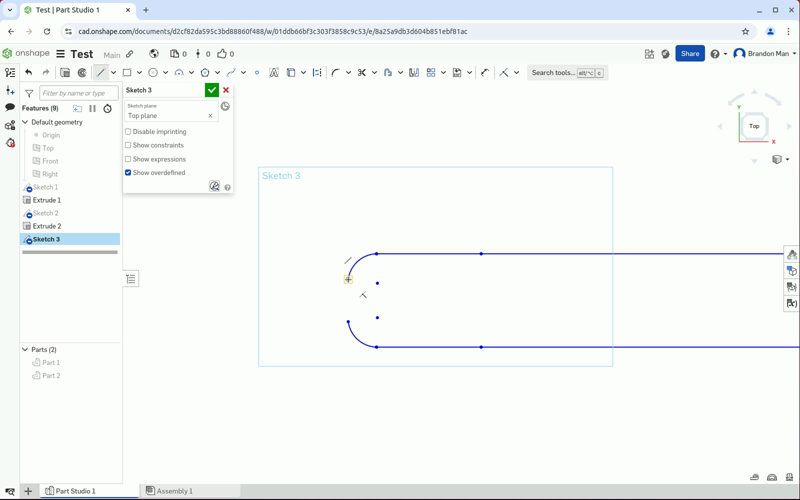
scroll(-6)
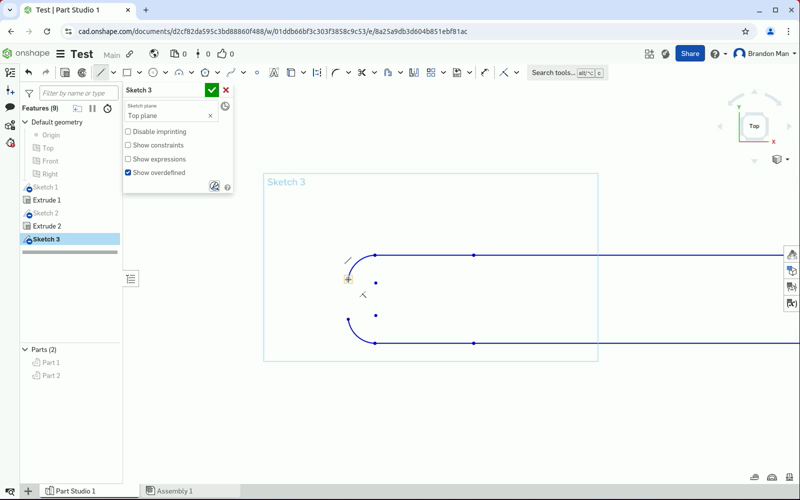
scroll(-6)
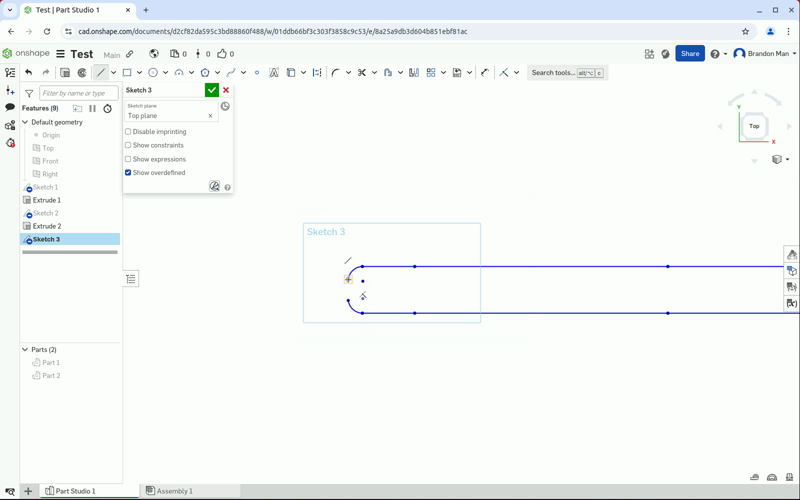
scroll(-6)
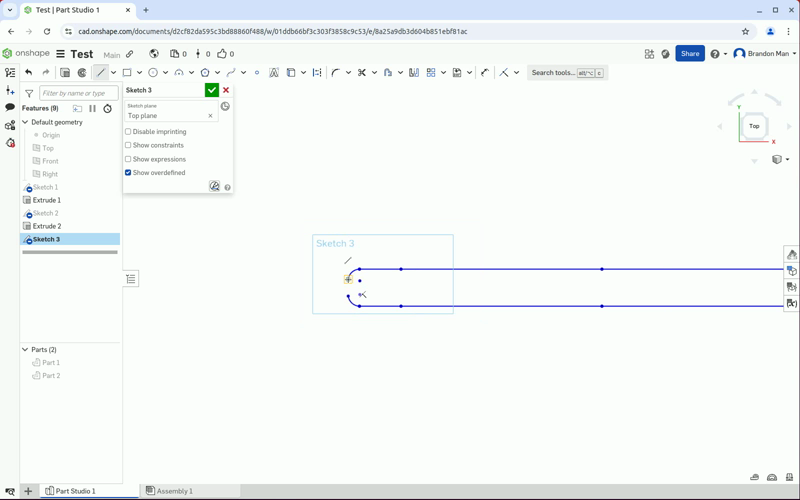
scroll(-6)
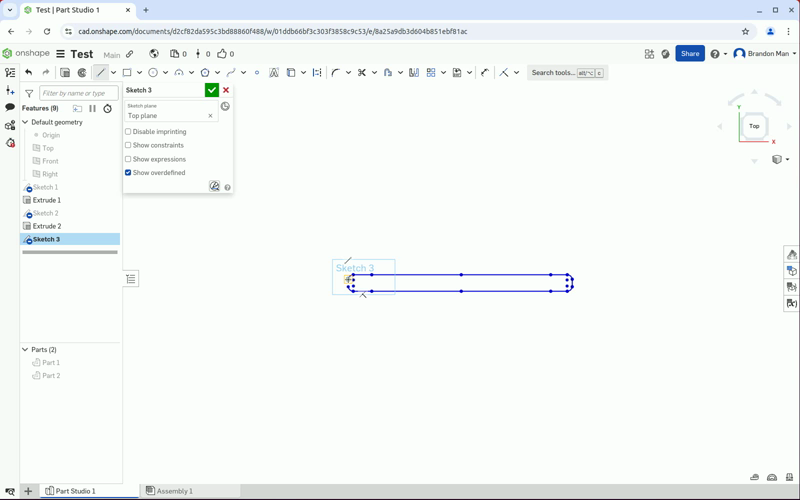
mouse_move(378, 279)
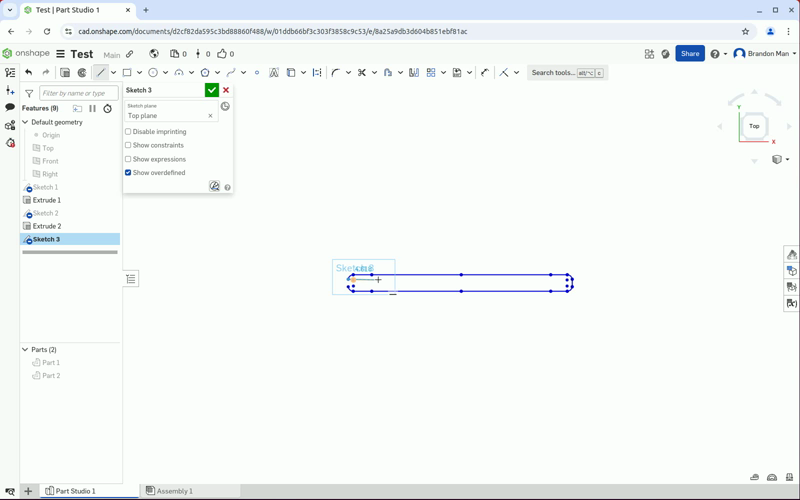
key_down(shift)
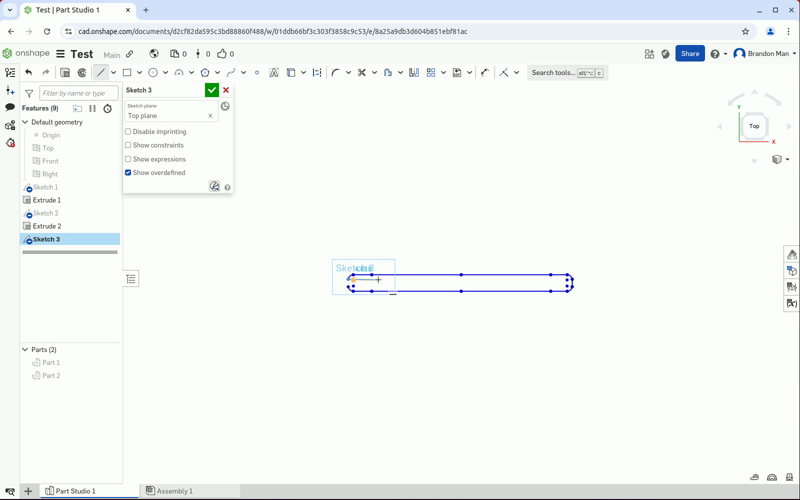
mouse_move(348, 286)
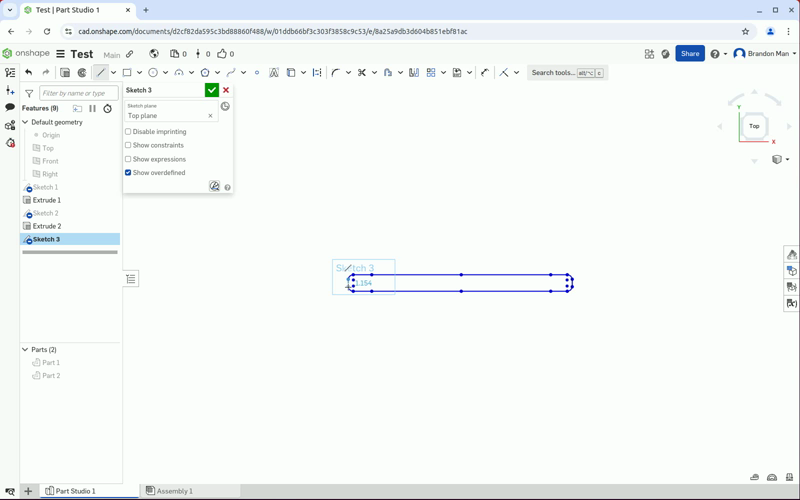
scroll(6)
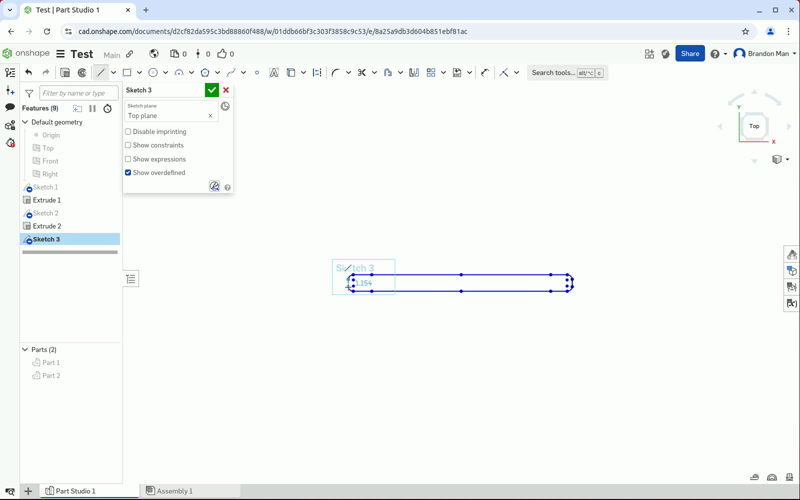
scroll(6)
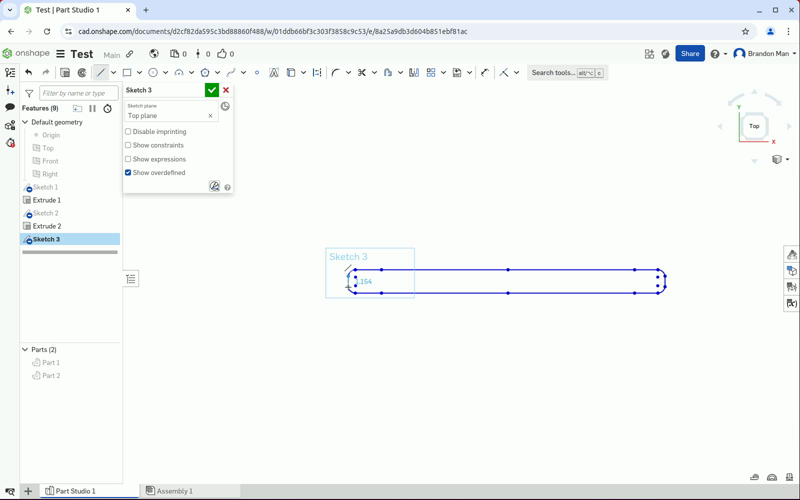
scroll(6)
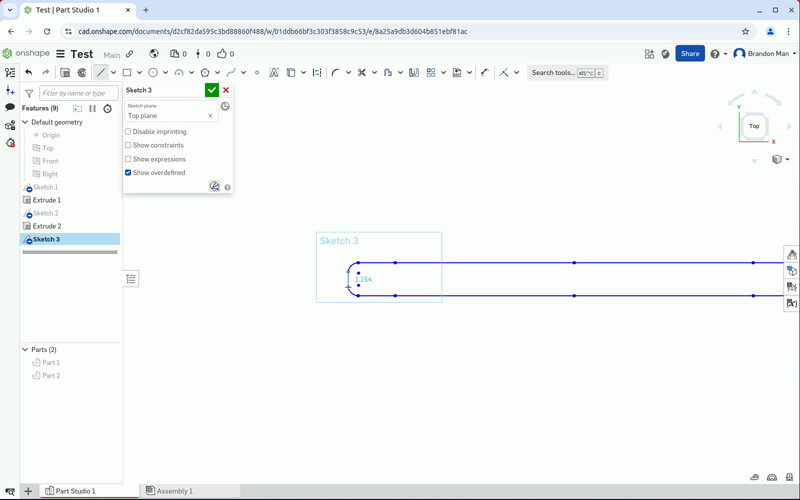
scroll(6)
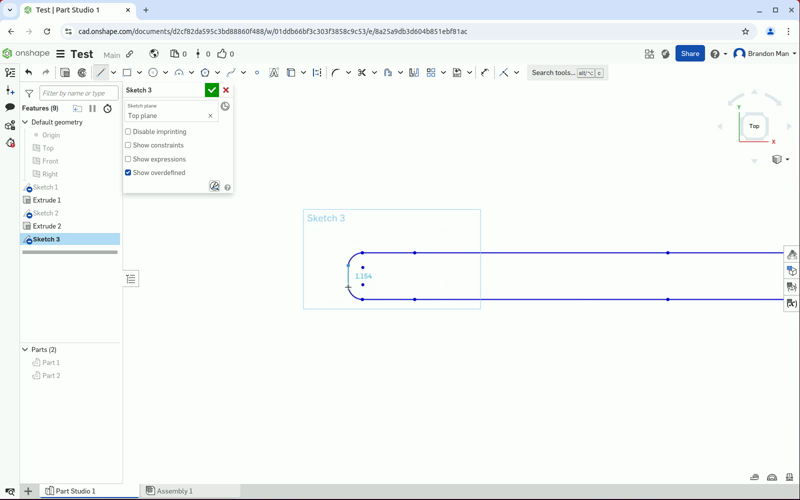
scroll(6)
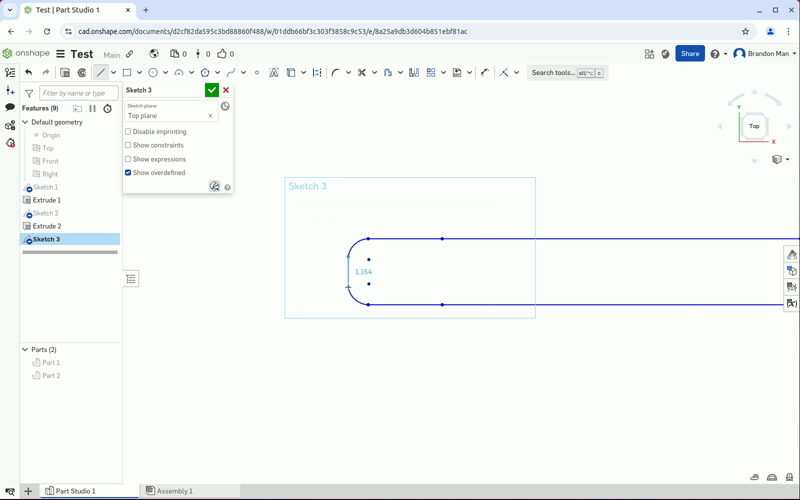
scroll(6)
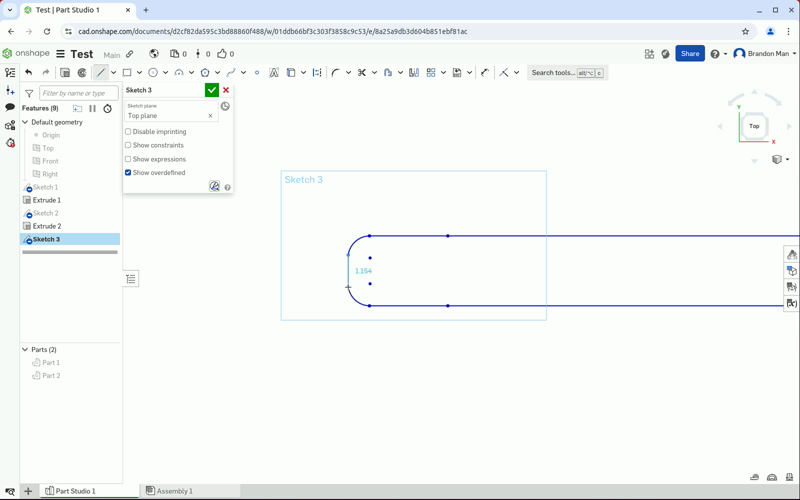
scroll(6)
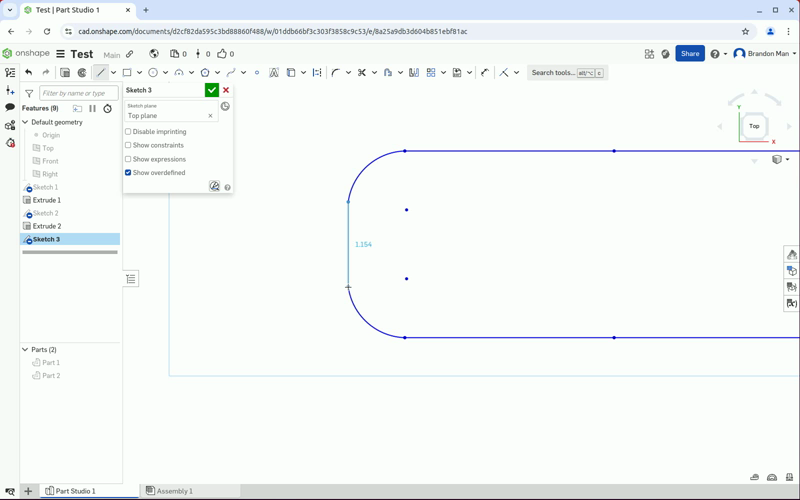
key_up(shift)
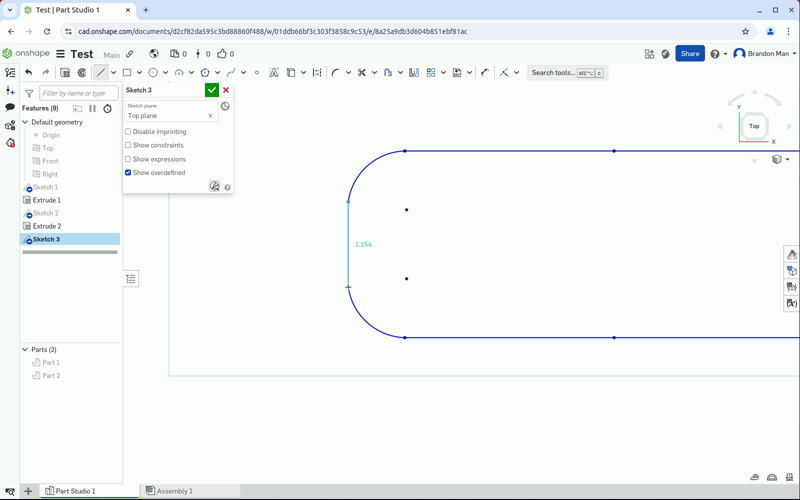
click(348, 286)
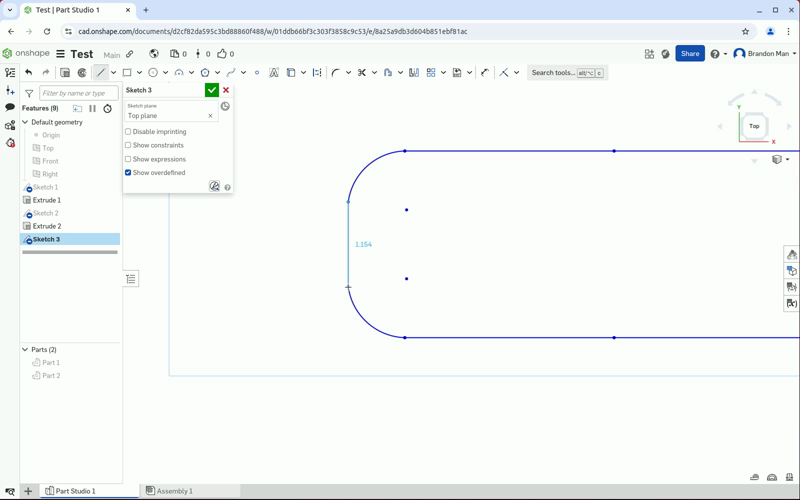
scroll(-6)
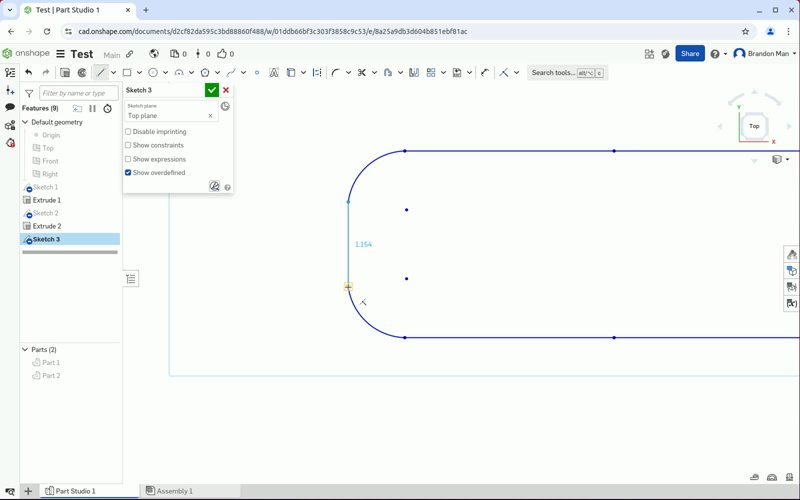
scroll(-6)
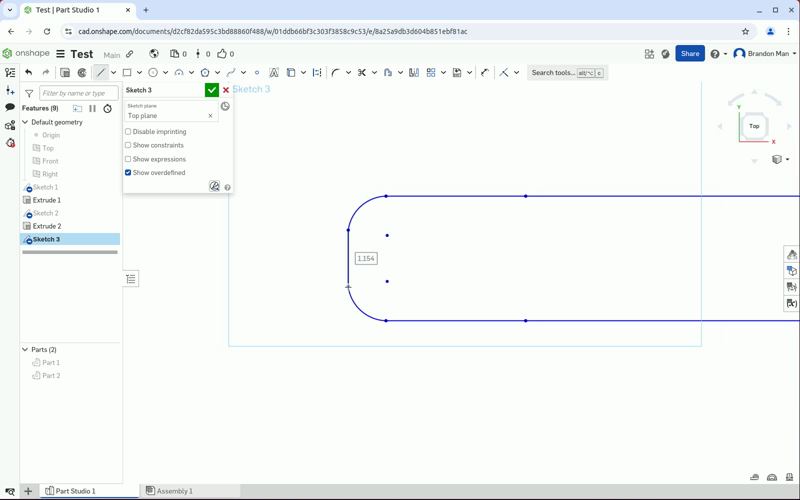
scroll(-6)
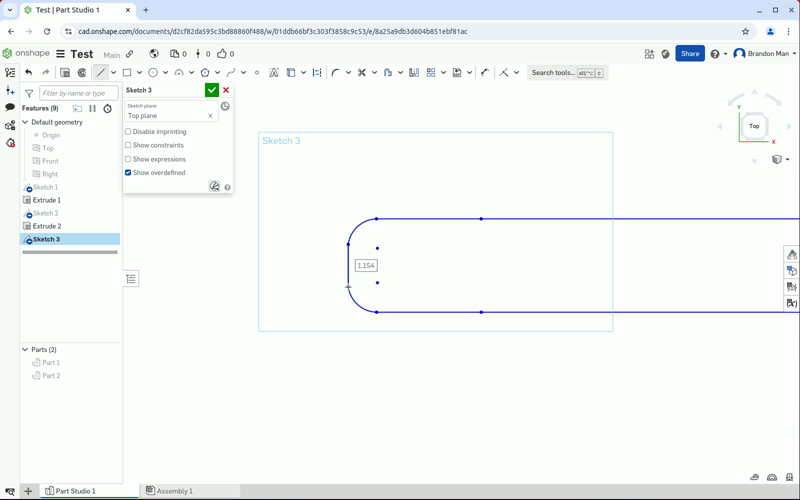
scroll(-6)
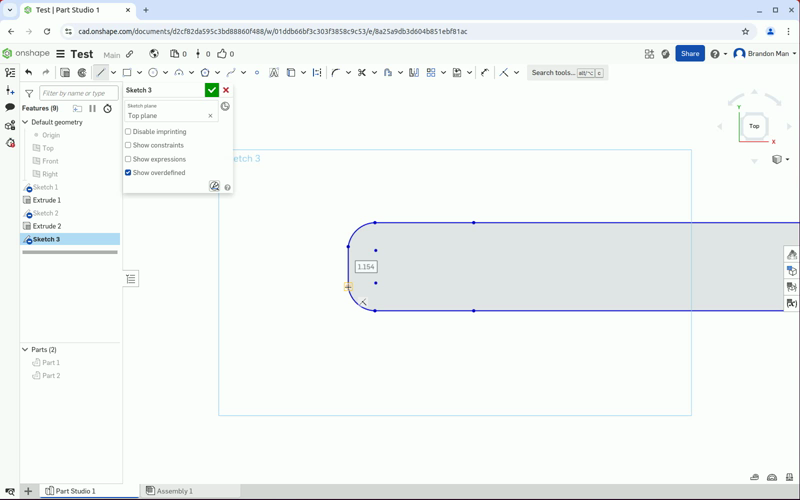
scroll(-6)
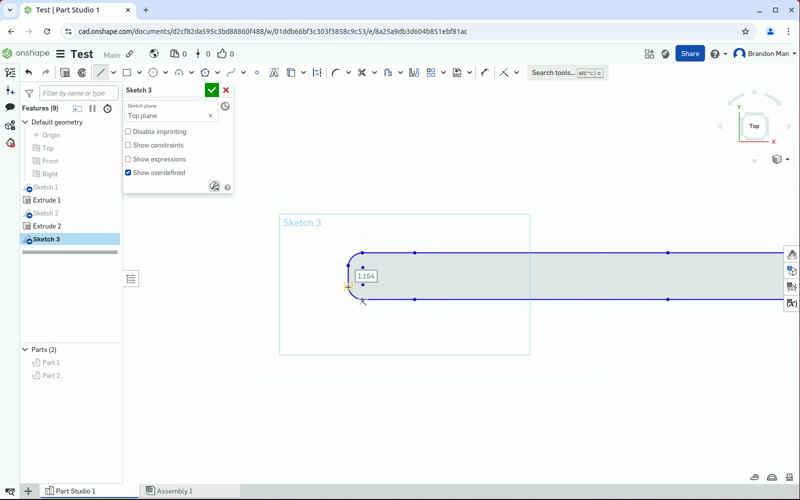
scroll(-6)
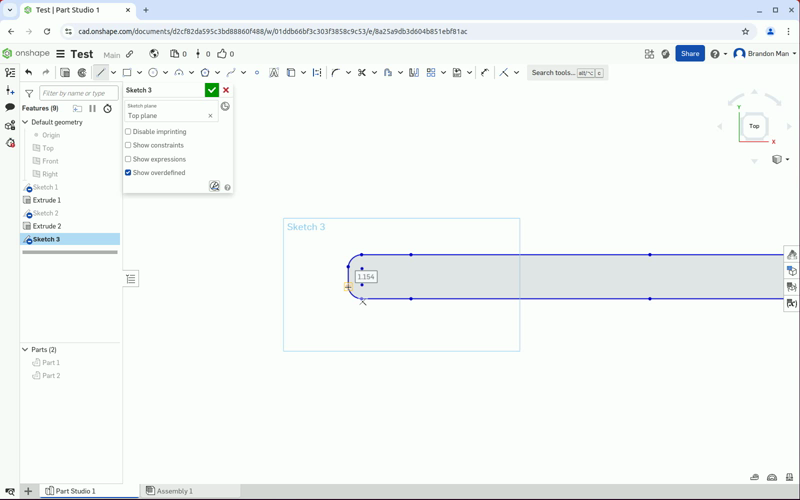
scroll(-6)
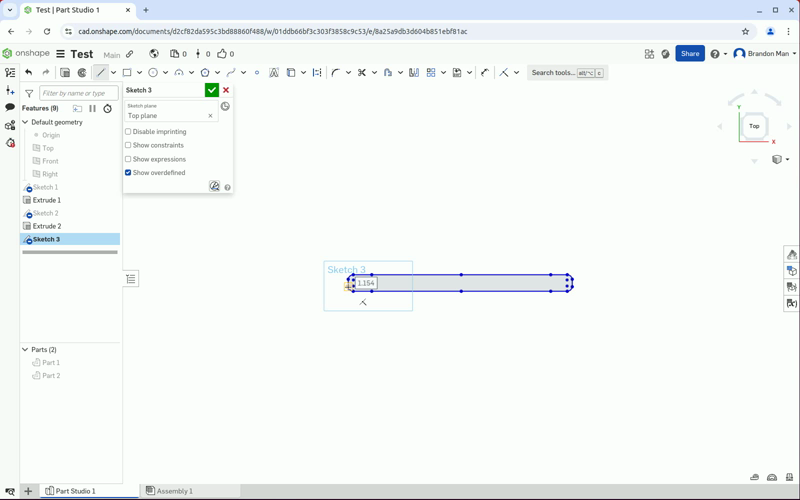
key(esc)
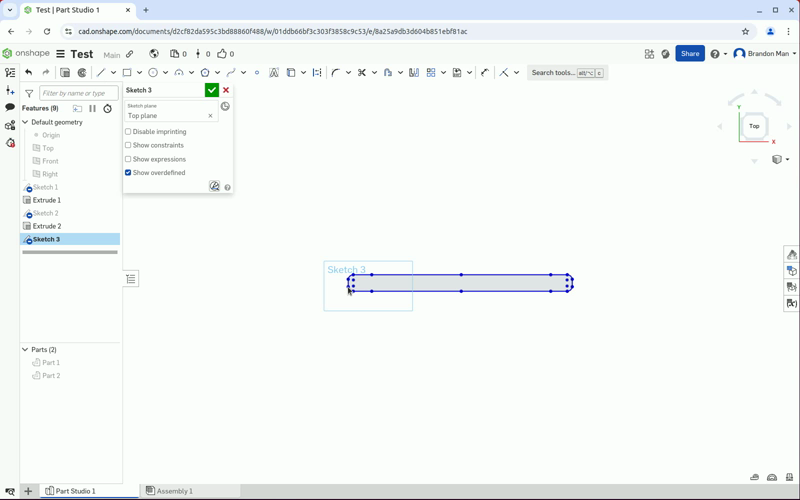
mouse_move(447, 286)
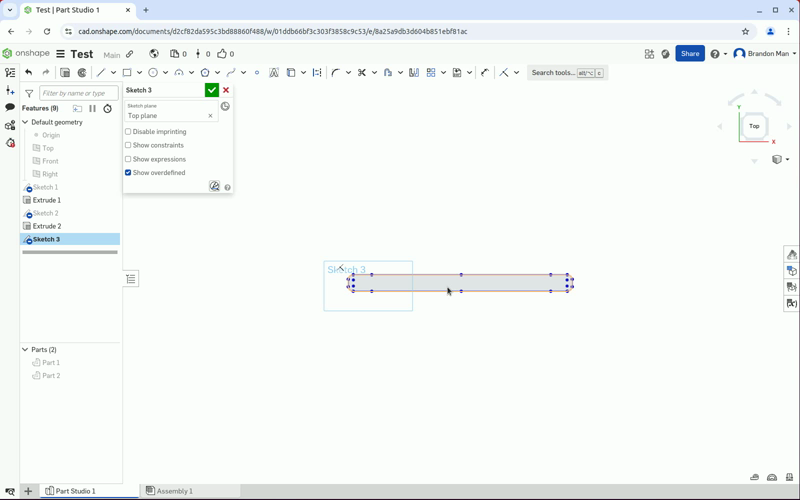
click(447, 286)
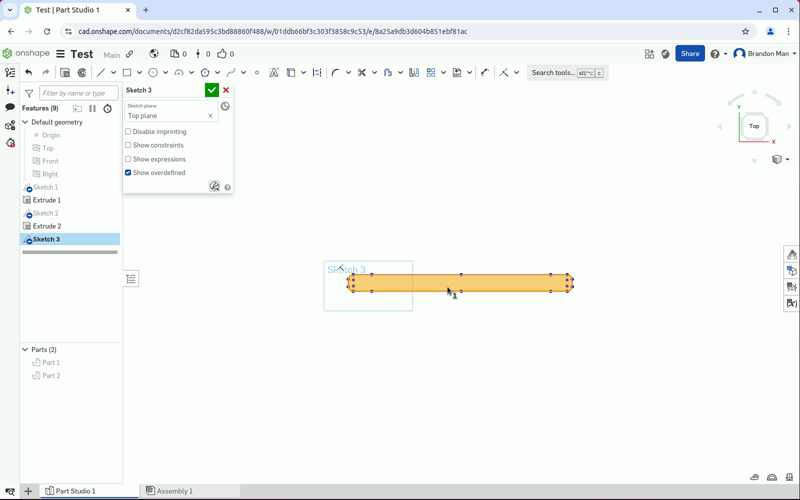
mouse_move(73, 352)
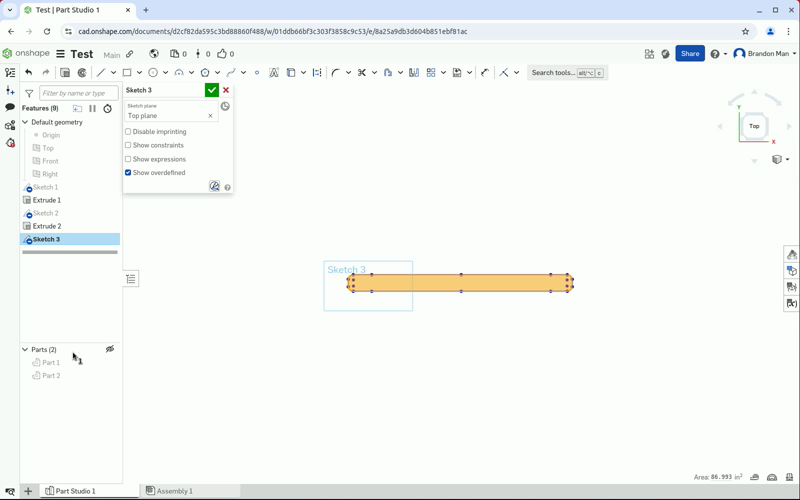
key(shift+y)
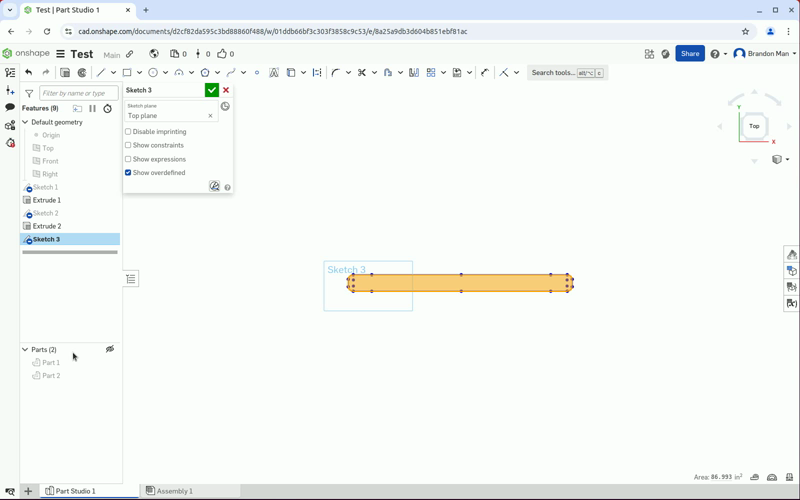
key(shift+e)
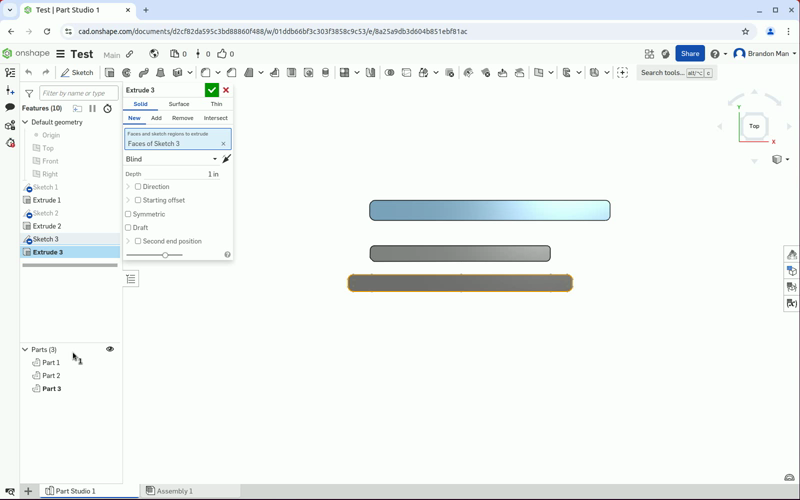
mouse_move(143, 106)
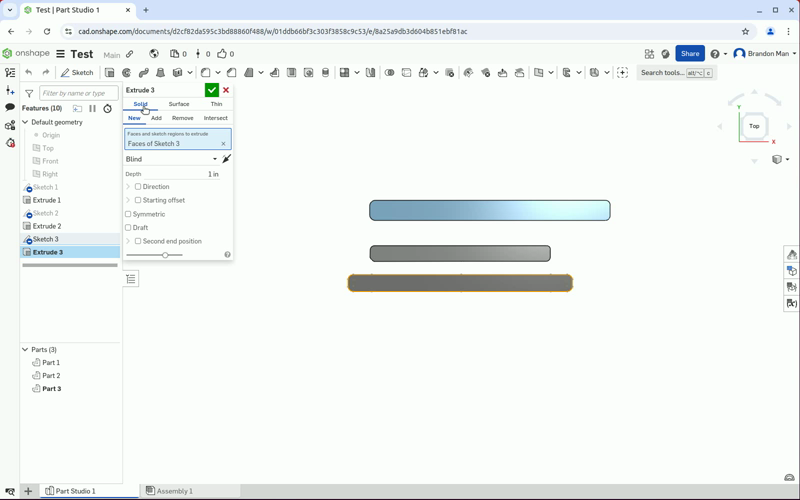
click(143, 106)
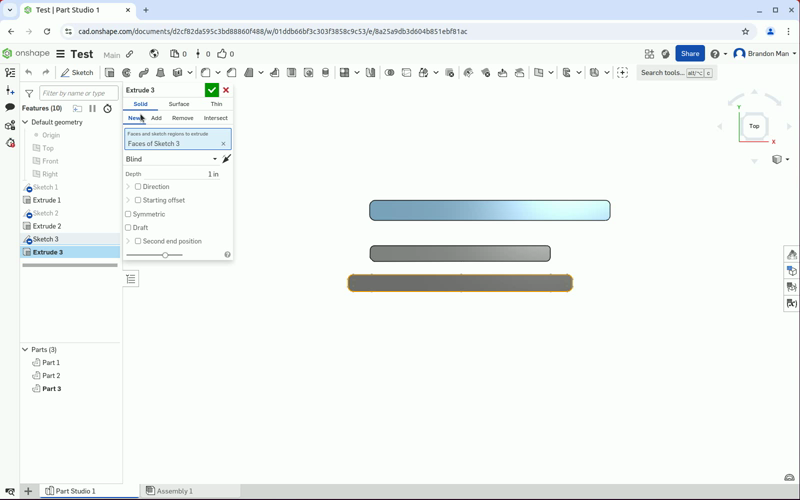
mouse_move(137, 120)
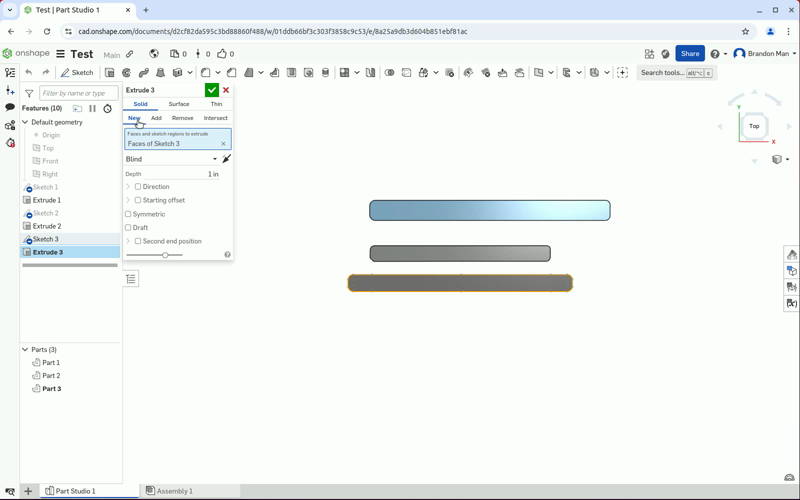
click(137, 120)
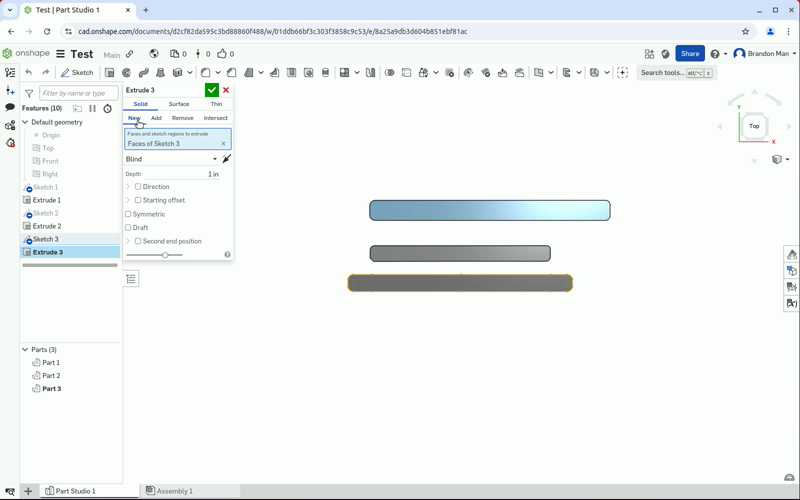
key(tab, 4)
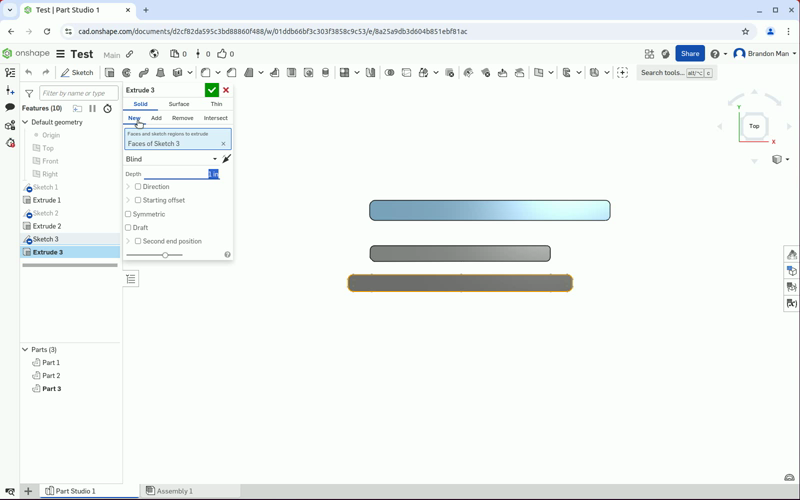
text(0.722)
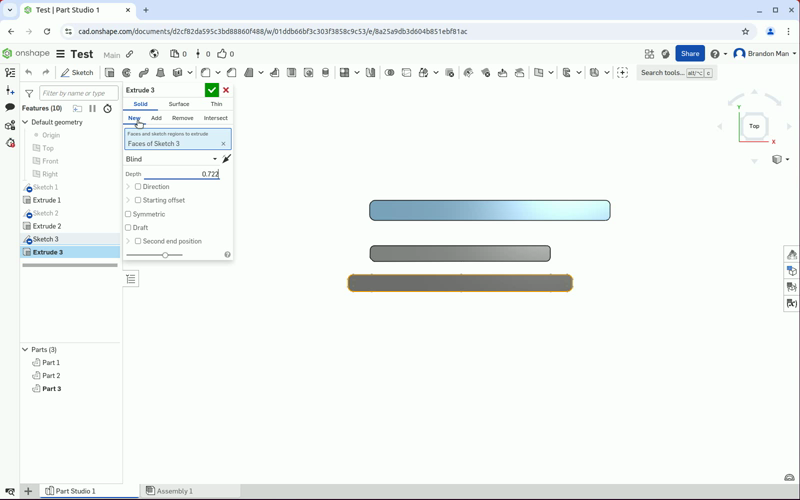
key(enter)
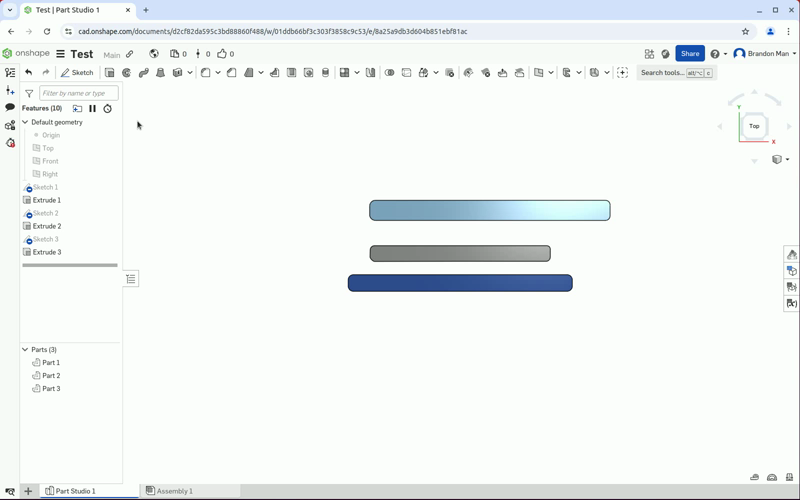
key(shift+h)
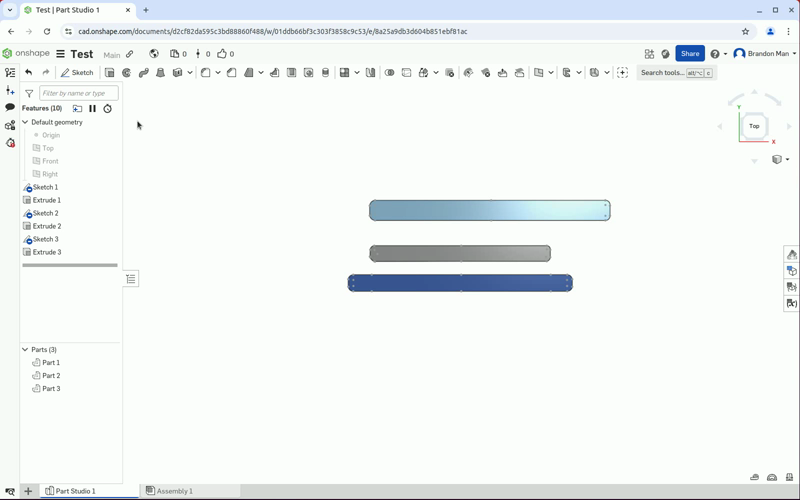
key(shift+h)
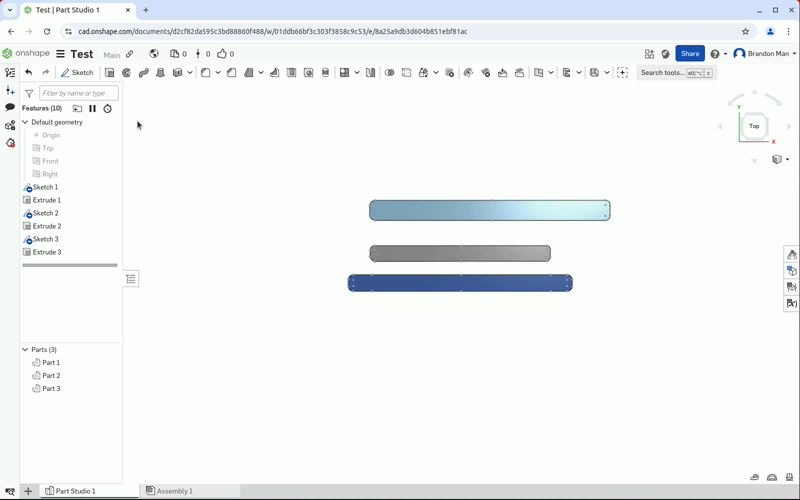
key(shift+7)
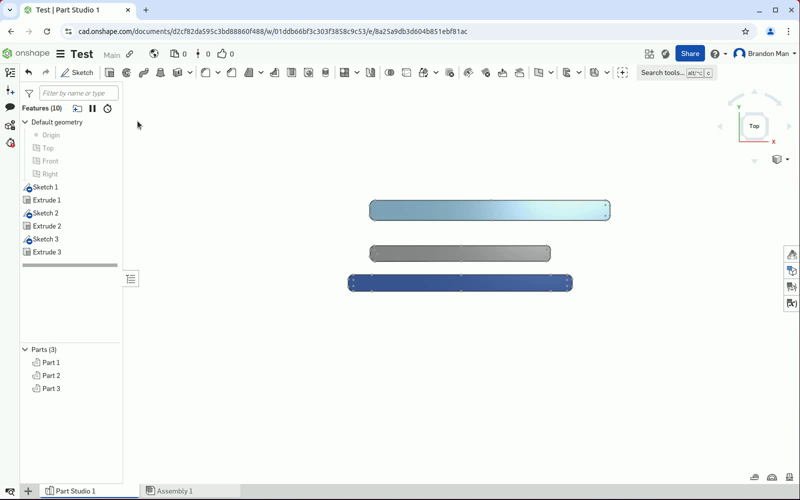
key(up, 3)
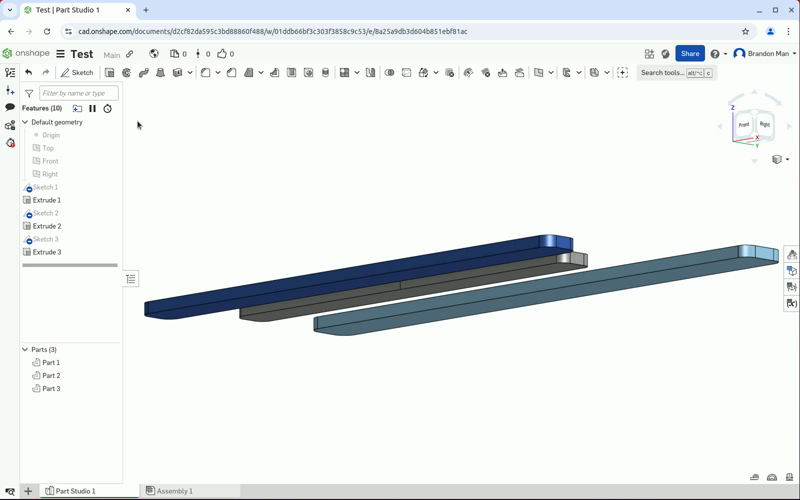
key(left, 3)
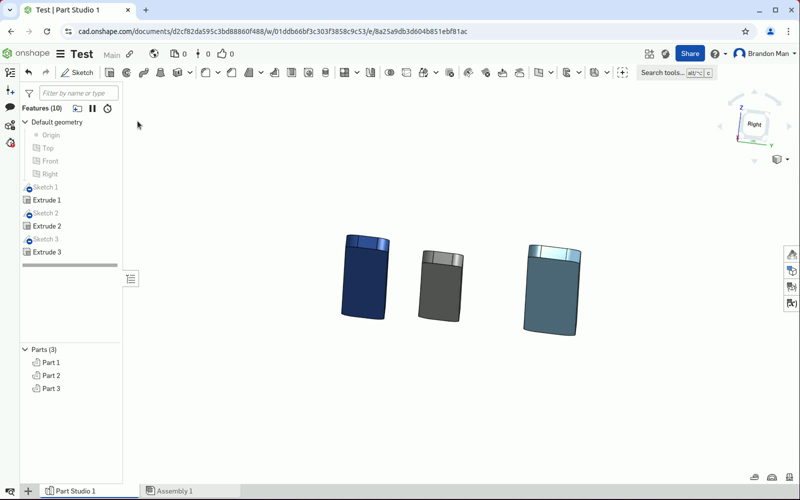
key(right, 3)
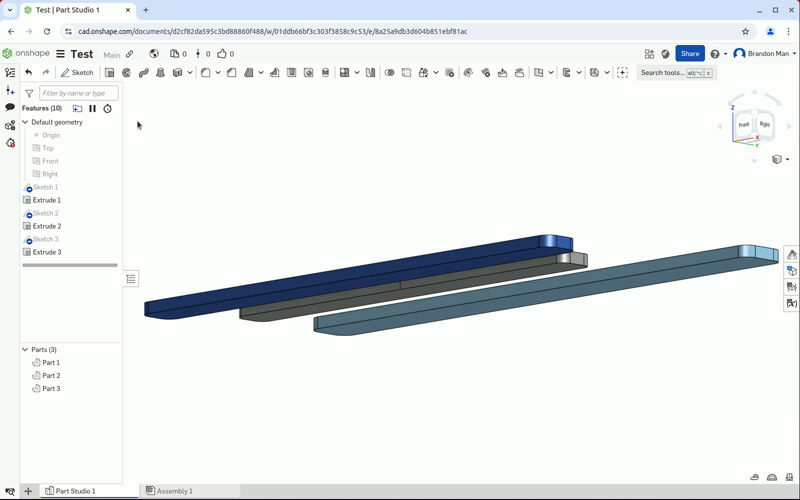
key(down, 3)
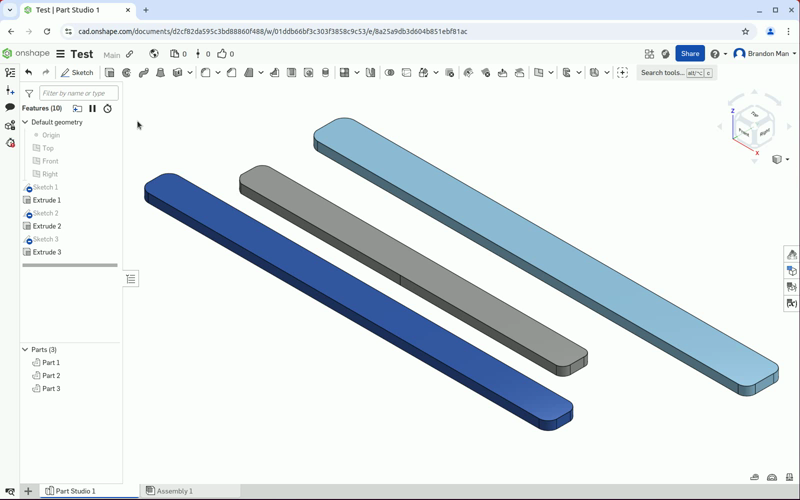
mouse_move(73, 189)
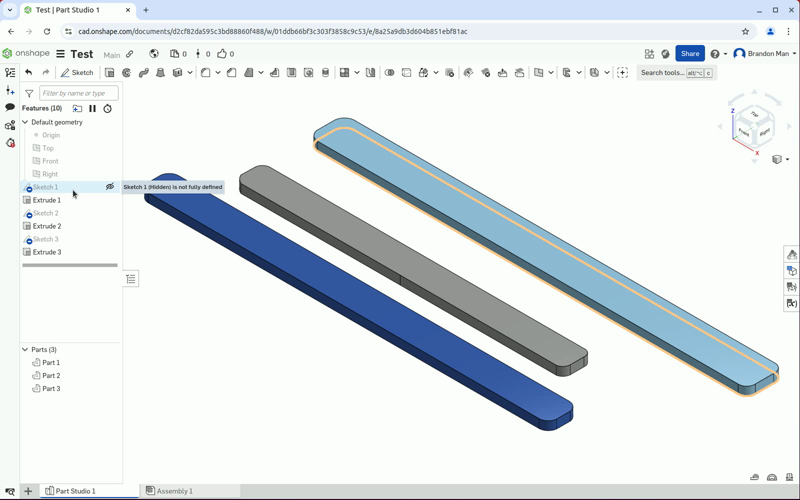
click(73, 189)